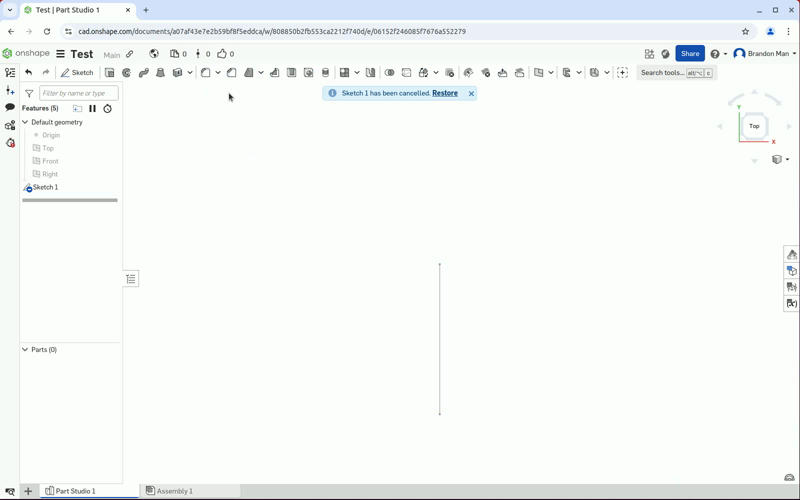
key(shift+h)
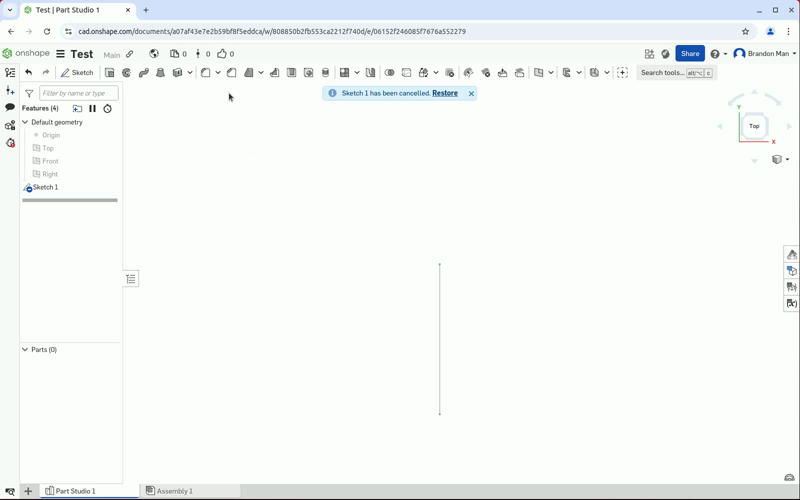
key(shift+s)
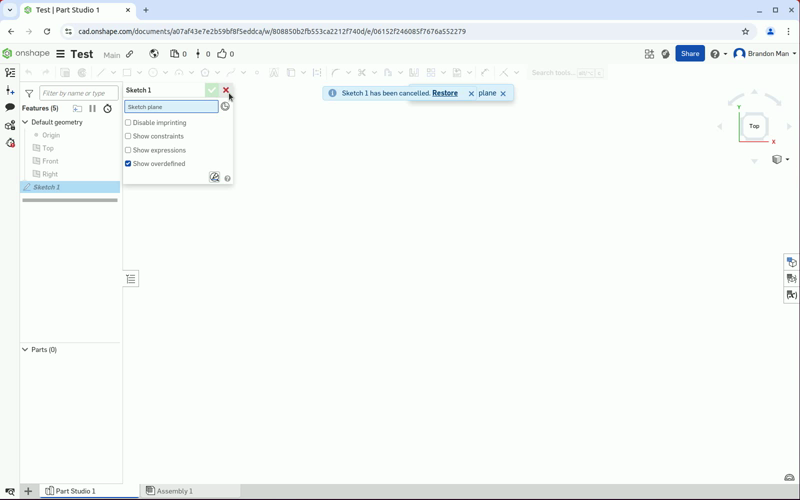
mouse_move(73, 150)
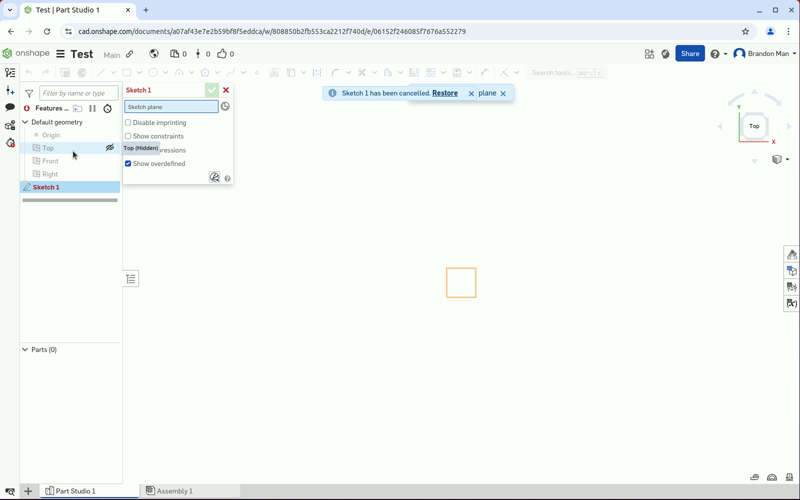
click(73, 150)
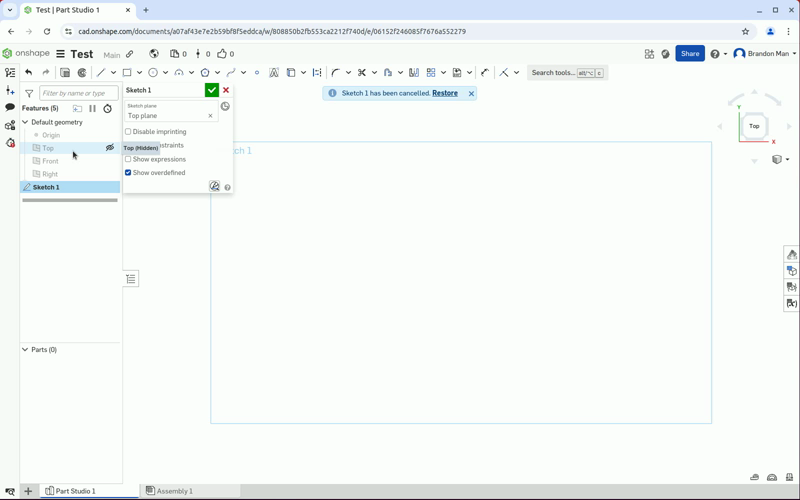
mouse_move(73, 352)
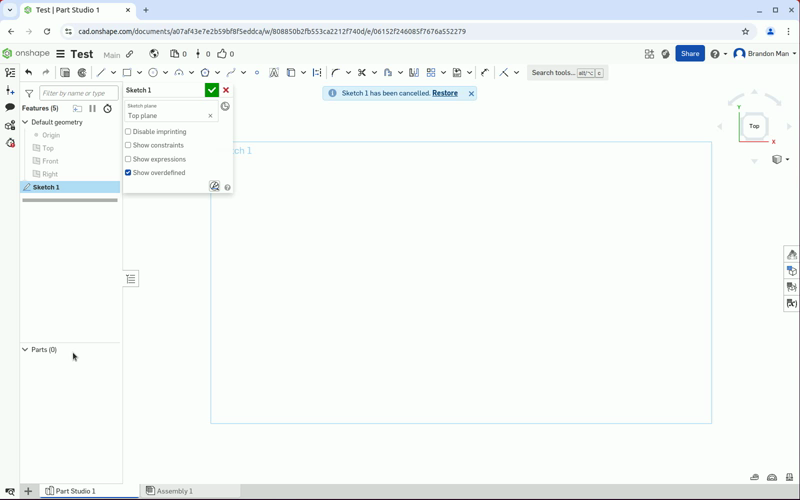
key(y)
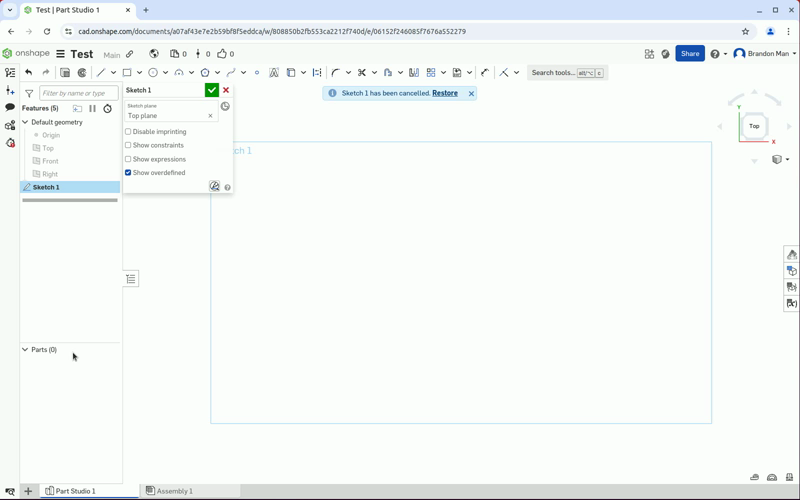
key(l)
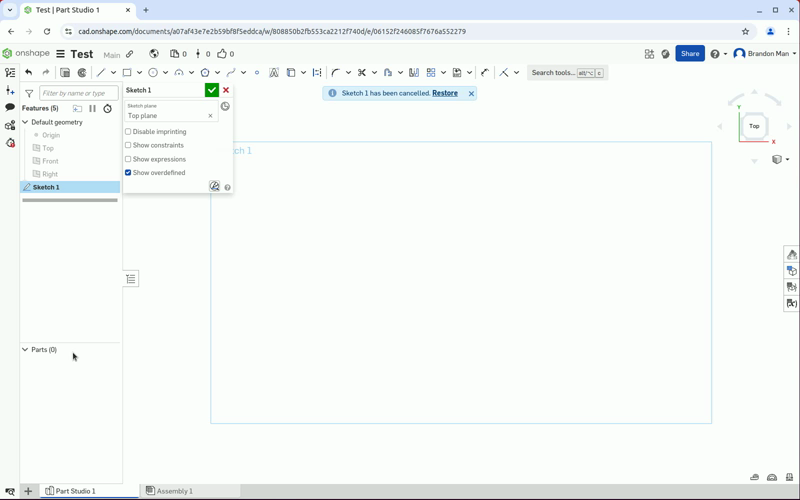
key_down(shift)
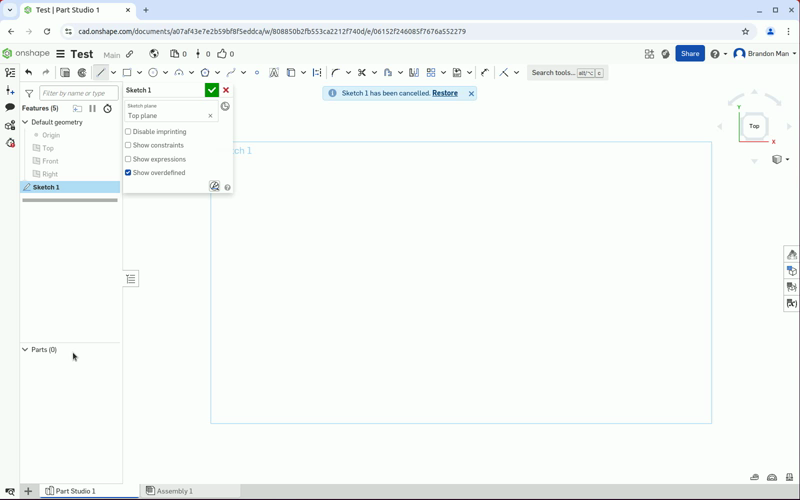
mouse_move(452, 305)
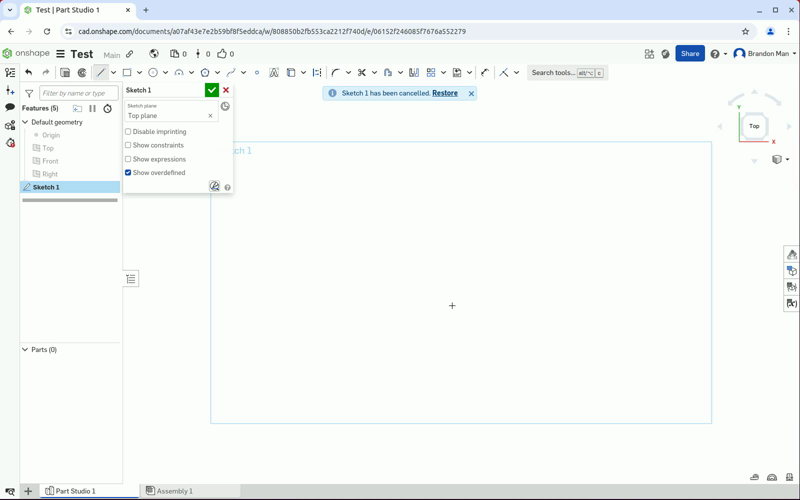
click(452, 305)
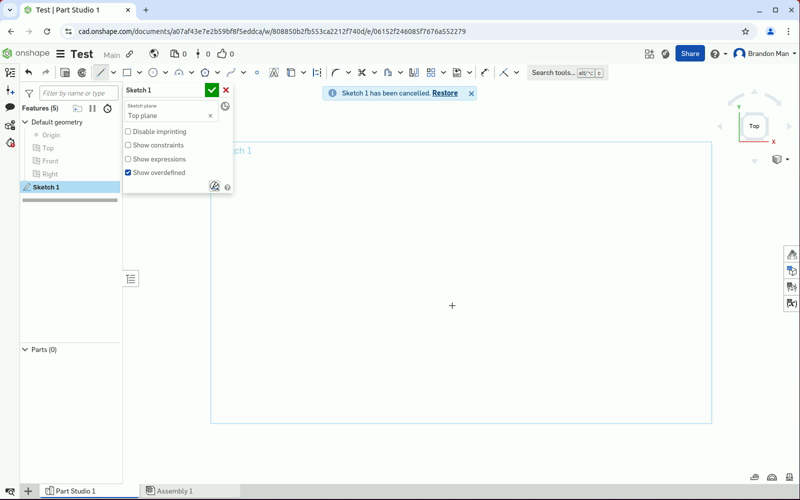
key_up(shift)
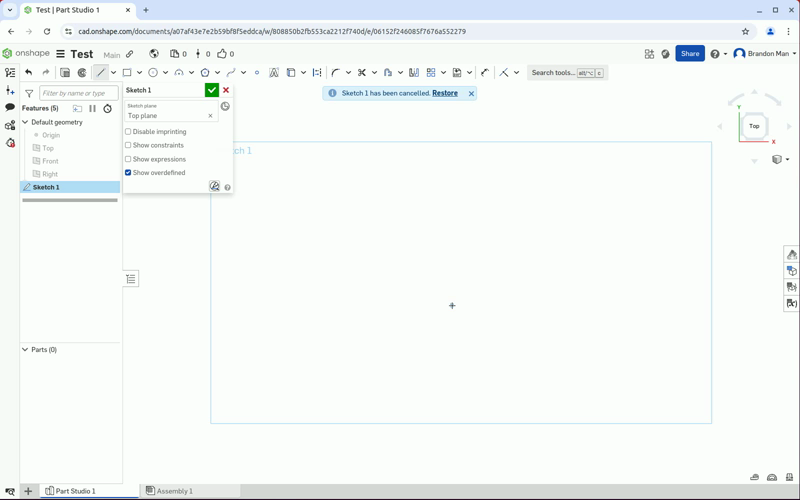
key_down(shift)
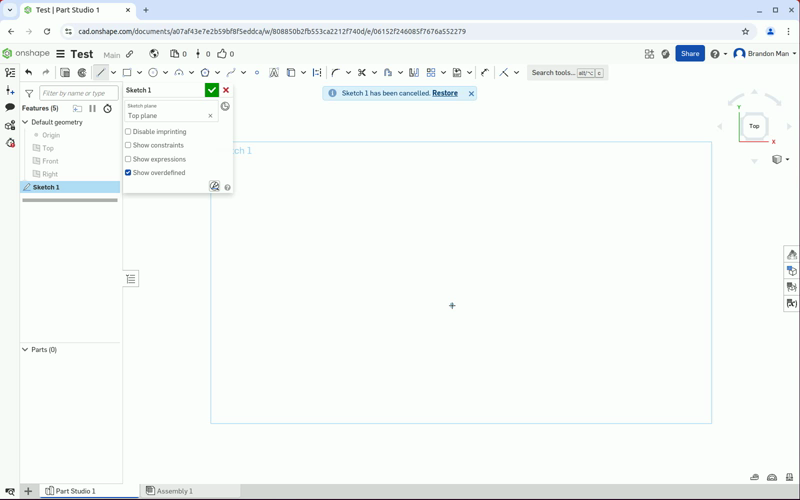
mouse_move(482, 305)
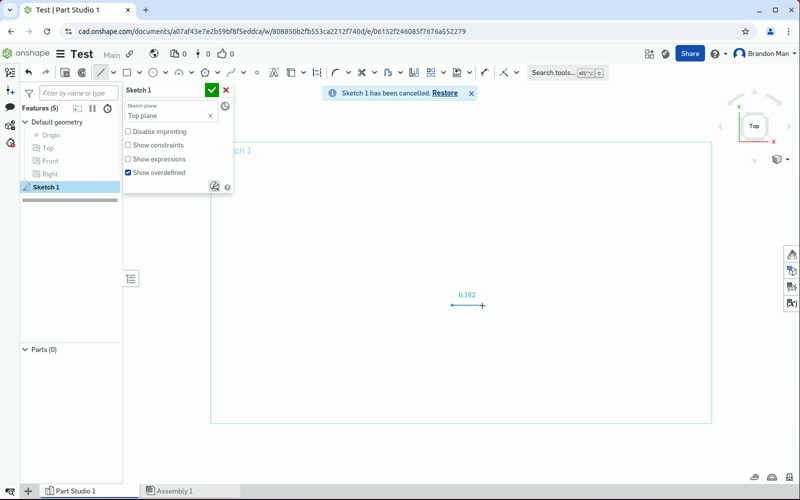
mouse_move(473, 305)
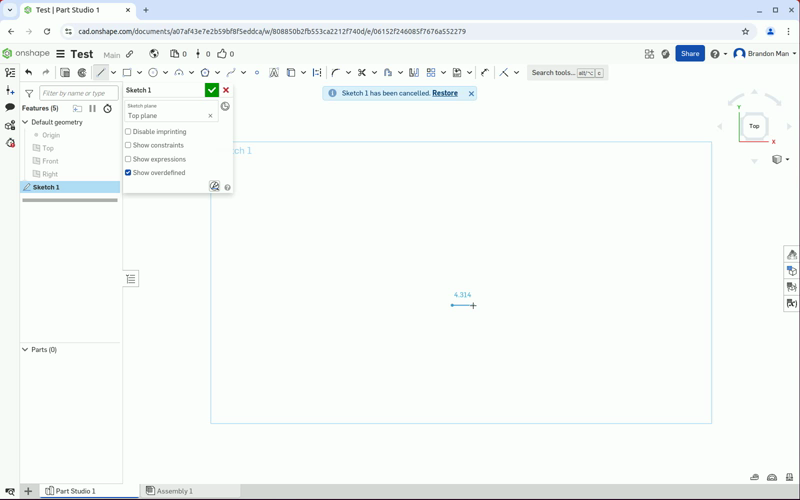
click(473, 305)
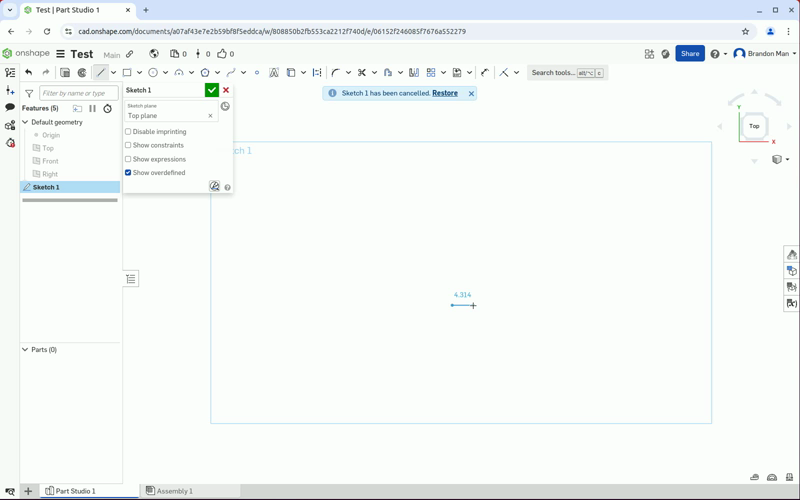
key_up(shift)
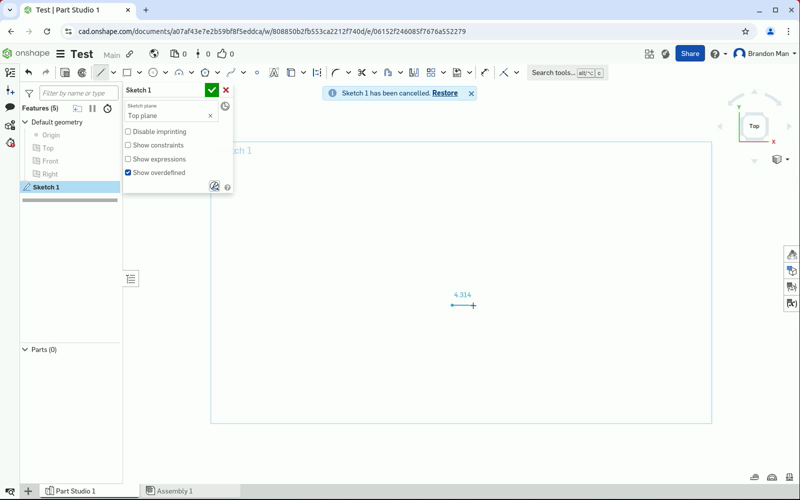
key_down(shift)
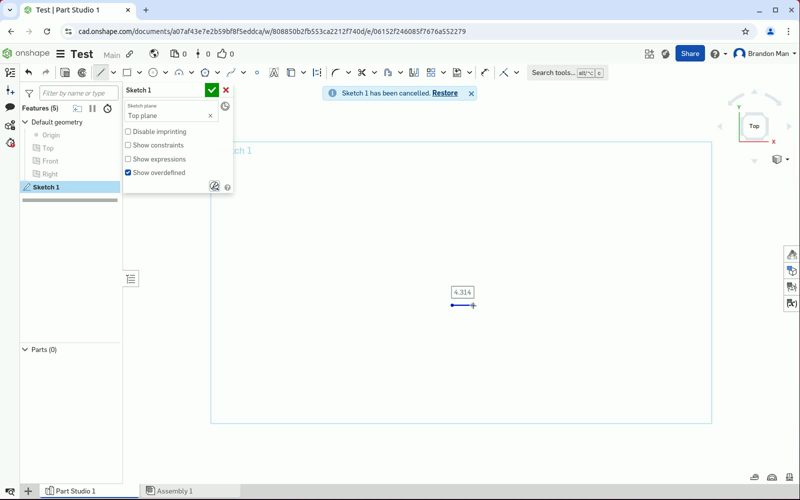
mouse_move(473, 229)
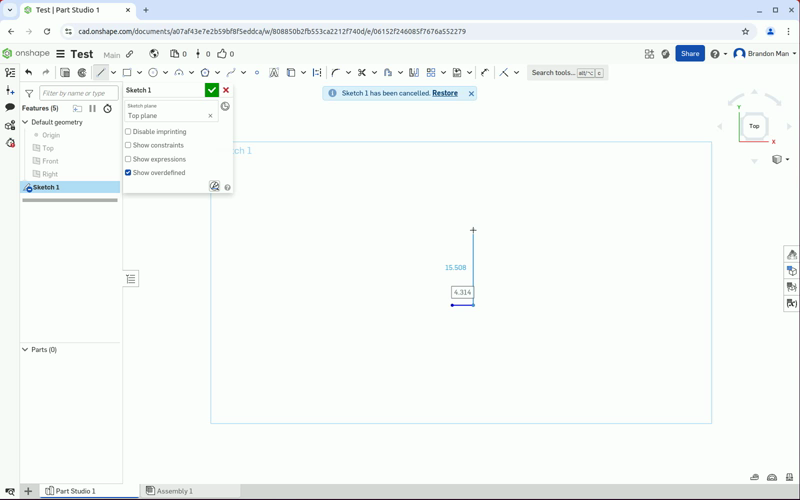
click(473, 229)
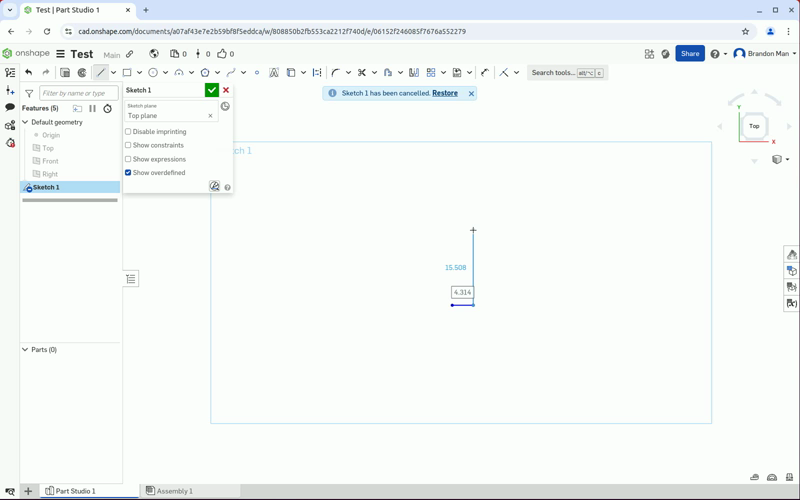
key_up(shift)
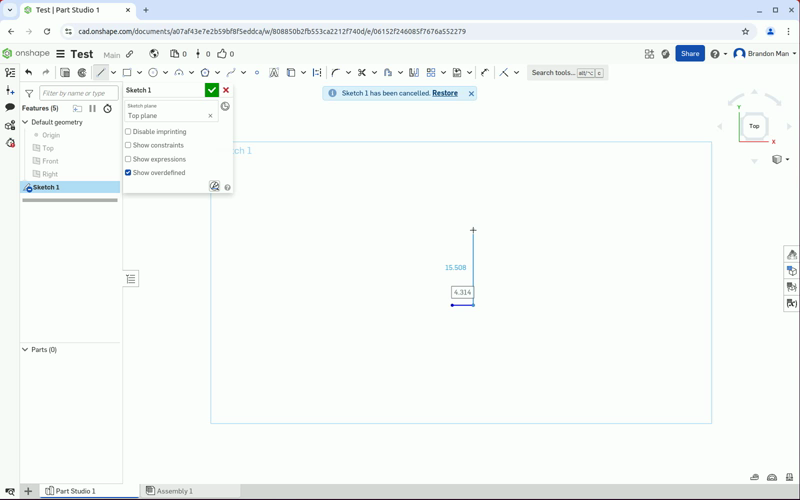
key_down(shift)
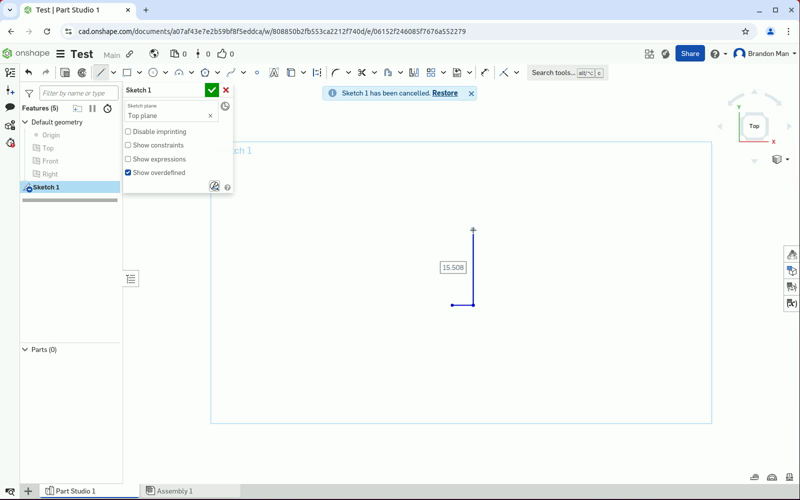
mouse_move(503, 229)
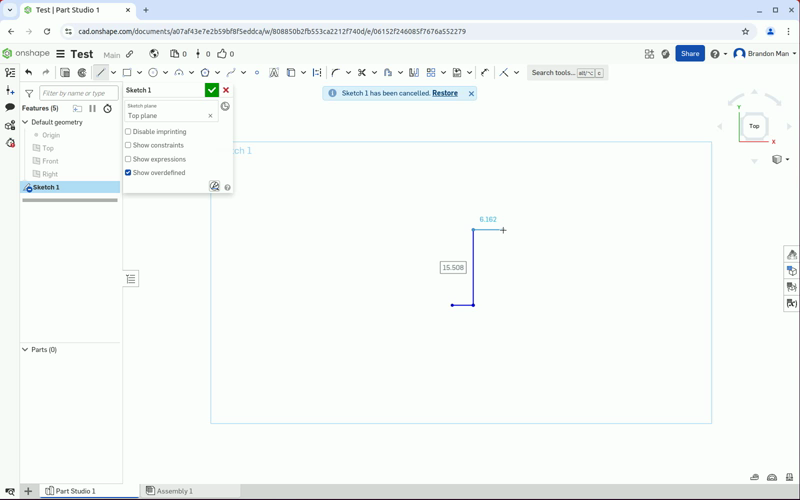
mouse_move(452, 229)
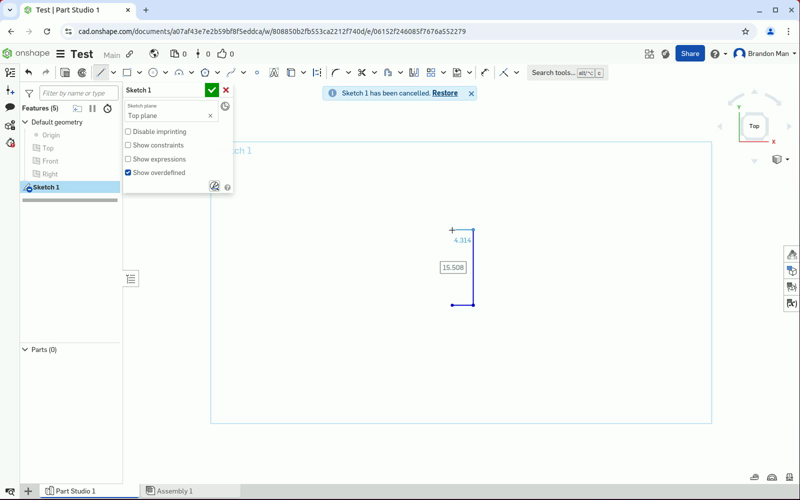
click(452, 229)
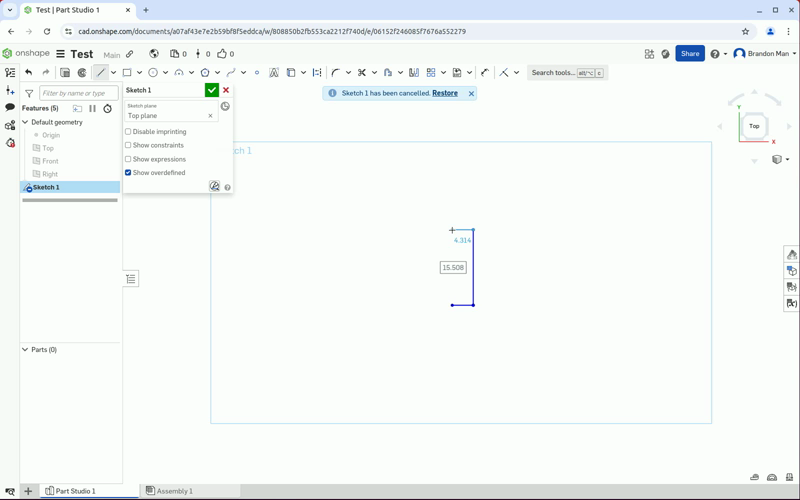
key_up(shift)
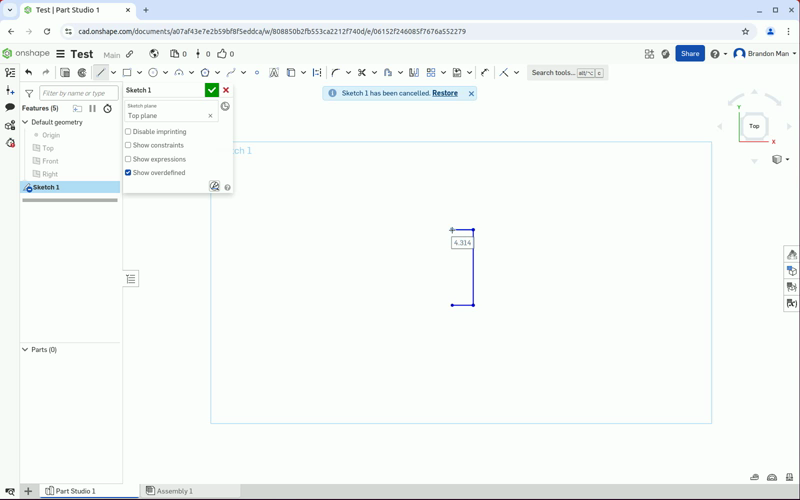
key_down(shift)
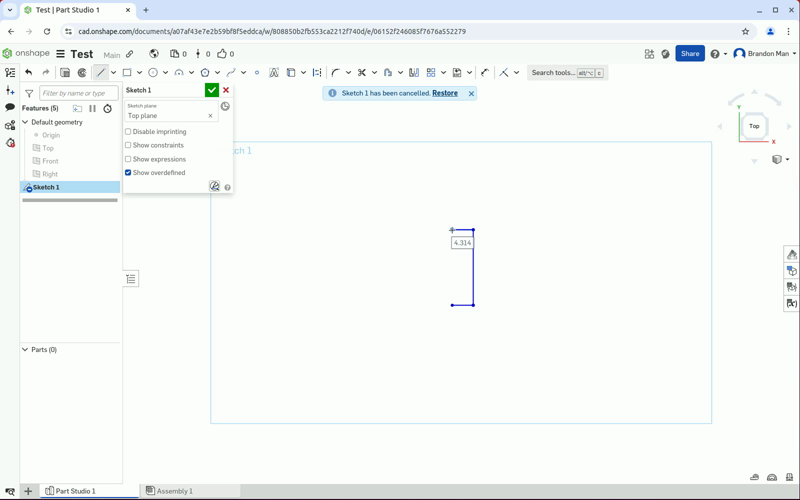
mouse_move(452, 305)
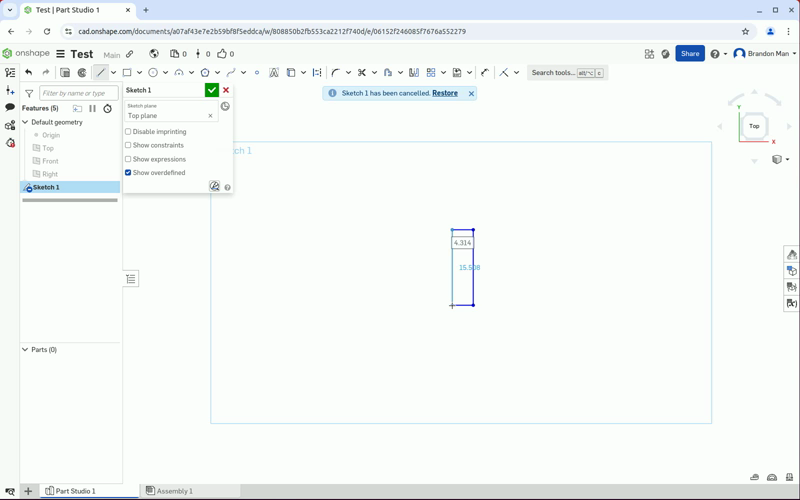
key_up(shift)
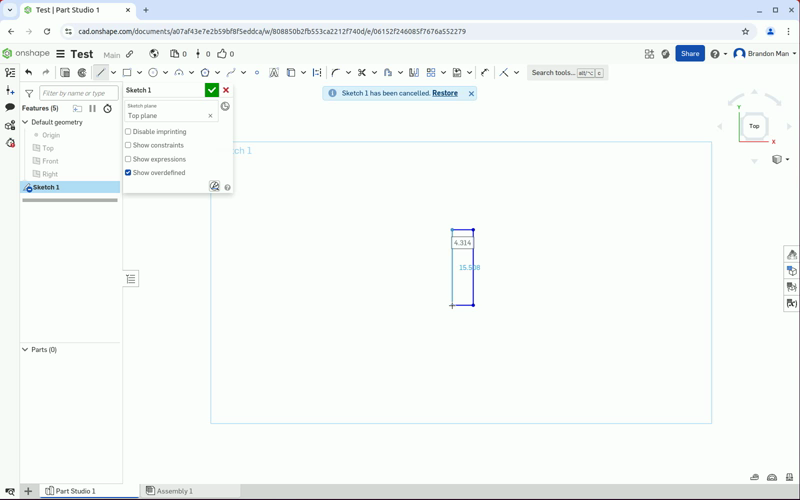
click(452, 305)
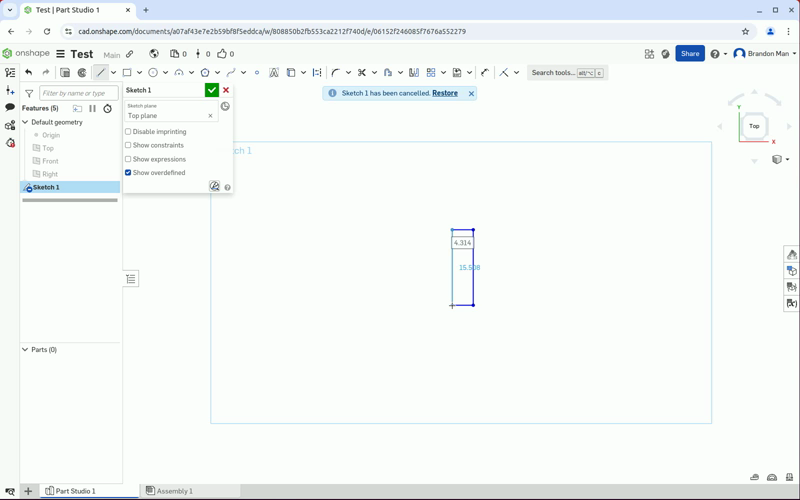
key(esc)
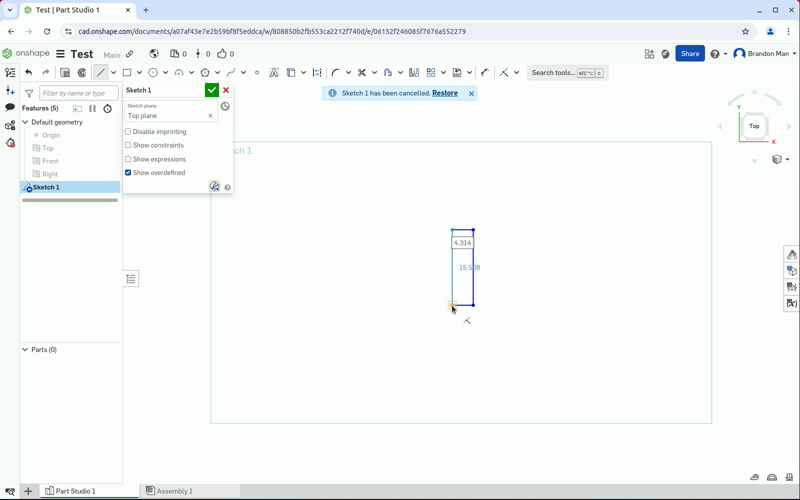
mouse_move(467, 261)
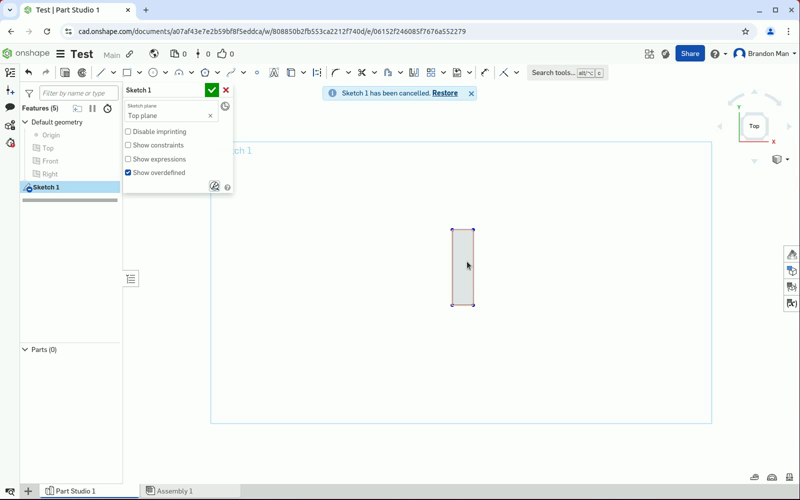
scroll(6)
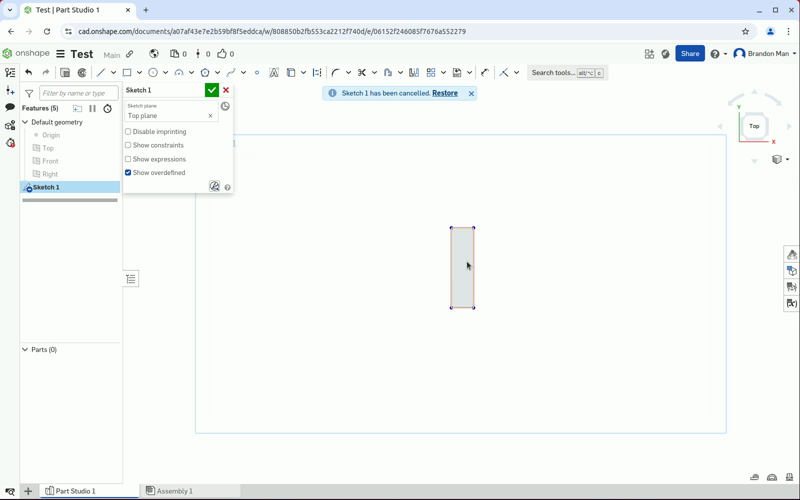
scroll(6)
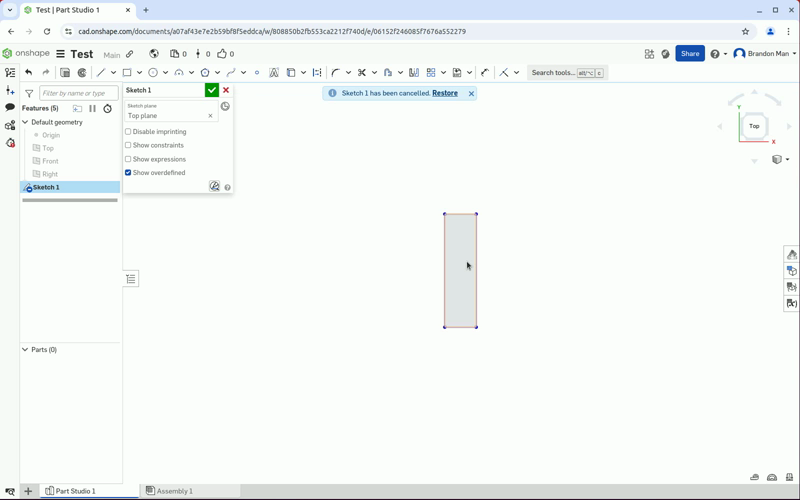
scroll(6)
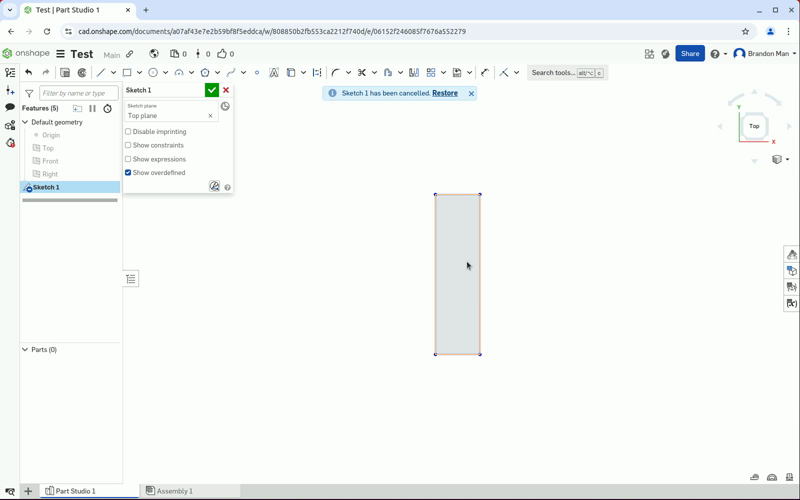
scroll(6)
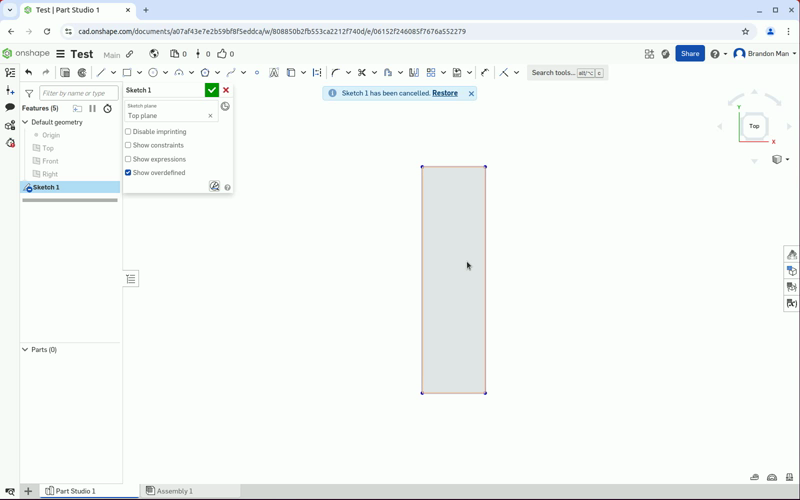
scroll(6)
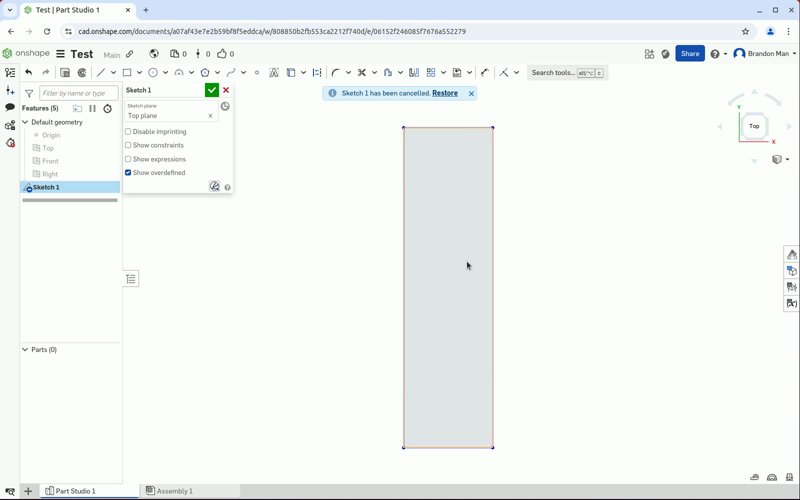
scroll(6)
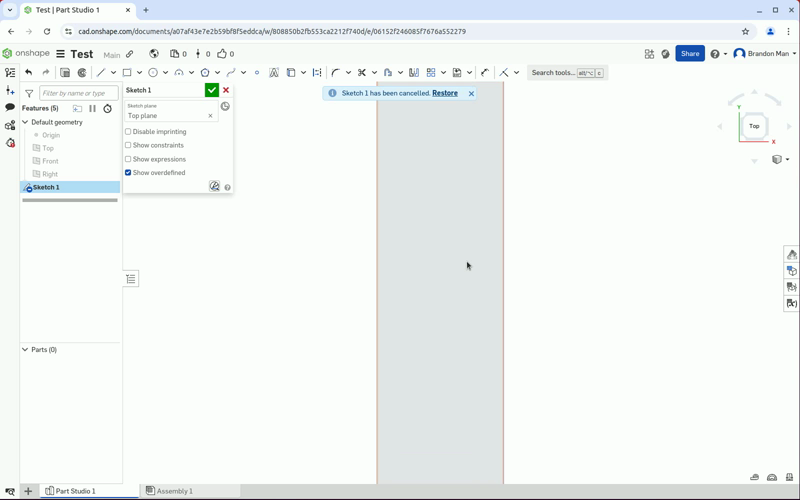
scroll(6)
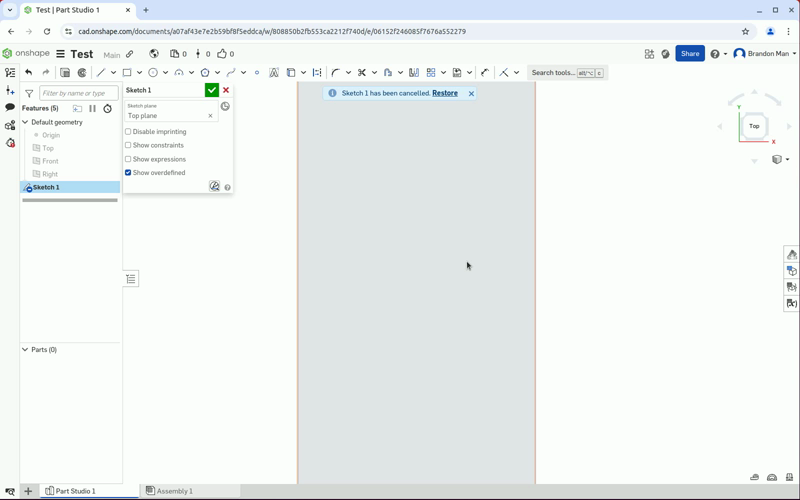
click(467, 261)
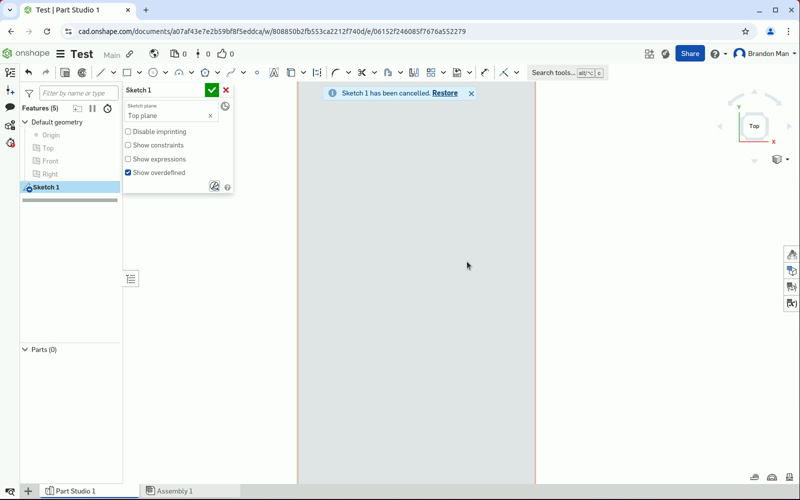
scroll(-6)
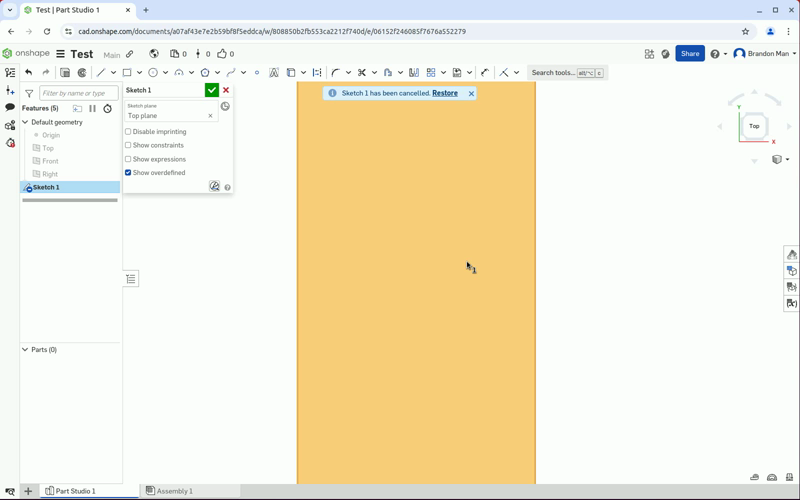
scroll(-6)
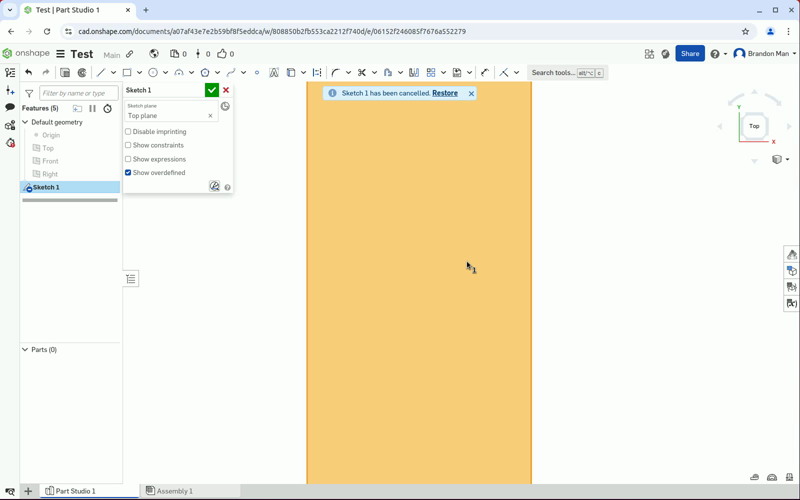
scroll(-6)
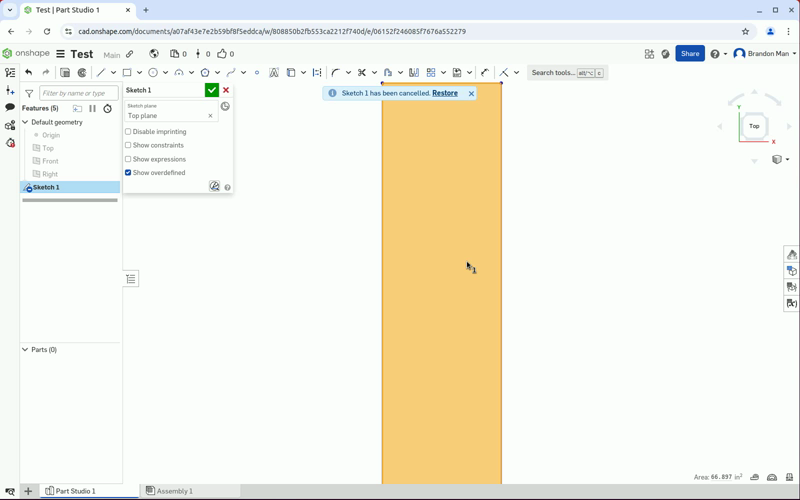
scroll(-6)
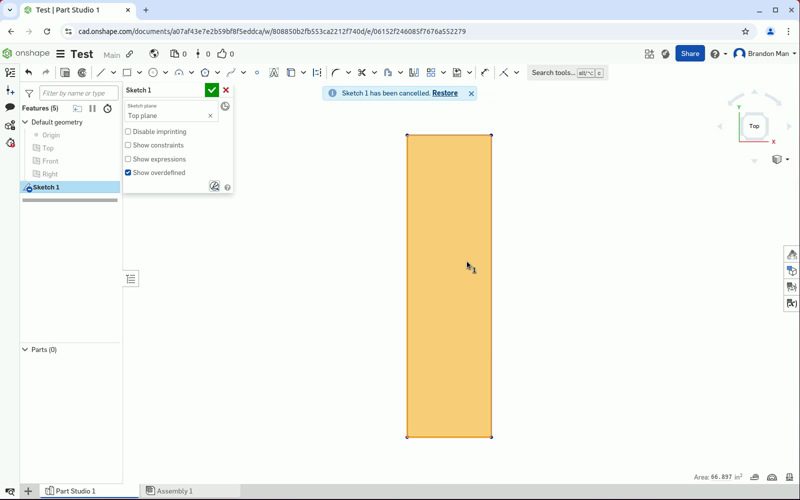
scroll(-6)
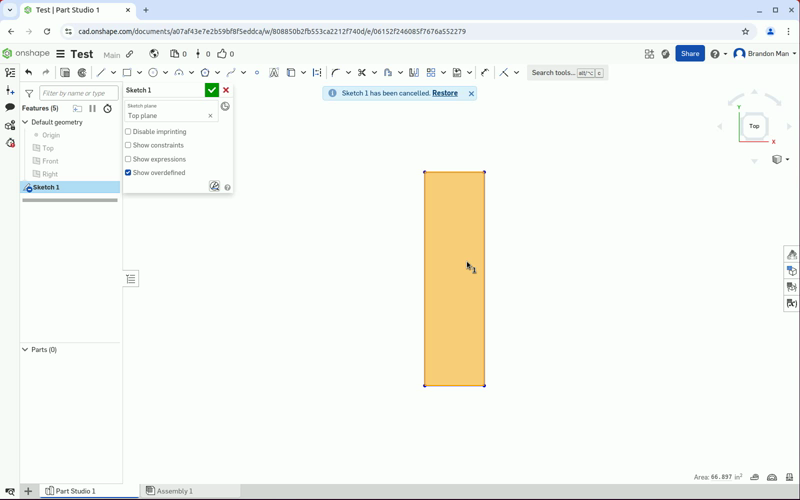
scroll(-6)
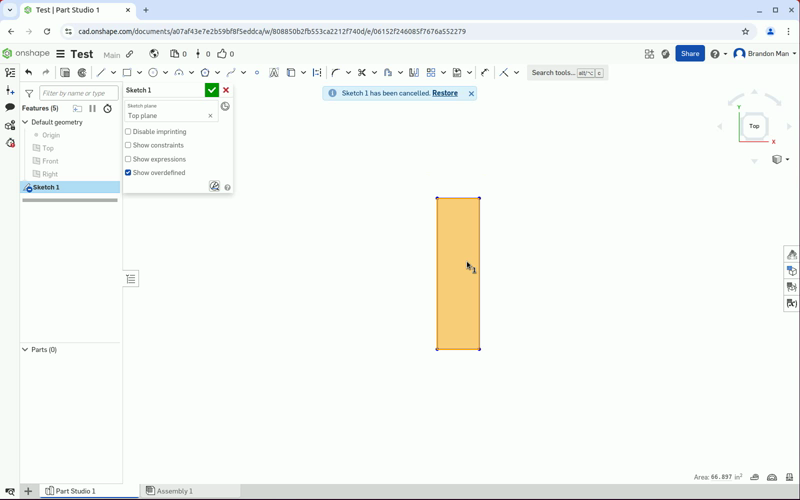
scroll(-6)
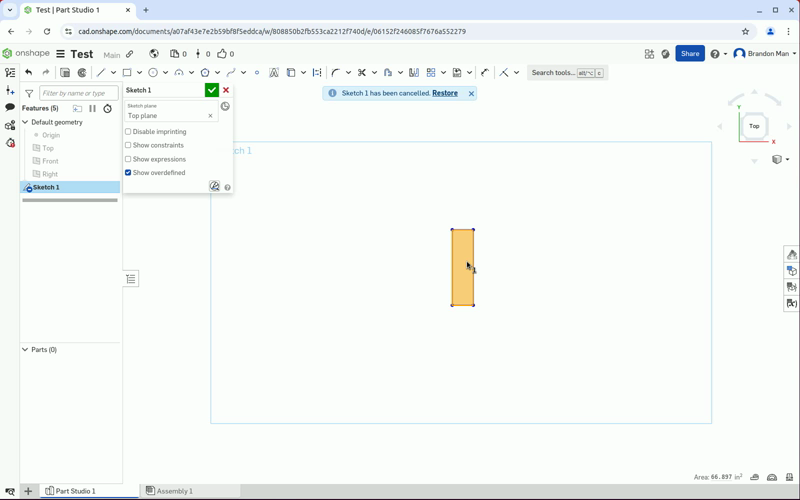
mouse_move(73, 352)
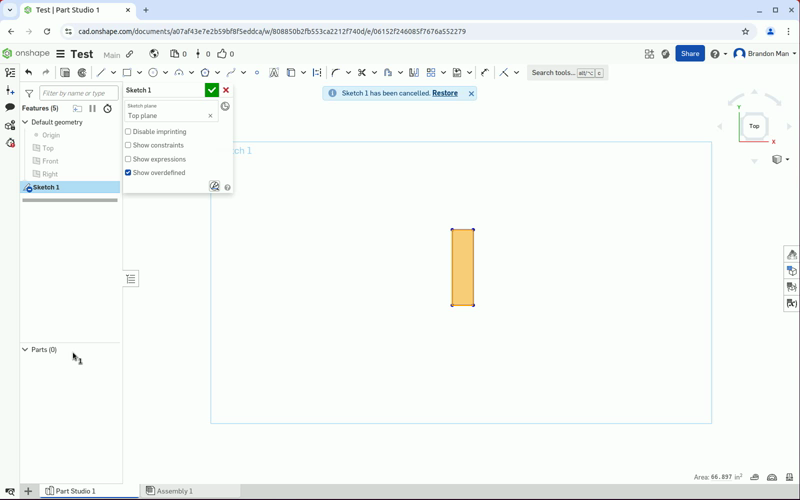
key(shift+y)
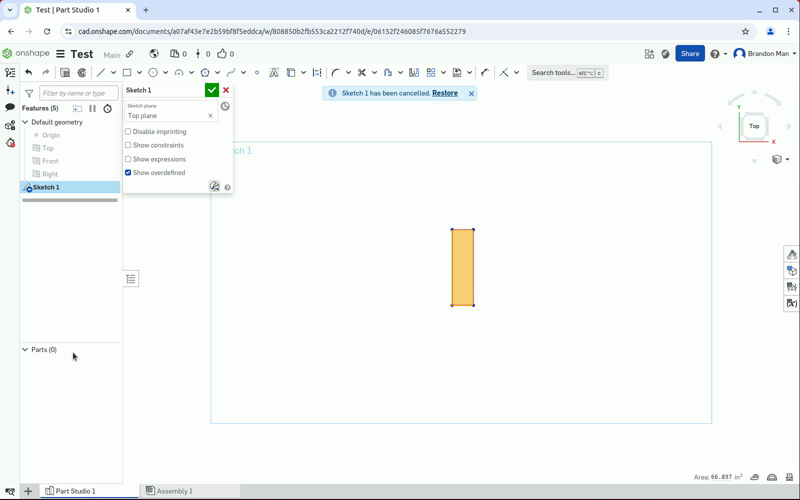
key(shift+e)
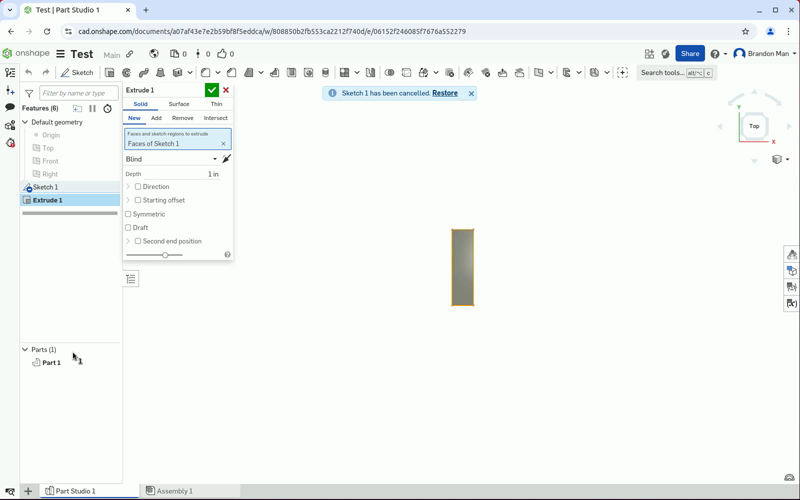
mouse_move(143, 106)
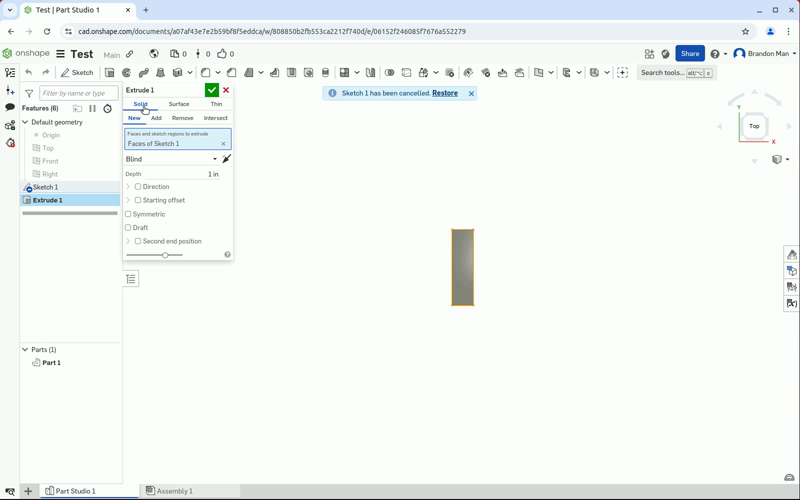
click(143, 106)
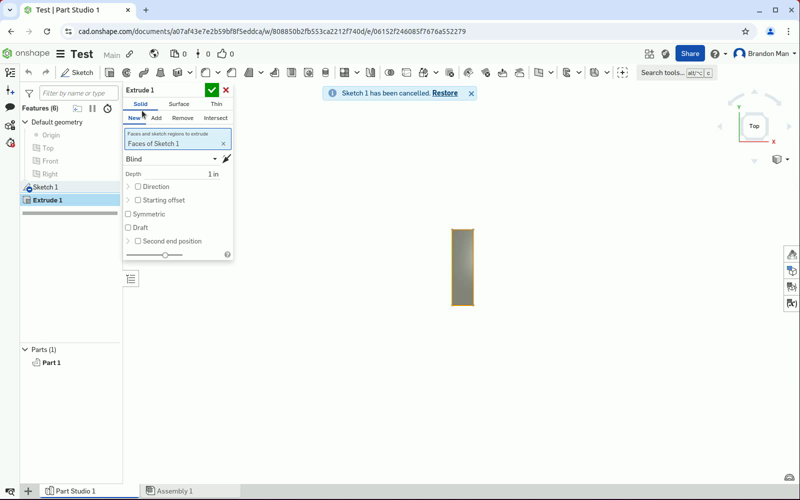
mouse_move(137, 120)
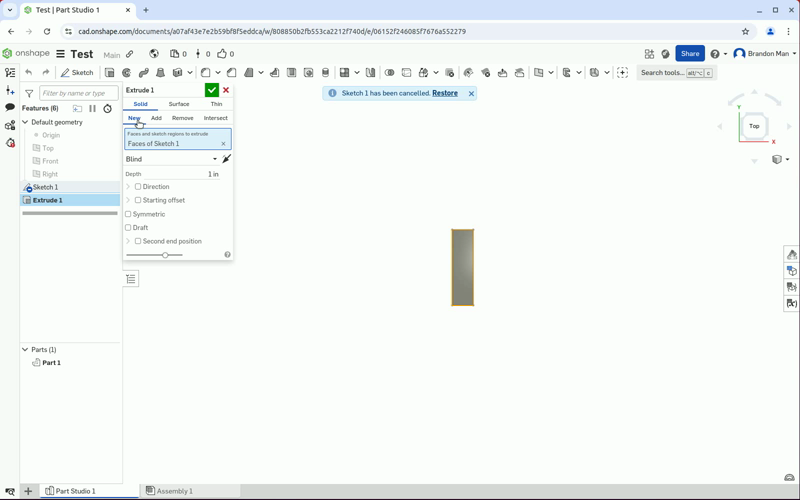
click(137, 120)
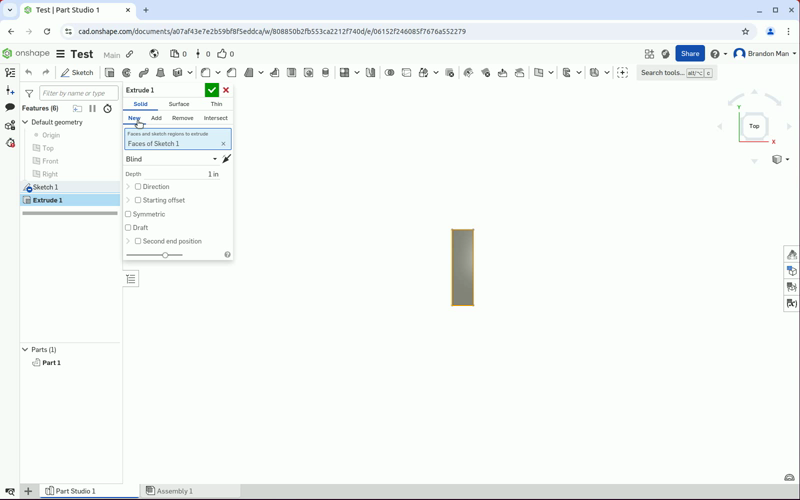
key(tab, 4)
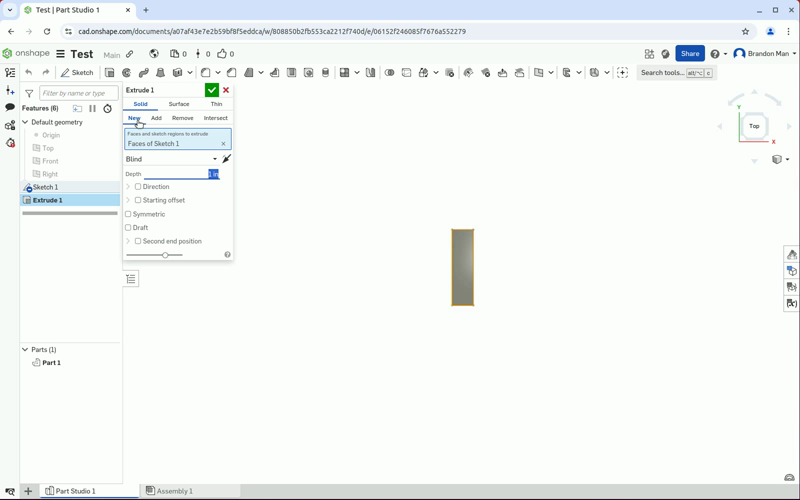
text(0.481)
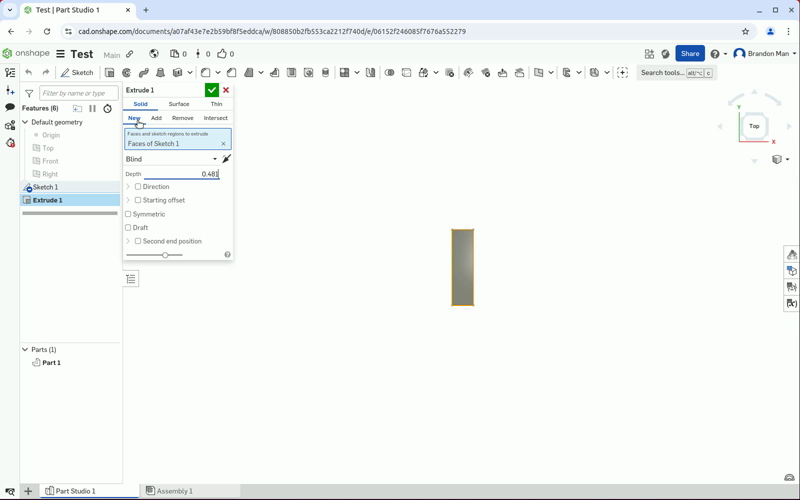
key(enter)
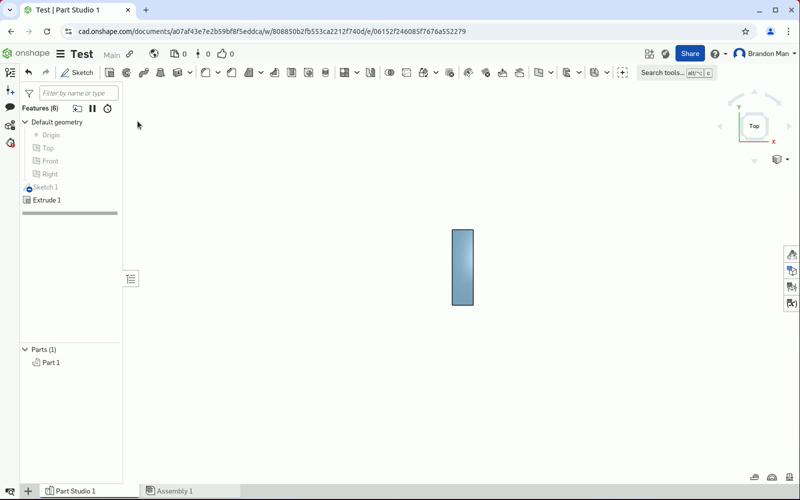
key(shift+h)
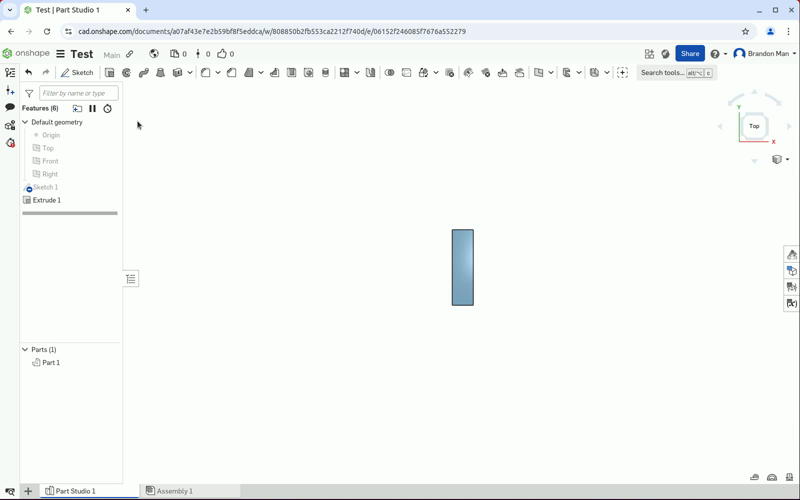
key(shift+h)
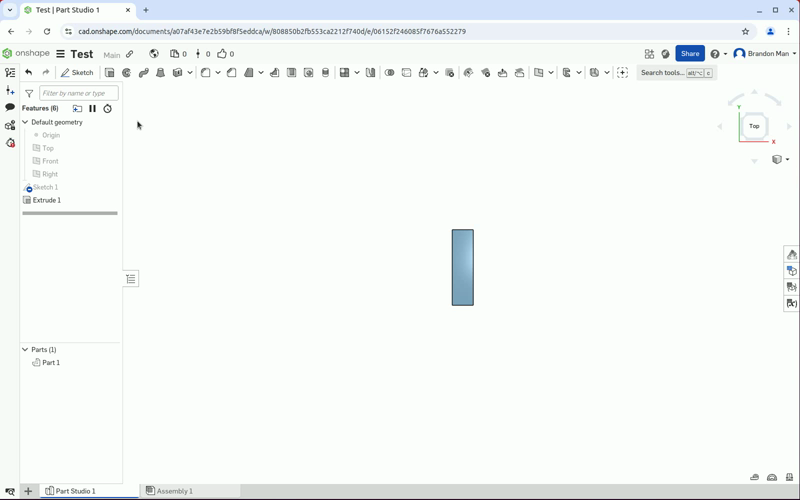
mouse_move(73, 189)
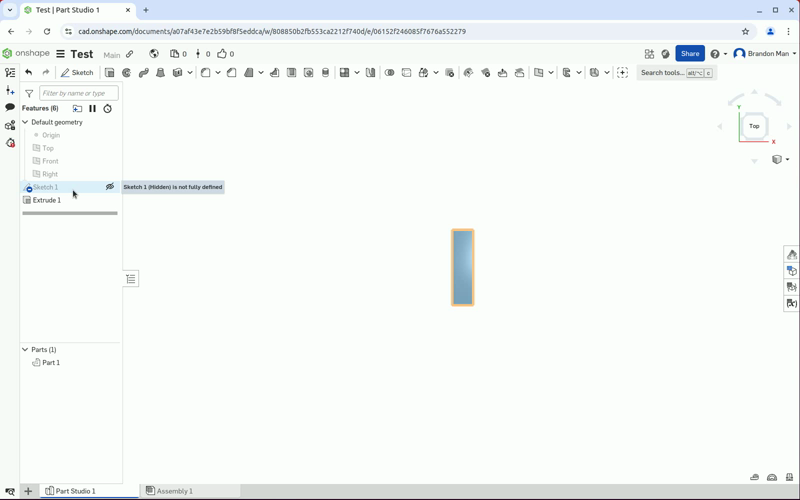
click(73, 189)
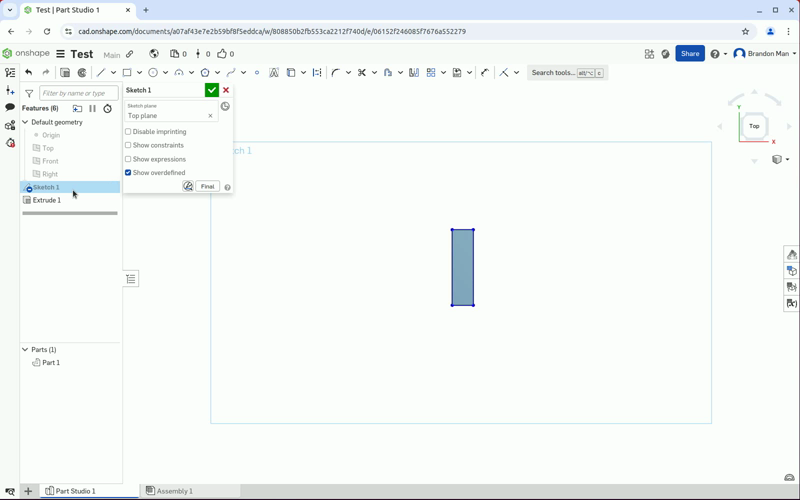
mouse_move(229, 92)
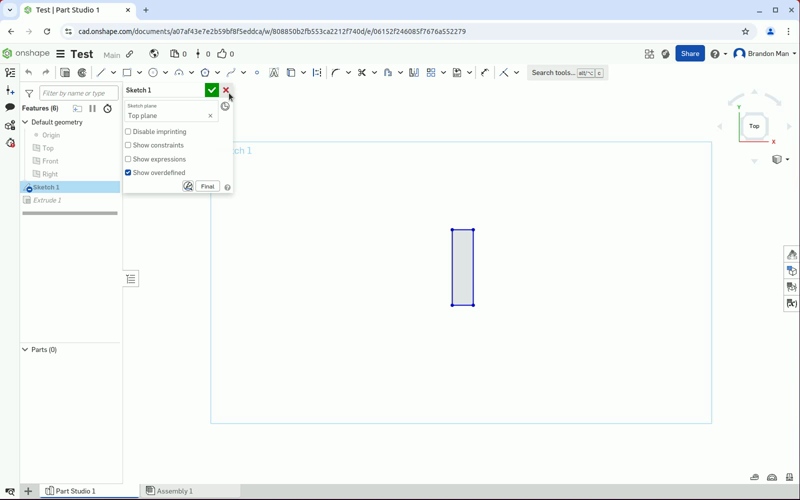
click(229, 92)
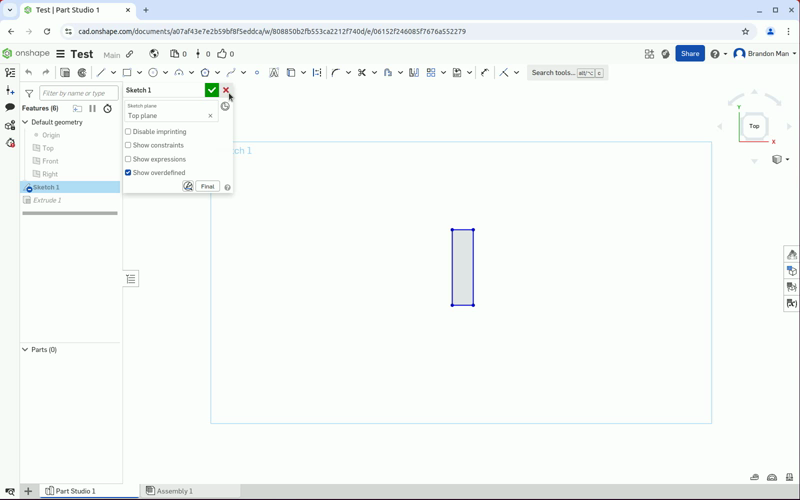
key(shift+s)
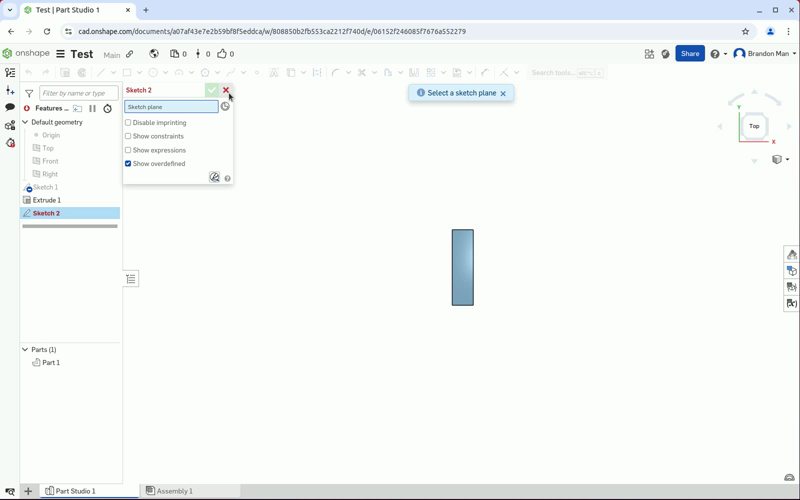
mouse_move(73, 150)
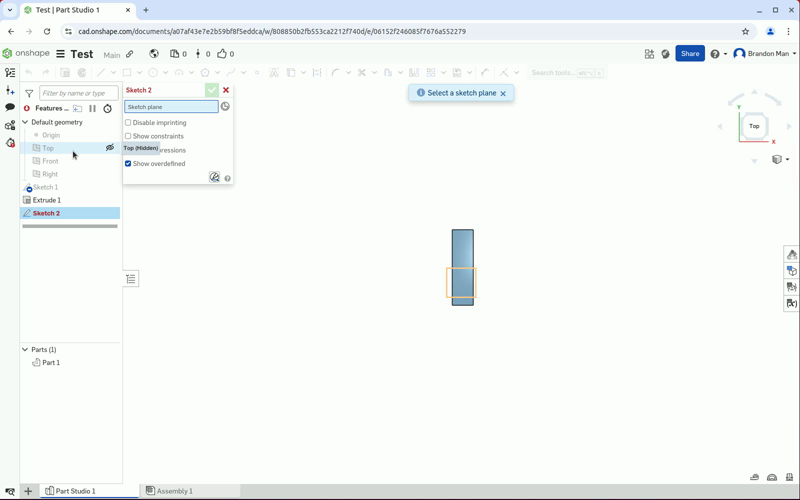
click(73, 150)
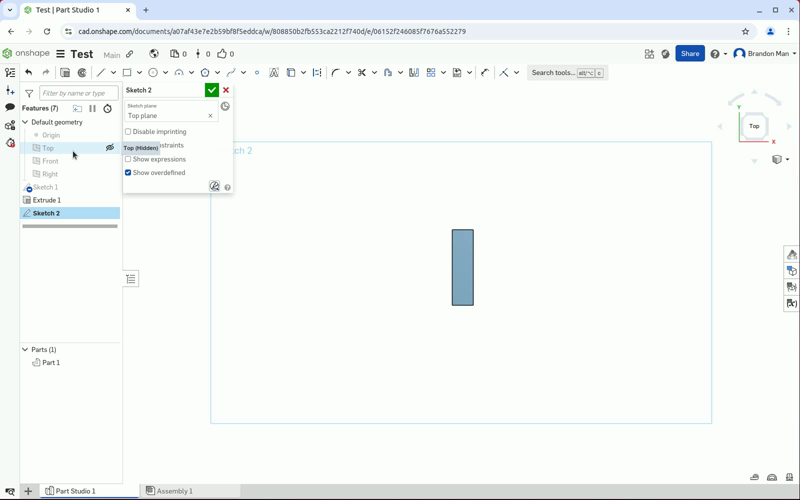
mouse_move(73, 352)
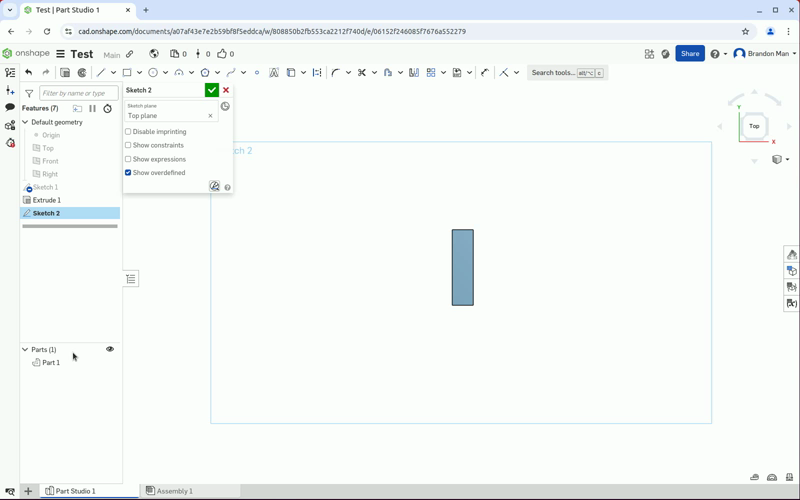
key(y)
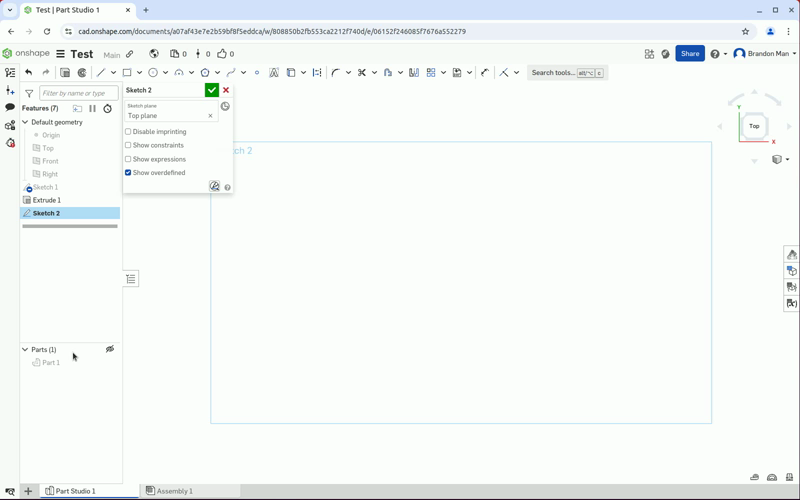
key(a)
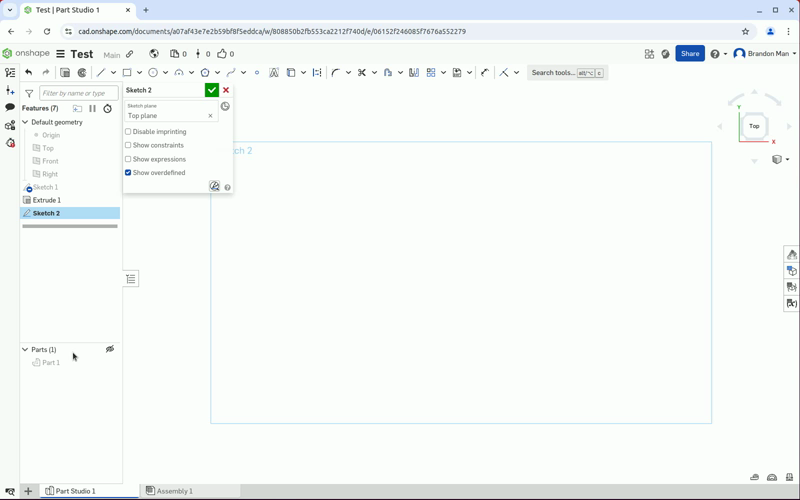
key_down(shift)
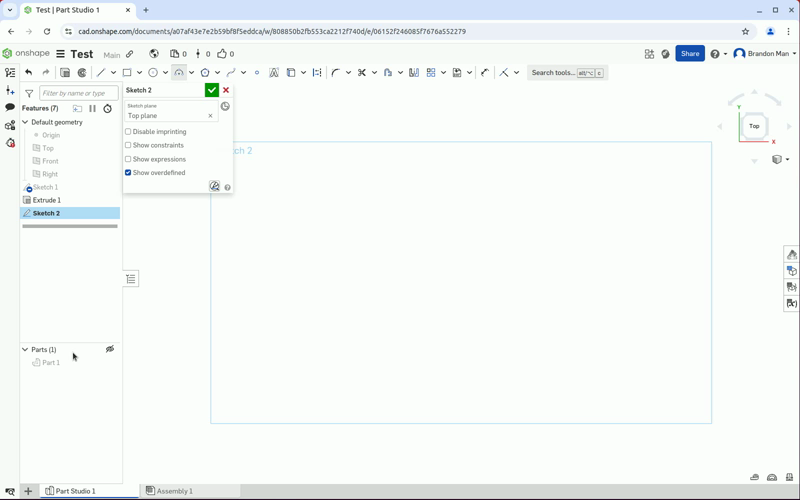
mouse_move(431, 328)
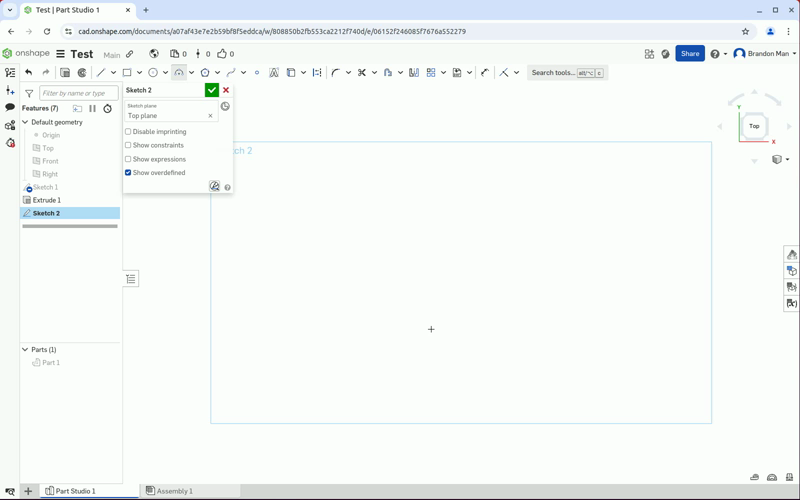
click(431, 328)
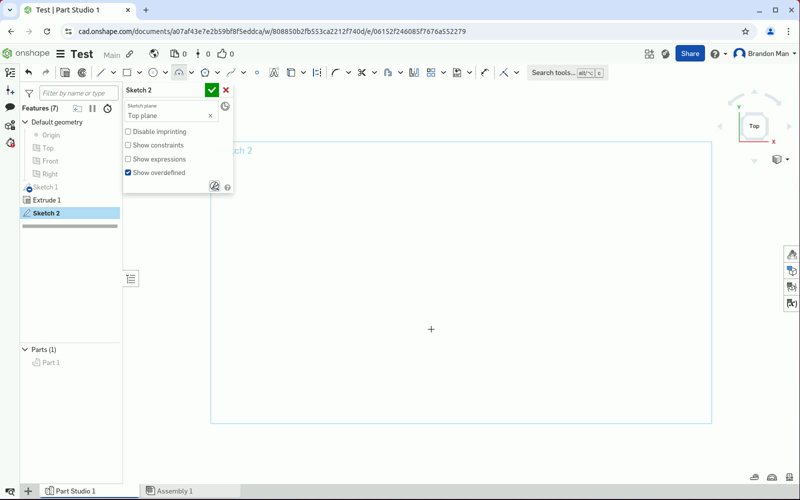
key_up(shift)
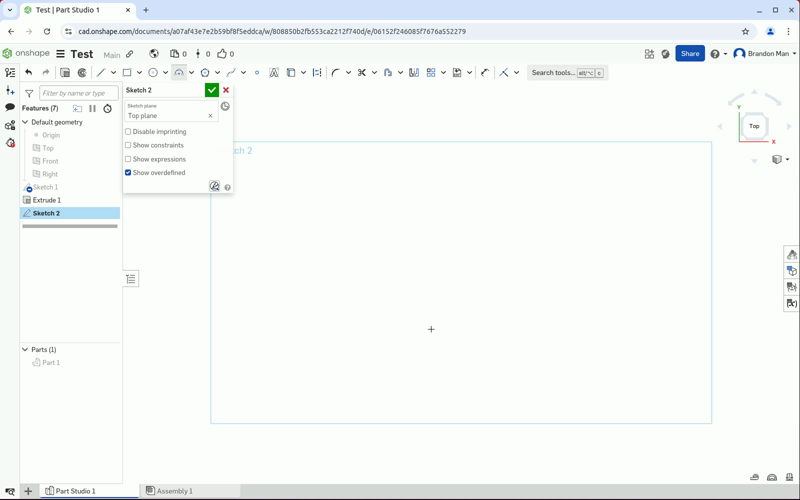
key_down(shift)
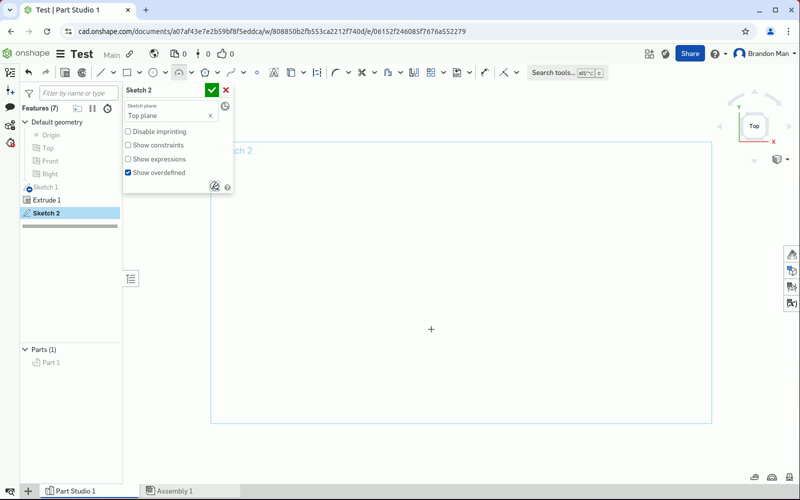
mouse_move(493, 327)
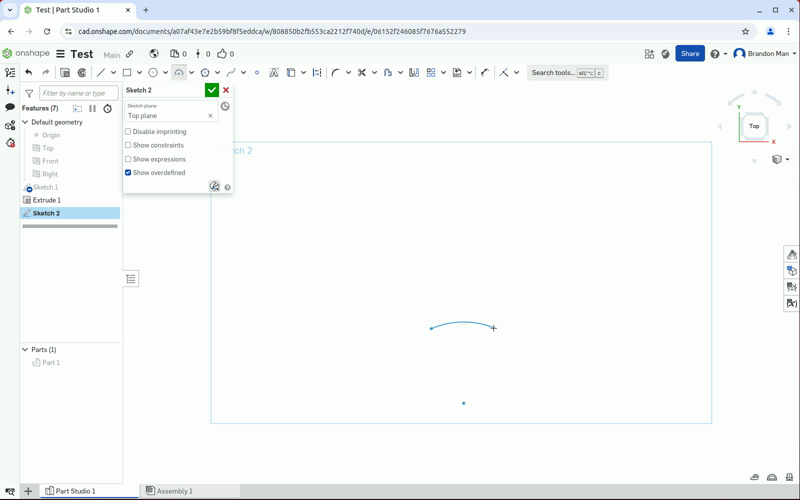
click(493, 327)
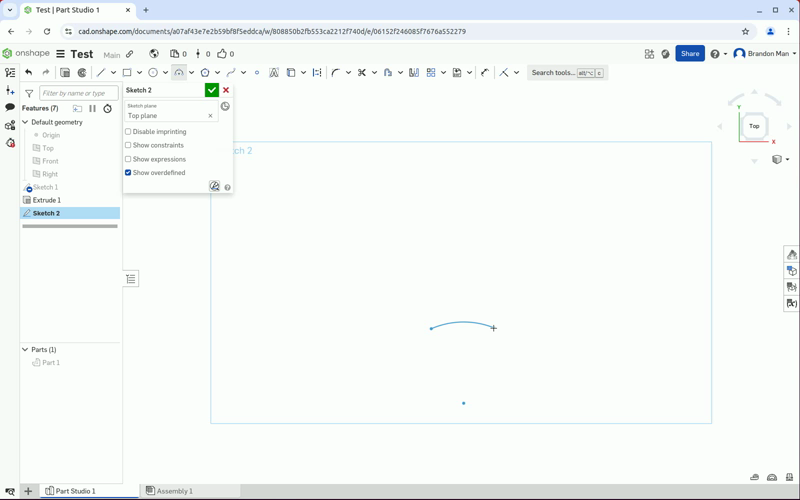
mouse_move(463, 396)
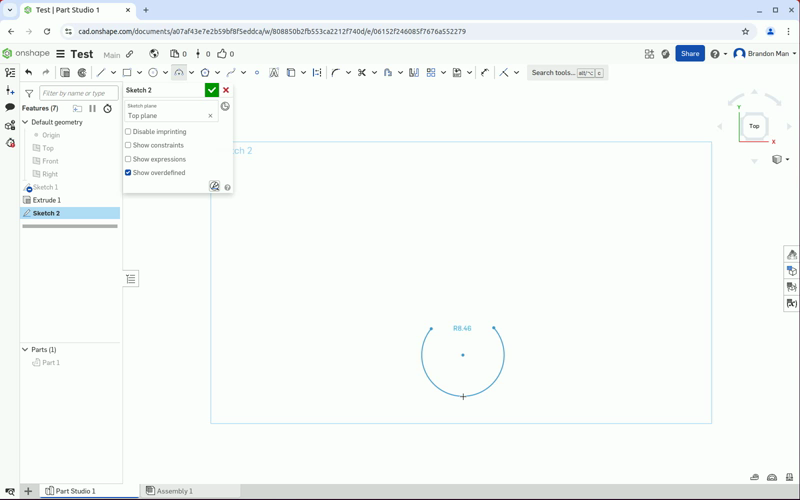
click(463, 396)
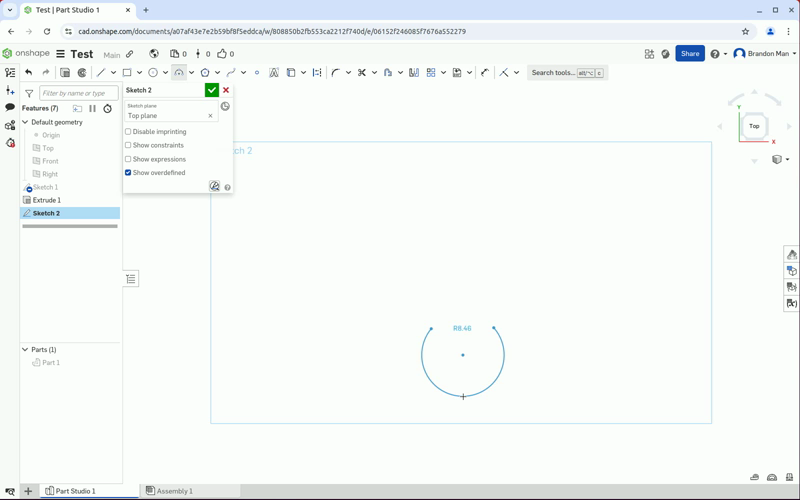
key_up(shift)
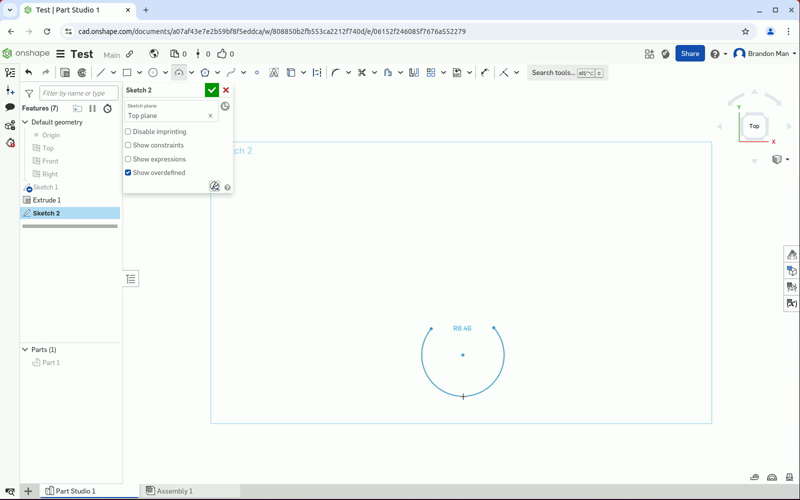
mouse_move(493, 327)
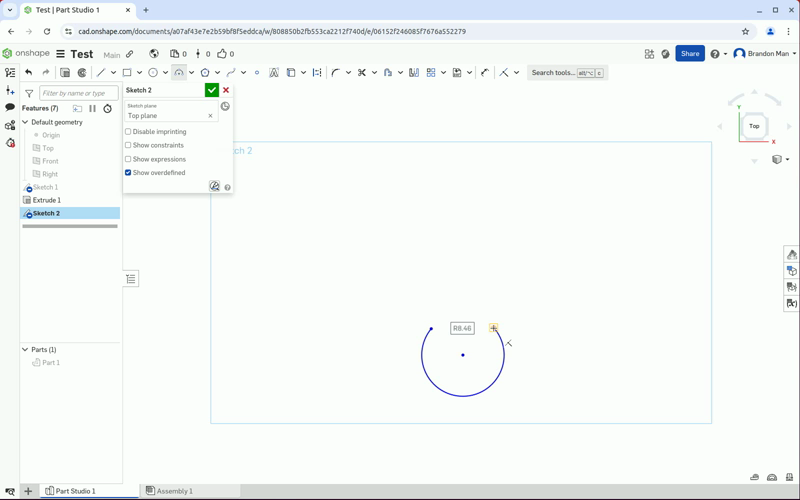
click(493, 327)
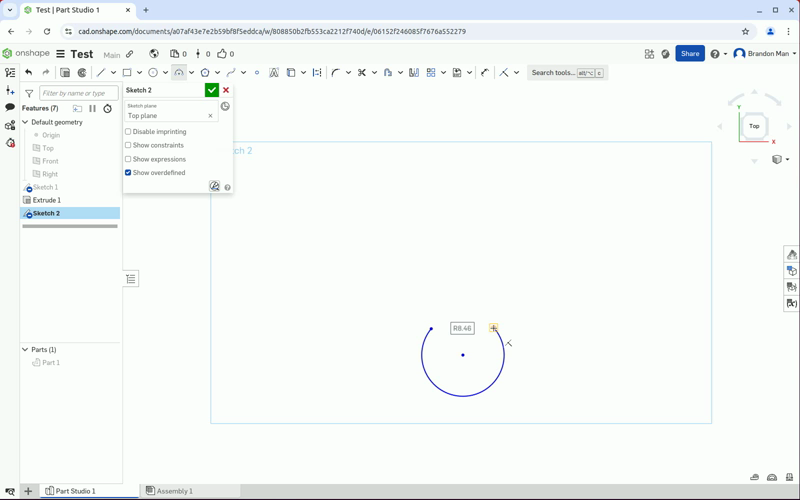
key_down(shift)
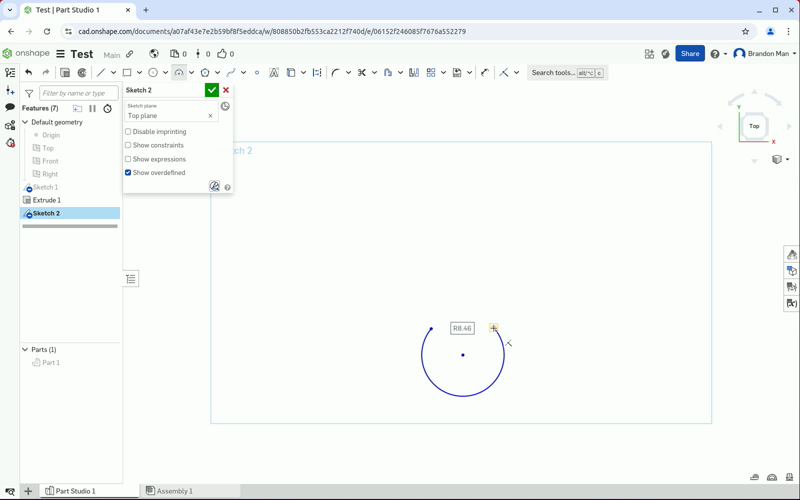
mouse_move(489, 335)
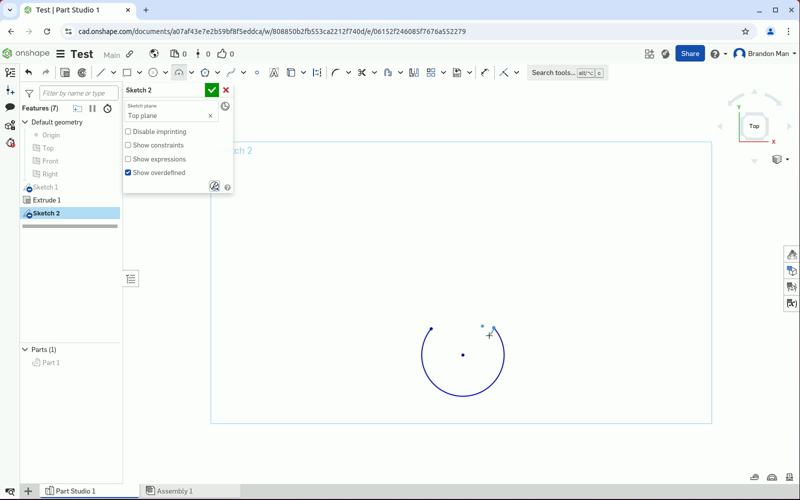
click(489, 335)
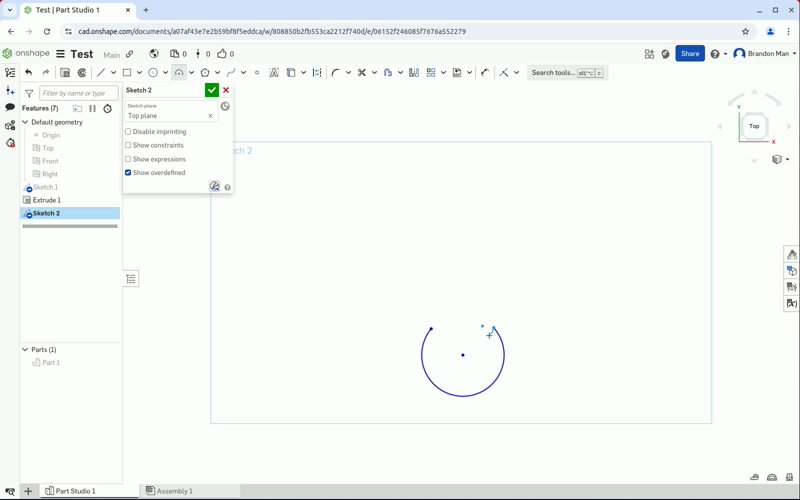
mouse_move(491, 331)
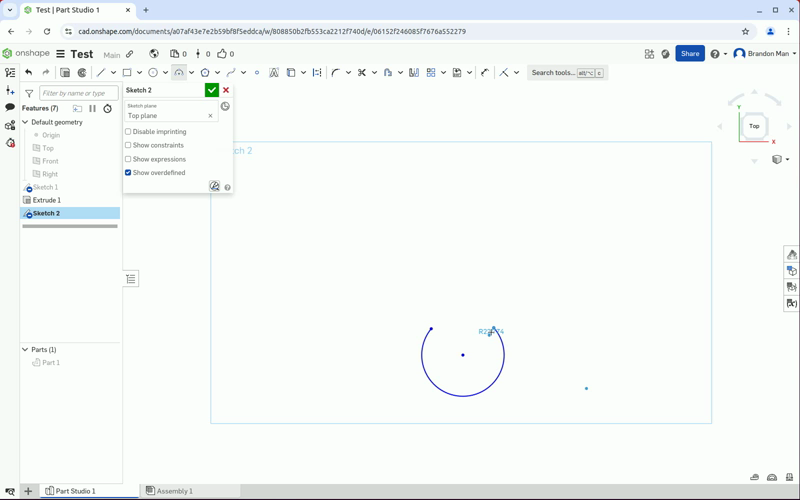
scroll(6)
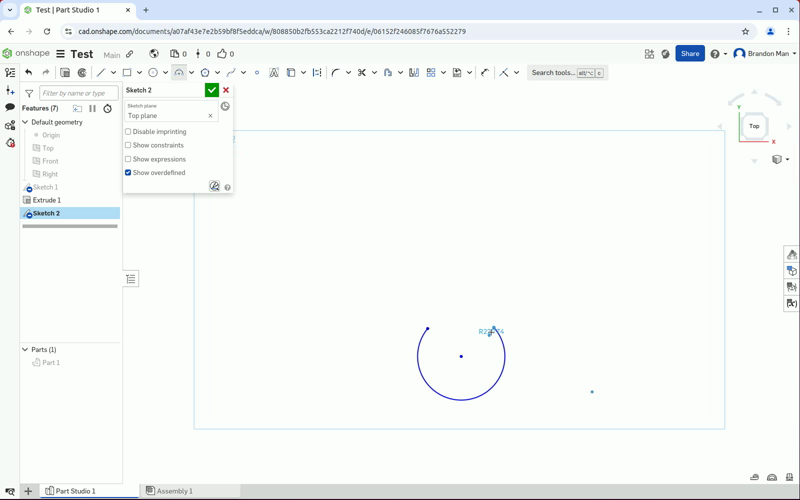
scroll(6)
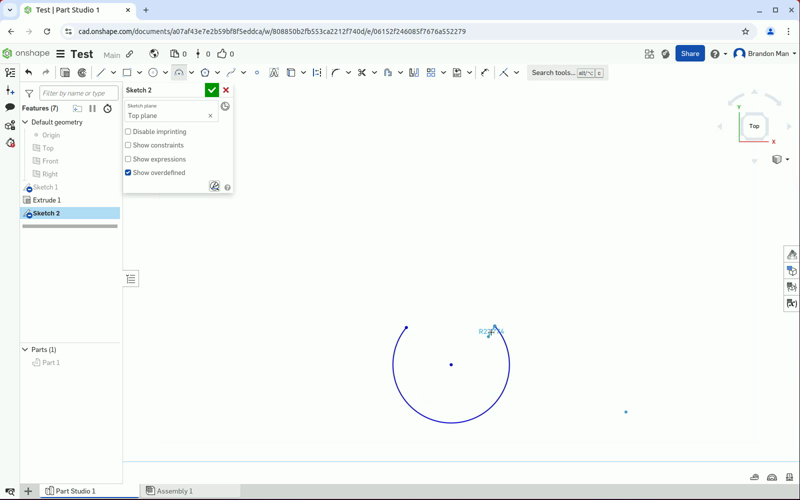
scroll(6)
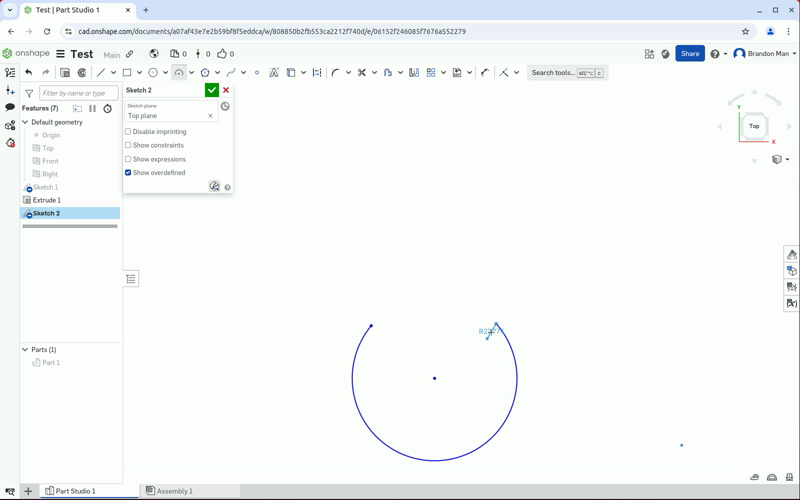
scroll(6)
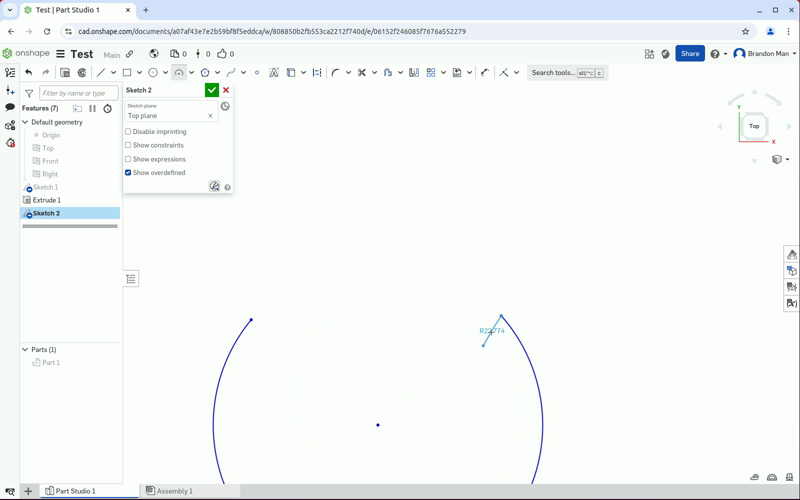
scroll(6)
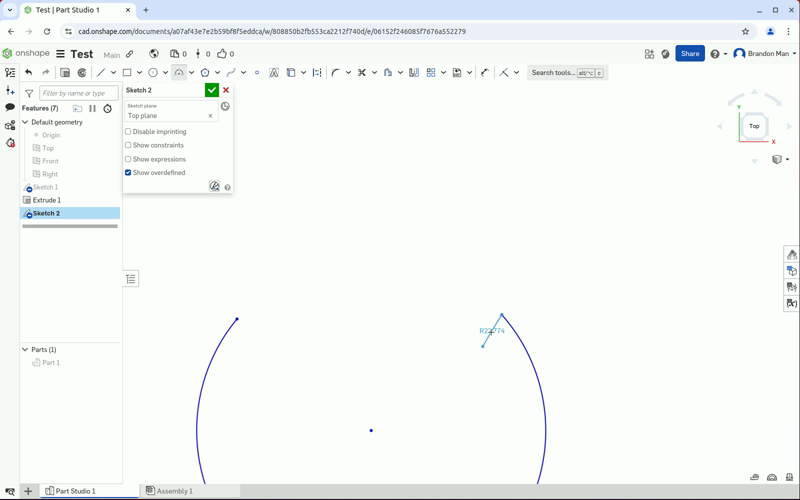
scroll(6)
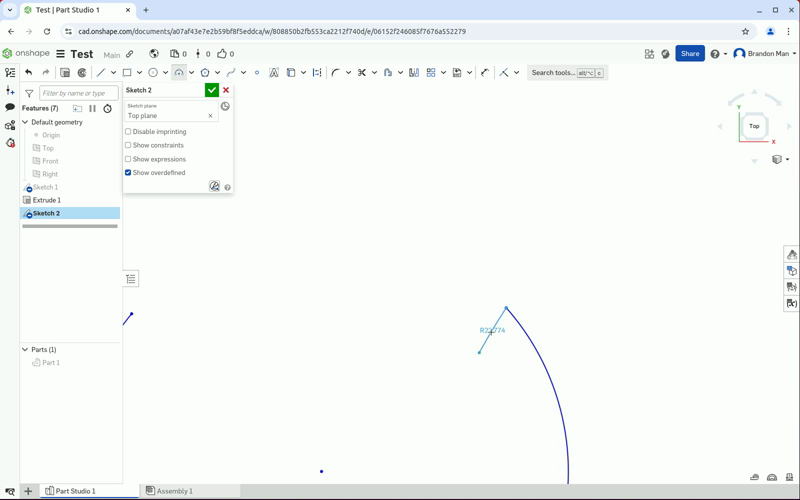
scroll(6)
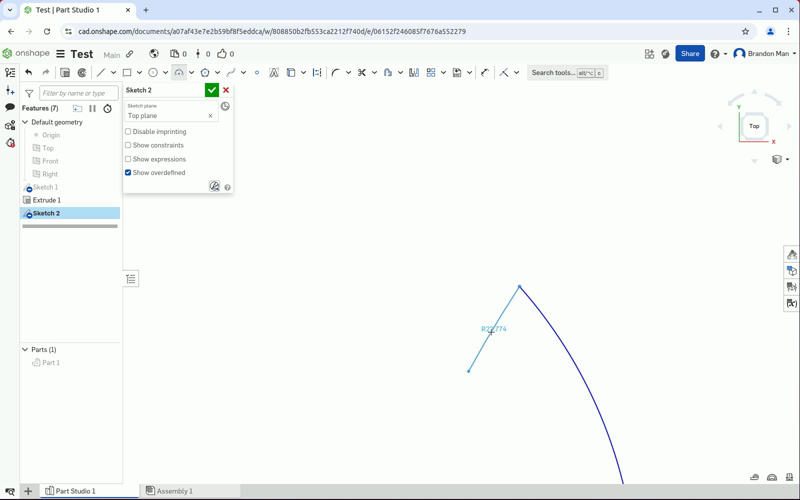
click(491, 331)
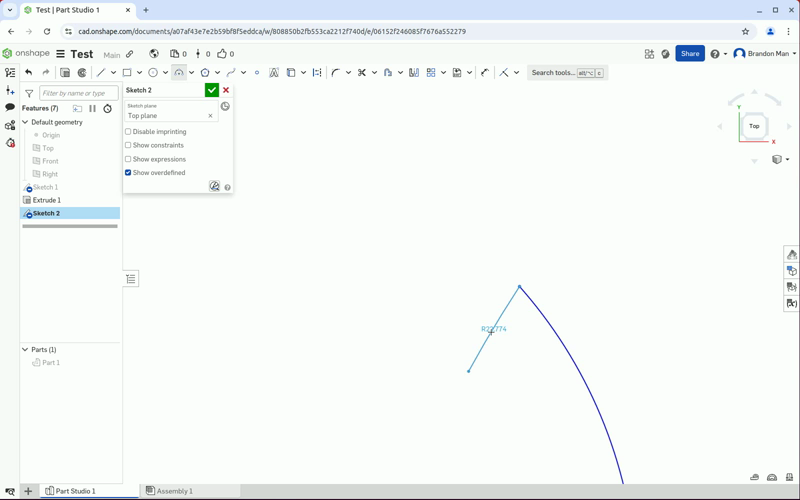
scroll(-6)
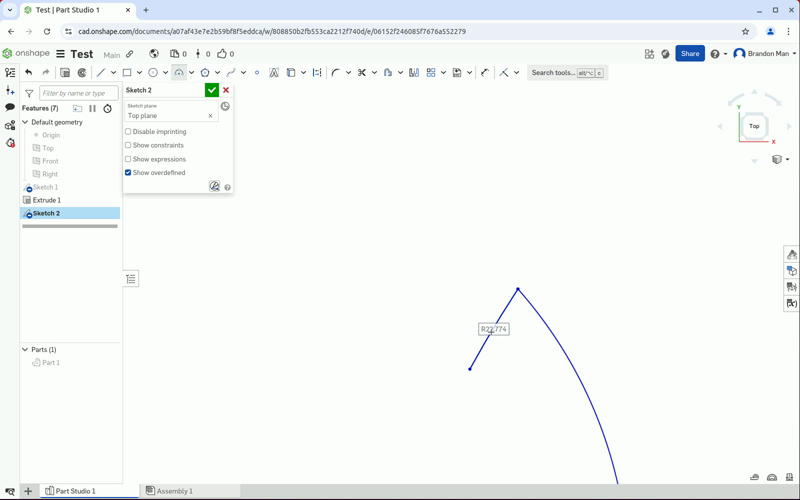
scroll(-6)
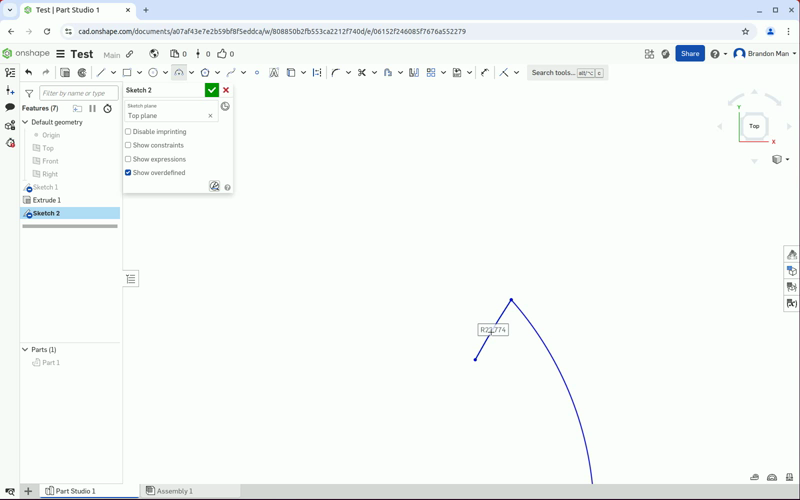
scroll(-6)
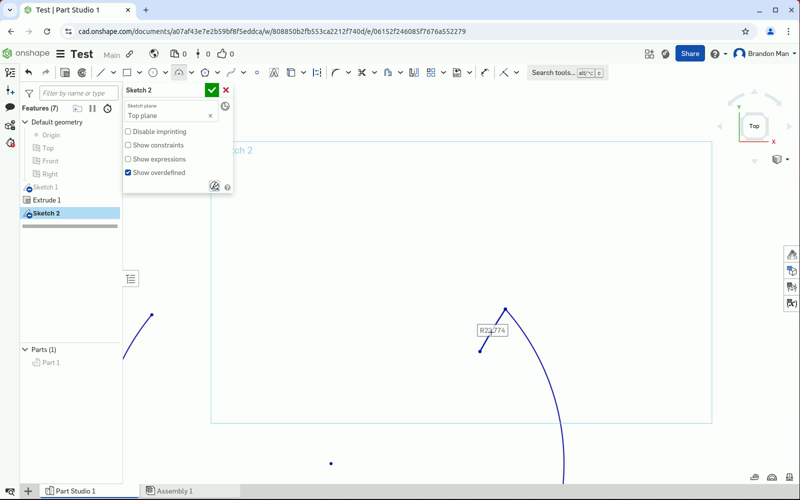
scroll(-6)
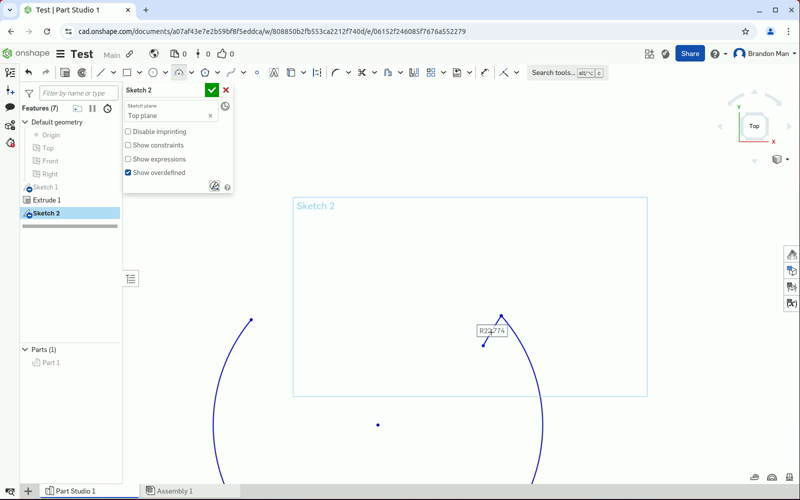
scroll(-6)
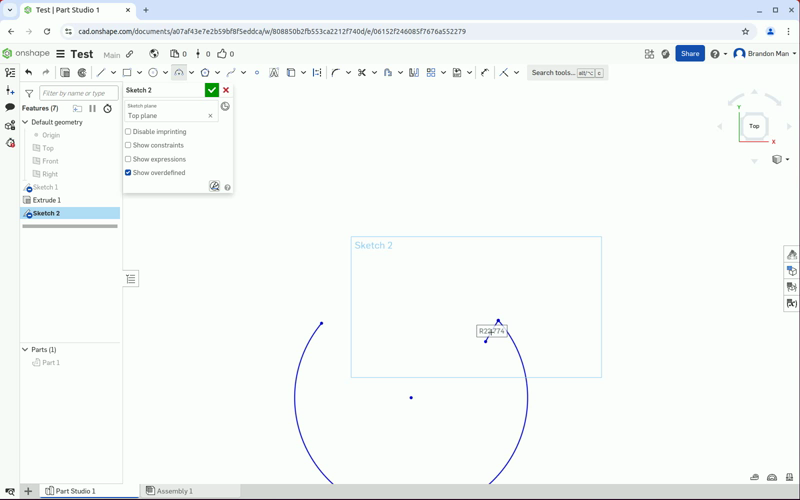
scroll(-6)
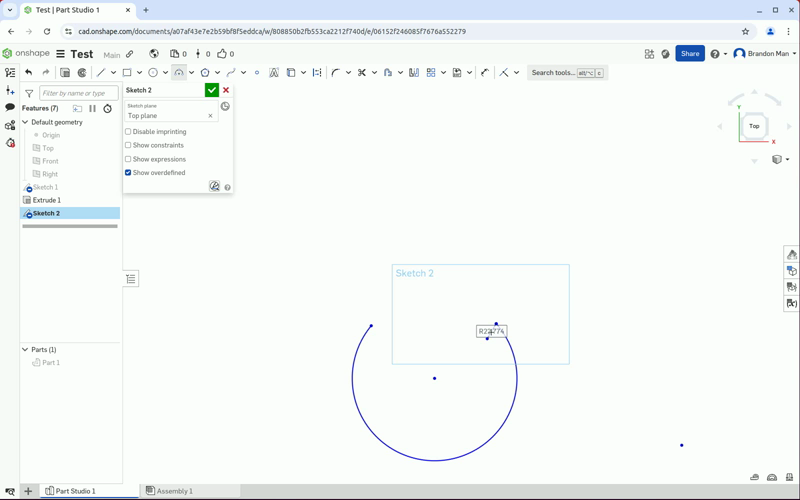
scroll(-6)
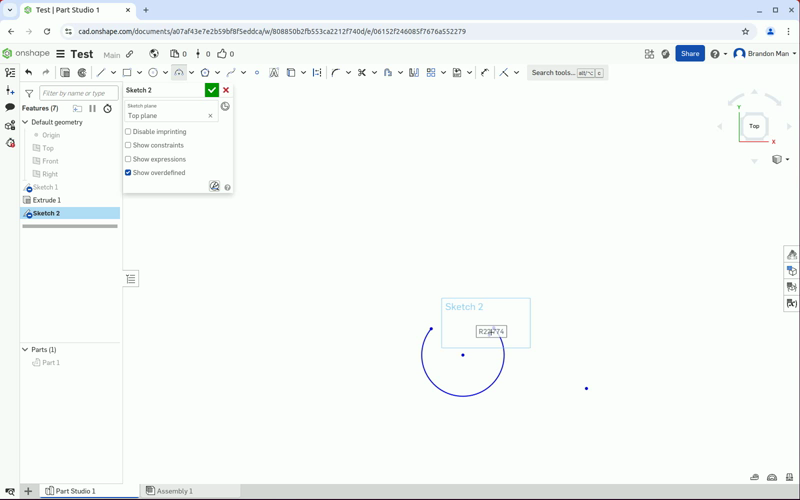
key_up(shift)
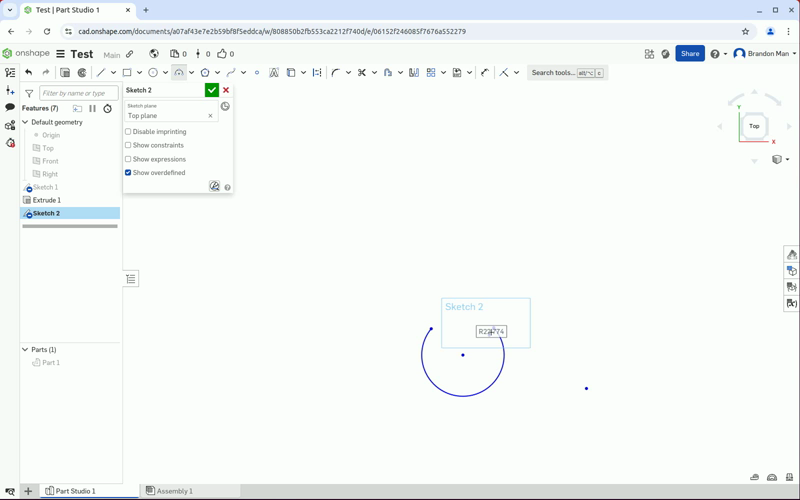
mouse_move(489, 335)
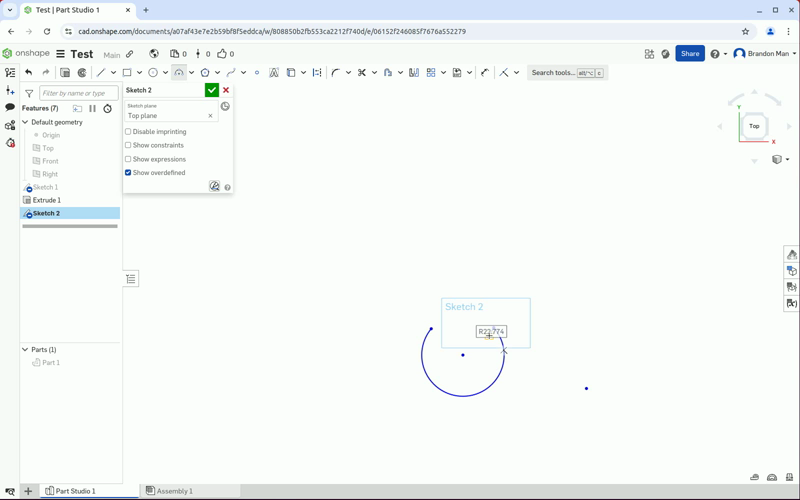
scroll(6)
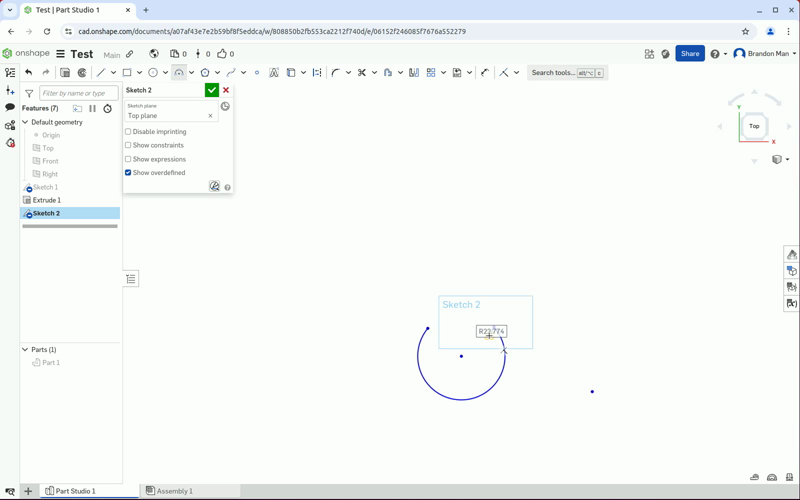
scroll(6)
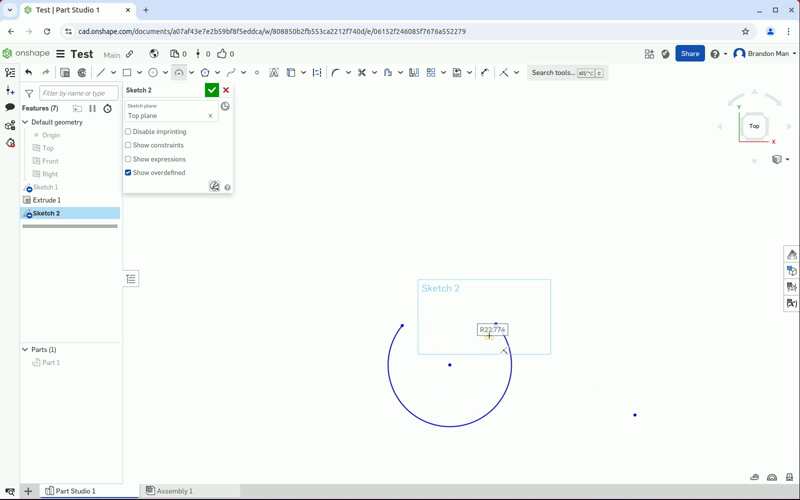
scroll(6)
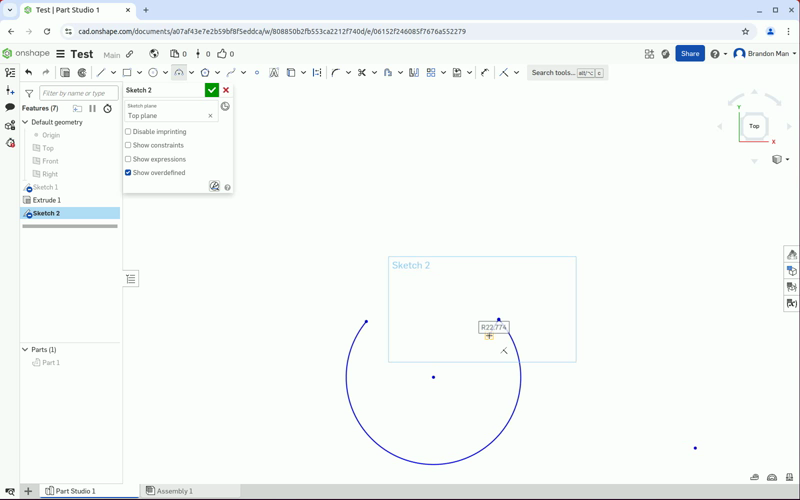
scroll(6)
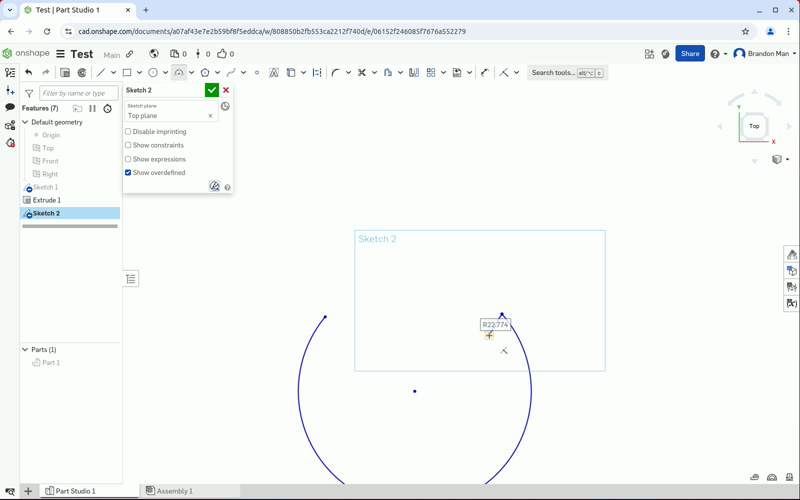
scroll(6)
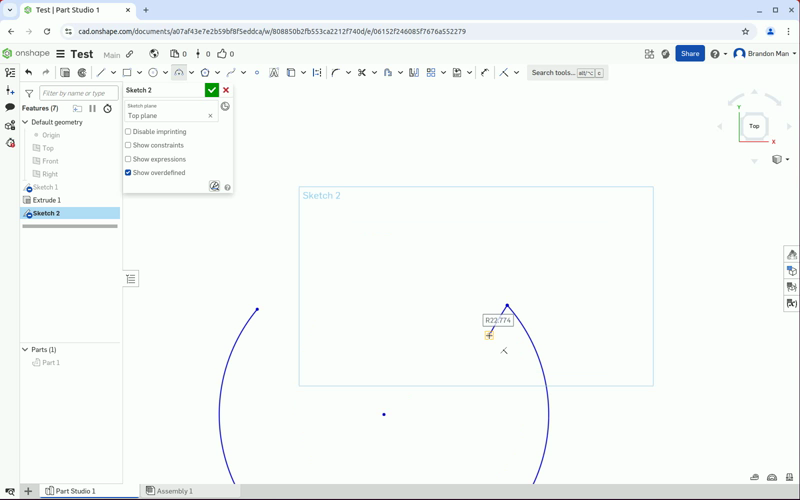
scroll(6)
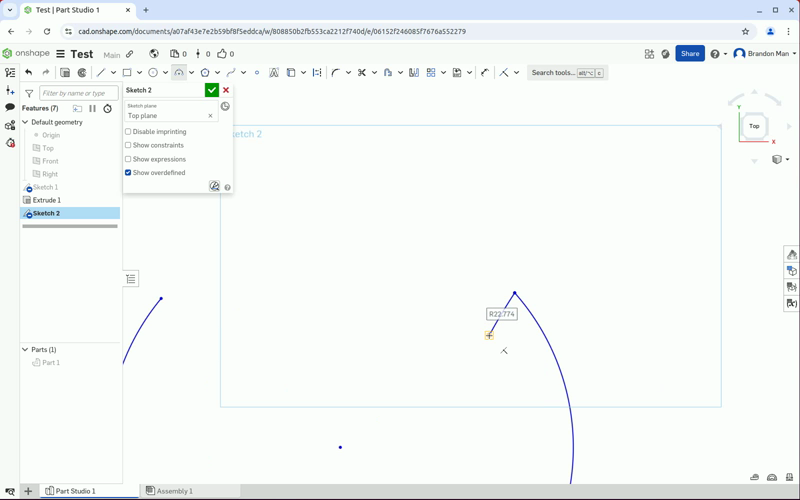
scroll(6)
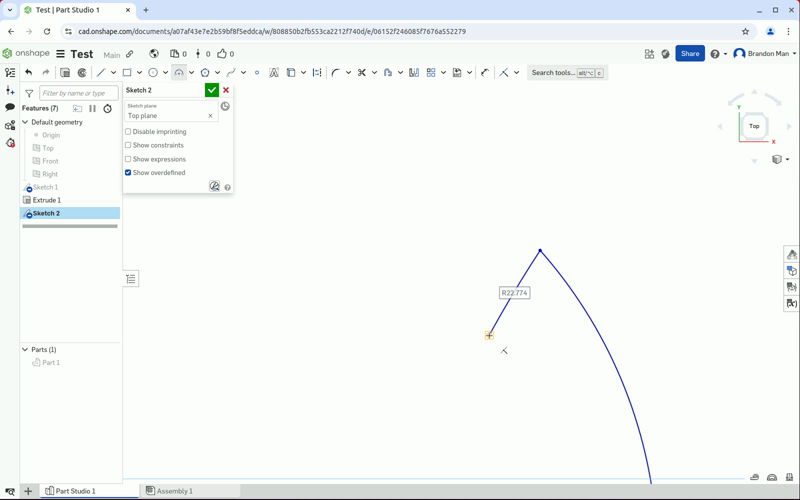
click(489, 335)
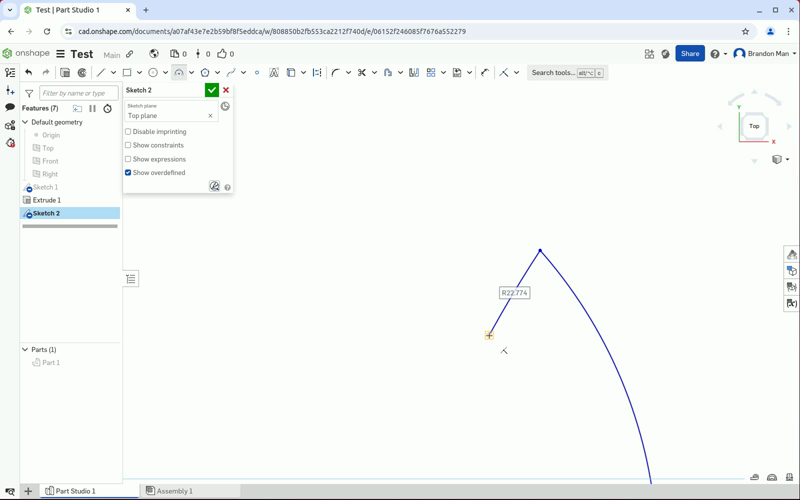
scroll(-6)
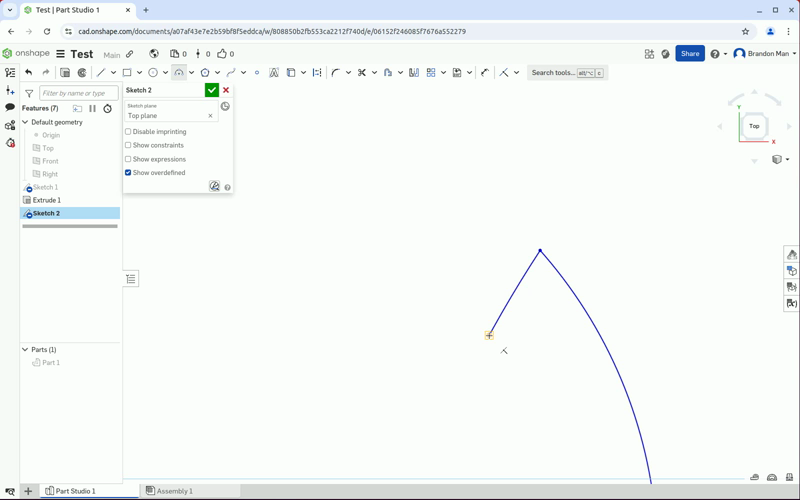
scroll(-6)
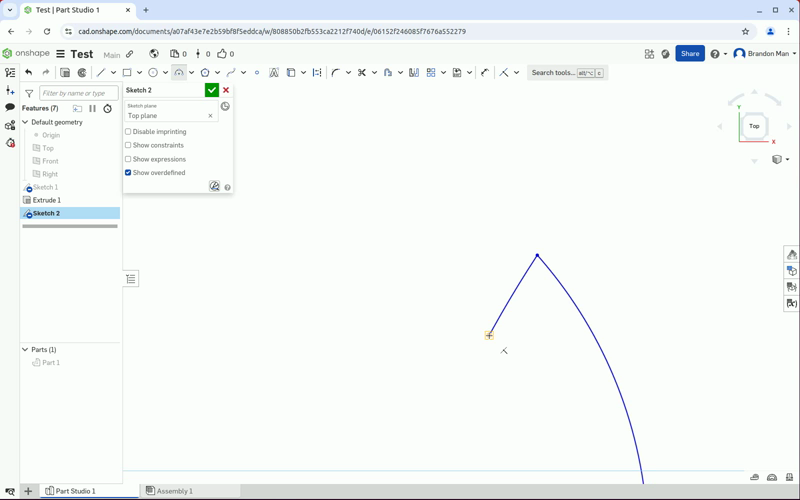
scroll(-6)
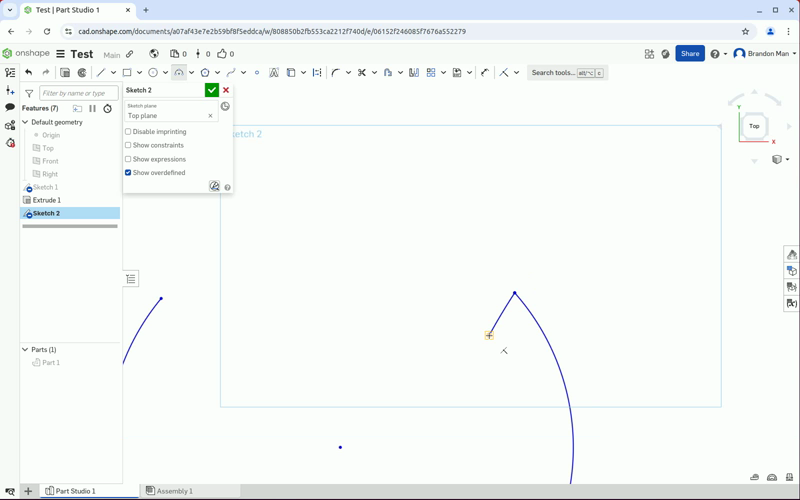
scroll(-6)
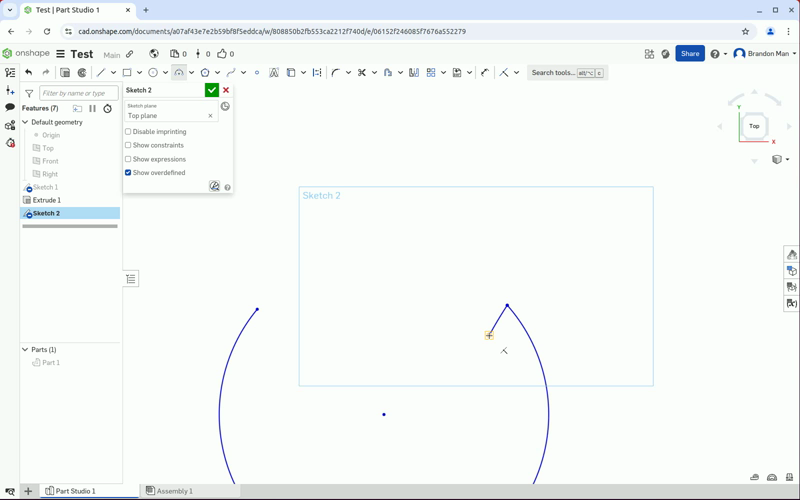
scroll(-6)
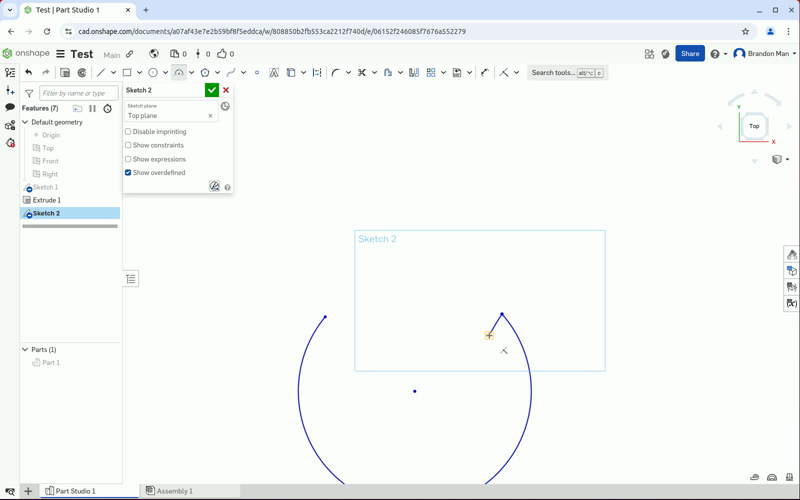
scroll(-6)
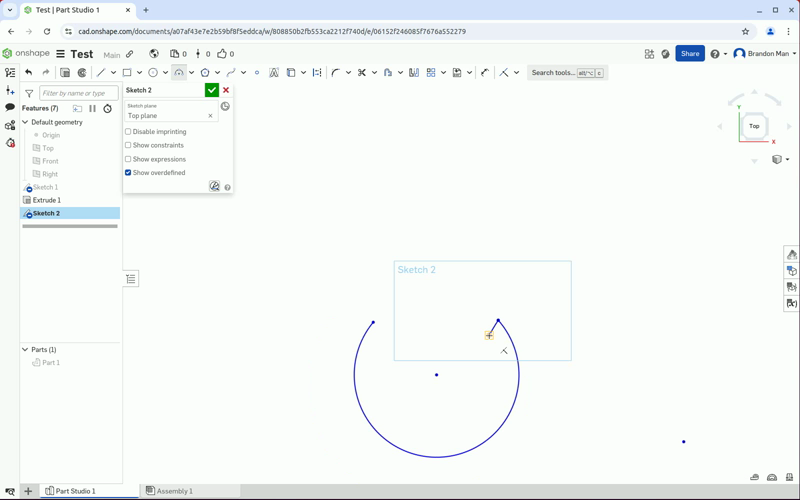
scroll(-6)
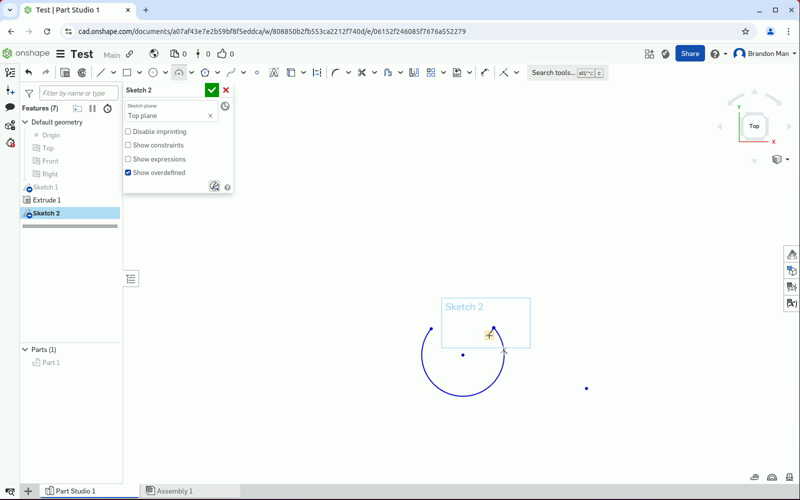
key_down(shift)
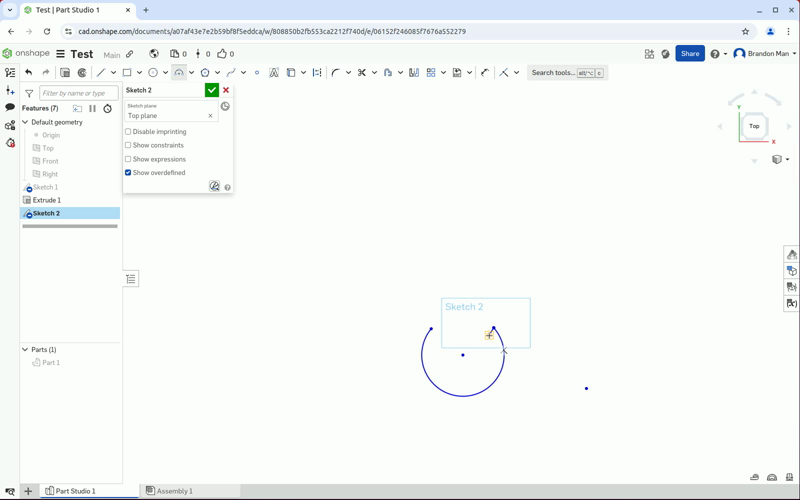
mouse_move(436, 335)
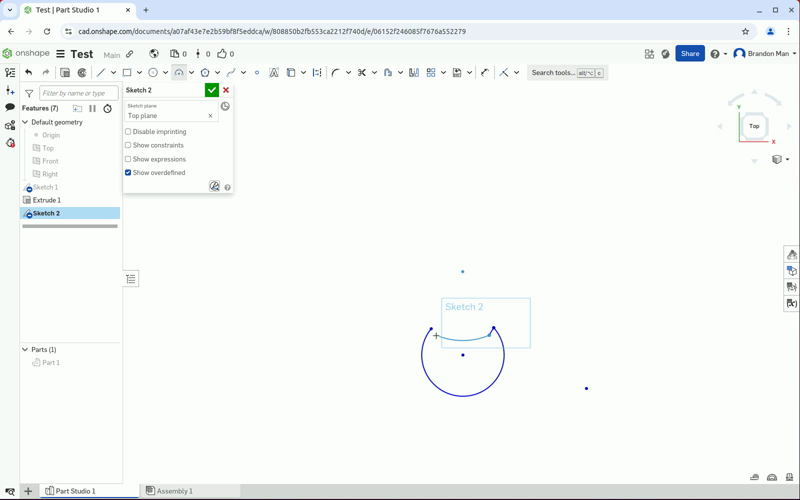
click(436, 335)
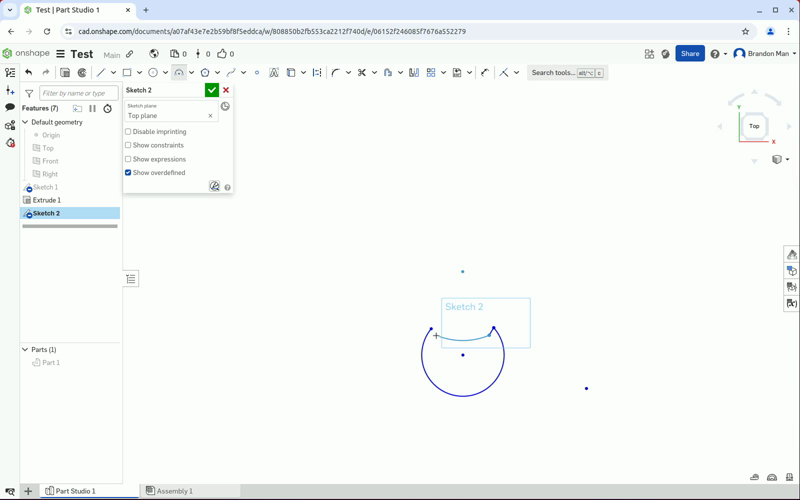
mouse_move(462, 381)
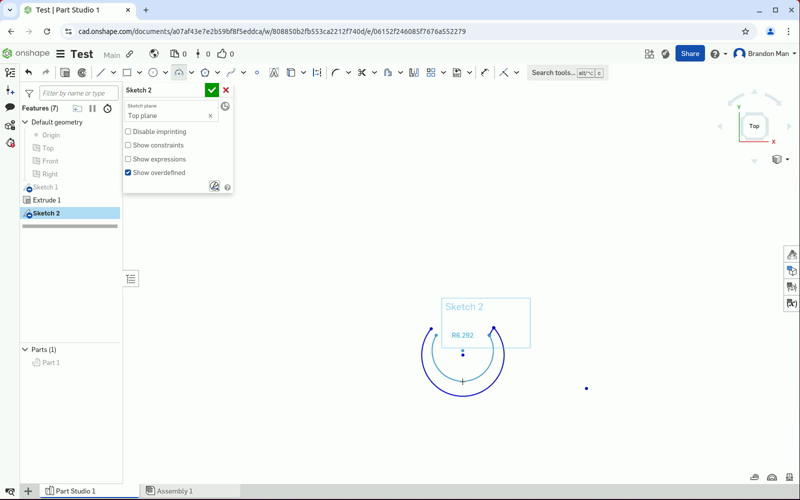
click(462, 381)
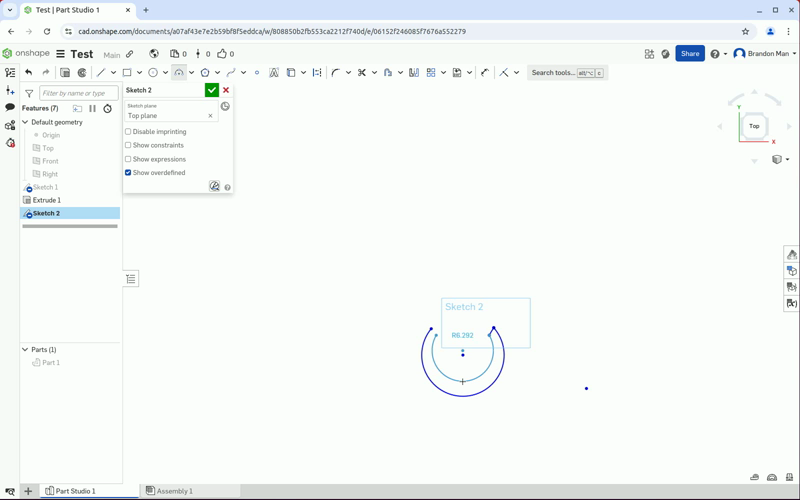
key_up(shift)
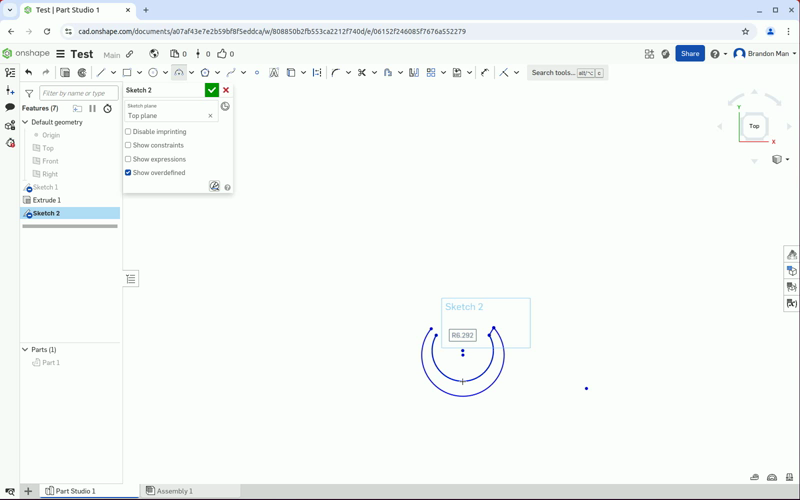
mouse_move(436, 335)
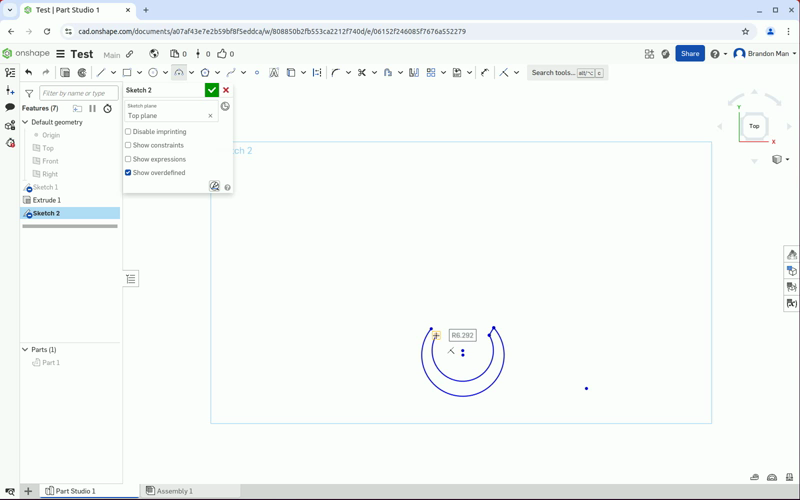
click(436, 335)
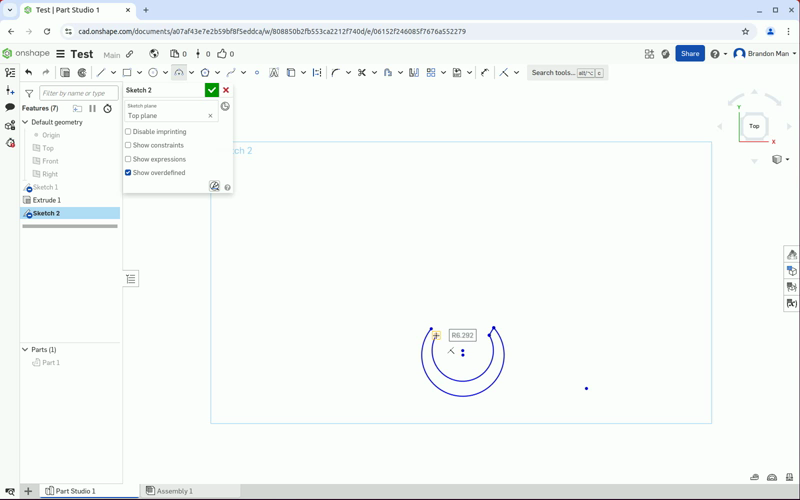
mouse_move(431, 328)
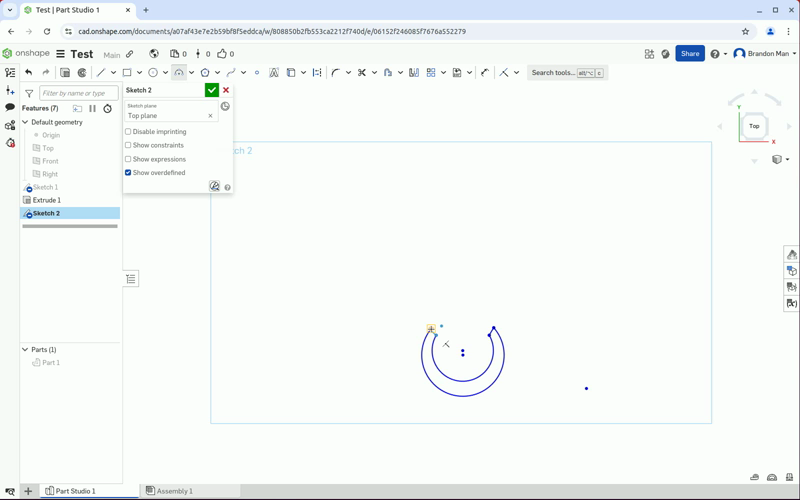
click(431, 328)
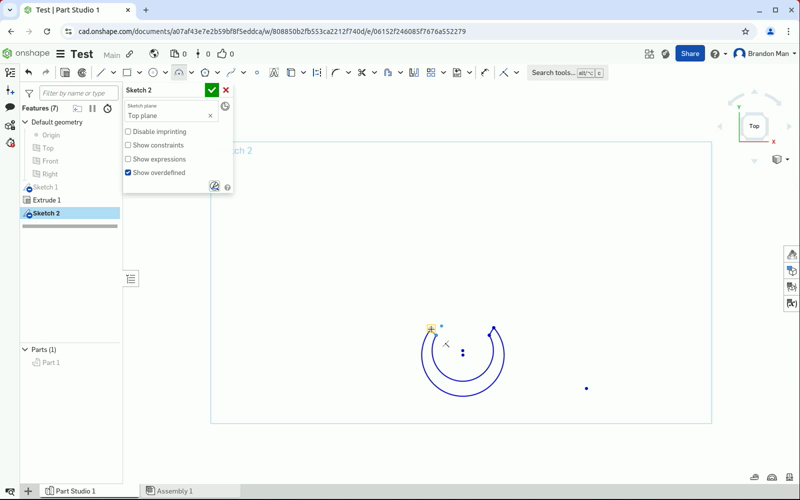
key_down(shift)
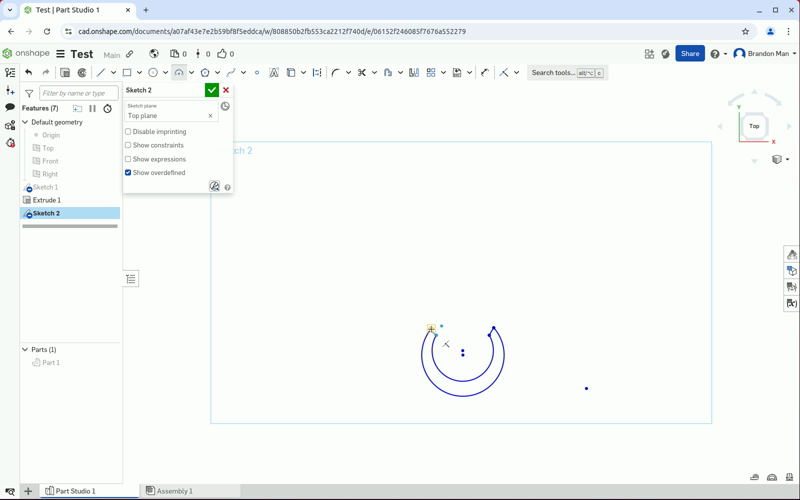
mouse_move(433, 332)
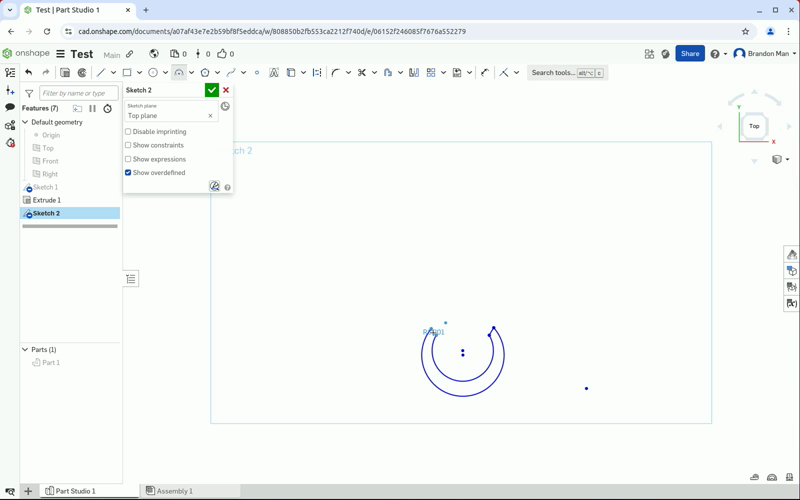
scroll(6)
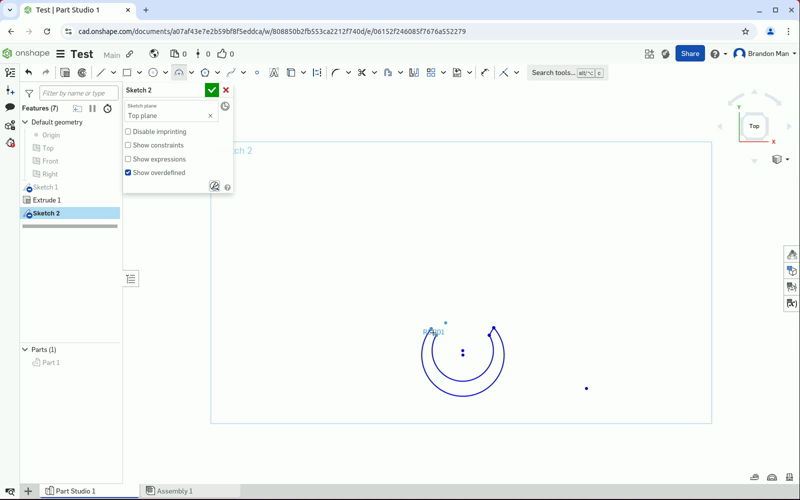
scroll(6)
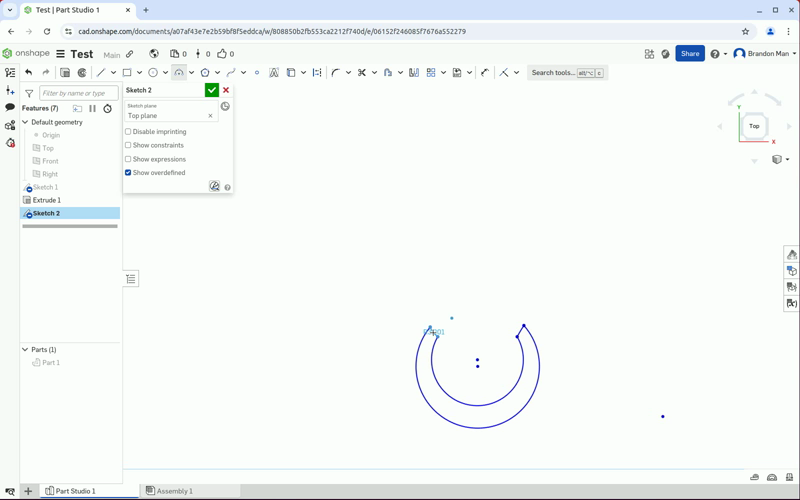
scroll(6)
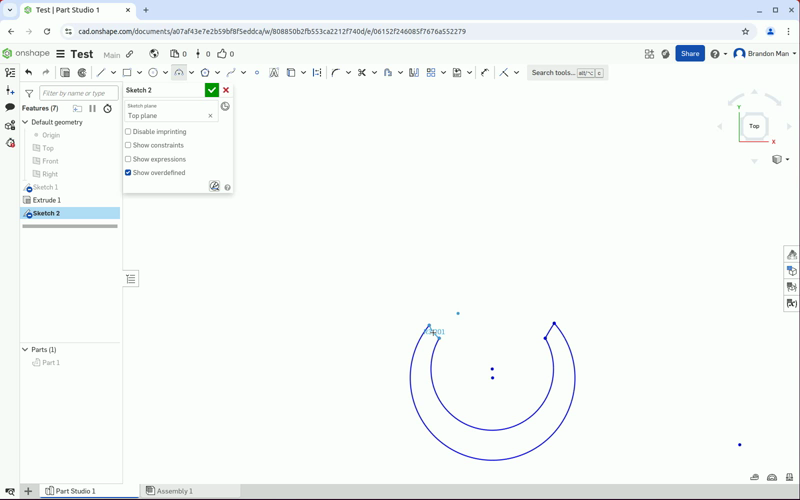
scroll(6)
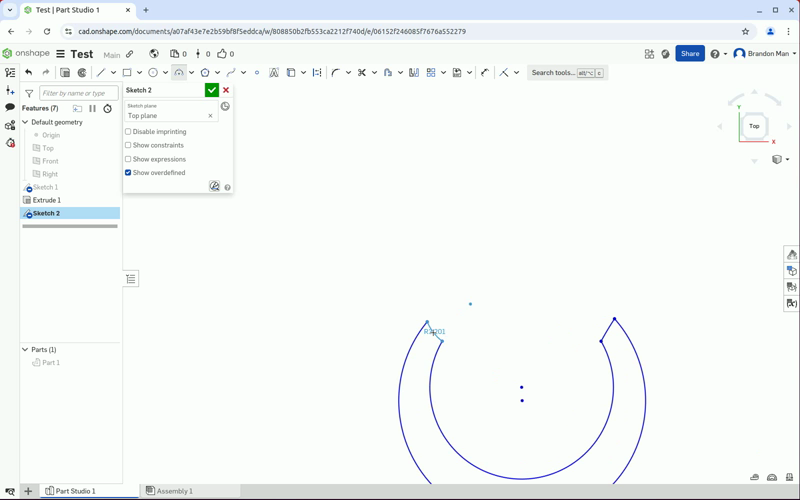
scroll(6)
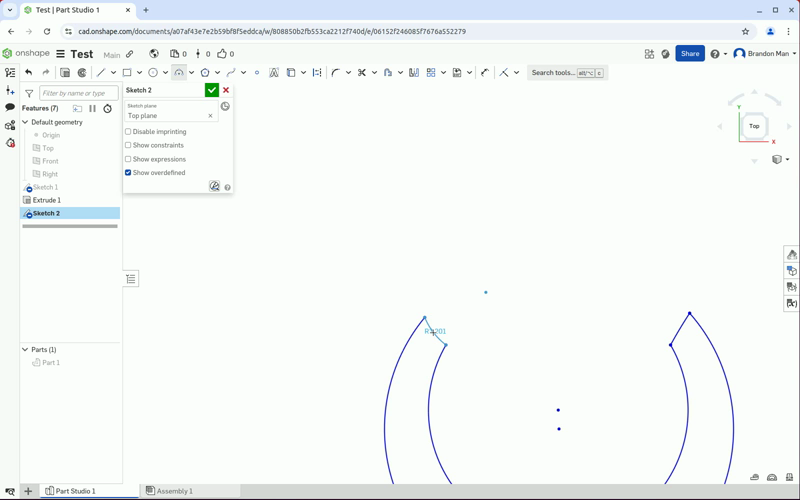
scroll(6)
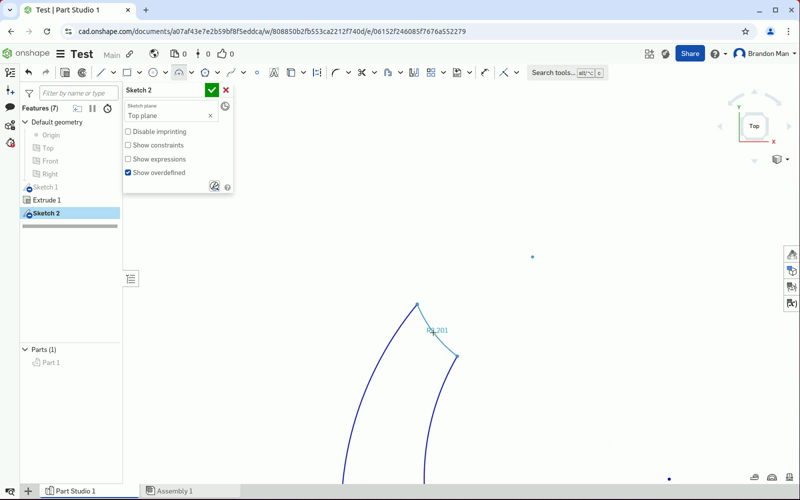
scroll(6)
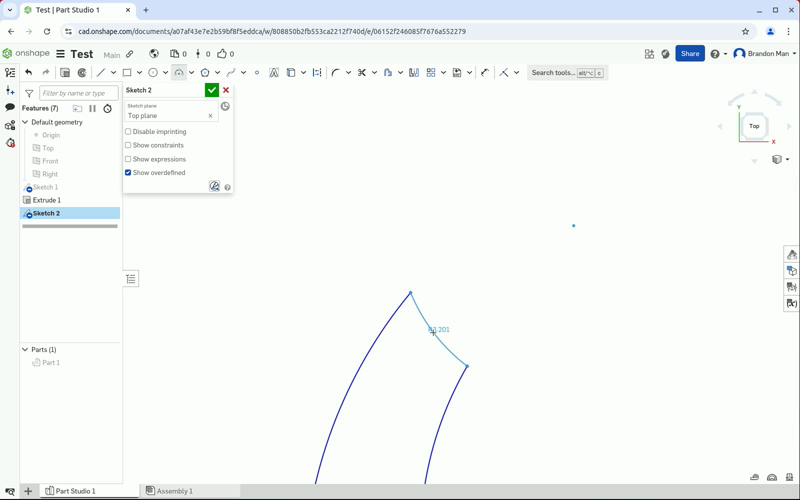
click(433, 332)
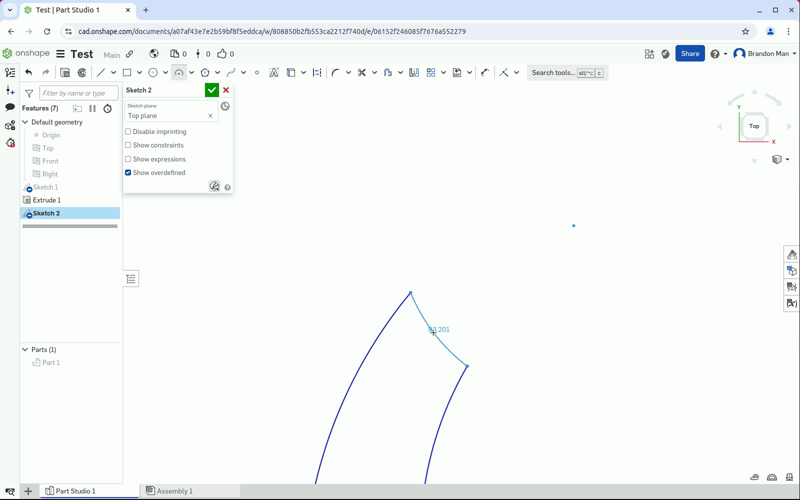
scroll(-6)
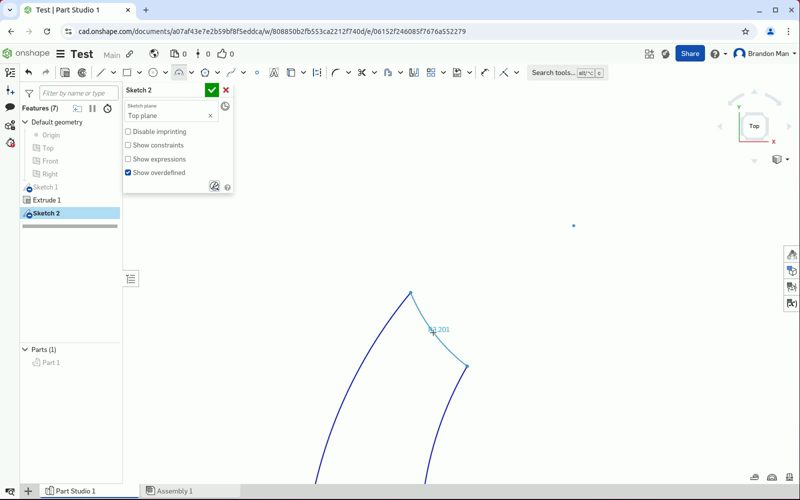
scroll(-6)
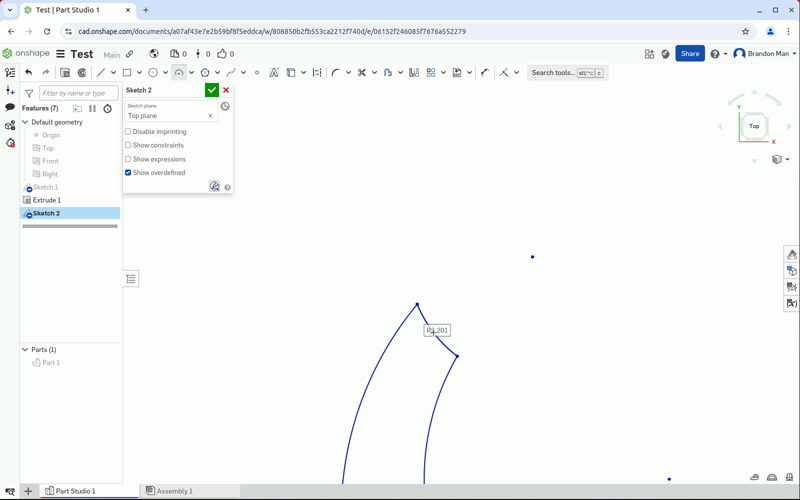
scroll(-6)
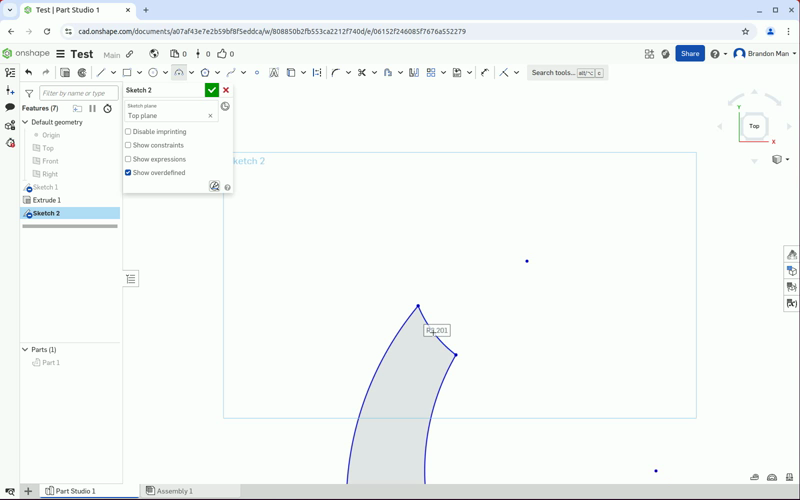
scroll(-6)
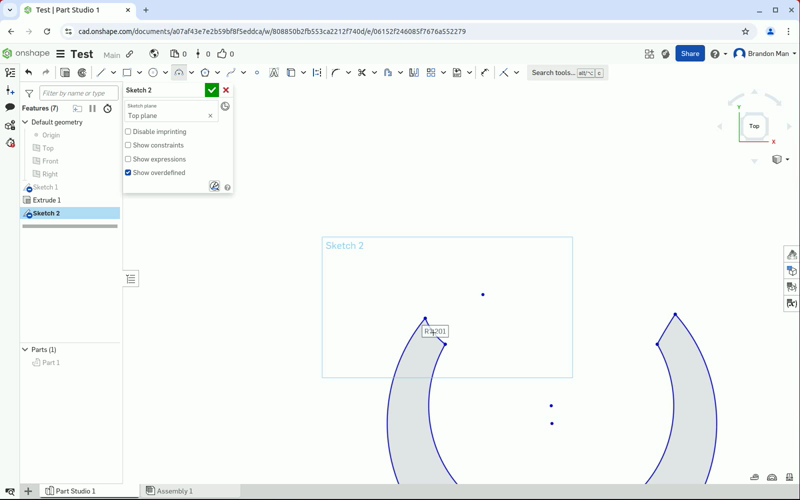
scroll(-6)
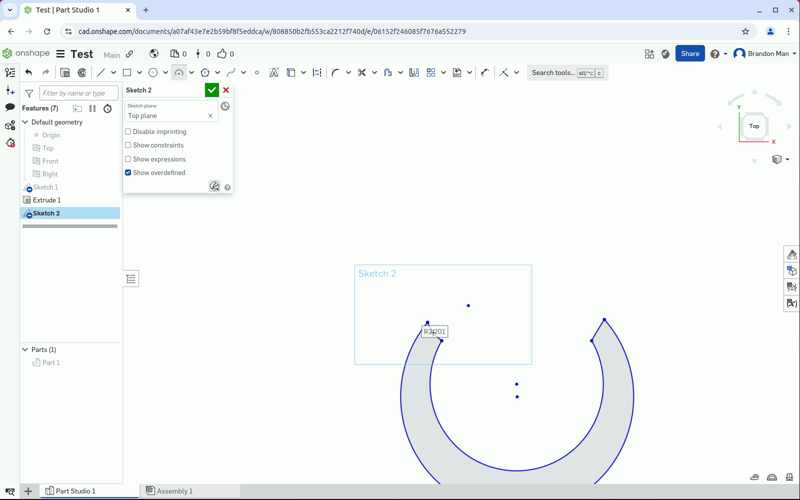
scroll(-6)
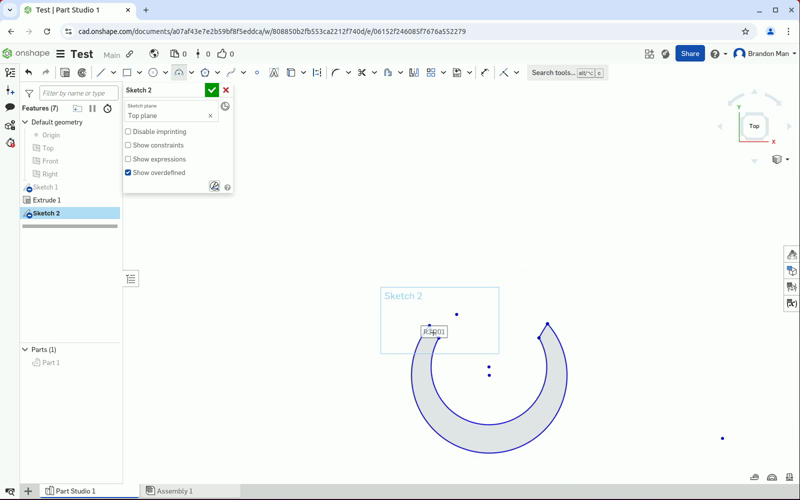
scroll(-6)
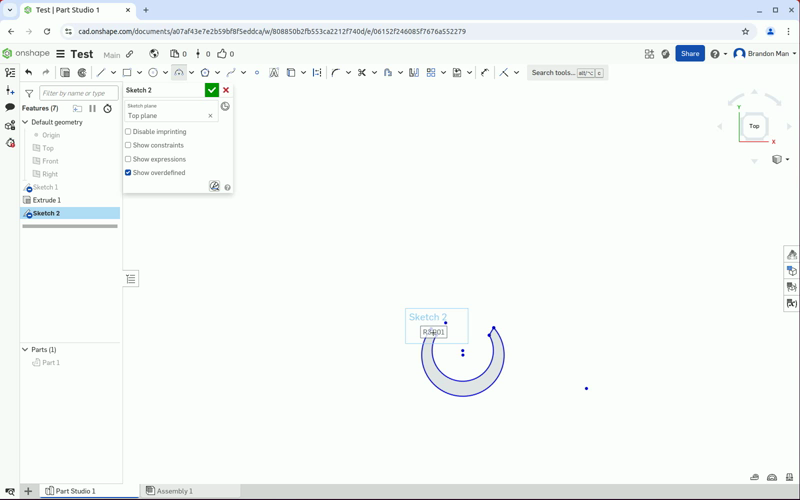
key_up(shift)
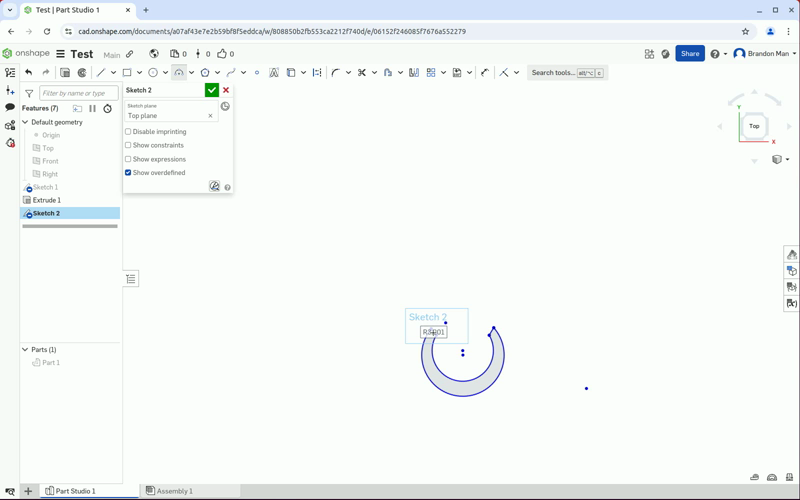
key(esc)
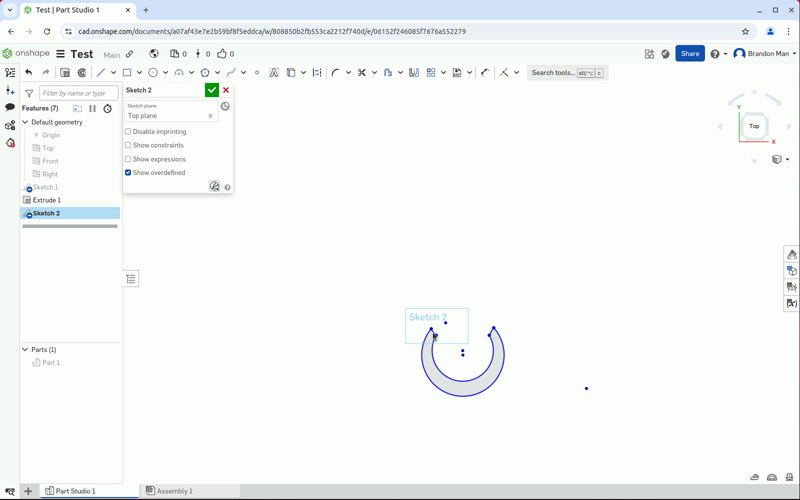
mouse_move(424, 358)
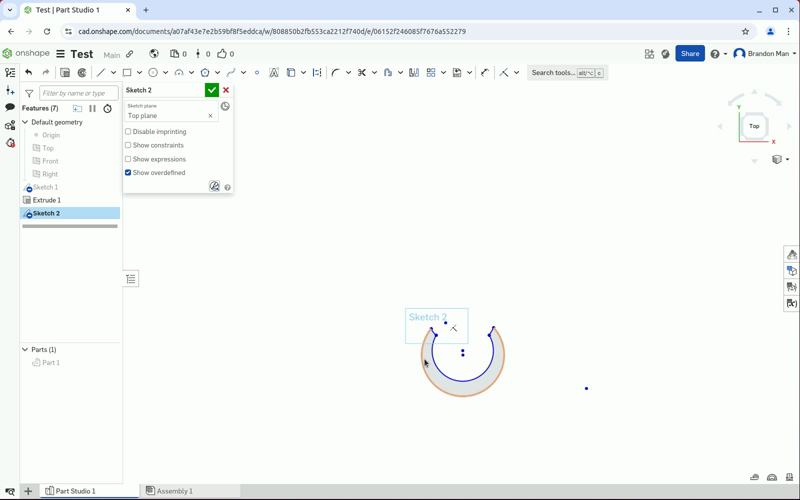
click(424, 358)
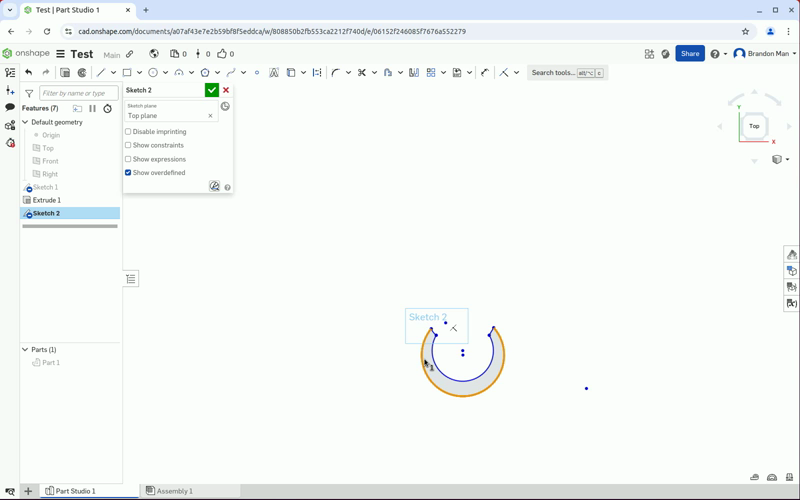
mouse_move(73, 352)
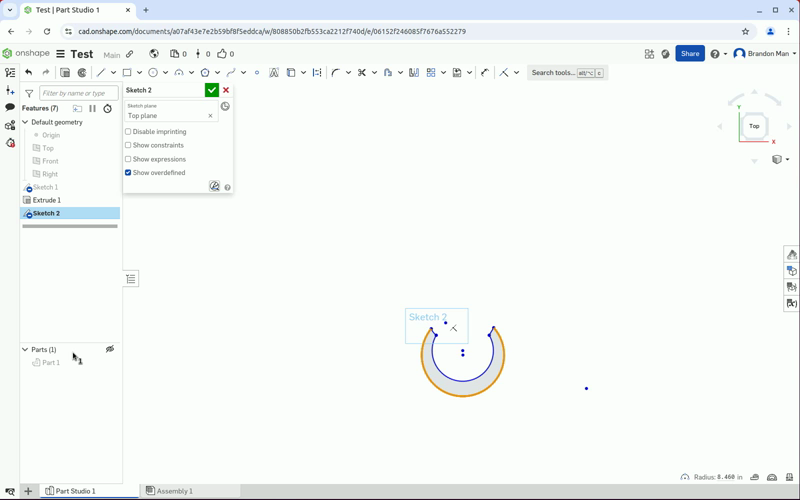
key(shift+y)
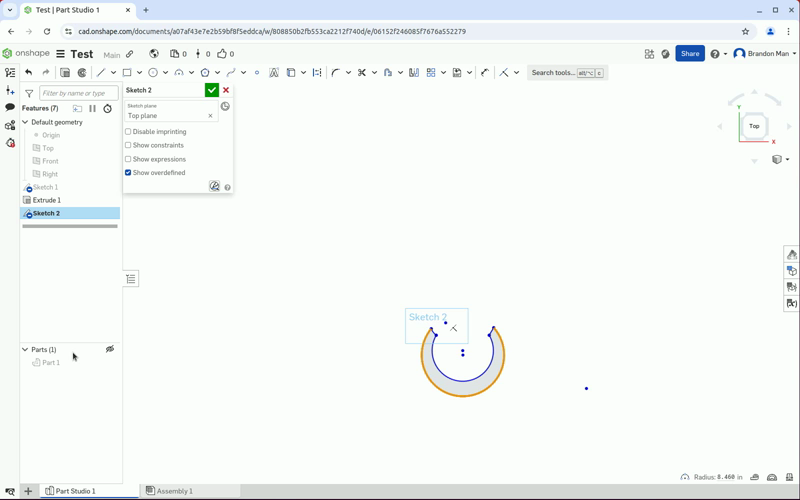
key(shift+e)
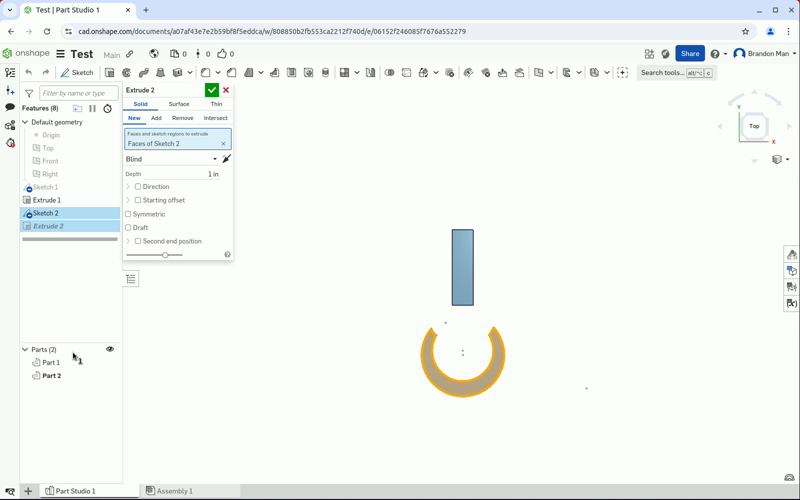
mouse_move(143, 106)
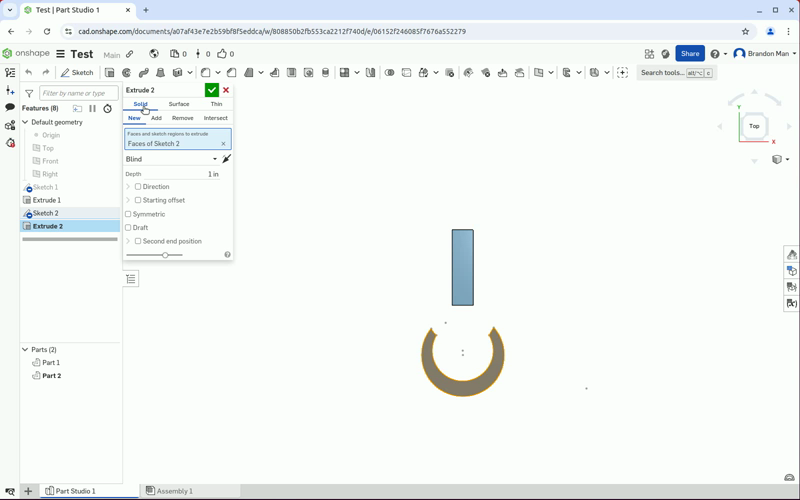
click(143, 106)
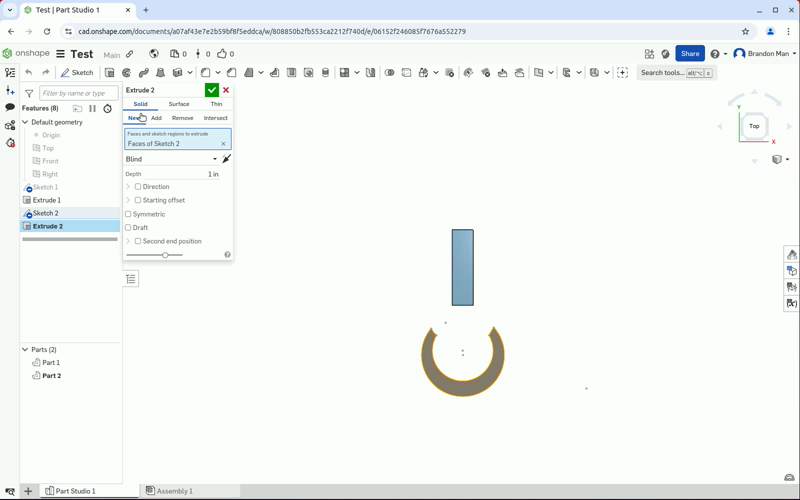
mouse_move(137, 120)
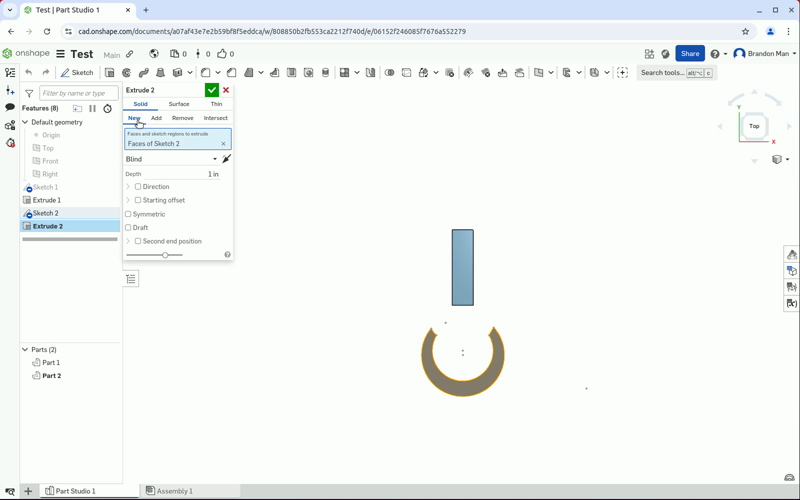
click(137, 120)
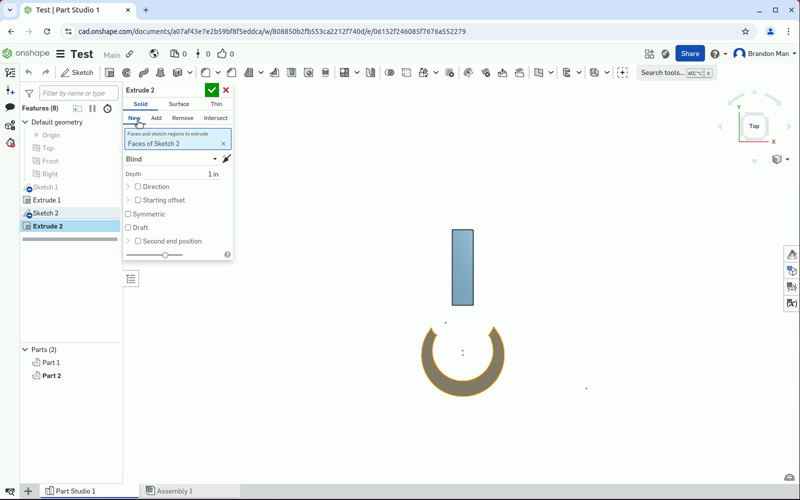
key(tab, 4)
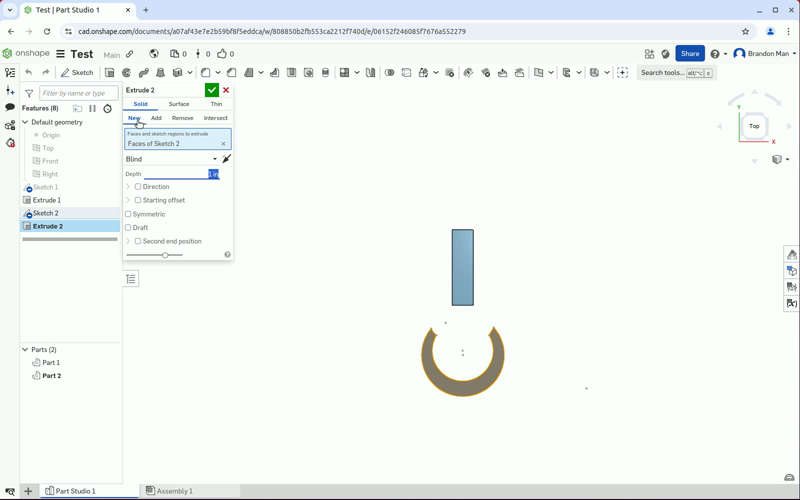
text(0.481)
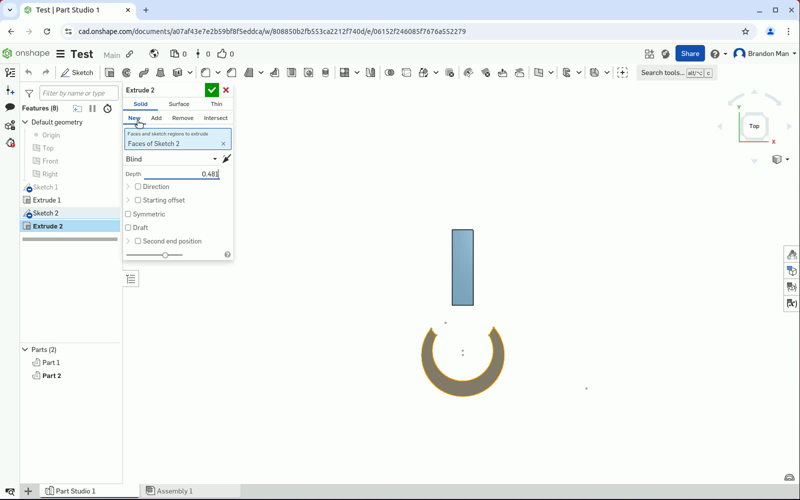
key(enter)
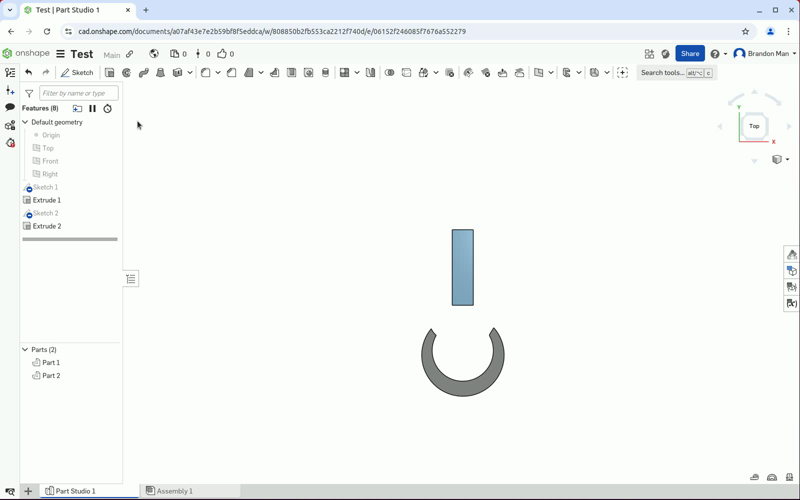
key(shift+h)
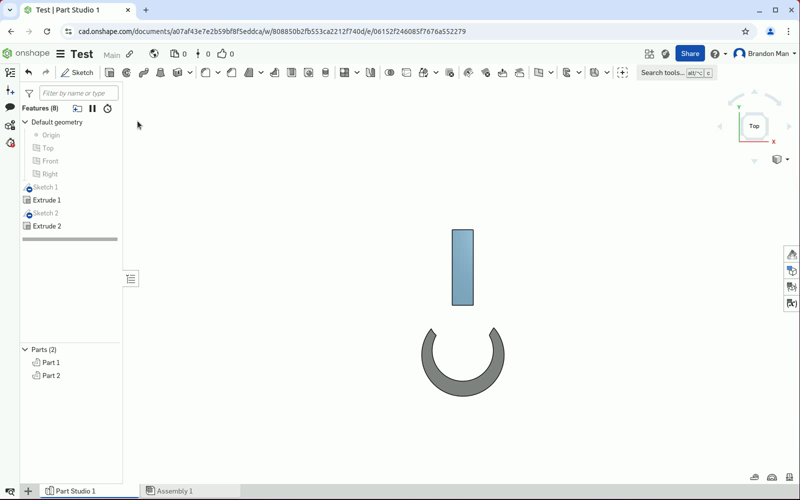
key(shift+h)
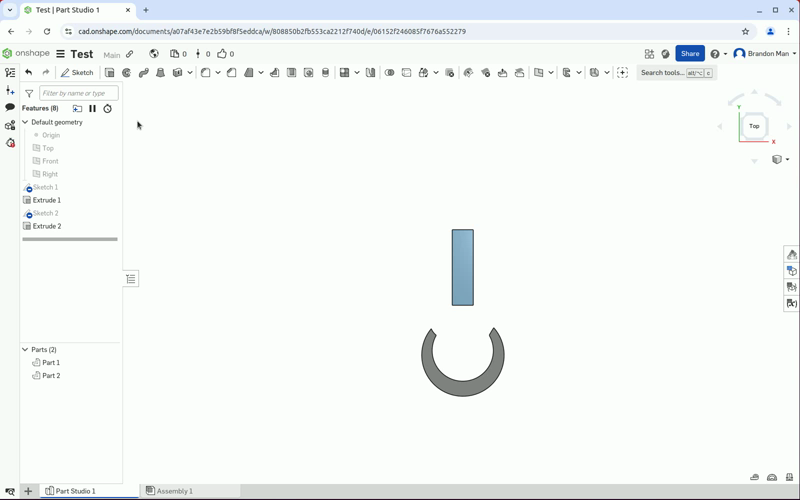
mouse_move(73, 189)
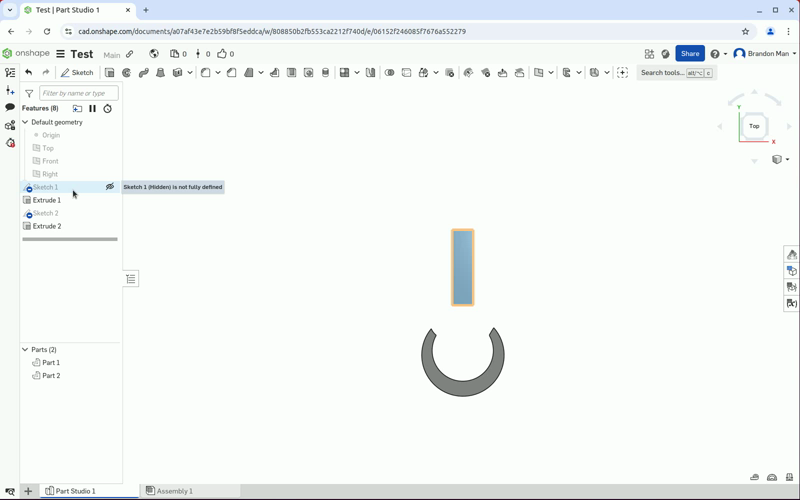
click(73, 189)
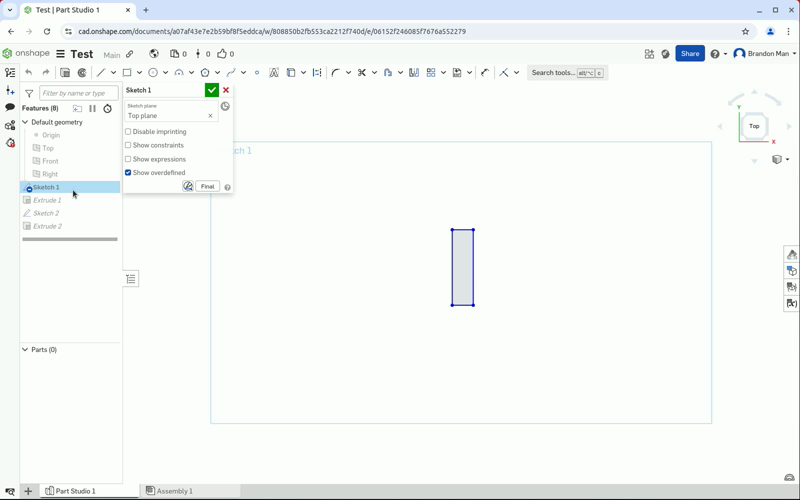
mouse_move(229, 92)
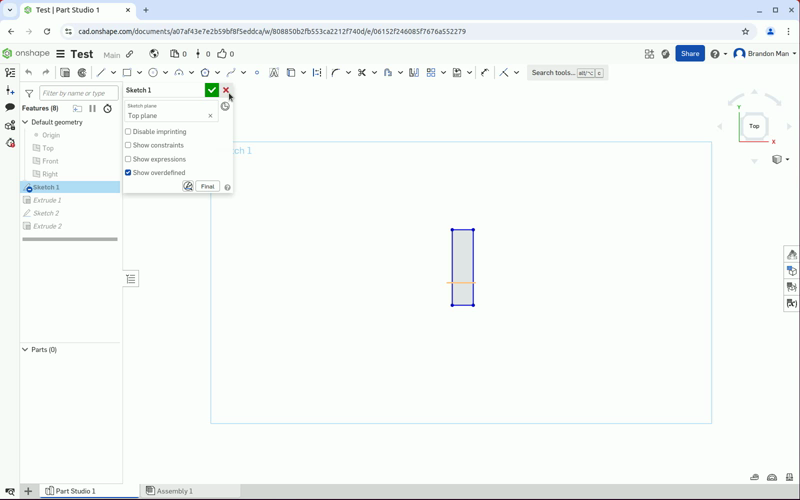
click(229, 92)
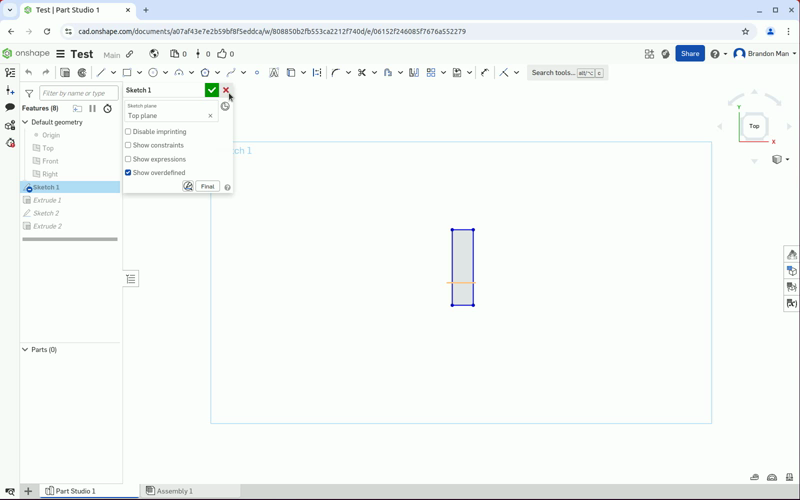
key(shift+s)
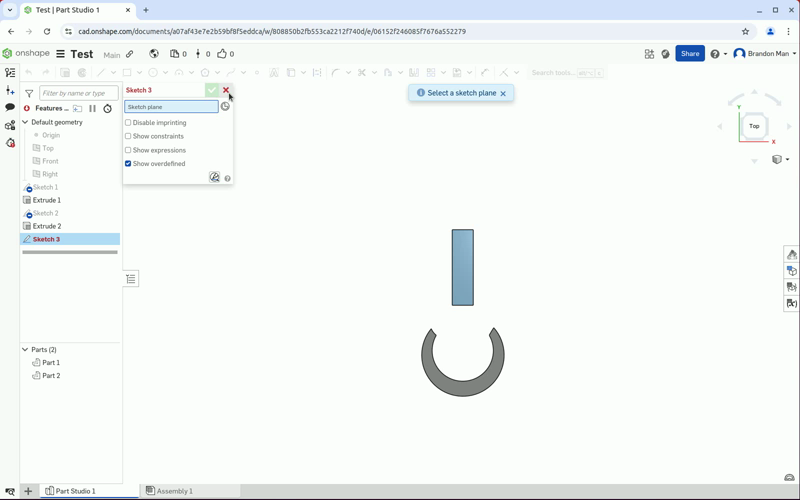
mouse_move(73, 150)
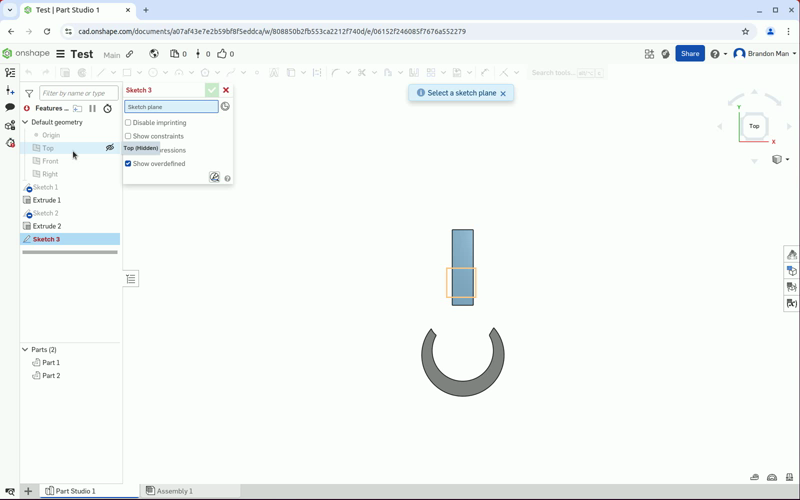
click(73, 150)
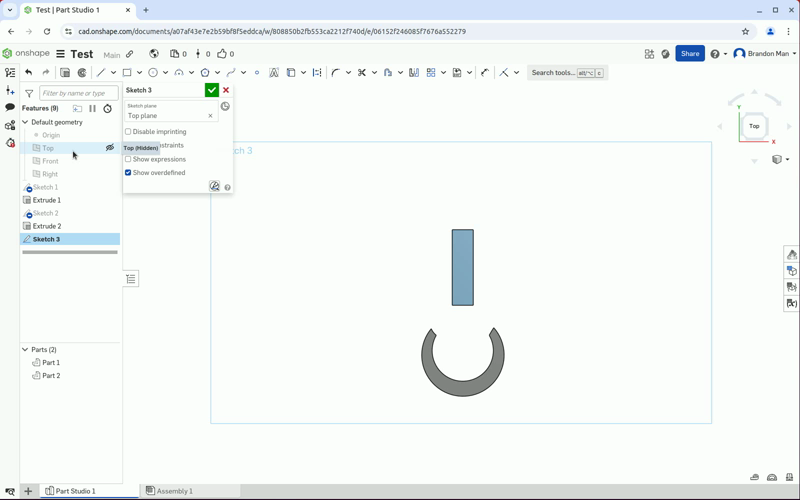
mouse_move(73, 352)
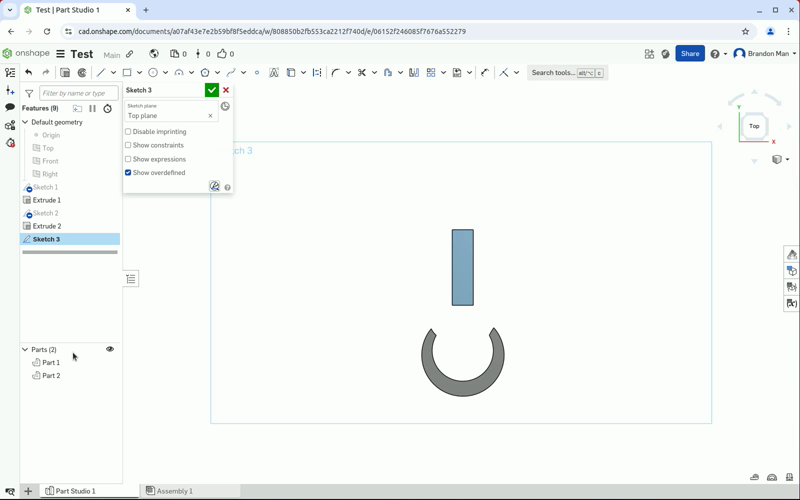
key(y)
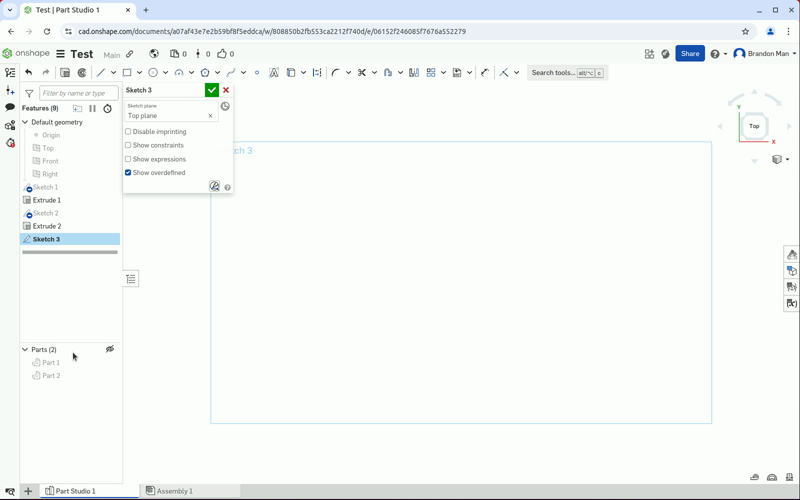
key(a)
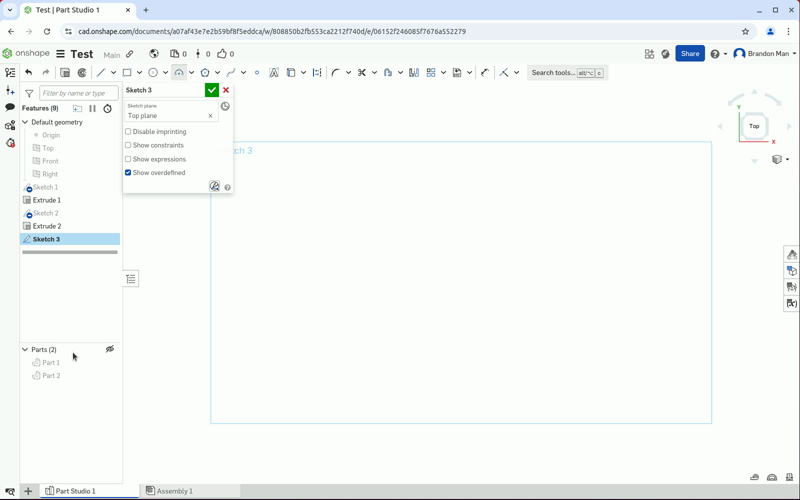
key_down(shift)
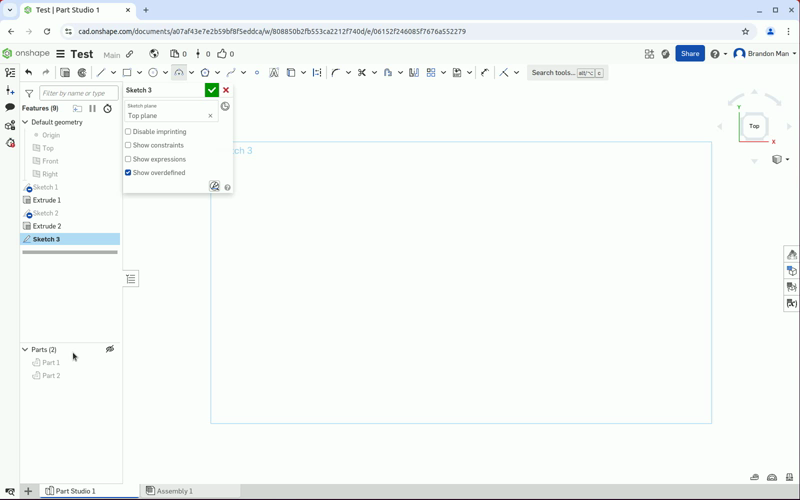
mouse_move(437, 336)
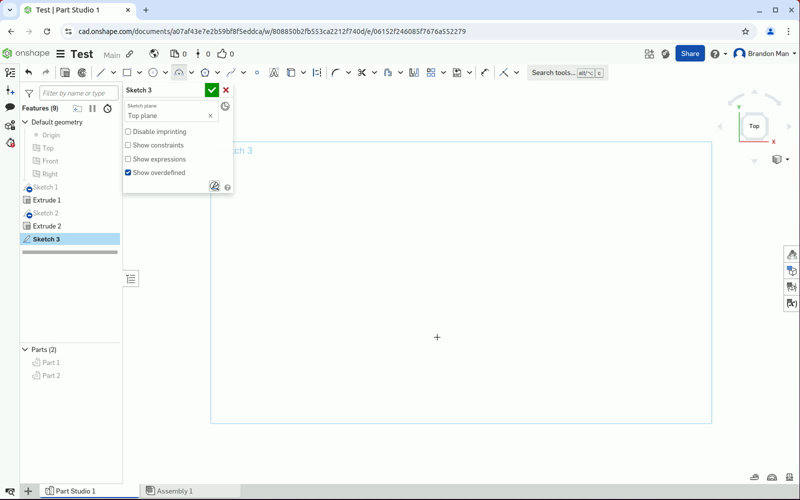
click(437, 336)
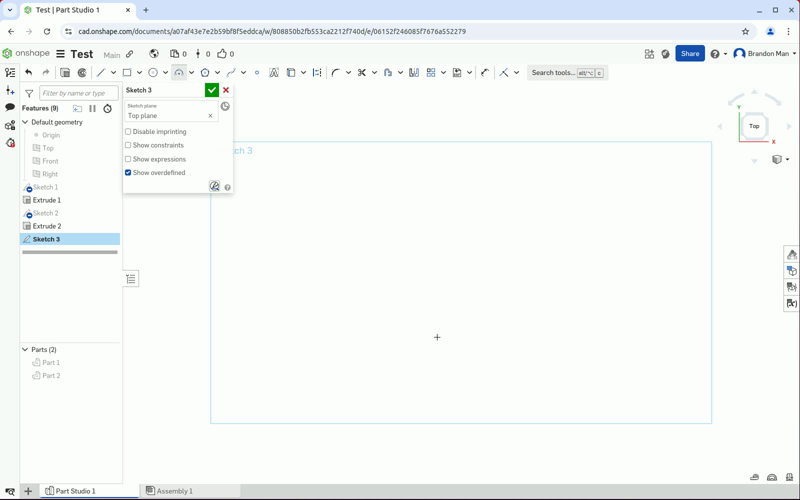
key_up(shift)
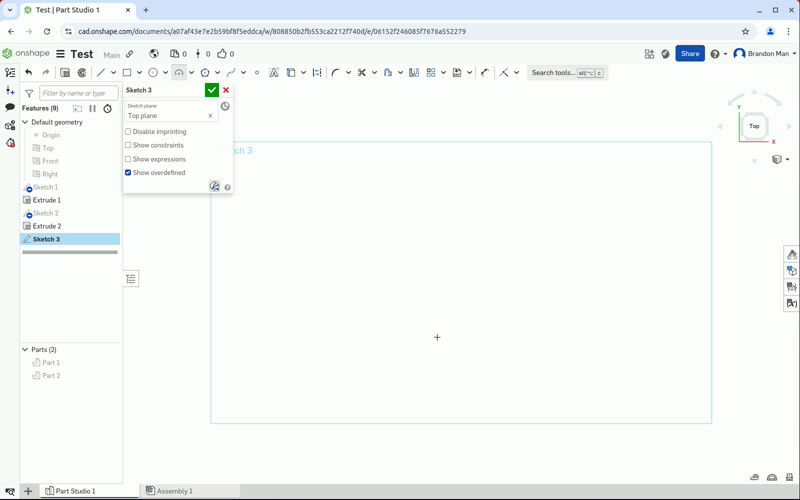
key_down(shift)
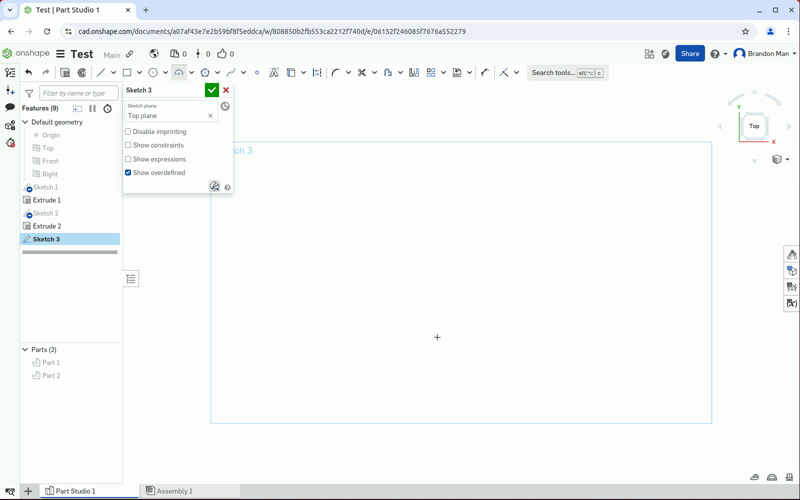
mouse_move(463, 378)
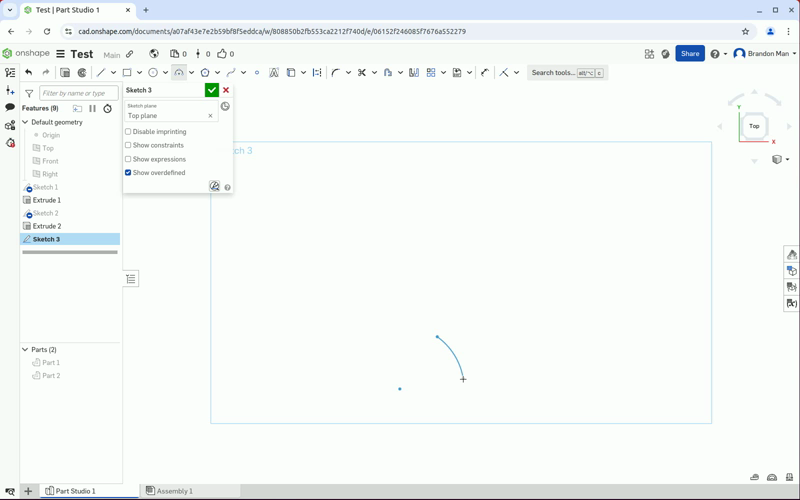
click(463, 378)
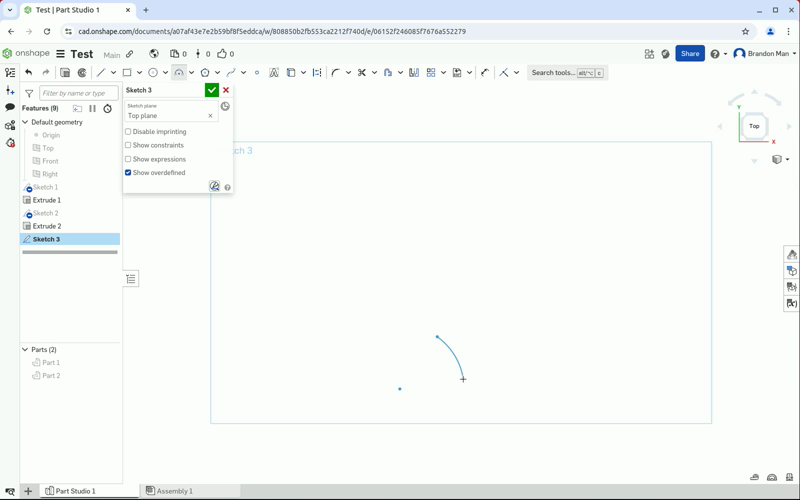
mouse_move(438, 364)
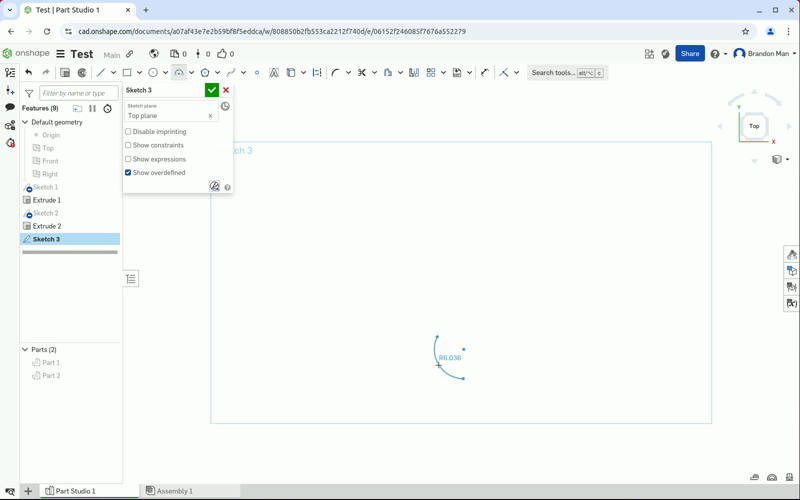
click(438, 364)
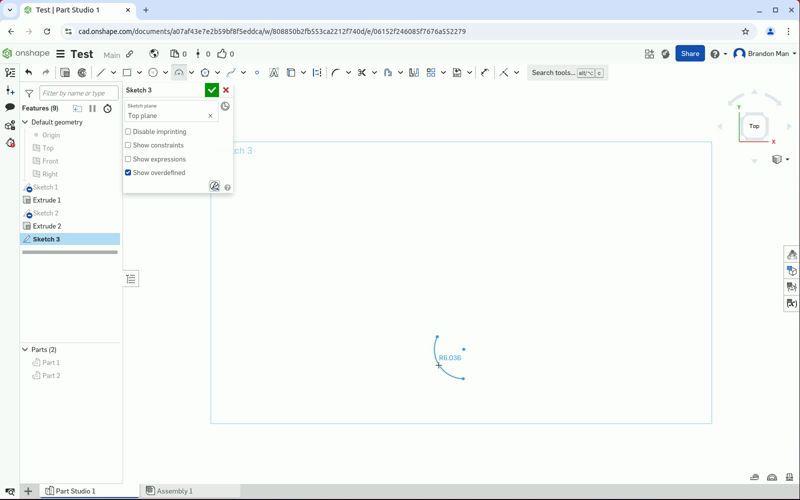
key_up(shift)
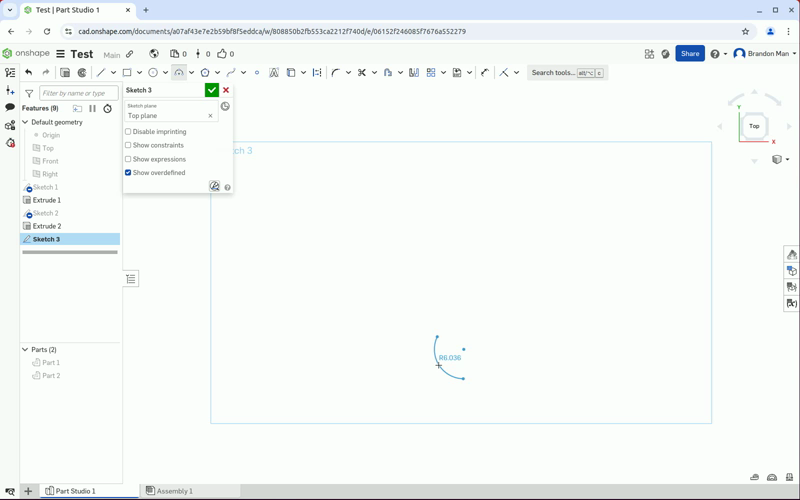
key(esc)
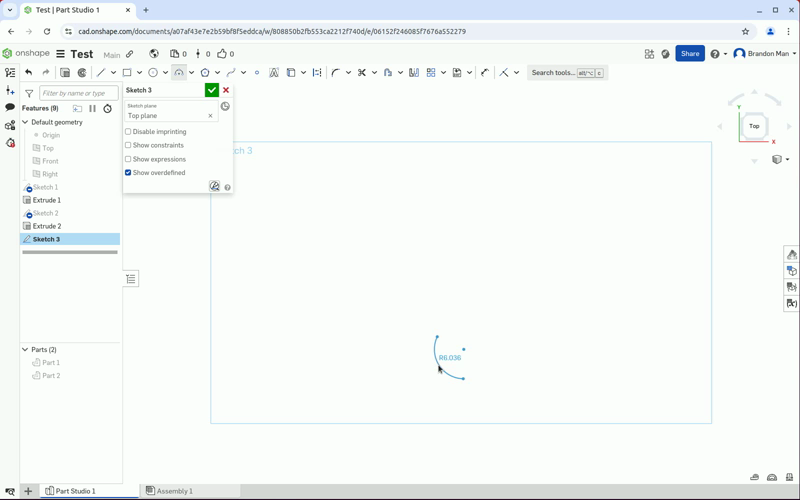
key(l)
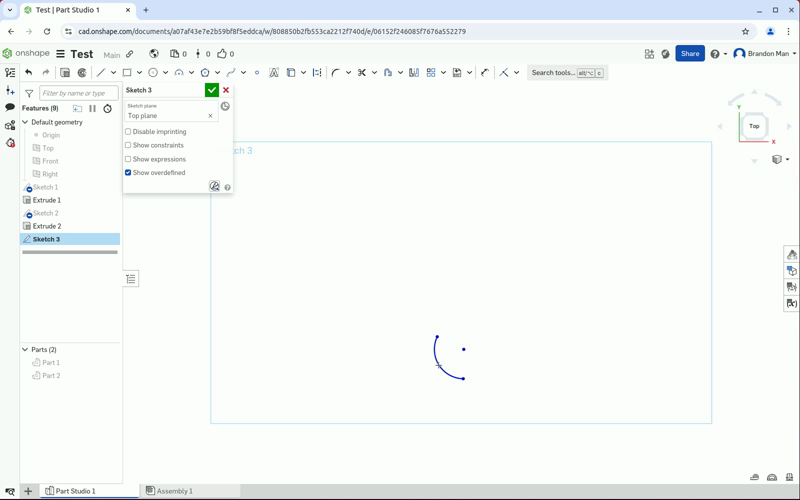
mouse_move(463, 378)
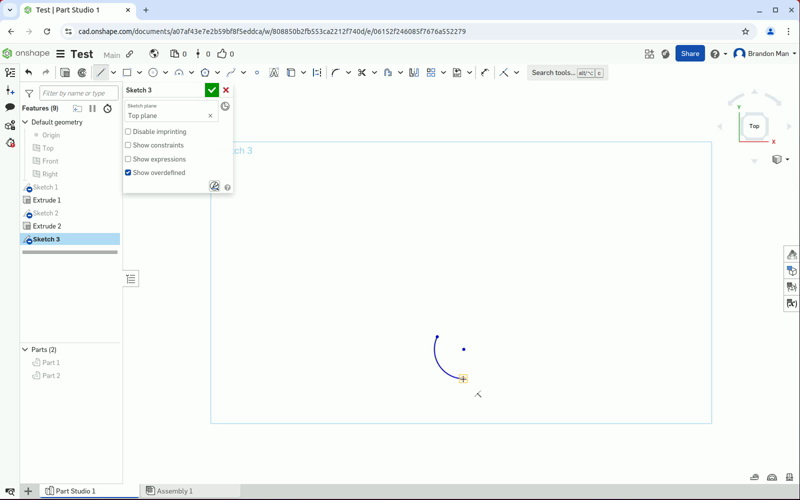
click(463, 378)
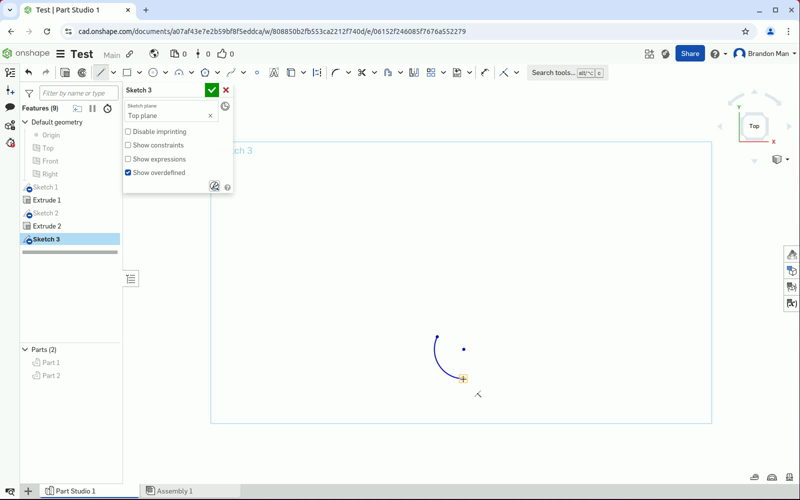
key_down(shift)
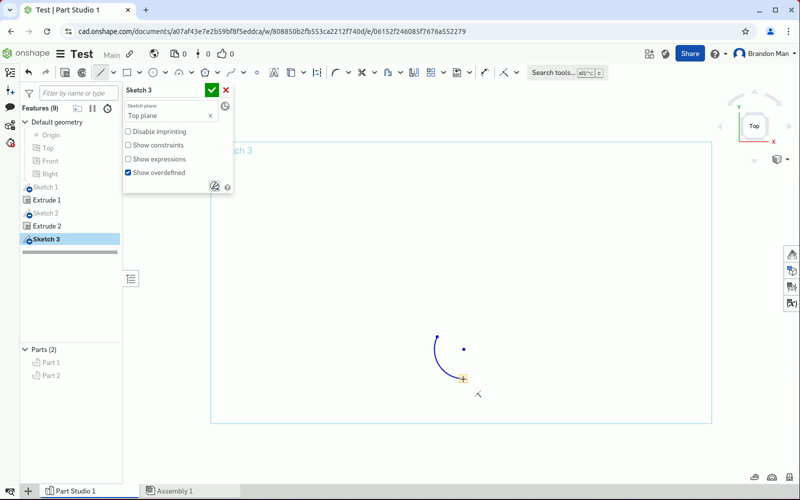
mouse_move(493, 378)
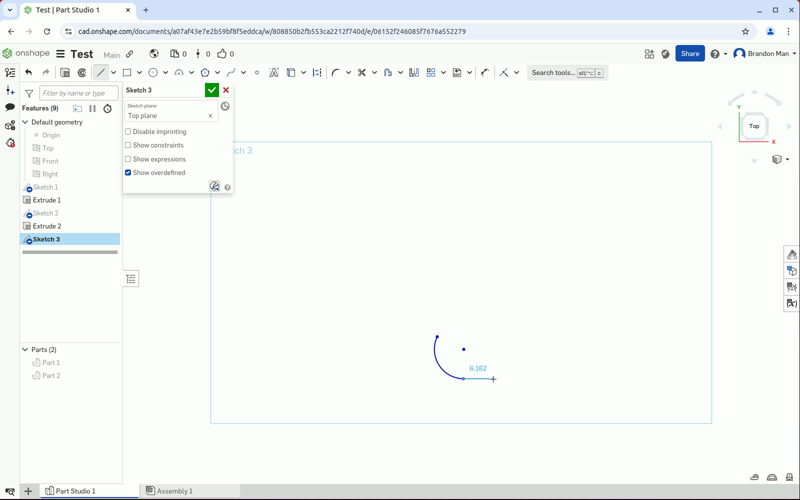
mouse_move(462, 347)
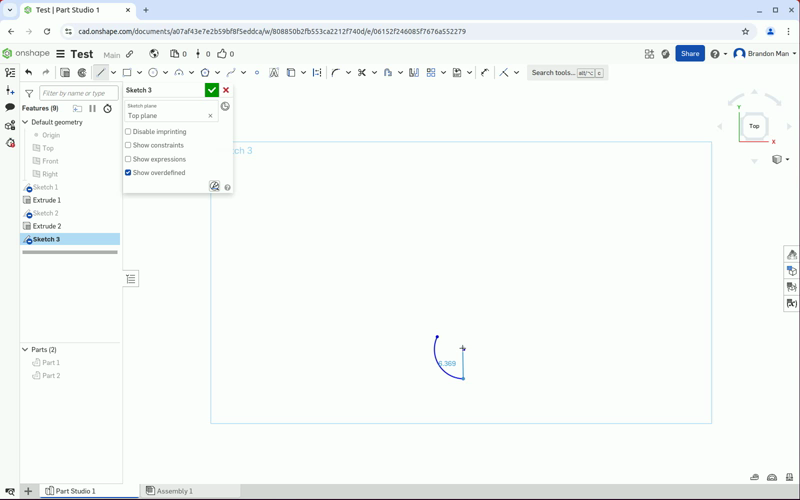
scroll(6)
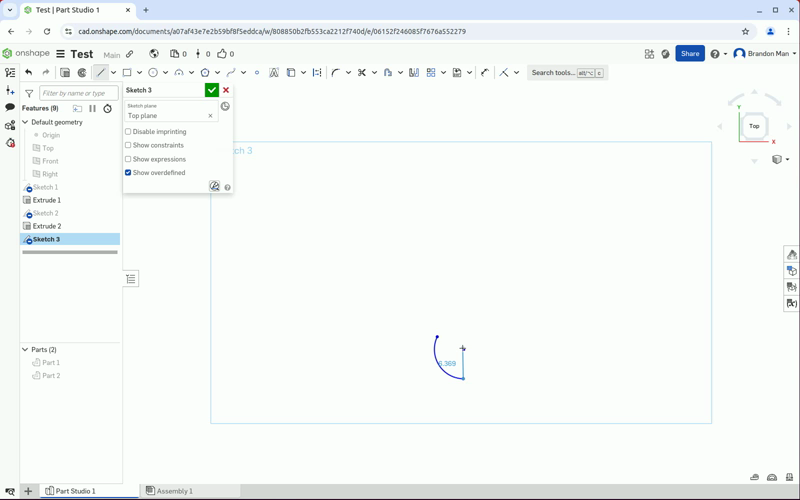
scroll(6)
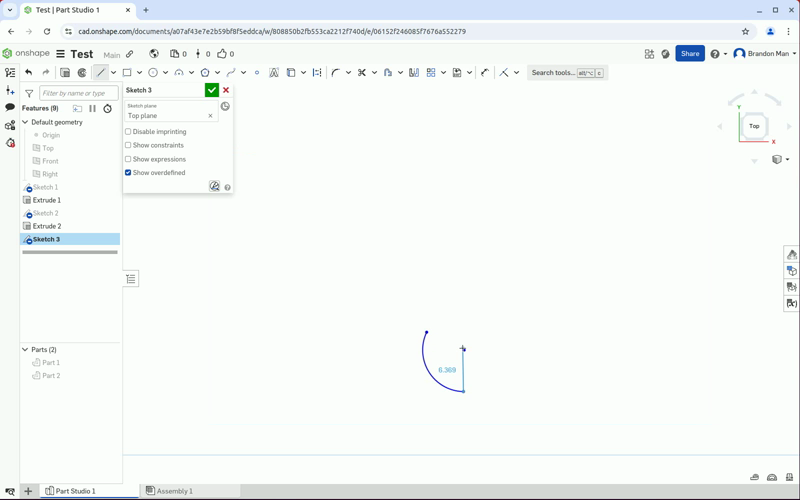
scroll(6)
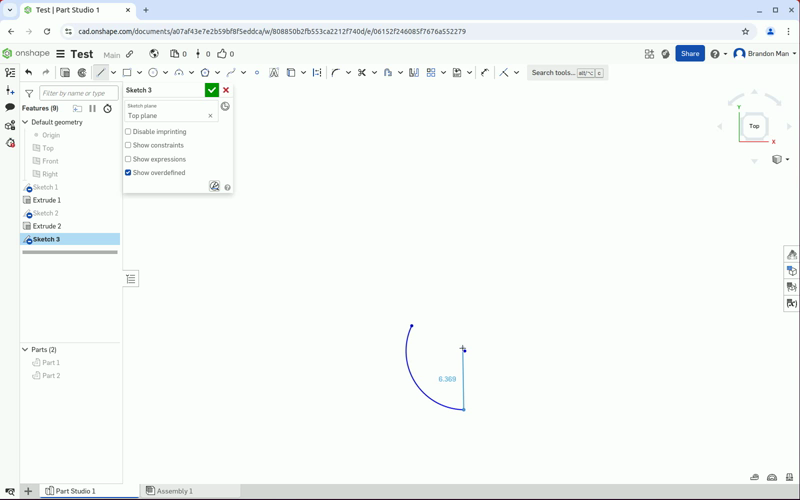
scroll(6)
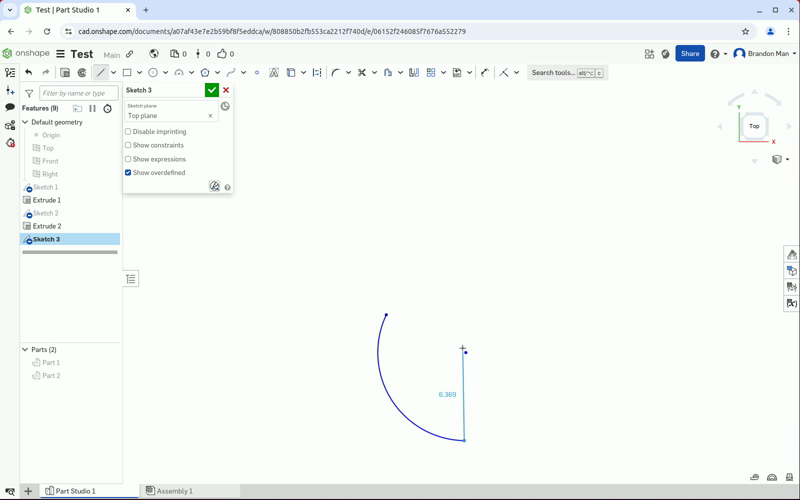
scroll(6)
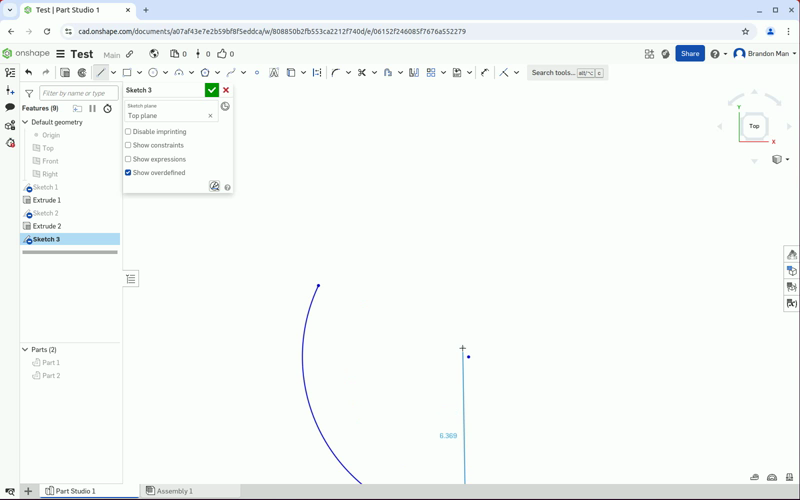
scroll(6)
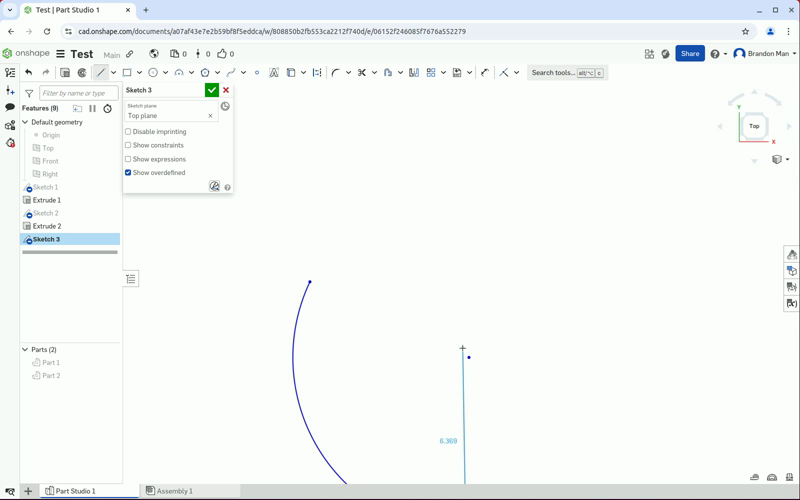
scroll(6)
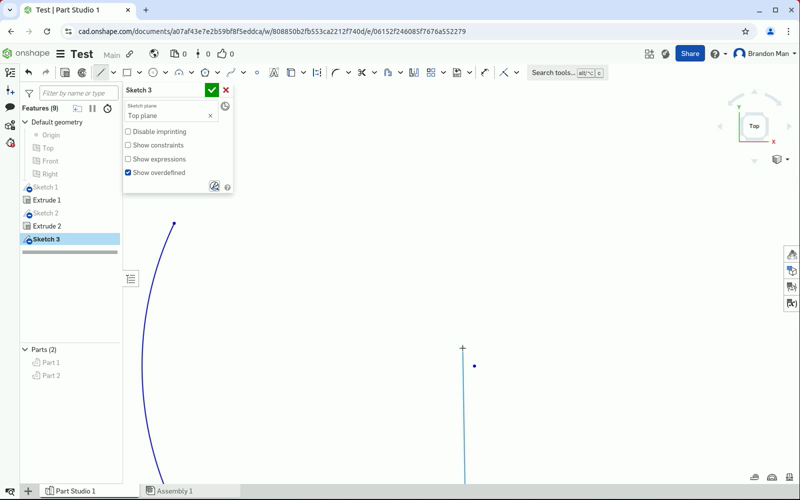
click(462, 347)
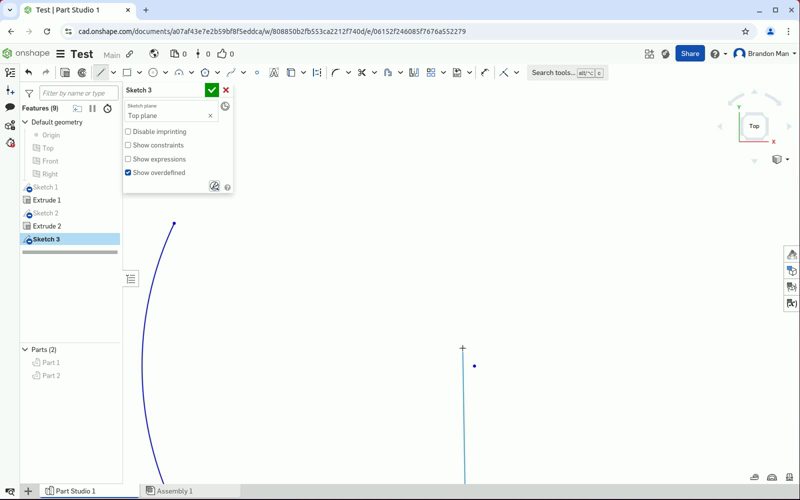
scroll(-6)
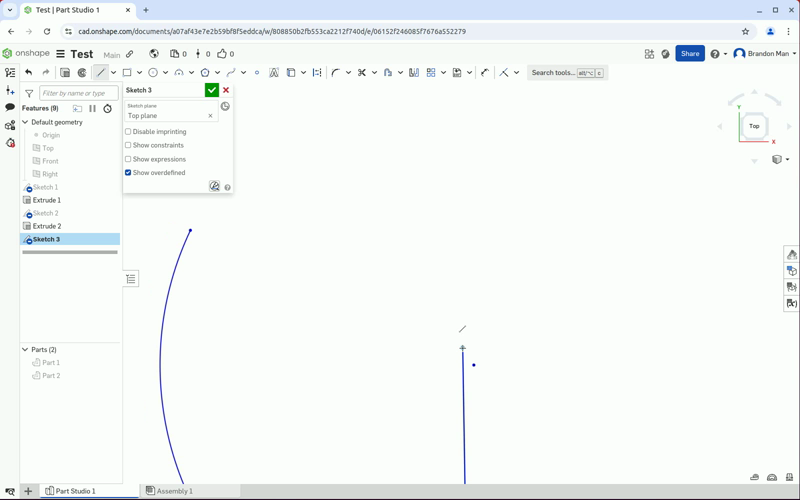
scroll(-6)
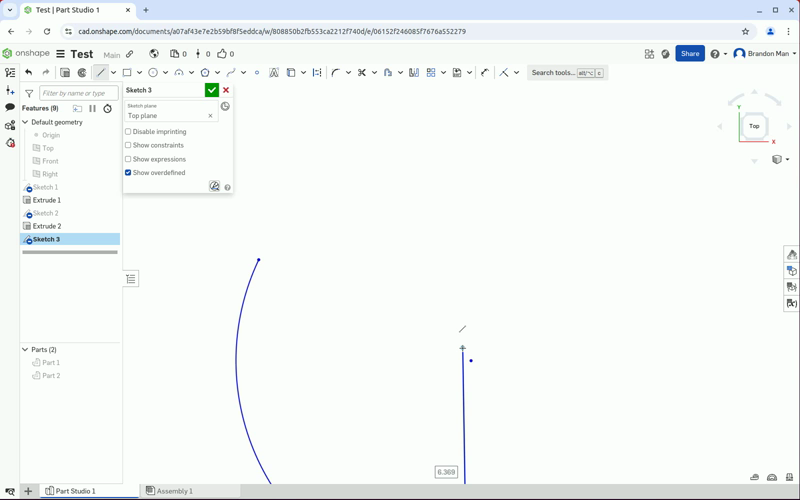
scroll(-6)
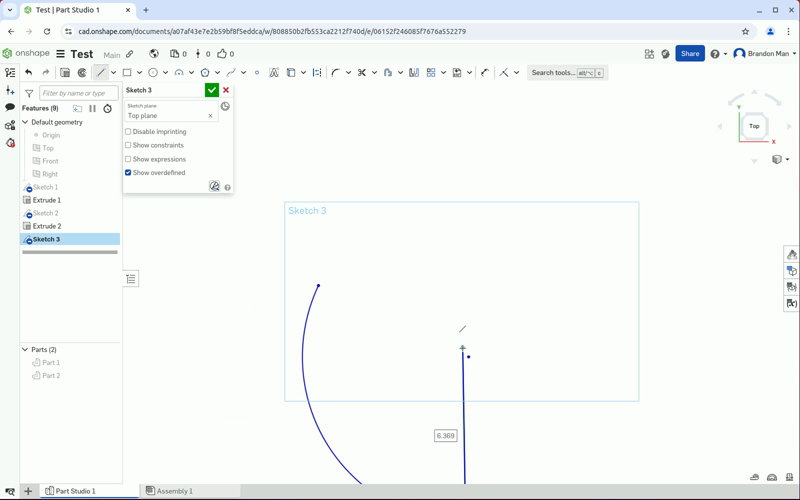
scroll(-6)
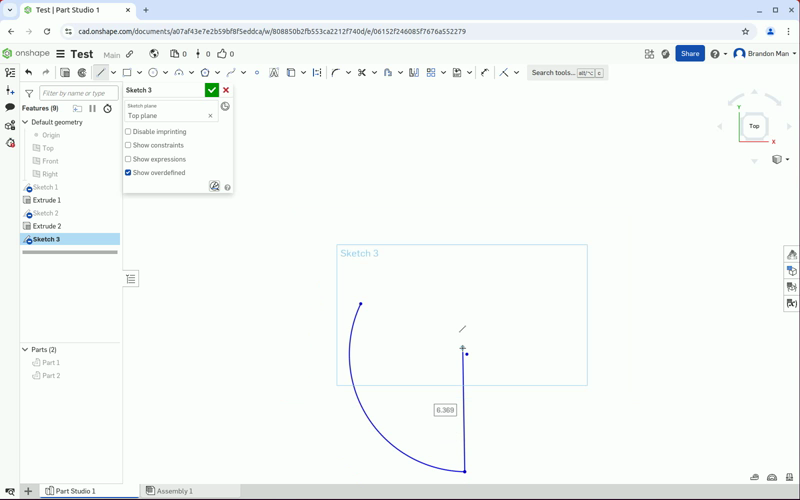
scroll(-6)
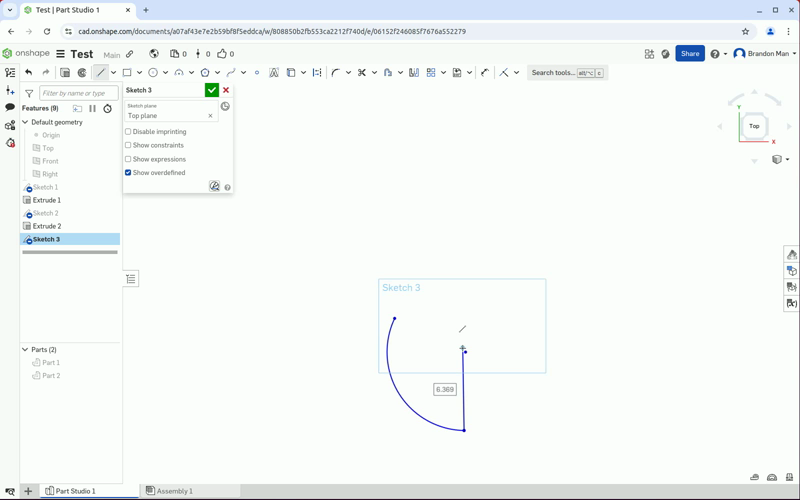
scroll(-6)
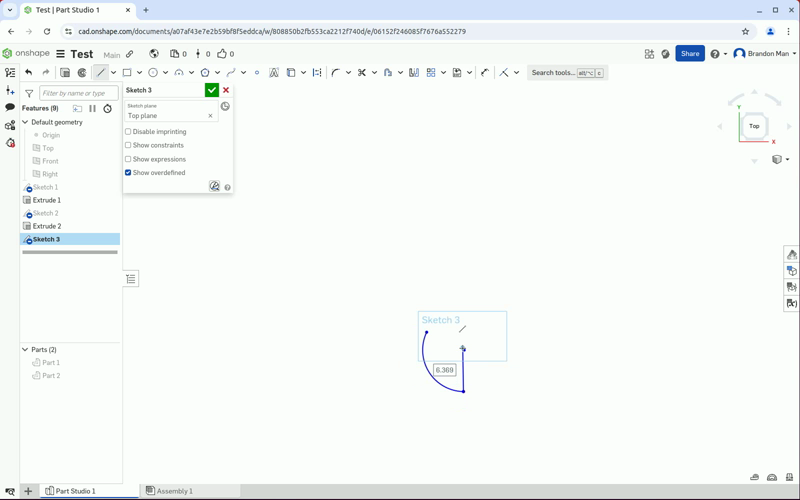
scroll(-6)
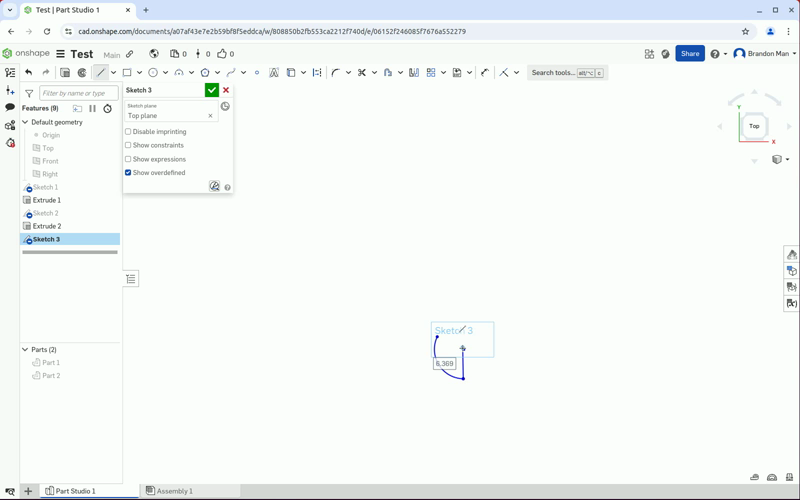
key_up(shift)
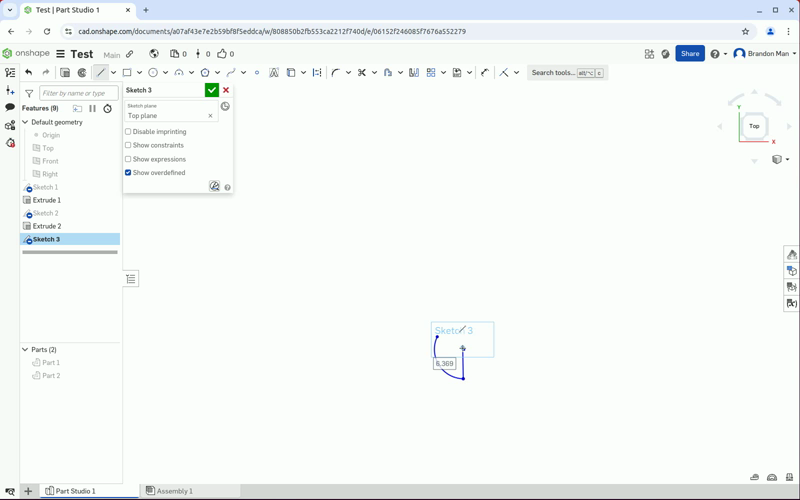
key(esc)
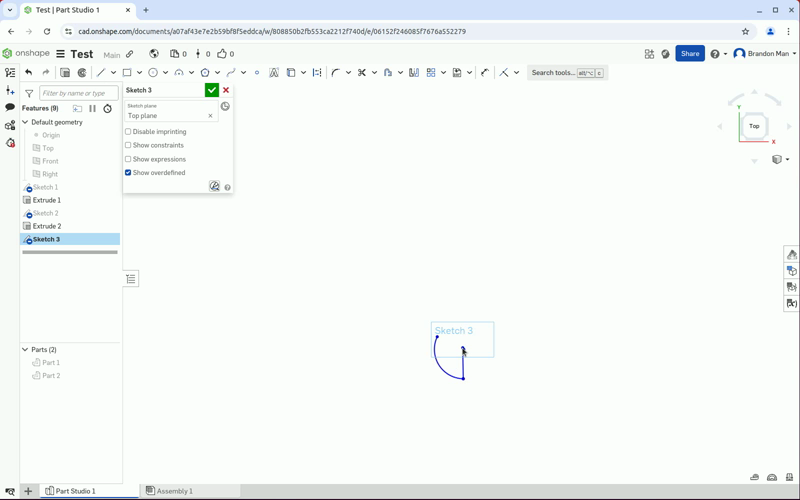
key(a)
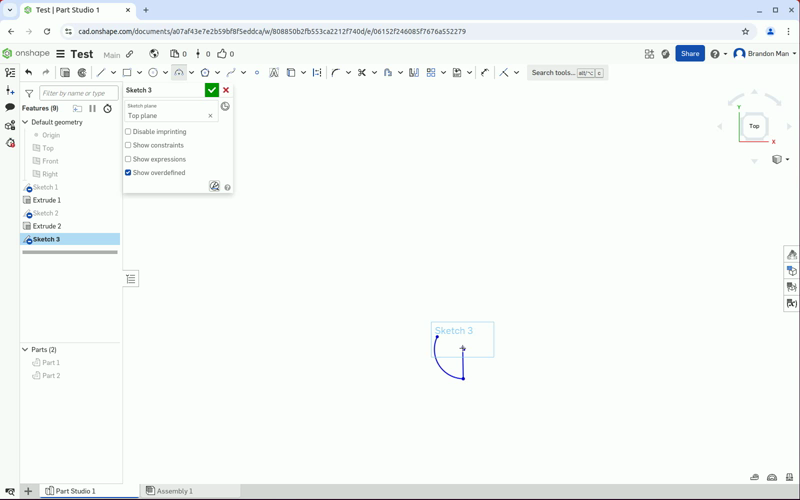
mouse_move(462, 347)
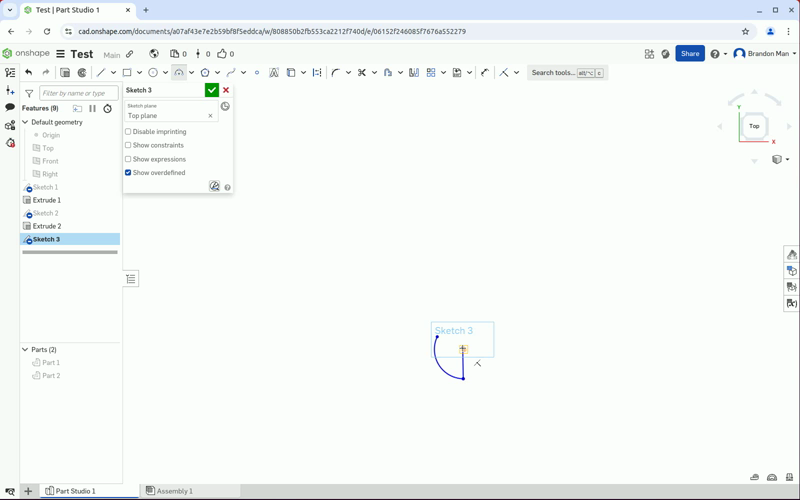
scroll(6)
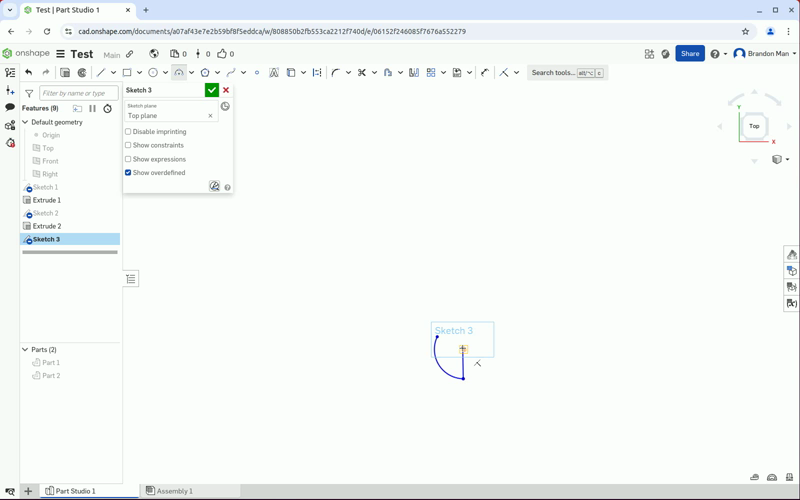
scroll(6)
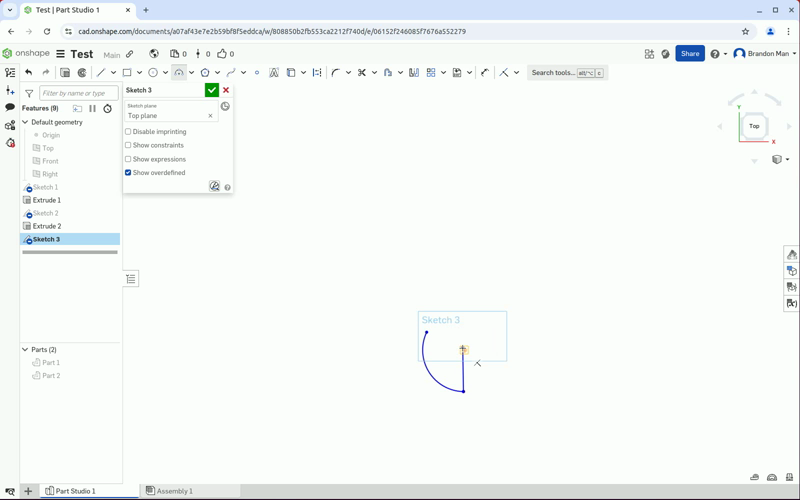
scroll(6)
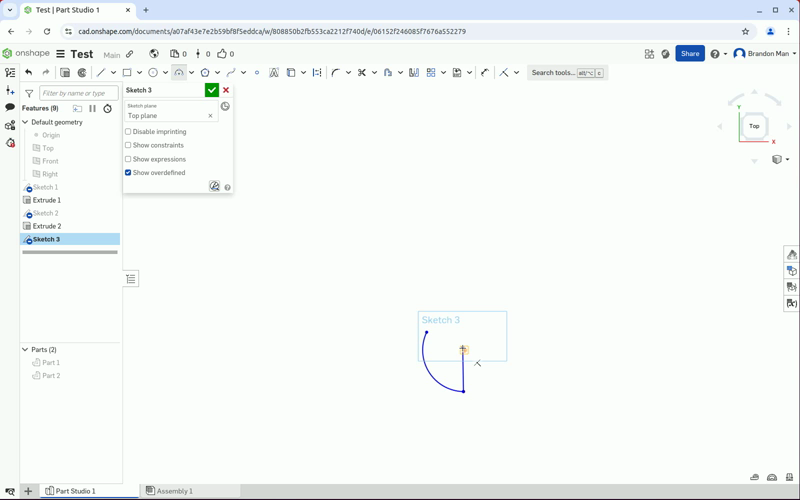
scroll(6)
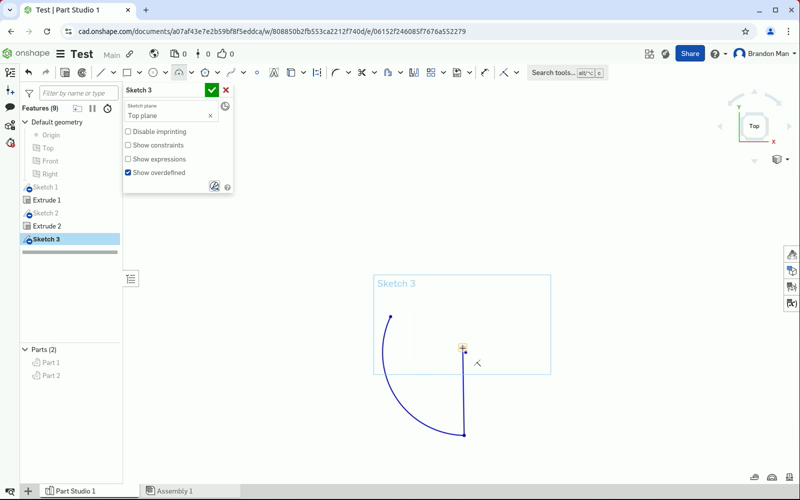
scroll(6)
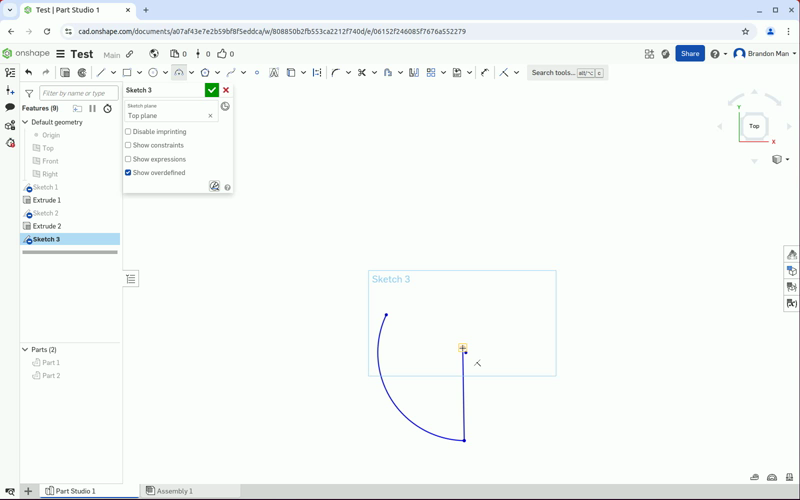
scroll(6)
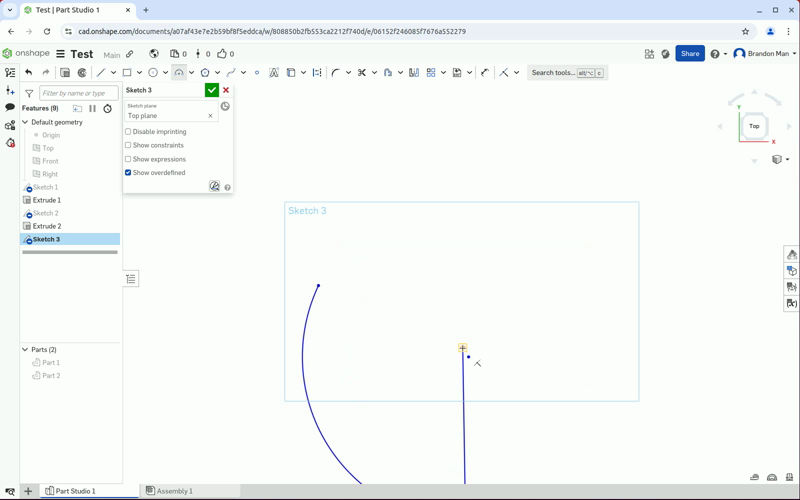
scroll(6)
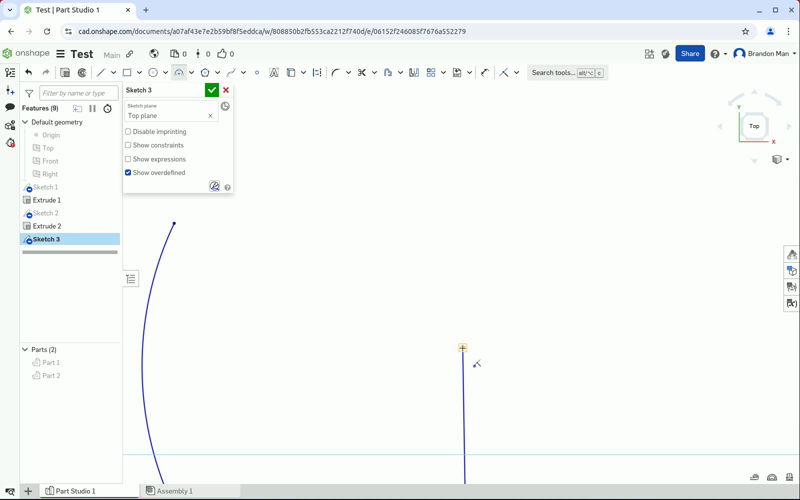
click(462, 347)
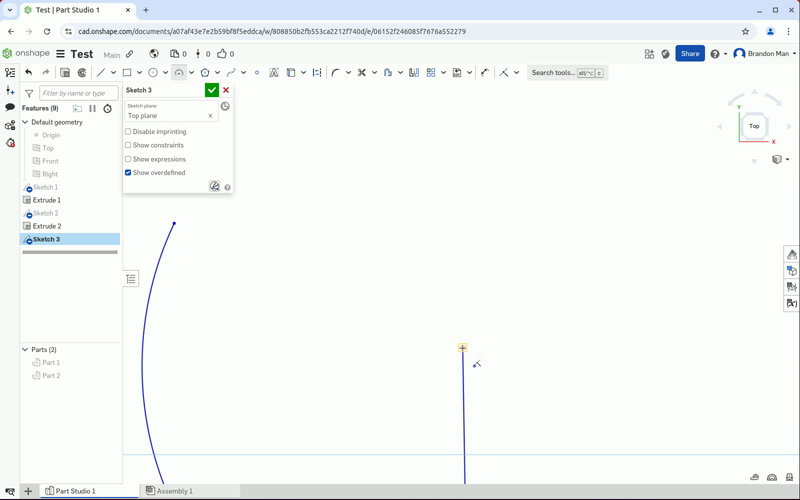
scroll(-6)
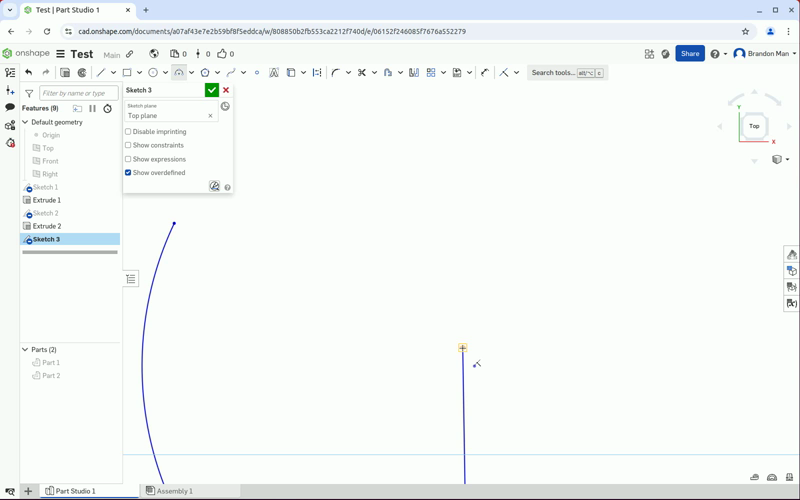
scroll(-6)
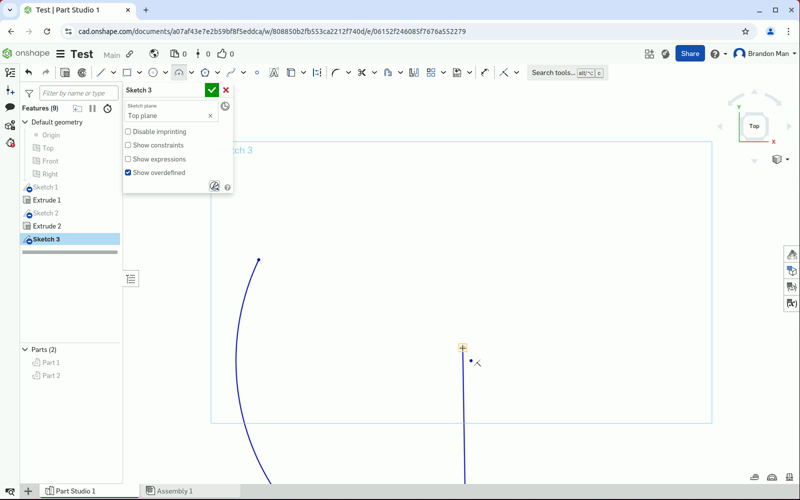
scroll(-6)
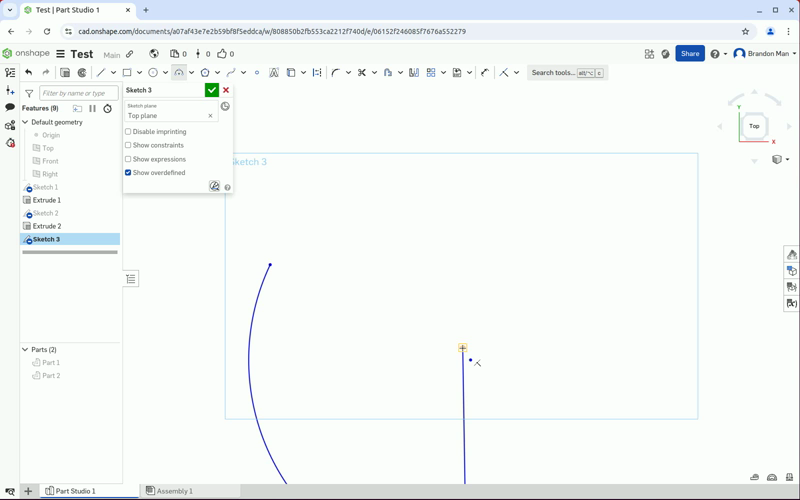
scroll(-6)
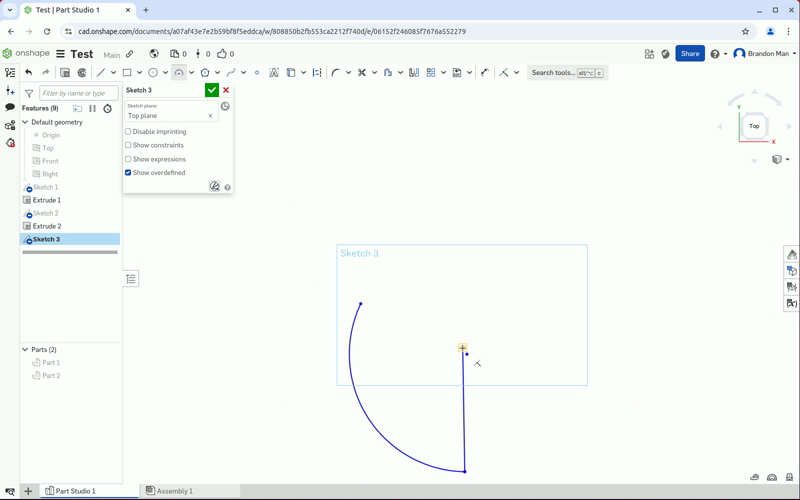
scroll(-6)
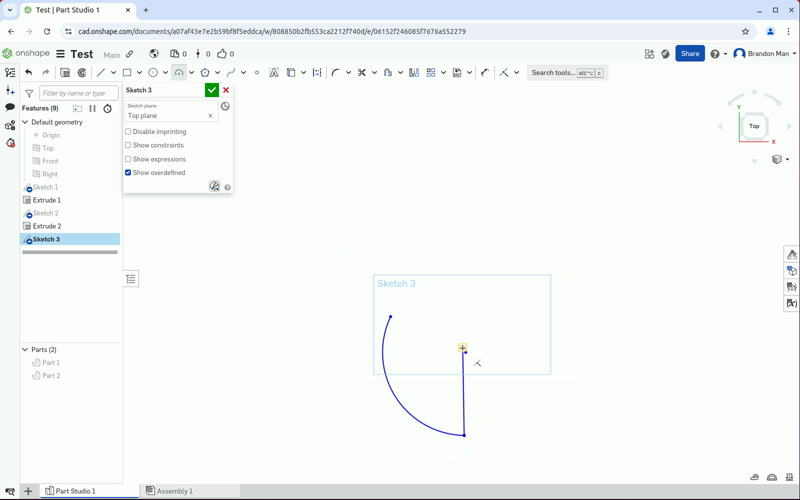
scroll(-6)
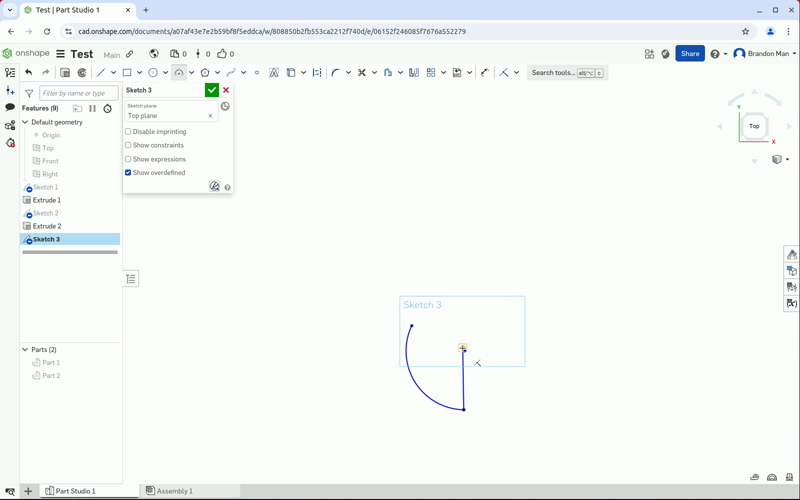
scroll(-6)
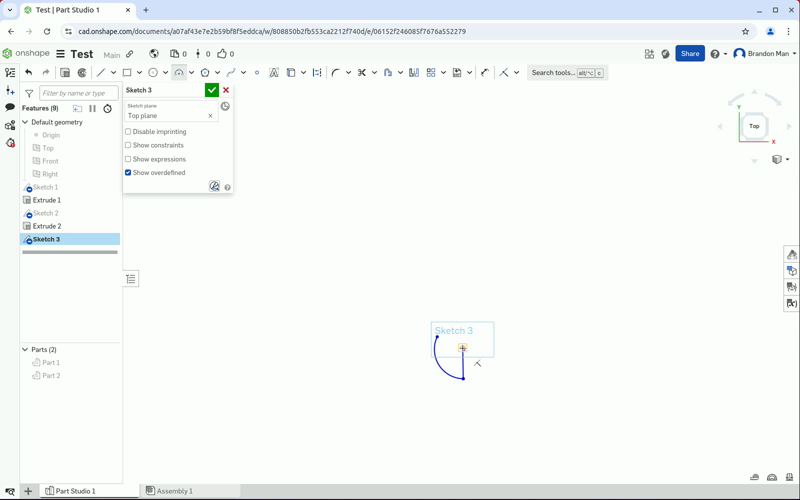
mouse_move(437, 336)
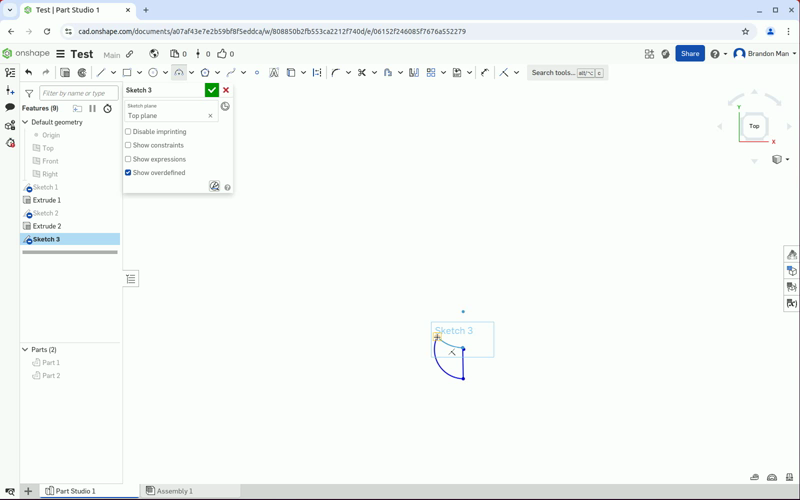
click(437, 336)
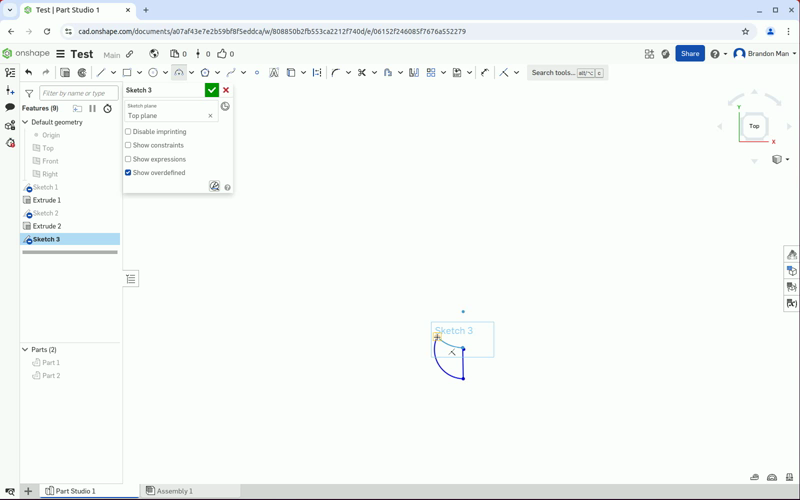
key_down(shift)
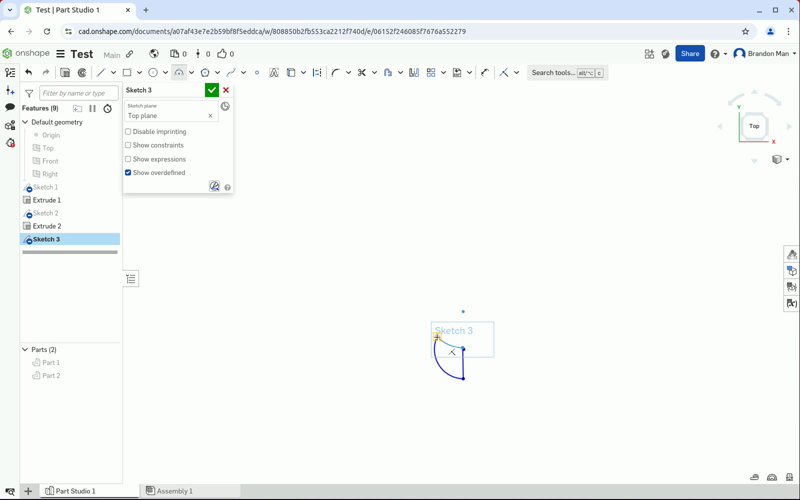
mouse_move(449, 345)
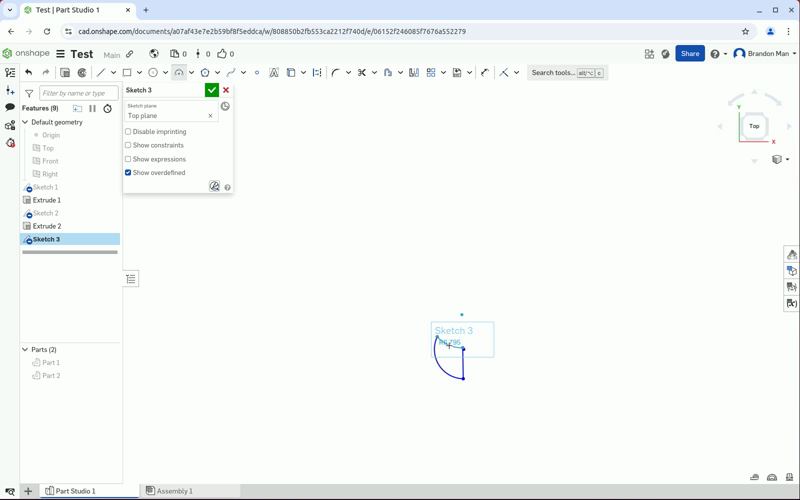
click(449, 345)
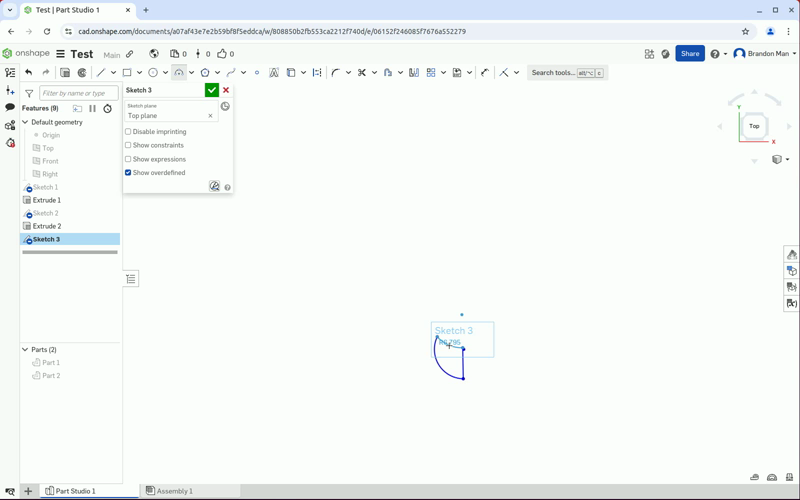
key_up(shift)
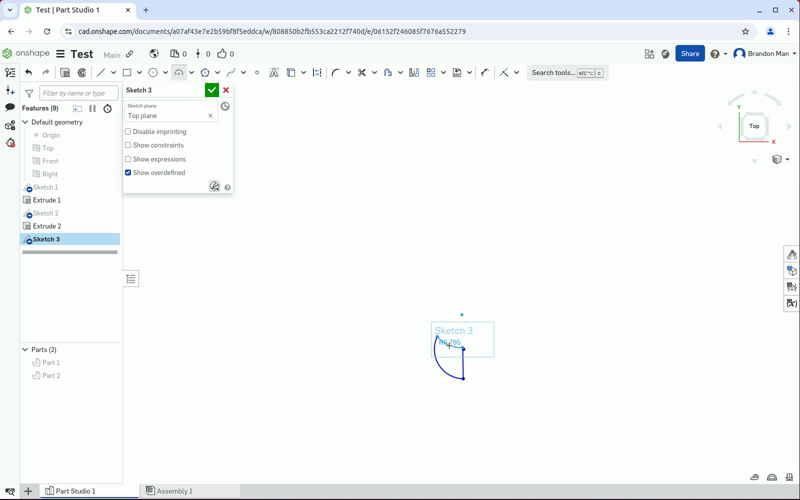
key(esc)
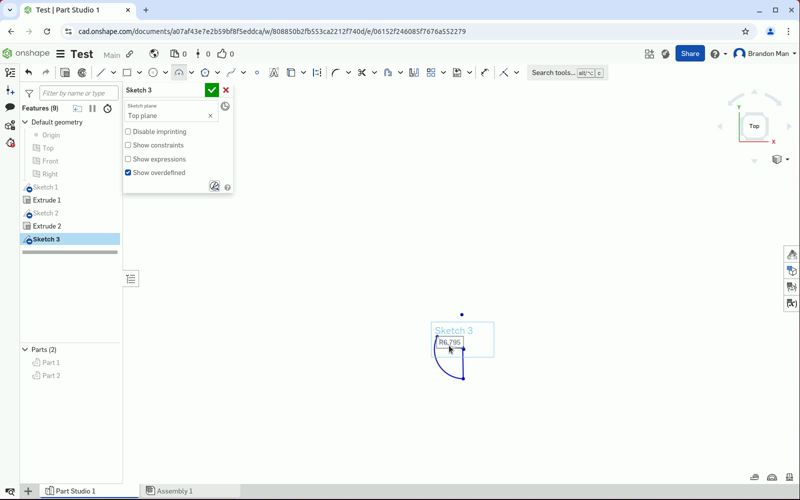
mouse_move(458, 352)
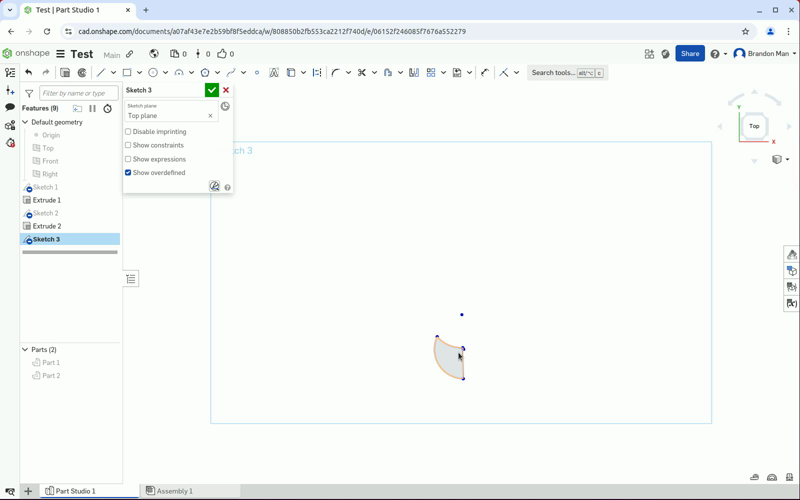
scroll(6)
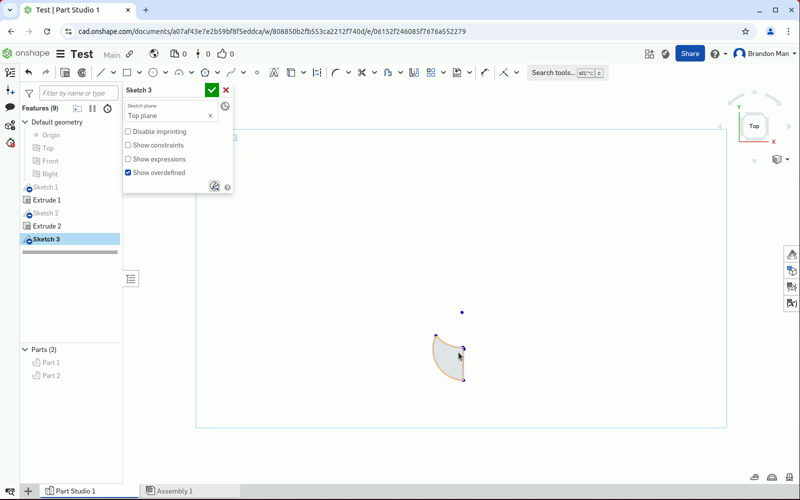
scroll(6)
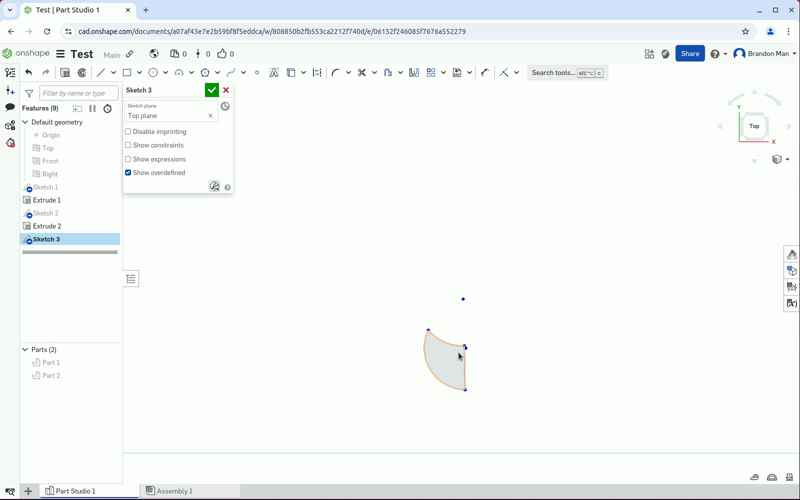
scroll(6)
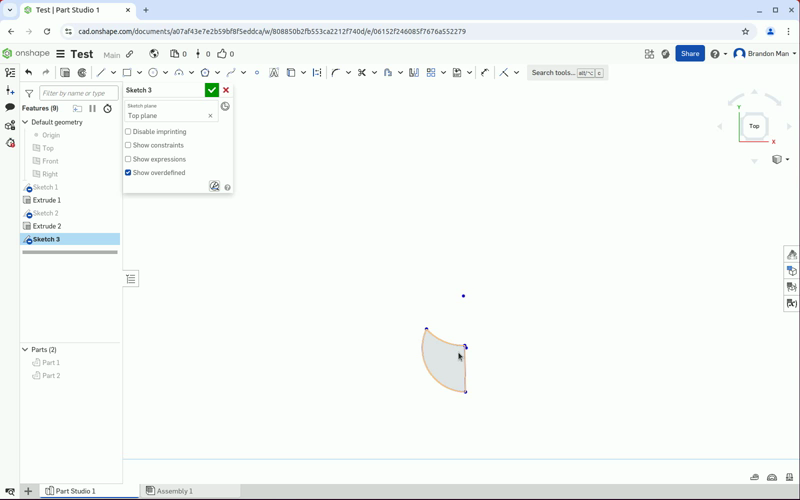
scroll(6)
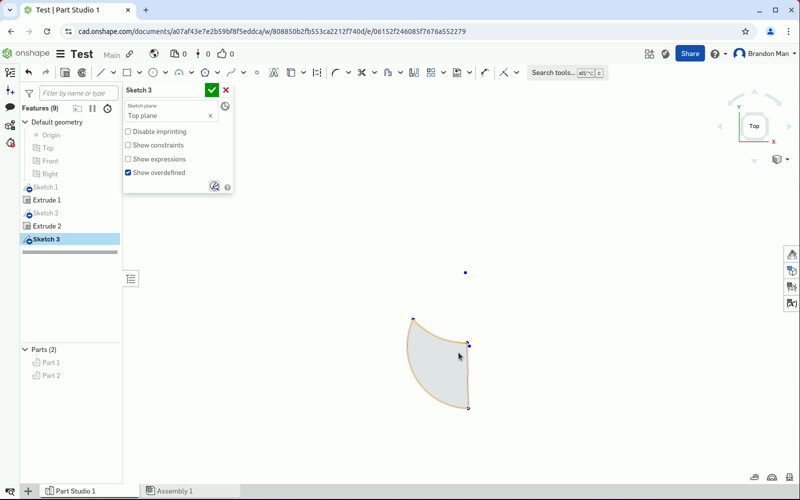
scroll(6)
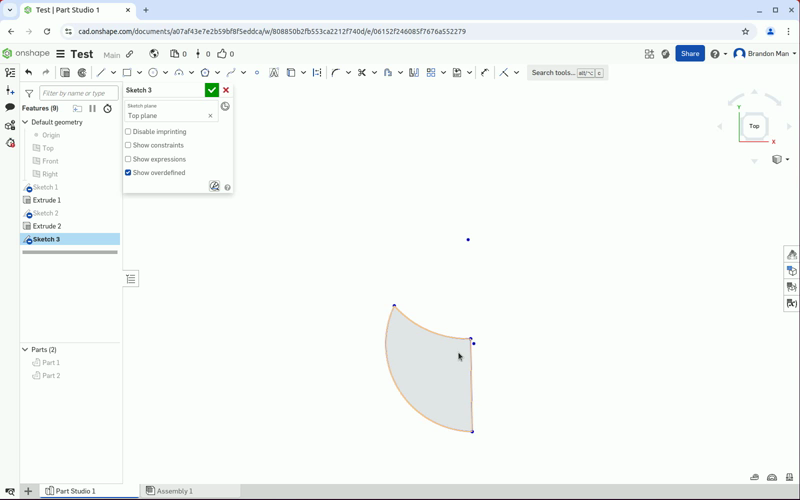
scroll(6)
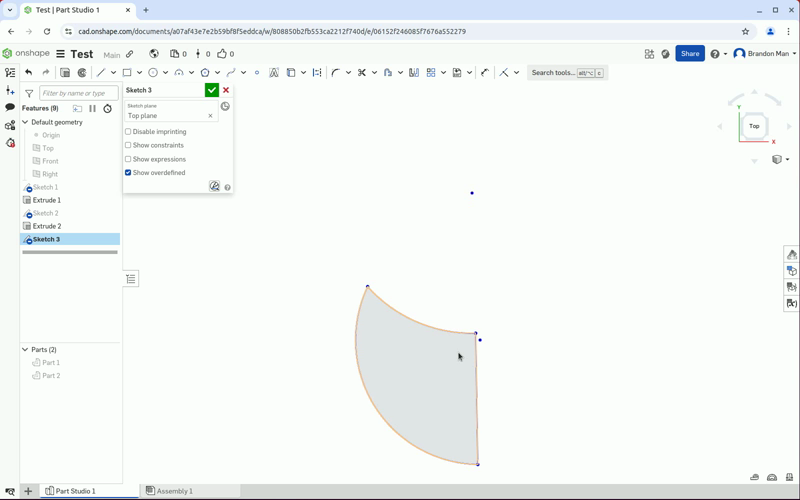
scroll(6)
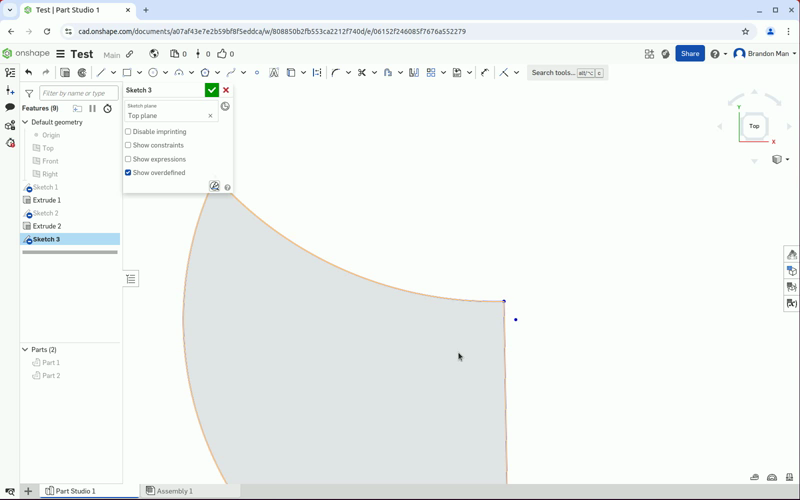
click(458, 352)
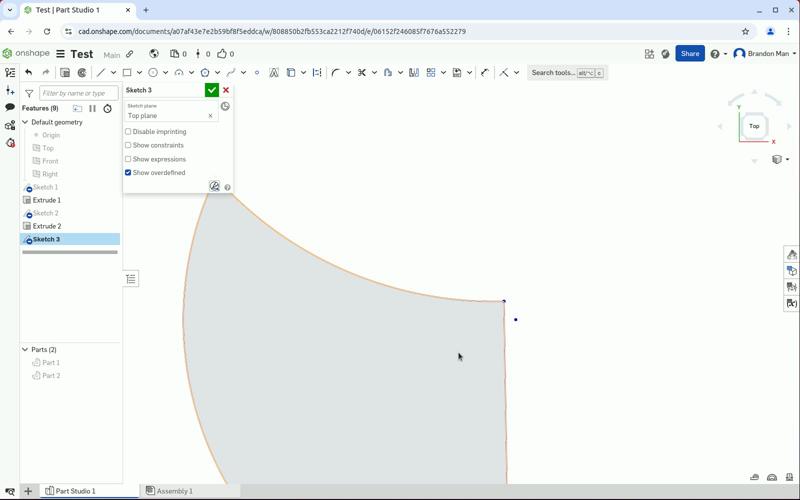
scroll(-6)
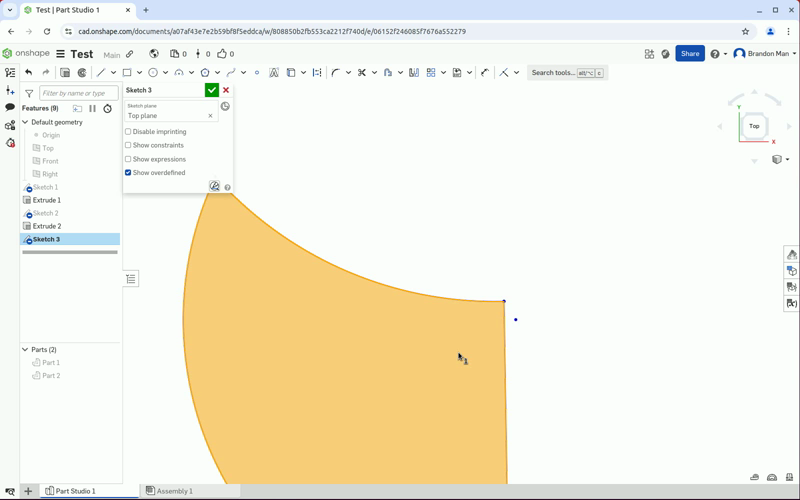
scroll(-6)
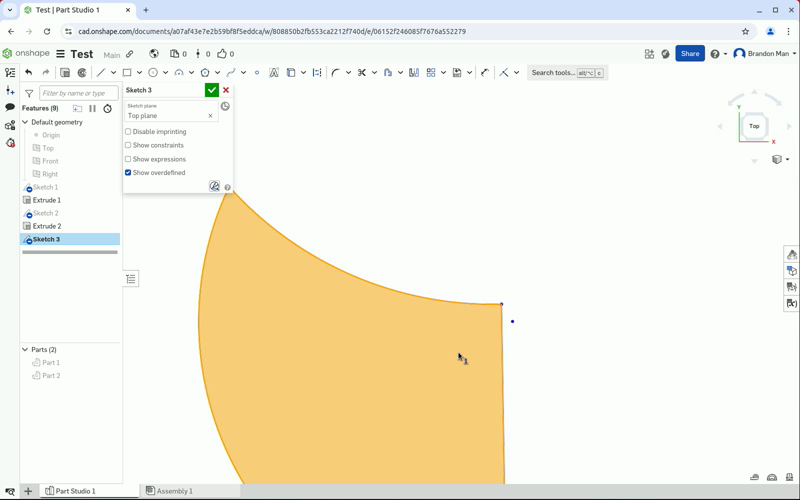
scroll(-6)
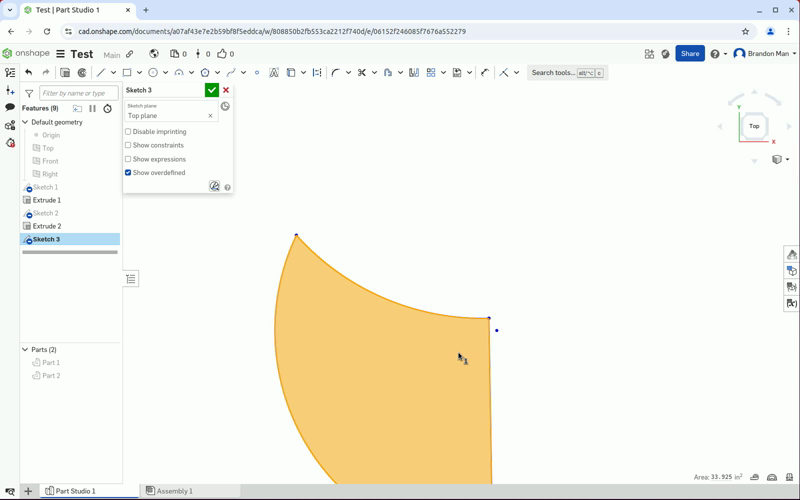
scroll(-6)
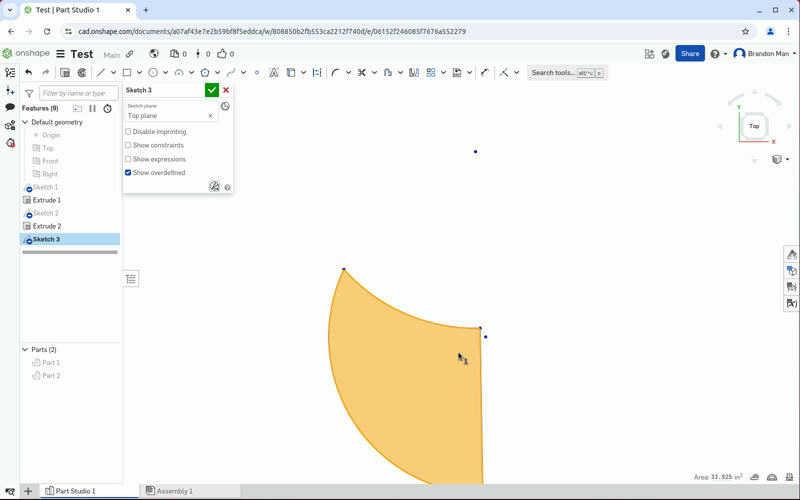
scroll(-6)
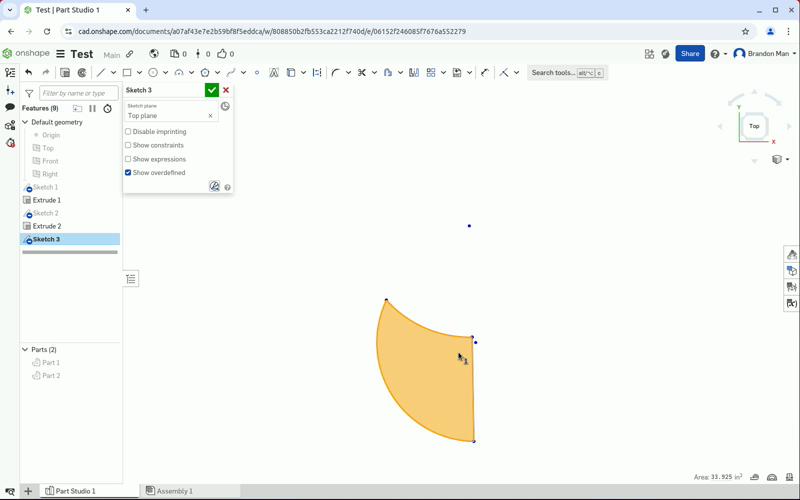
scroll(-6)
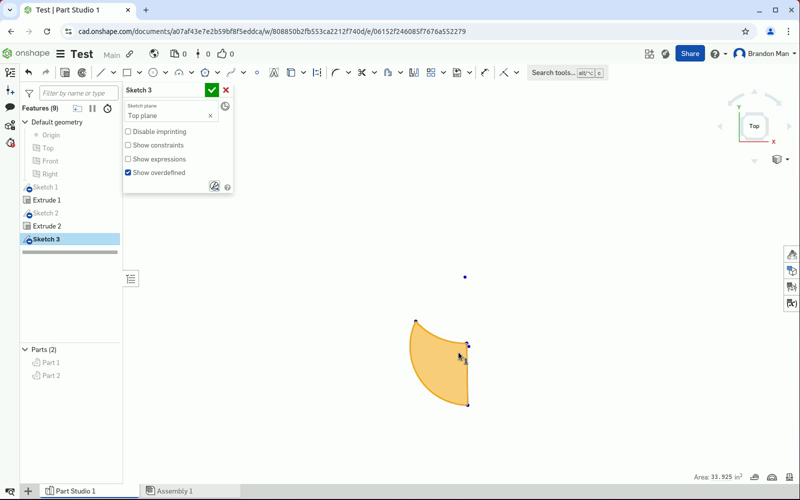
scroll(-6)
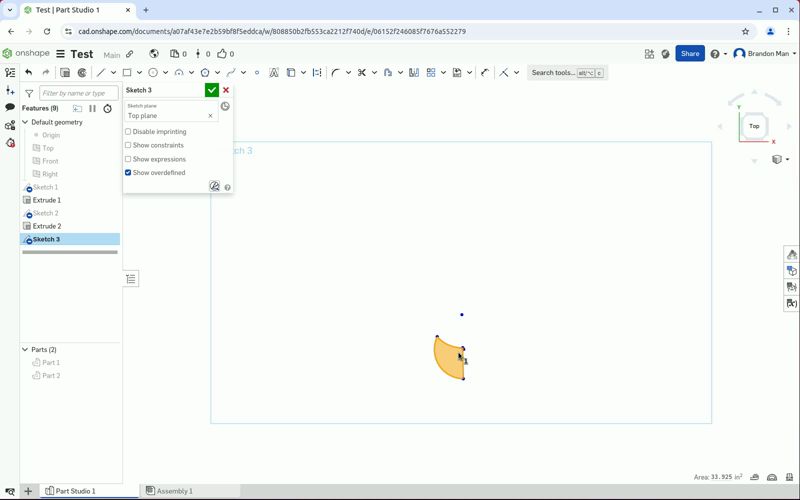
mouse_move(73, 352)
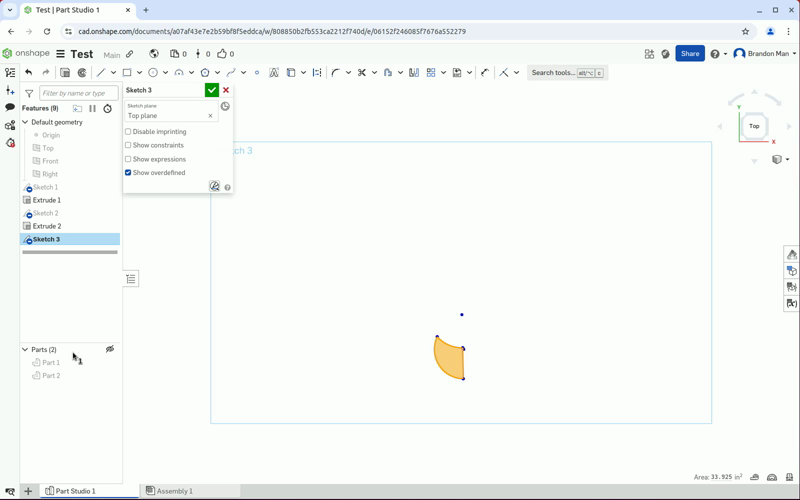
key(shift+y)
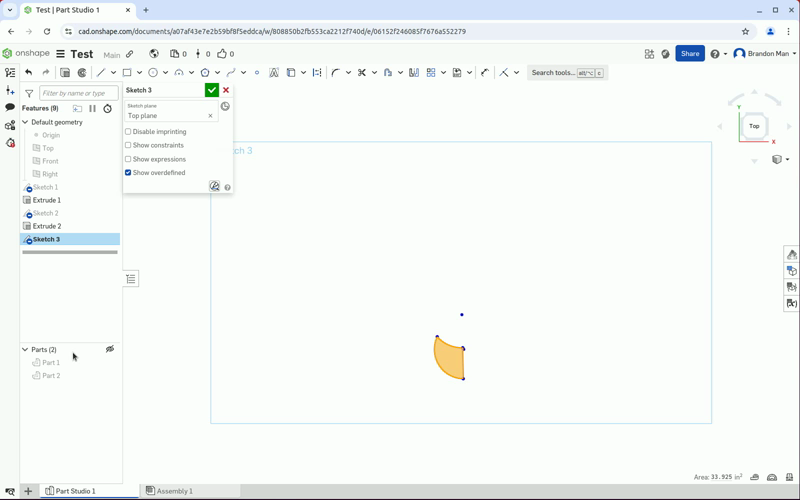
key(shift+e)
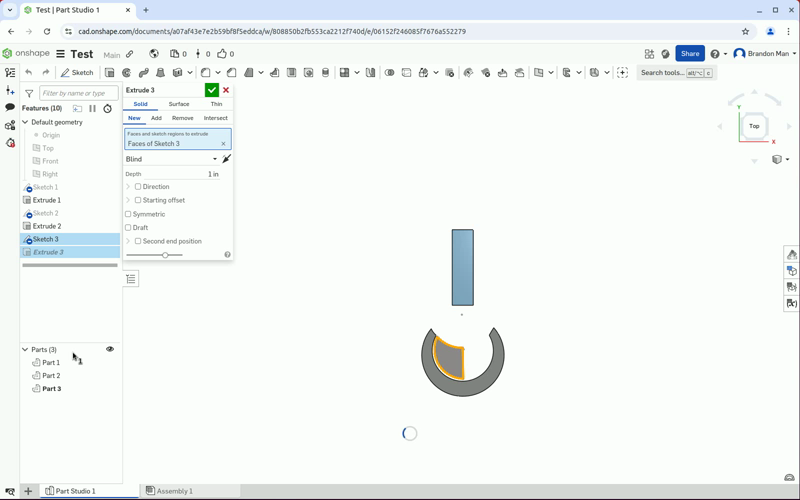
mouse_move(143, 106)
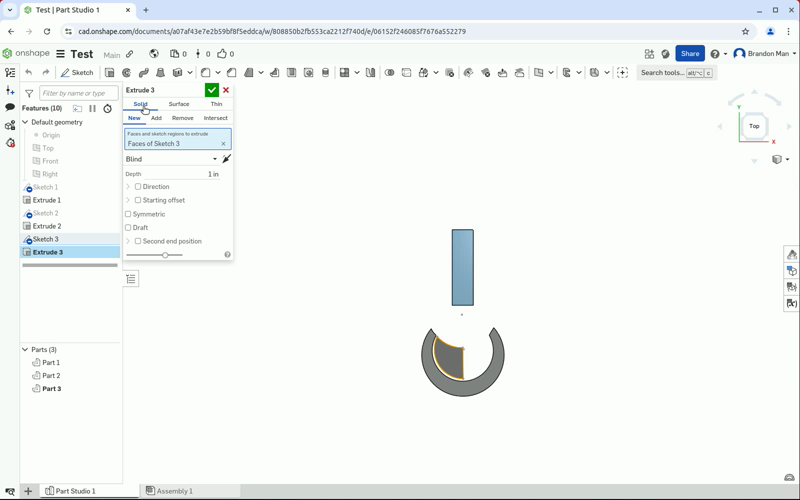
click(143, 106)
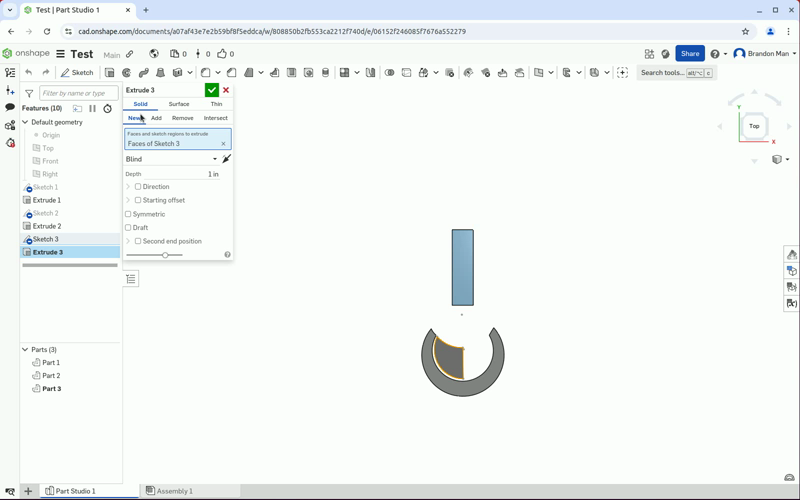
mouse_move(137, 120)
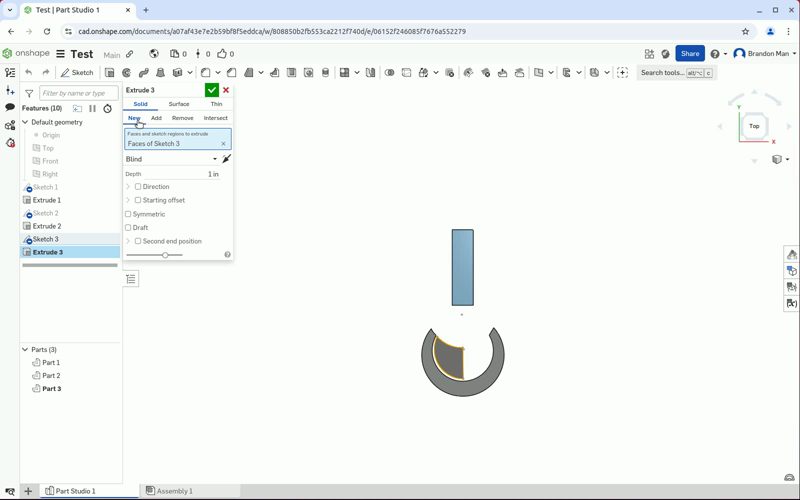
click(137, 120)
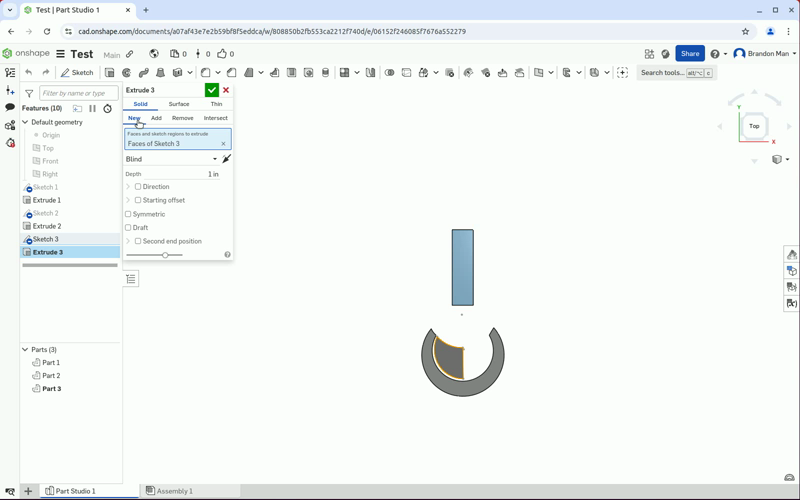
key(tab, 4)
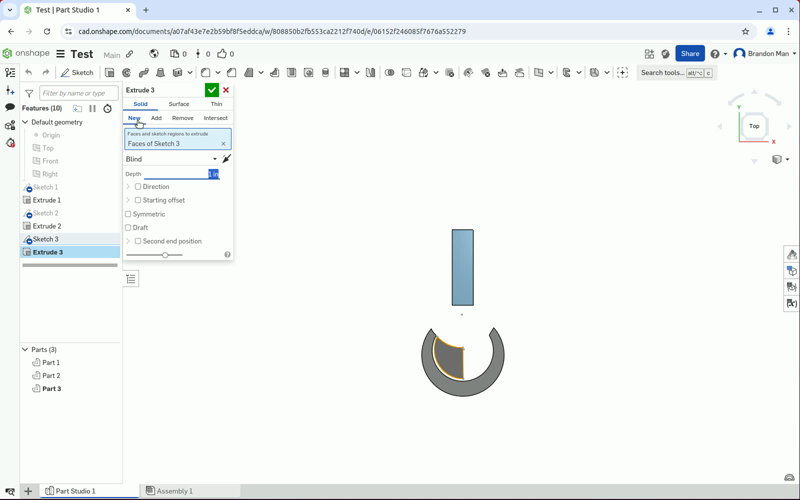
text(0.481)
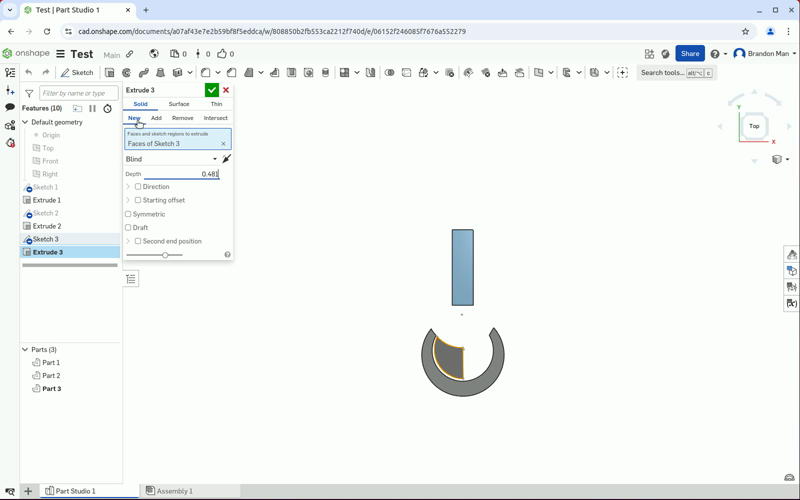
key(enter)
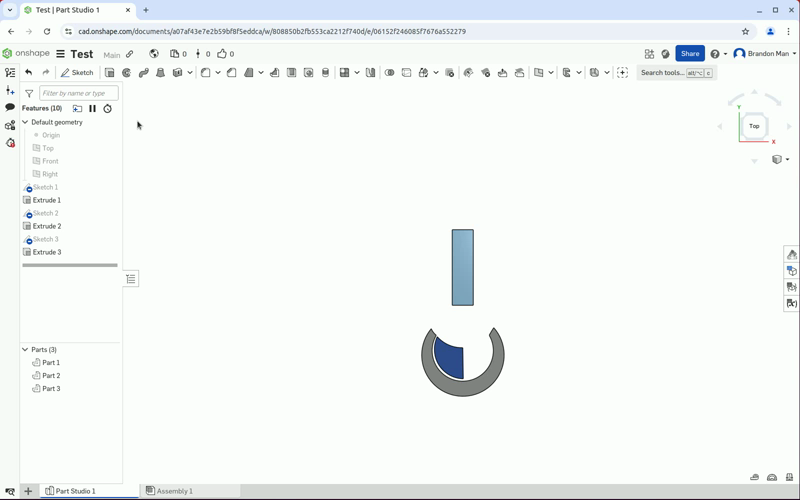
key(shift+h)
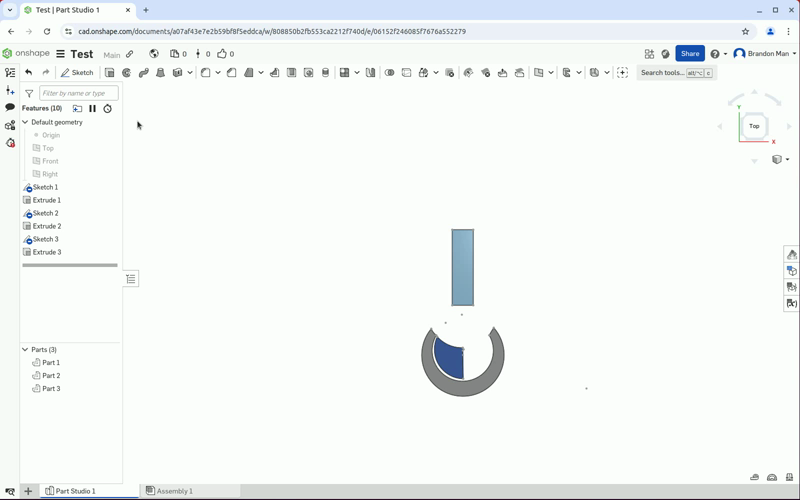
key(shift+h)
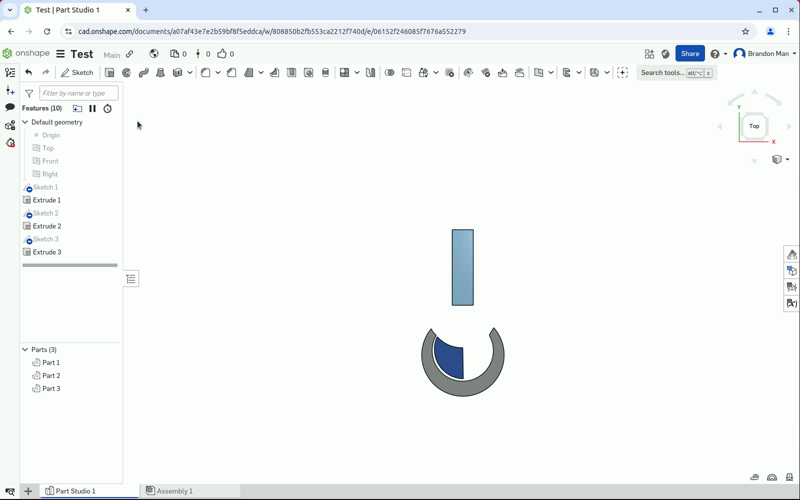
mouse_move(73, 189)
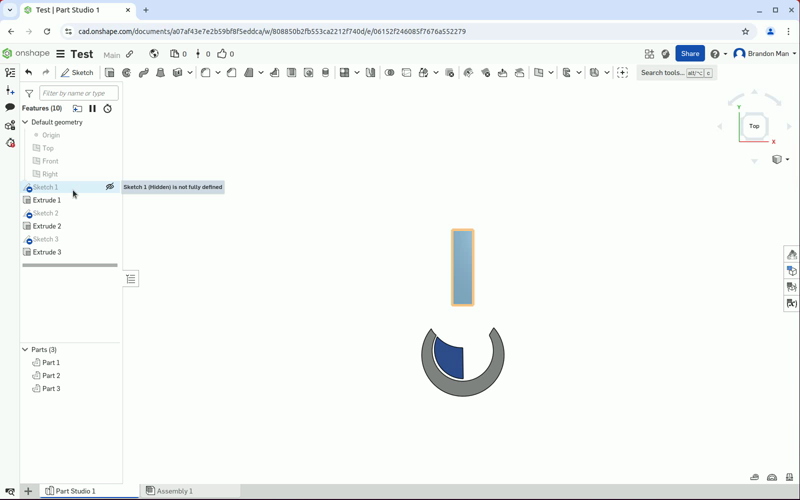
click(73, 189)
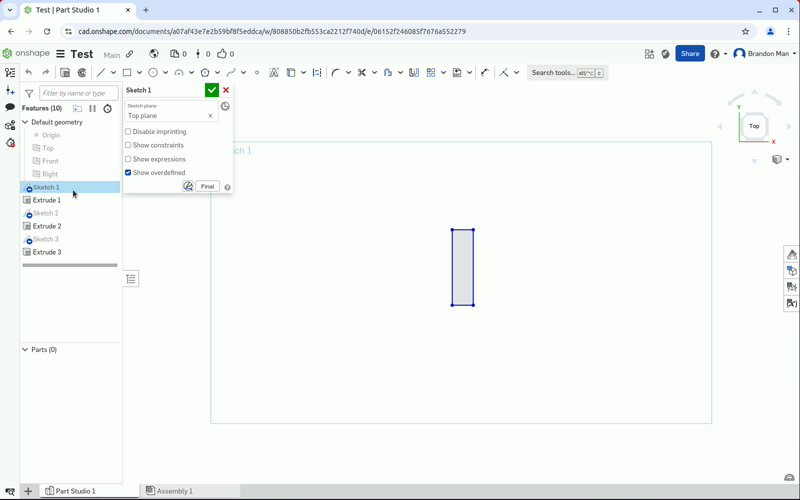
mouse_move(229, 92)
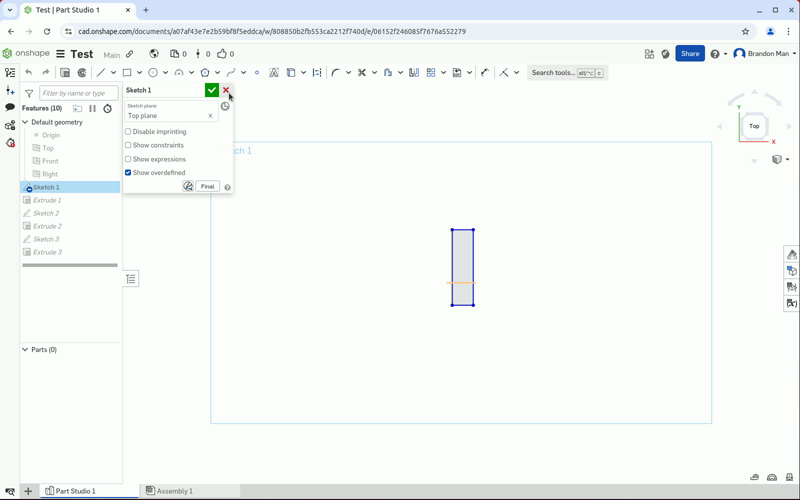
click(229, 92)
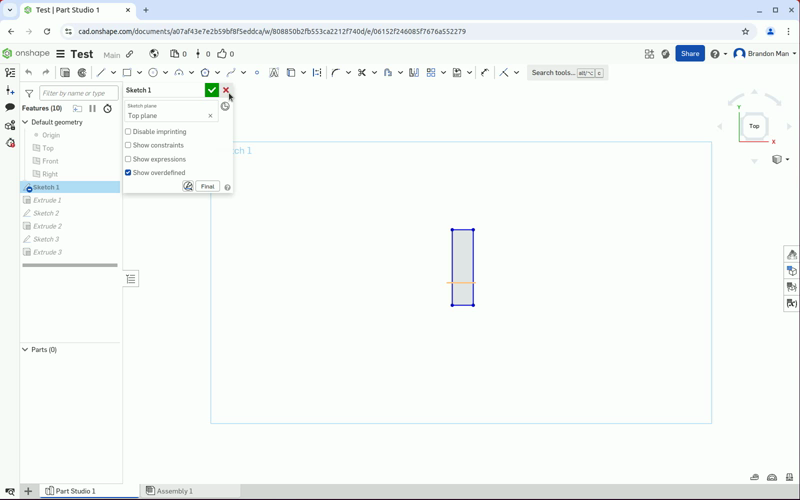
key(shift+s)
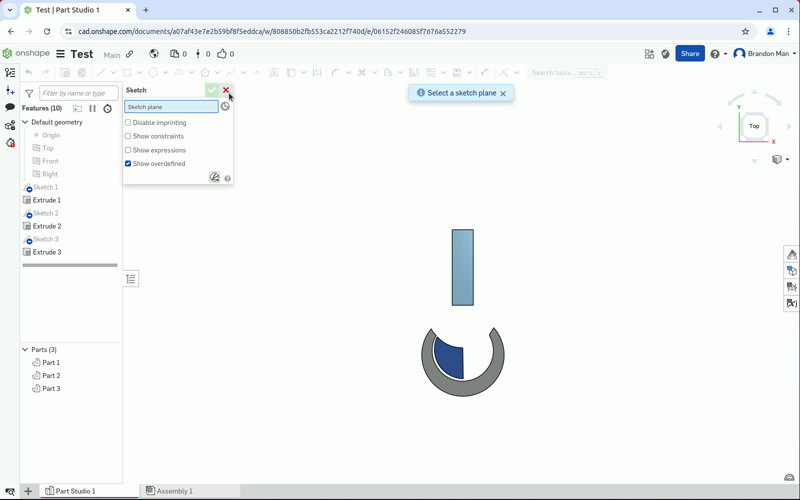
mouse_move(73, 150)
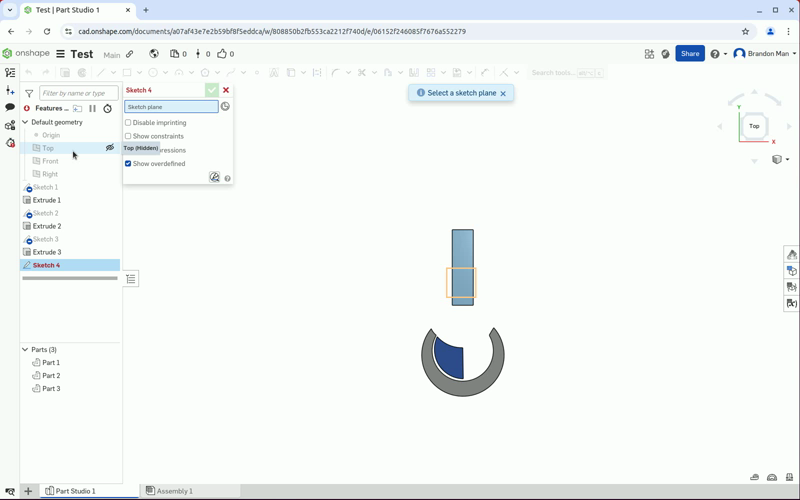
click(73, 150)
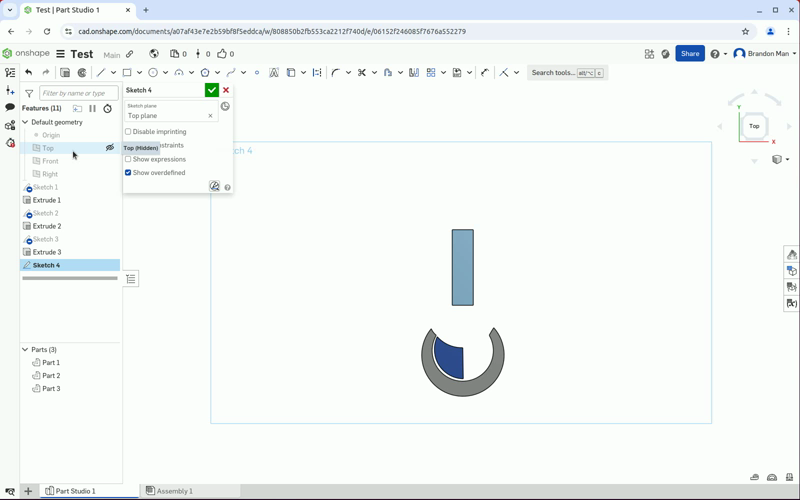
mouse_move(73, 352)
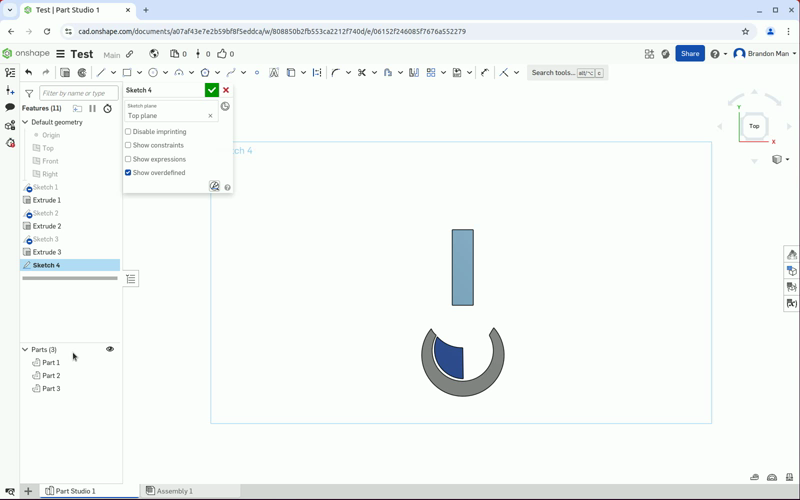
key(y)
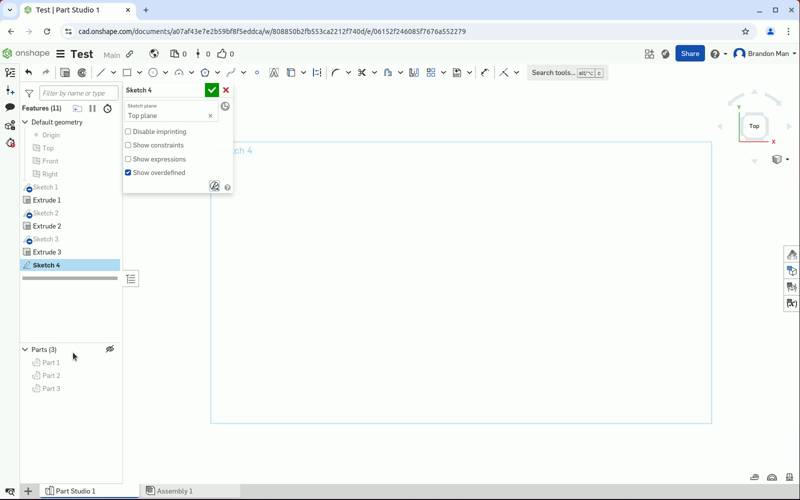
key(l)
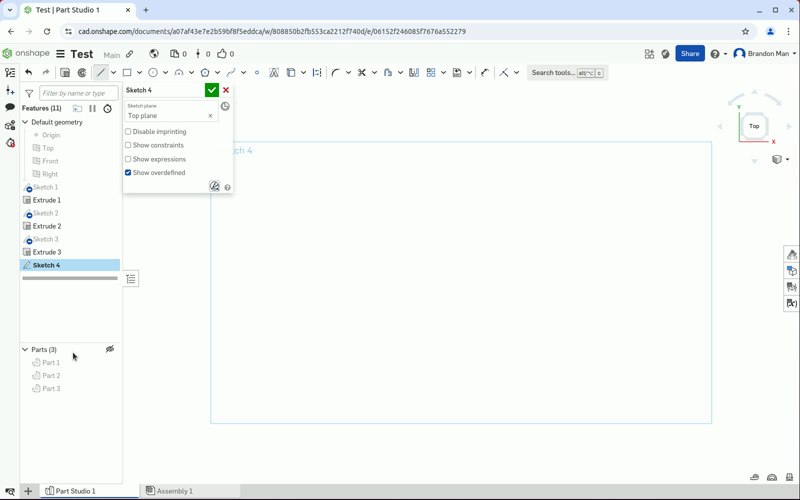
key_down(shift)
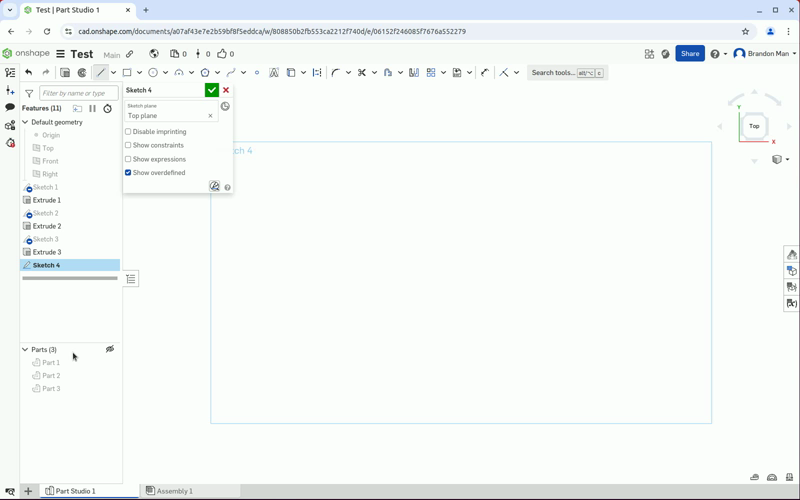
mouse_move(461, 347)
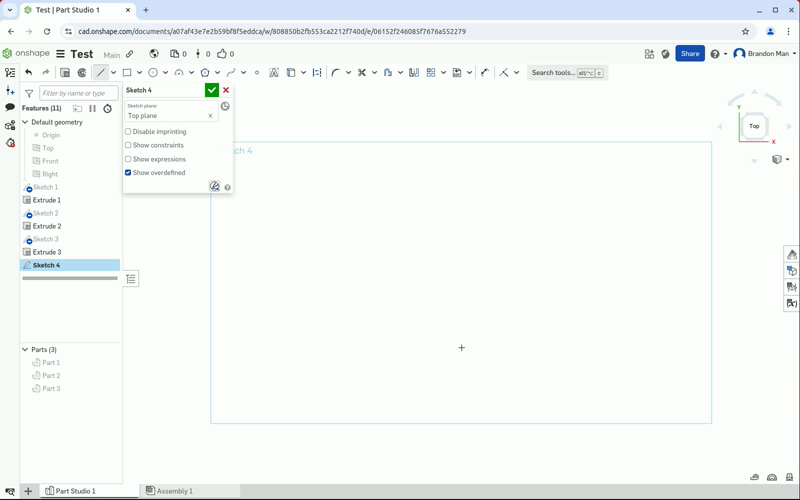
click(461, 347)
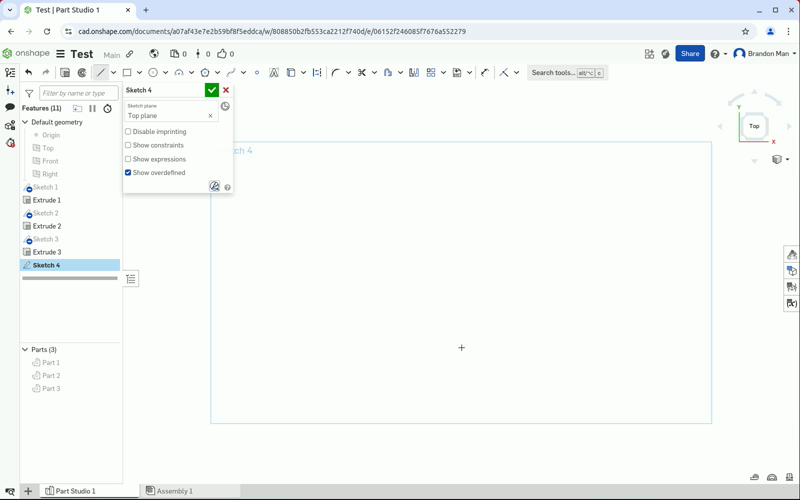
key_up(shift)
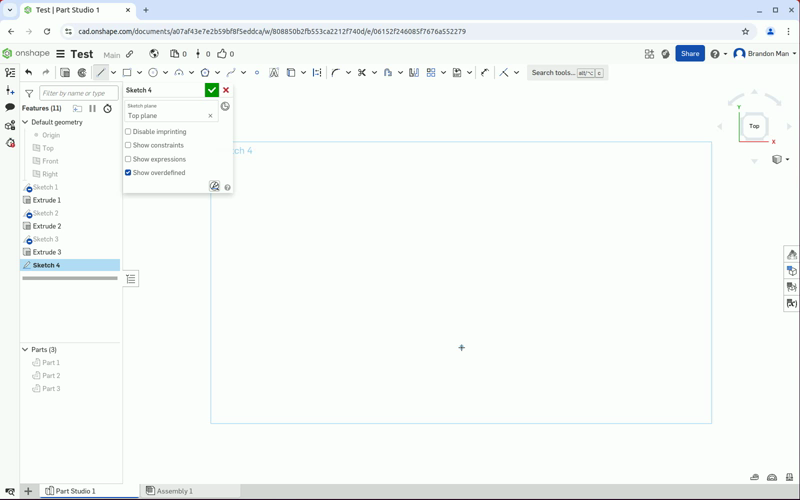
key_down(shift)
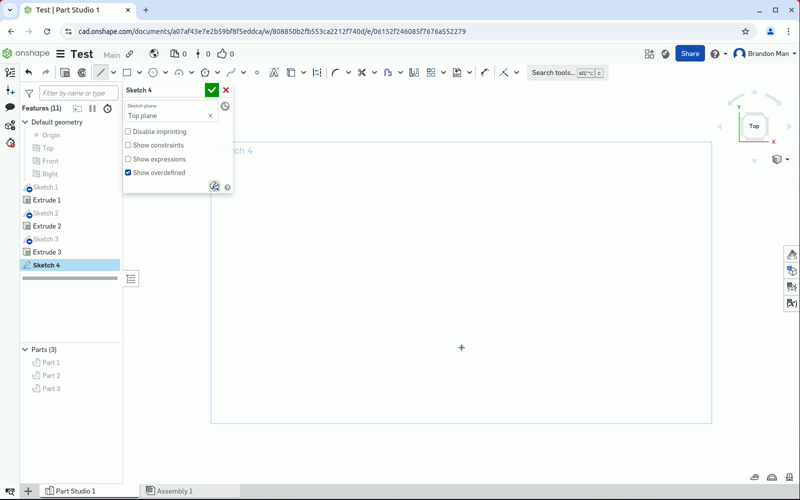
mouse_move(492, 347)
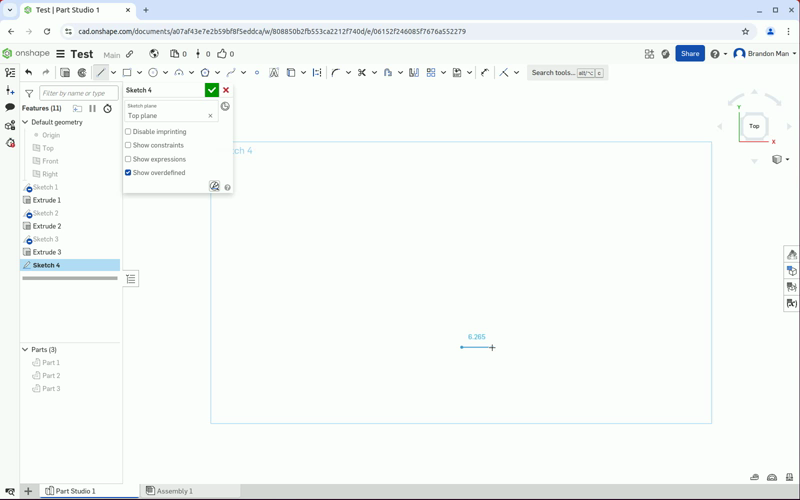
mouse_move(462, 378)
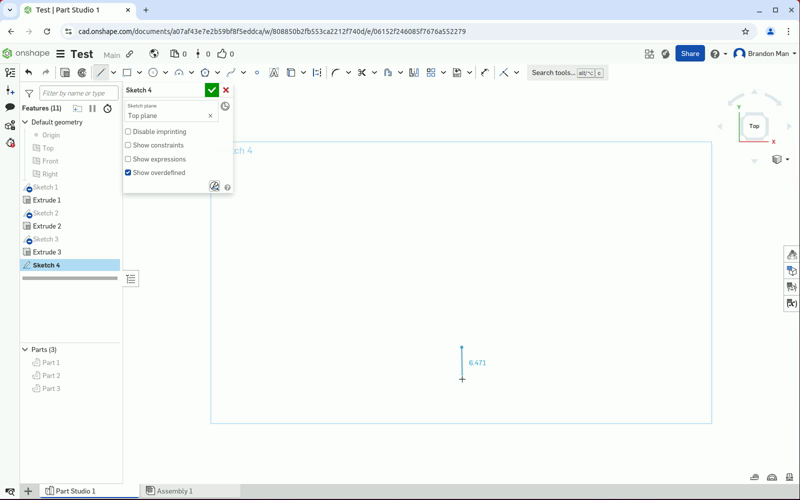
click(462, 378)
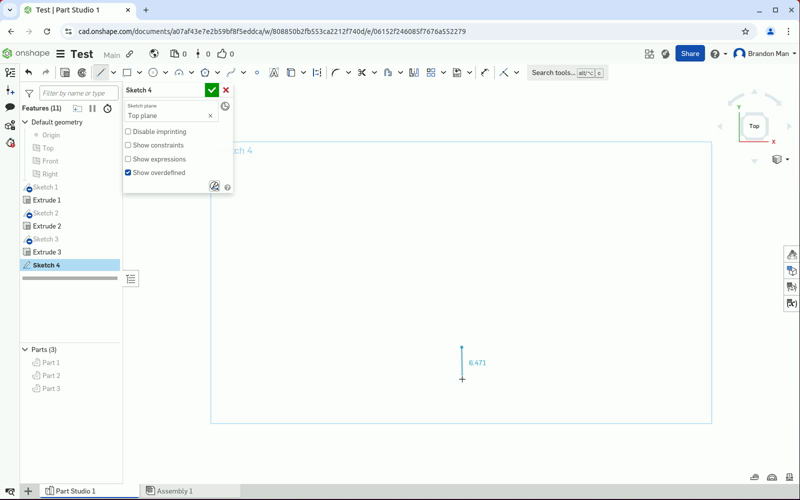
key_up(shift)
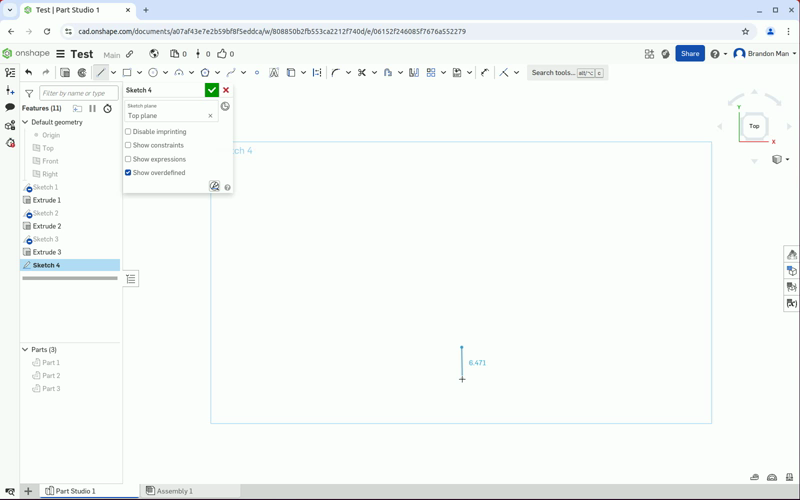
key(esc)
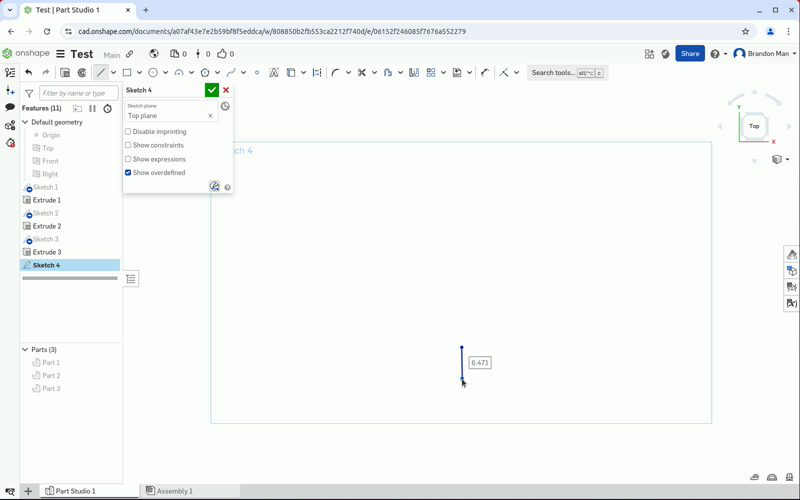
key(a)
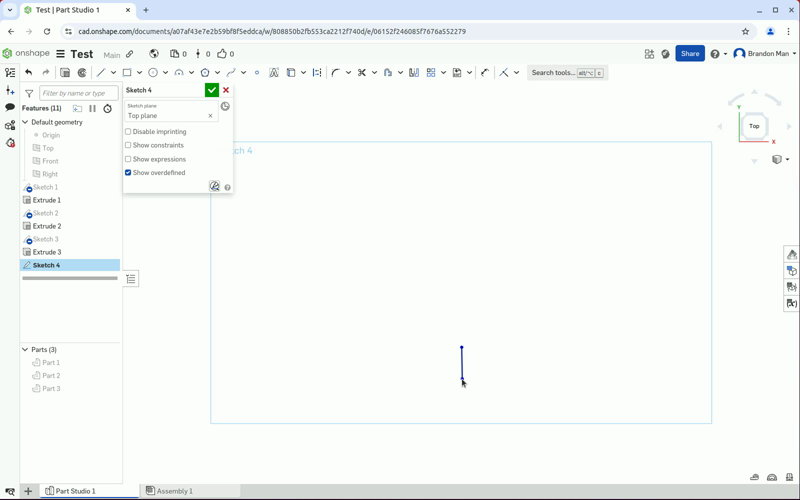
mouse_move(462, 378)
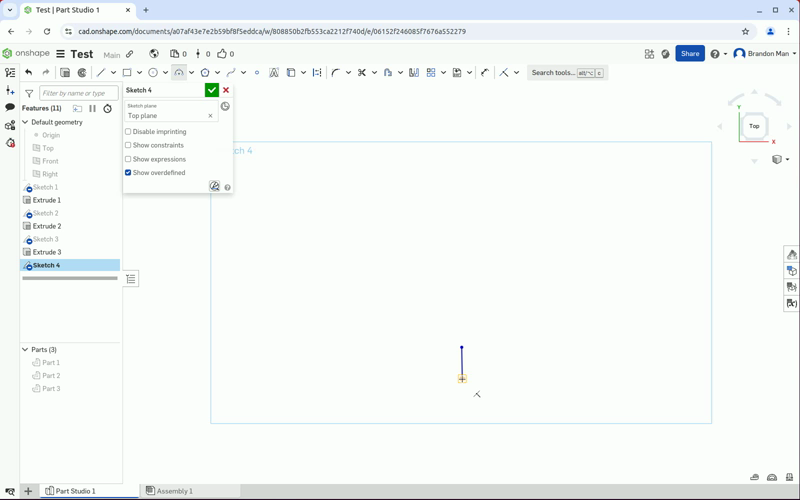
click(462, 378)
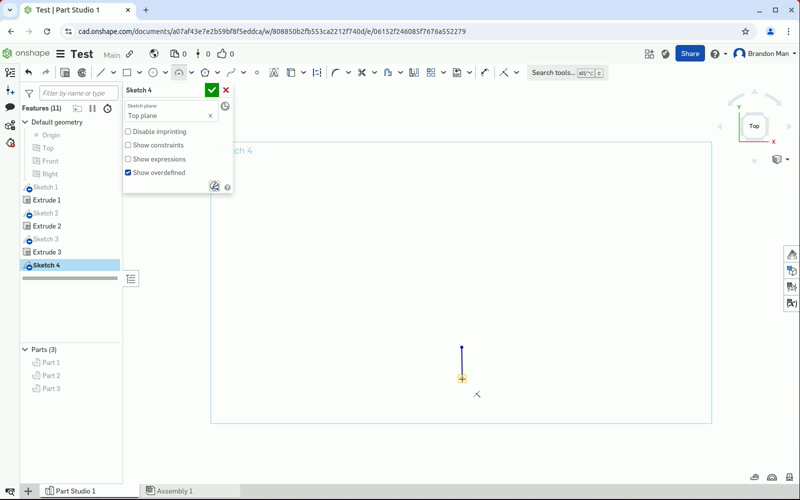
key_down(shift)
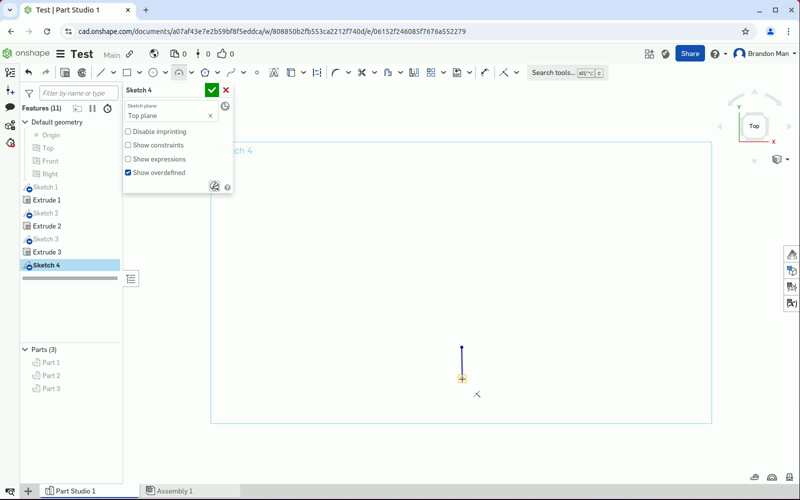
mouse_move(487, 336)
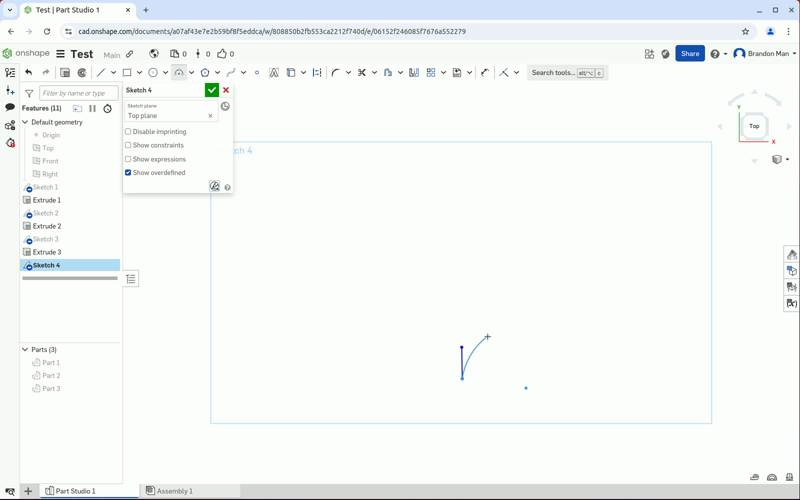
click(487, 336)
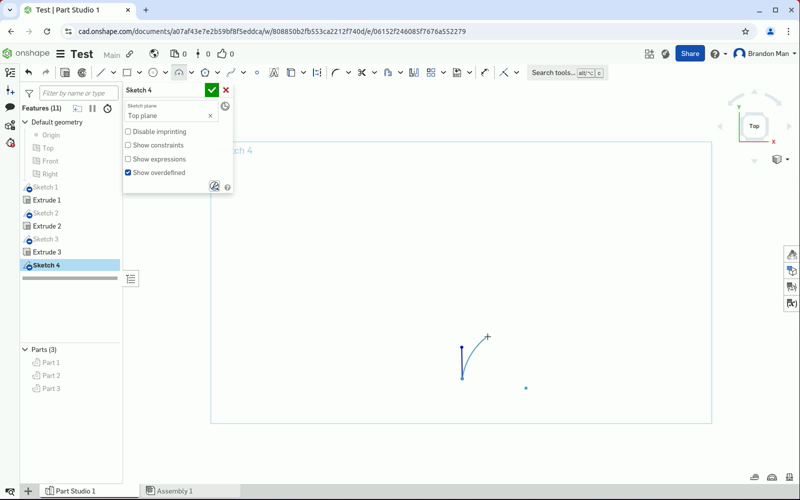
mouse_move(487, 364)
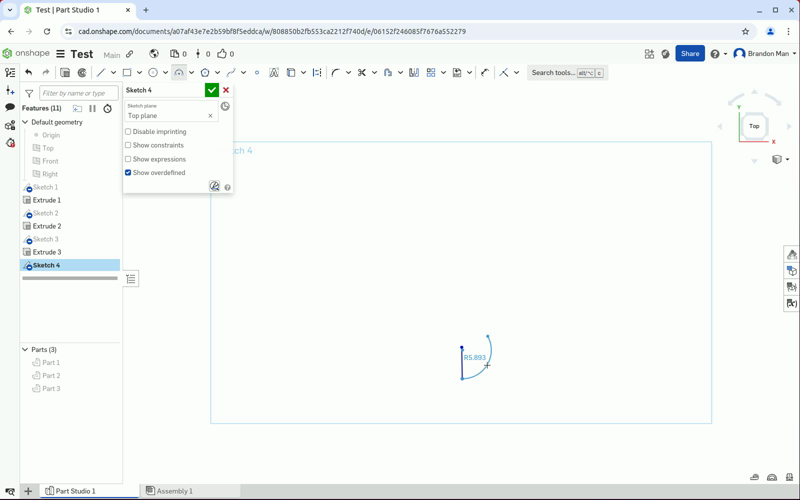
click(487, 364)
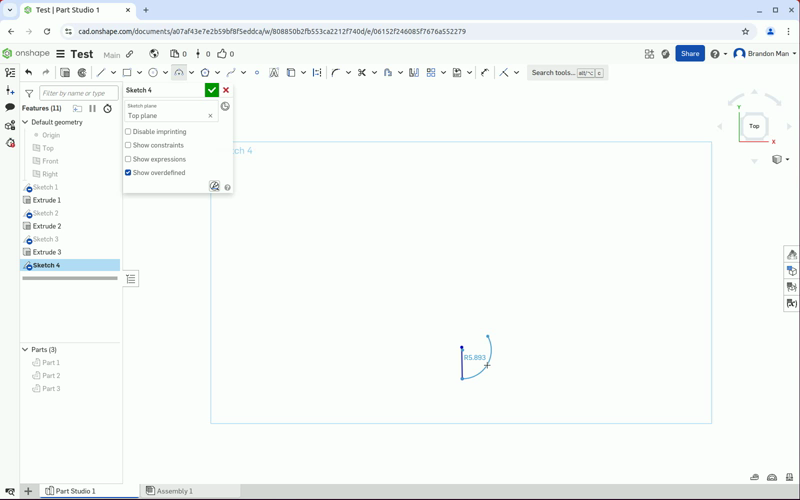
key_up(shift)
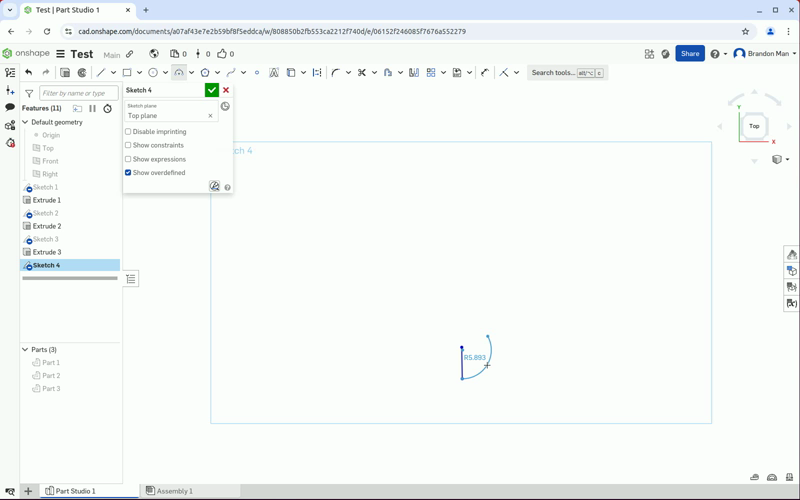
mouse_move(487, 336)
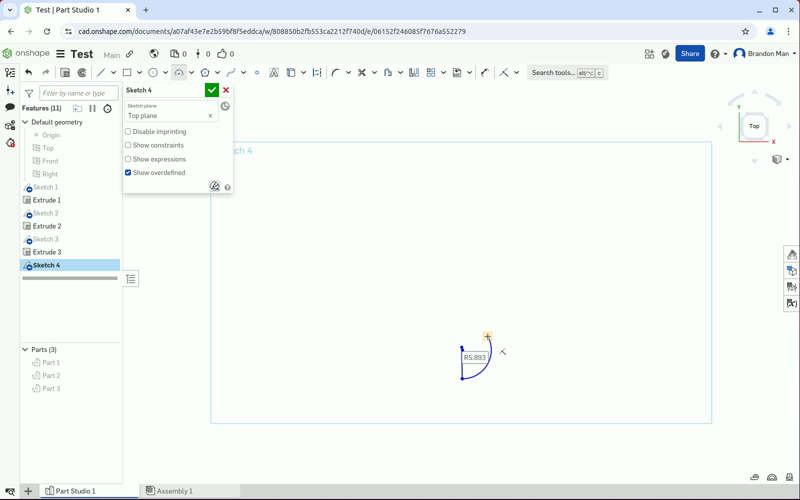
click(487, 336)
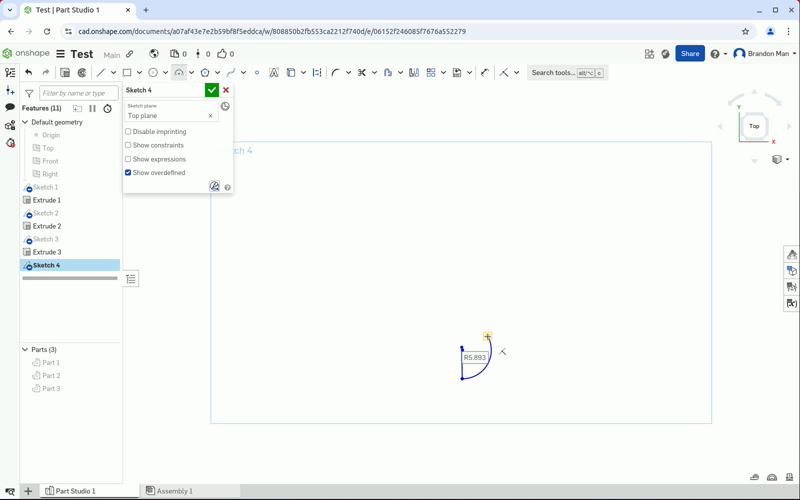
mouse_move(461, 347)
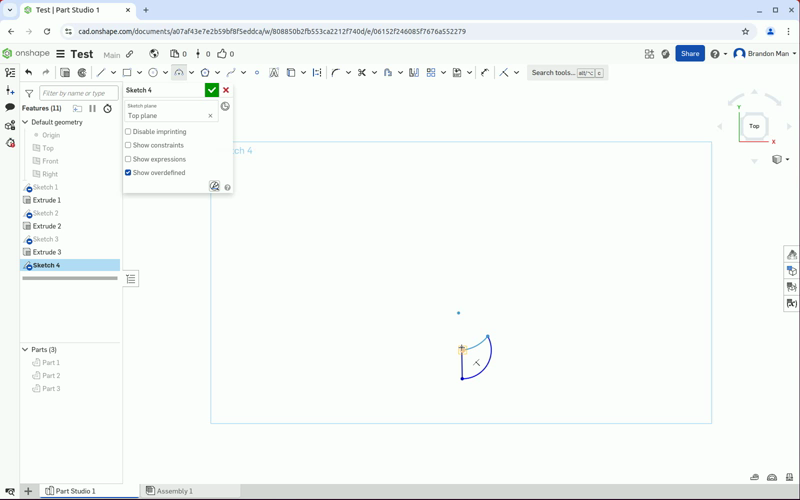
scroll(6)
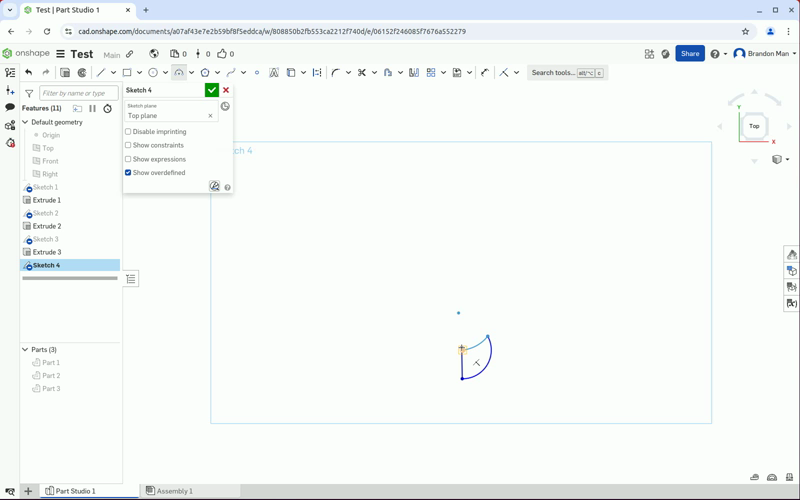
scroll(6)
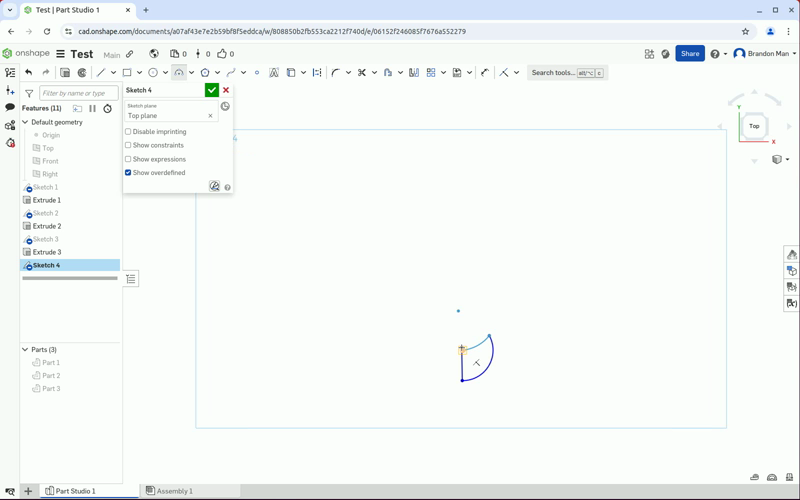
scroll(6)
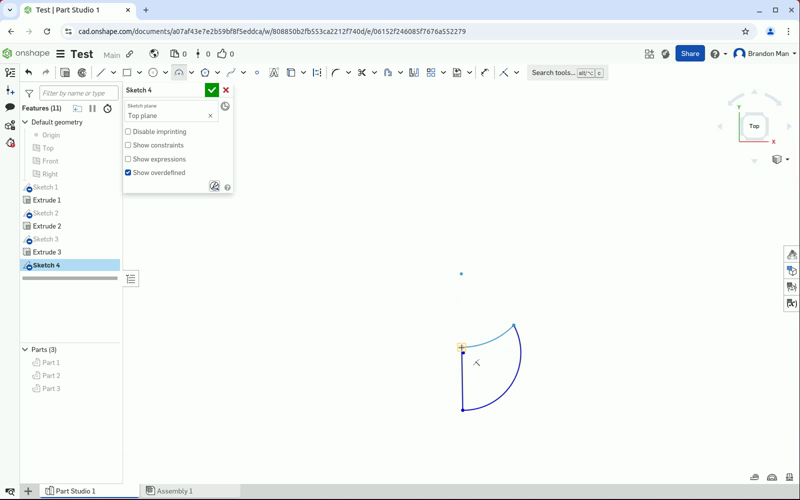
scroll(6)
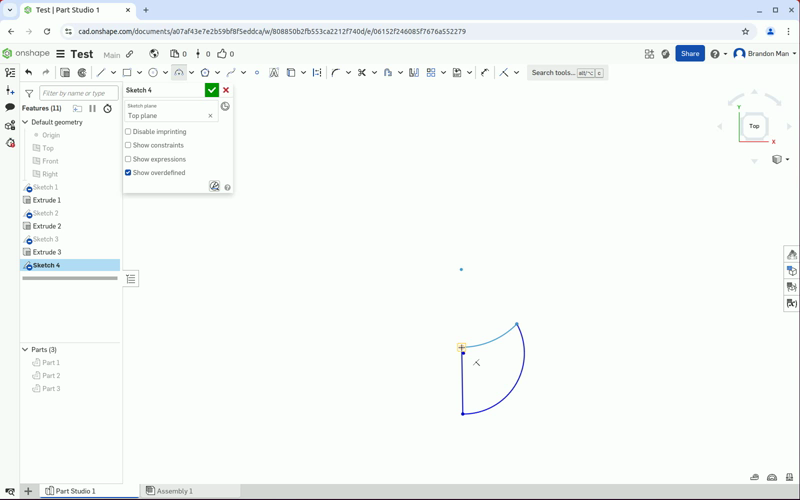
scroll(6)
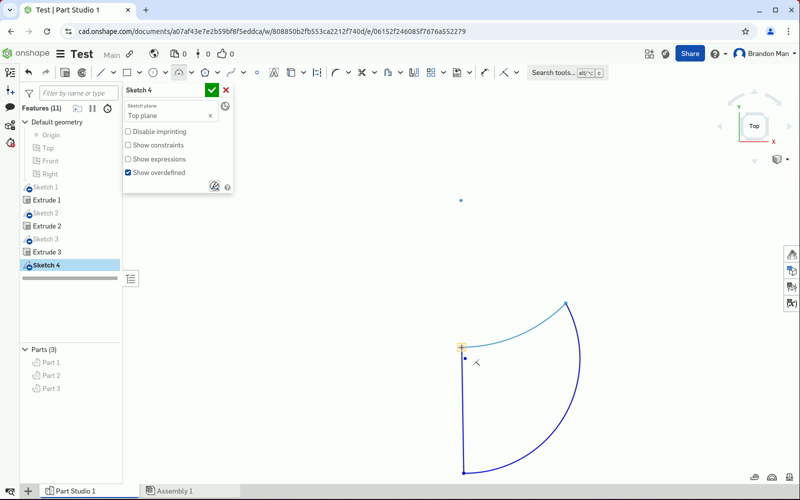
scroll(6)
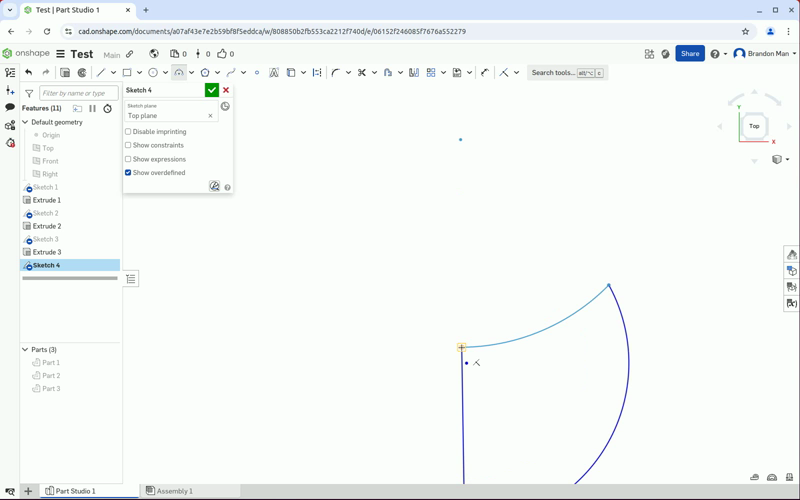
scroll(6)
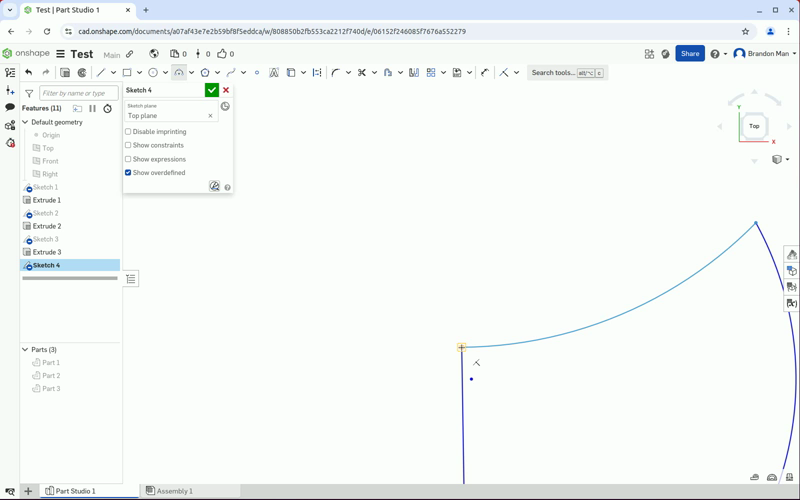
click(461, 347)
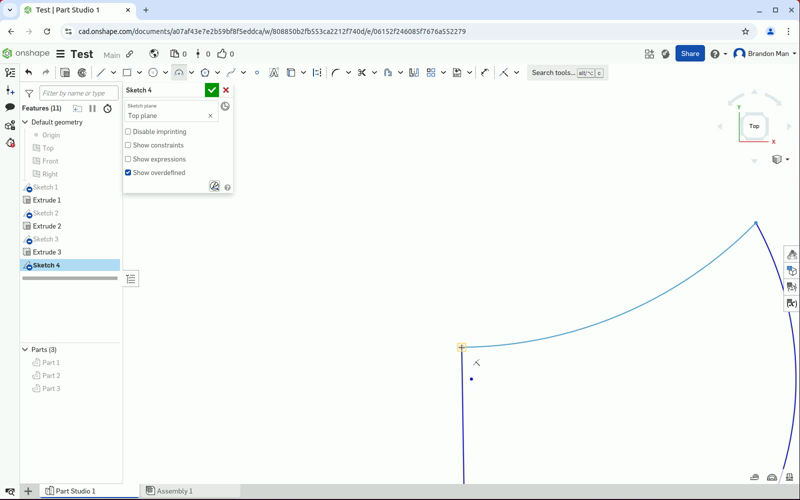
scroll(-6)
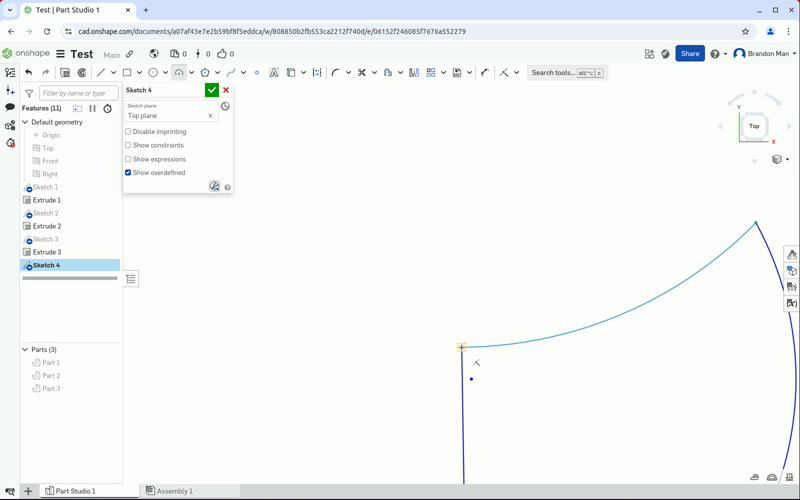
scroll(-6)
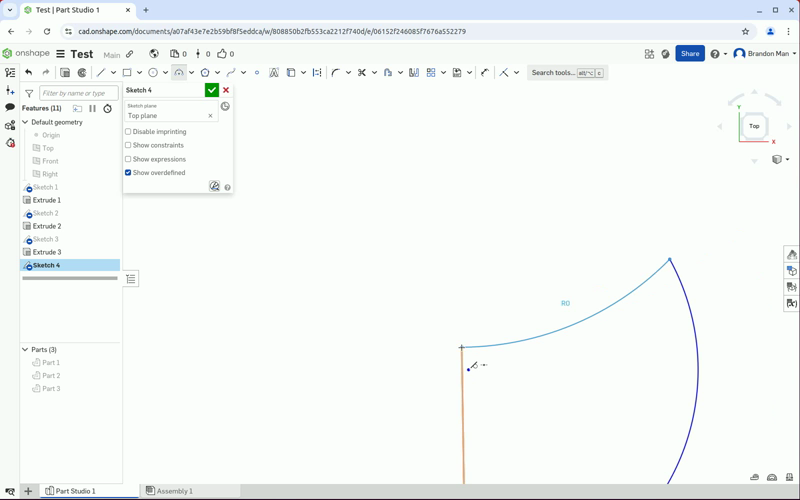
scroll(-6)
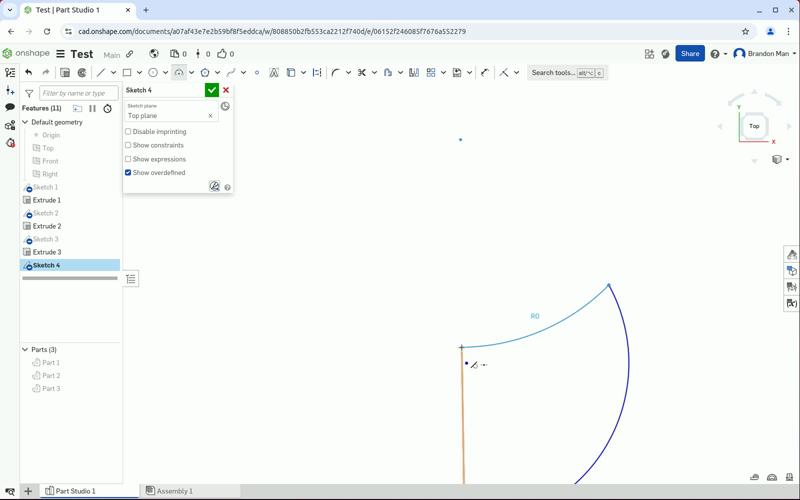
scroll(-6)
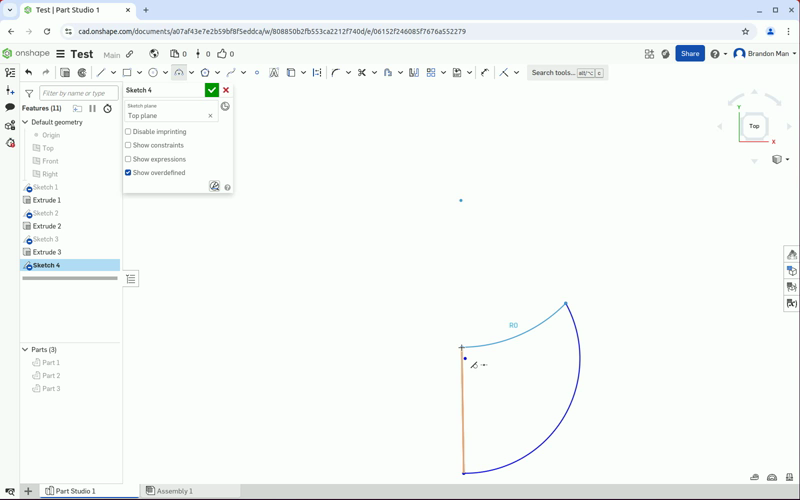
scroll(-6)
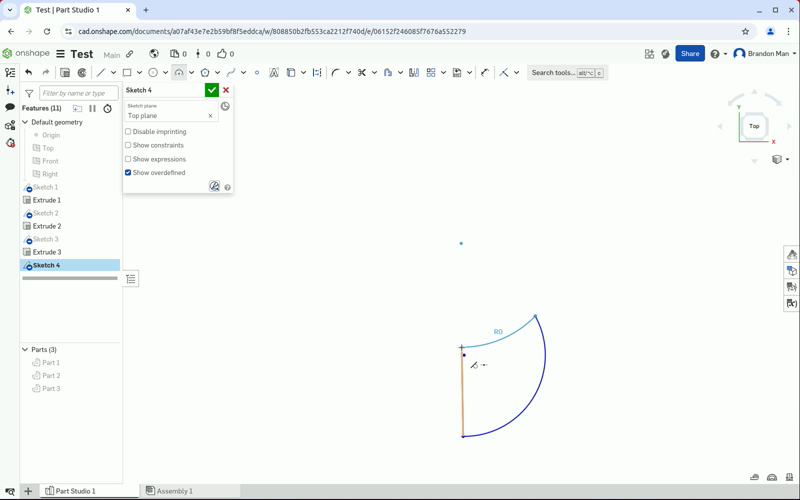
scroll(-6)
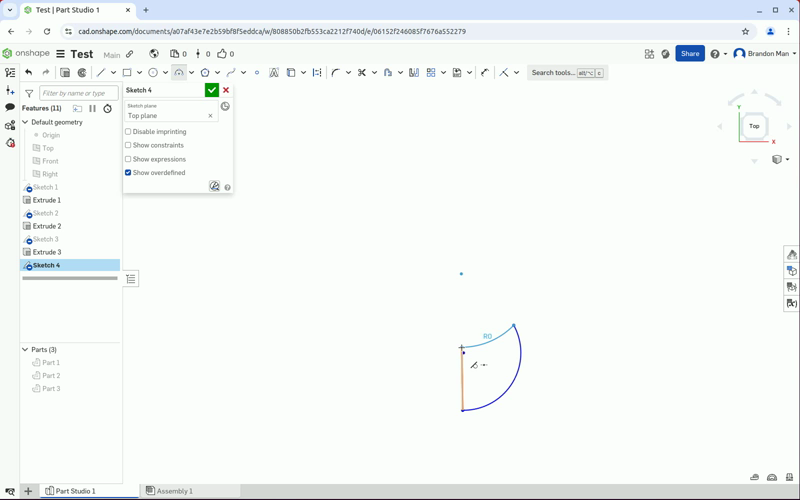
scroll(-6)
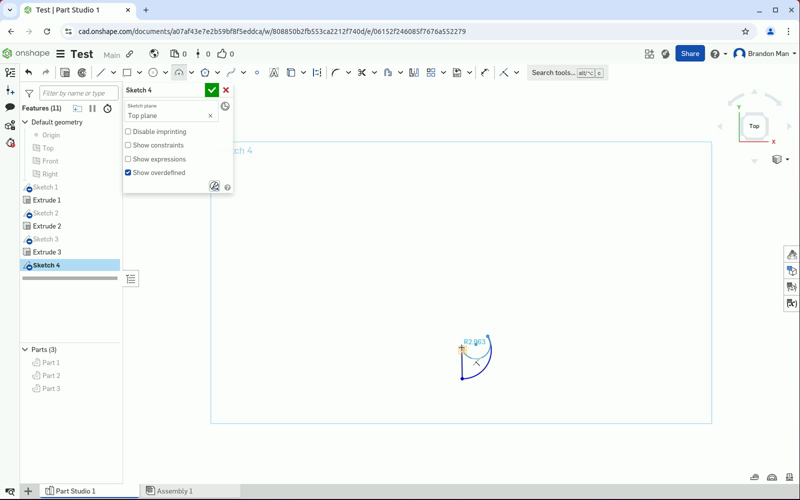
key_down(shift)
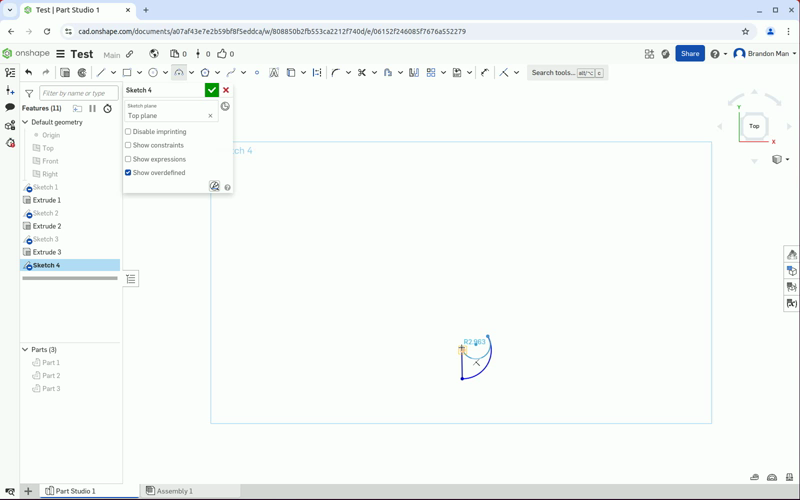
mouse_move(476, 344)
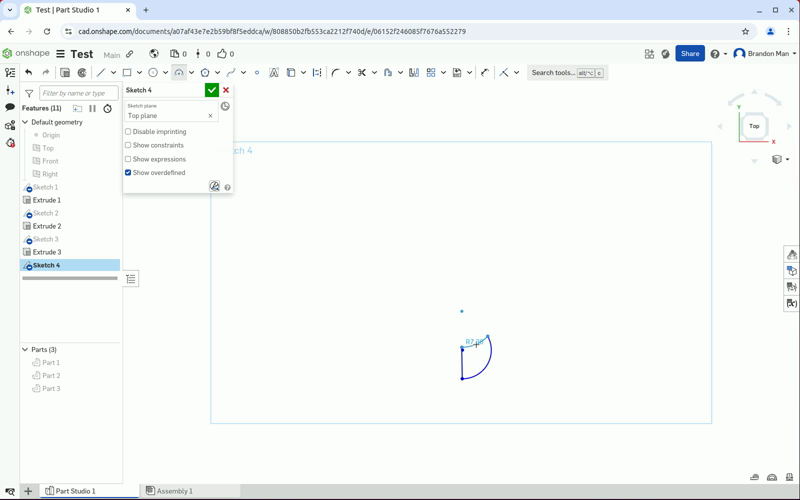
click(476, 344)
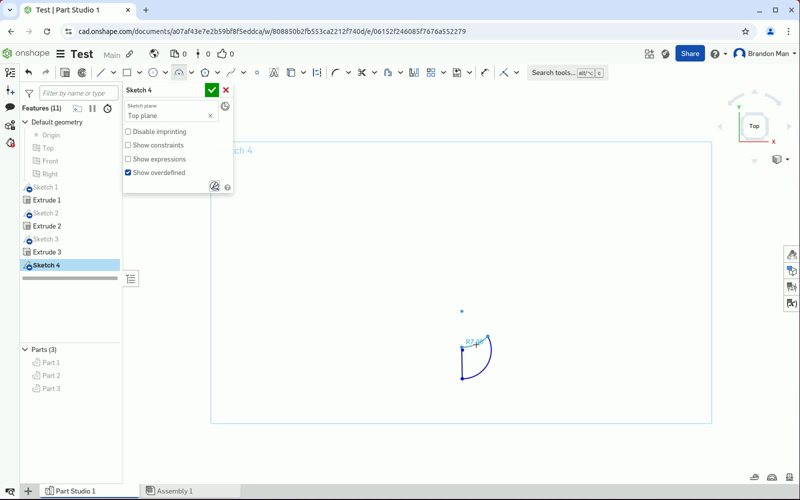
key_up(shift)
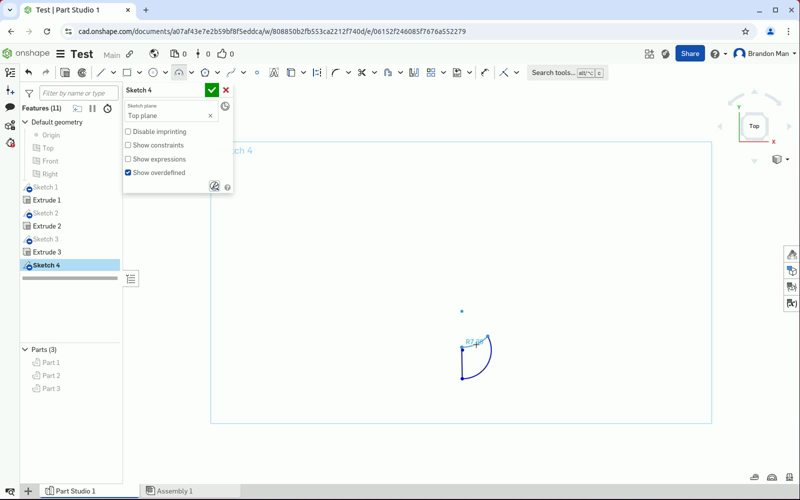
key(esc)
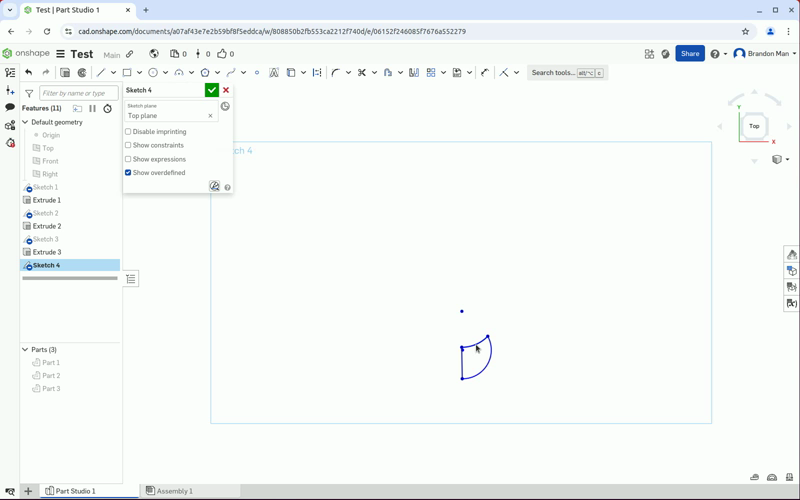
mouse_move(484, 346)
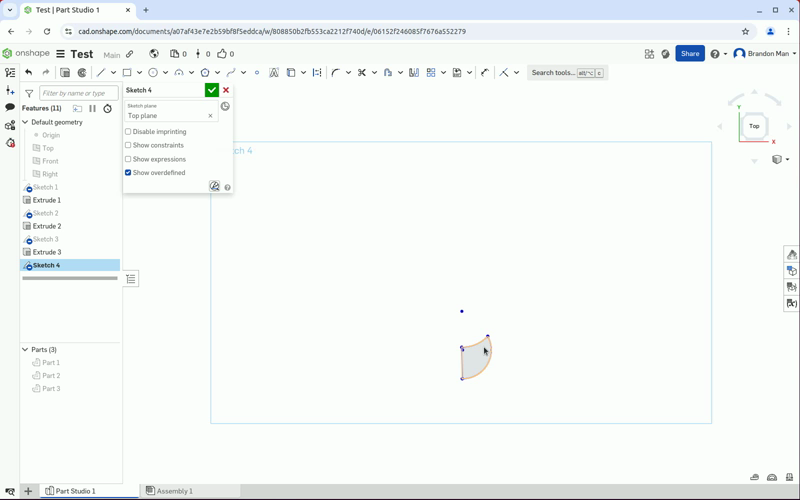
scroll(6)
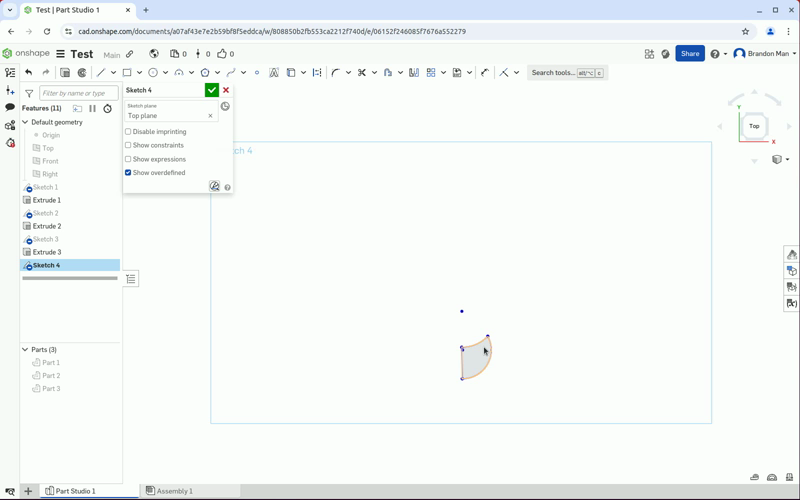
scroll(6)
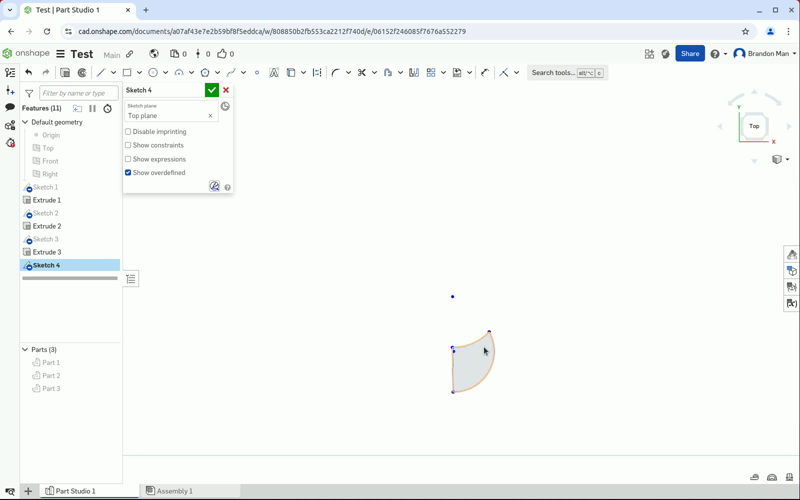
scroll(6)
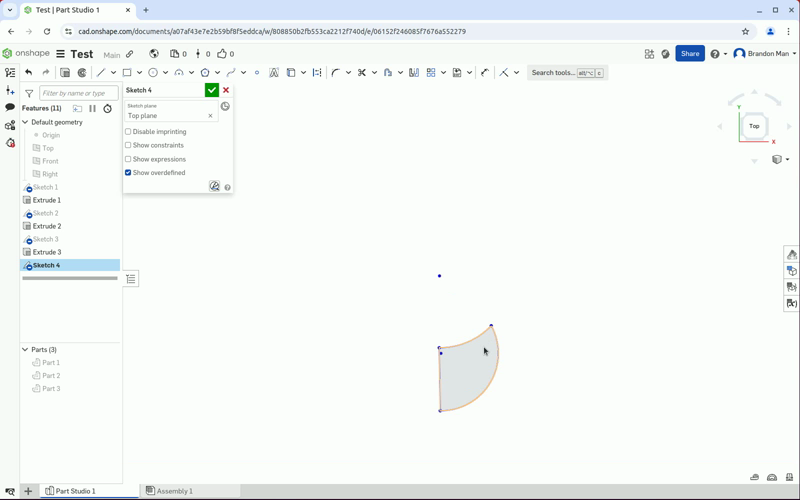
scroll(6)
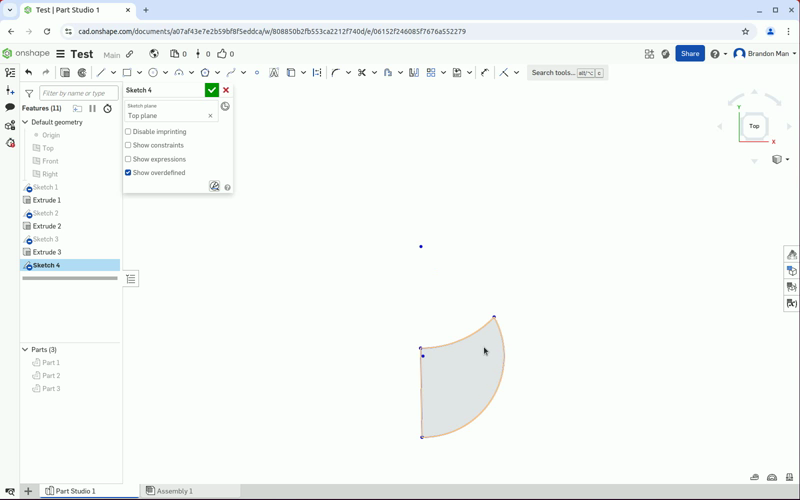
scroll(6)
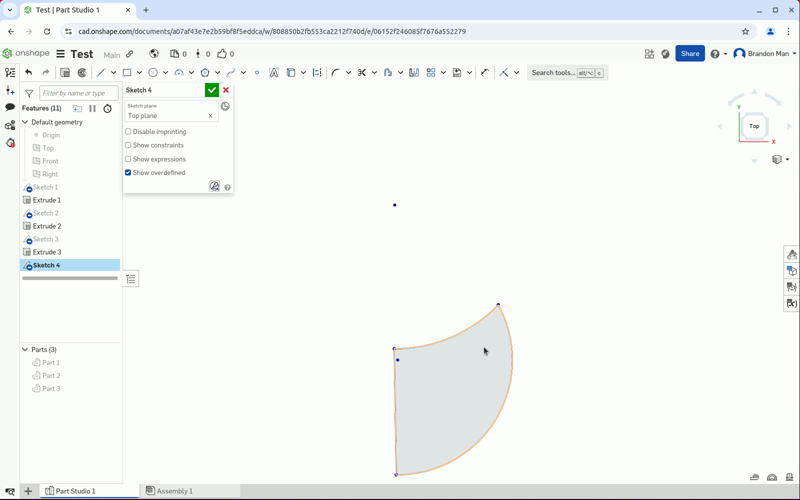
scroll(6)
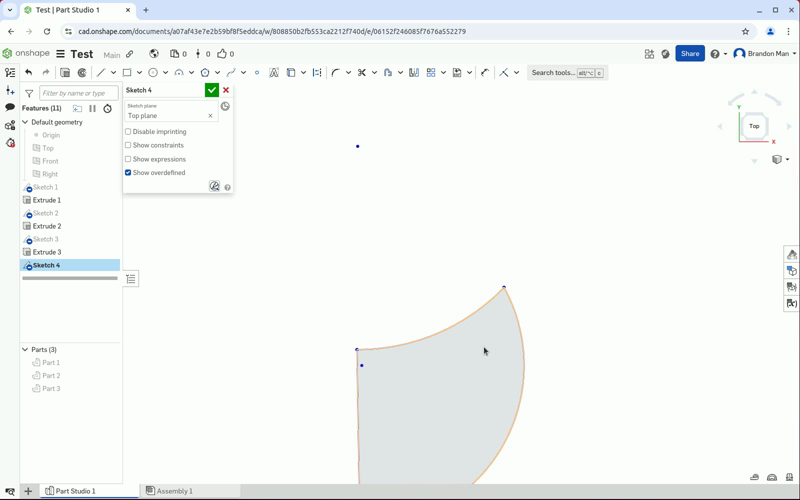
scroll(6)
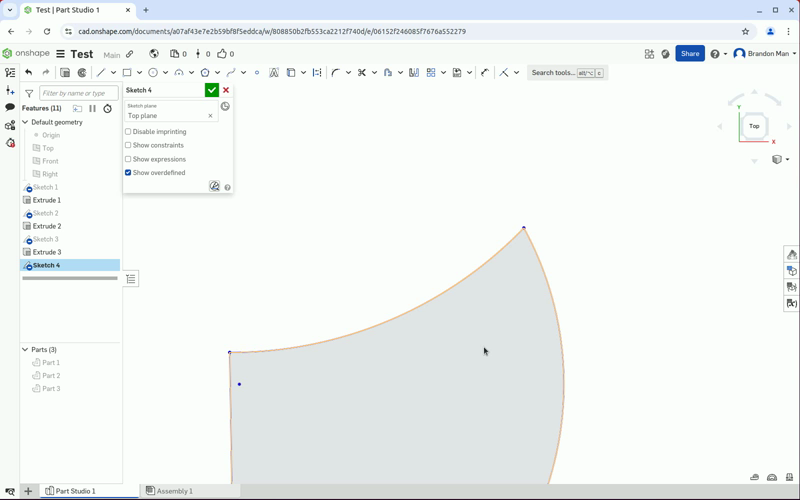
click(484, 346)
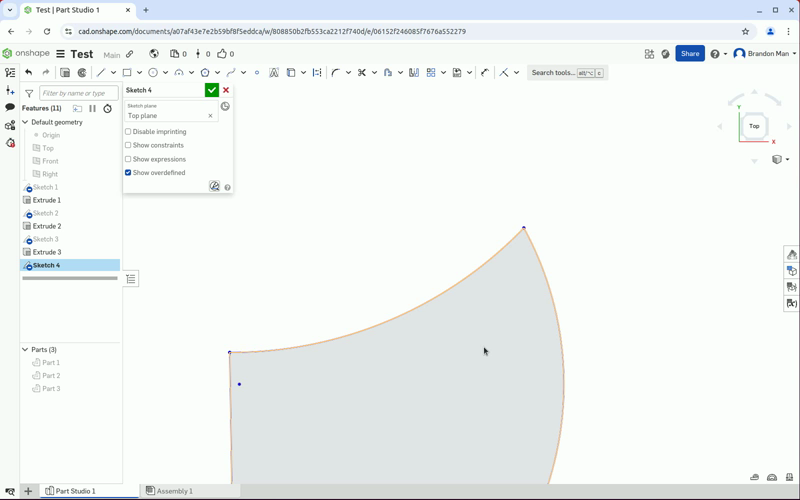
scroll(-6)
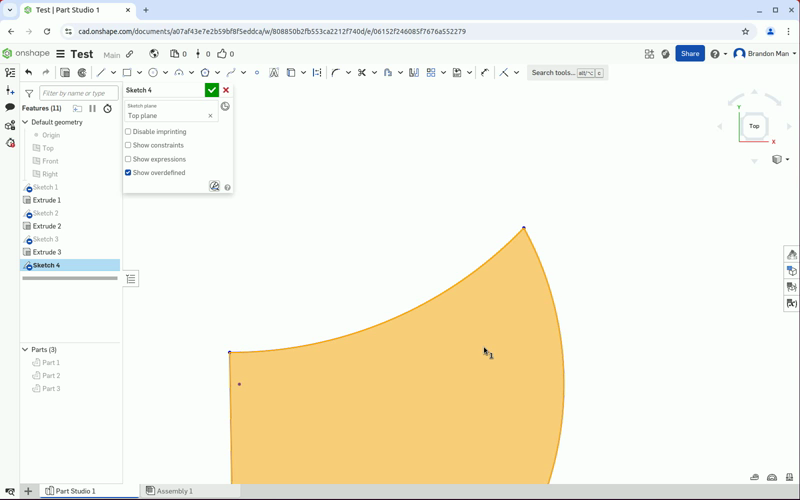
scroll(-6)
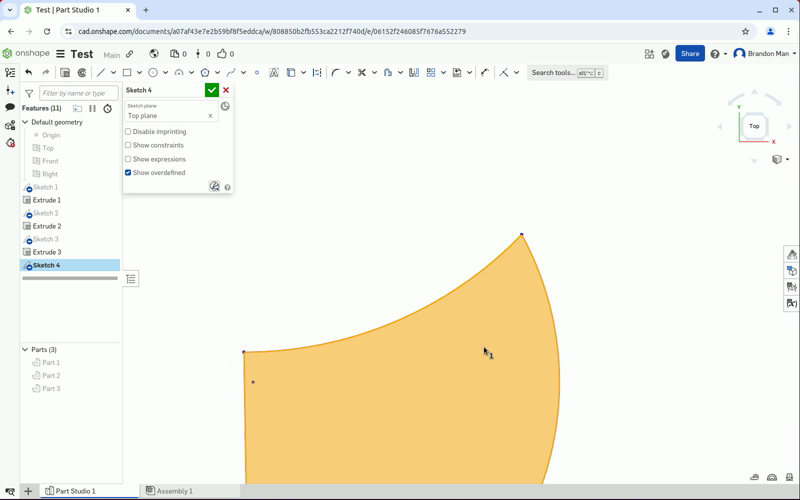
scroll(-6)
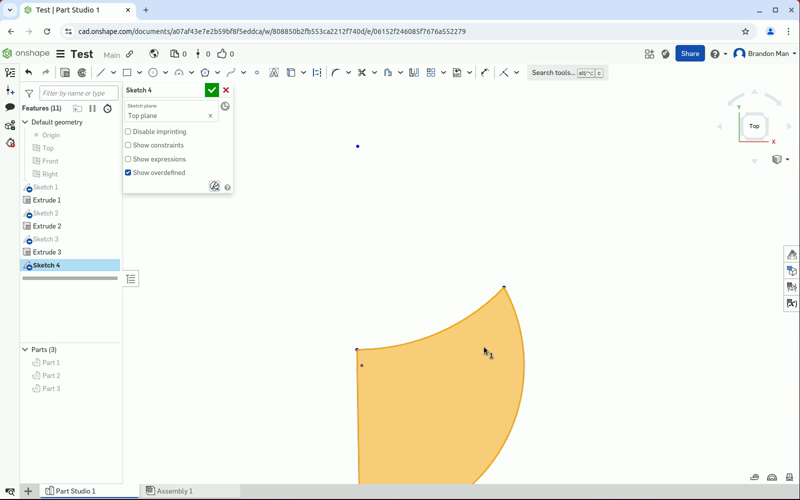
scroll(-6)
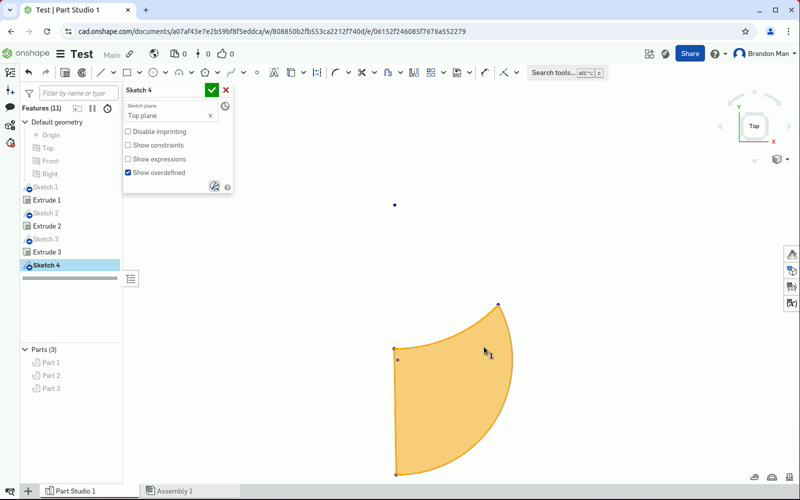
scroll(-6)
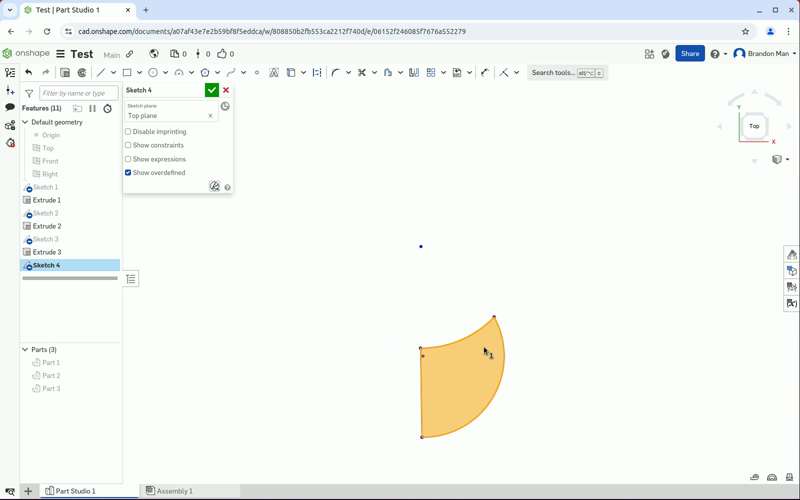
scroll(-6)
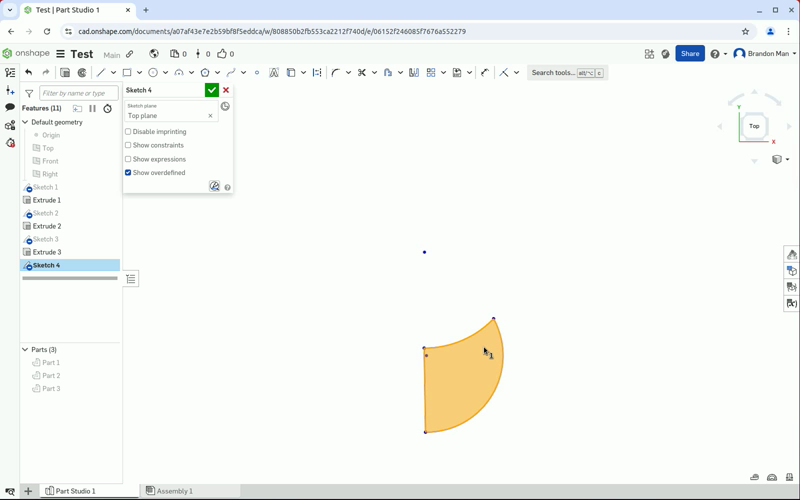
scroll(-6)
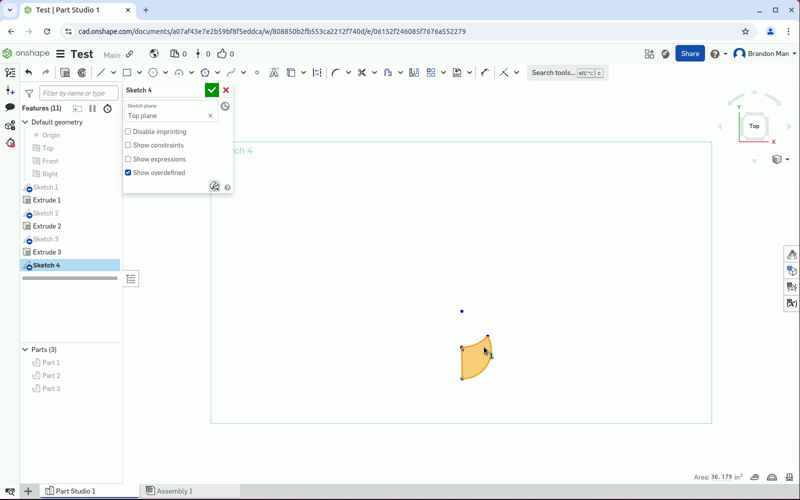
mouse_move(73, 352)
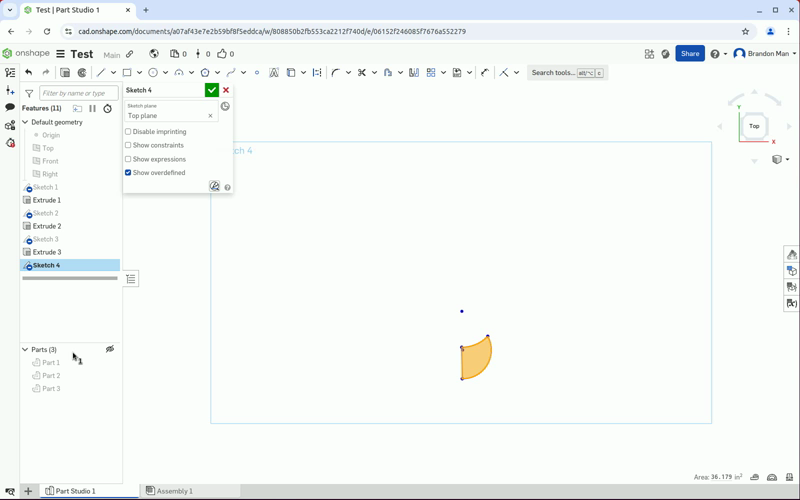
key(shift+y)
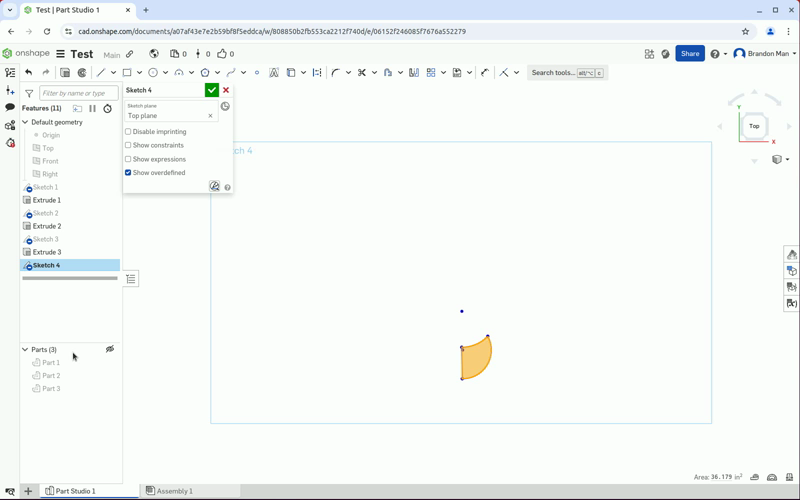
key(shift+e)
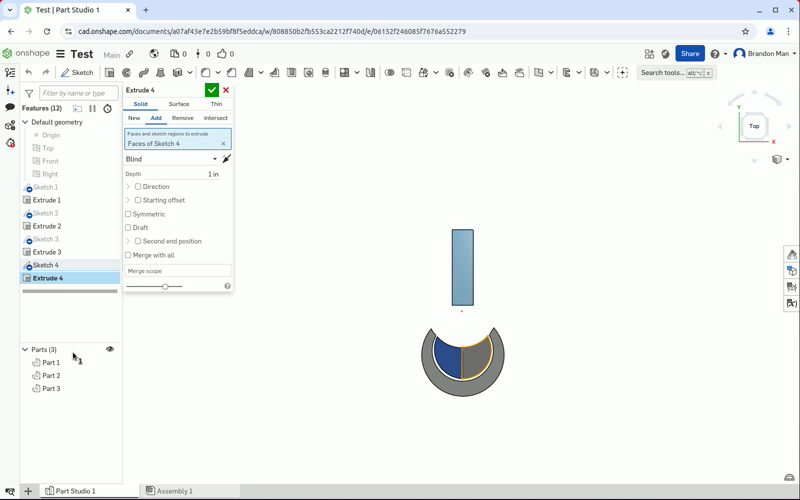
mouse_move(143, 106)
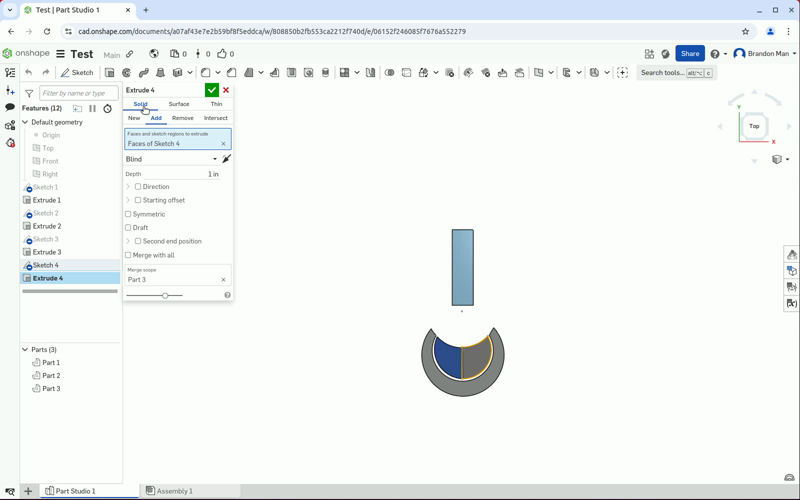
click(143, 106)
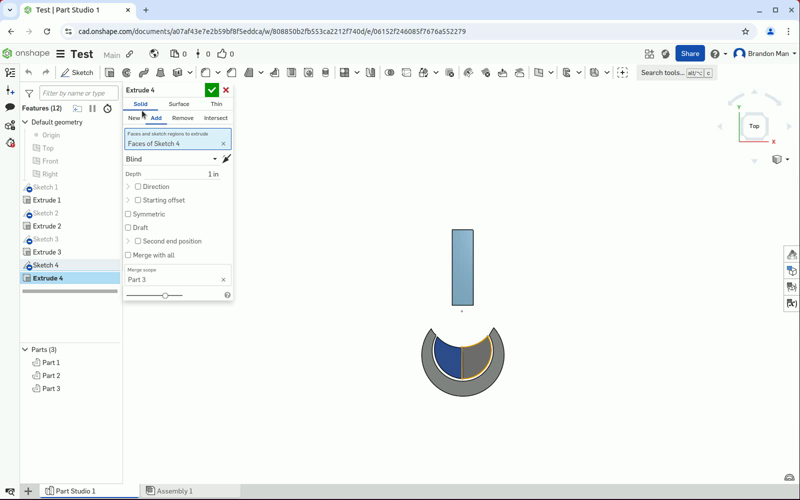
mouse_move(137, 120)
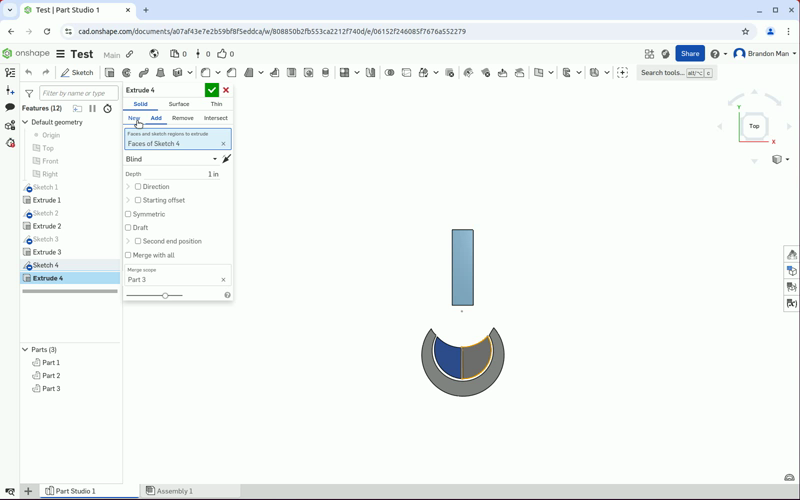
click(137, 120)
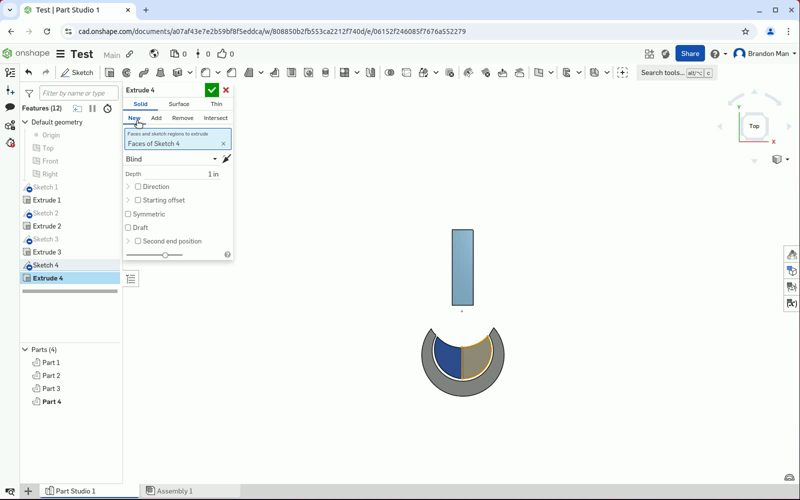
key(tab, 4)
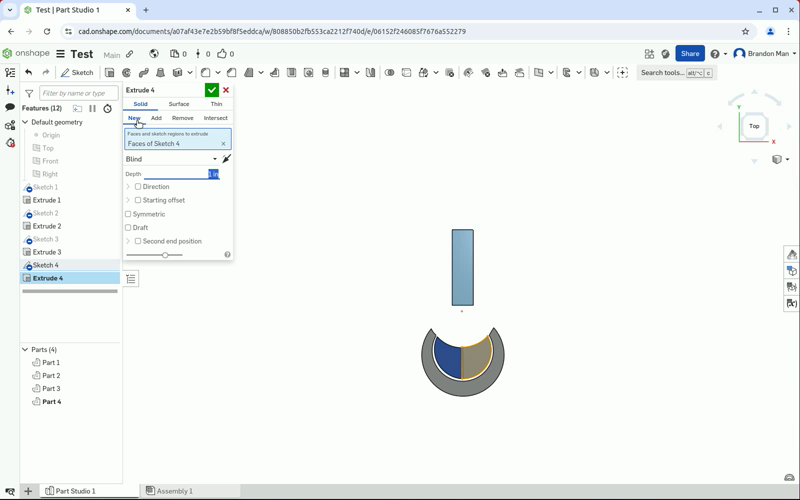
text(0.481)
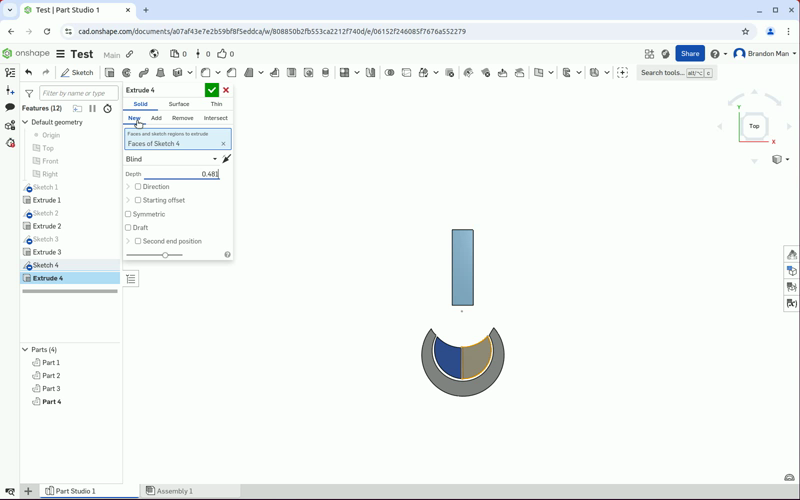
key(enter)
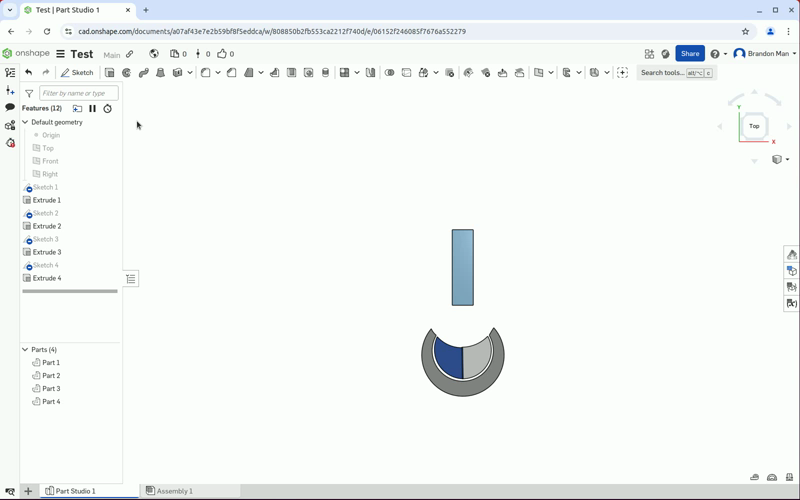
key(shift+h)
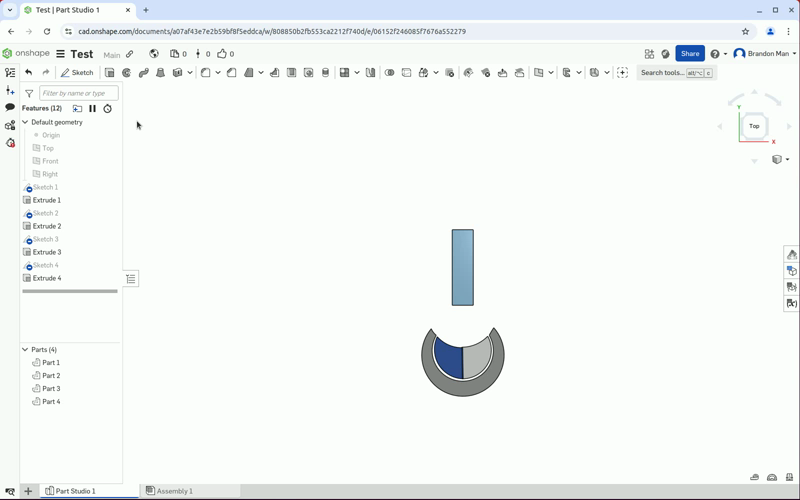
key(shift+h)
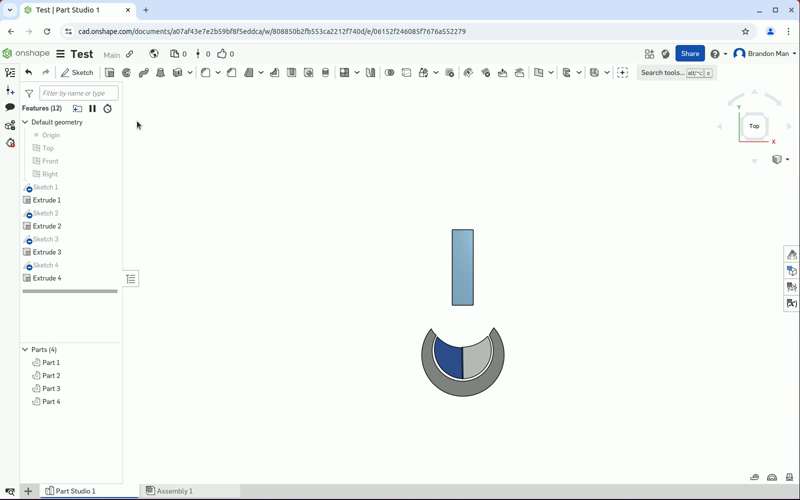
mouse_move(73, 189)
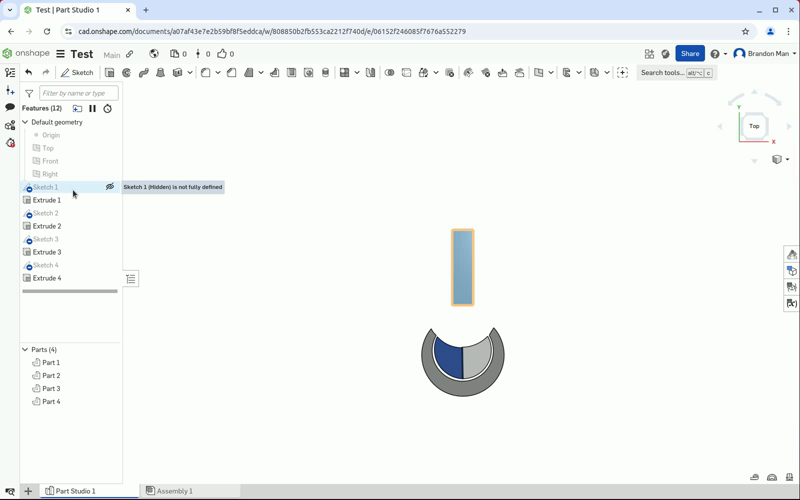
click(73, 189)
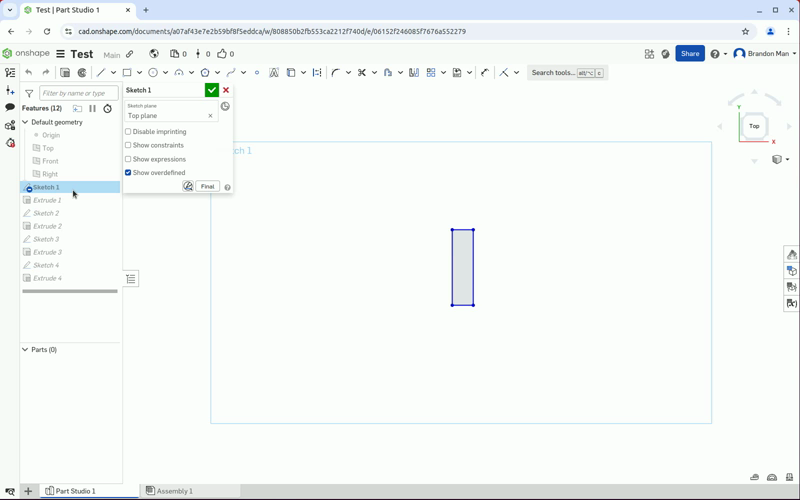
mouse_move(229, 92)
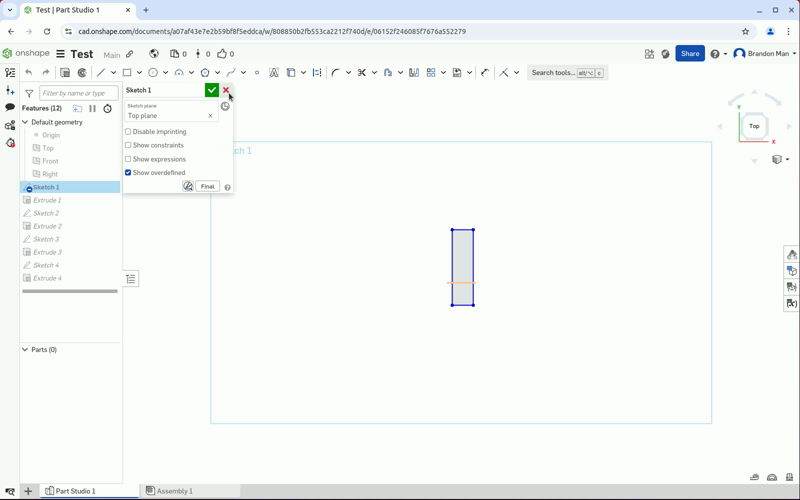
click(229, 92)
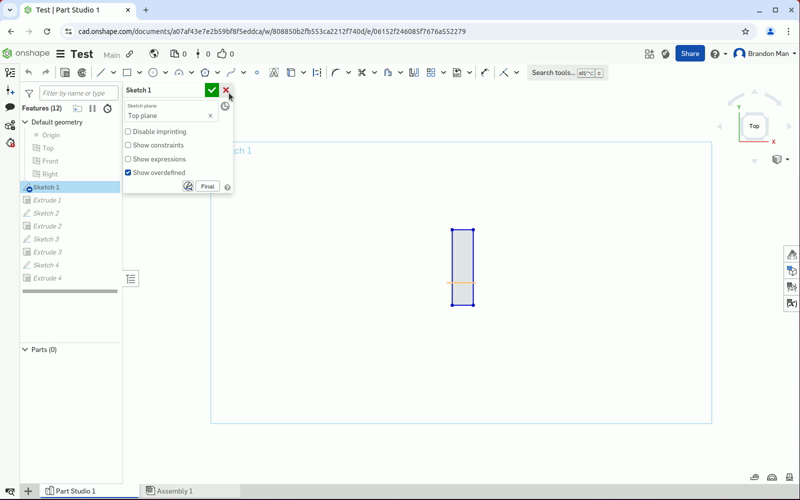
key(shift+s)
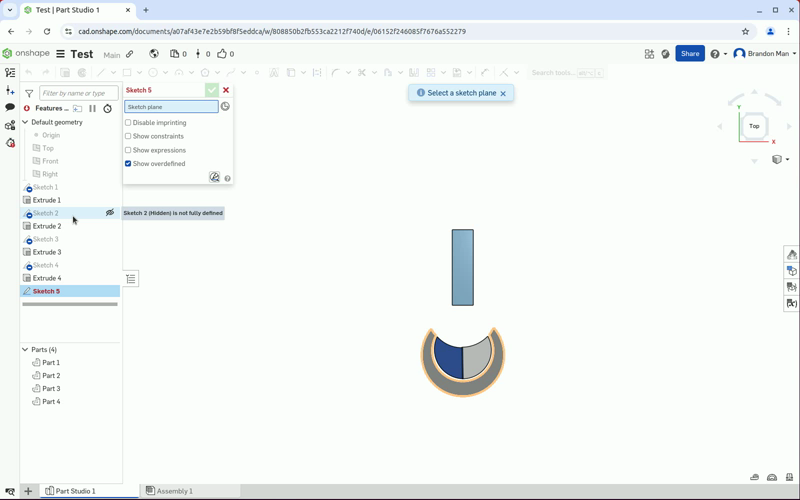
scroll(3)
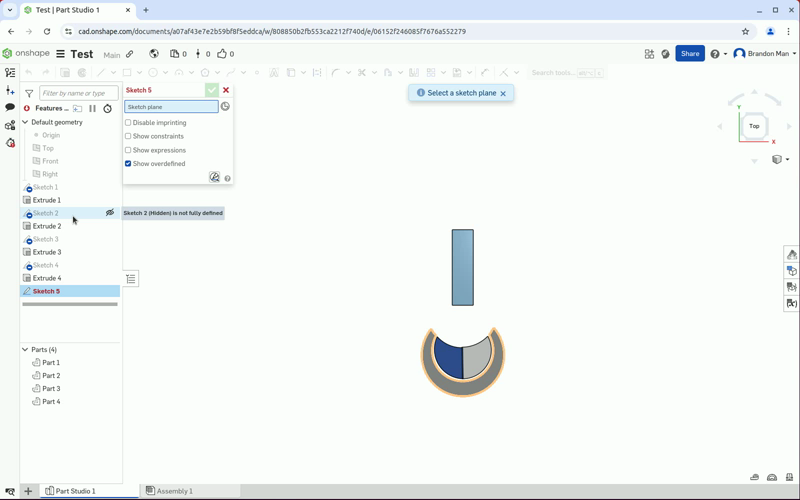
mouse_move(73, 150)
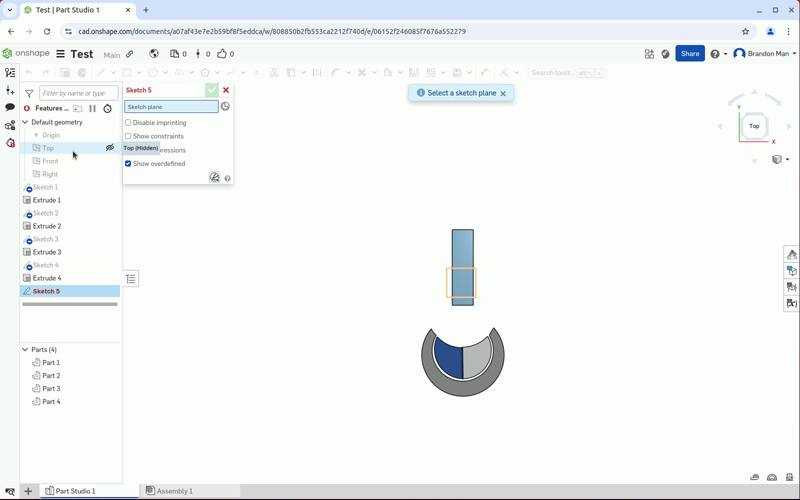
click(73, 150)
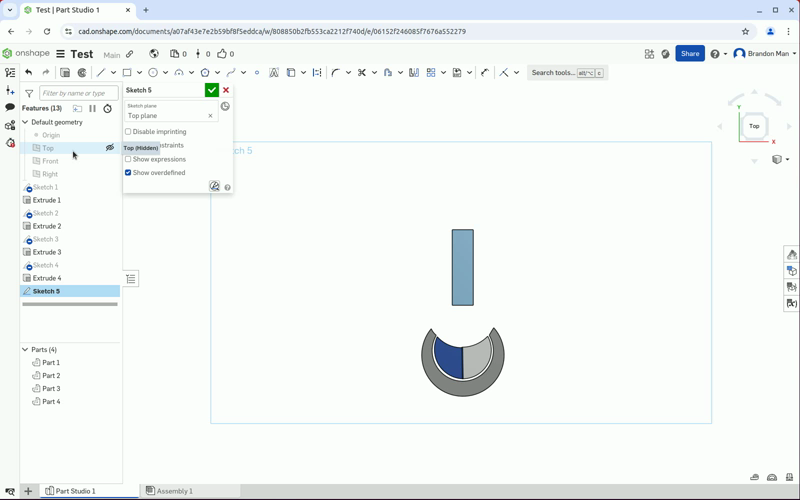
mouse_move(73, 352)
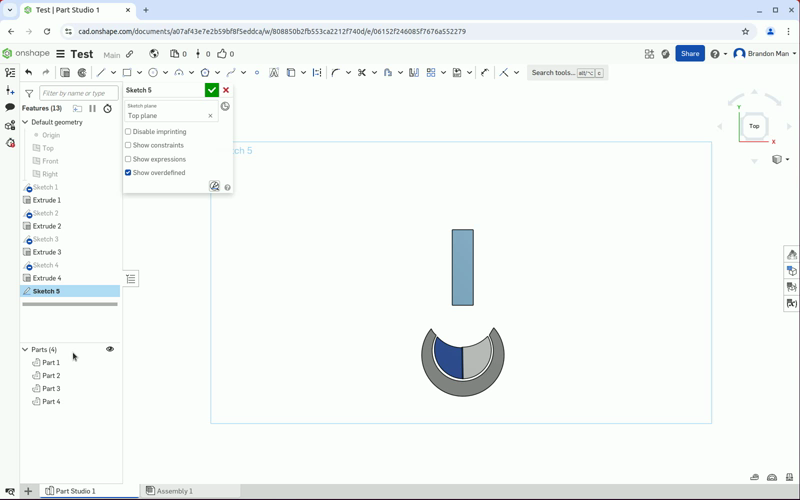
key(y)
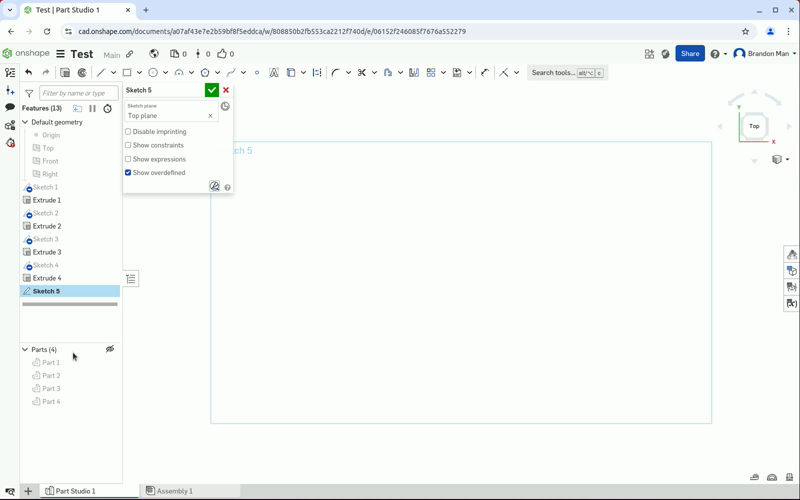
key(a)
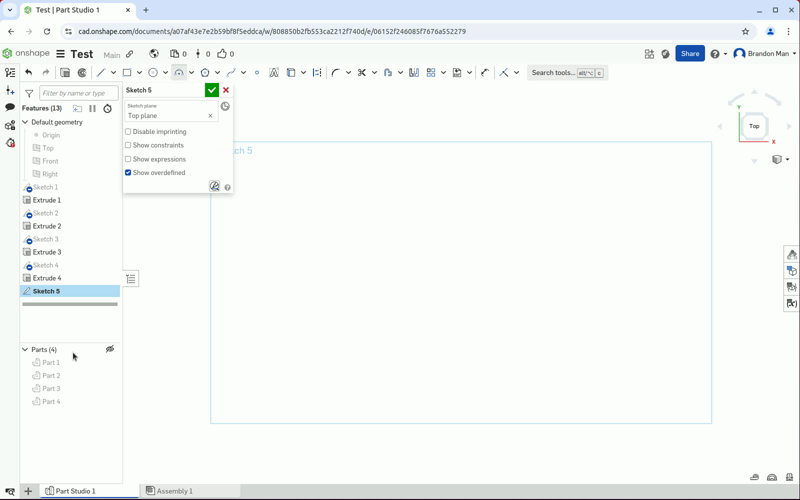
key_down(shift)
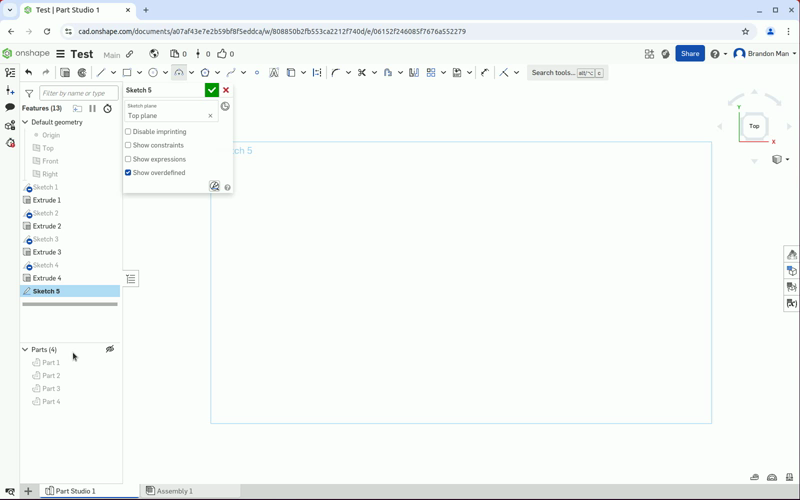
mouse_move(433, 342)
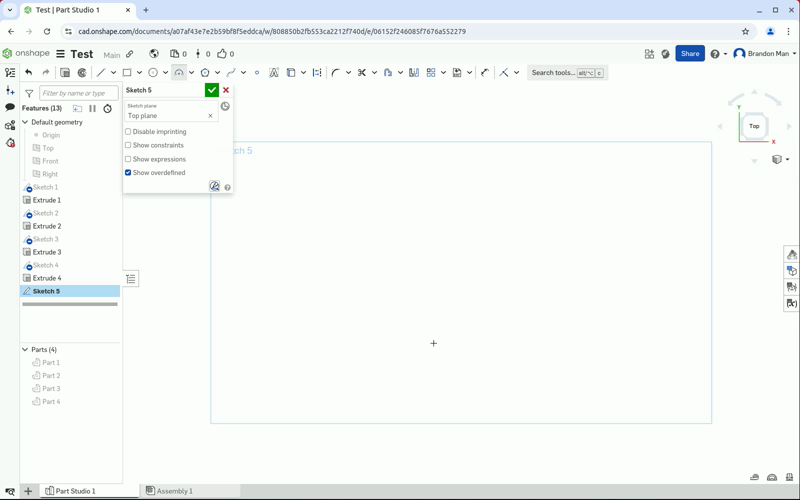
click(433, 342)
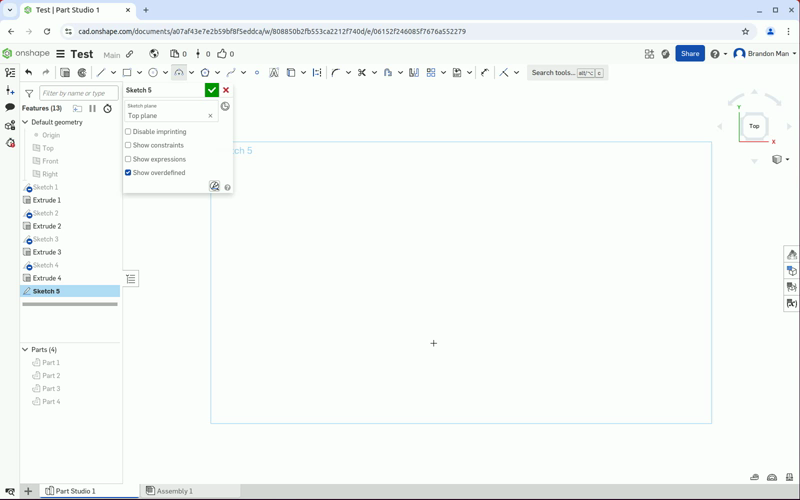
key_up(shift)
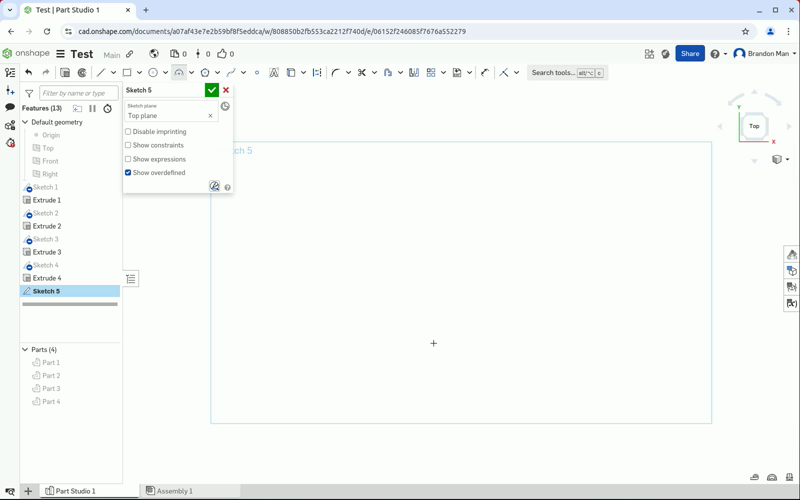
key_down(shift)
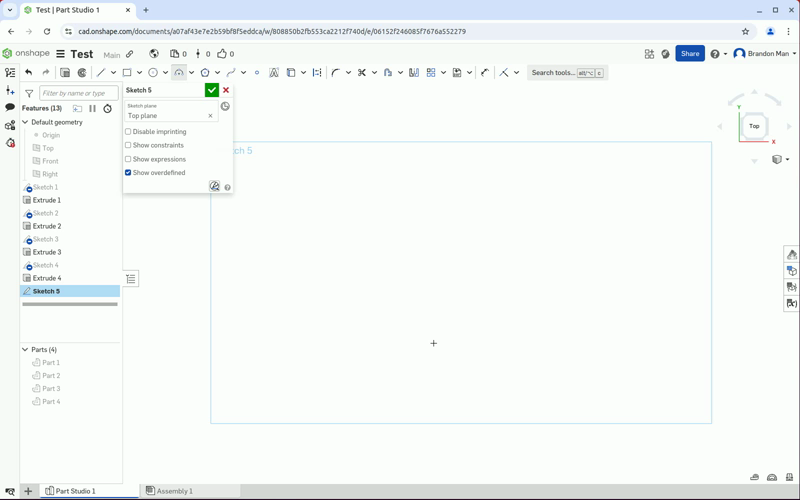
mouse_move(463, 381)
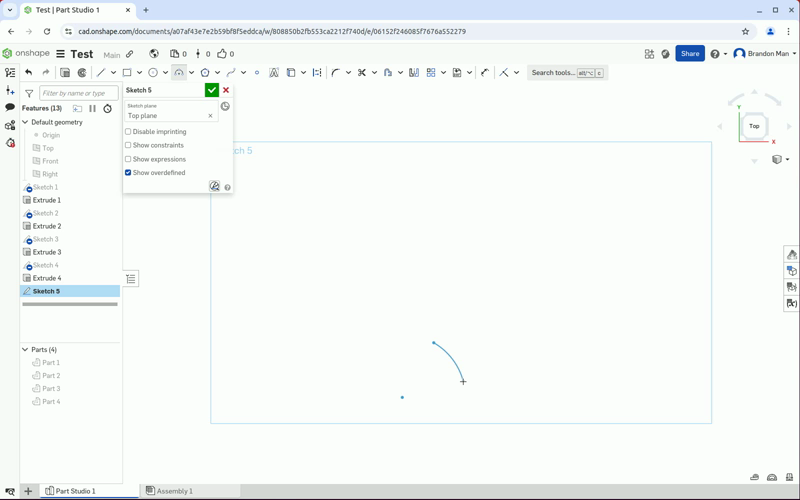
click(463, 381)
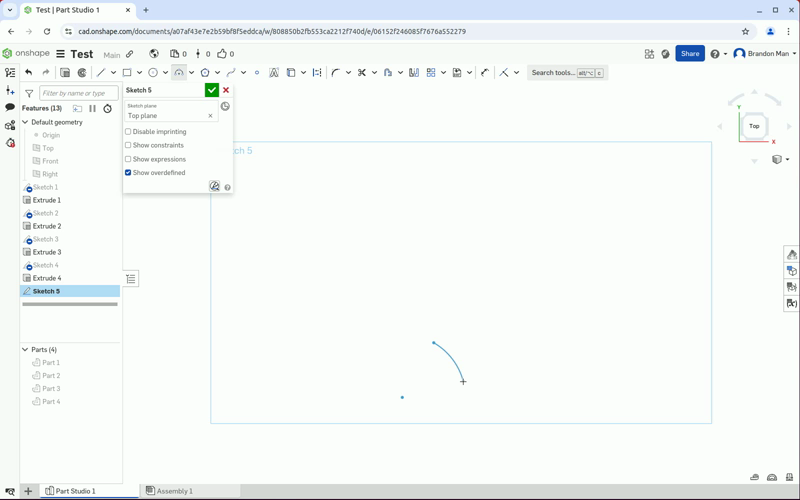
mouse_move(439, 369)
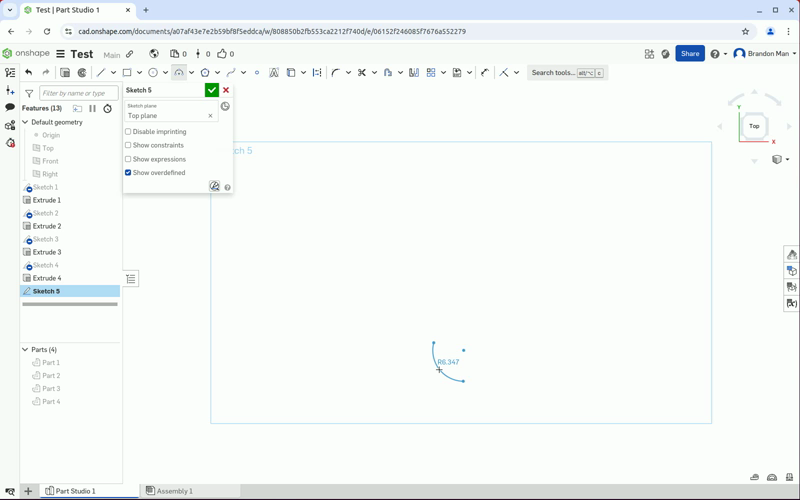
click(439, 369)
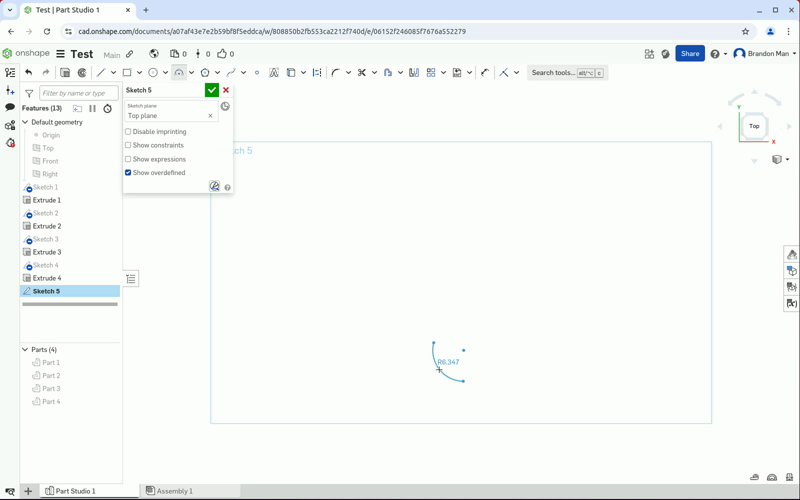
key_up(shift)
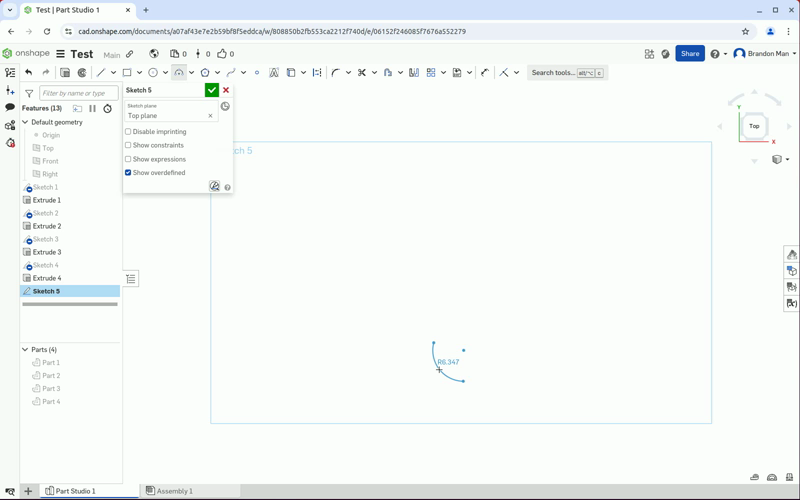
key(esc)
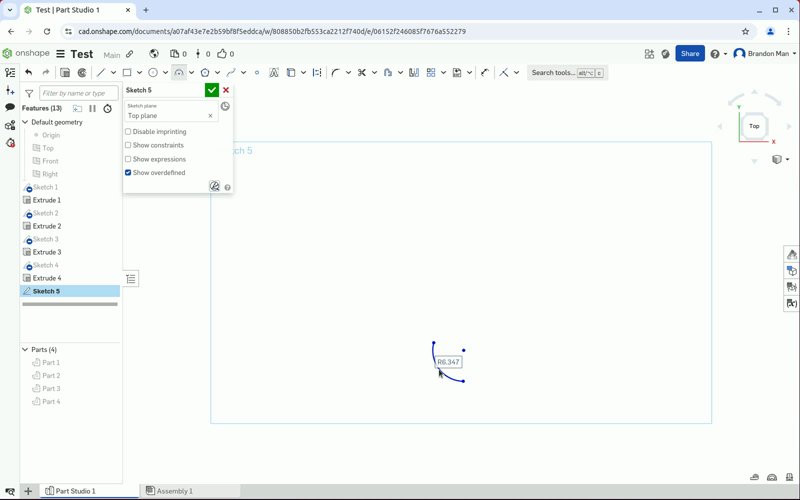
key(l)
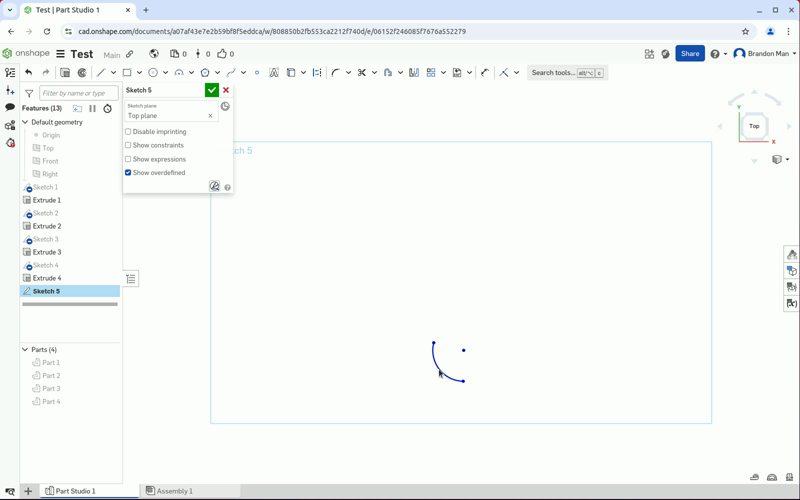
mouse_move(463, 381)
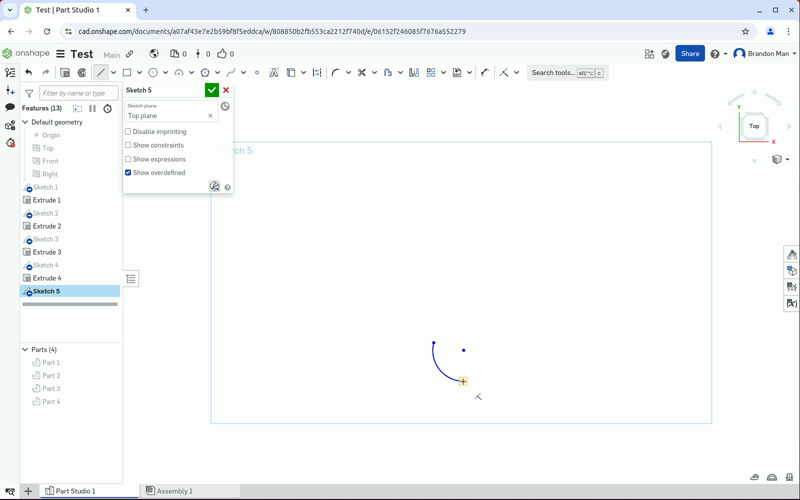
click(463, 381)
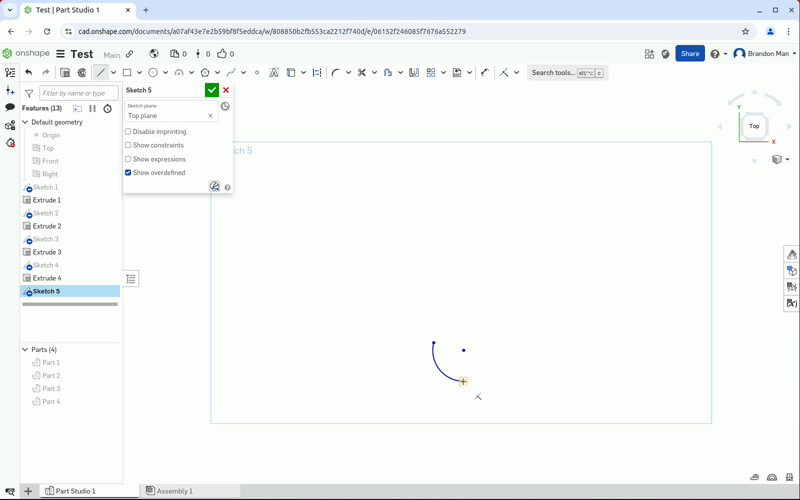
key_down(shift)
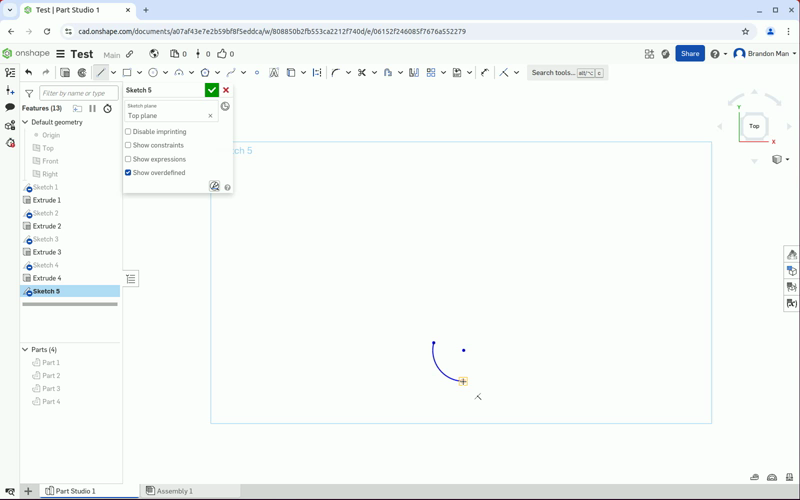
mouse_move(493, 381)
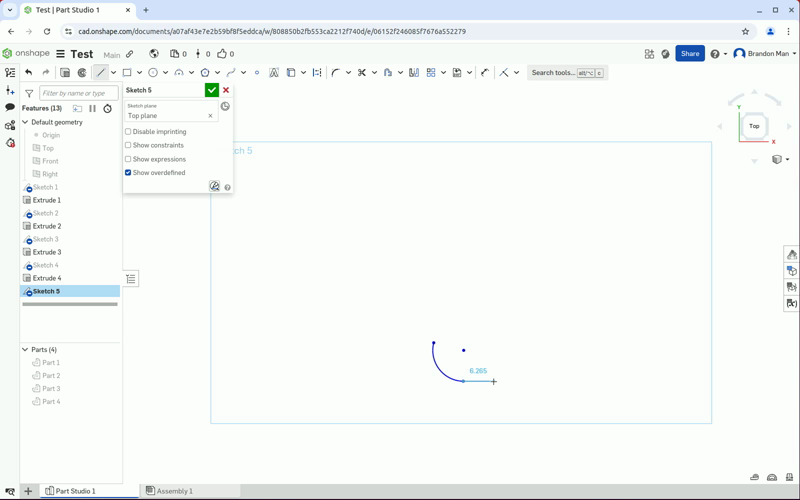
mouse_move(463, 378)
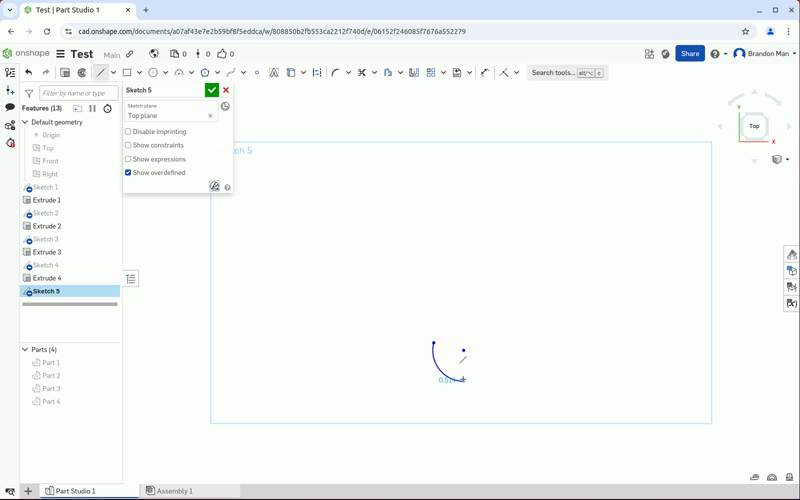
scroll(6)
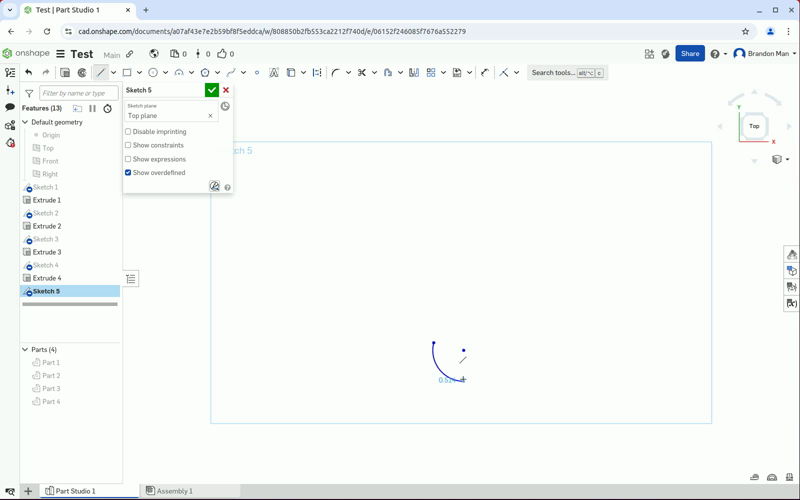
scroll(6)
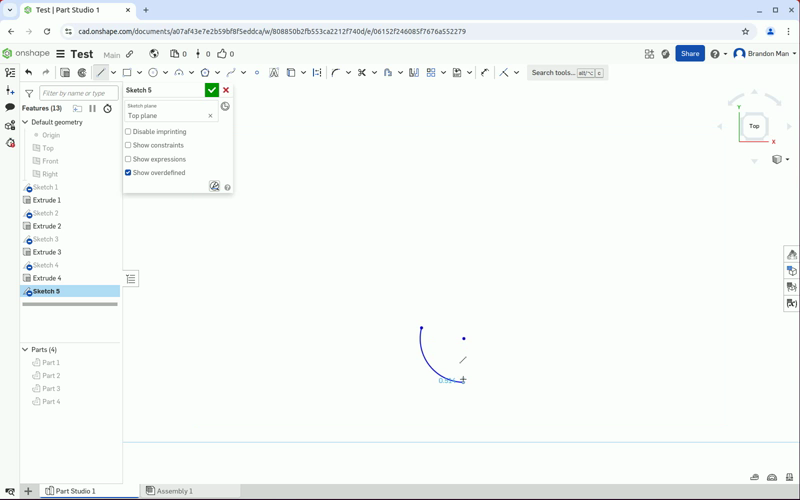
scroll(6)
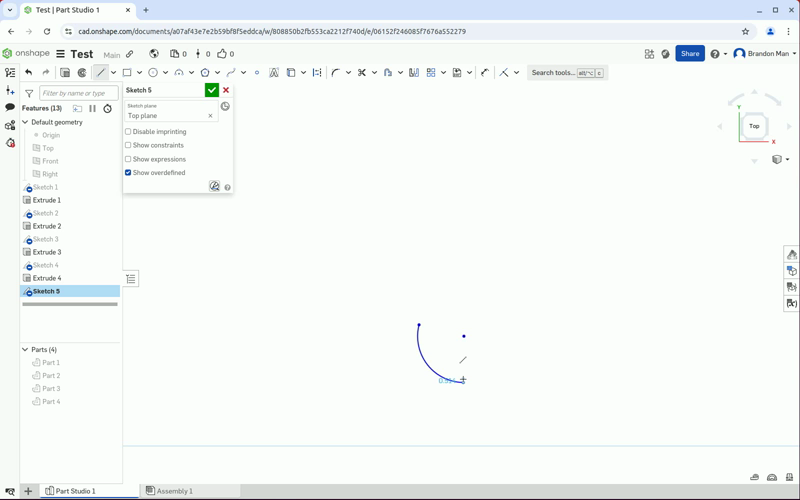
scroll(6)
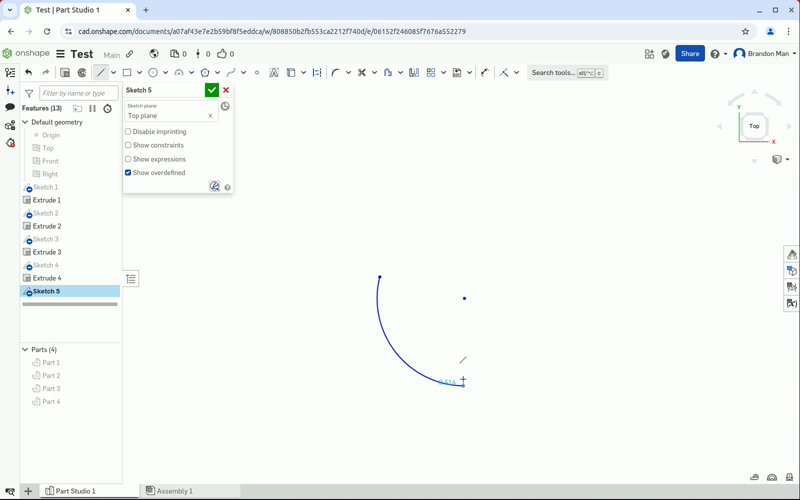
scroll(6)
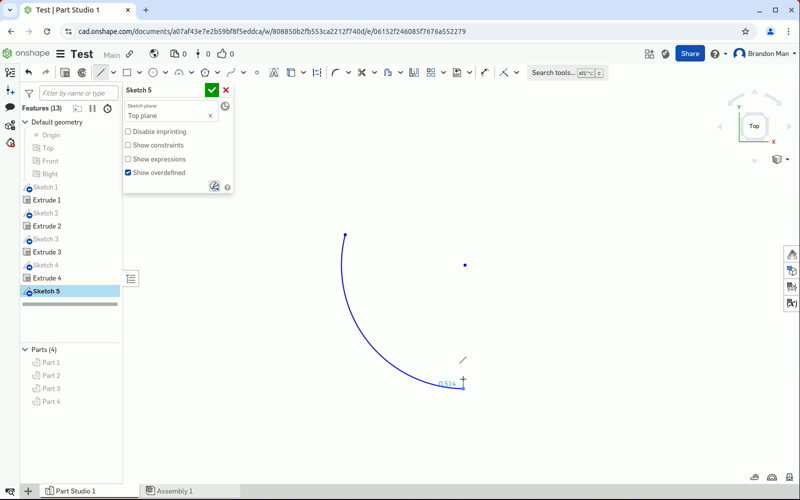
scroll(6)
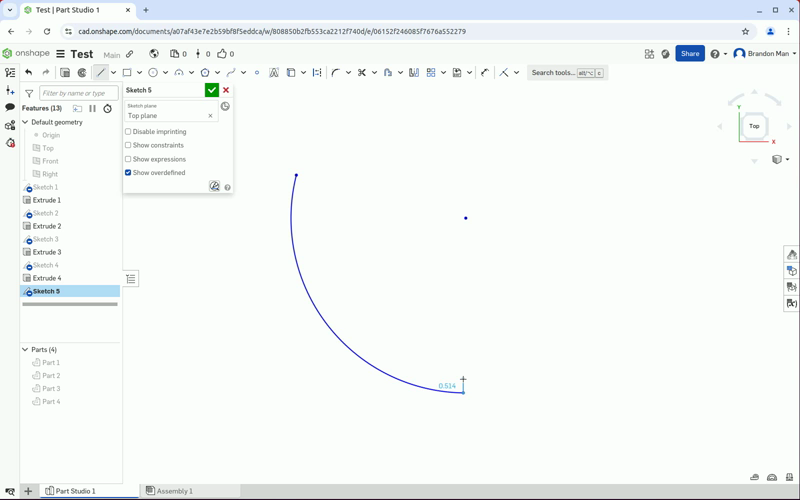
scroll(6)
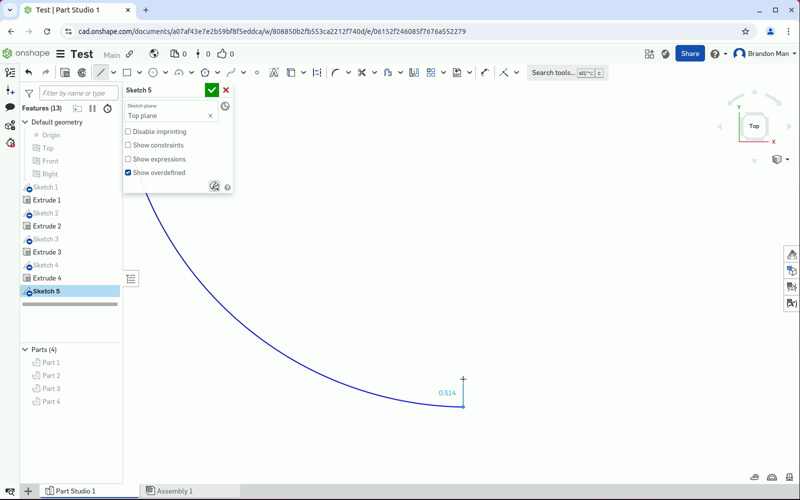
click(463, 378)
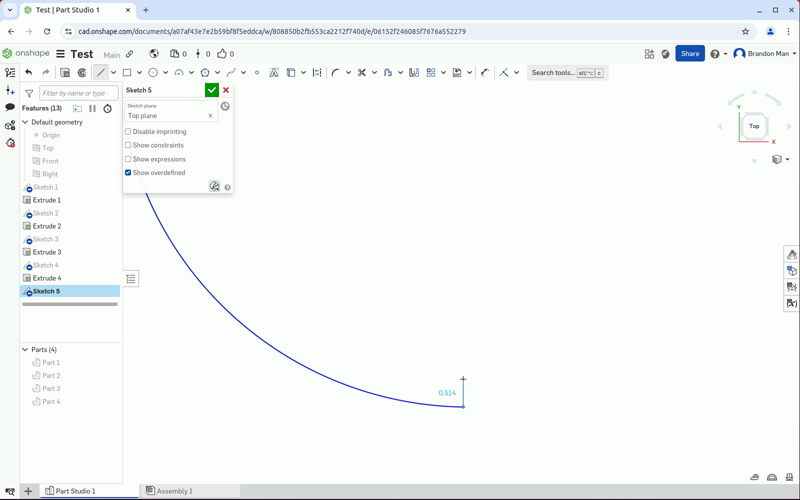
scroll(-6)
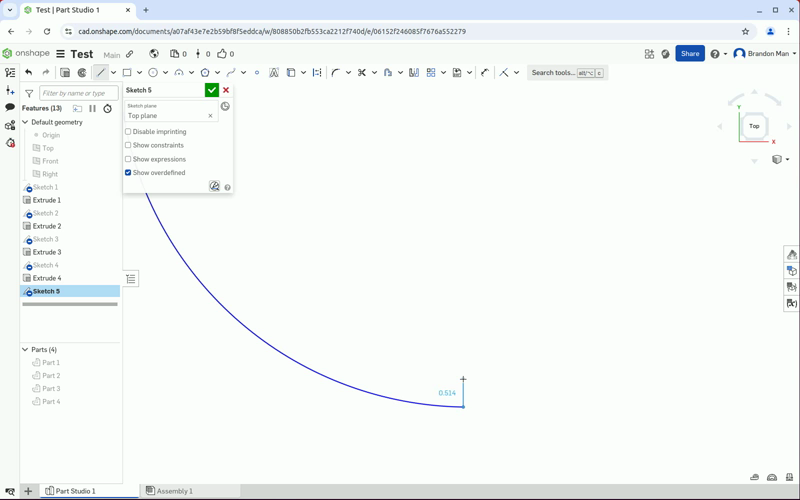
scroll(-6)
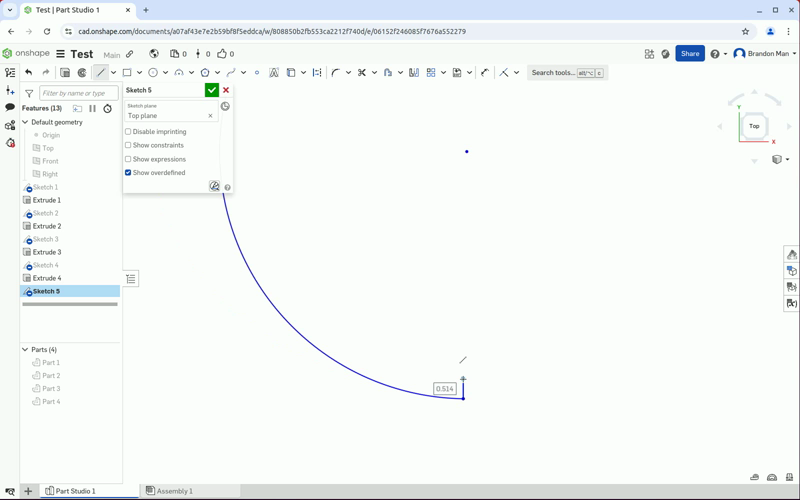
scroll(-6)
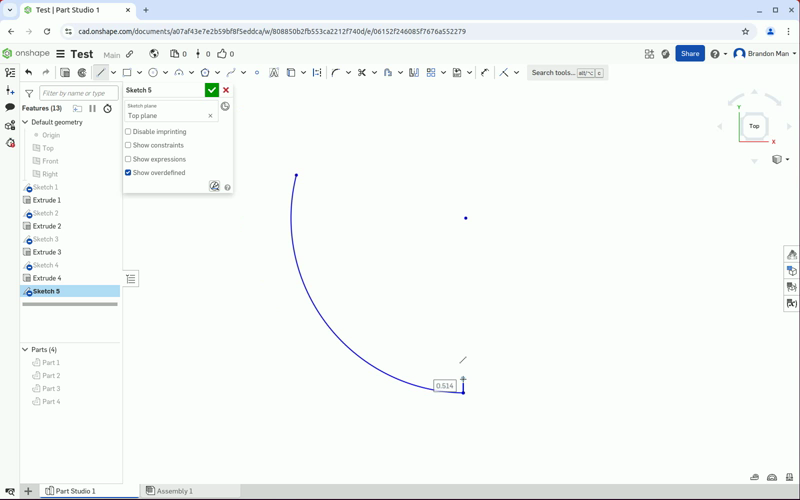
scroll(-6)
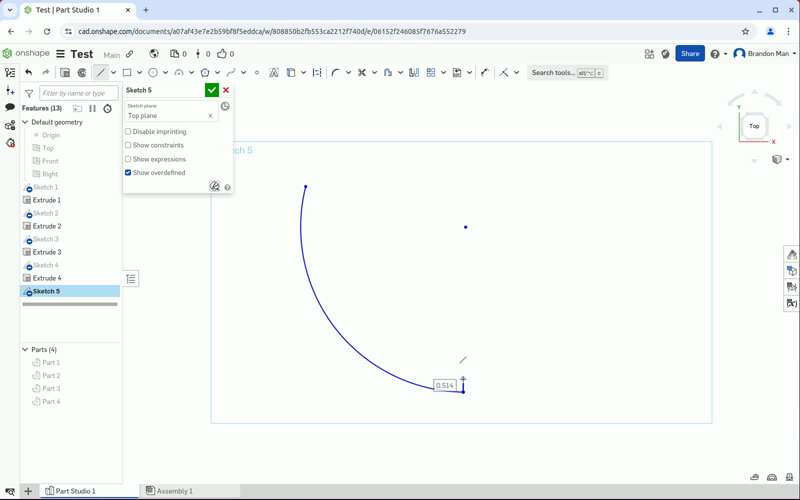
scroll(-6)
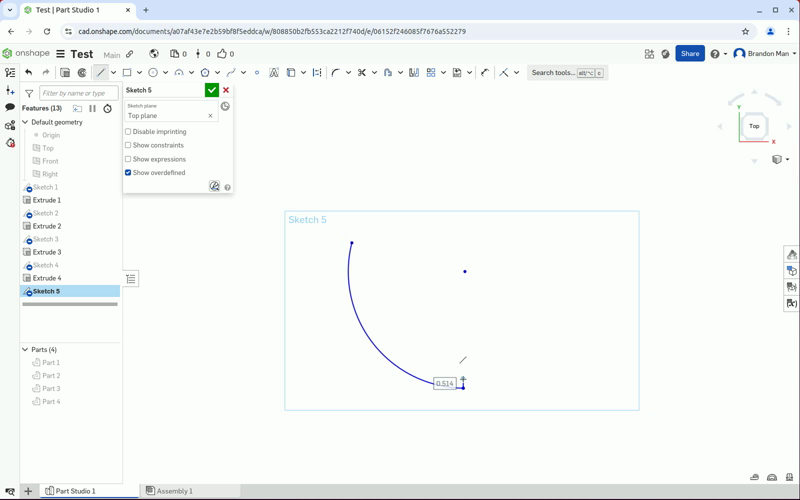
scroll(-6)
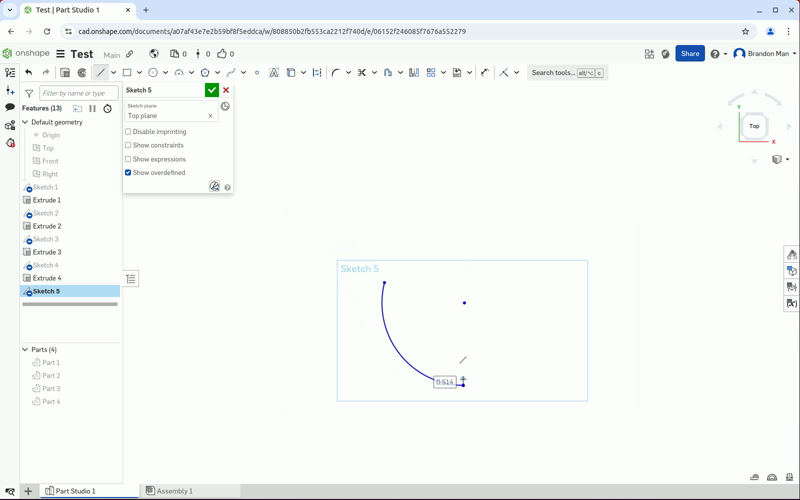
scroll(-6)
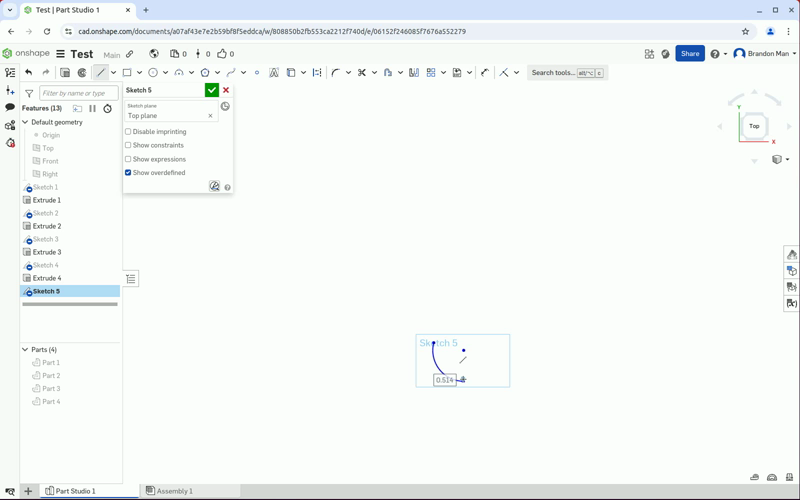
key_up(shift)
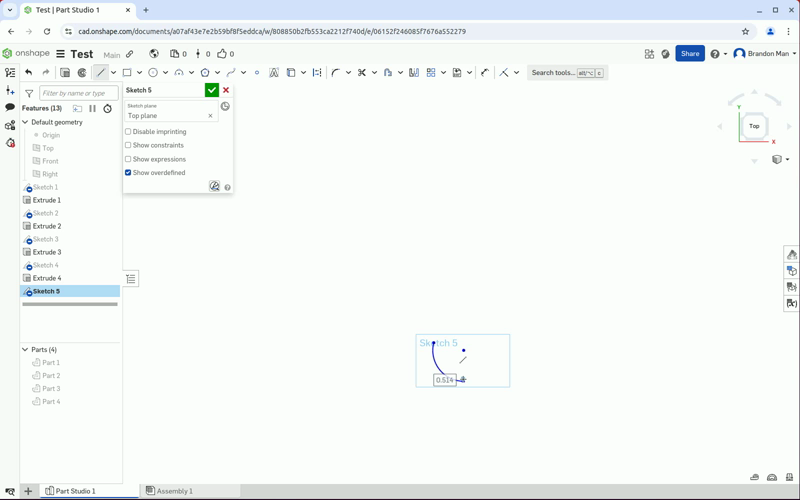
key(esc)
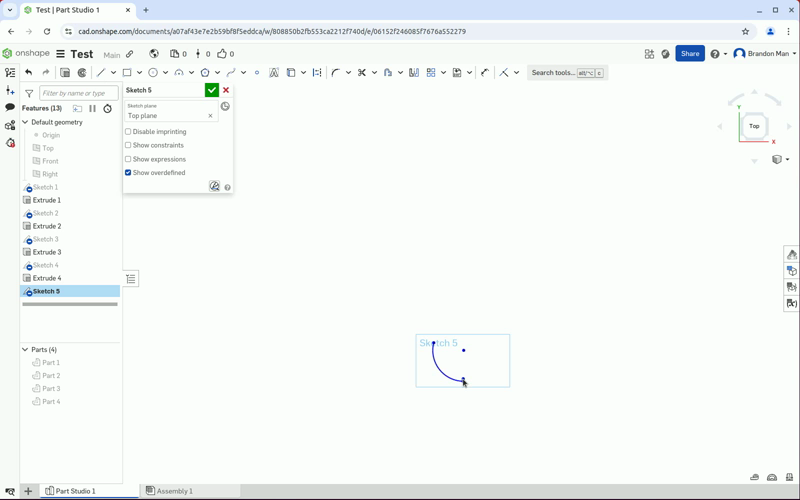
key(a)
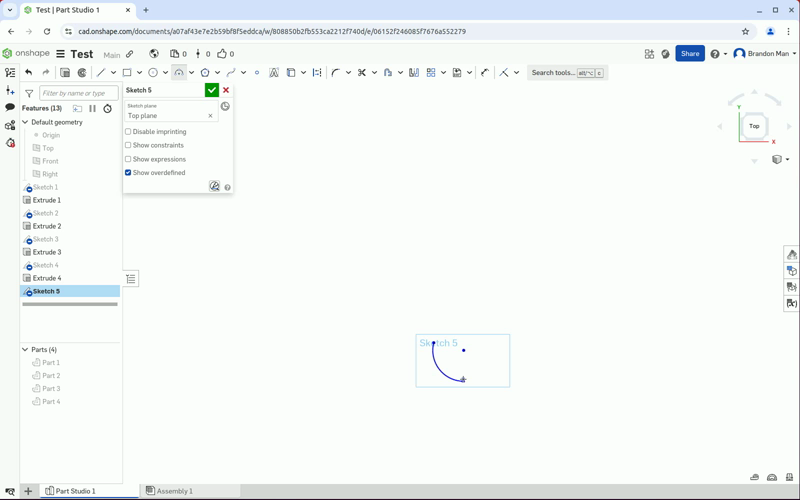
mouse_move(463, 378)
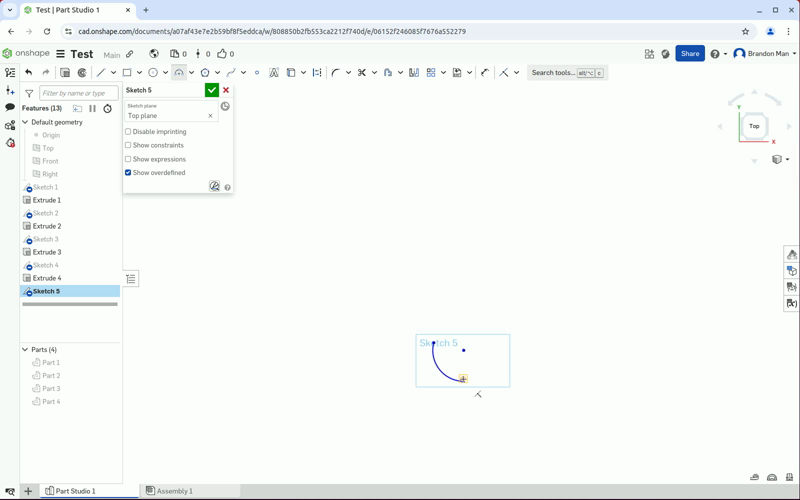
scroll(6)
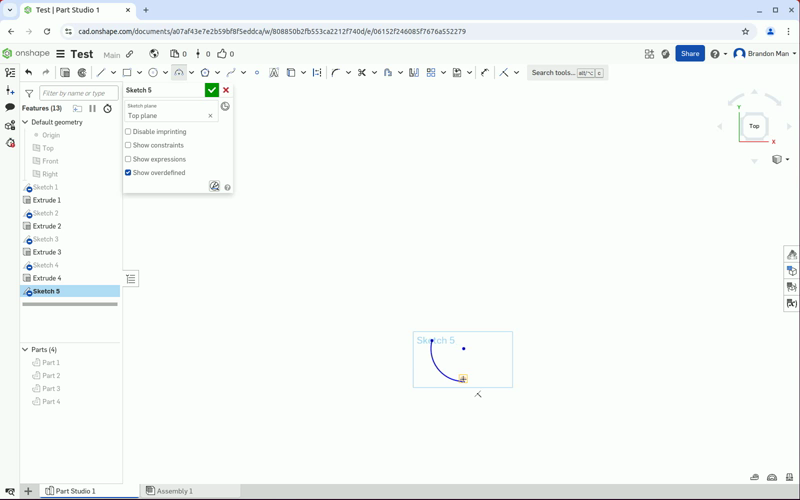
scroll(6)
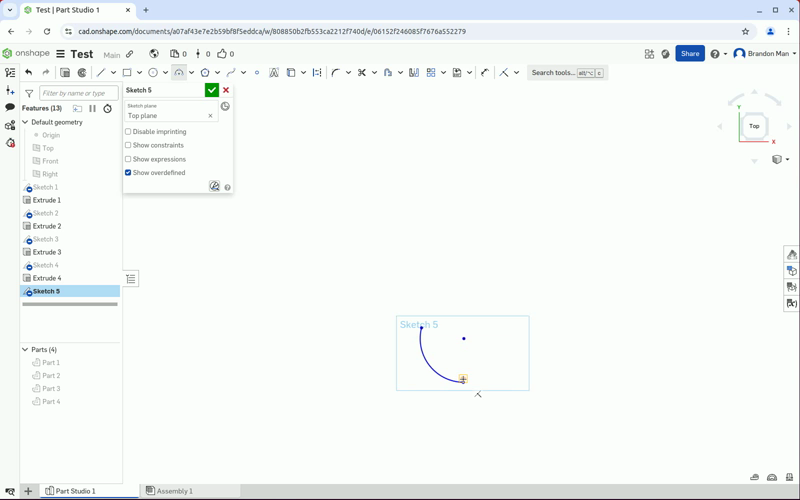
scroll(6)
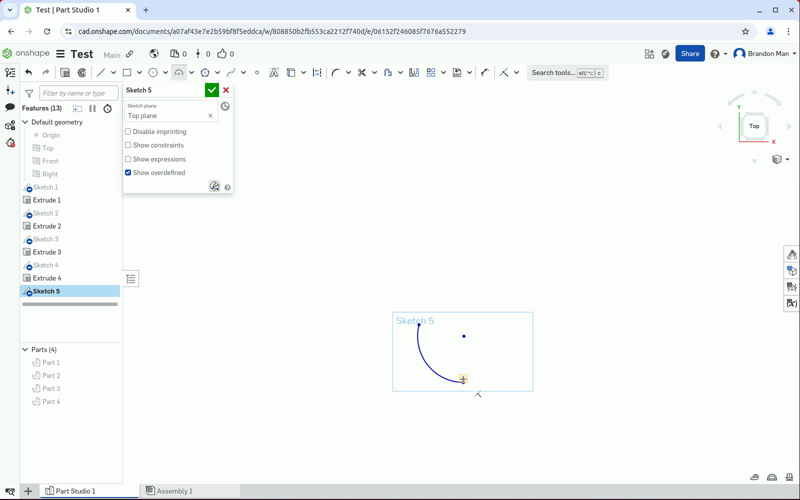
scroll(6)
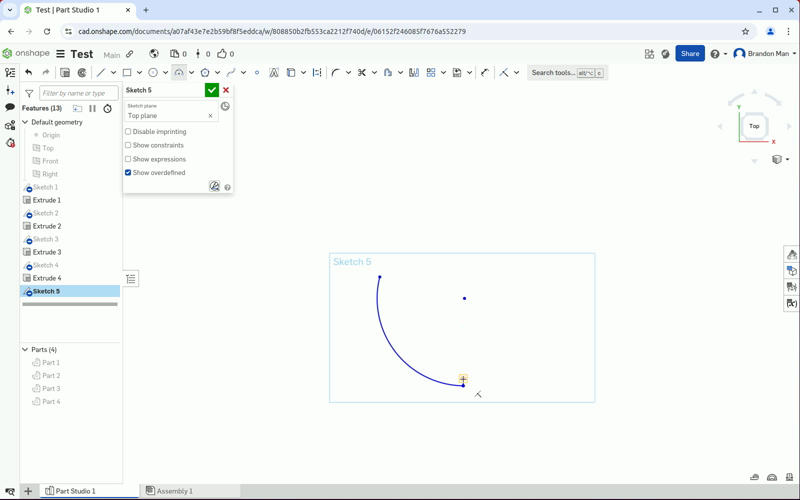
scroll(6)
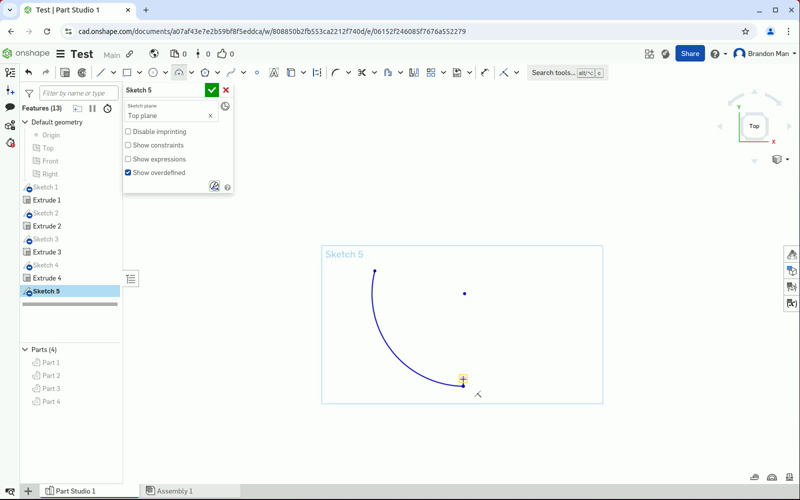
scroll(6)
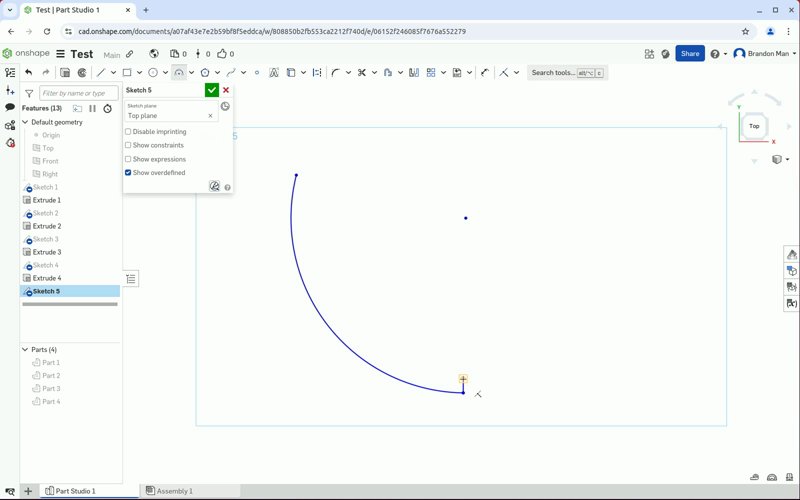
scroll(6)
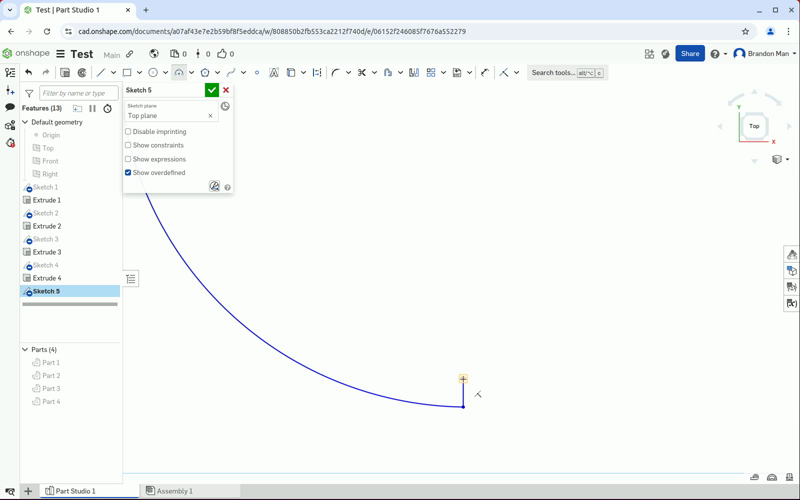
click(463, 378)
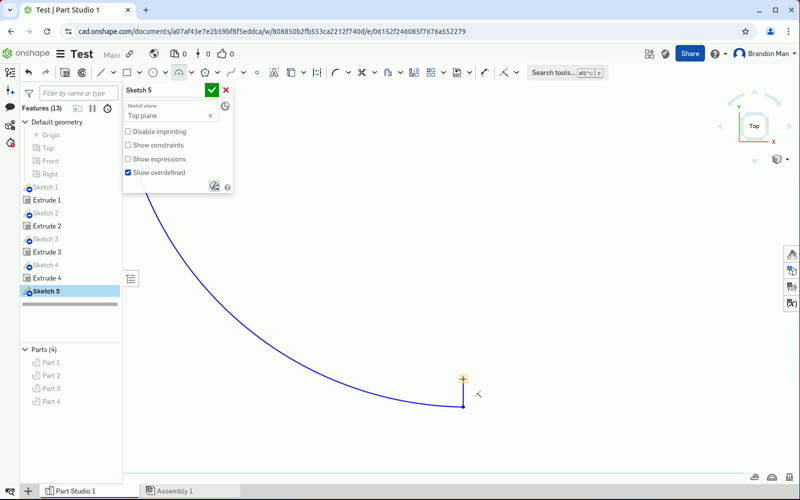
scroll(-6)
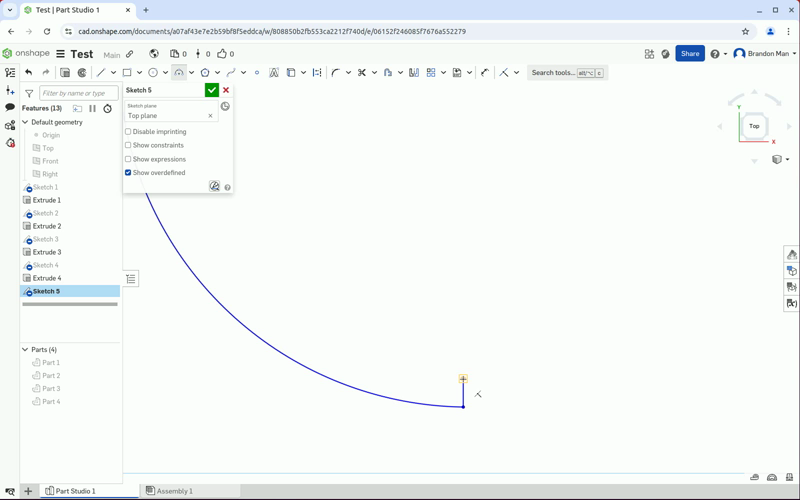
scroll(-6)
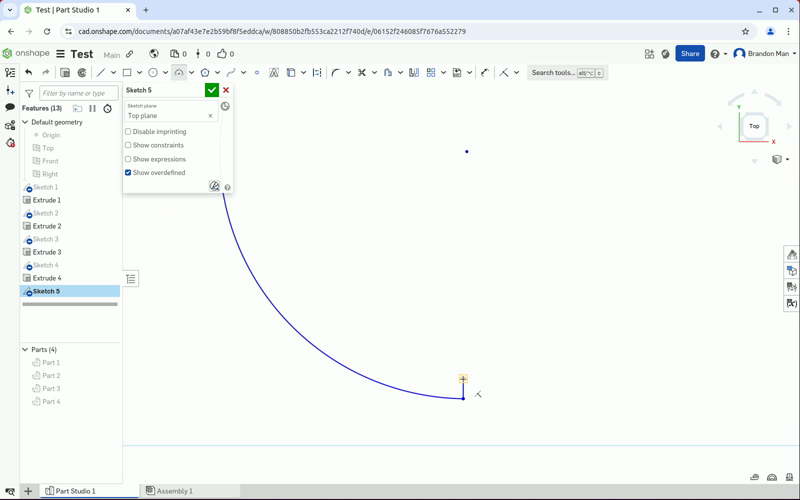
scroll(-6)
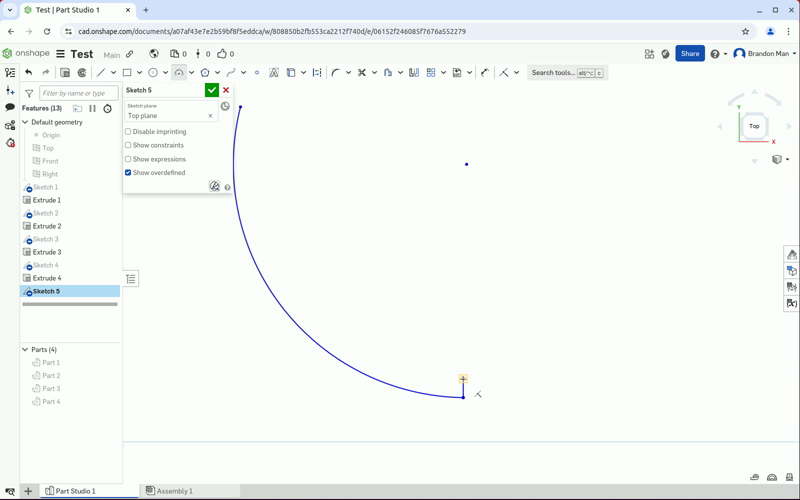
scroll(-6)
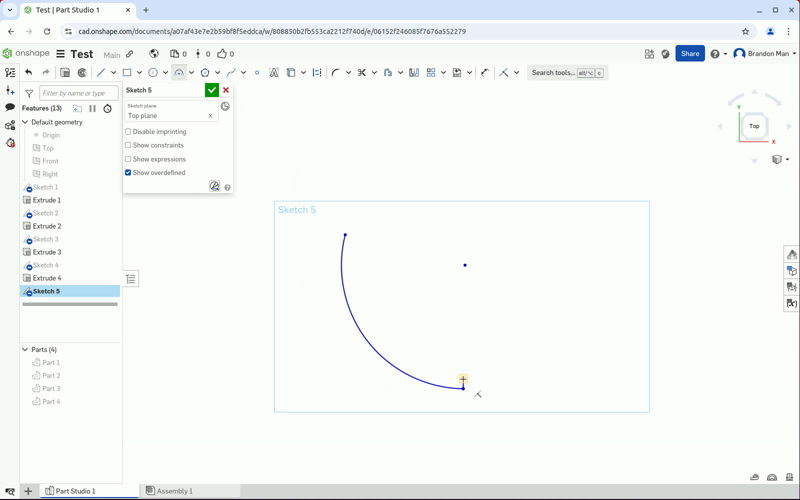
scroll(-6)
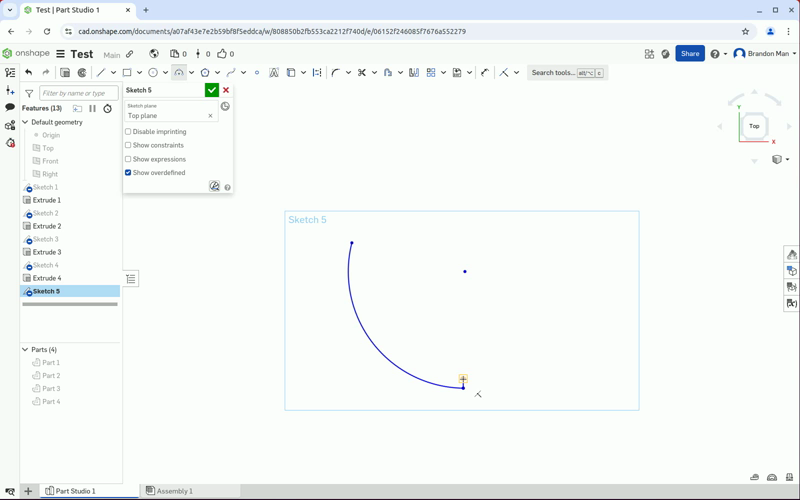
scroll(-6)
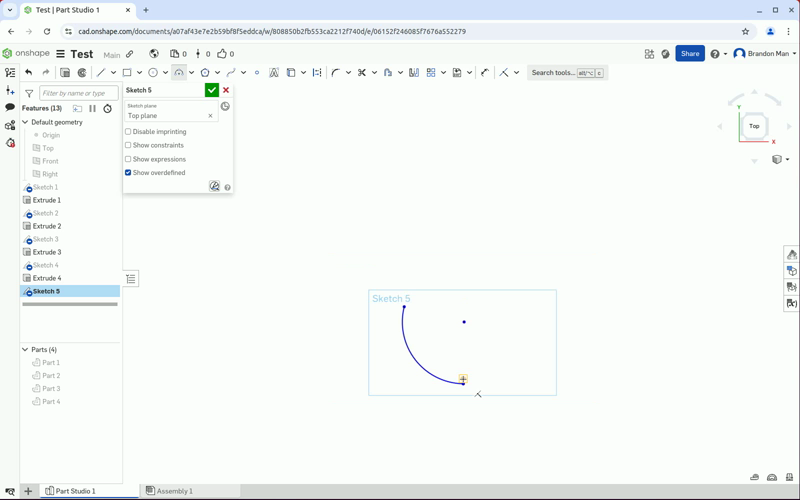
scroll(-6)
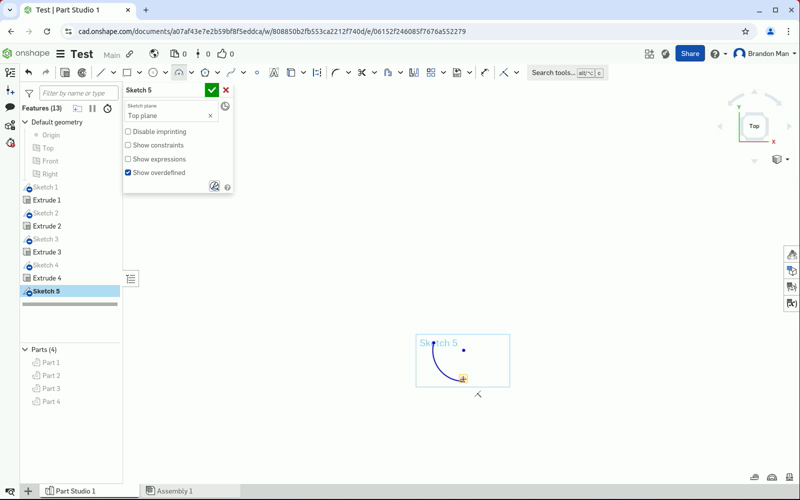
key_down(shift)
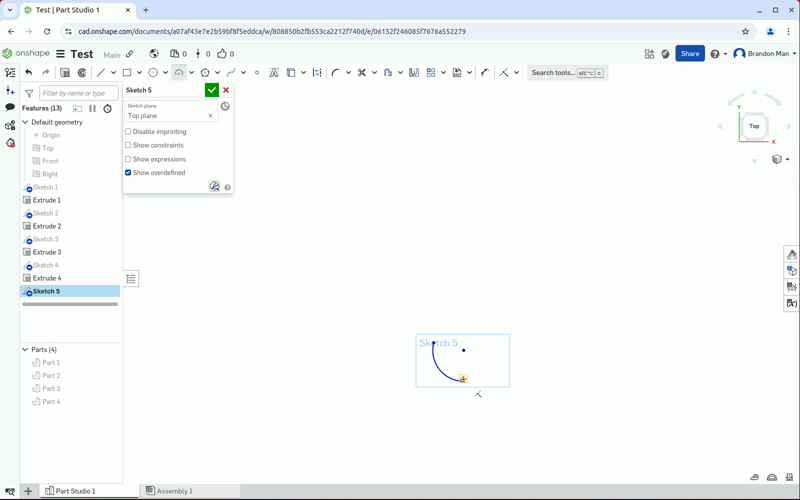
mouse_move(434, 343)
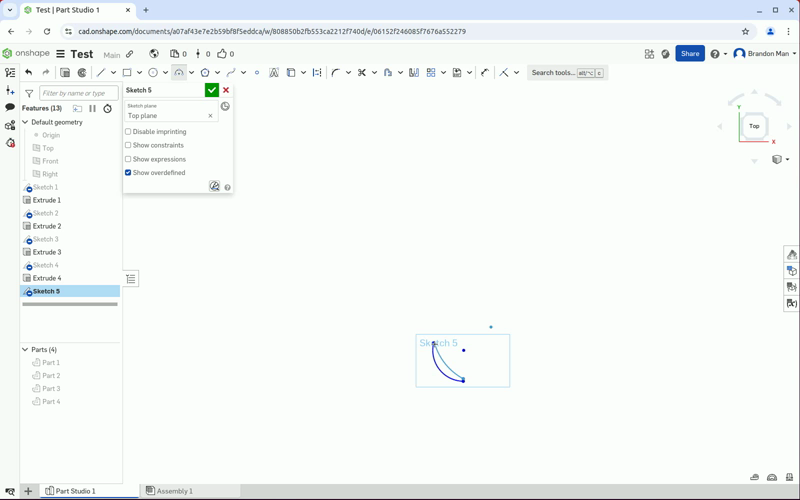
scroll(6)
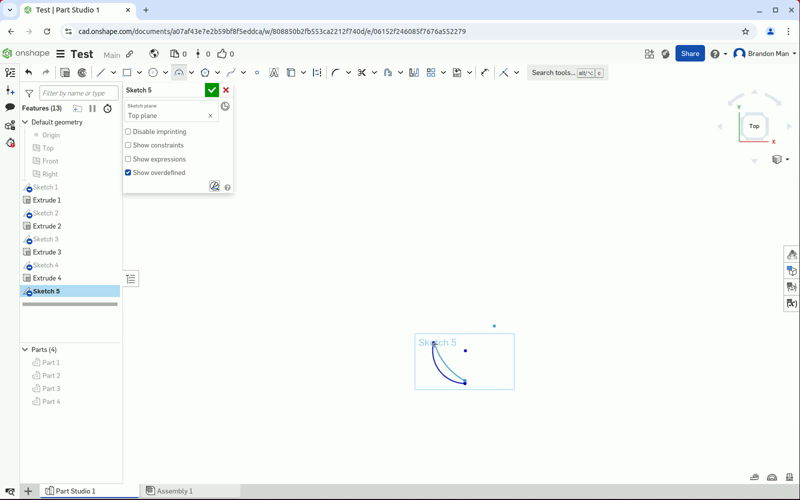
scroll(6)
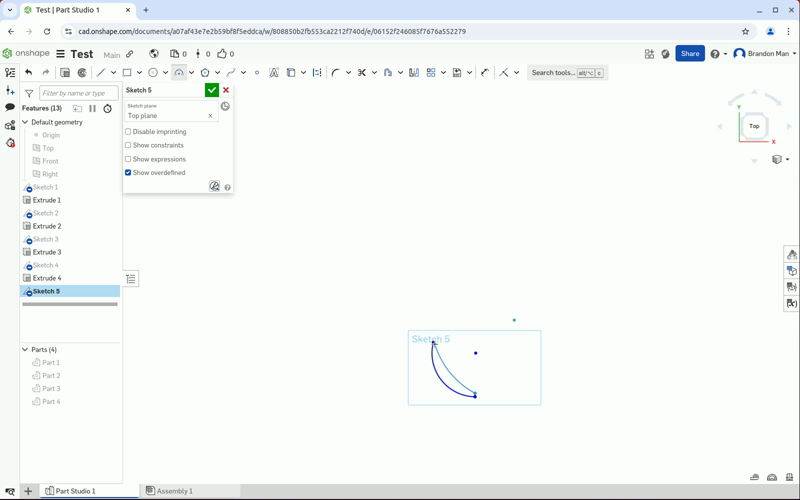
scroll(6)
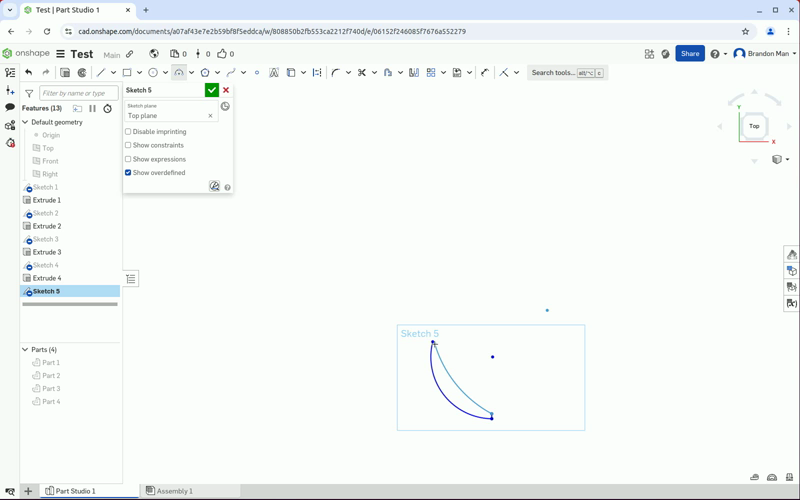
scroll(6)
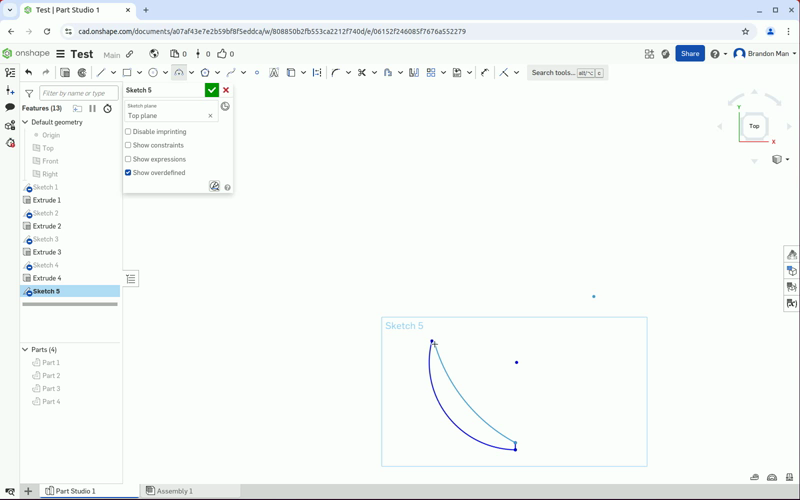
scroll(6)
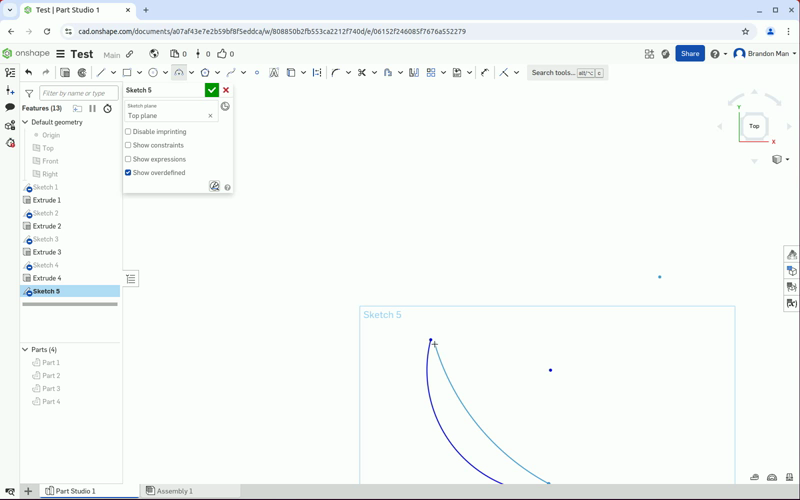
scroll(6)
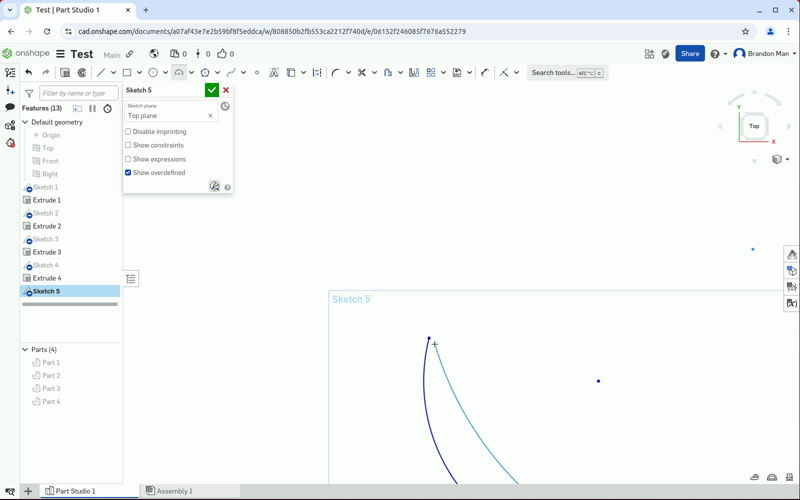
scroll(6)
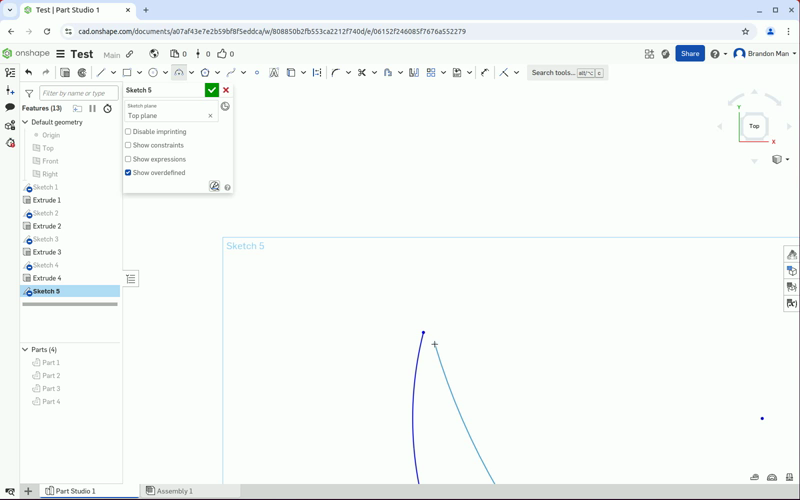
click(434, 343)
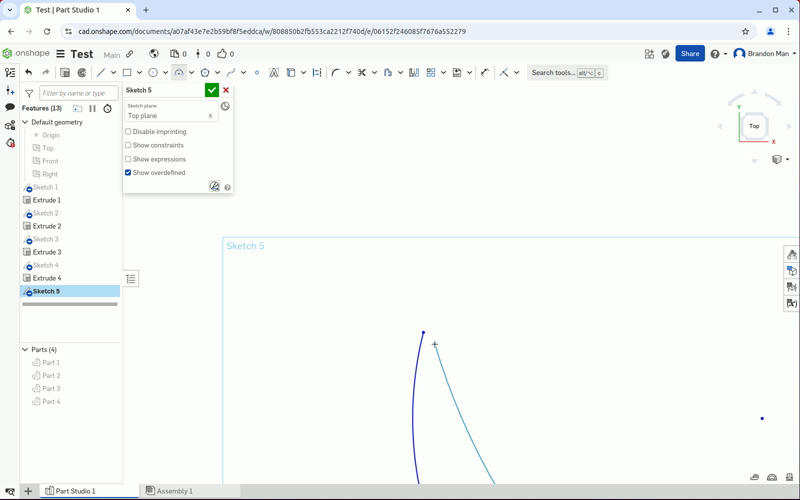
scroll(-6)
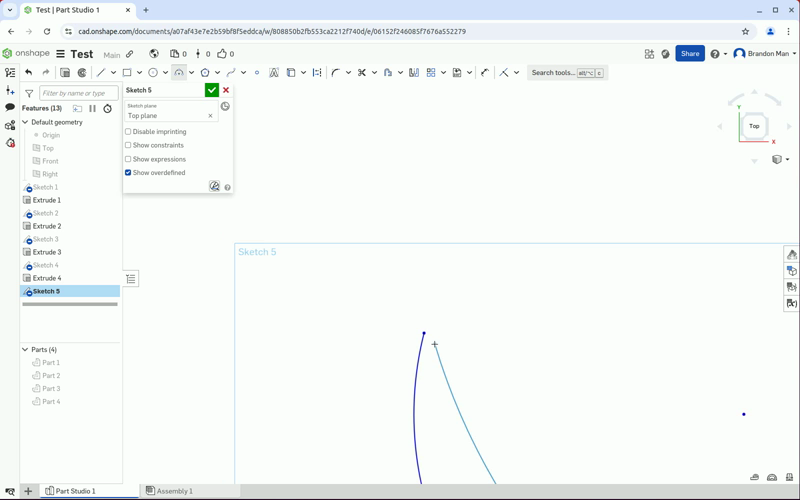
scroll(-6)
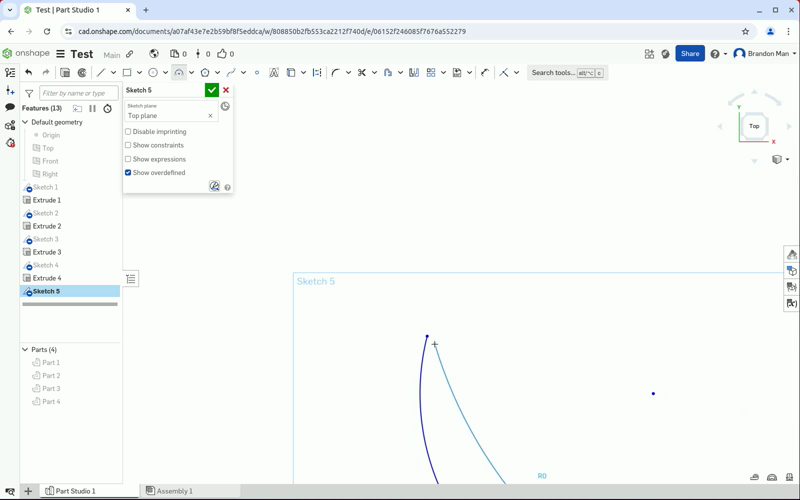
scroll(-6)
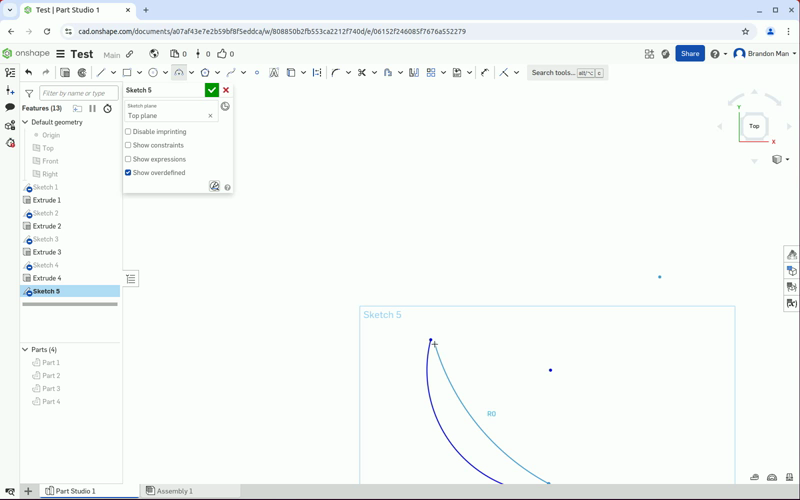
scroll(-6)
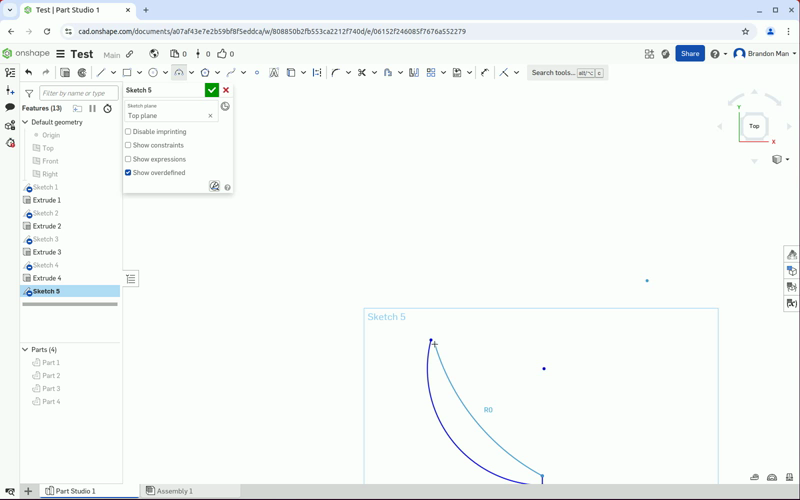
scroll(-6)
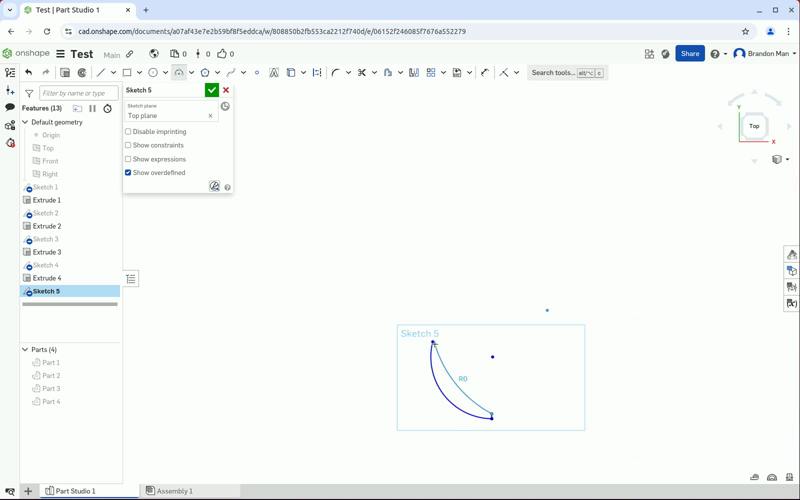
scroll(-6)
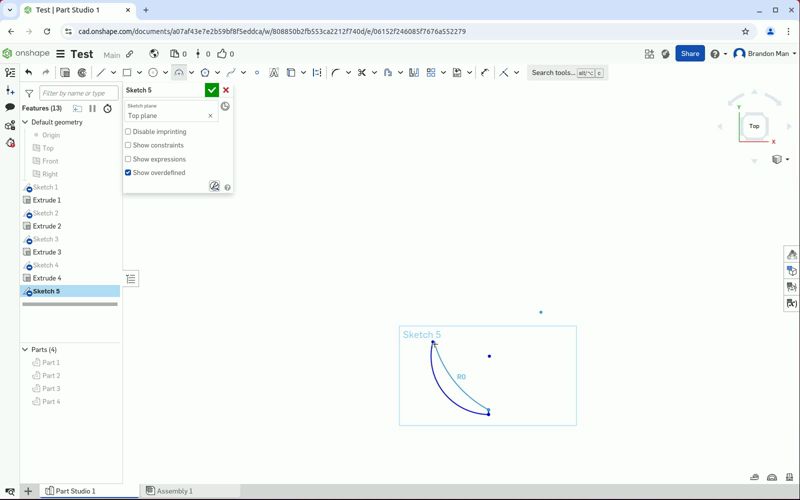
scroll(-6)
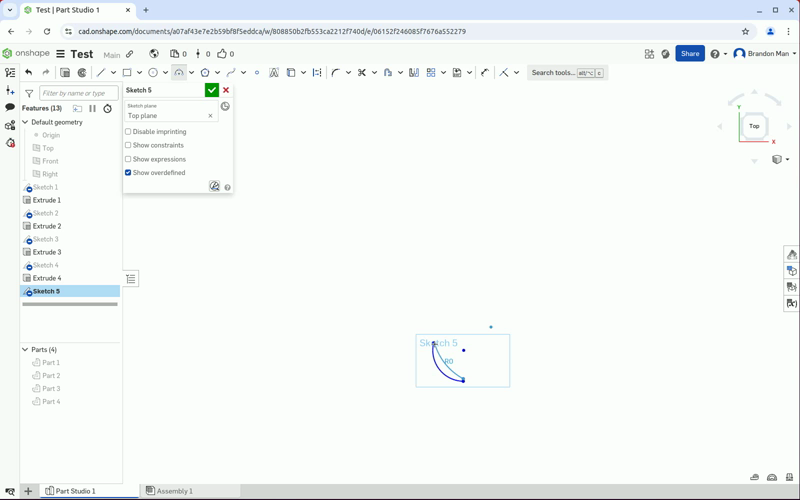
mouse_move(440, 368)
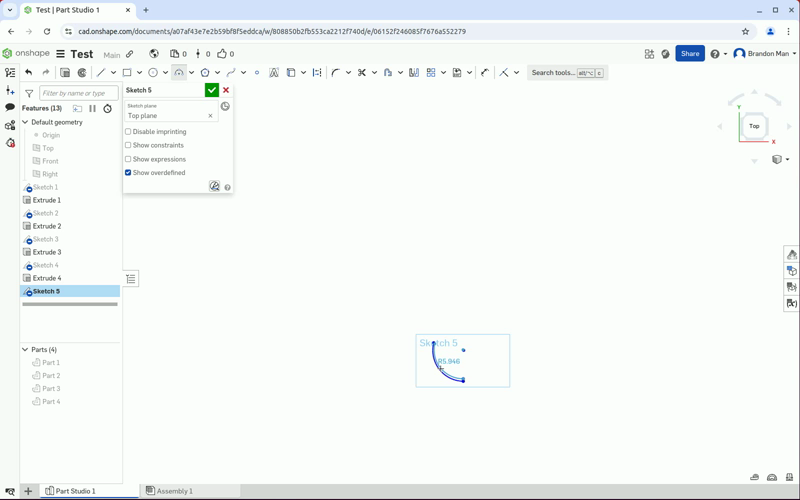
scroll(6)
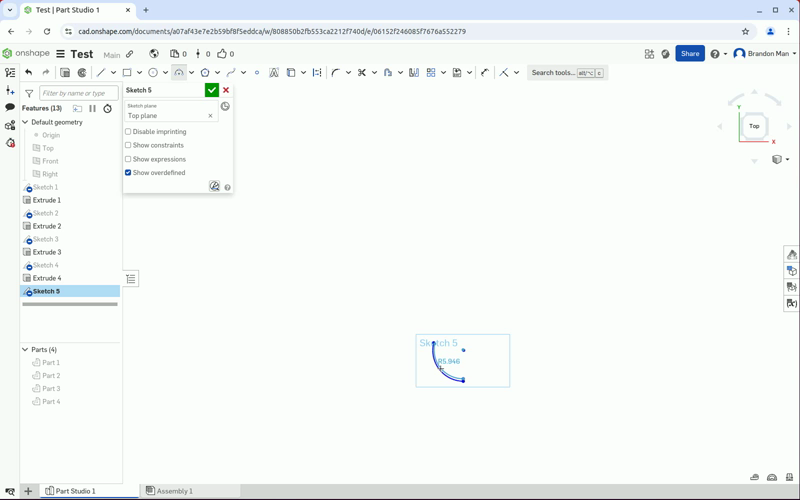
scroll(6)
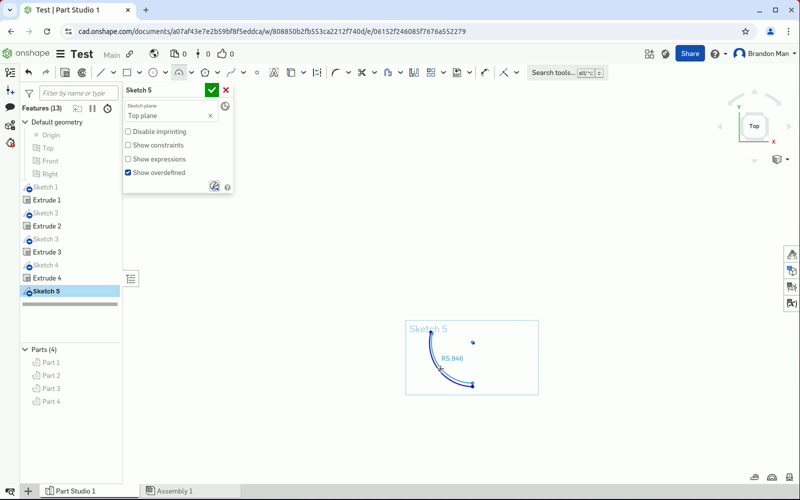
scroll(6)
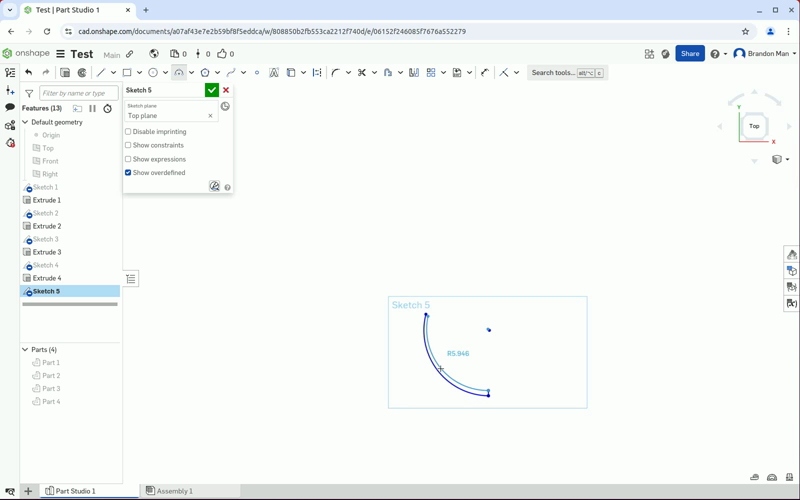
scroll(6)
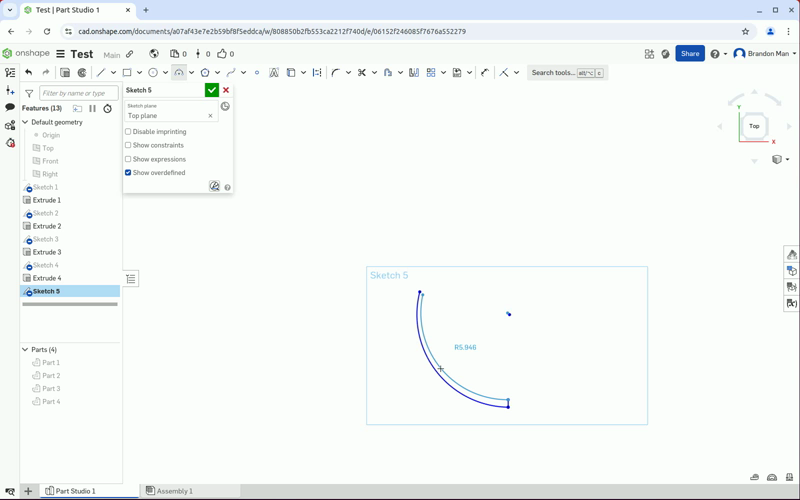
scroll(6)
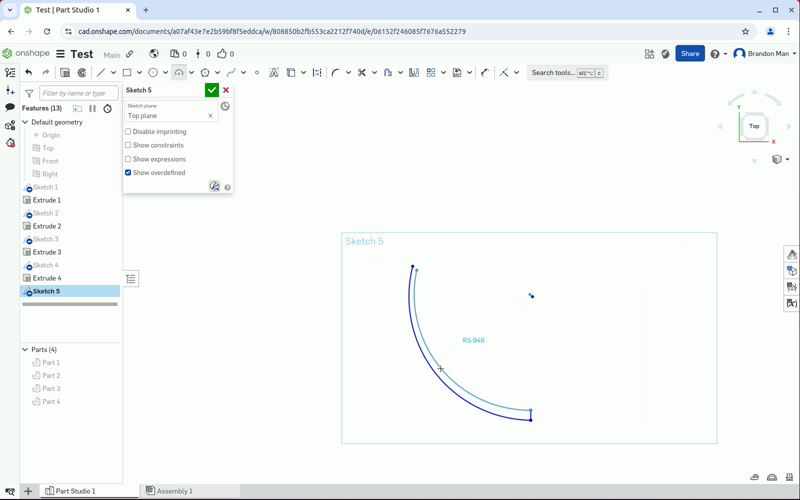
scroll(6)
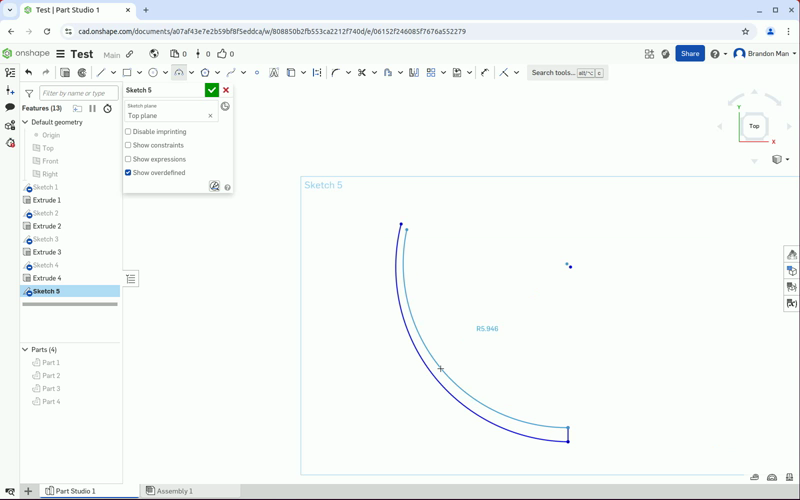
scroll(6)
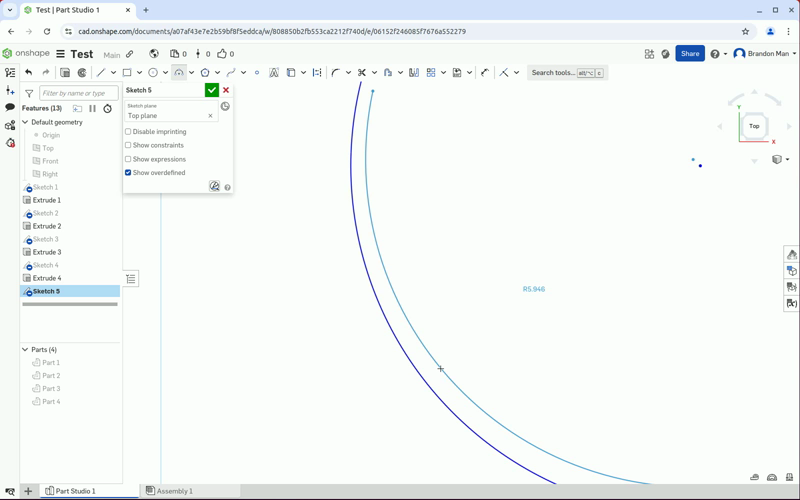
click(440, 368)
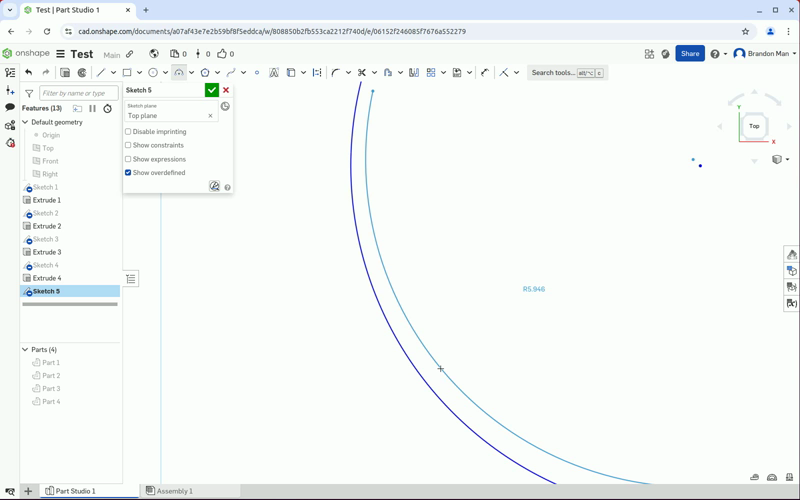
scroll(-6)
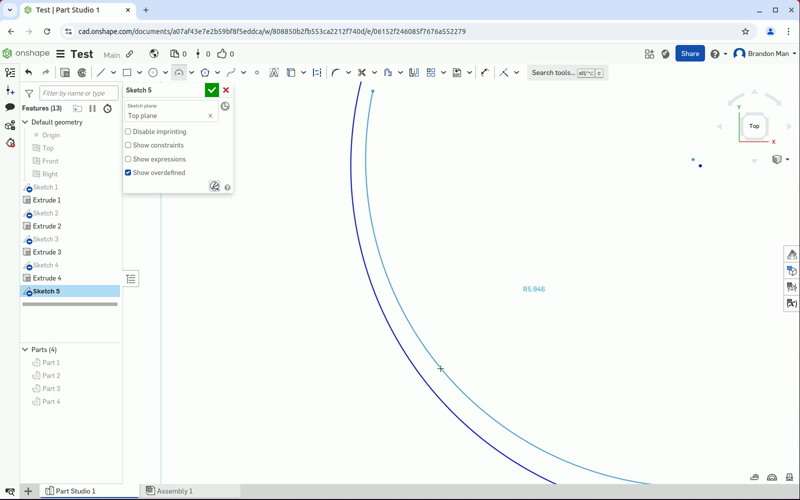
scroll(-6)
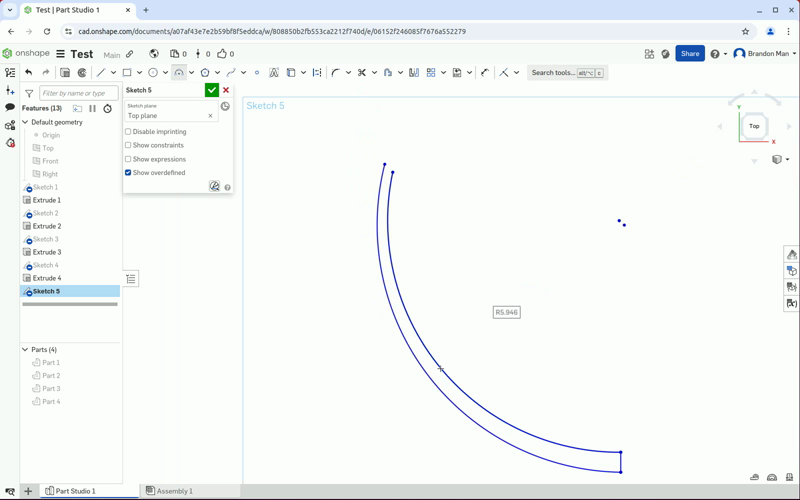
scroll(-6)
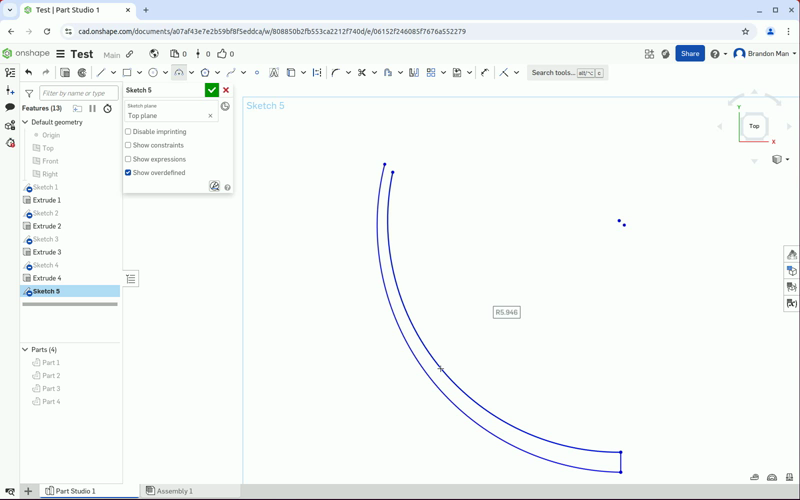
scroll(-6)
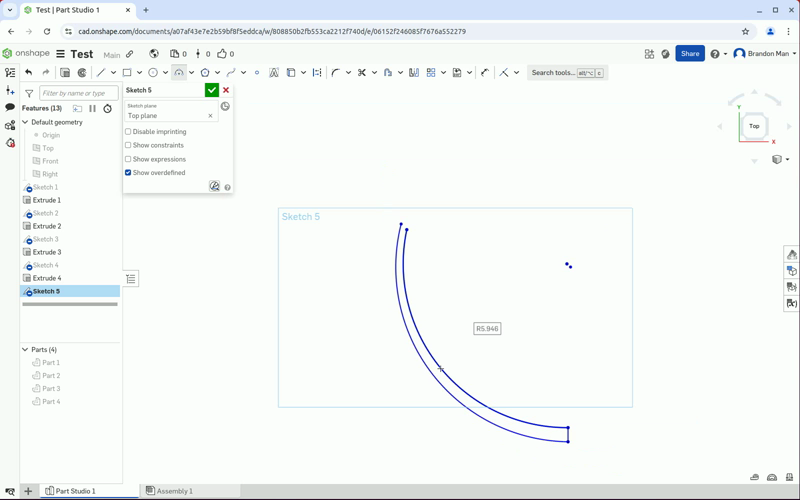
scroll(-6)
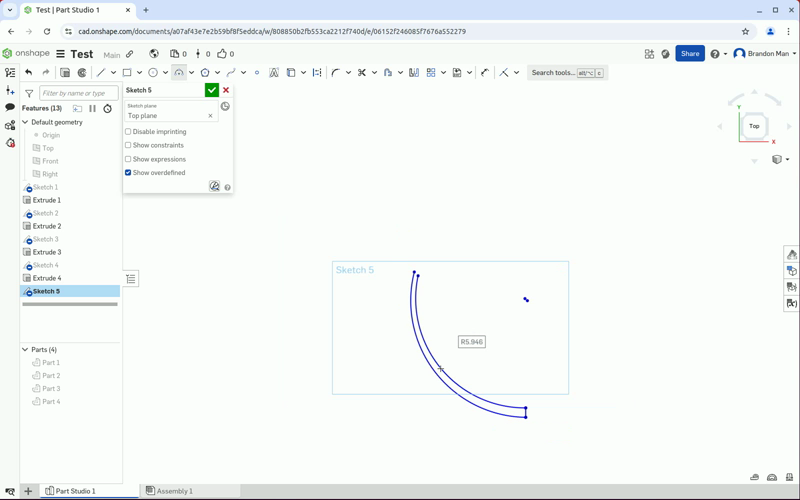
scroll(-6)
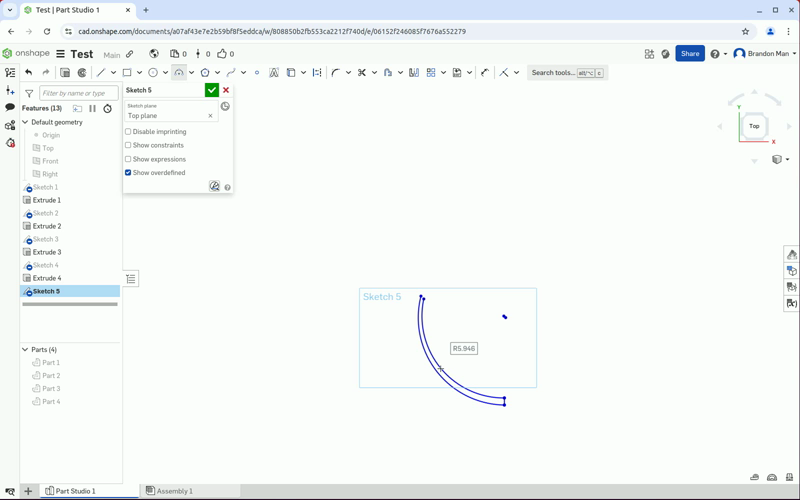
scroll(-6)
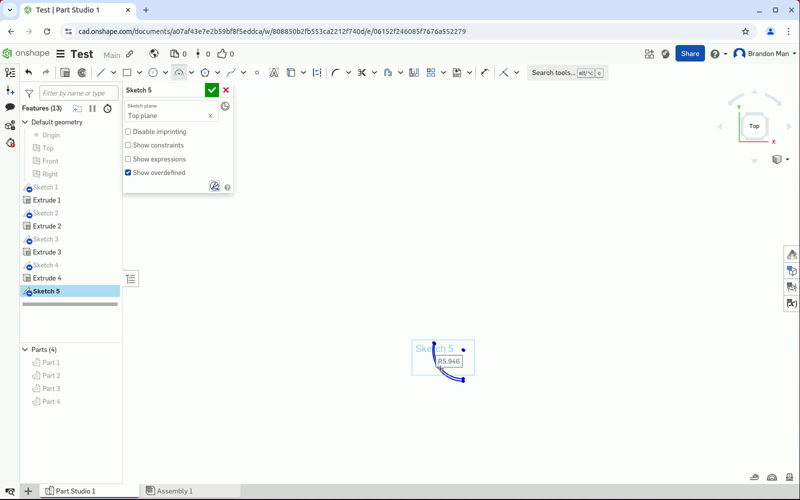
key_up(shift)
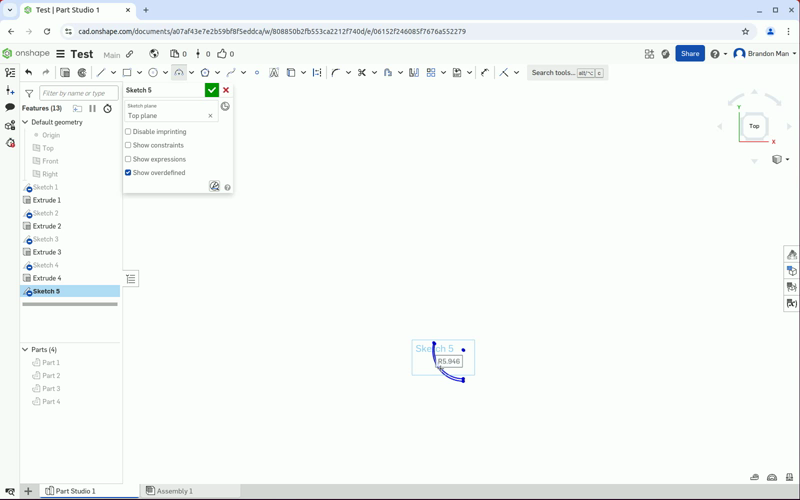
key(esc)
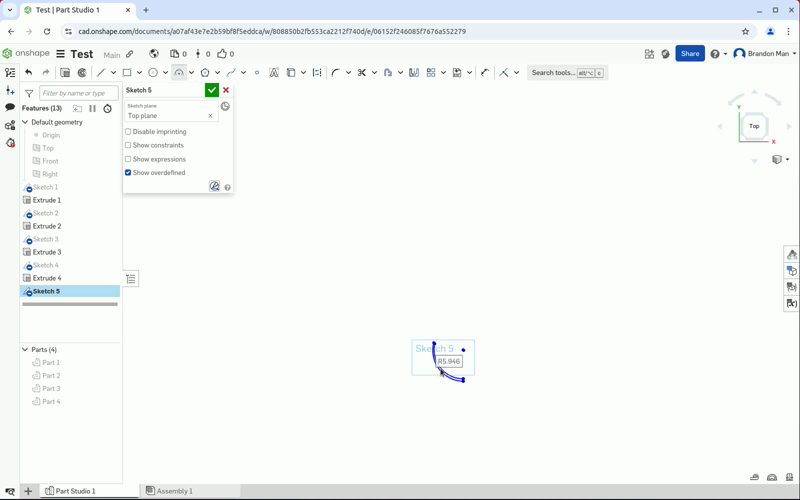
key(l)
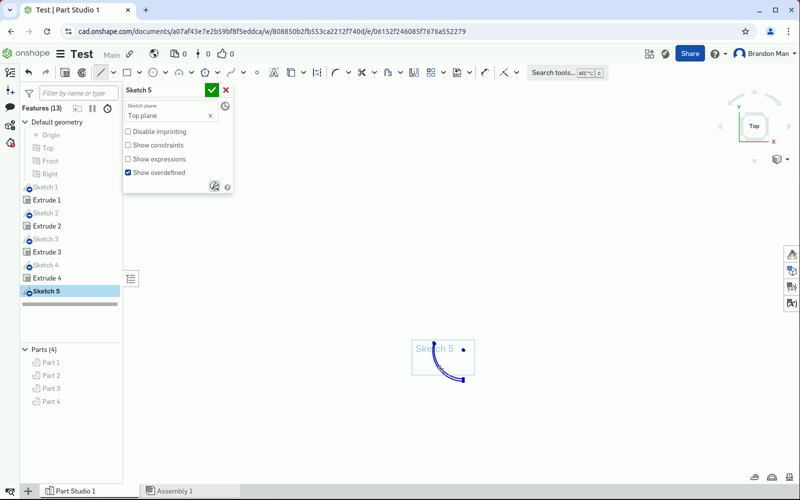
mouse_move(434, 343)
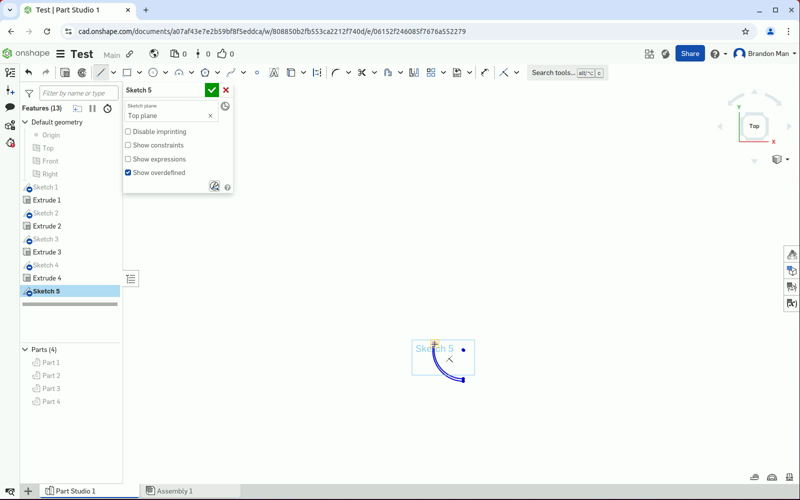
scroll(6)
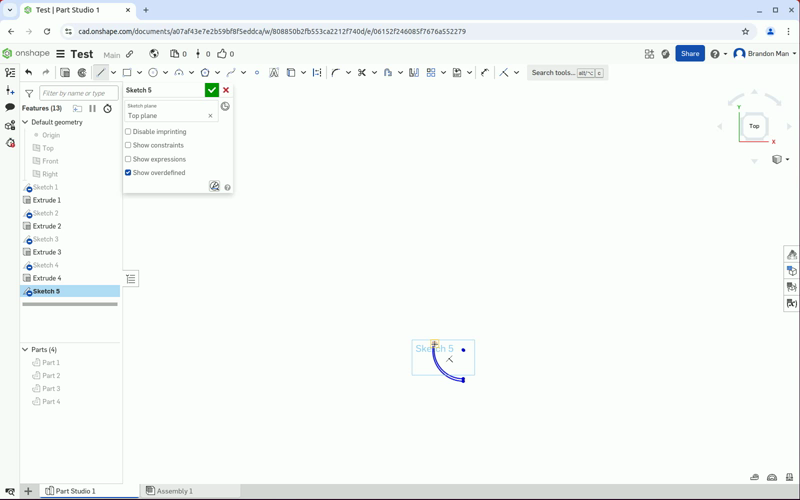
scroll(6)
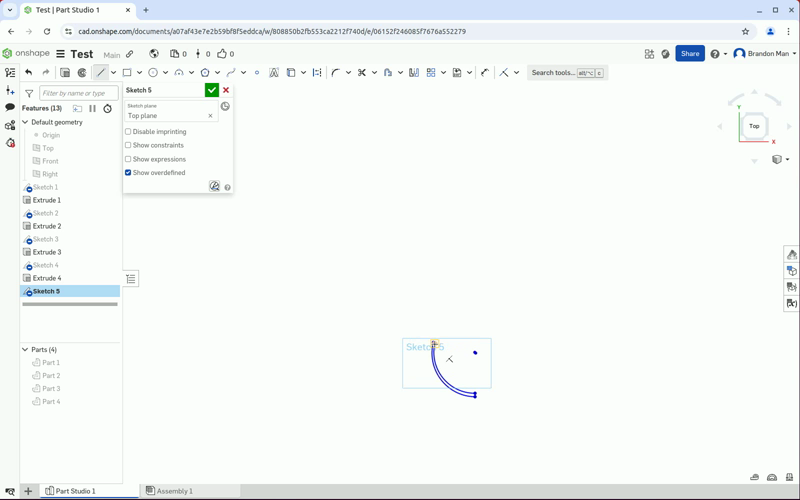
scroll(6)
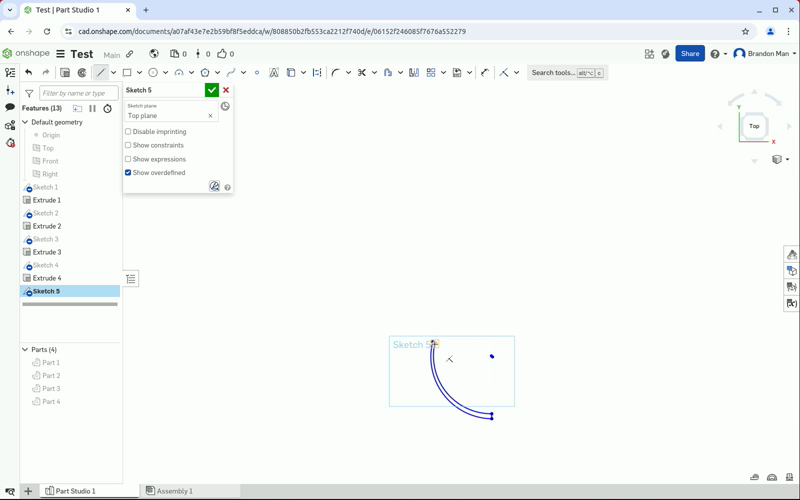
scroll(6)
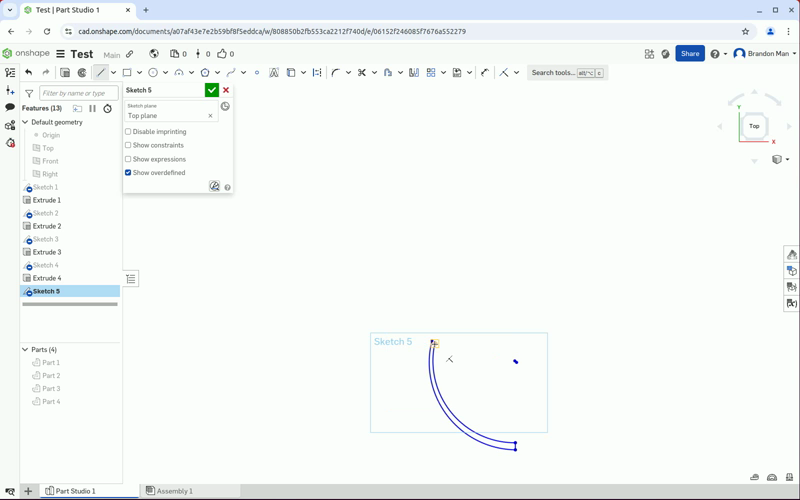
scroll(6)
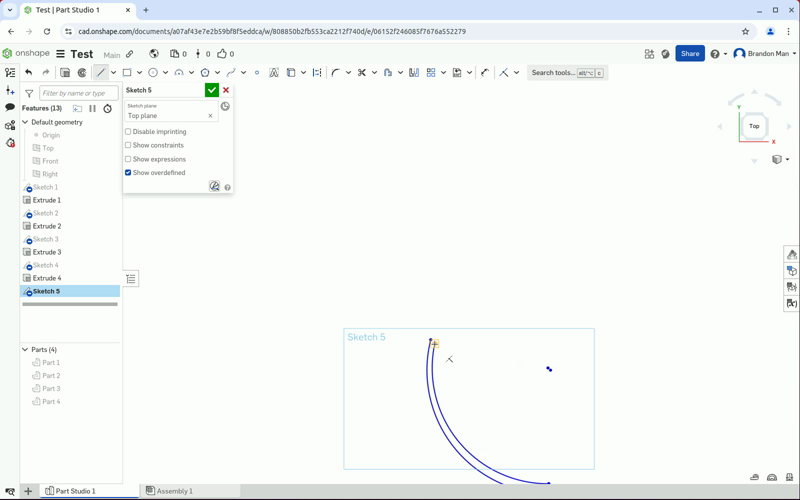
scroll(6)
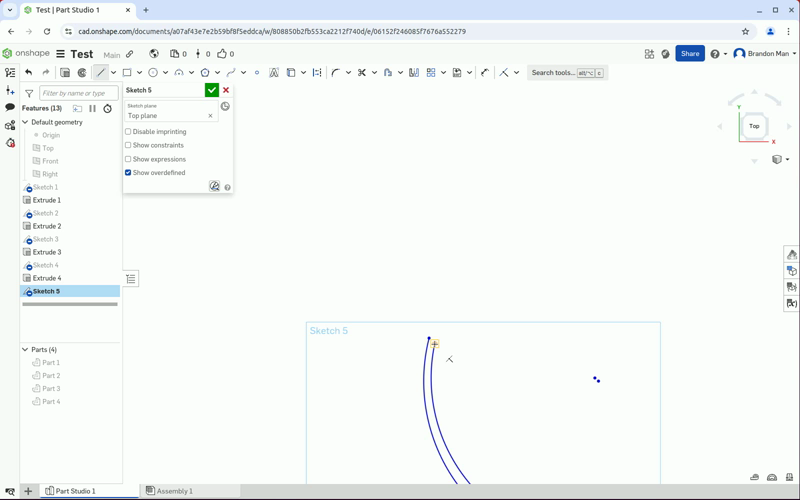
scroll(6)
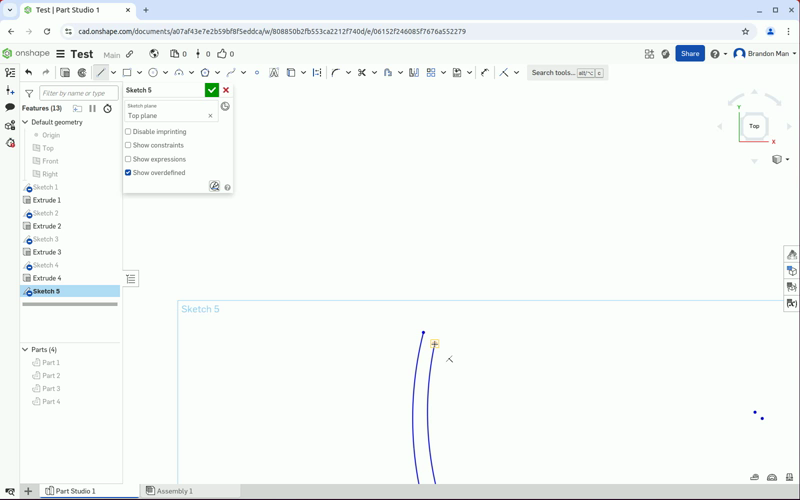
click(434, 343)
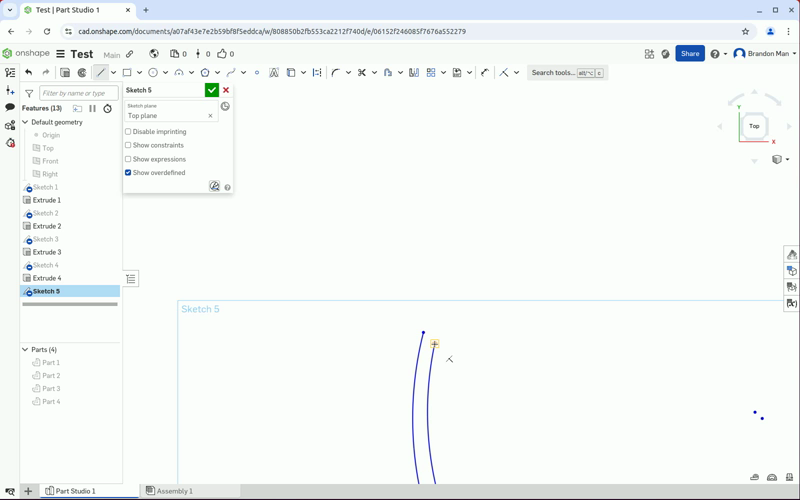
scroll(-6)
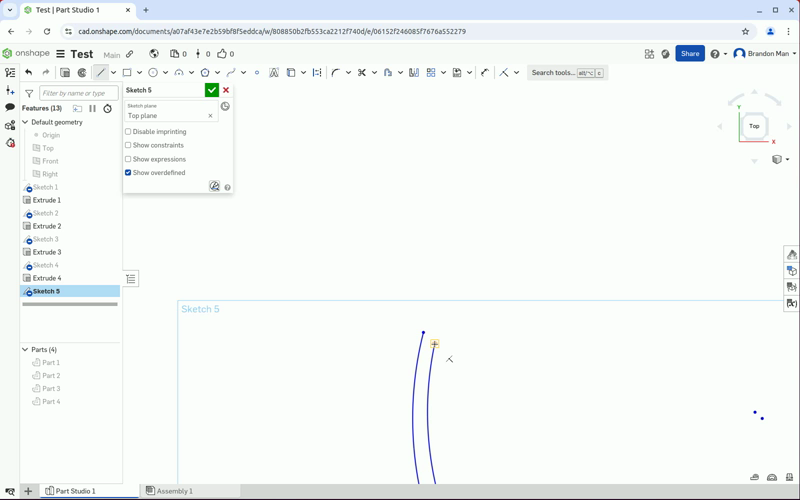
scroll(-6)
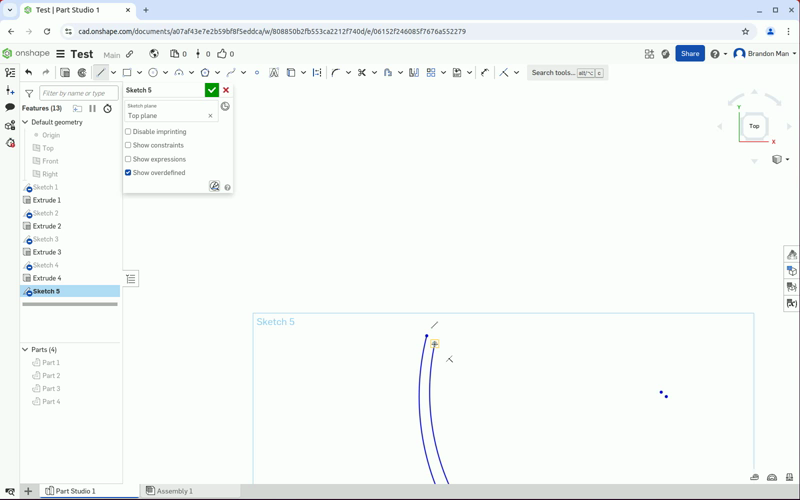
scroll(-6)
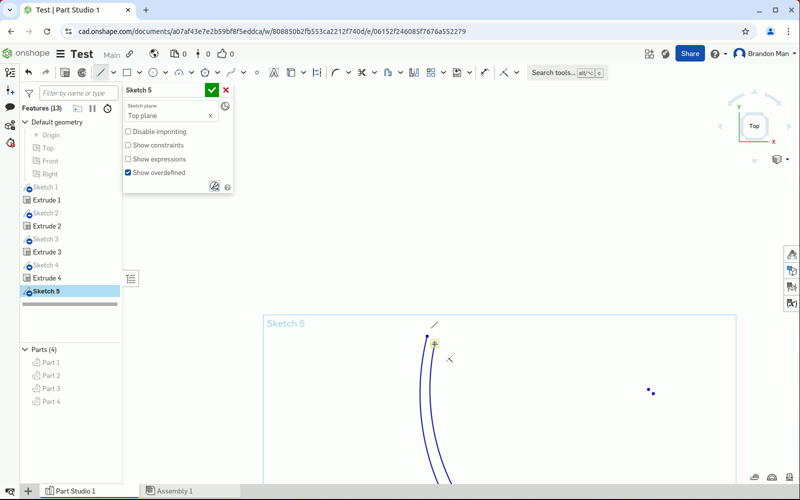
scroll(-6)
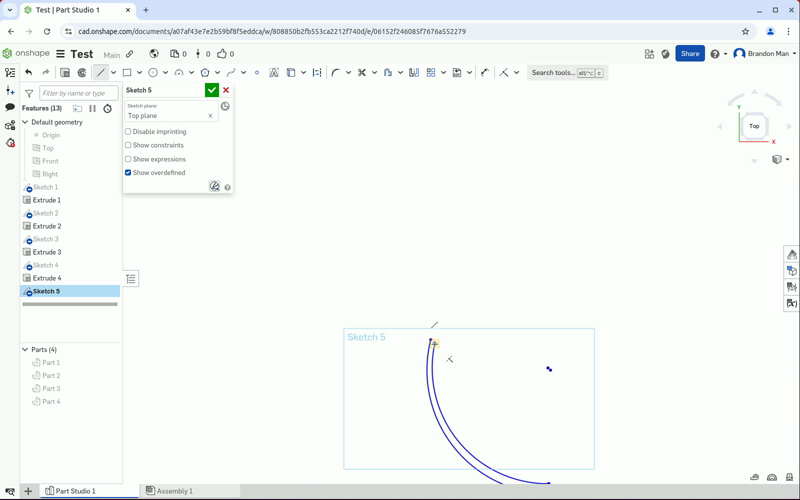
scroll(-6)
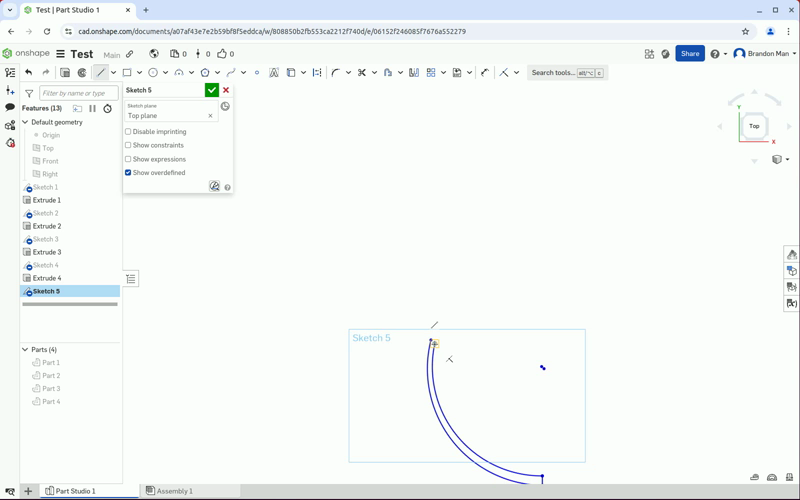
scroll(-6)
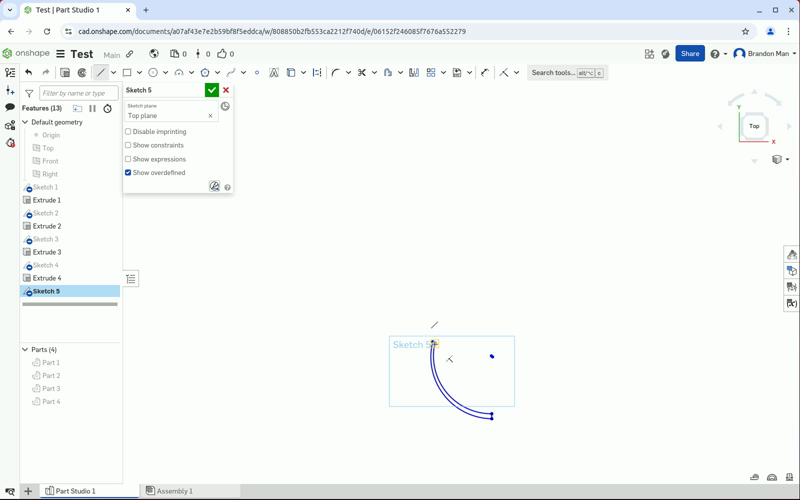
scroll(-6)
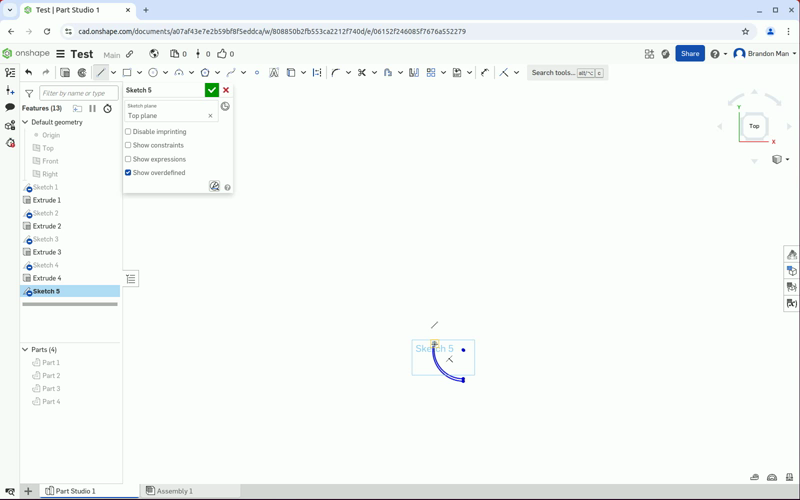
mouse_move(464, 343)
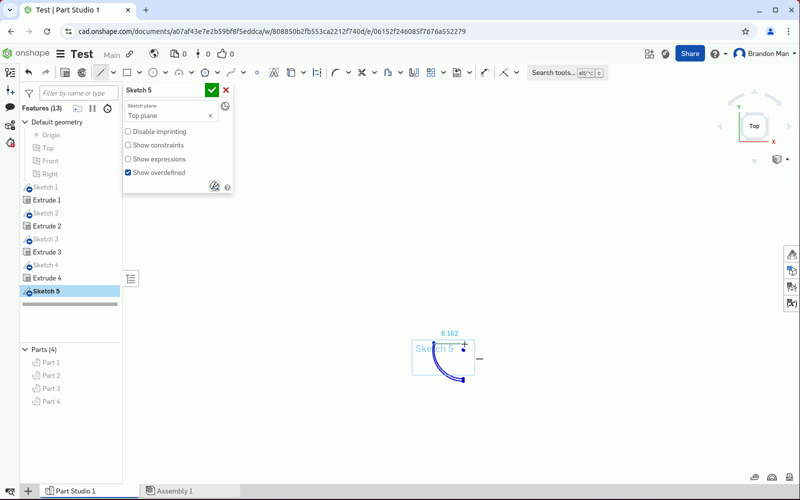
key_down(shift)
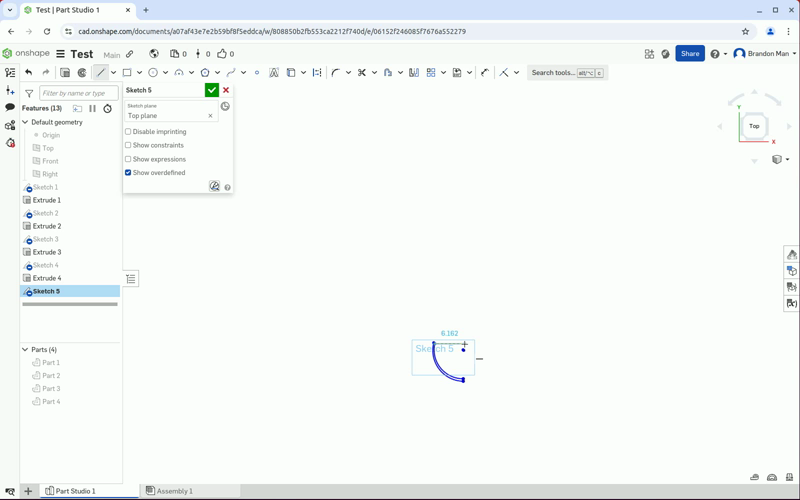
mouse_move(433, 342)
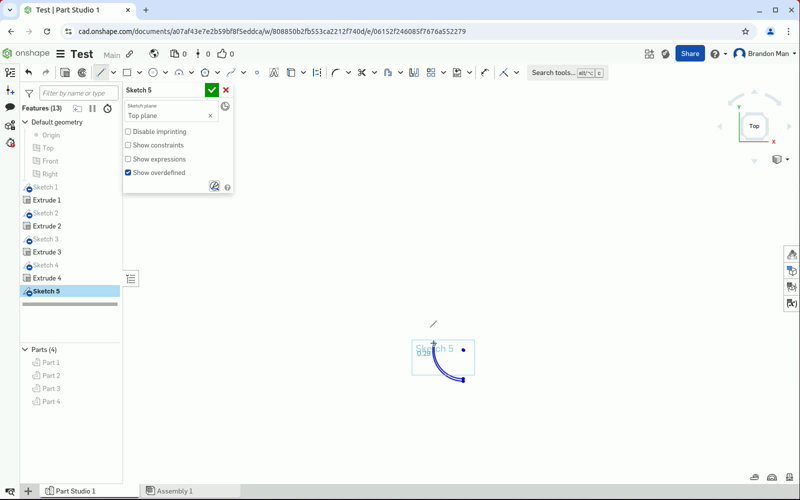
scroll(6)
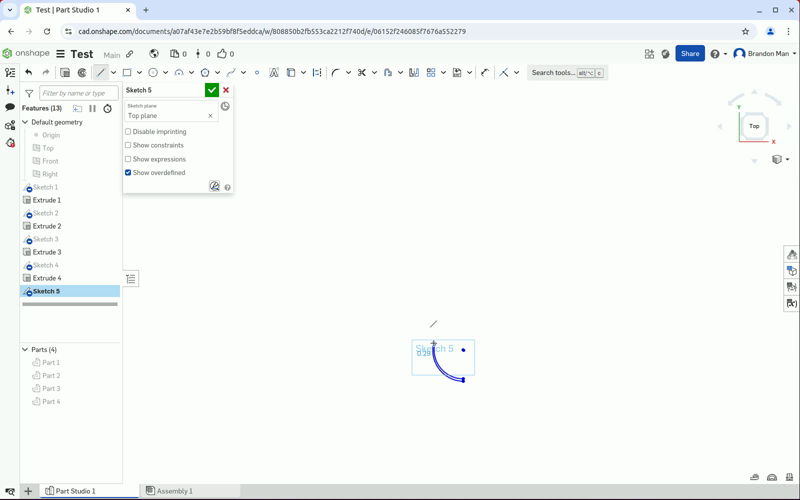
scroll(6)
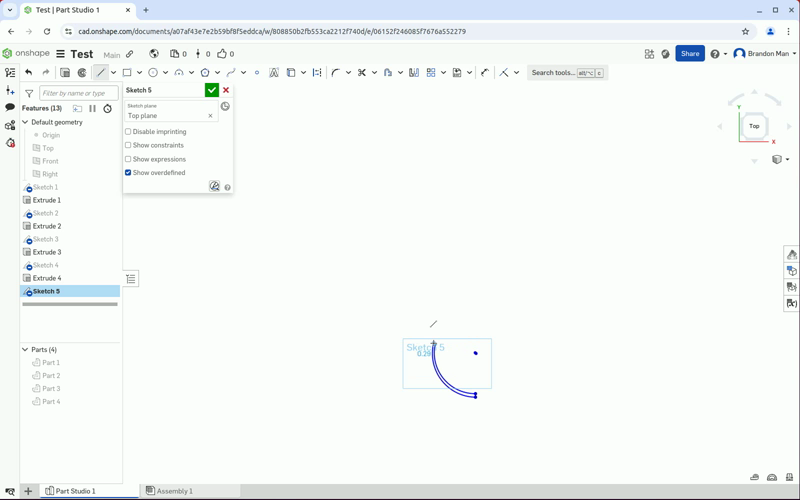
scroll(6)
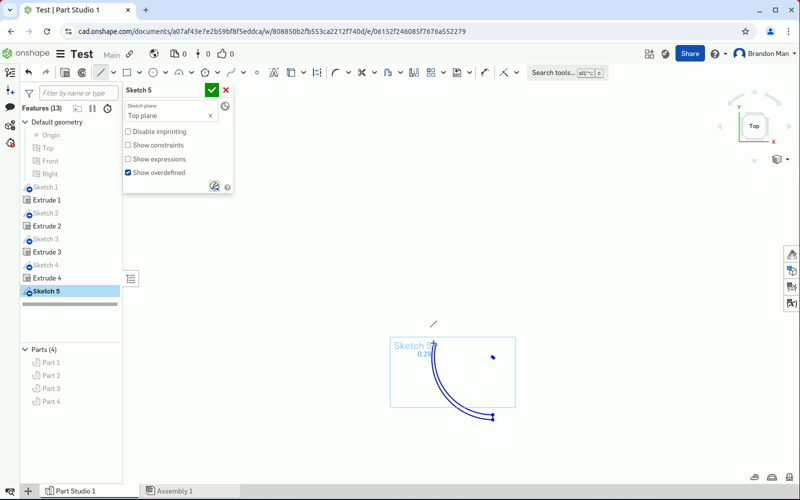
scroll(6)
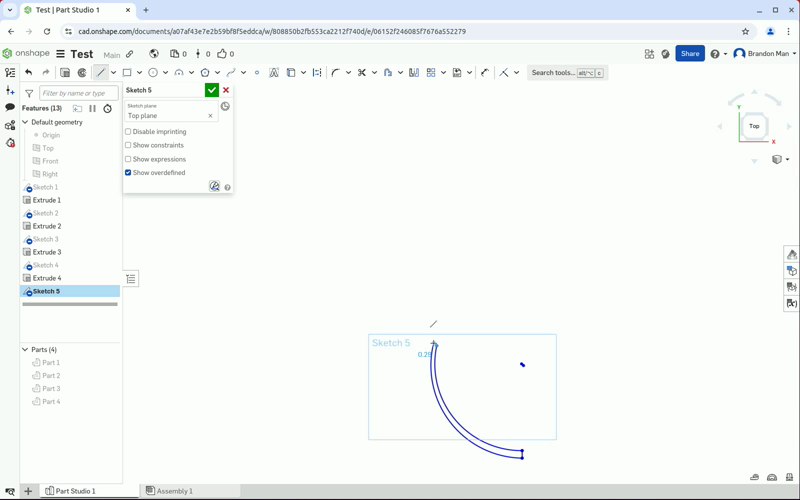
scroll(6)
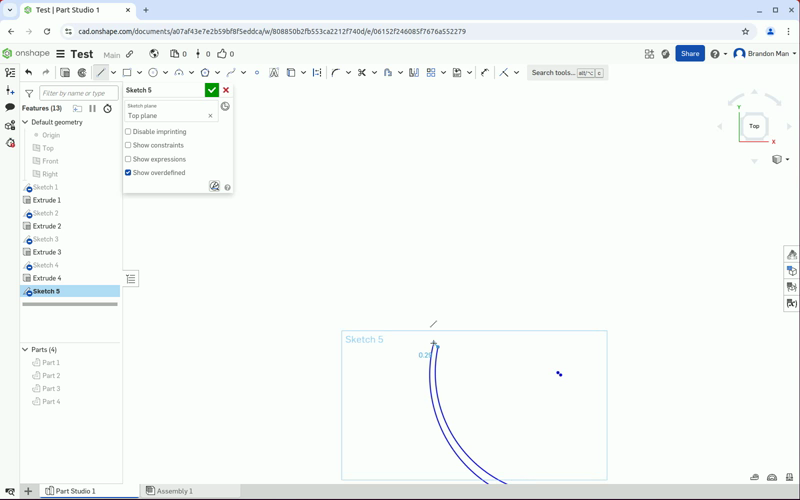
scroll(6)
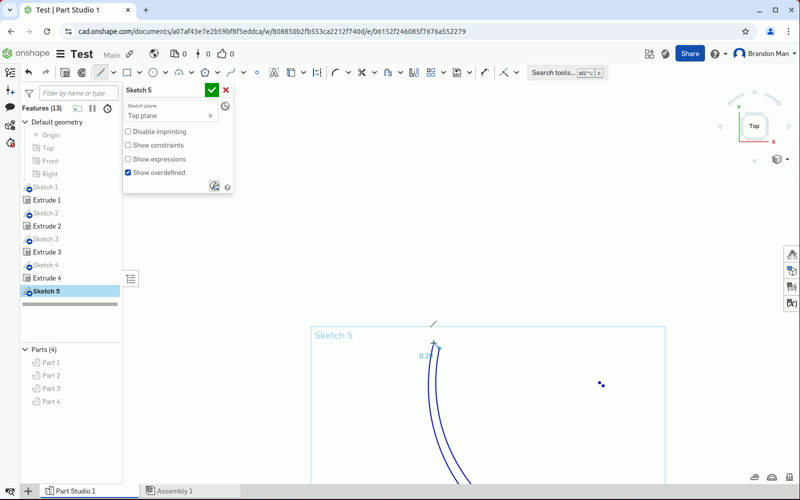
scroll(6)
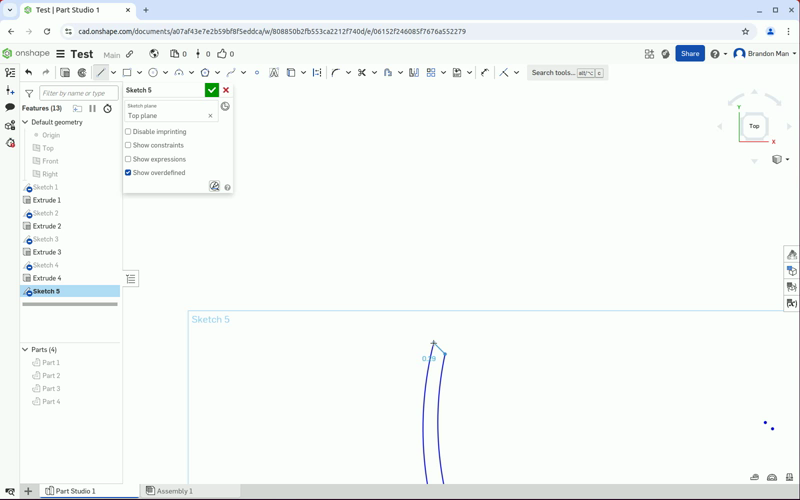
key_up(shift)
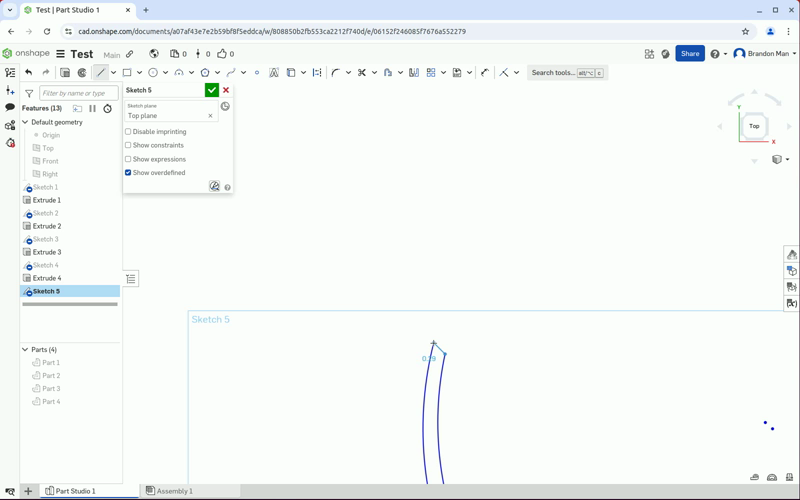
click(433, 342)
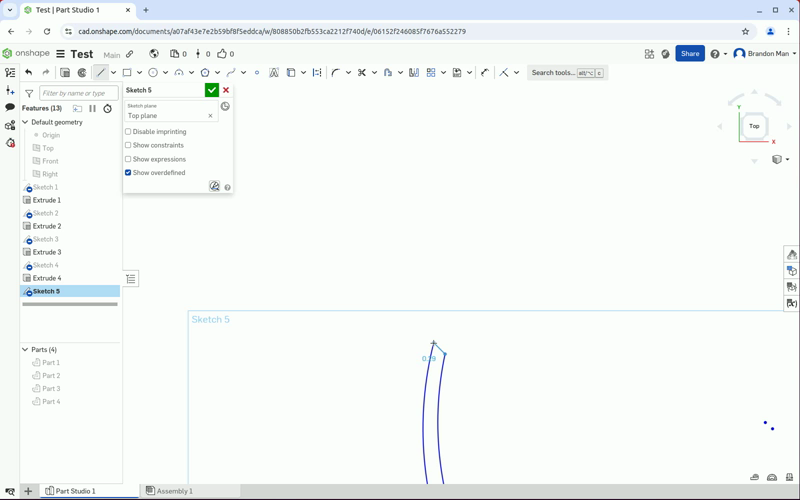
scroll(-6)
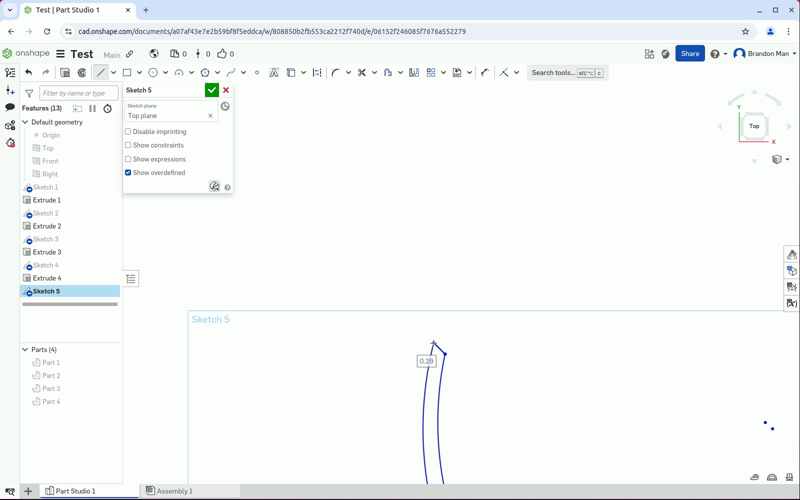
scroll(-6)
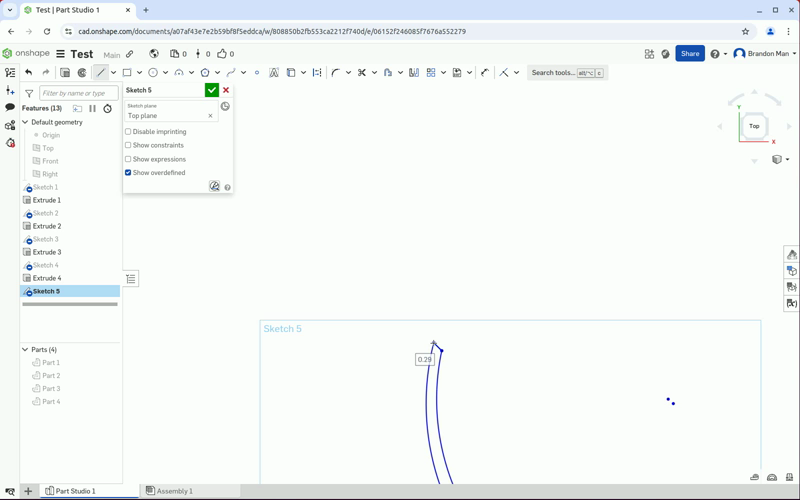
scroll(-6)
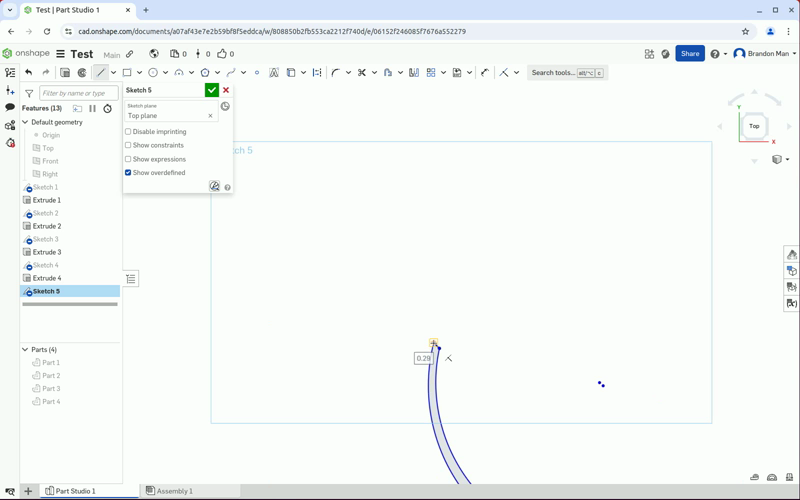
scroll(-6)
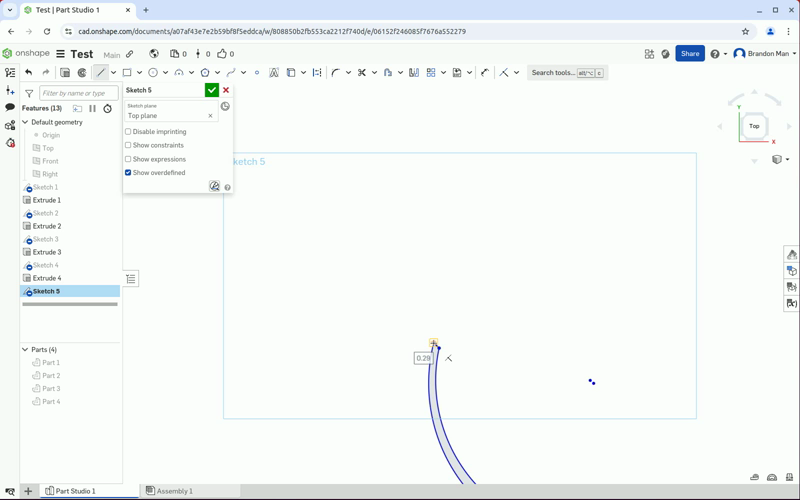
scroll(-6)
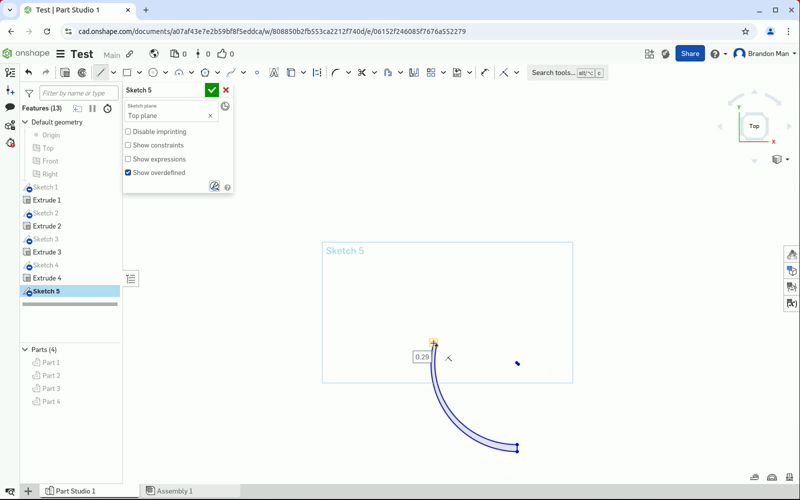
scroll(-6)
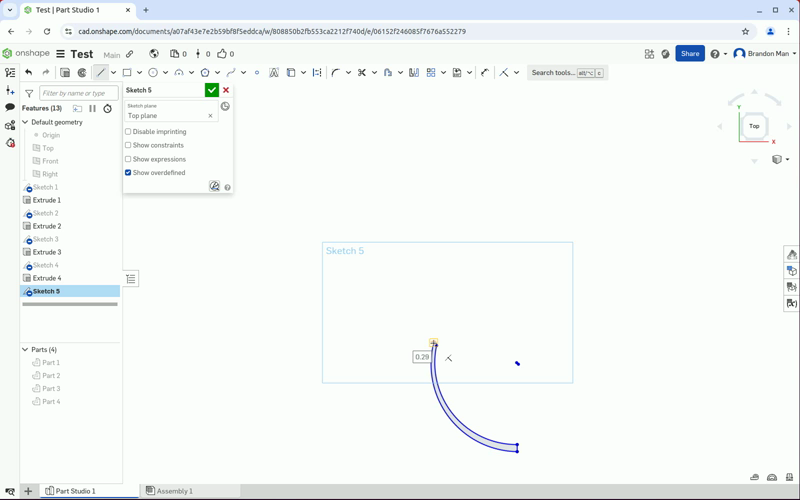
scroll(-6)
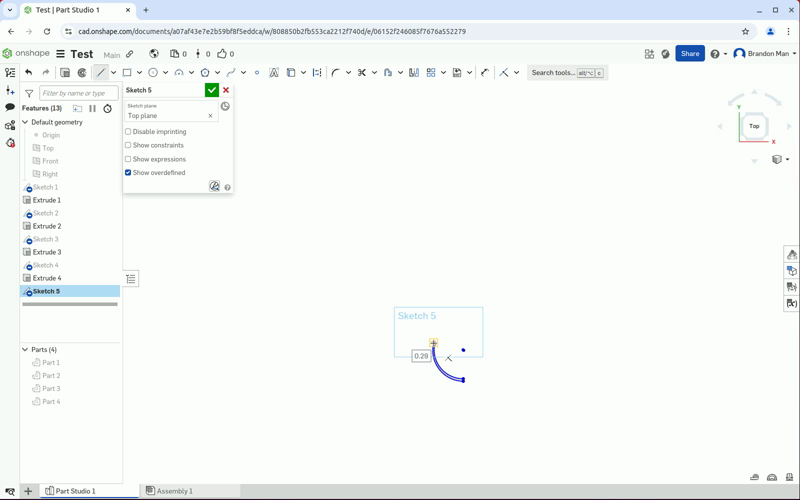
key(esc)
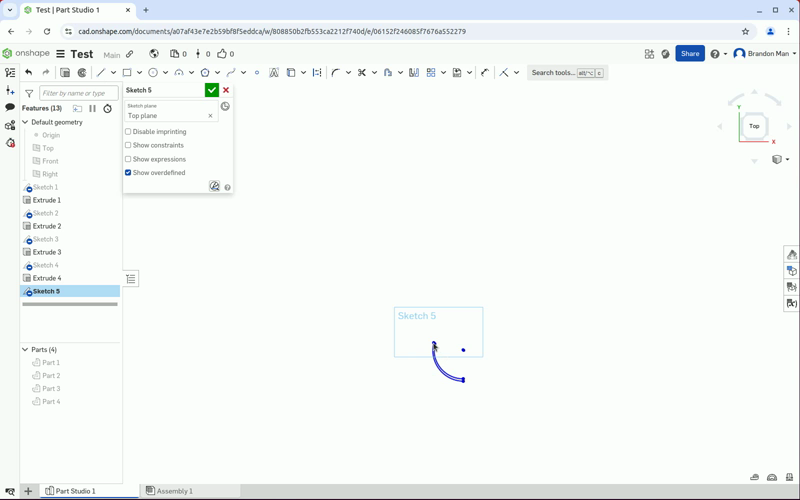
mouse_move(435, 360)
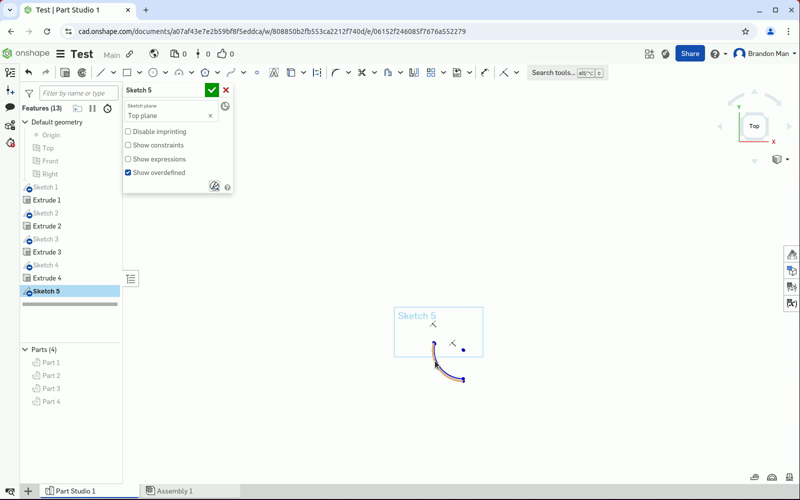
scroll(6)
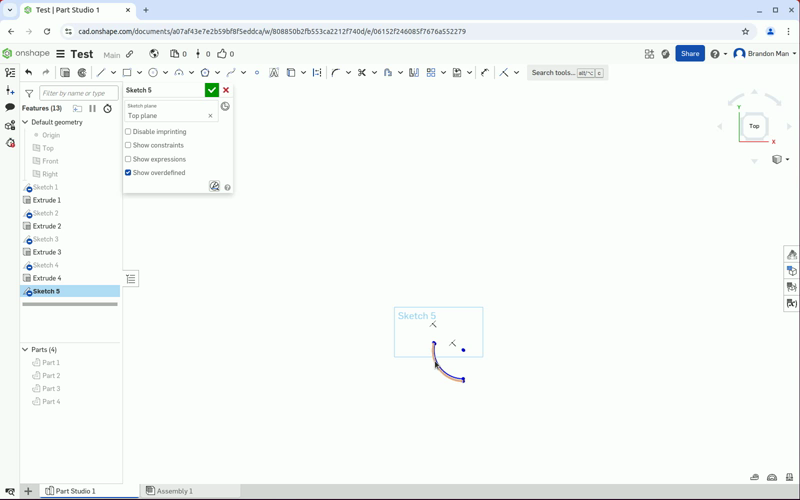
scroll(6)
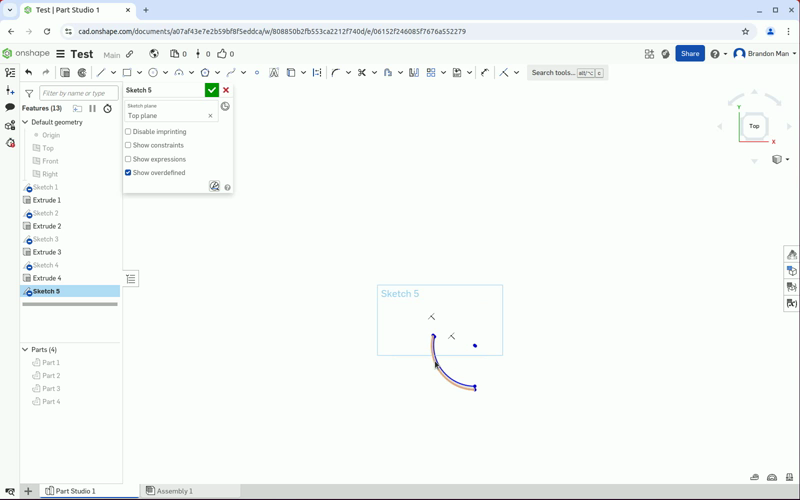
scroll(6)
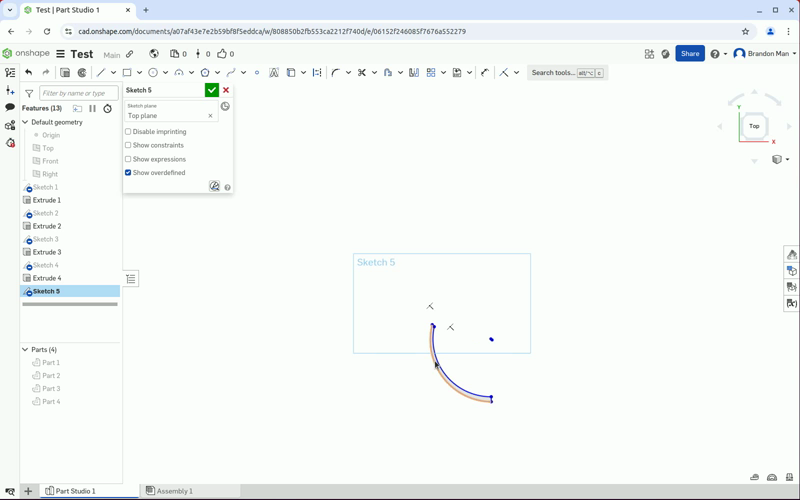
scroll(6)
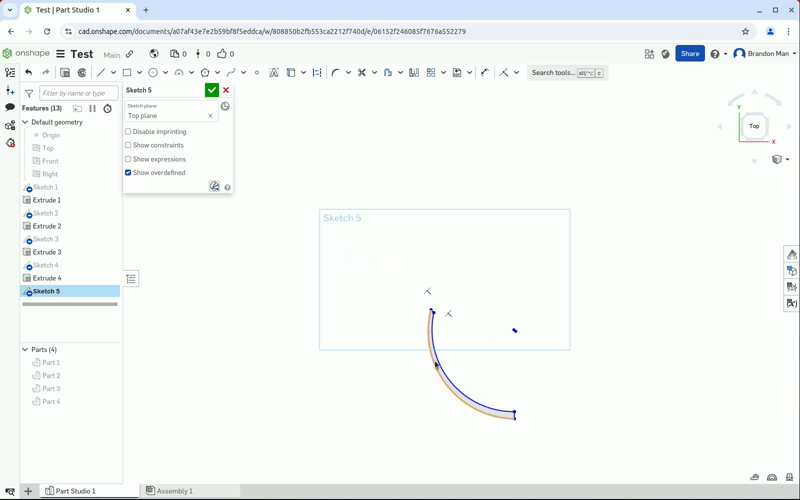
scroll(6)
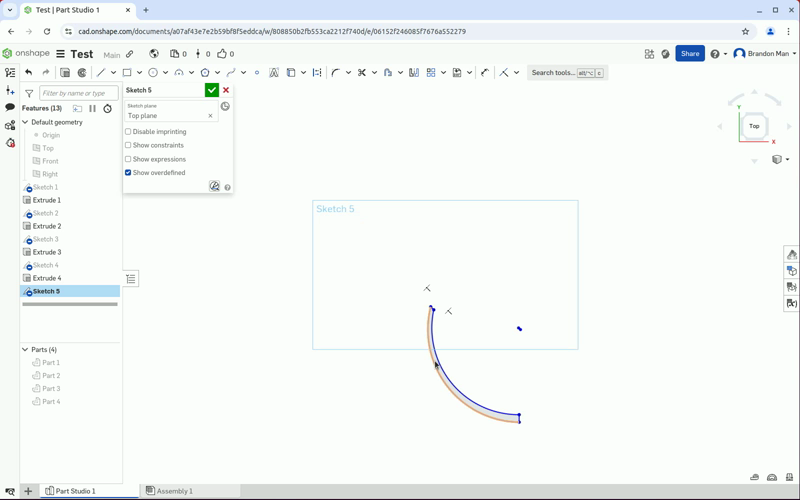
scroll(6)
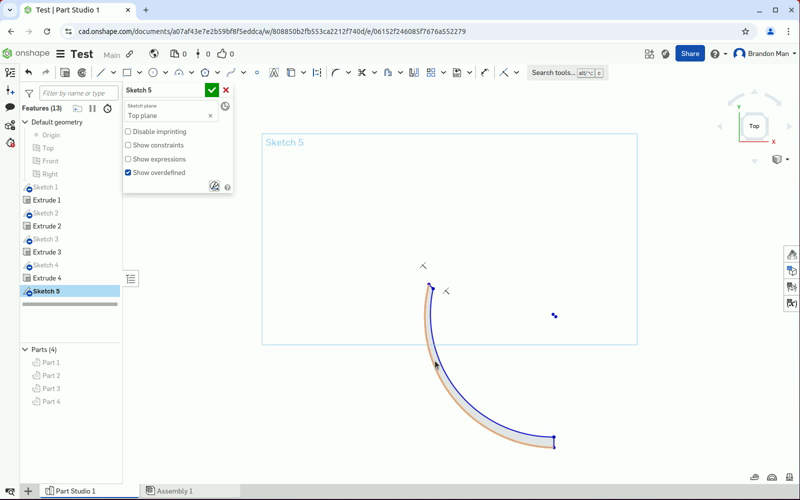
scroll(6)
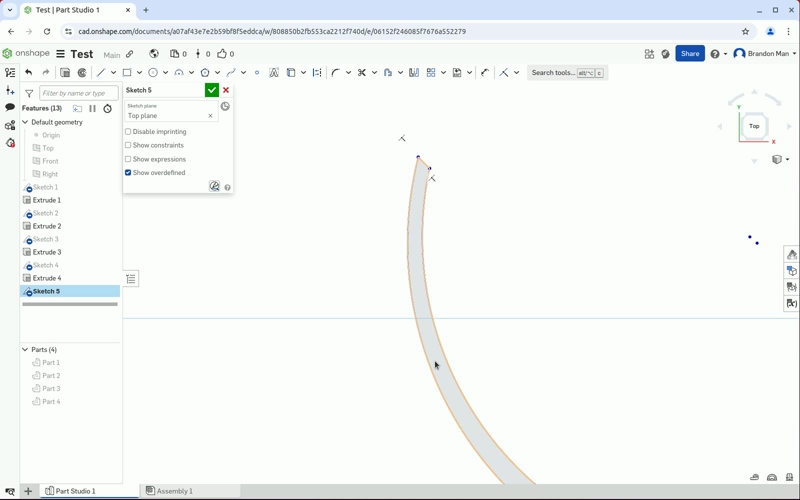
click(435, 360)
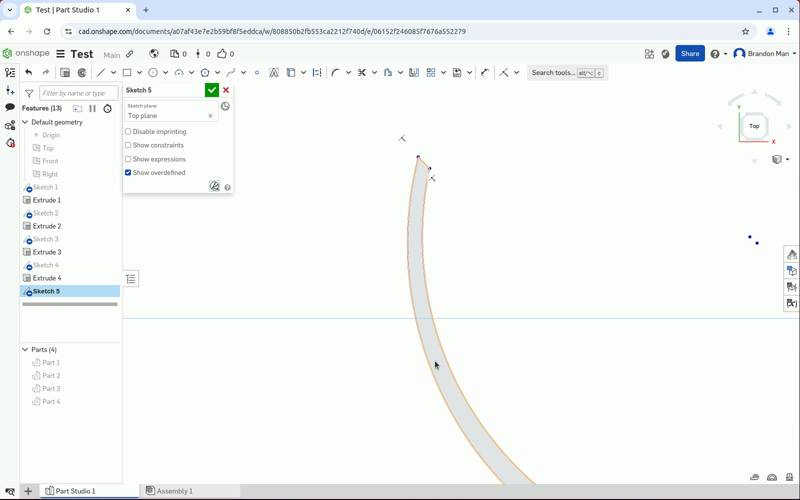
scroll(-6)
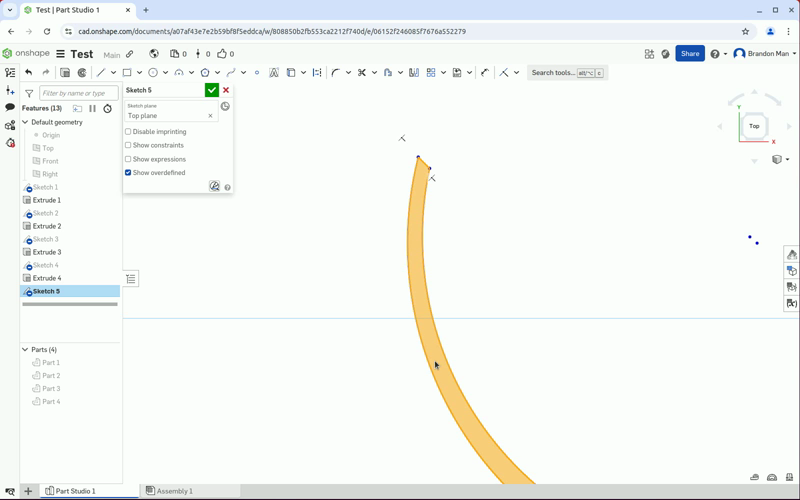
scroll(-6)
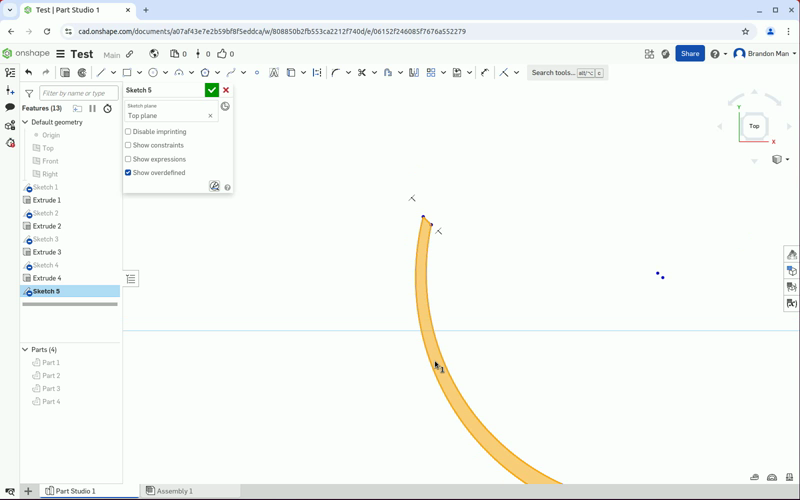
scroll(-6)
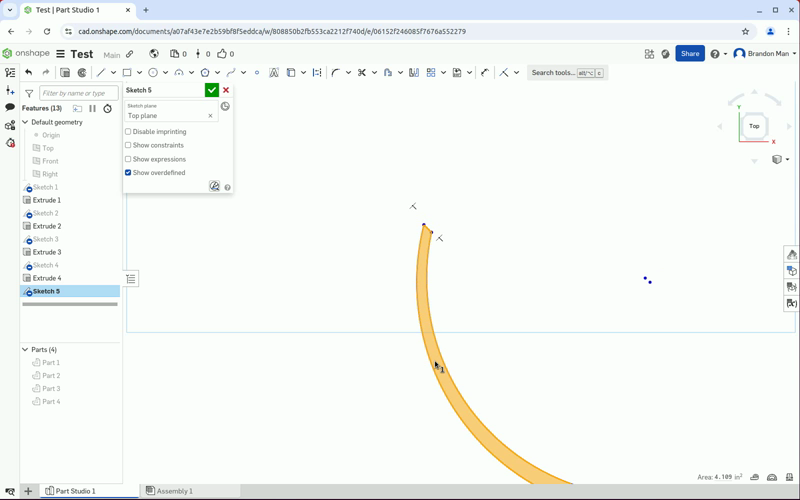
scroll(-6)
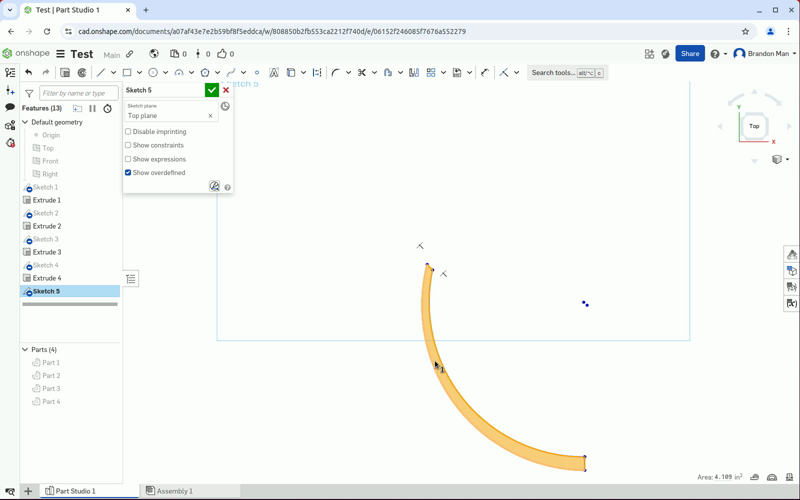
scroll(-6)
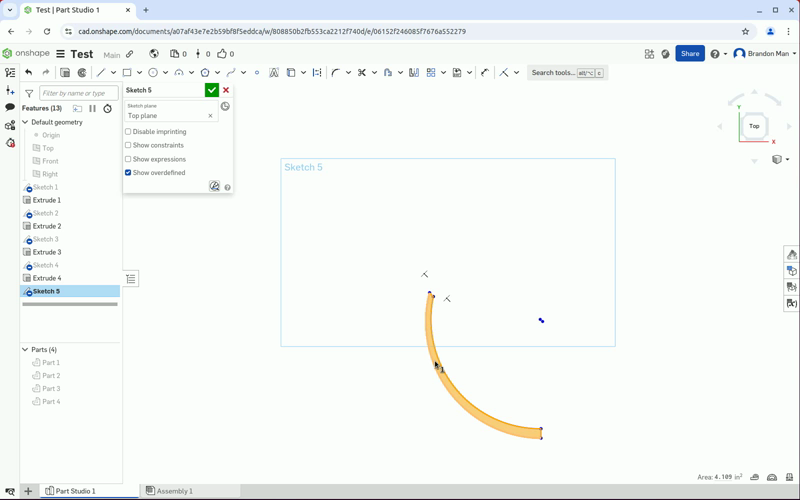
scroll(-6)
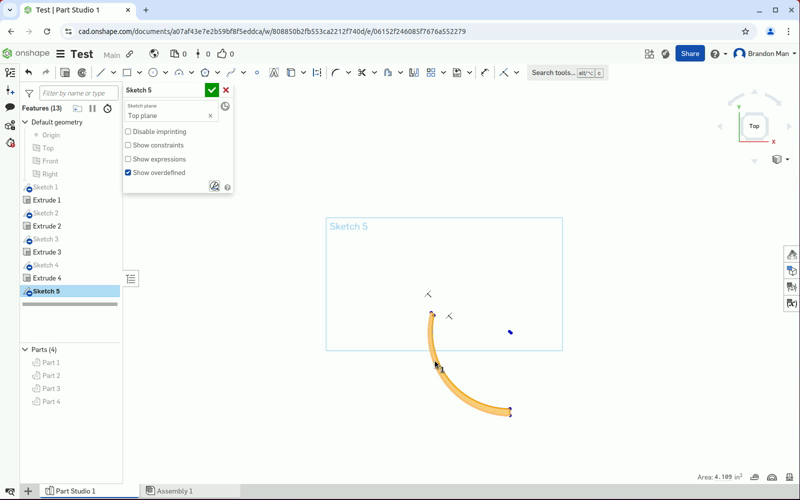
scroll(-6)
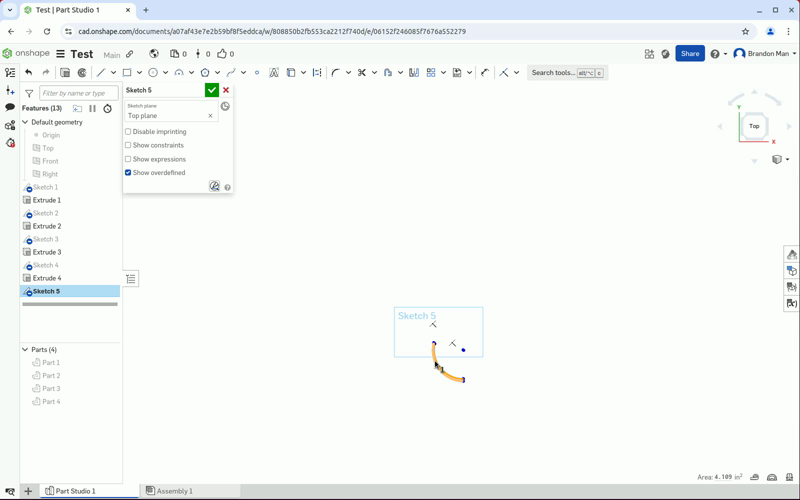
mouse_move(73, 352)
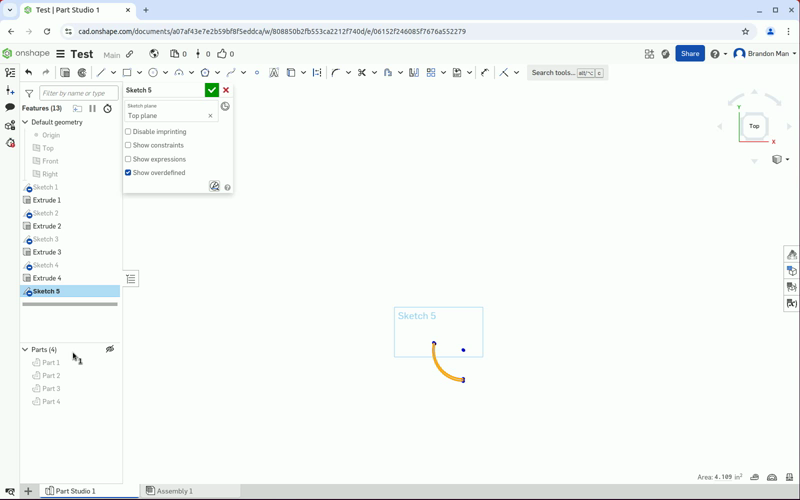
key(shift+y)
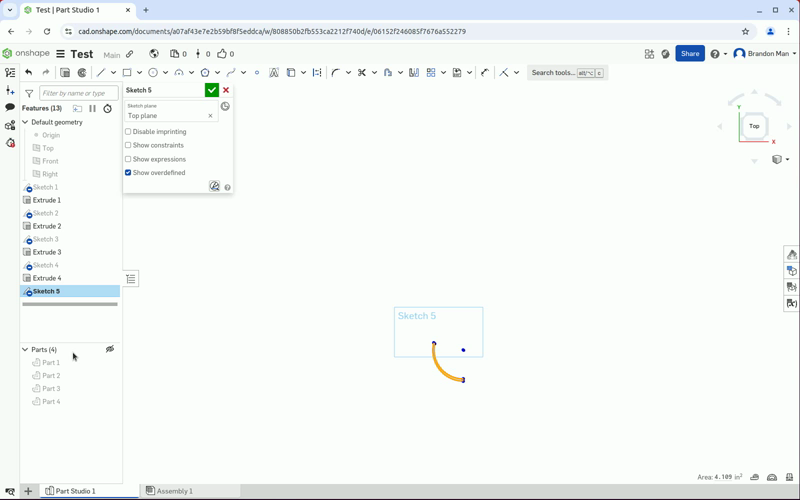
key(shift+e)
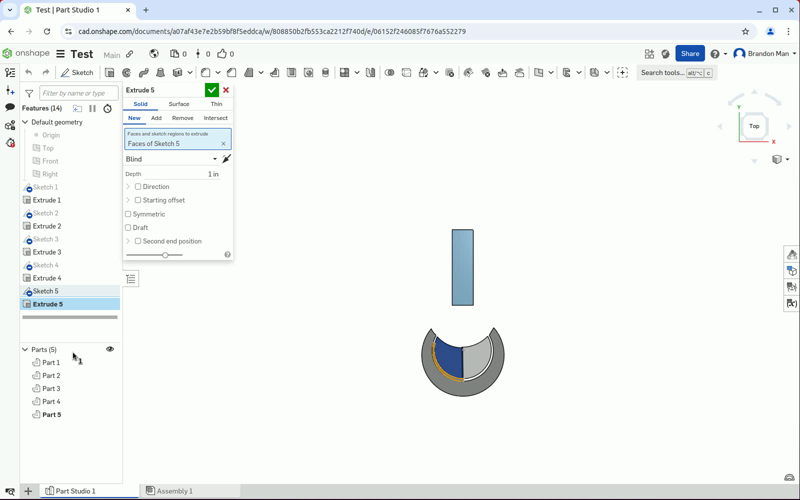
mouse_move(143, 106)
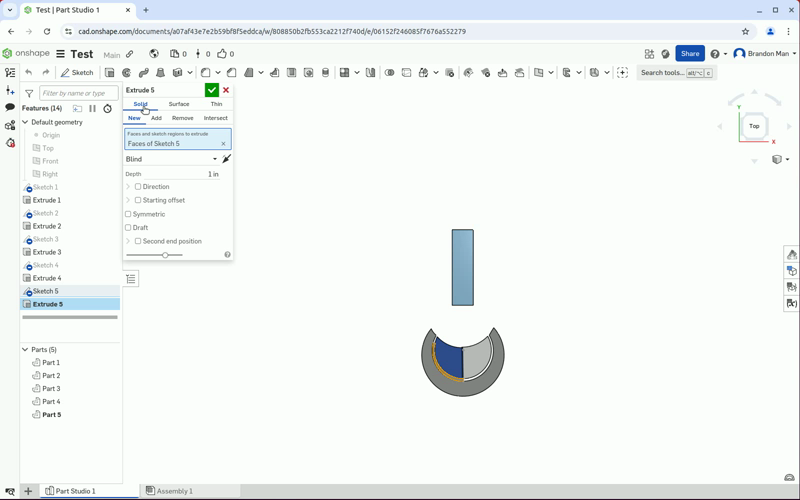
click(143, 106)
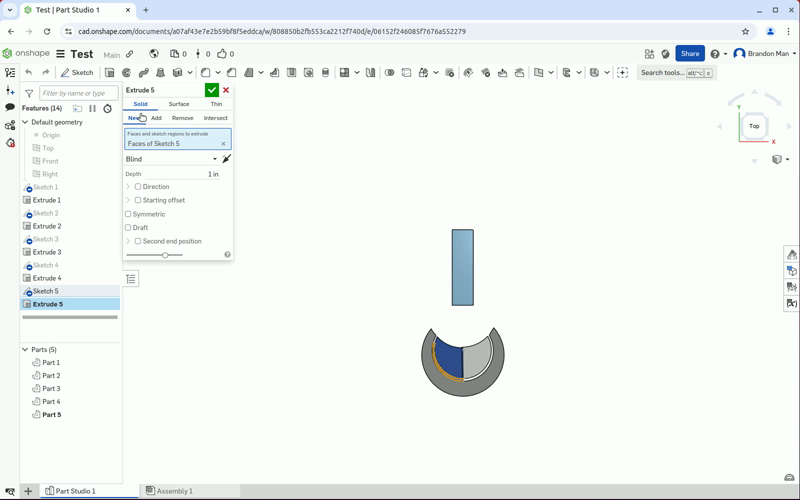
mouse_move(137, 120)
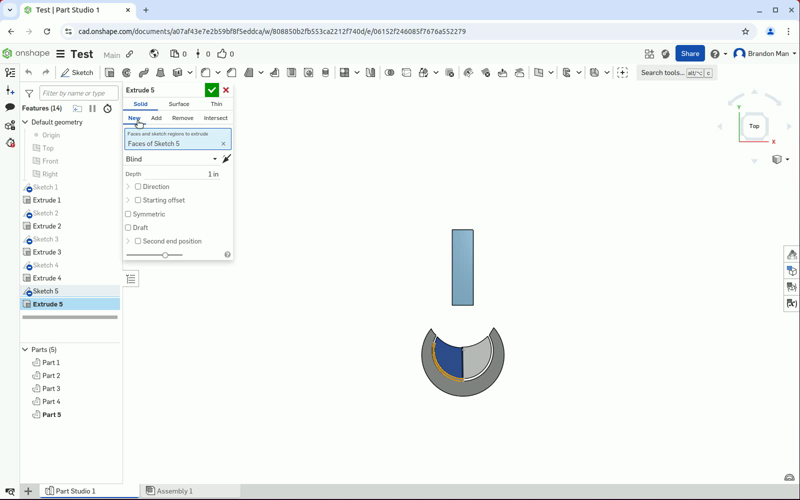
click(137, 120)
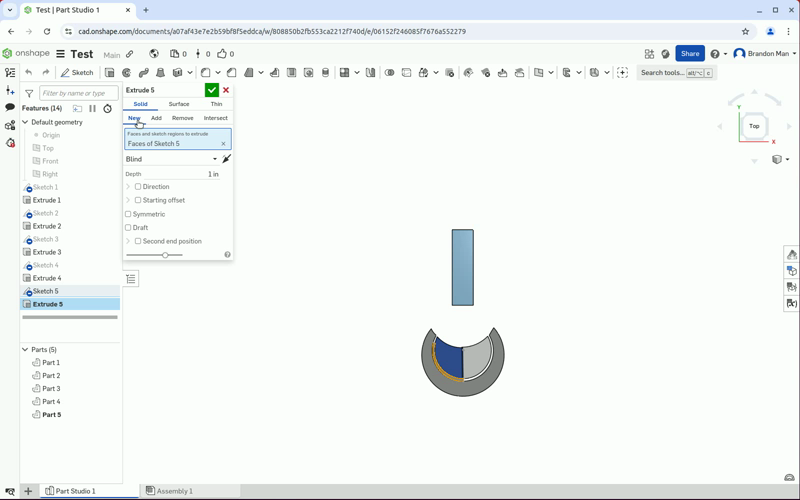
key(tab, 4)
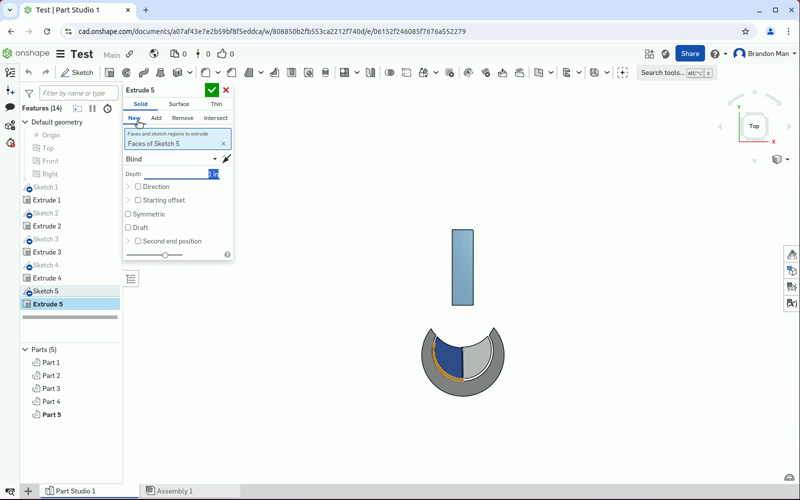
text(0.481)
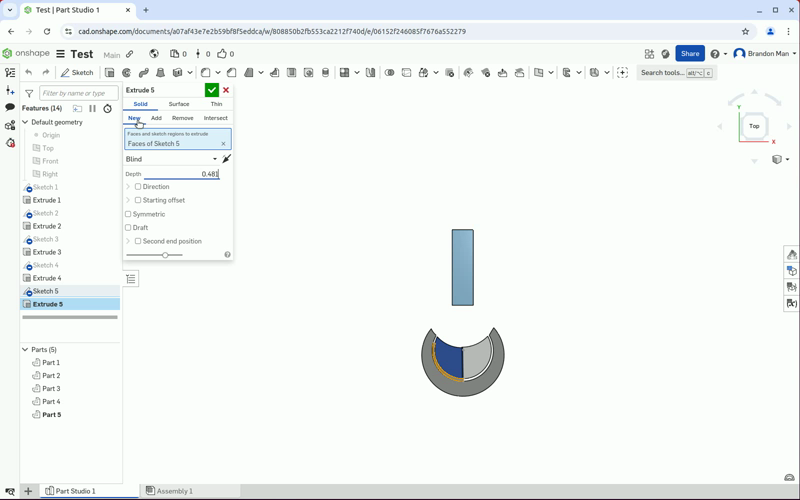
key(enter)
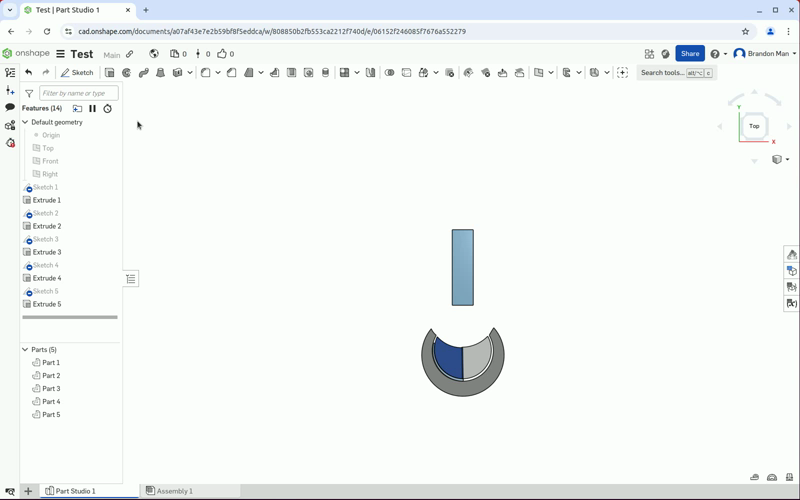
key(shift+h)
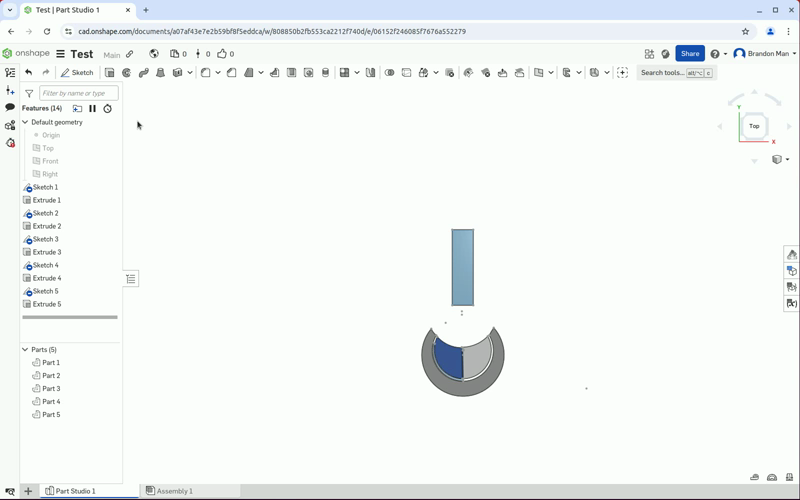
key(shift+h)
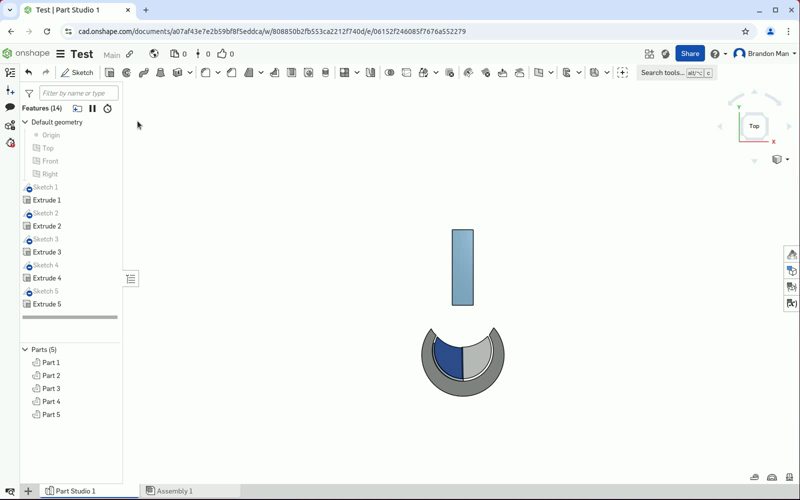
mouse_move(73, 189)
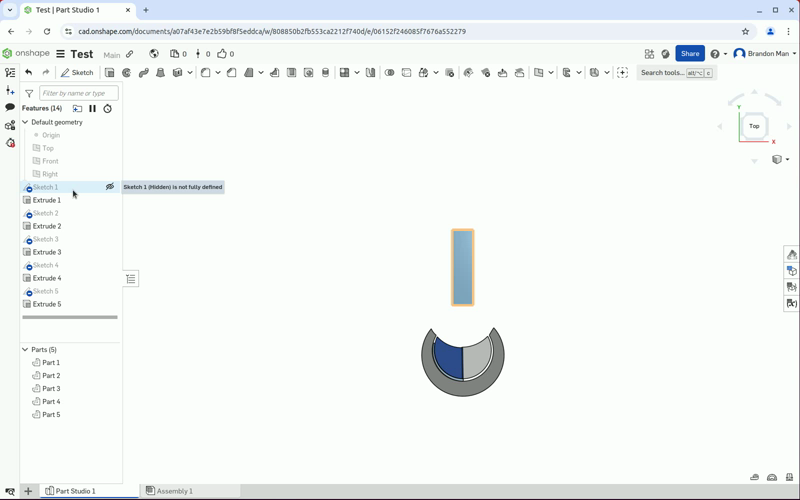
click(73, 189)
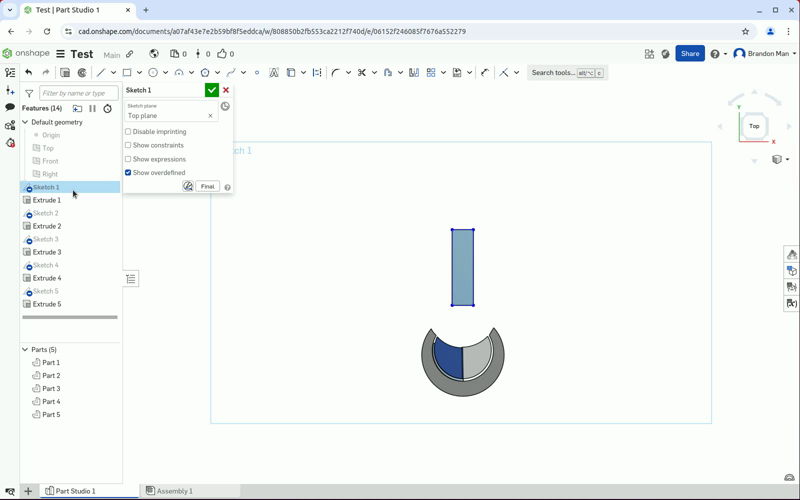
mouse_move(229, 92)
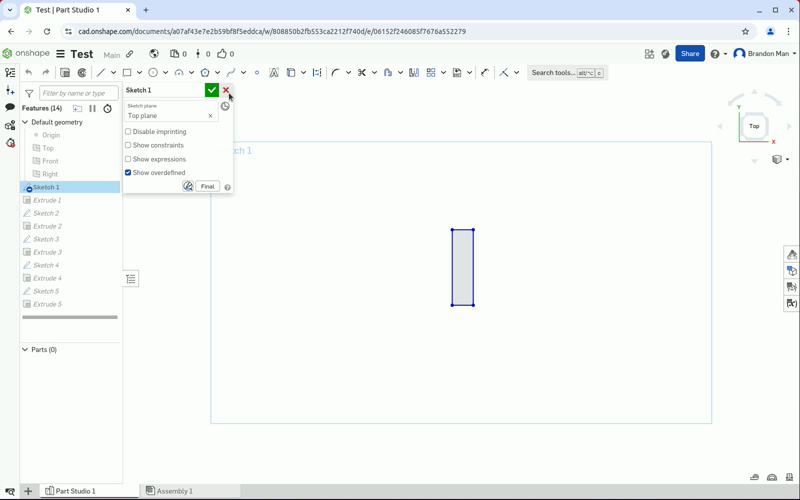
click(229, 92)
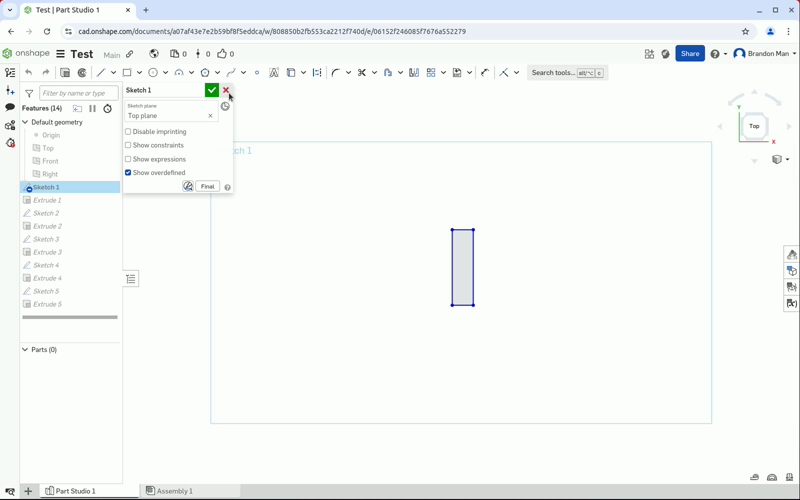
key(shift+s)
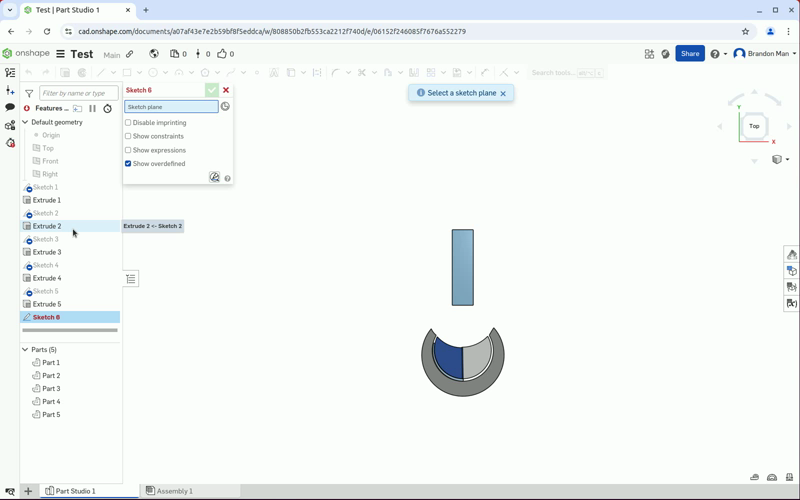
scroll(3)
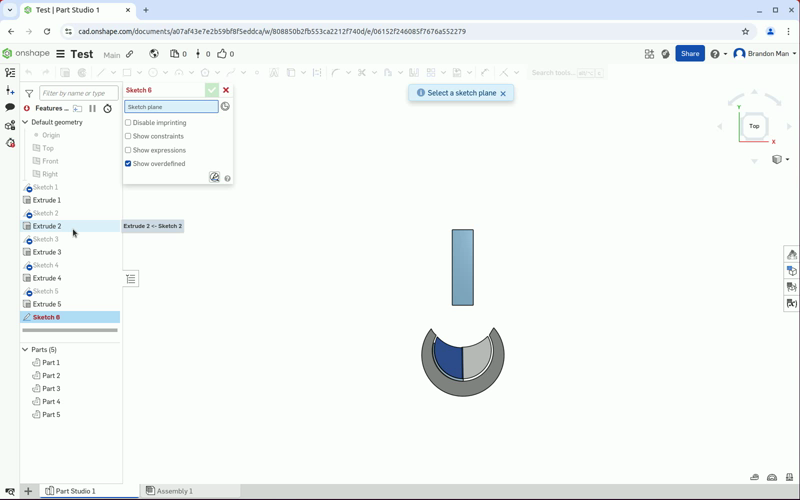
mouse_move(73, 150)
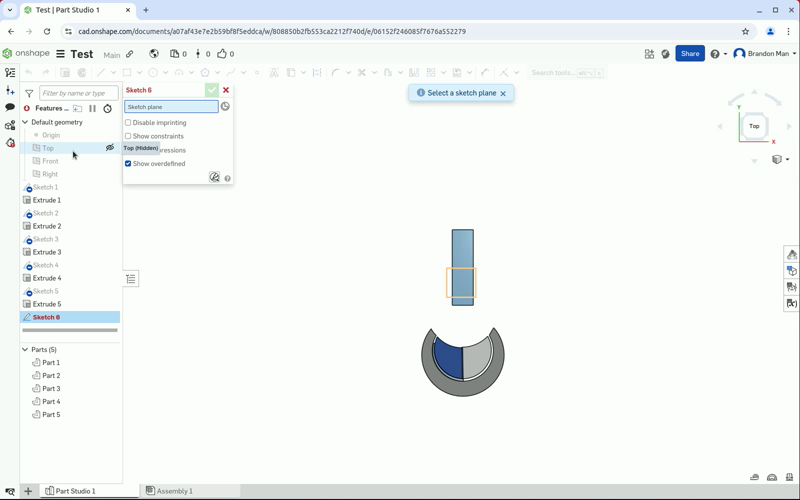
click(73, 150)
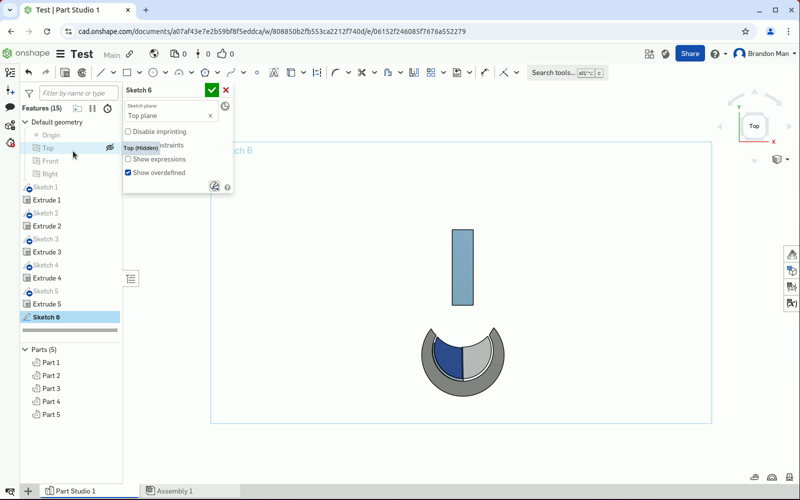
mouse_move(73, 352)
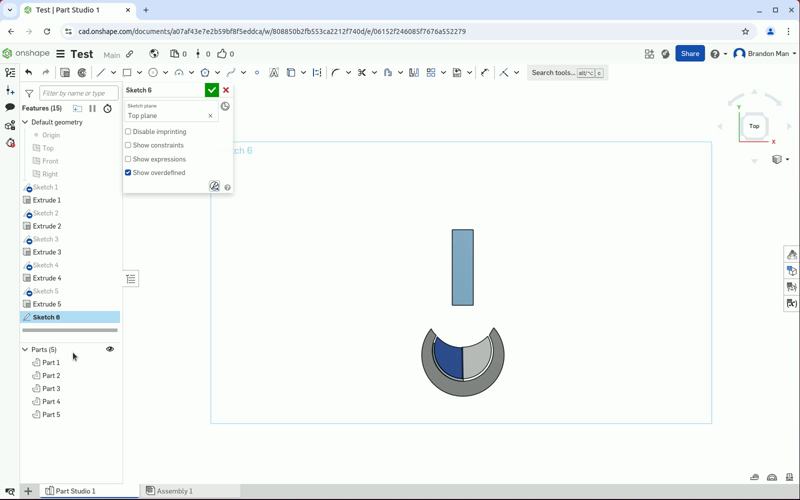
key(y)
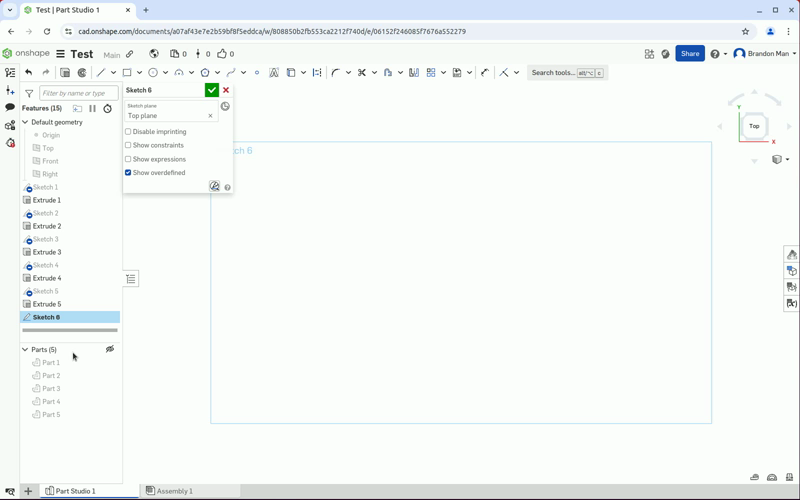
key(a)
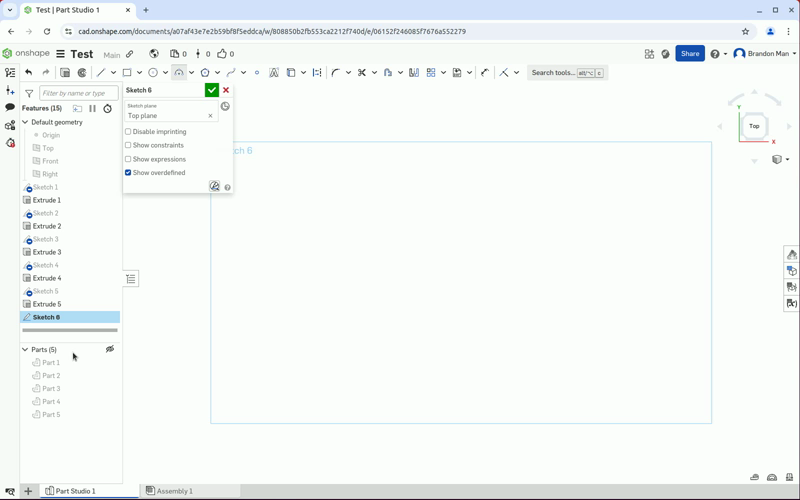
key_down(shift)
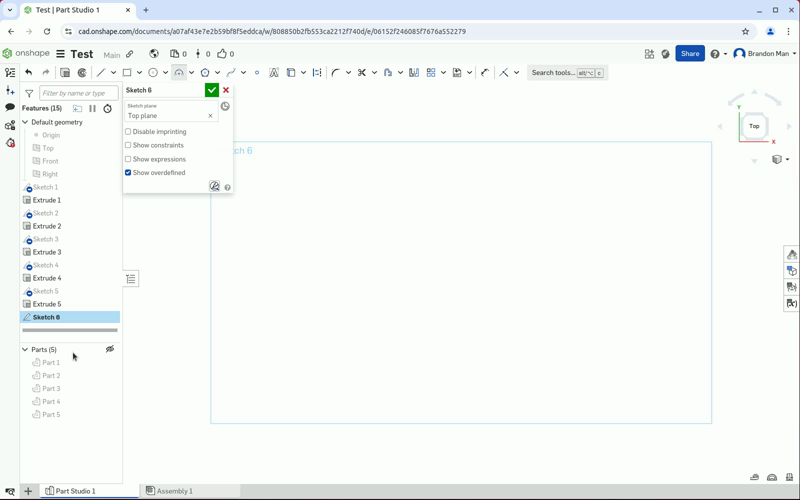
mouse_move(463, 379)
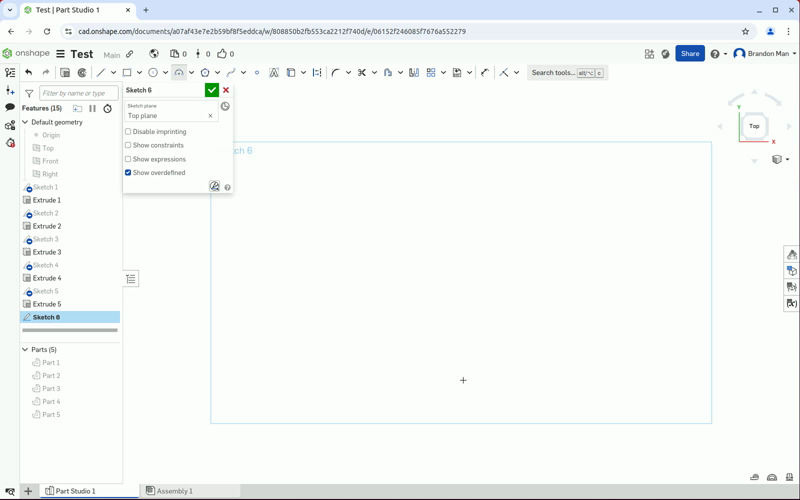
click(463, 379)
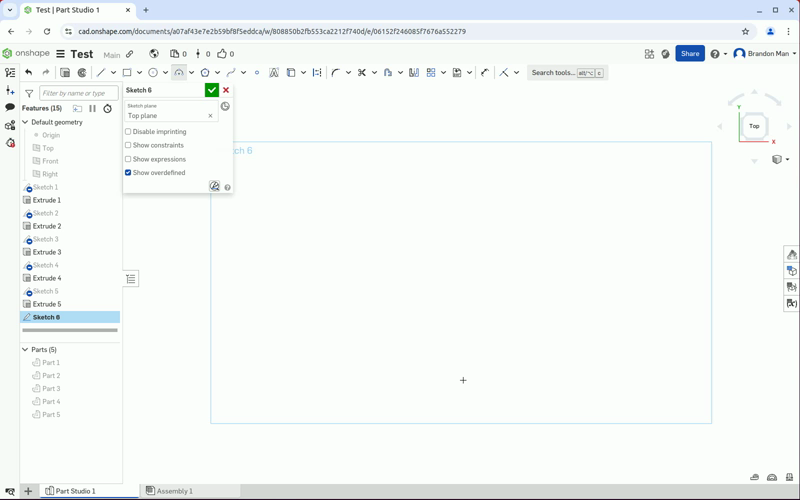
key_up(shift)
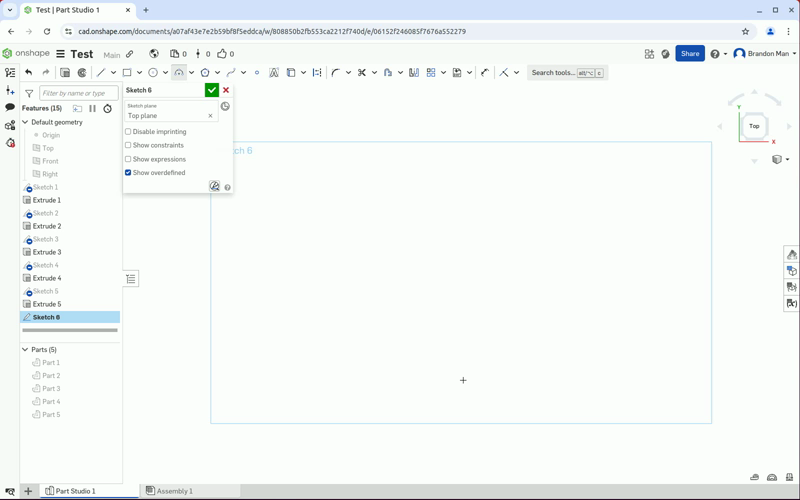
key_down(shift)
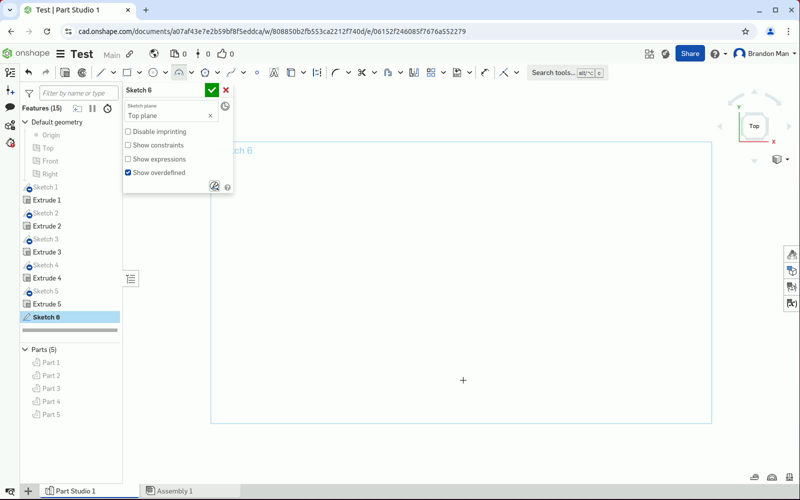
mouse_move(492, 340)
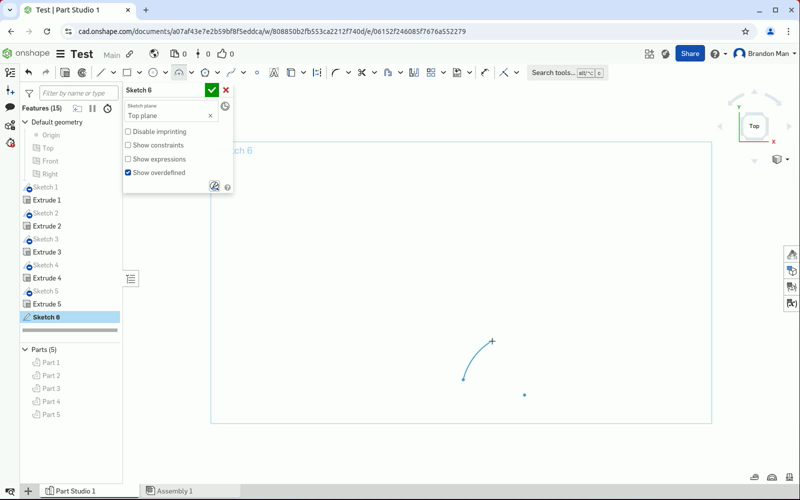
click(492, 340)
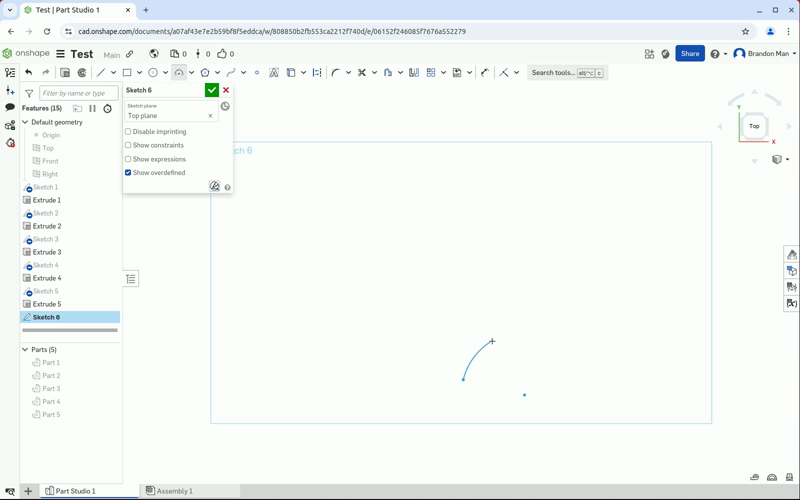
mouse_move(487, 367)
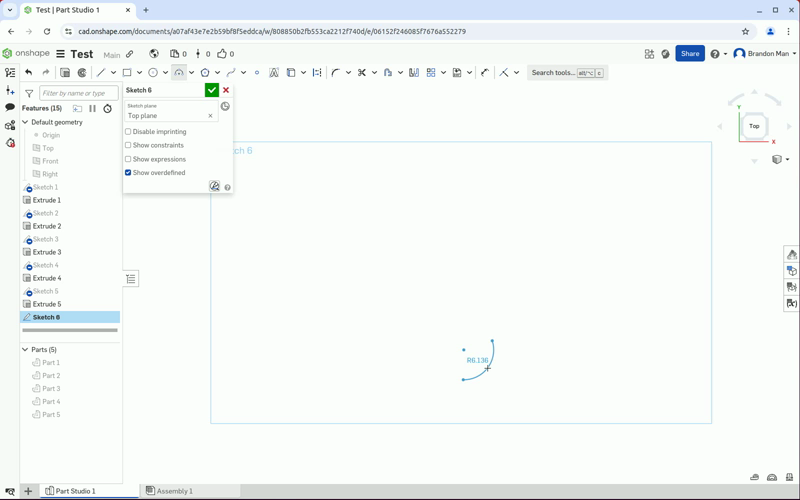
click(487, 367)
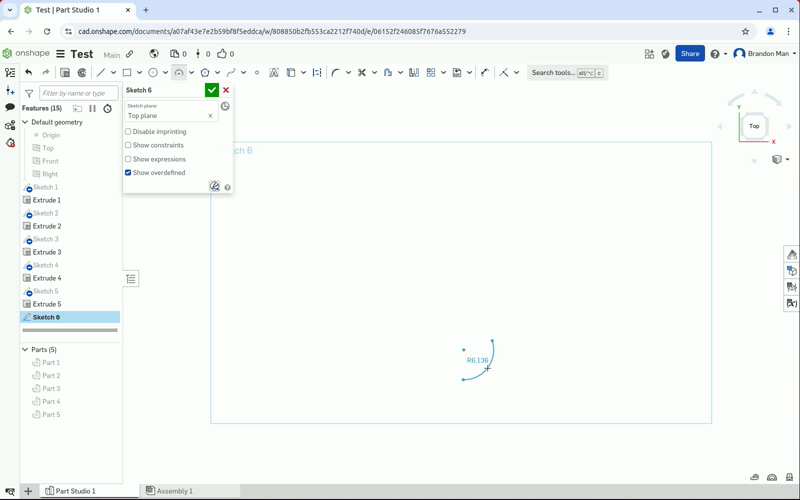
key_up(shift)
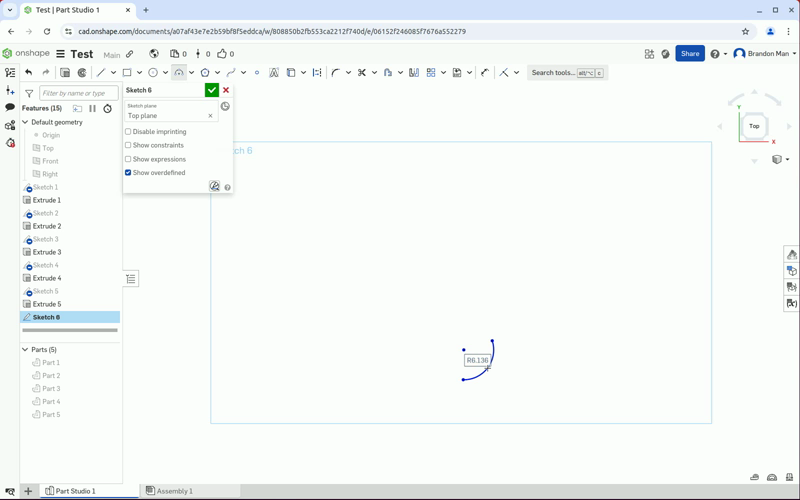
key(esc)
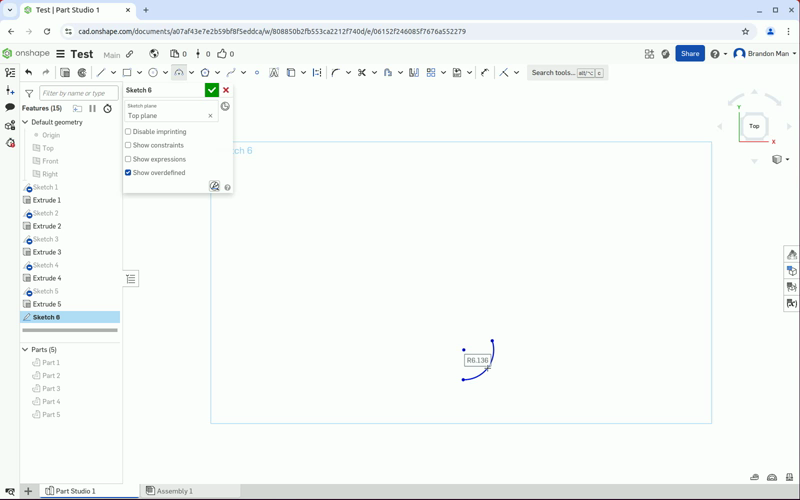
key(l)
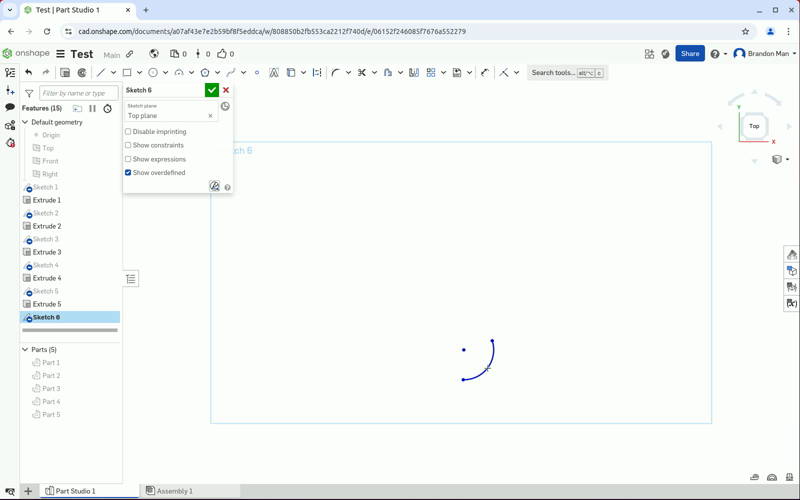
mouse_move(492, 340)
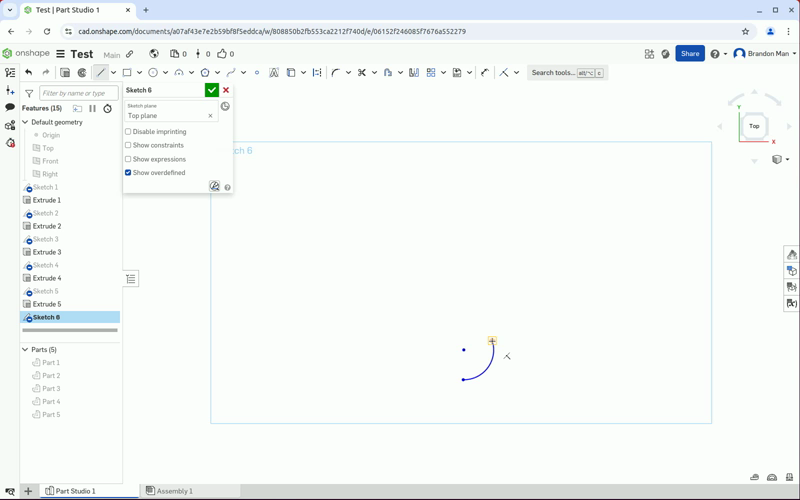
click(492, 340)
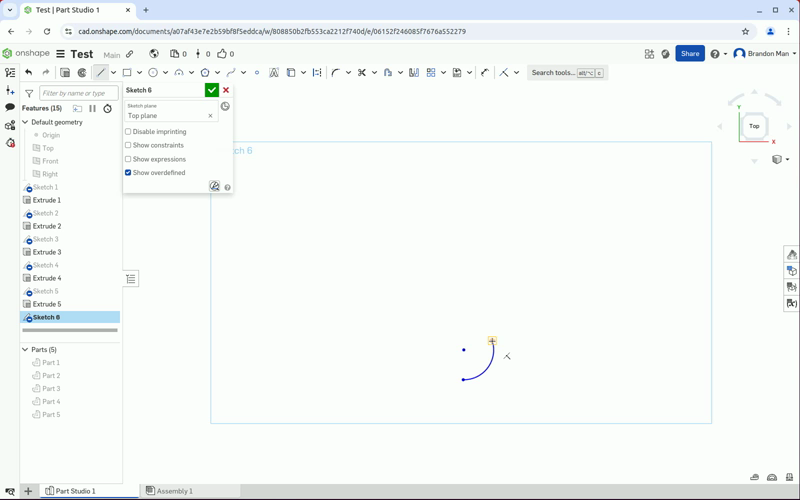
key_down(shift)
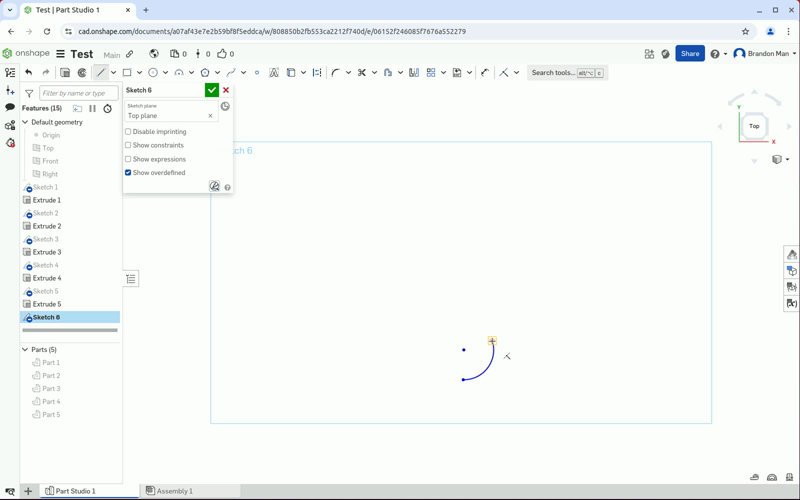
mouse_move(522, 340)
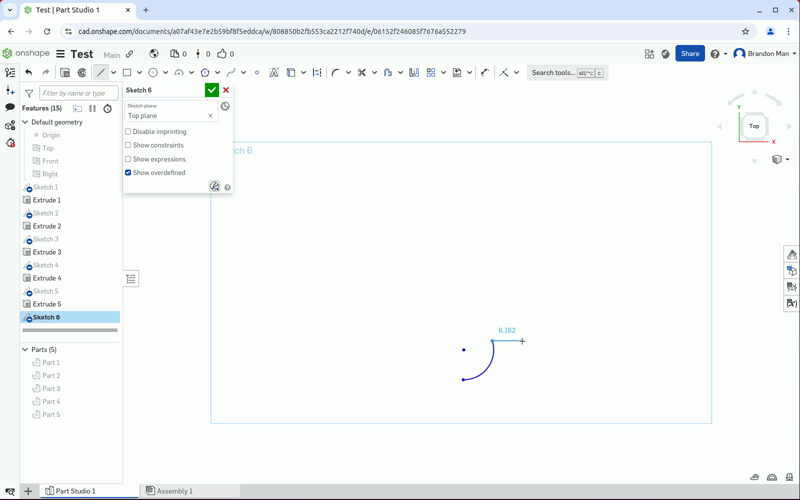
mouse_move(490, 342)
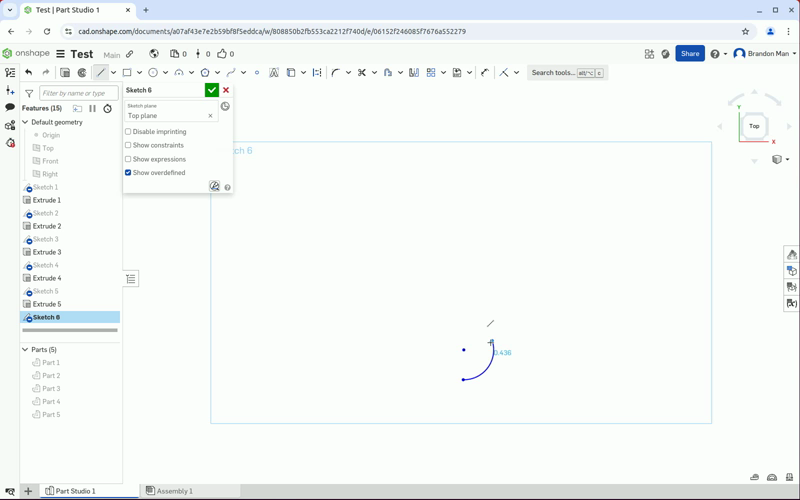
scroll(6)
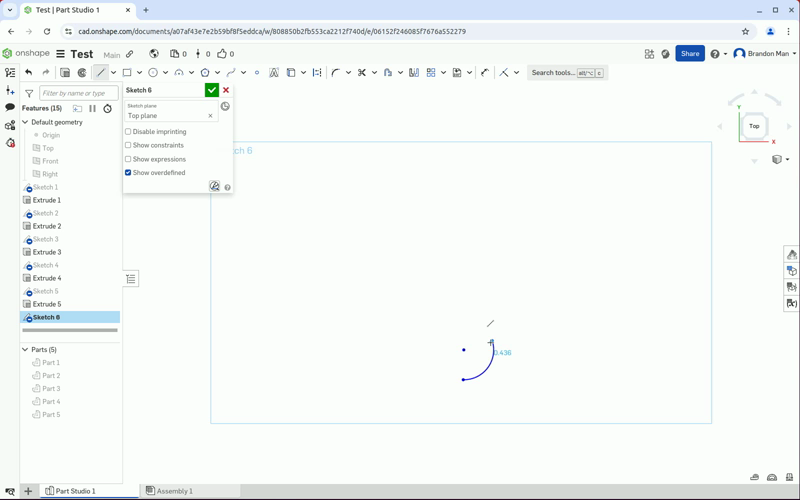
scroll(6)
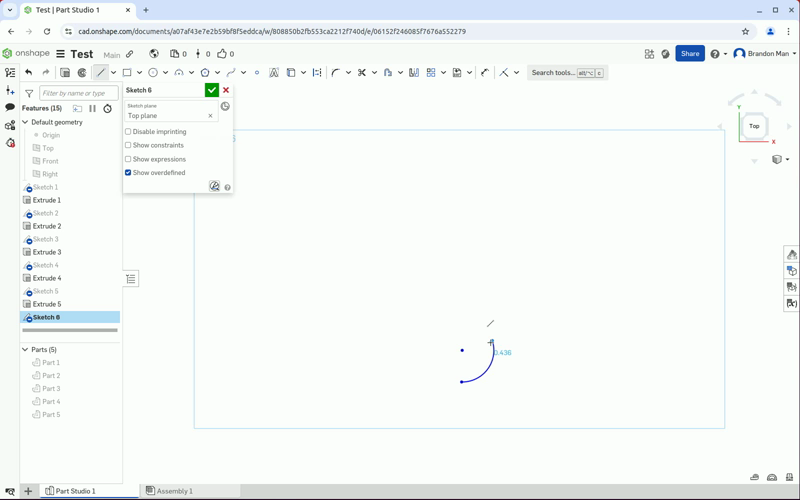
scroll(6)
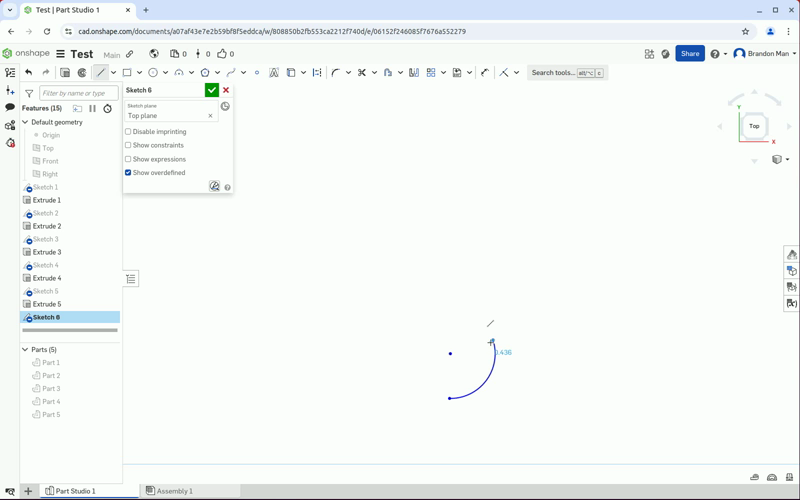
scroll(6)
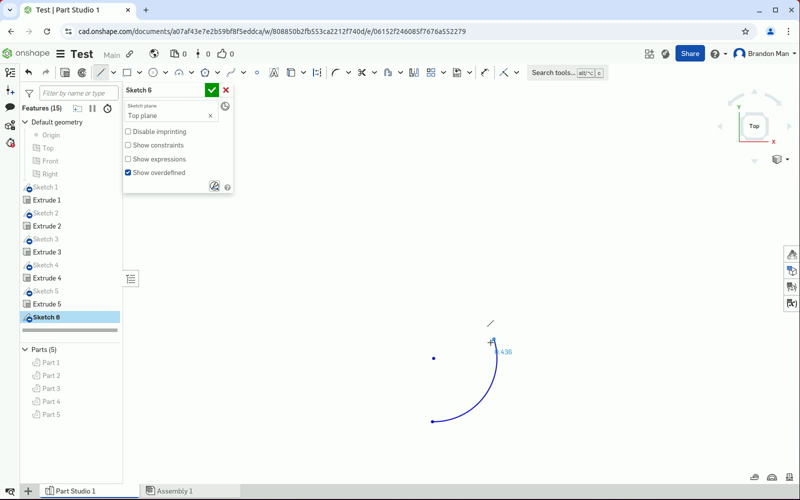
scroll(6)
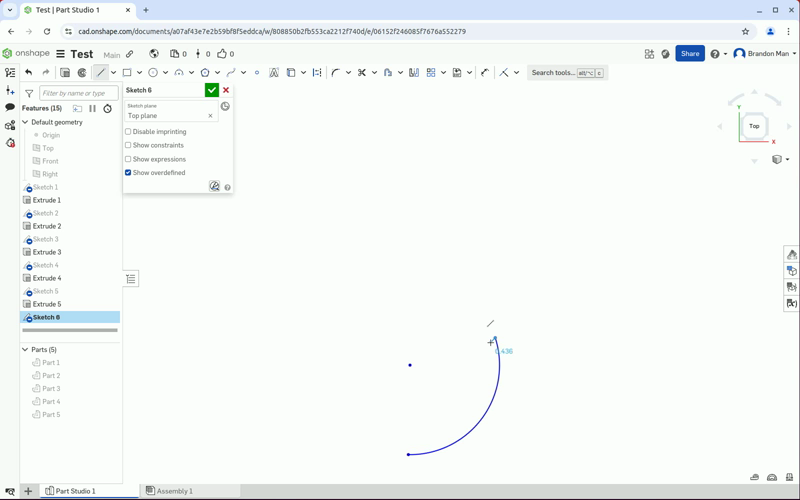
scroll(6)
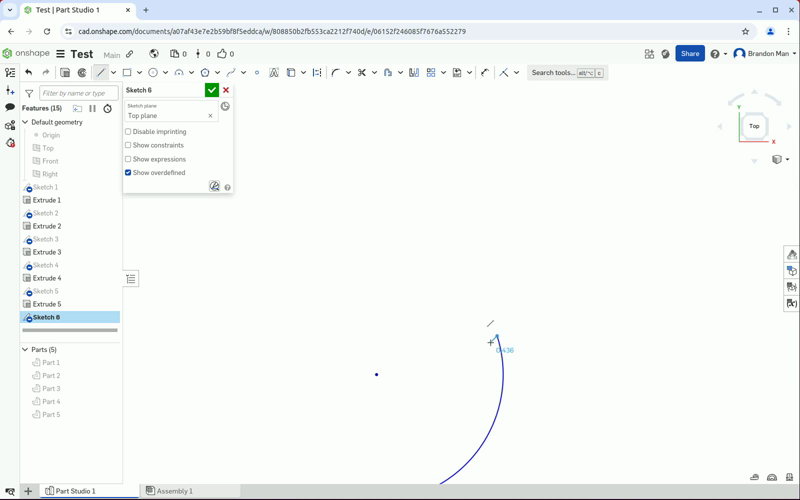
scroll(6)
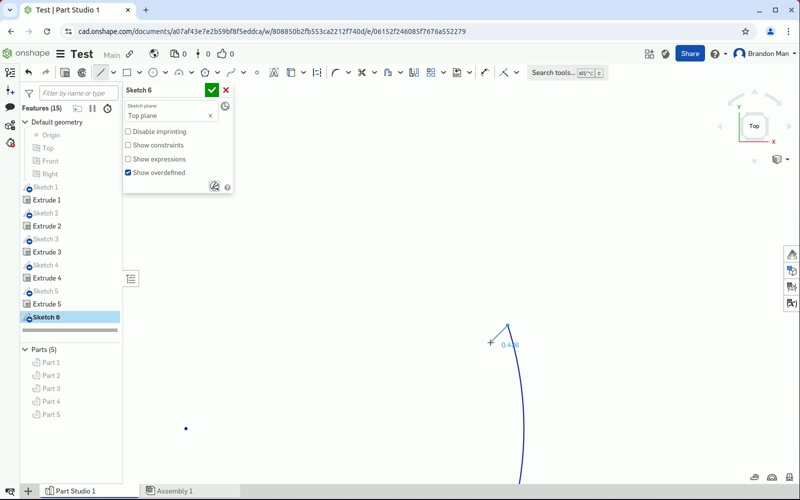
click(490, 342)
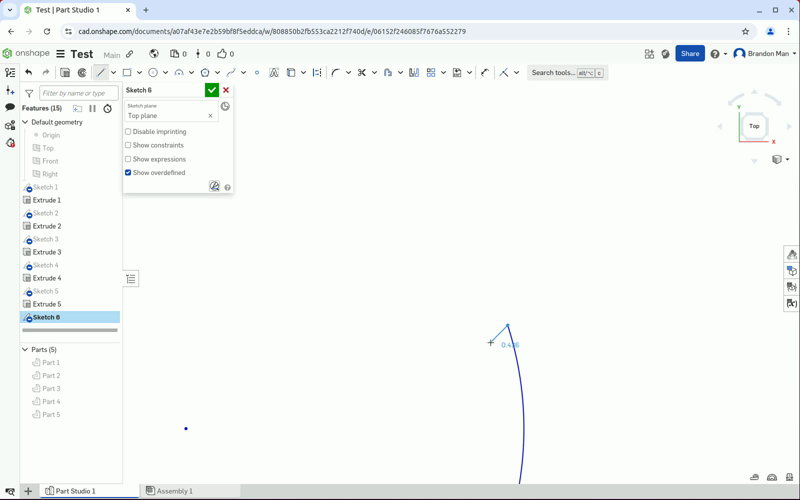
scroll(-6)
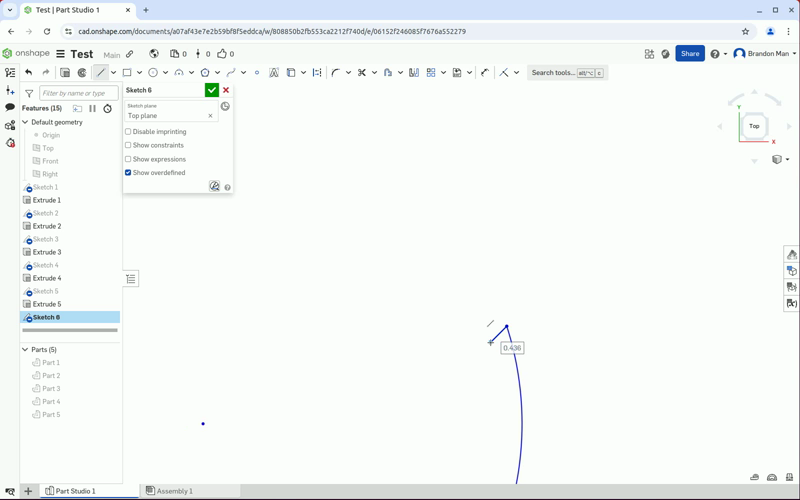
scroll(-6)
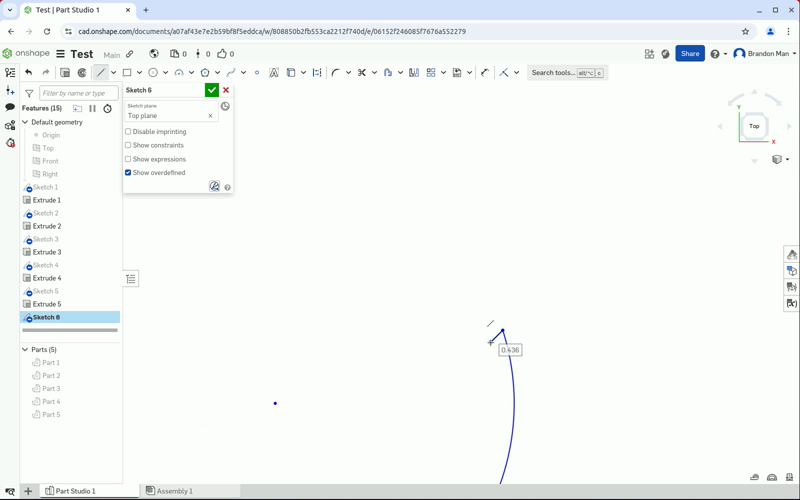
scroll(-6)
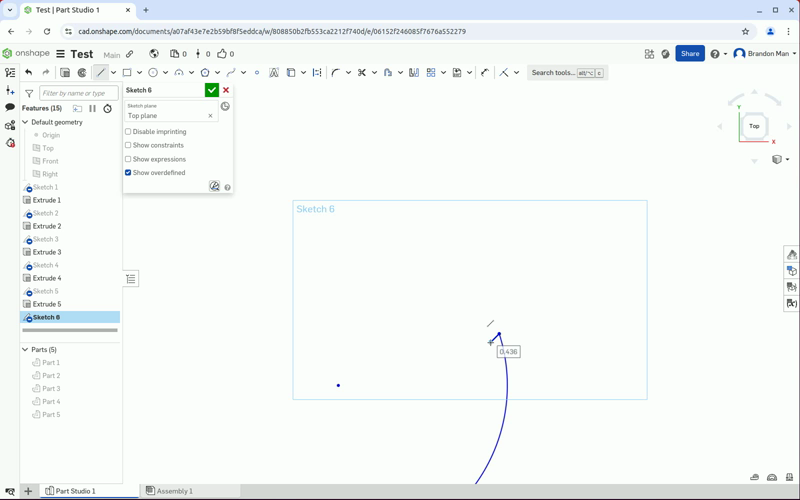
scroll(-6)
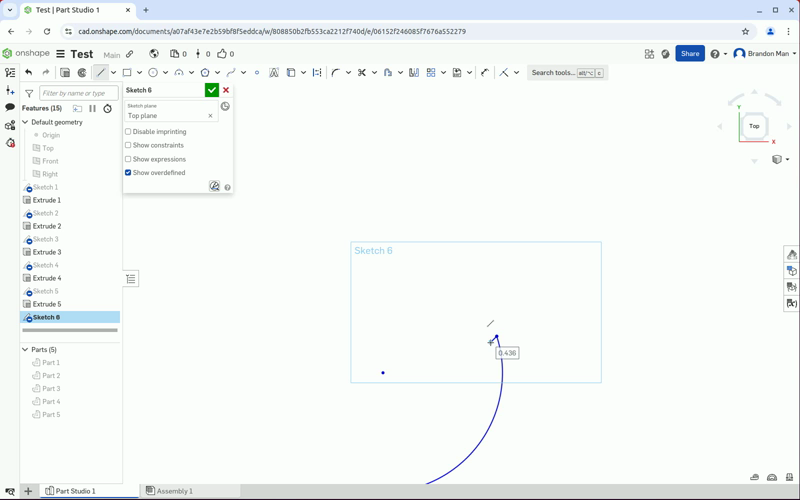
scroll(-6)
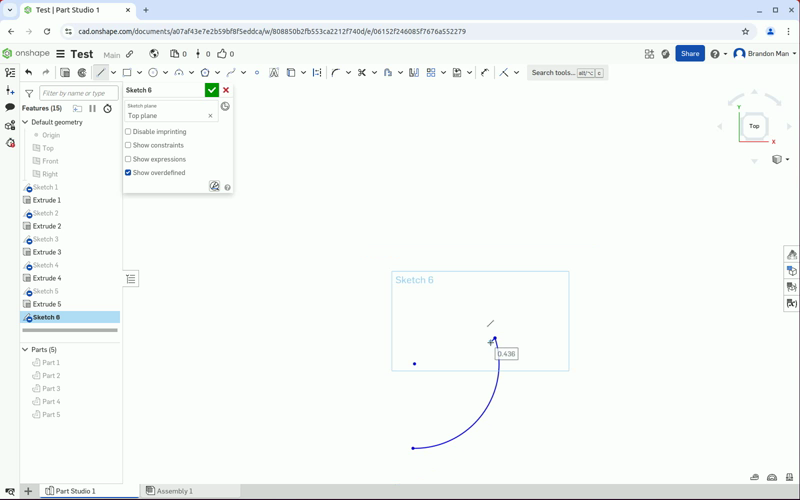
scroll(-6)
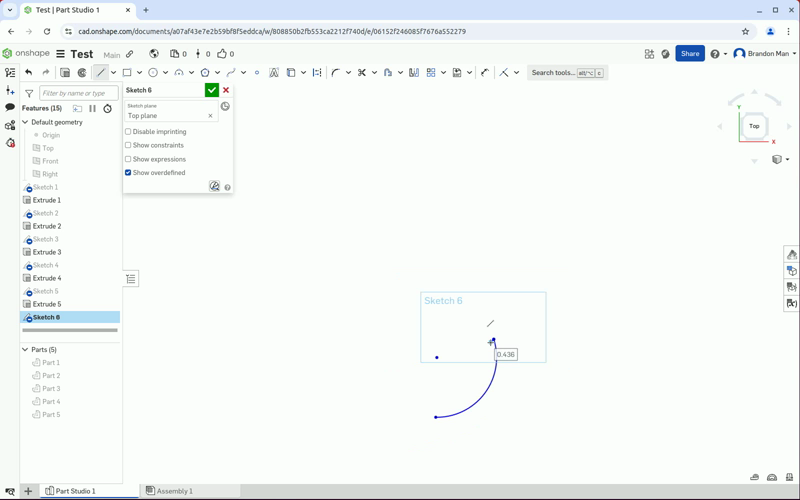
scroll(-6)
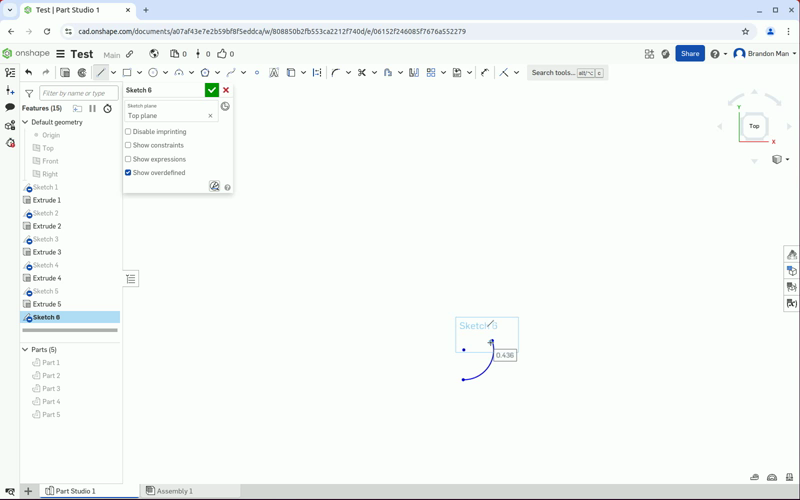
key_up(shift)
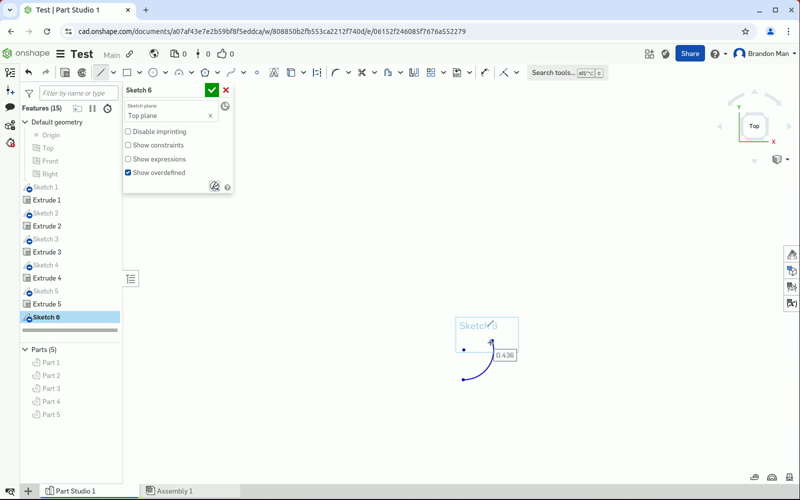
key(esc)
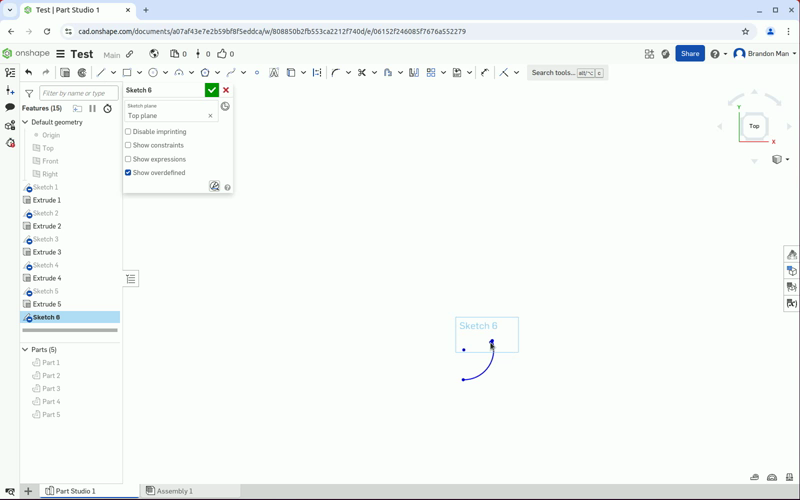
key(a)
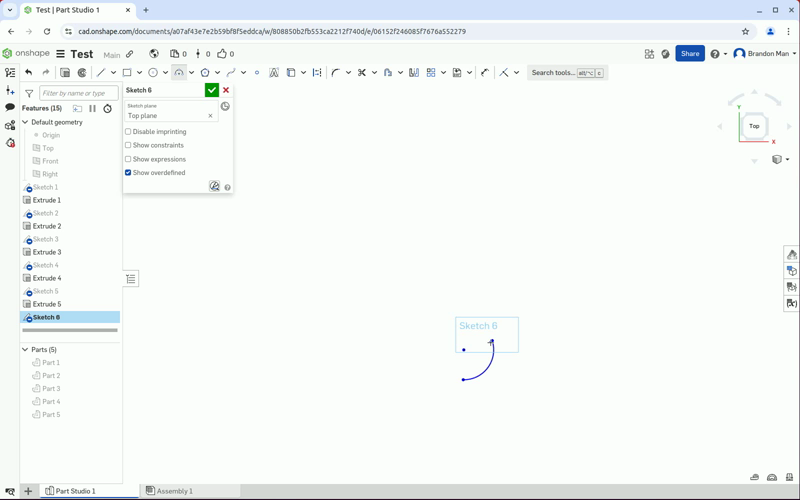
mouse_move(490, 342)
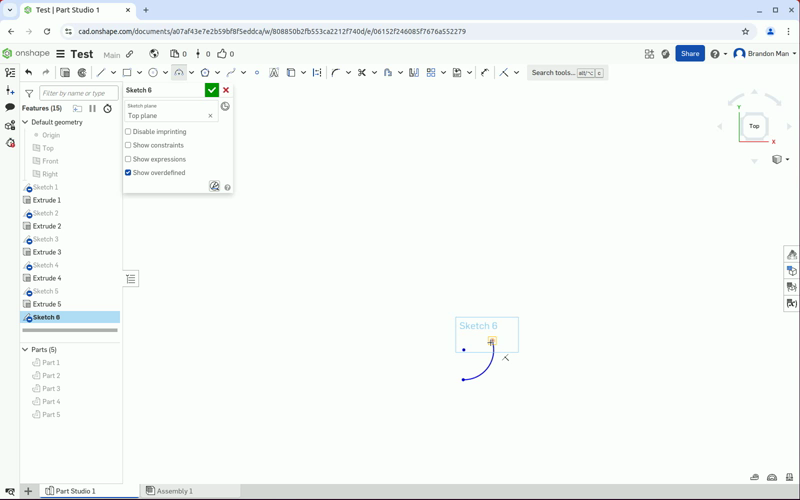
scroll(6)
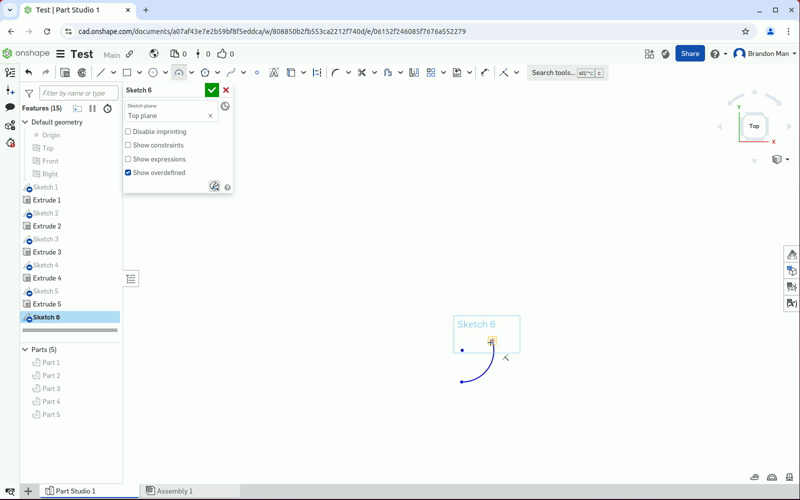
scroll(6)
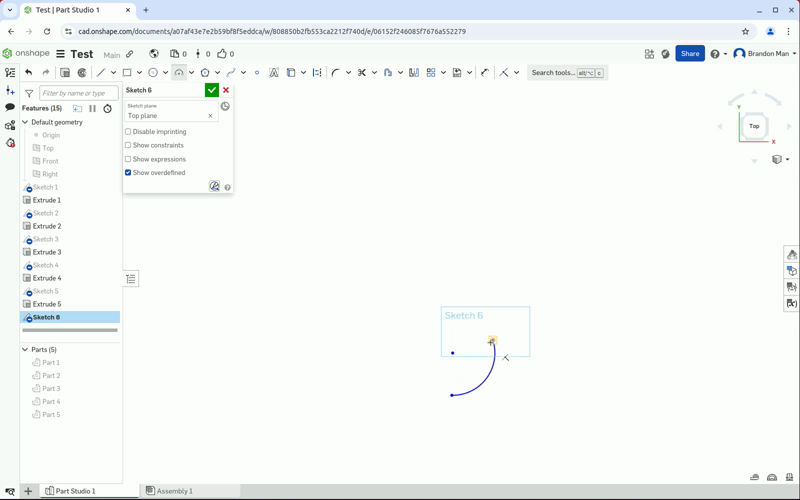
scroll(6)
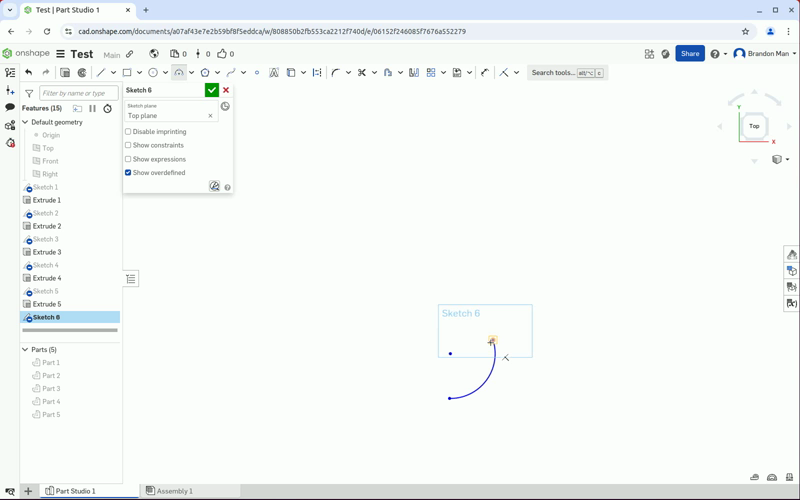
scroll(6)
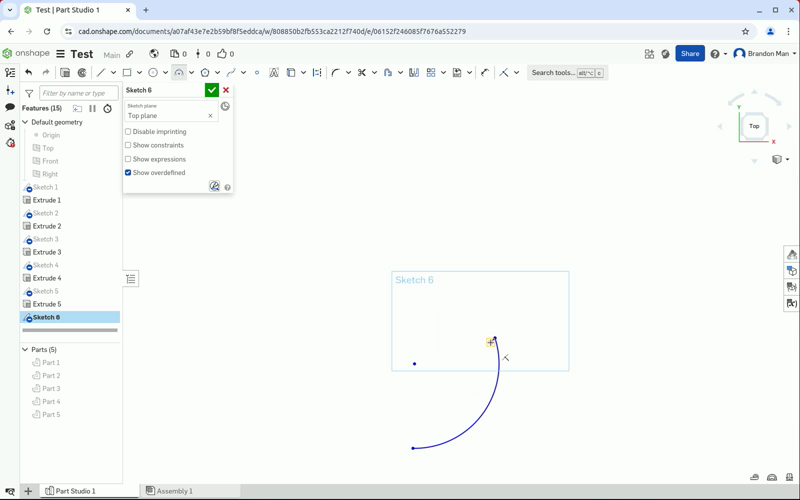
scroll(6)
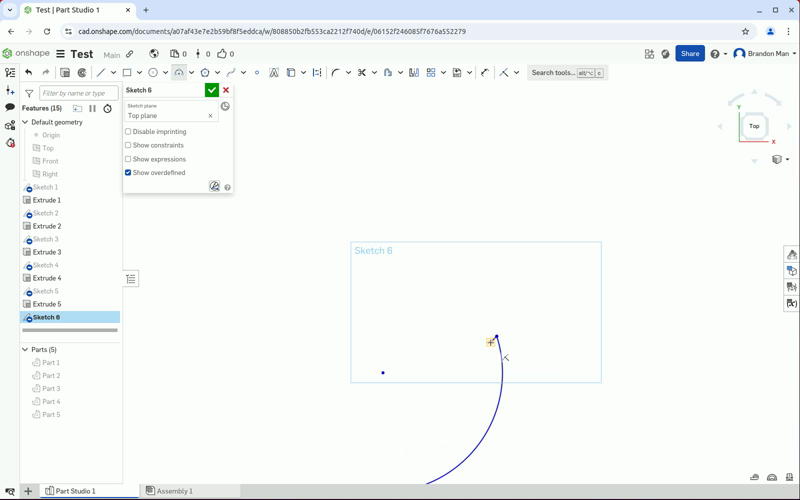
scroll(6)
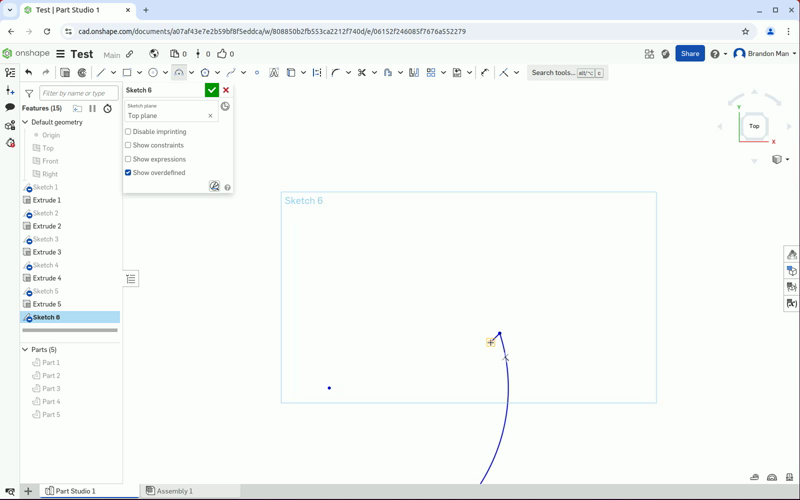
scroll(6)
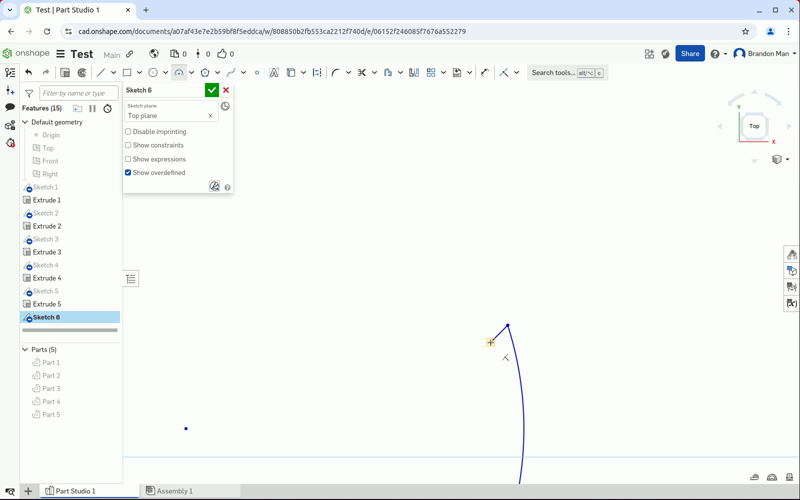
click(490, 342)
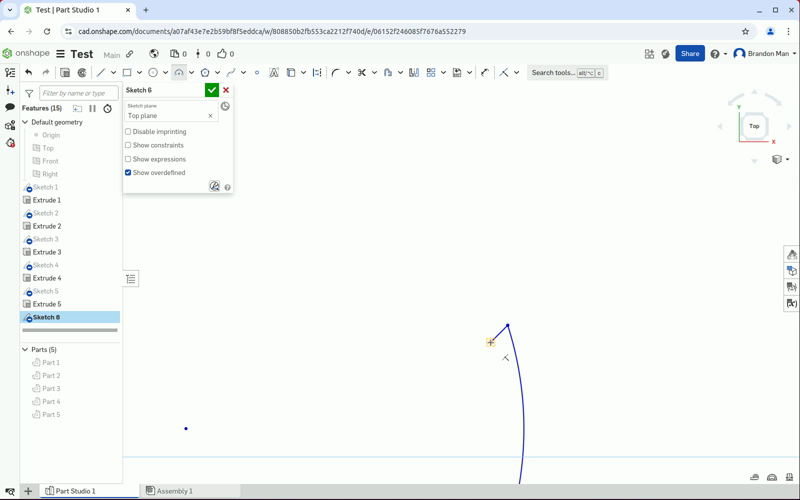
scroll(-6)
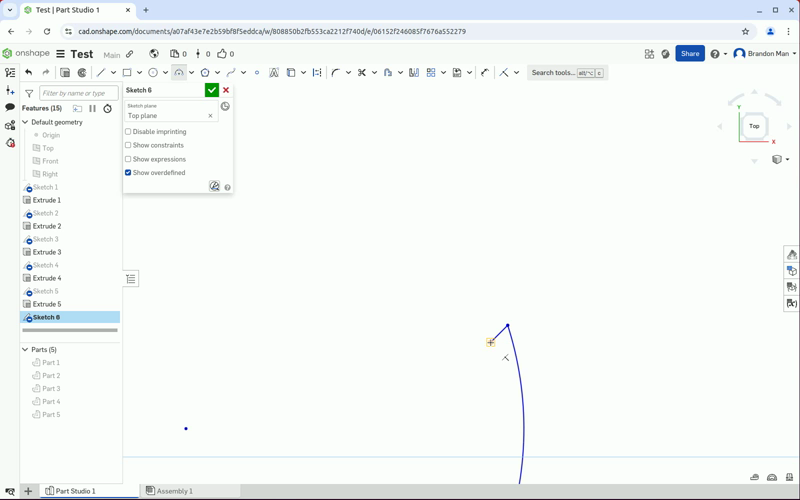
scroll(-6)
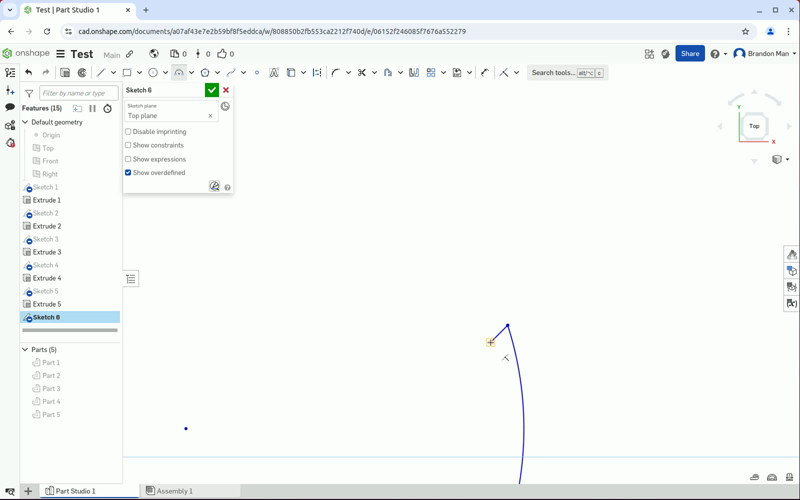
scroll(-6)
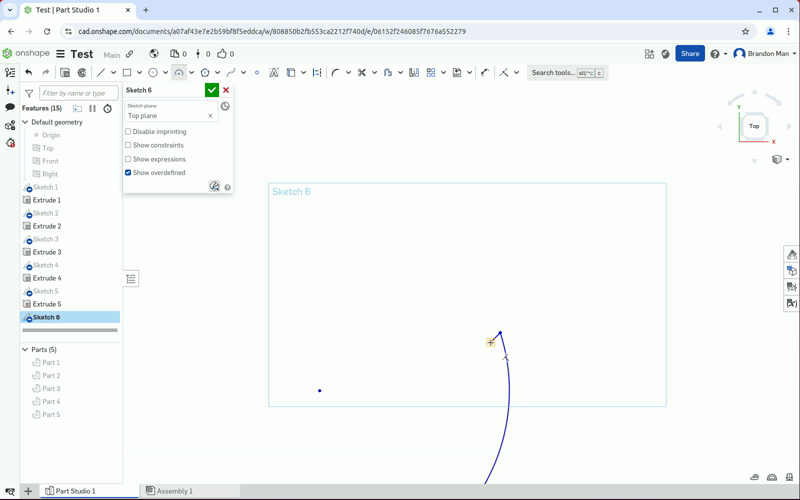
scroll(-6)
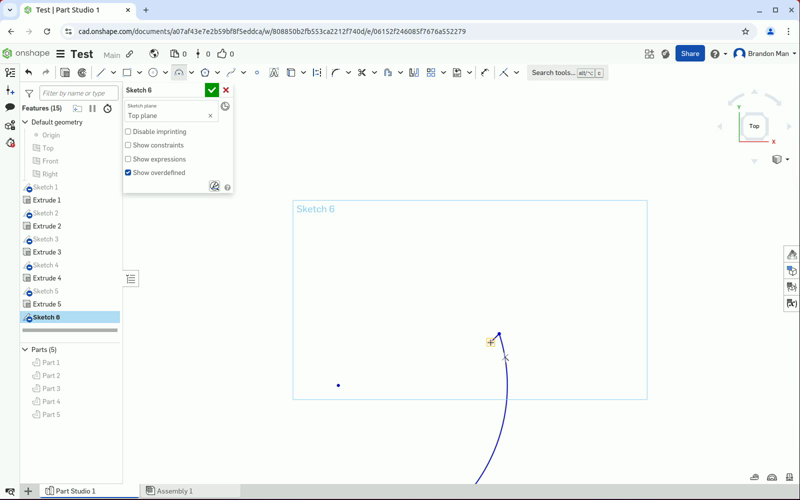
scroll(-6)
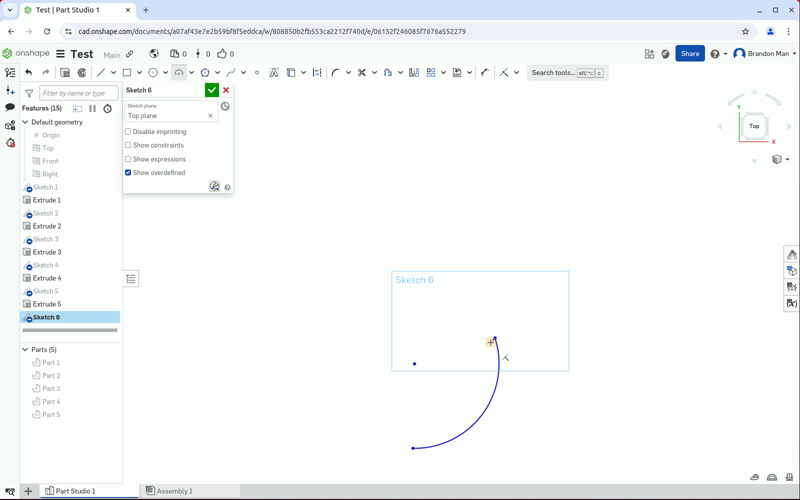
scroll(-6)
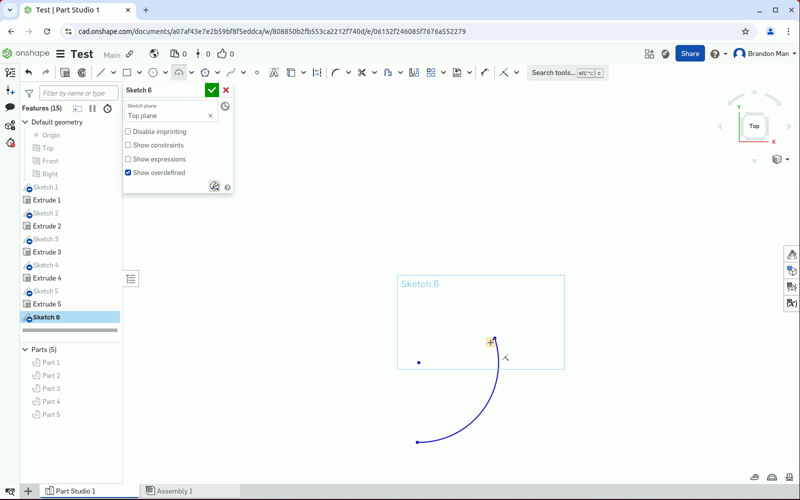
scroll(-6)
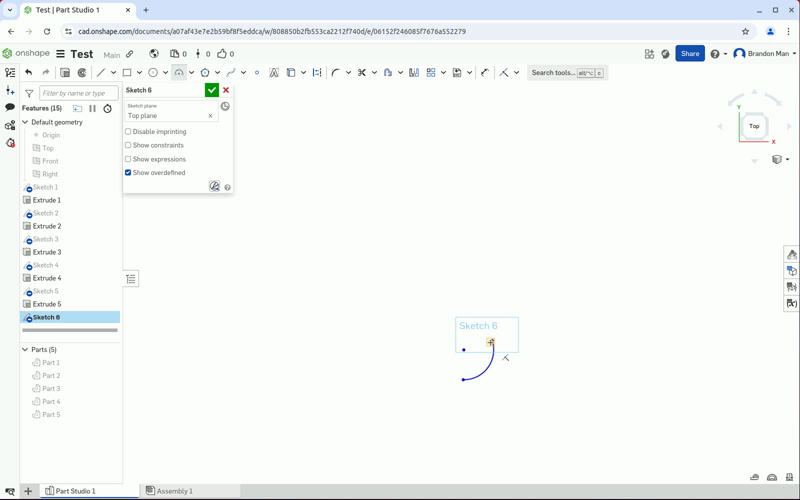
key_down(shift)
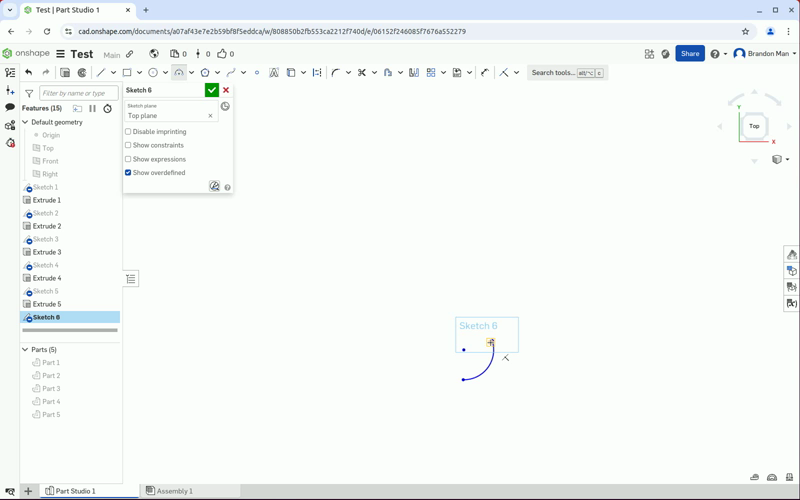
mouse_move(463, 378)
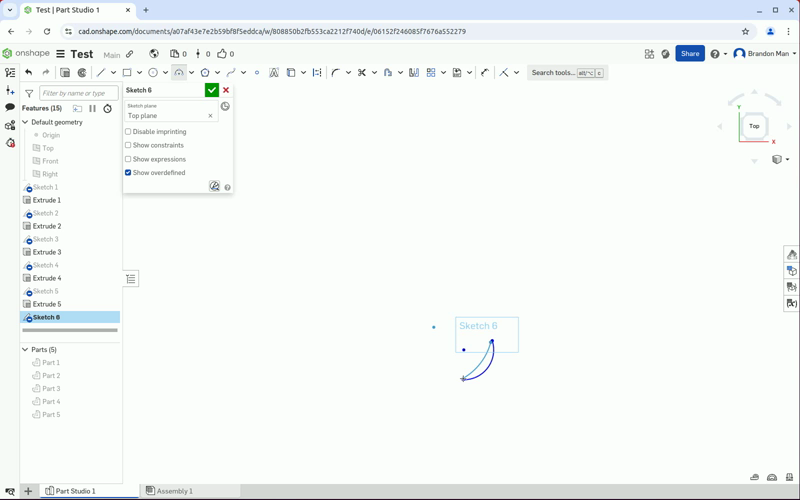
scroll(6)
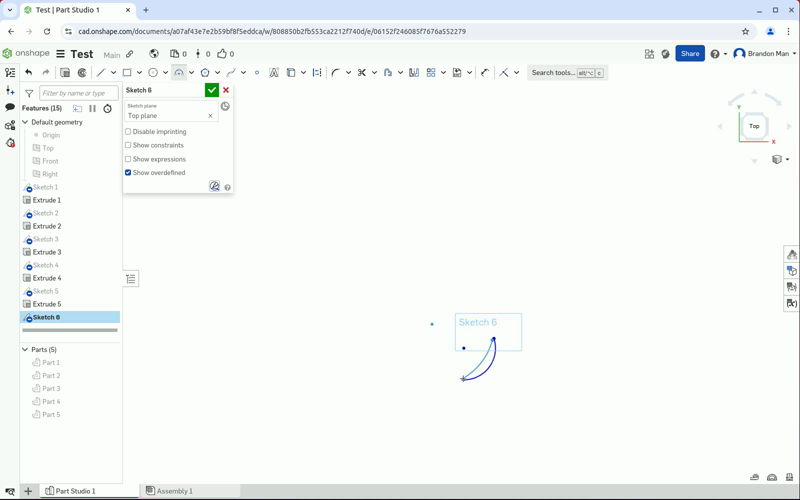
scroll(6)
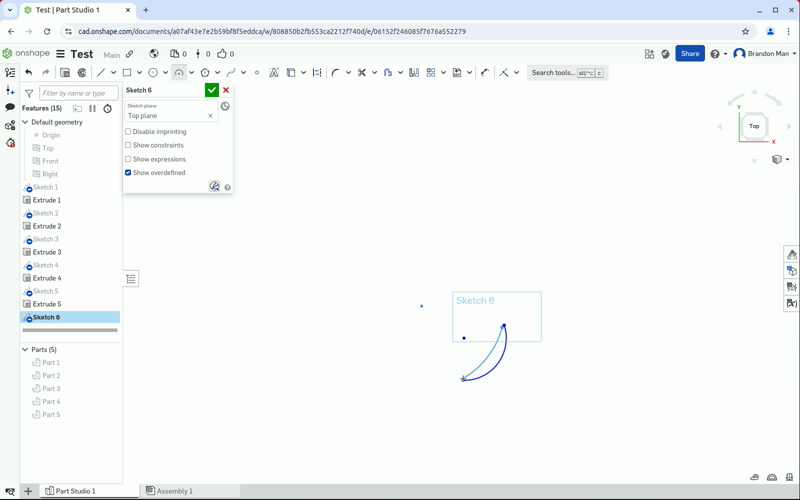
scroll(6)
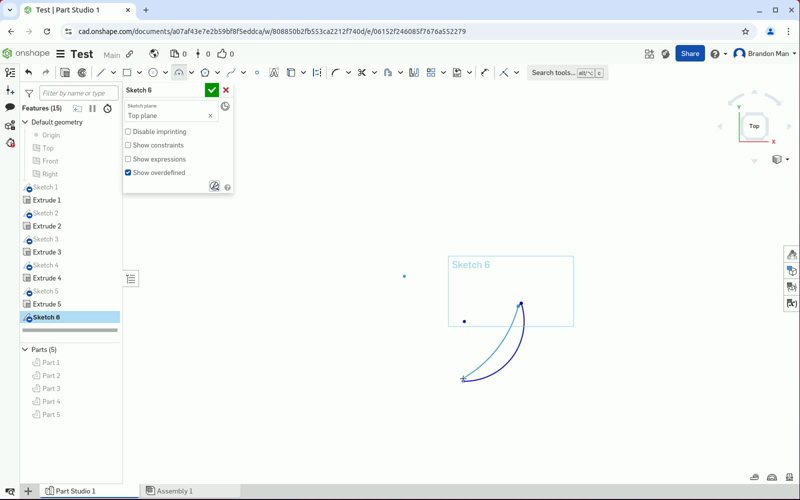
scroll(6)
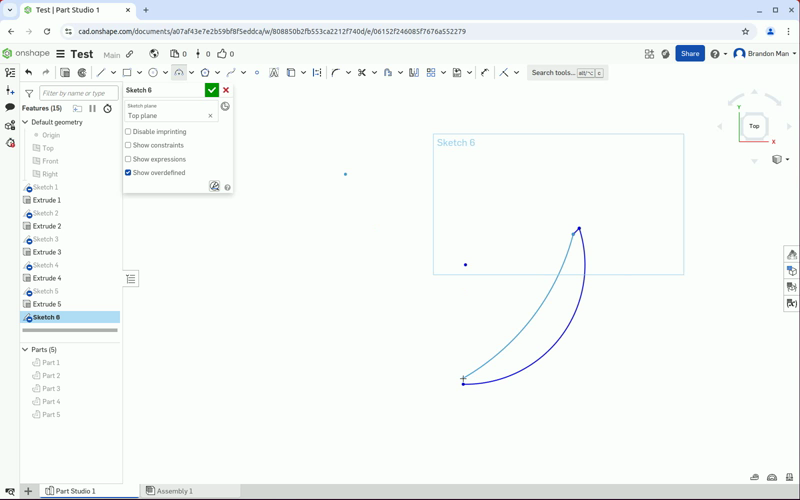
scroll(6)
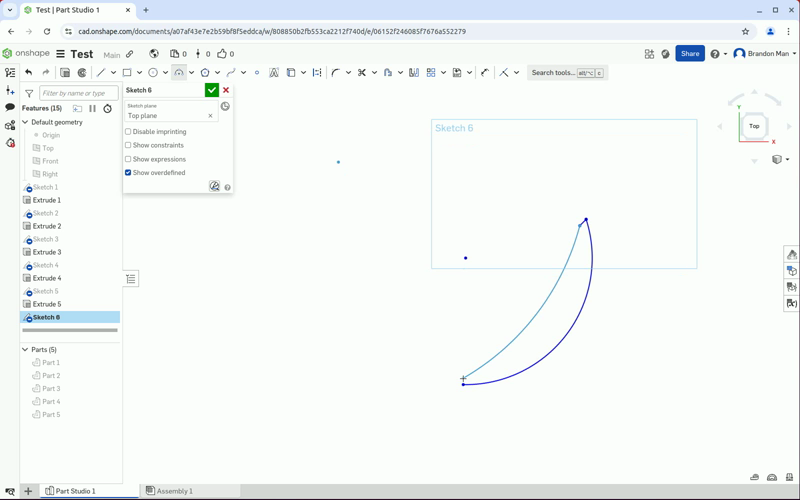
scroll(6)
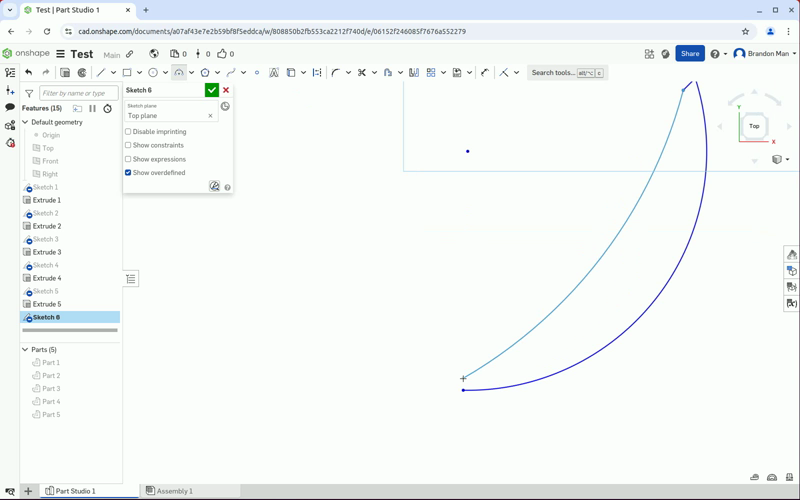
scroll(6)
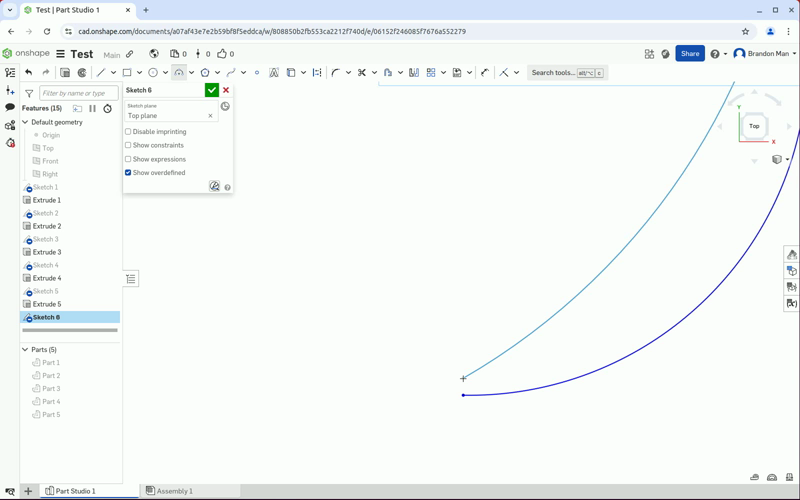
click(463, 378)
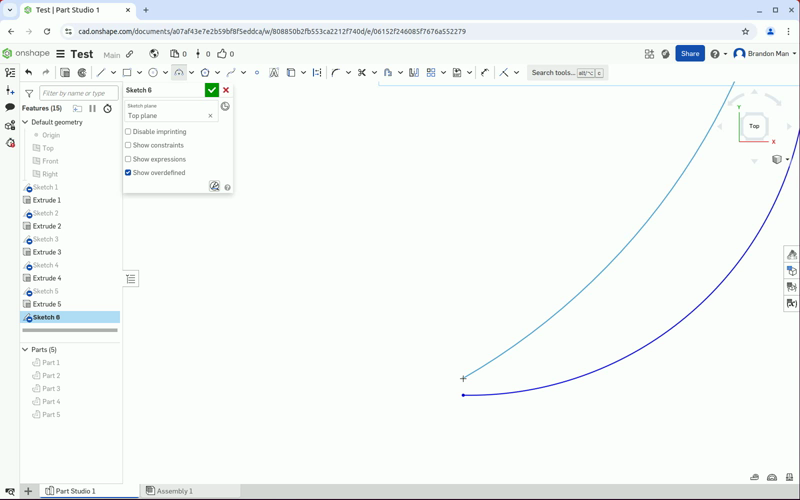
scroll(-6)
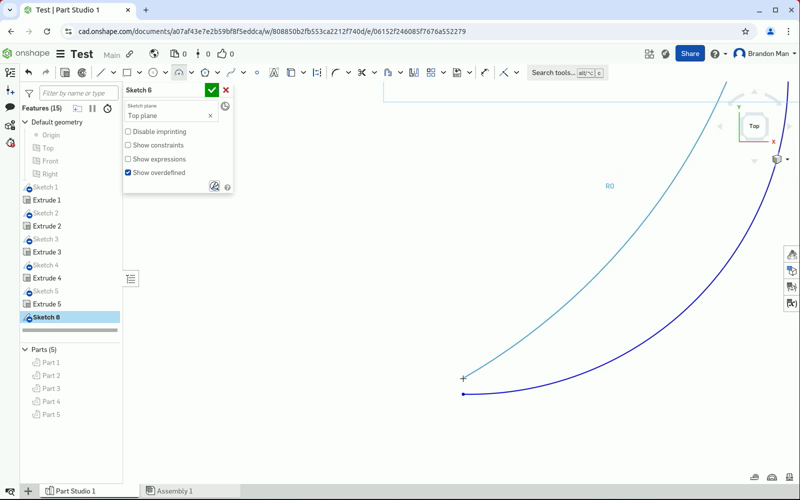
scroll(-6)
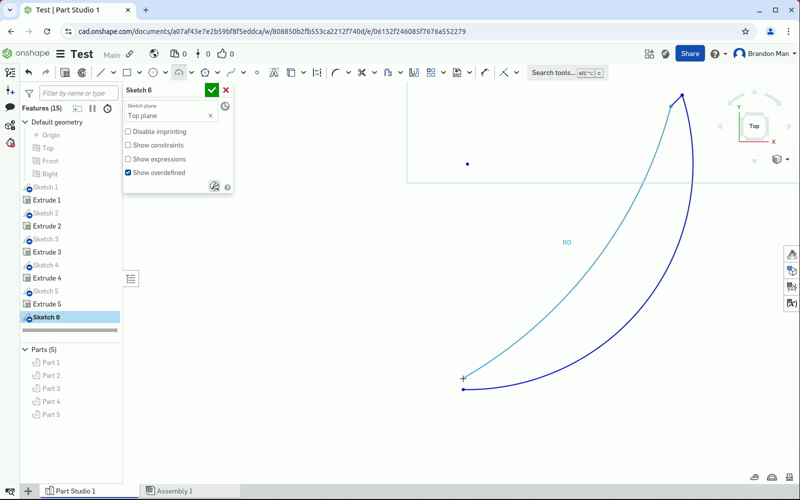
scroll(-6)
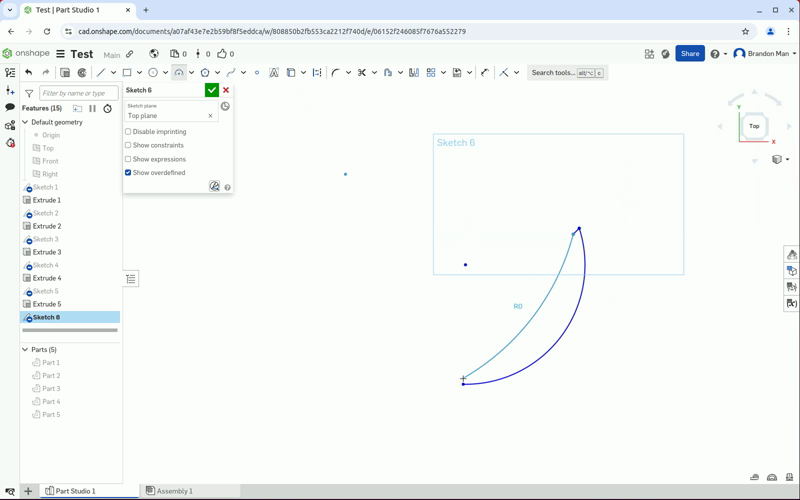
scroll(-6)
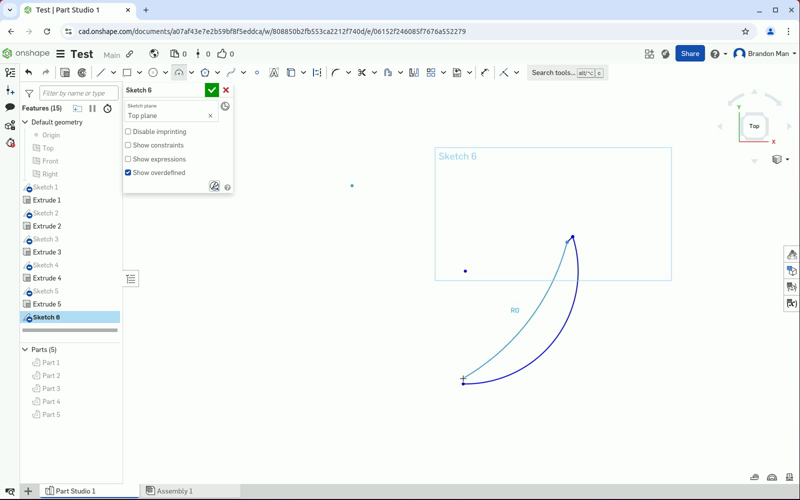
scroll(-6)
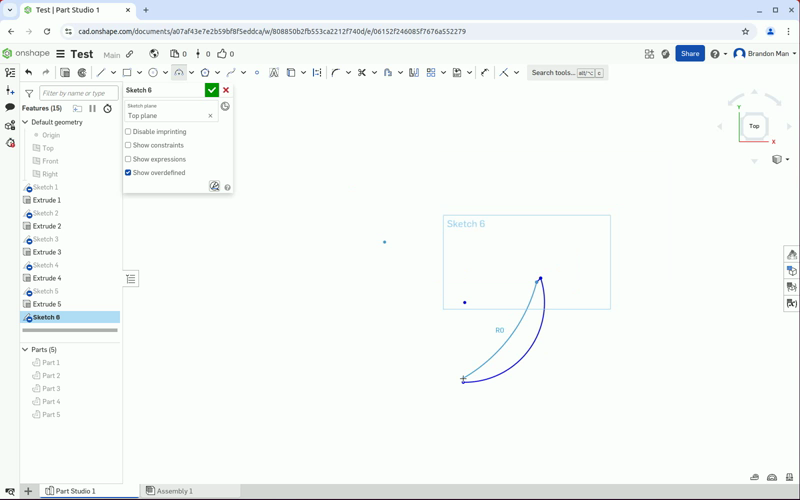
scroll(-6)
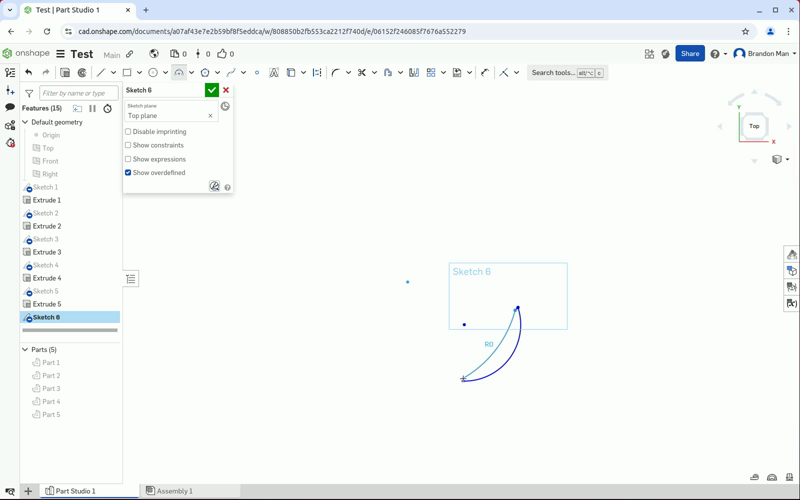
scroll(-6)
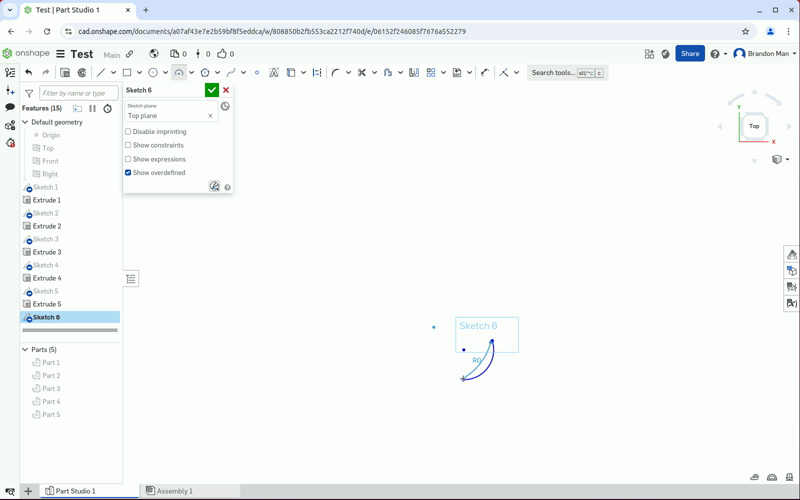
mouse_move(485, 366)
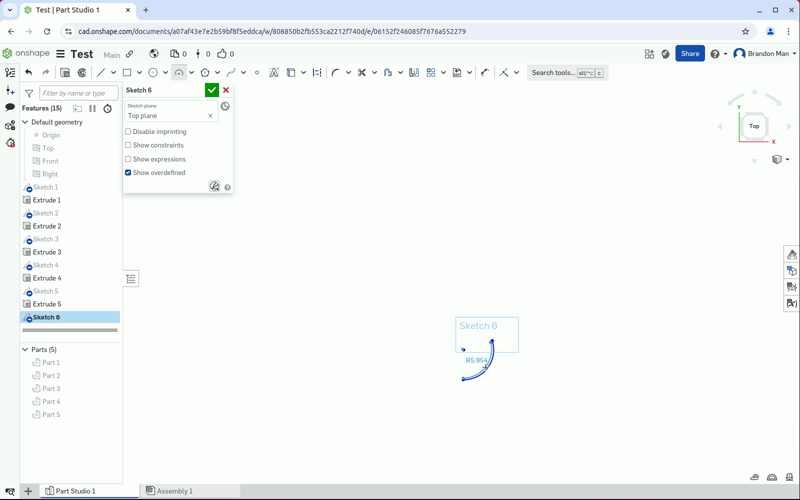
scroll(6)
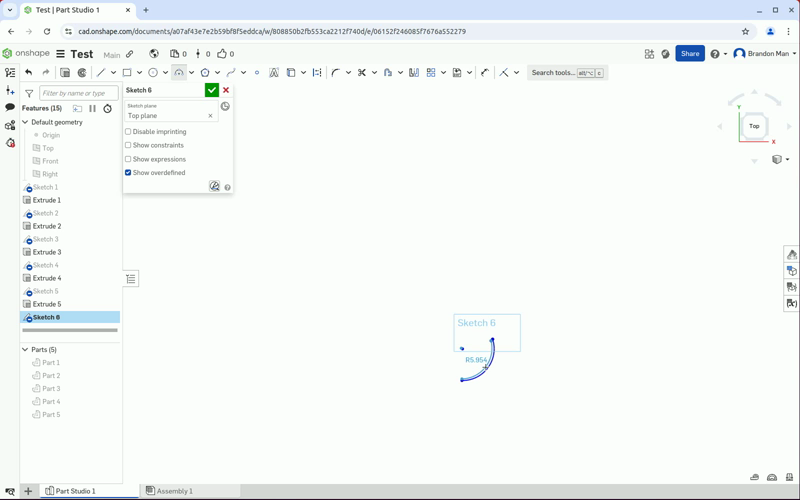
scroll(6)
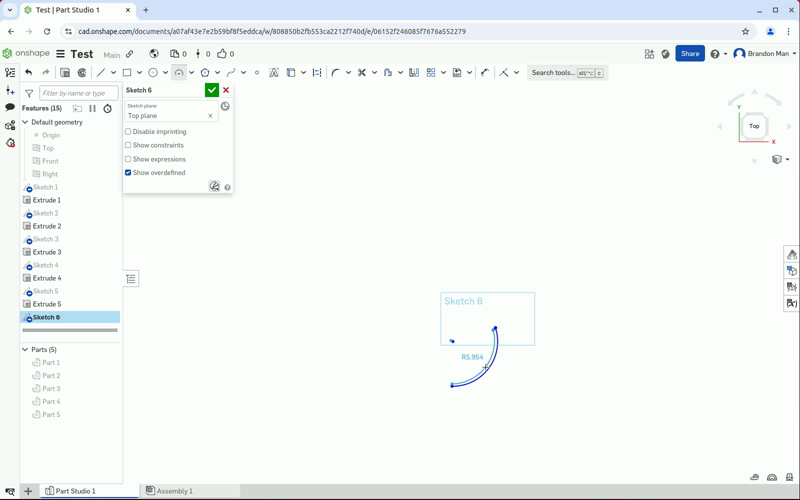
scroll(6)
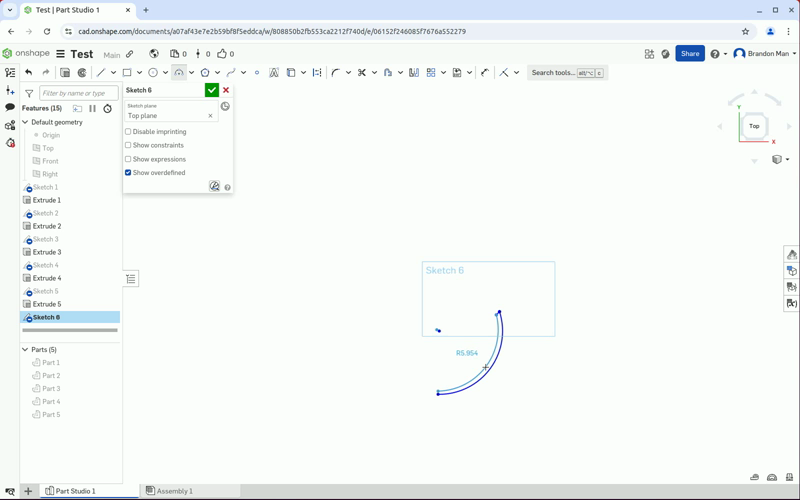
scroll(6)
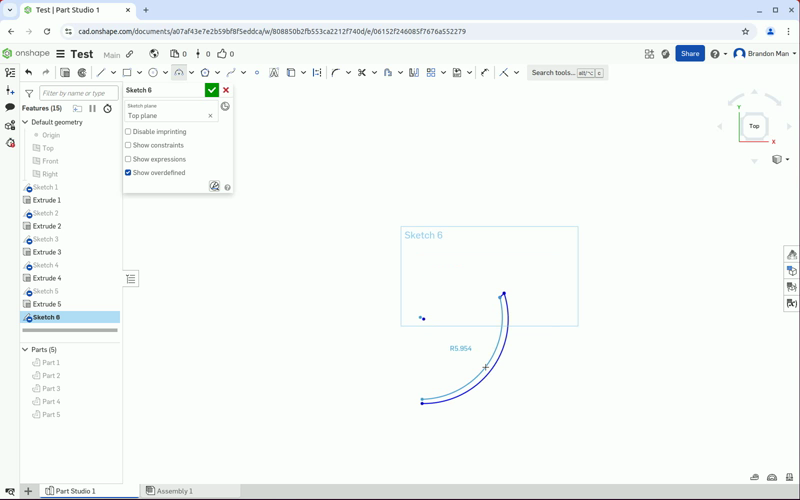
scroll(6)
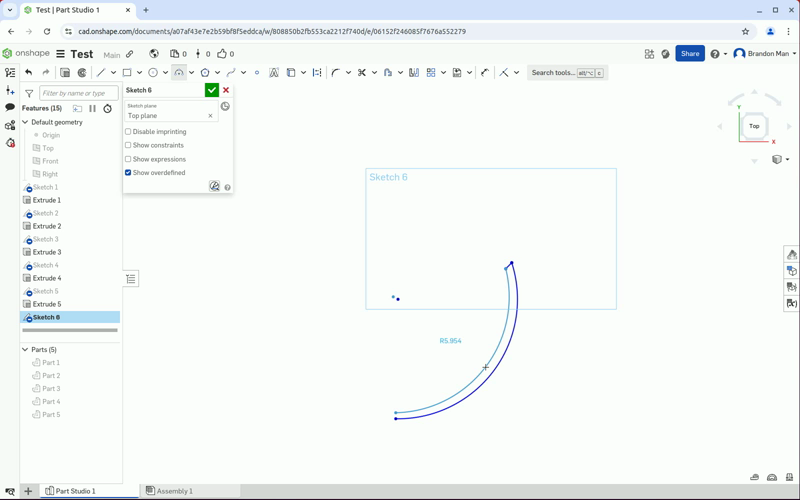
scroll(6)
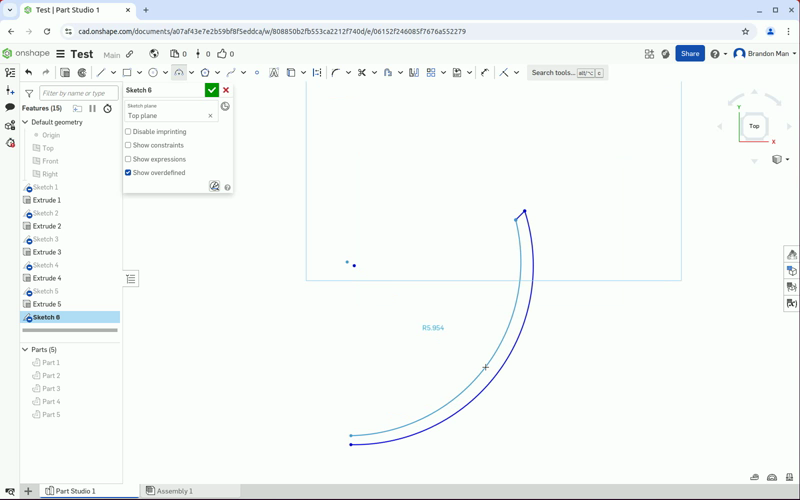
scroll(6)
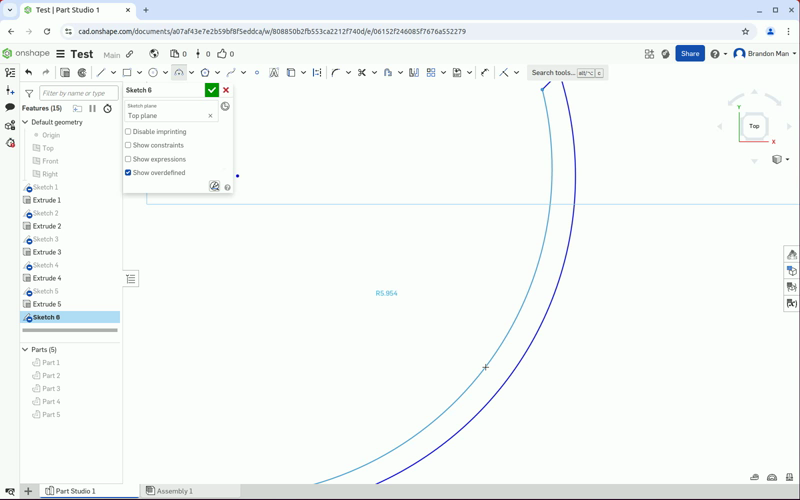
click(485, 366)
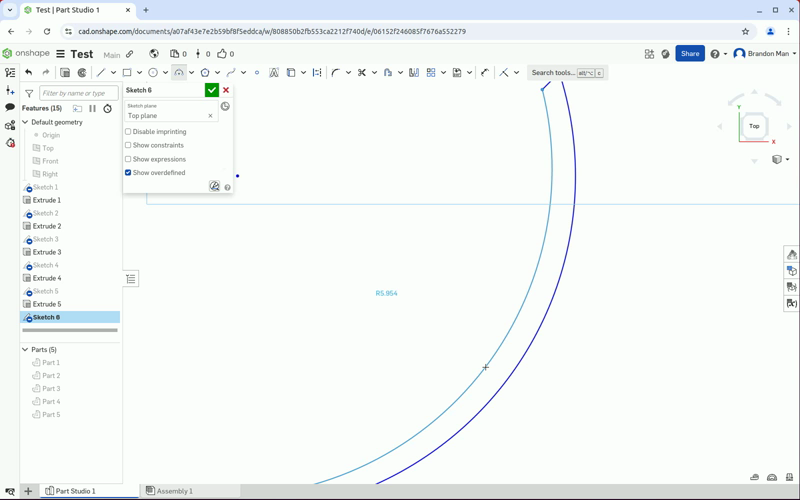
scroll(-6)
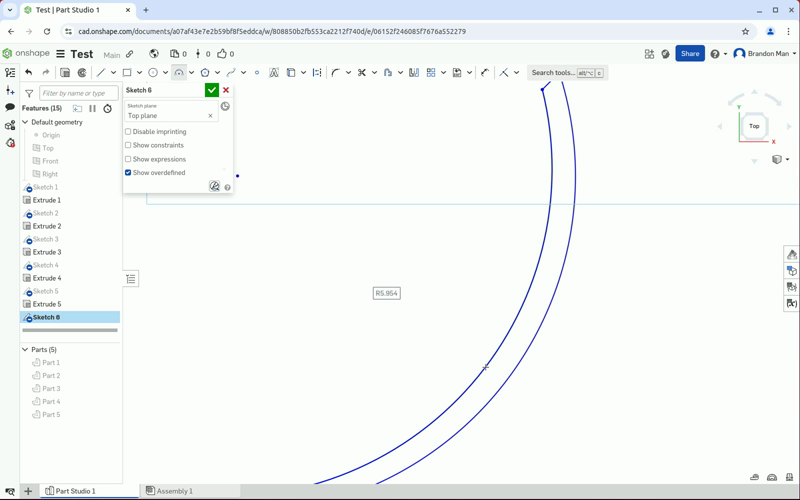
scroll(-6)
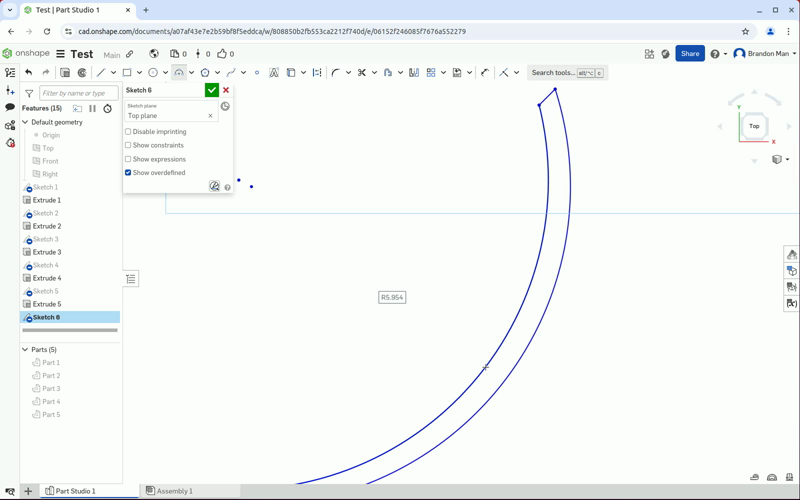
scroll(-6)
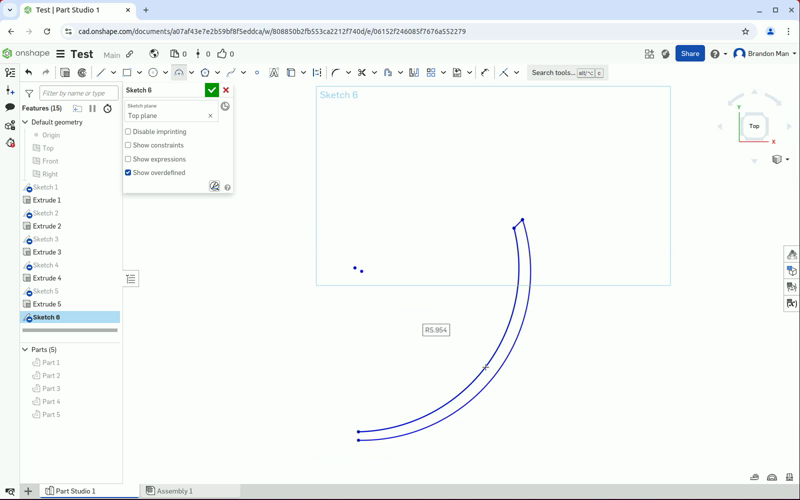
scroll(-6)
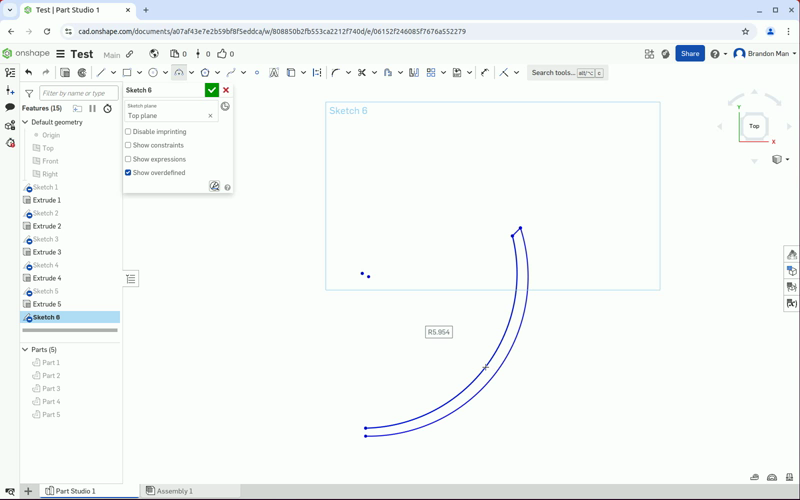
scroll(-6)
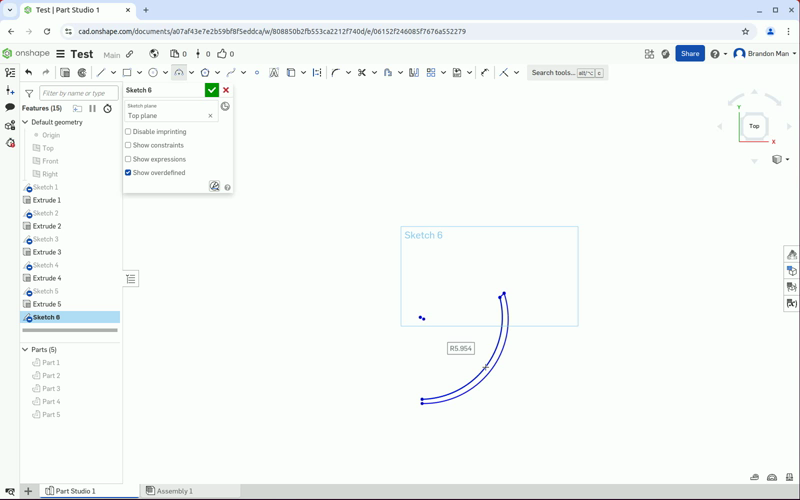
scroll(-6)
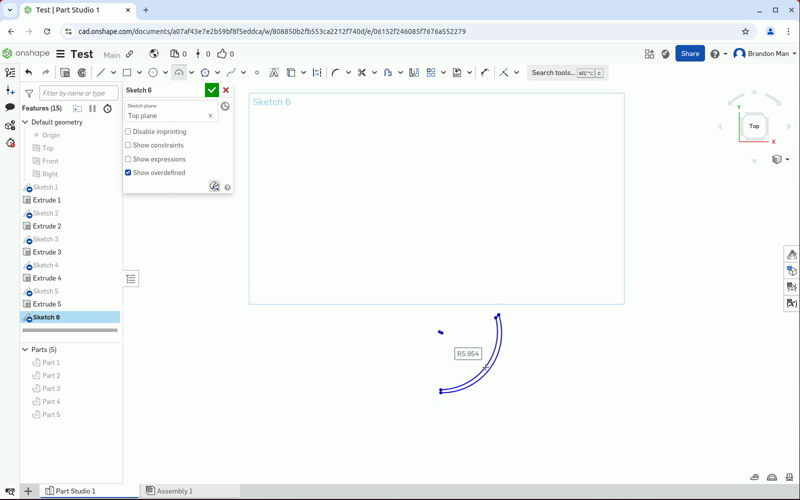
scroll(-6)
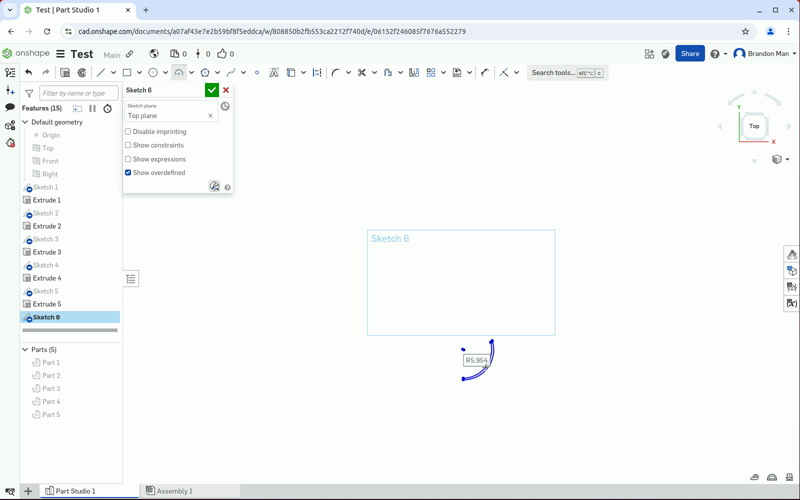
key_up(shift)
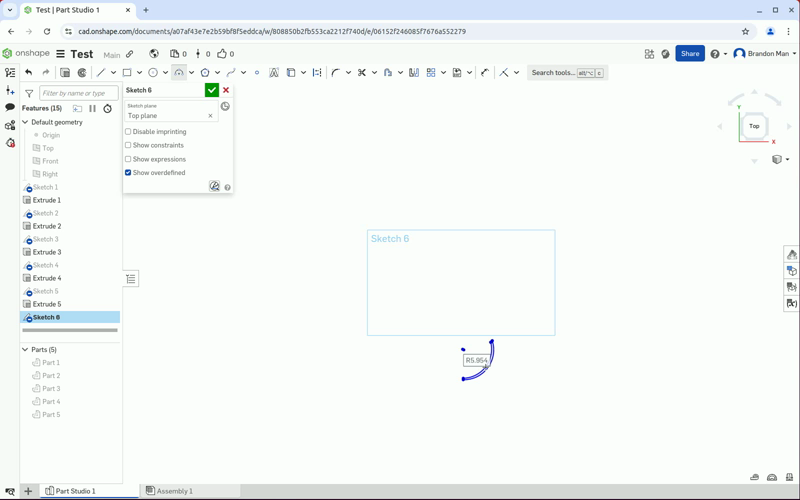
key(esc)
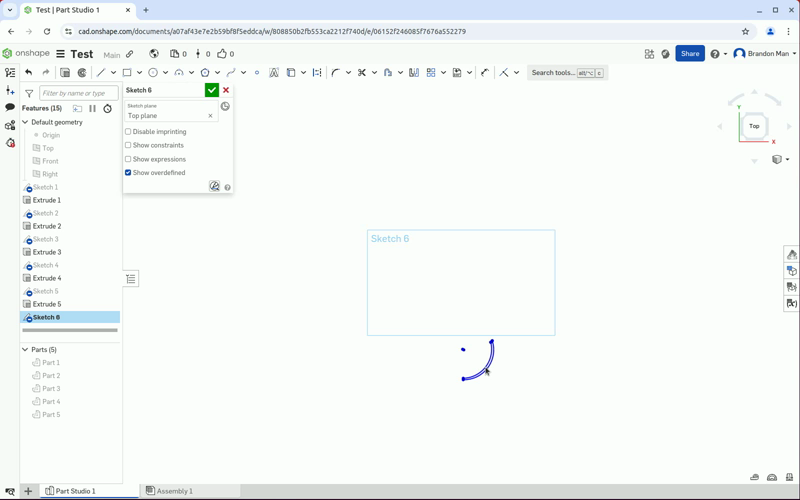
key(l)
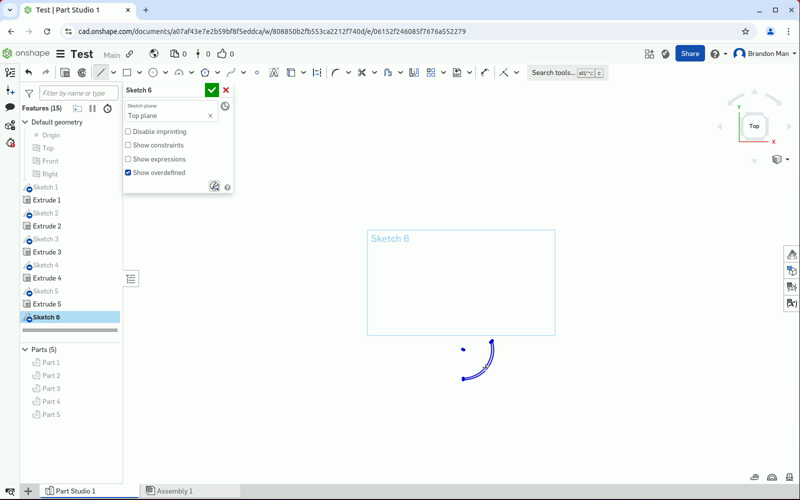
mouse_move(463, 378)
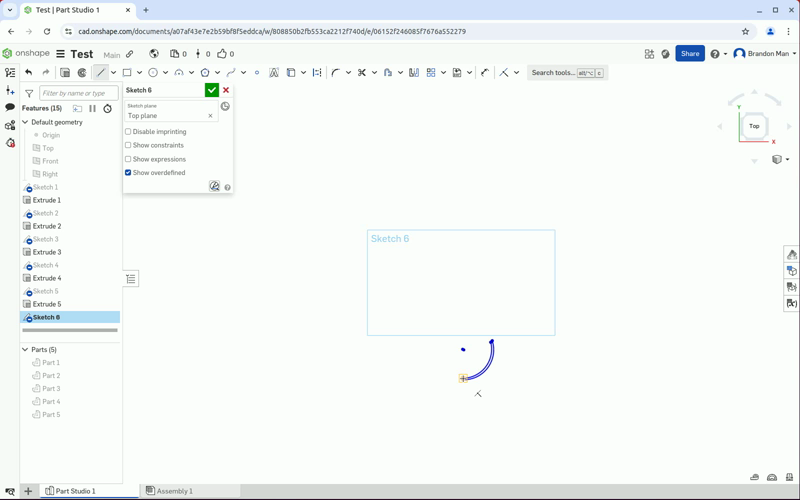
scroll(6)
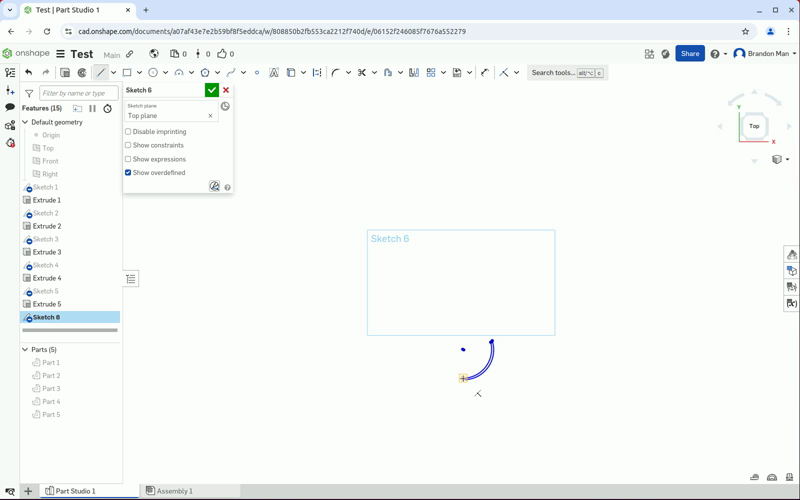
scroll(6)
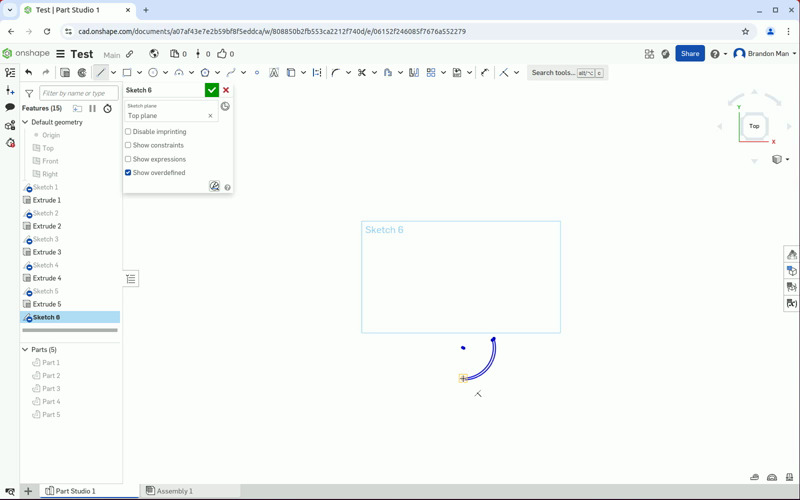
scroll(6)
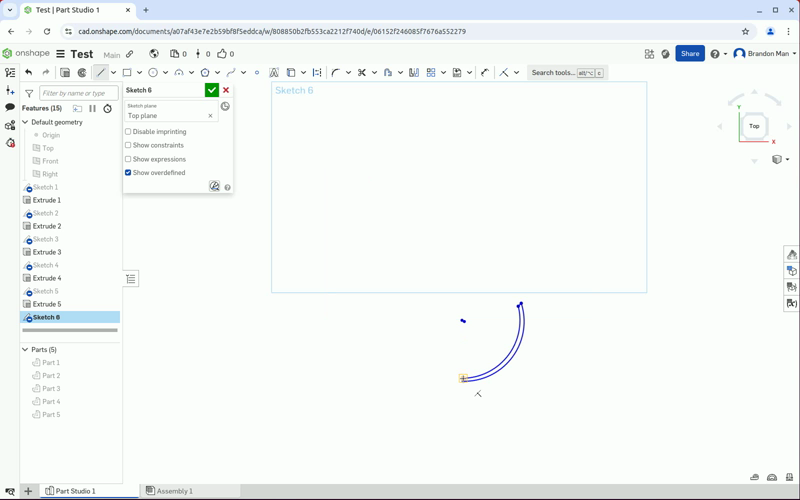
scroll(6)
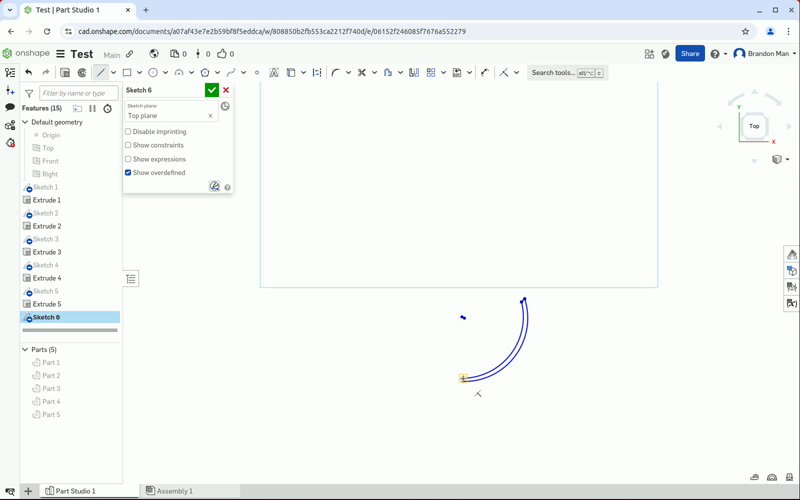
scroll(6)
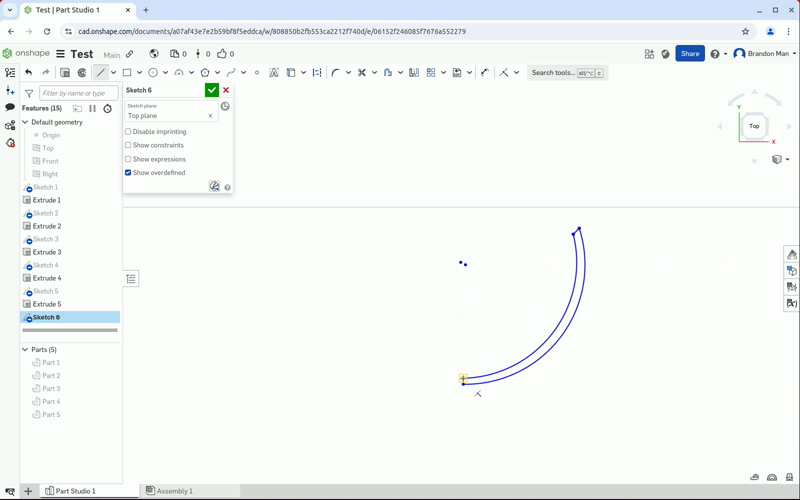
scroll(6)
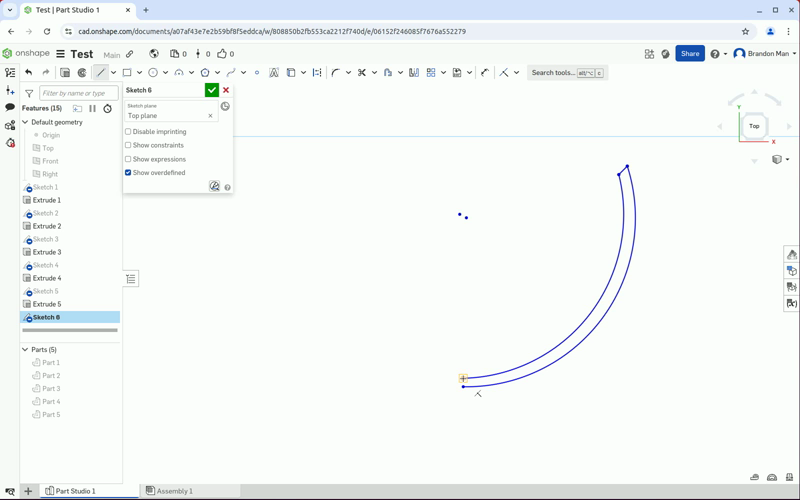
scroll(6)
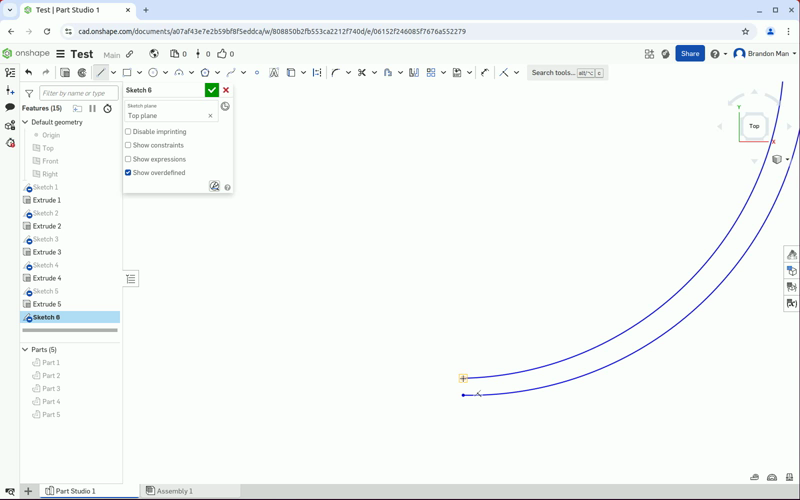
click(463, 378)
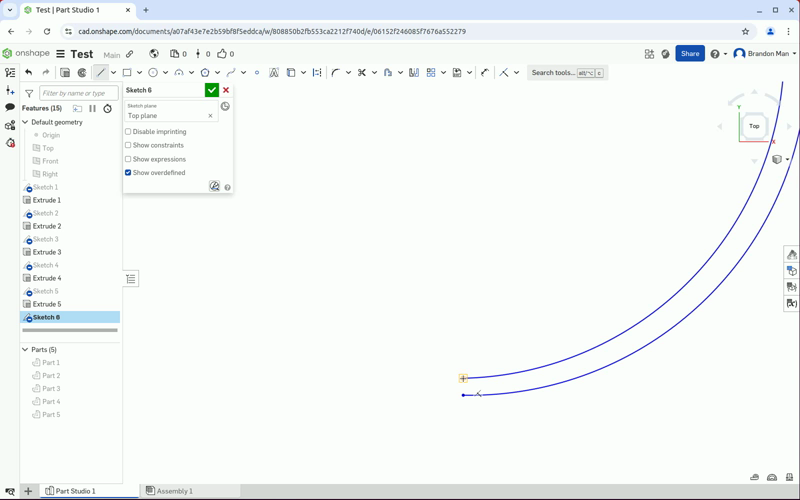
scroll(-6)
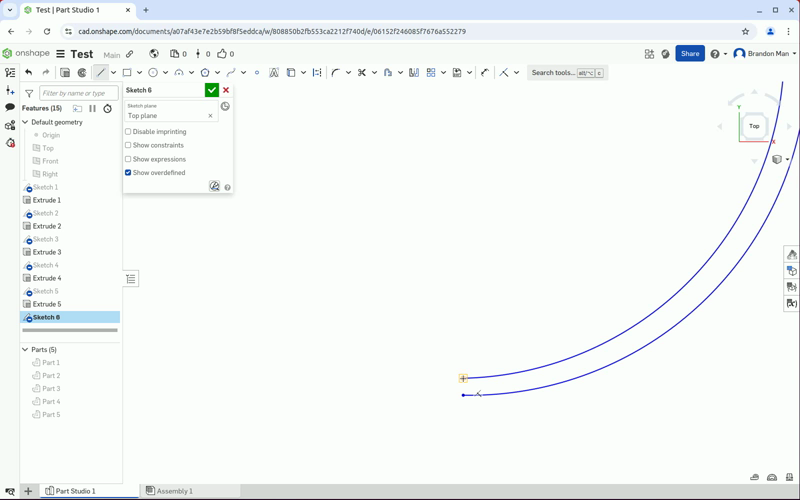
scroll(-6)
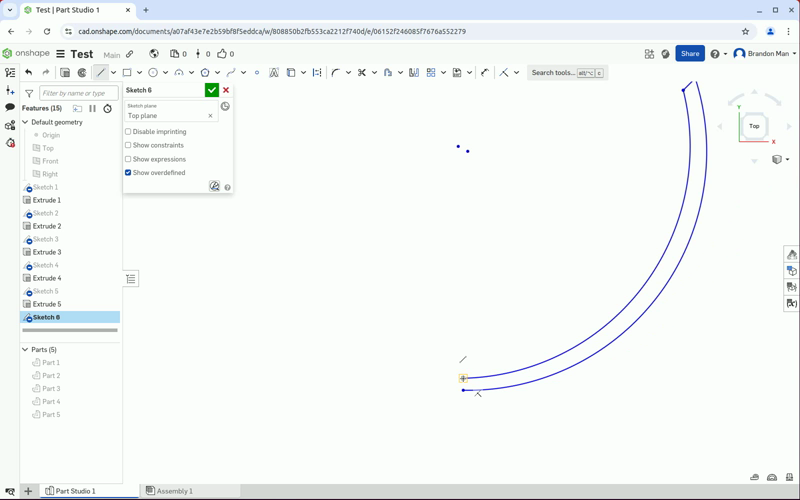
scroll(-6)
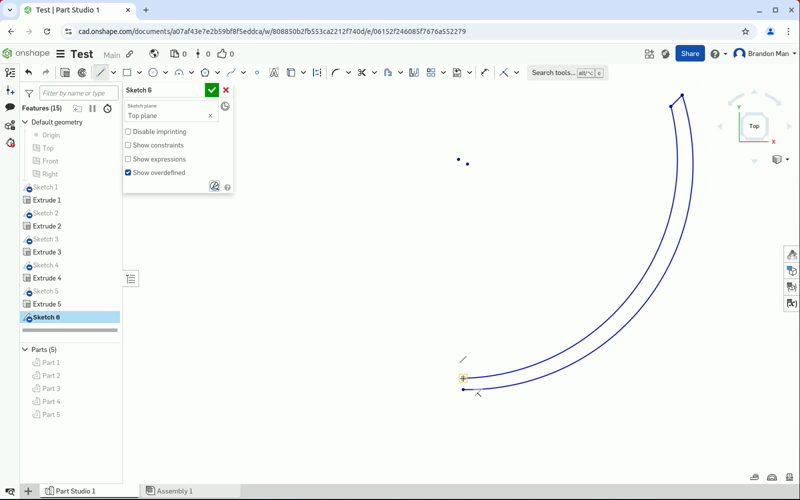
scroll(-6)
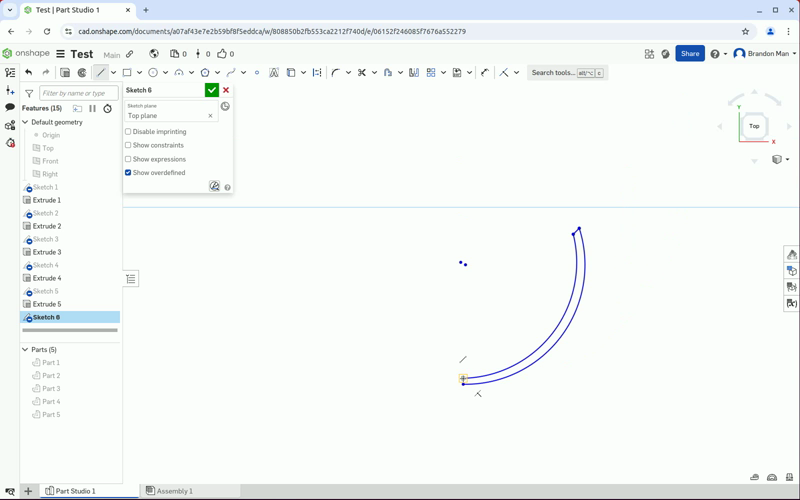
scroll(-6)
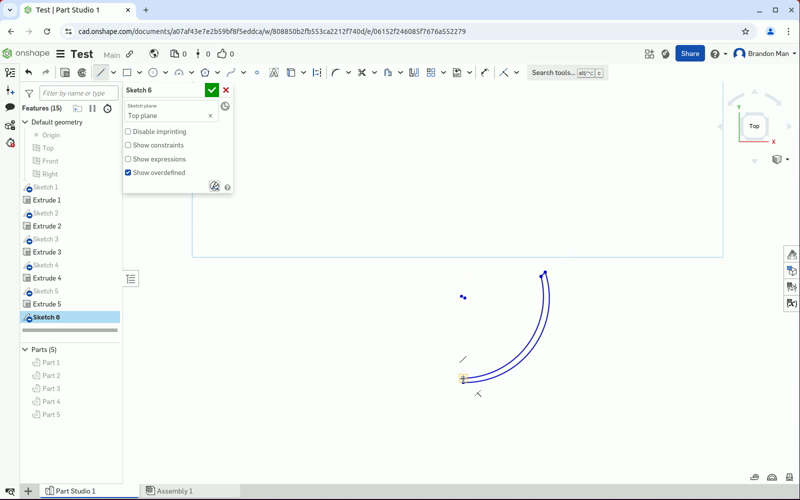
scroll(-6)
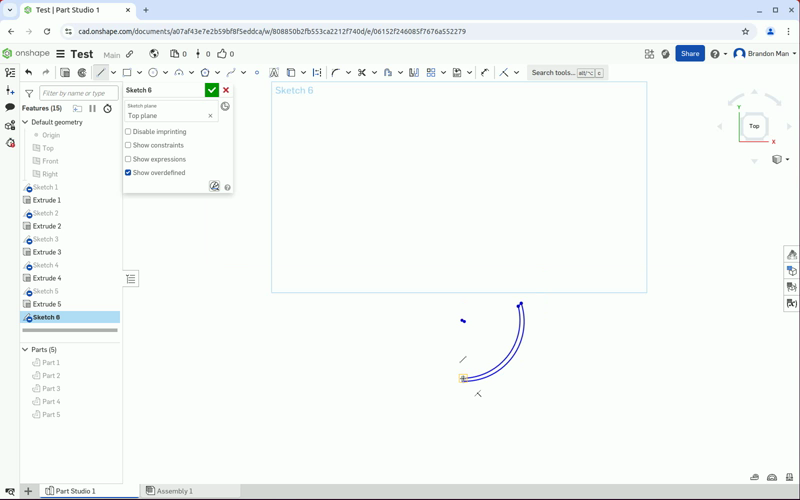
scroll(-6)
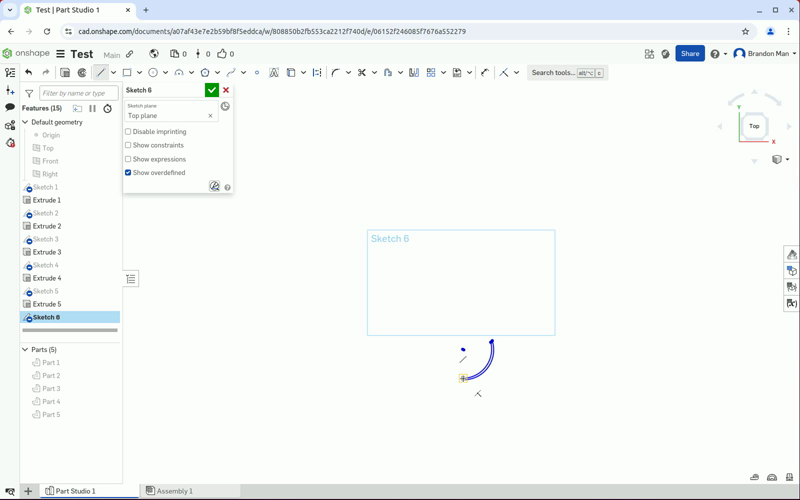
mouse_move(493, 378)
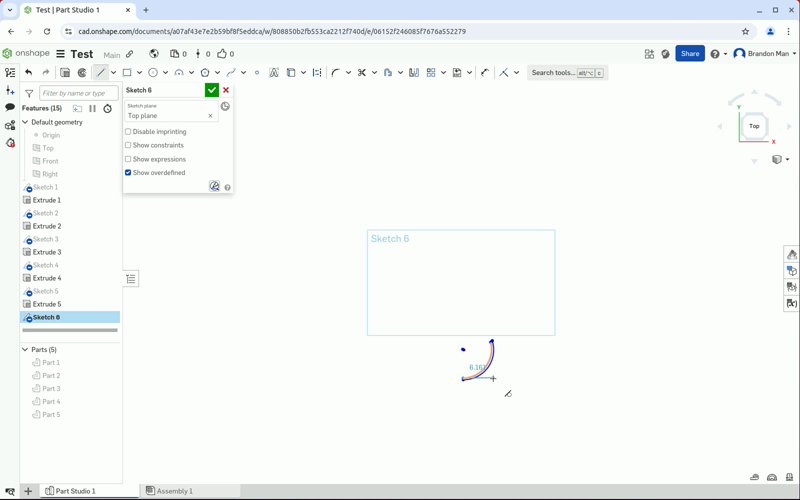
key_down(shift)
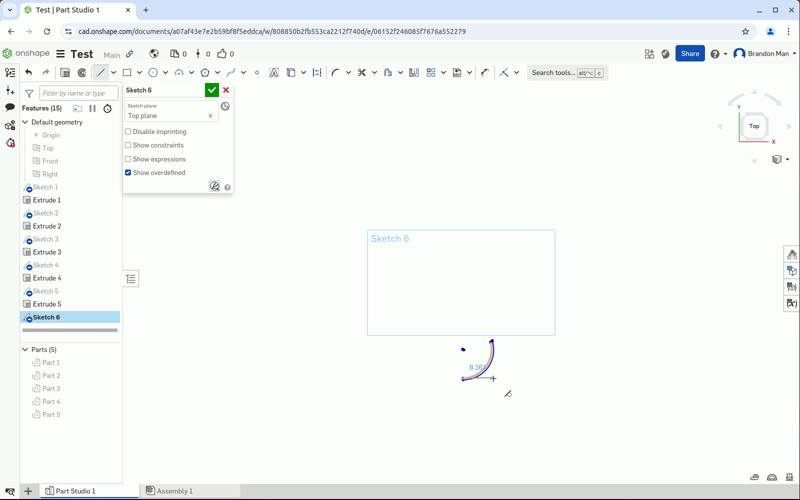
mouse_move(463, 379)
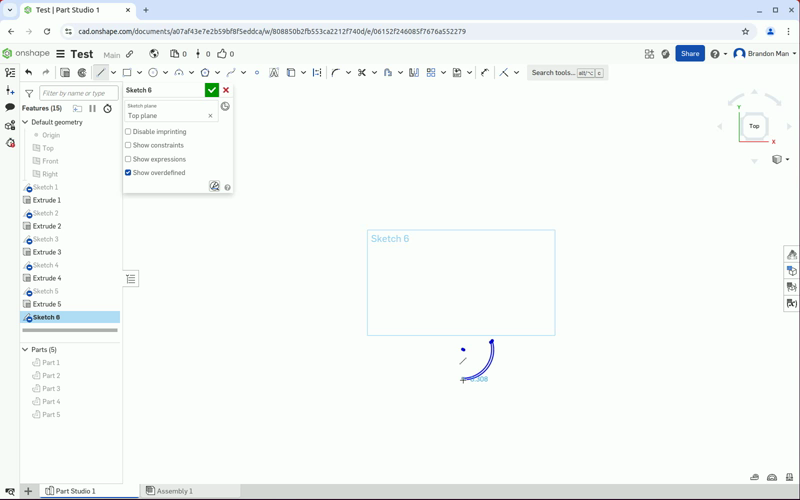
scroll(6)
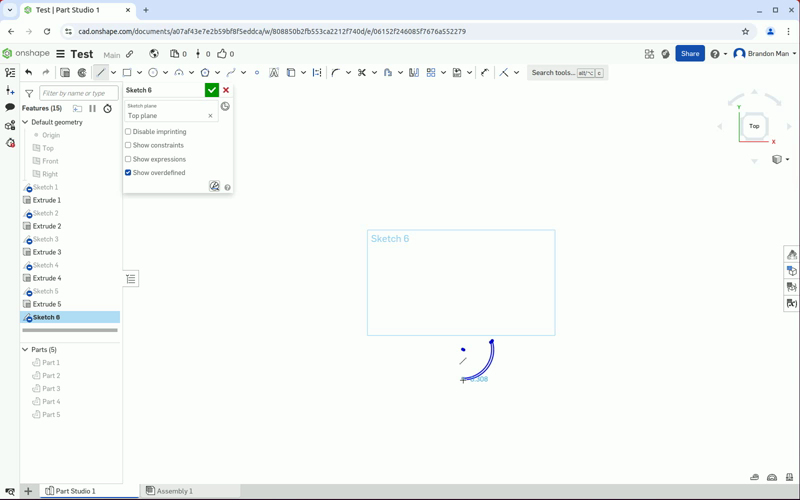
scroll(6)
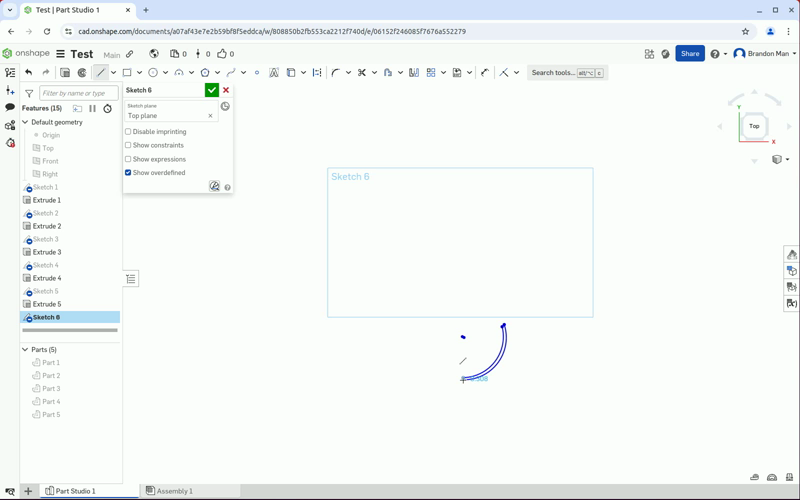
scroll(6)
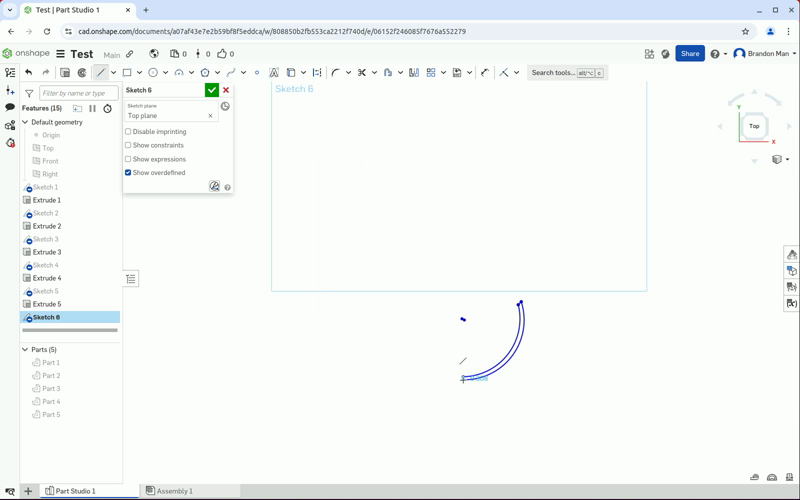
scroll(6)
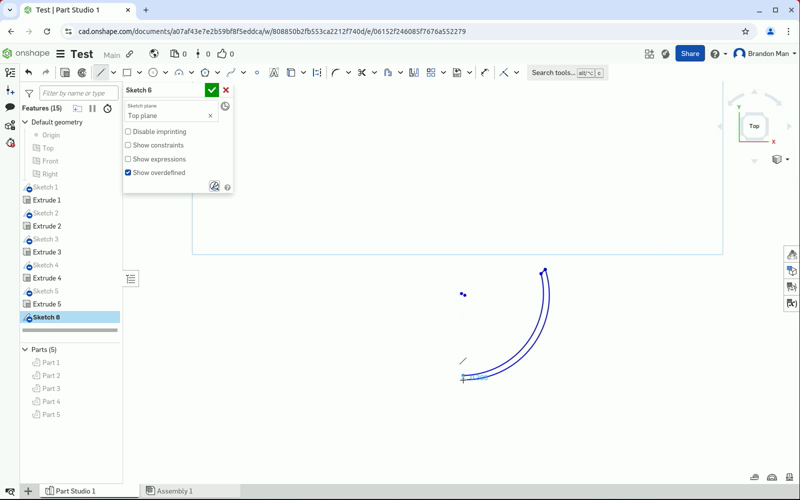
scroll(6)
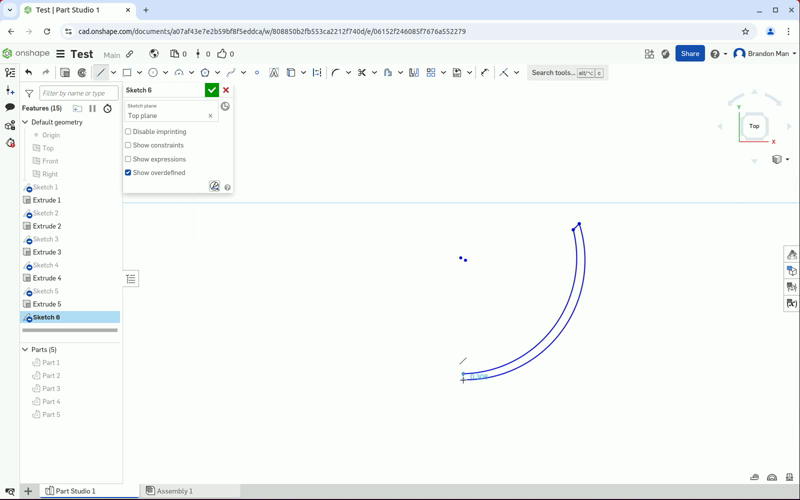
scroll(6)
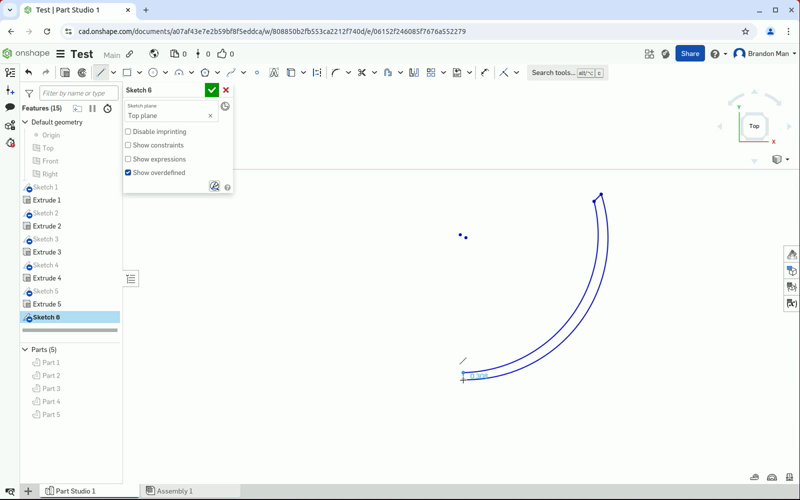
scroll(6)
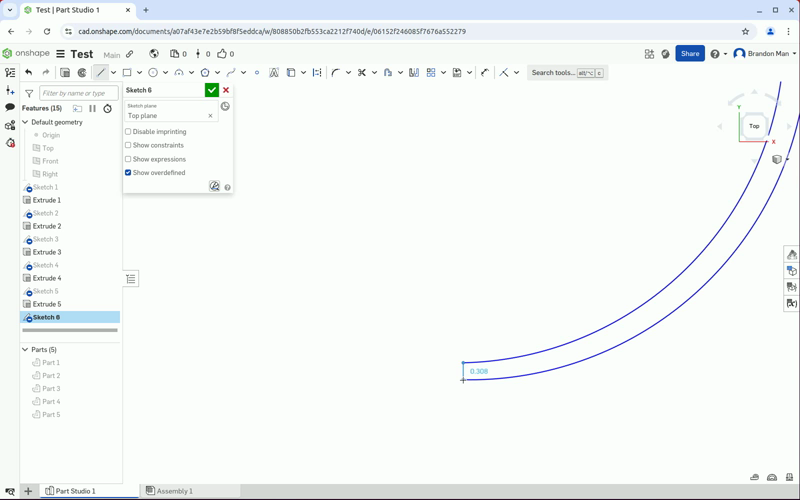
key_up(shift)
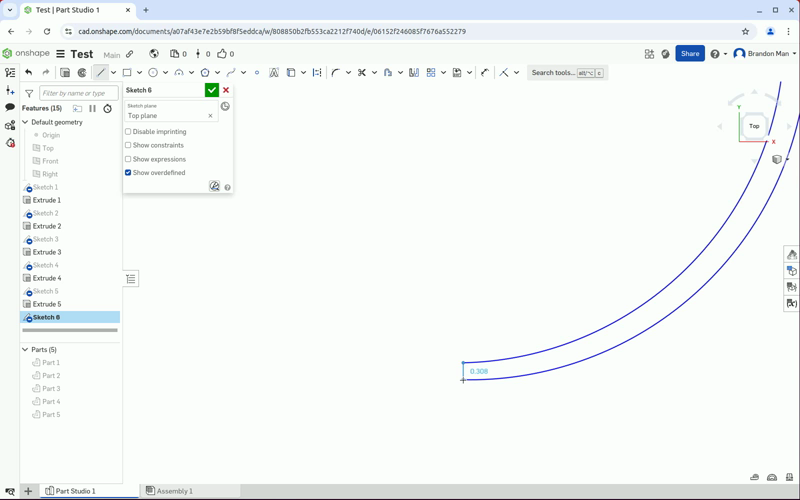
click(463, 379)
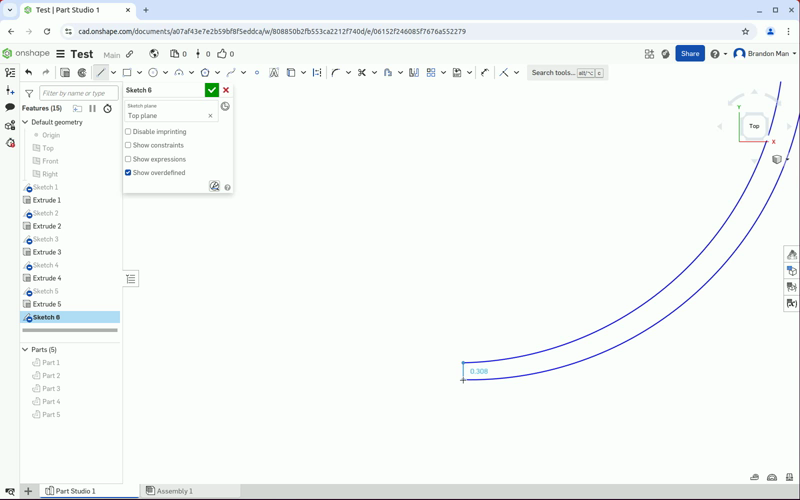
scroll(-6)
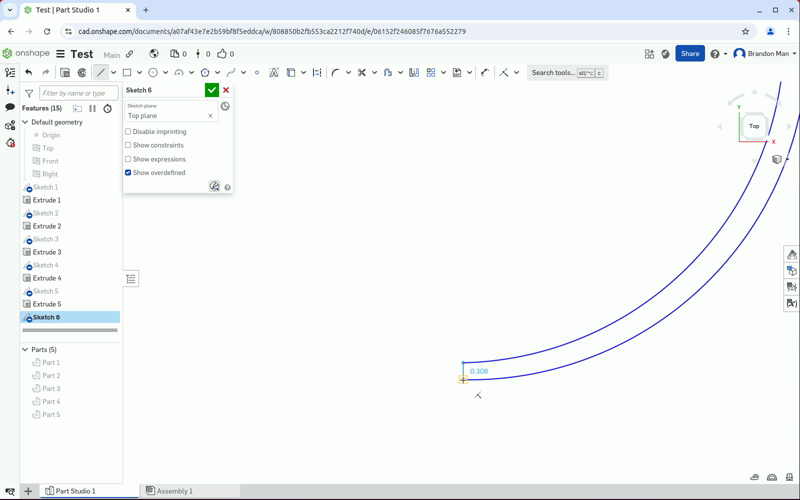
scroll(-6)
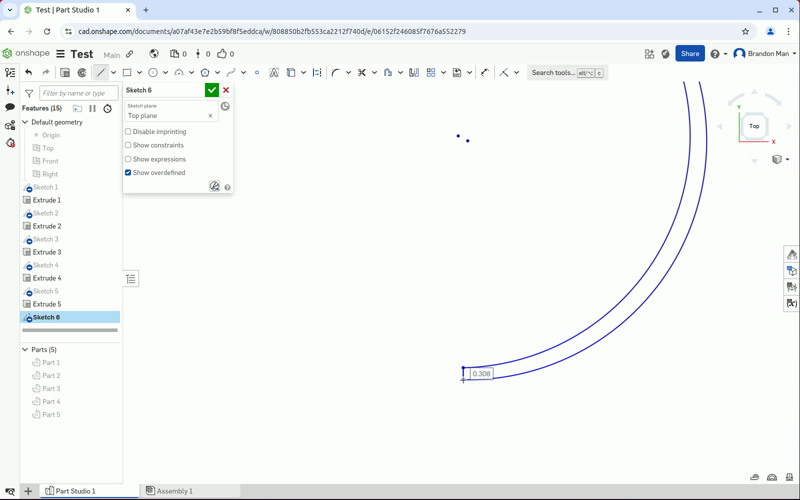
scroll(-6)
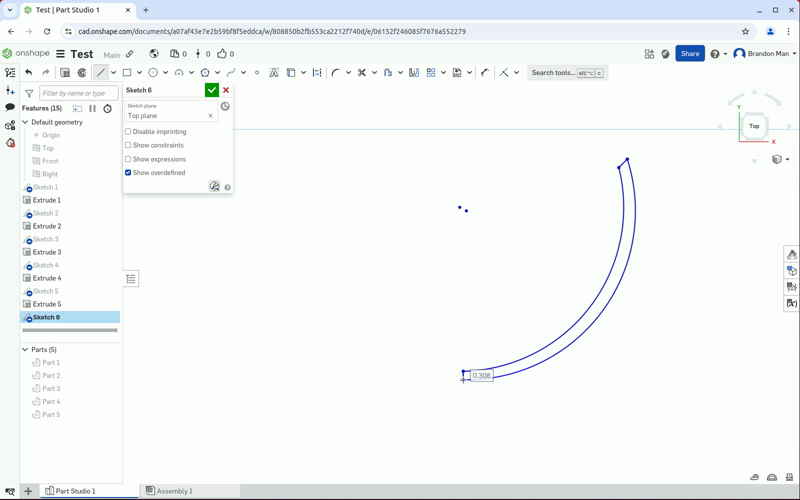
scroll(-6)
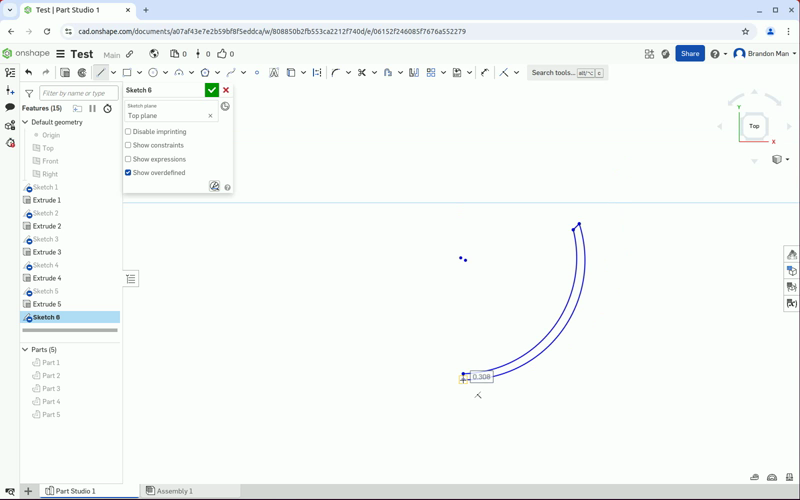
scroll(-6)
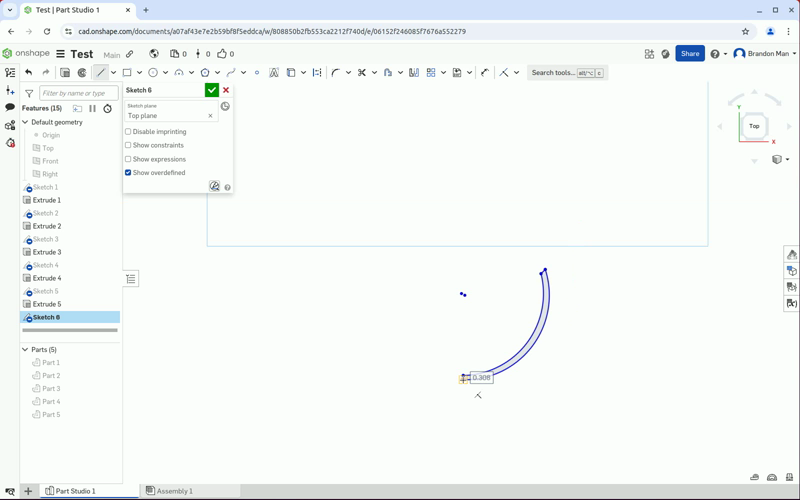
scroll(-6)
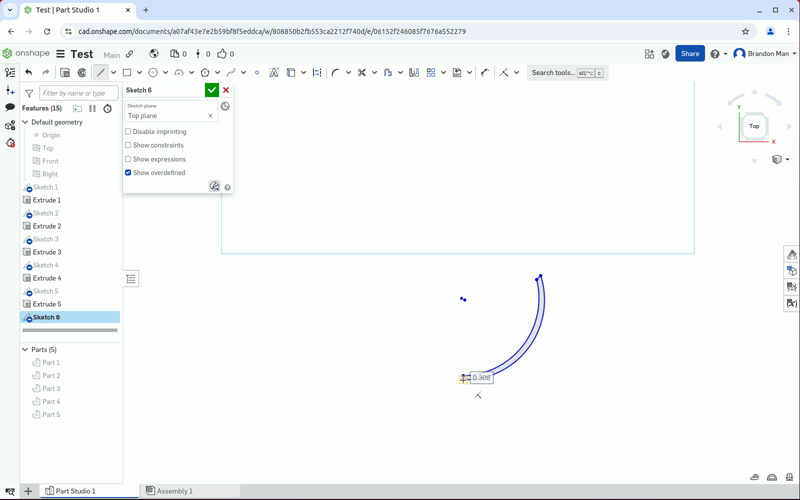
scroll(-6)
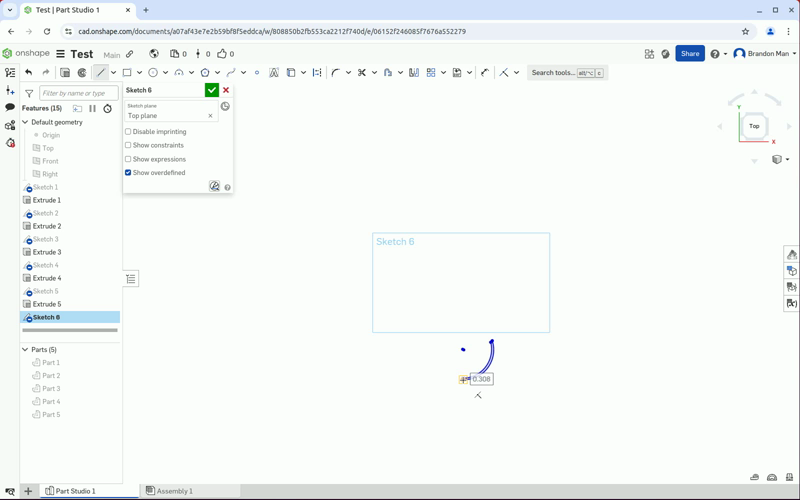
key(esc)
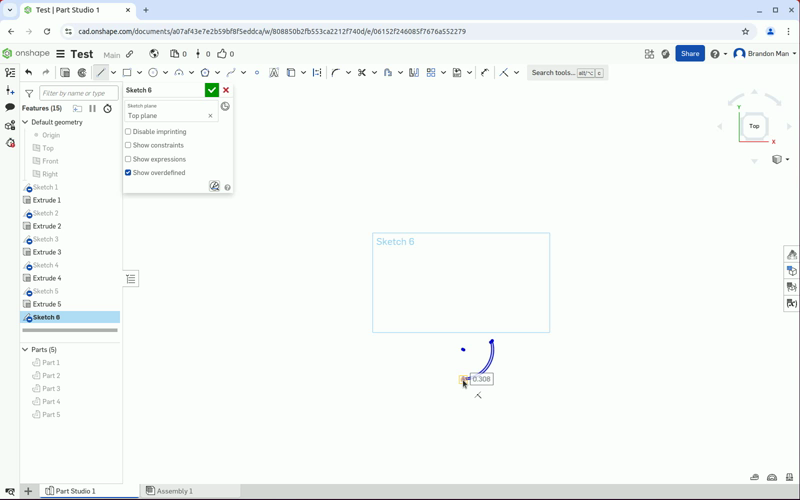
mouse_move(492, 343)
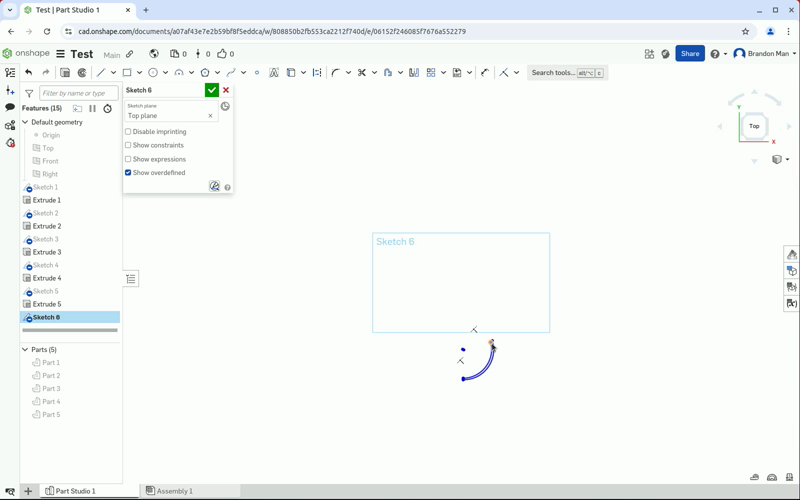
scroll(6)
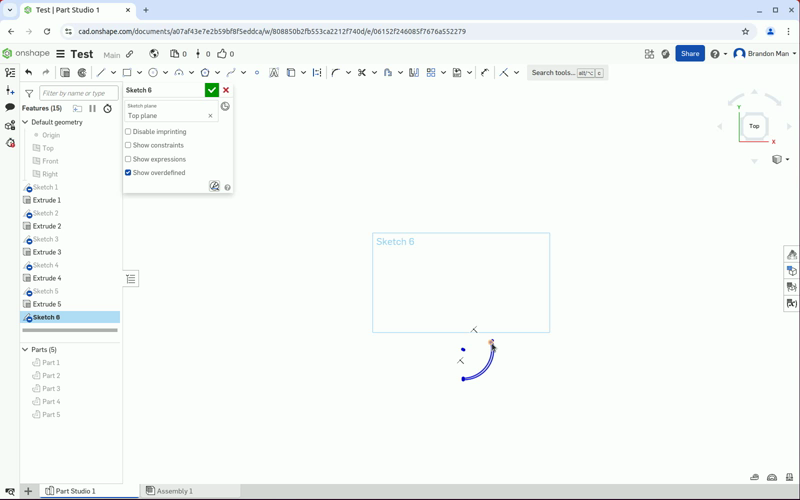
scroll(6)
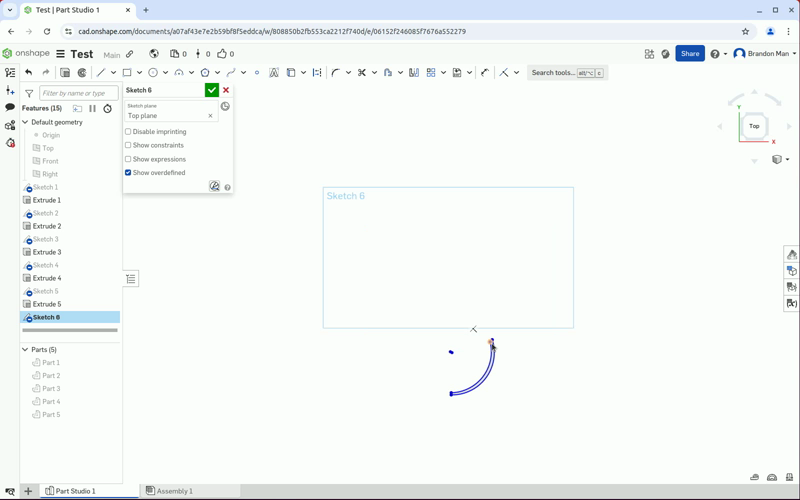
scroll(6)
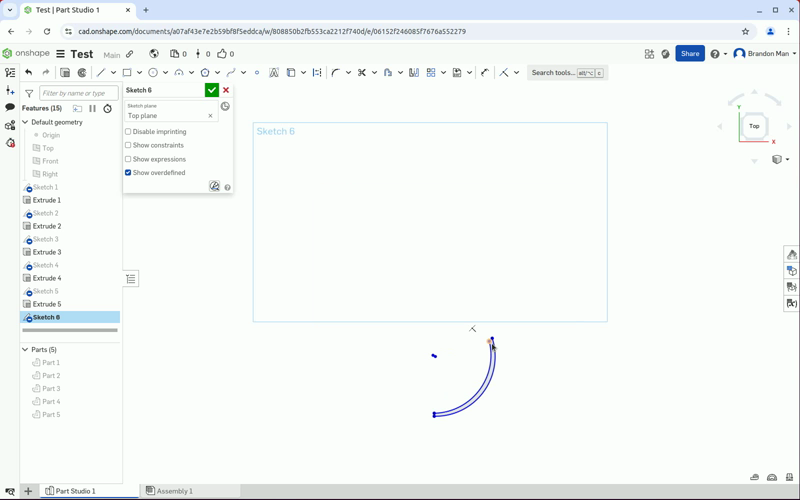
scroll(6)
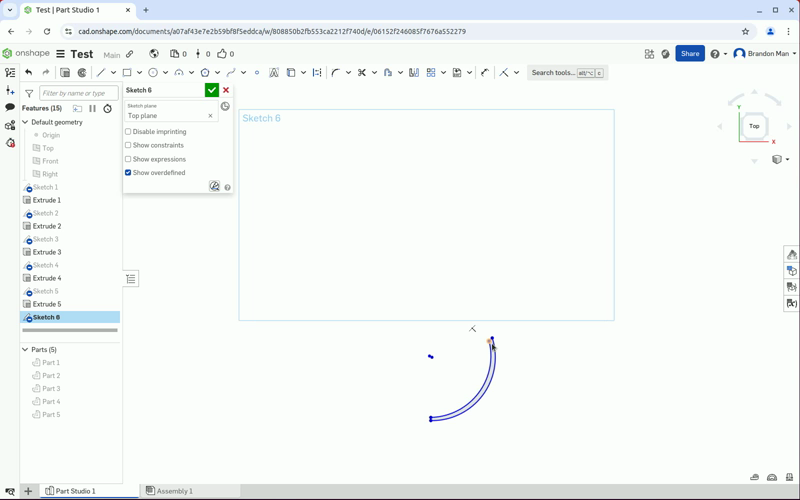
scroll(6)
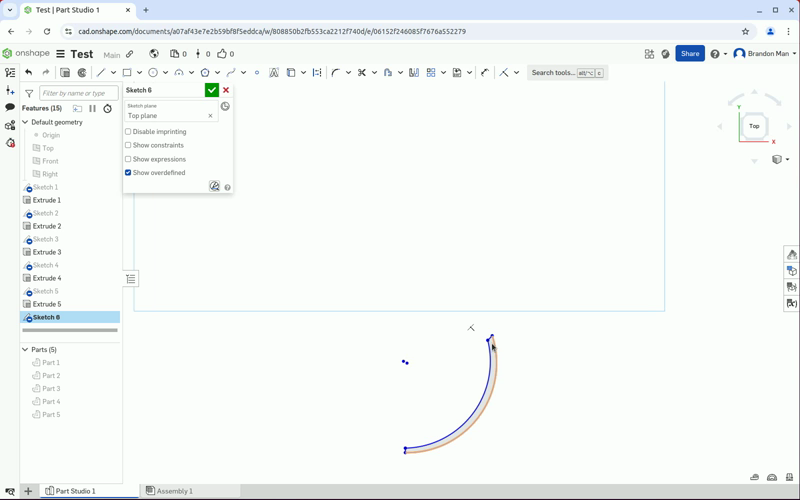
scroll(6)
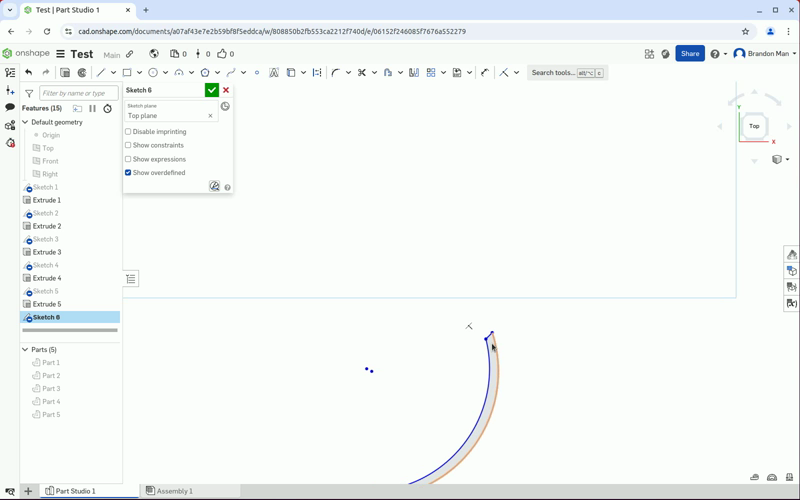
scroll(6)
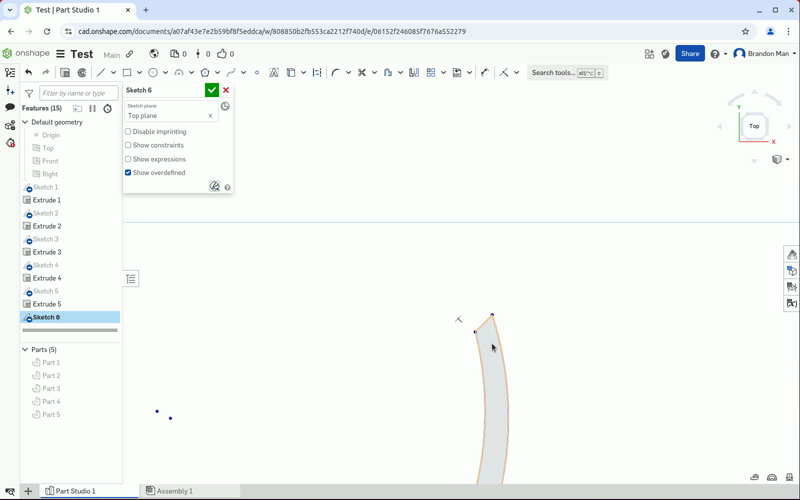
click(492, 343)
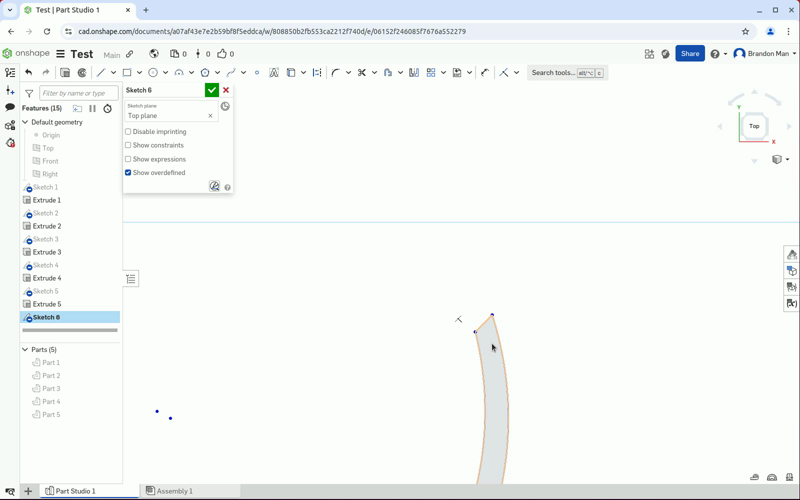
scroll(-6)
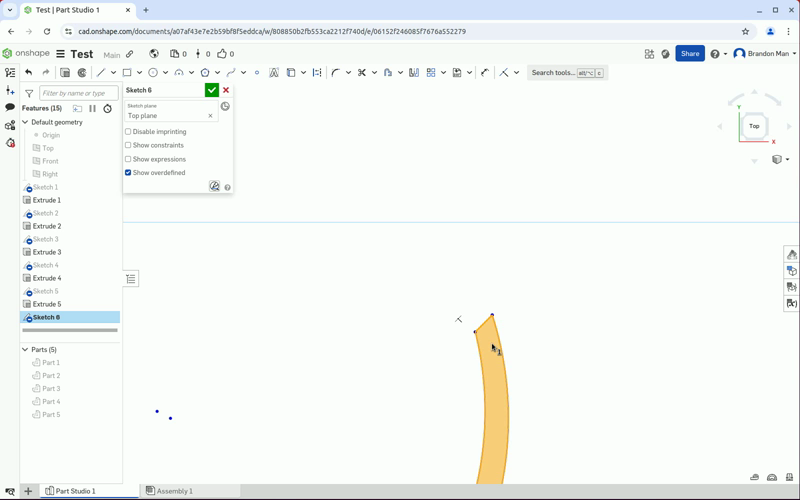
scroll(-6)
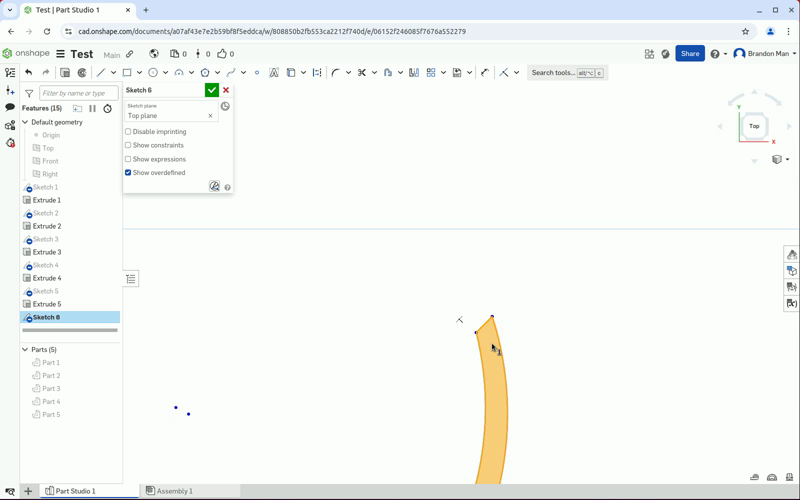
scroll(-6)
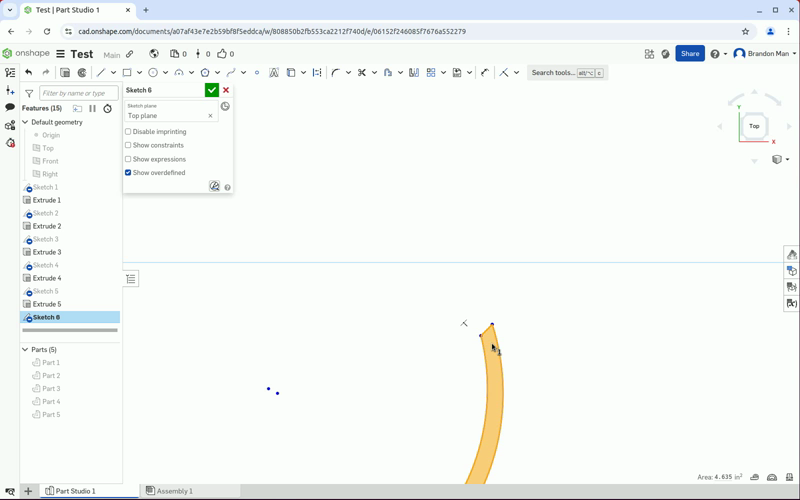
scroll(-6)
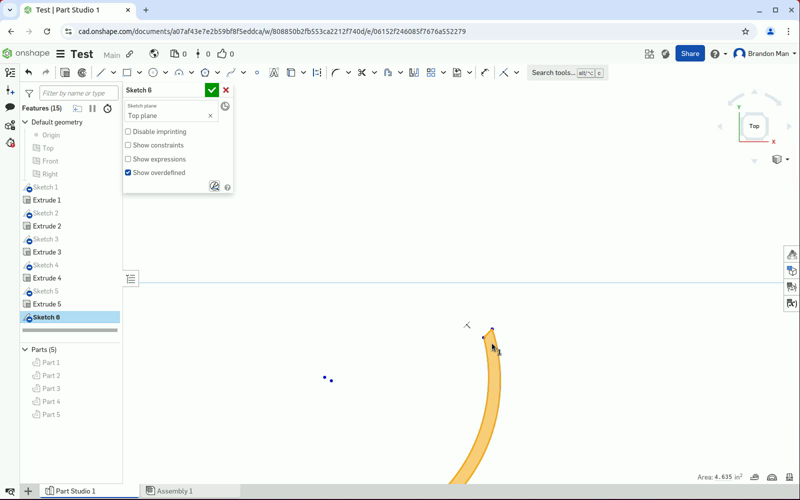
scroll(-6)
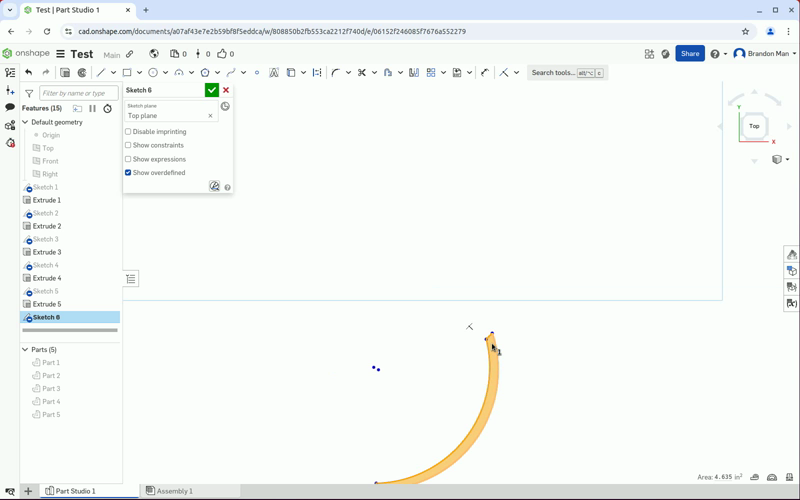
scroll(-6)
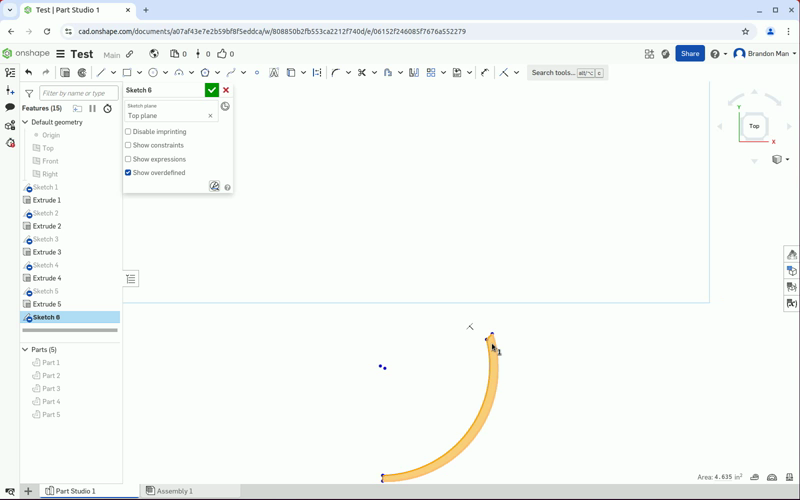
scroll(-6)
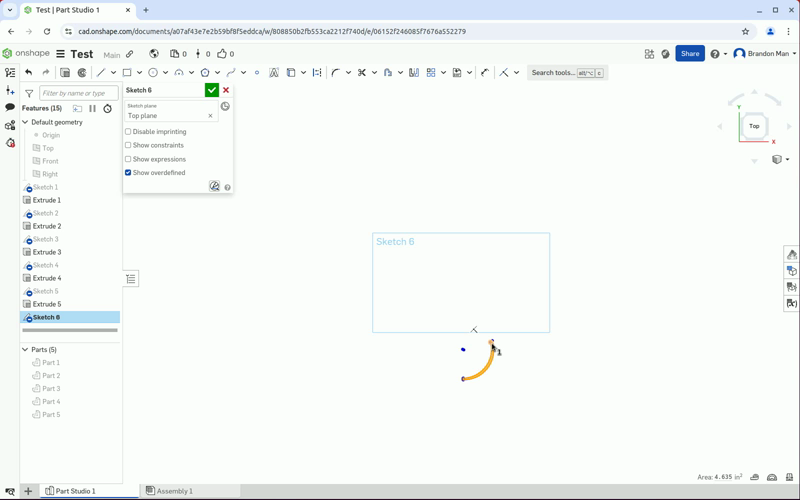
mouse_move(73, 352)
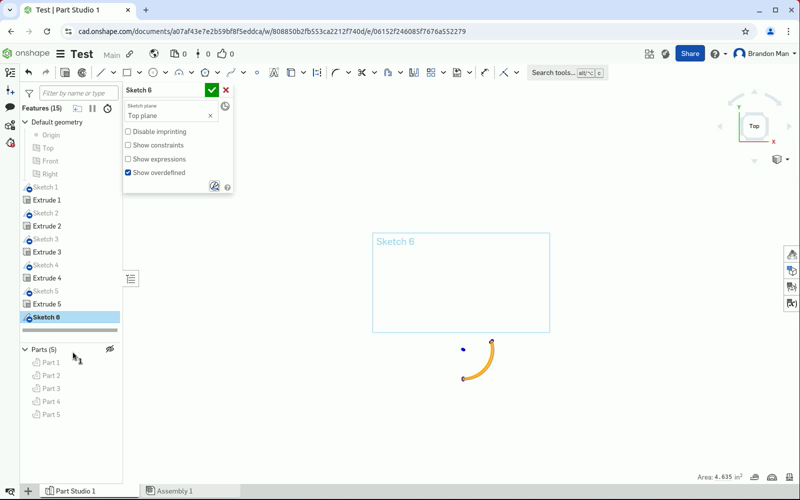
key(shift+y)
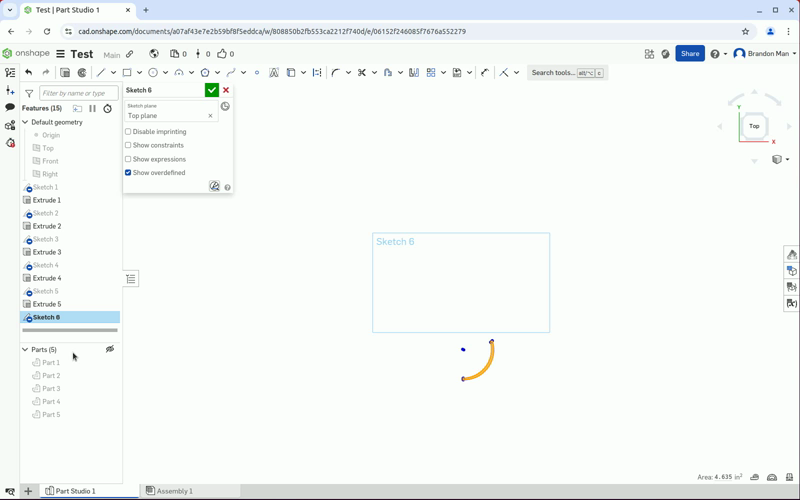
key(shift+e)
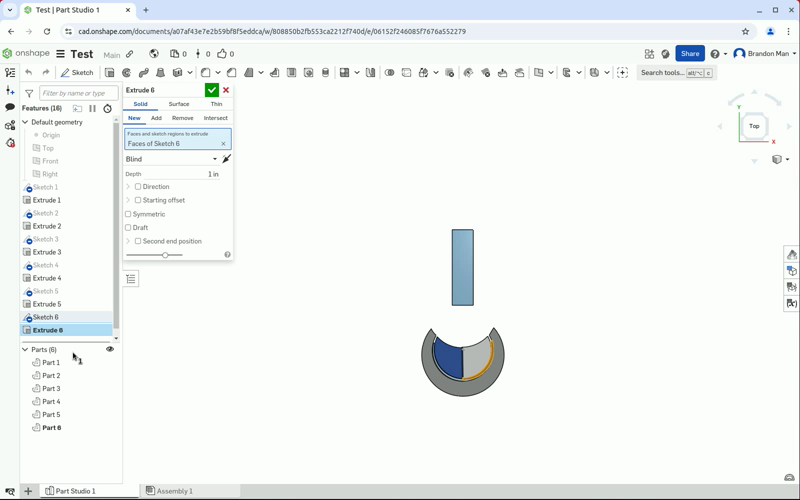
mouse_move(143, 106)
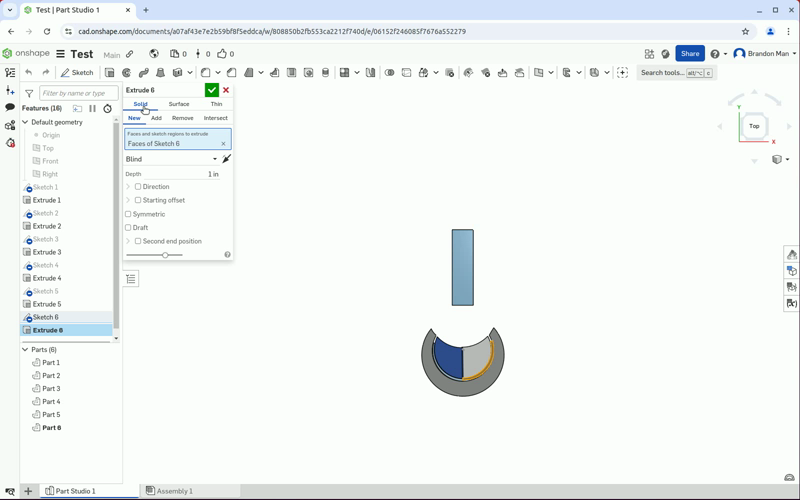
click(143, 106)
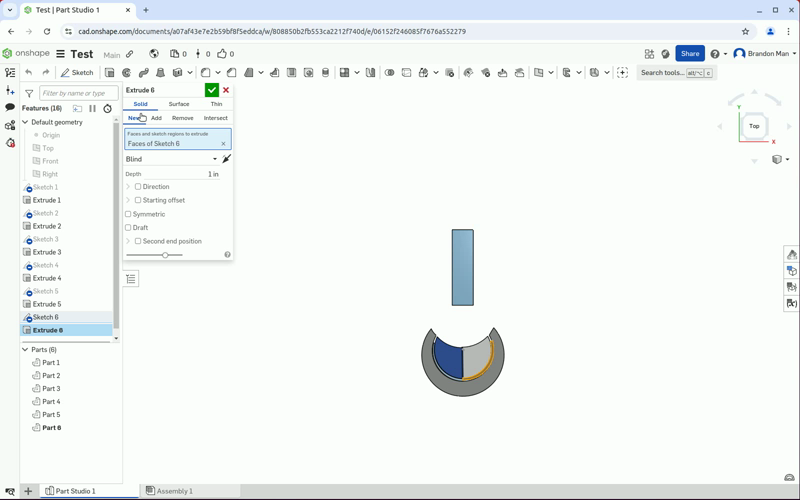
mouse_move(137, 120)
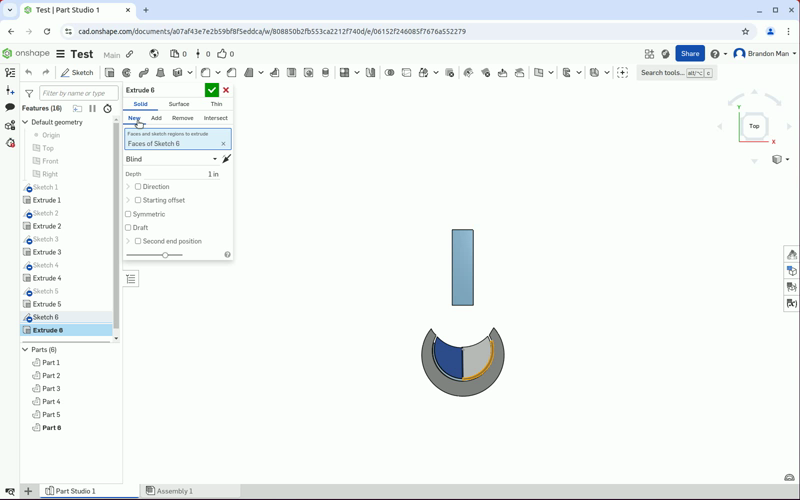
click(137, 120)
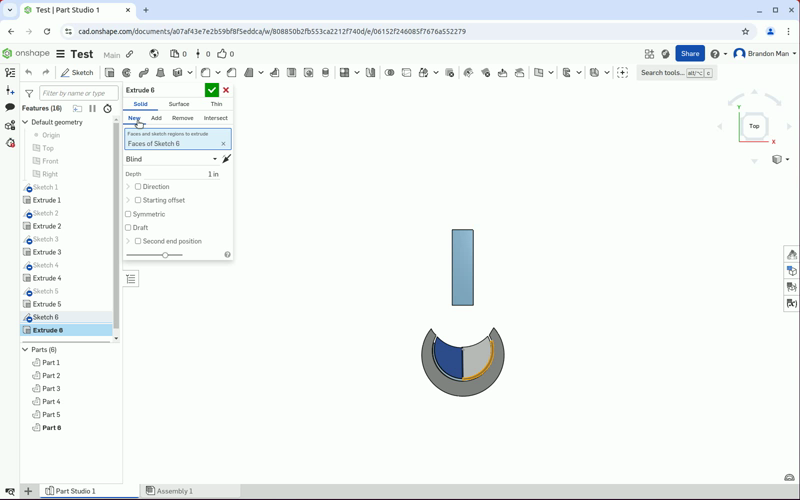
key(tab, 4)
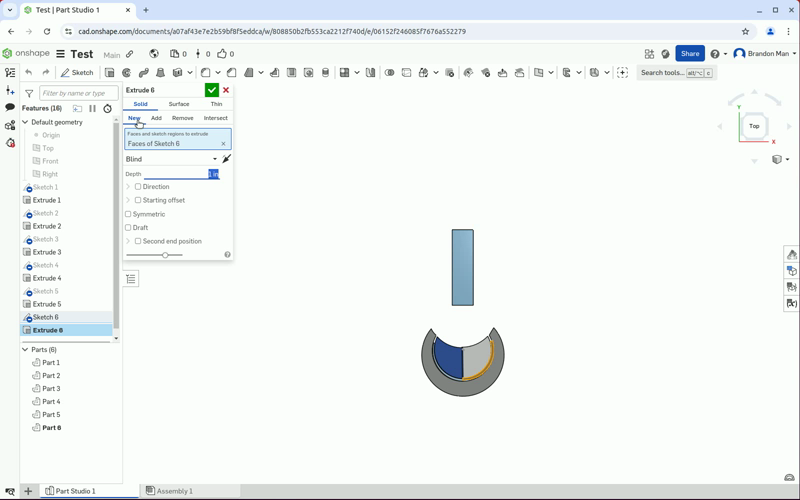
text(0.481)
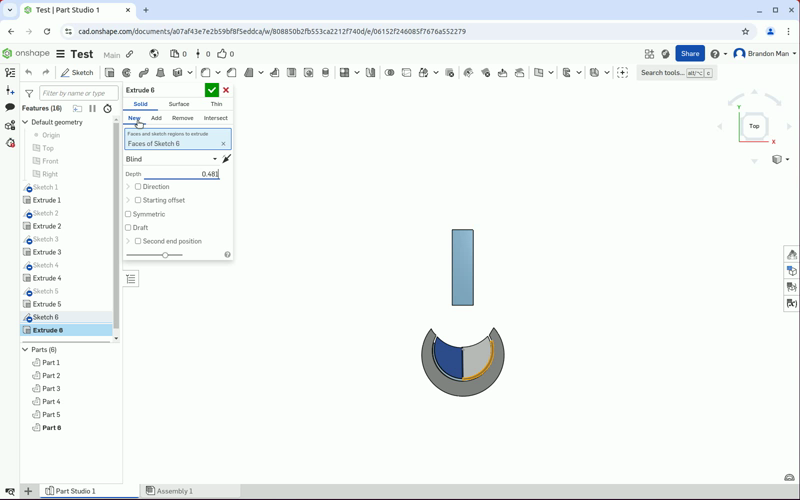
key(enter)
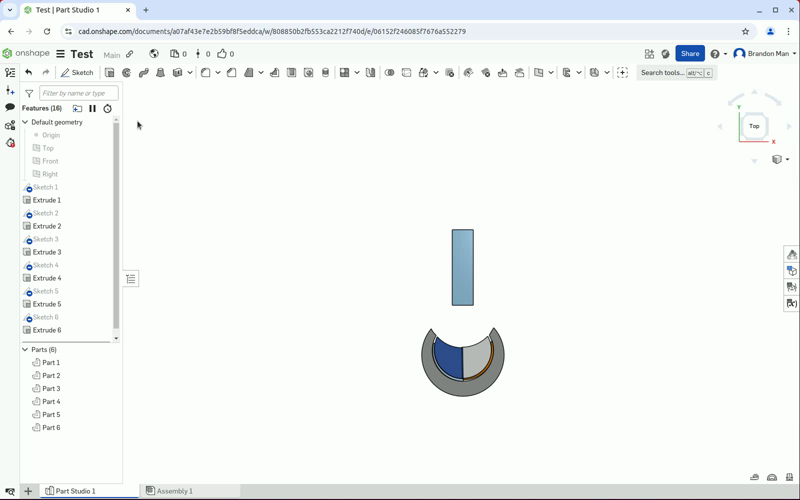
key(shift+h)
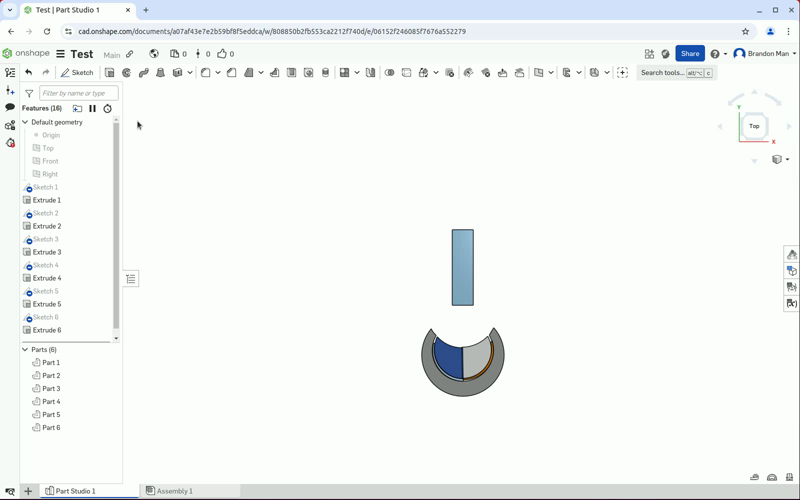
key(shift+h)
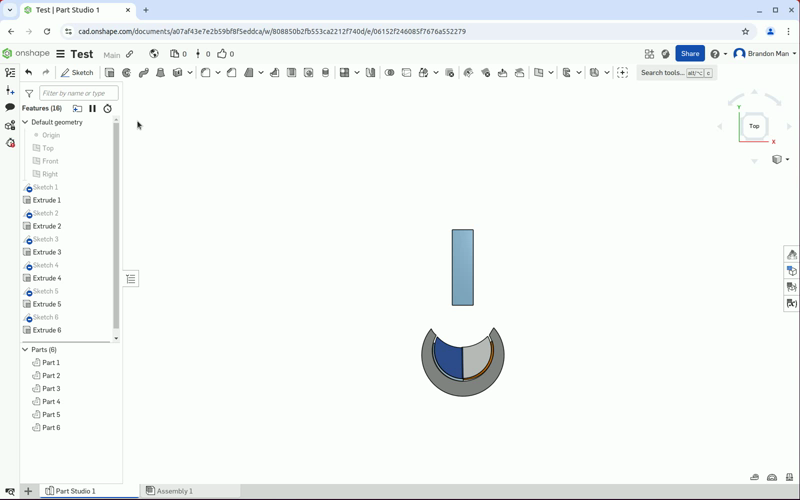
mouse_move(69, 189)
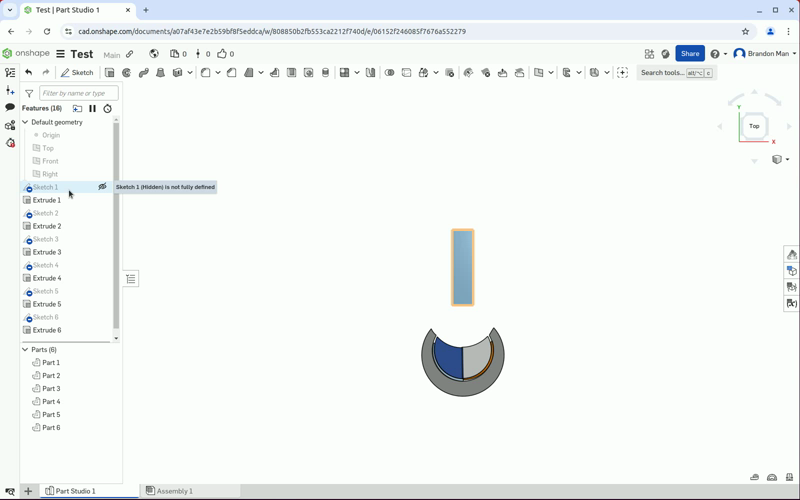
click(69, 189)
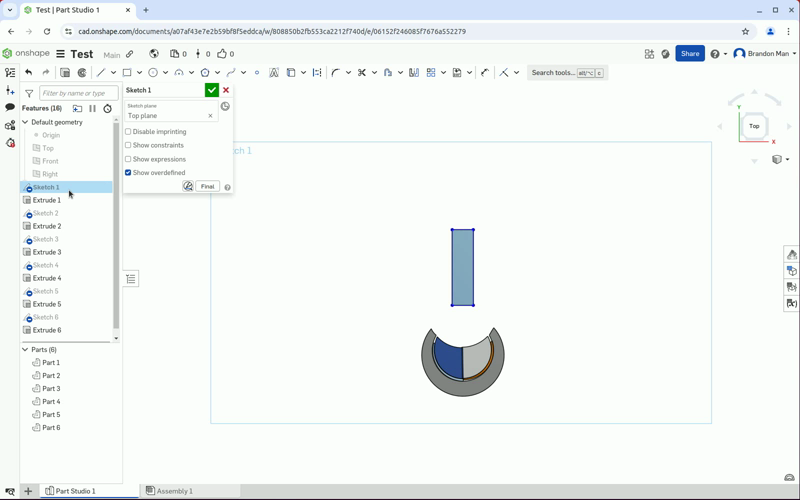
mouse_move(229, 92)
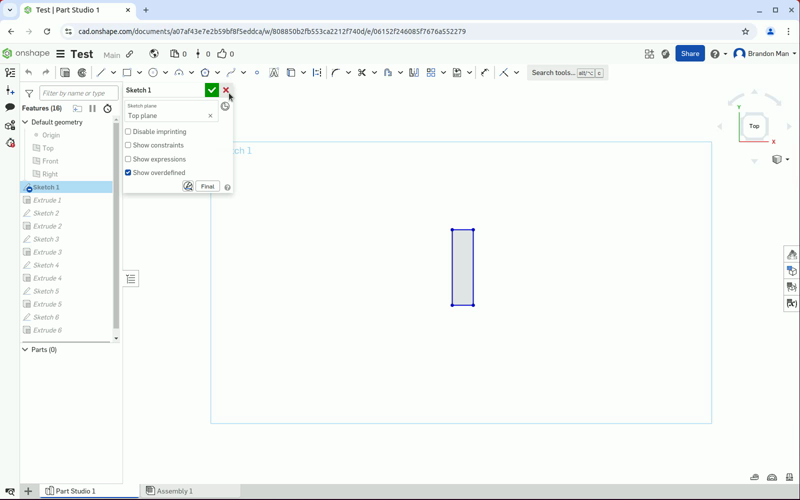
click(229, 92)
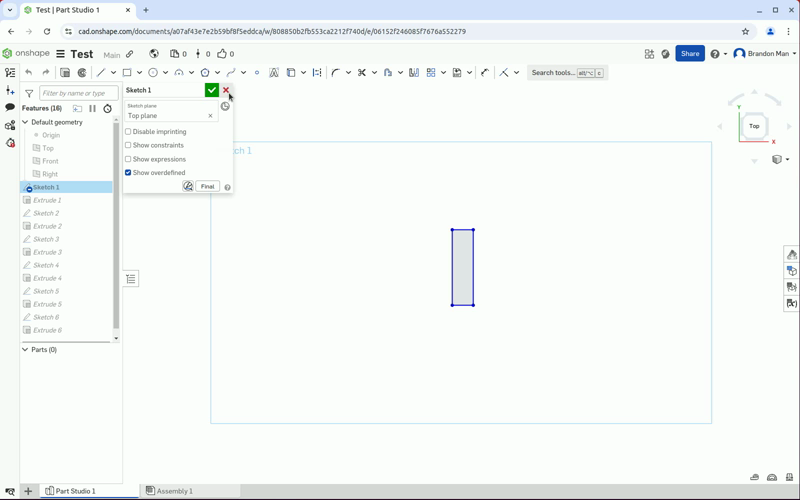
key(shift+s)
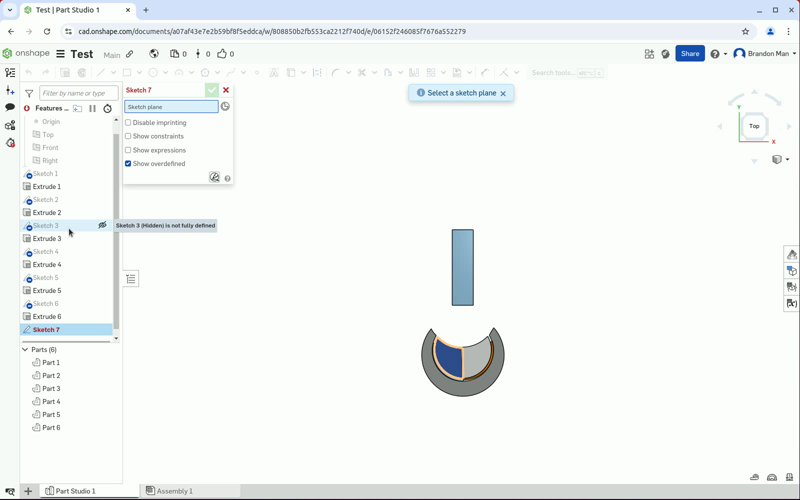
scroll(3)
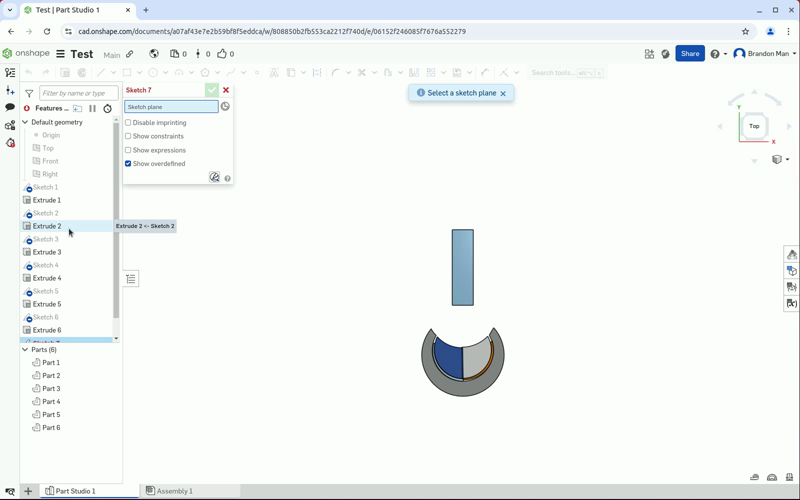
mouse_move(69, 150)
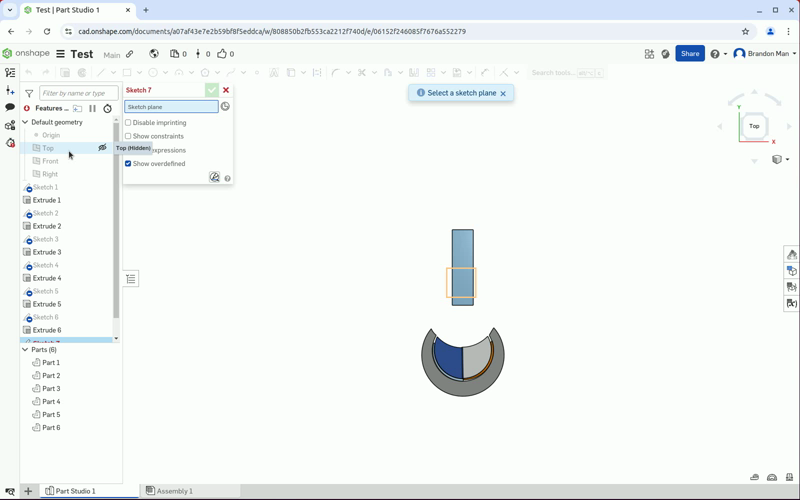
click(69, 150)
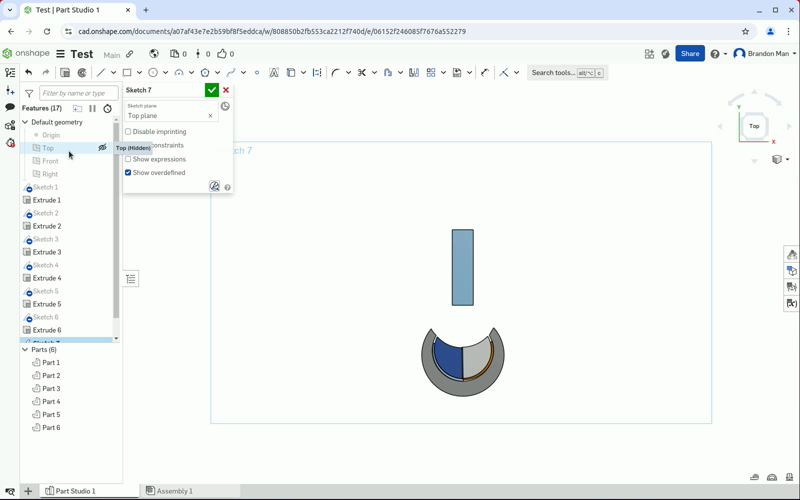
mouse_move(73, 352)
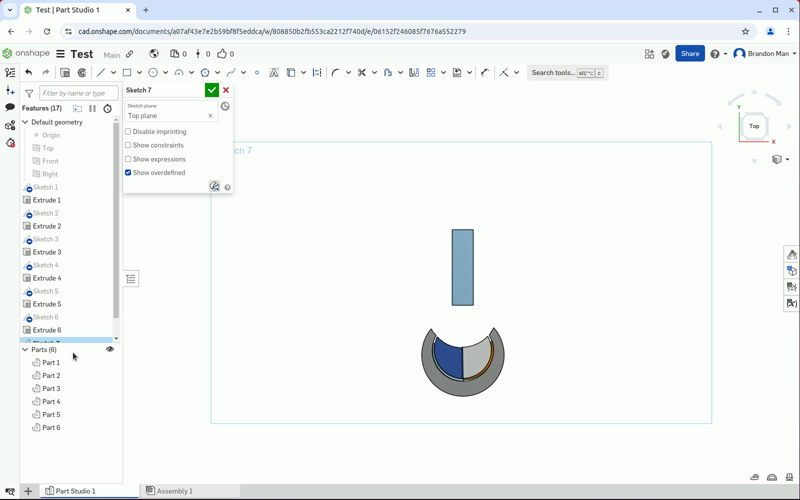
key(y)
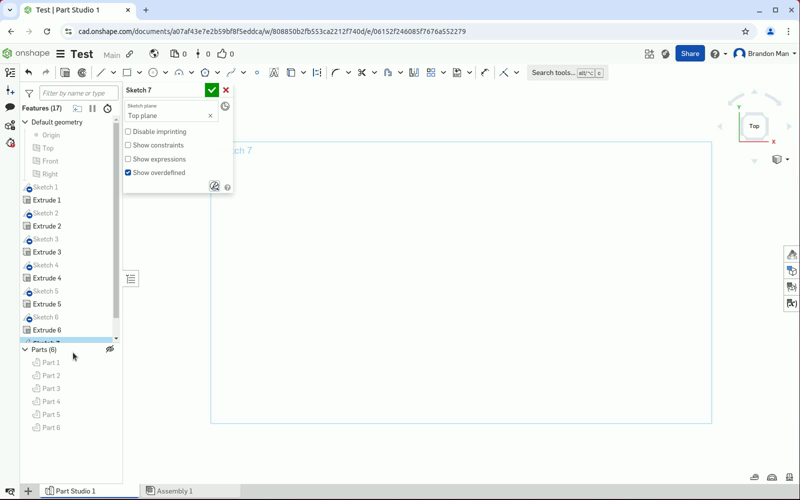
key(a)
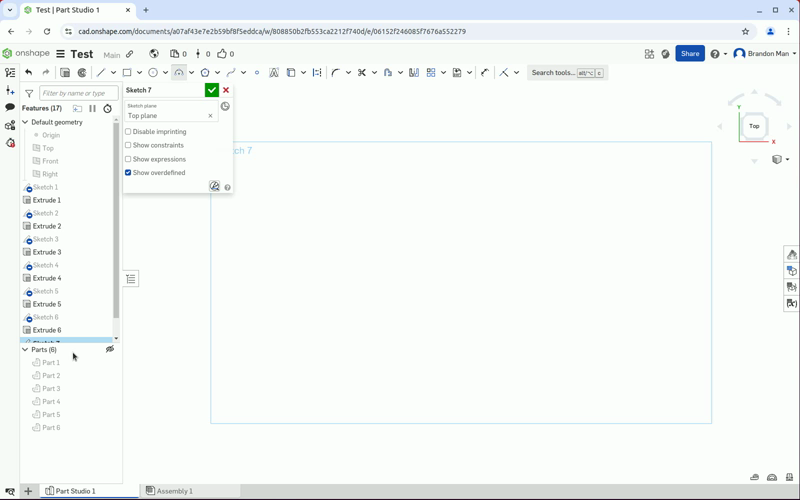
key_down(shift)
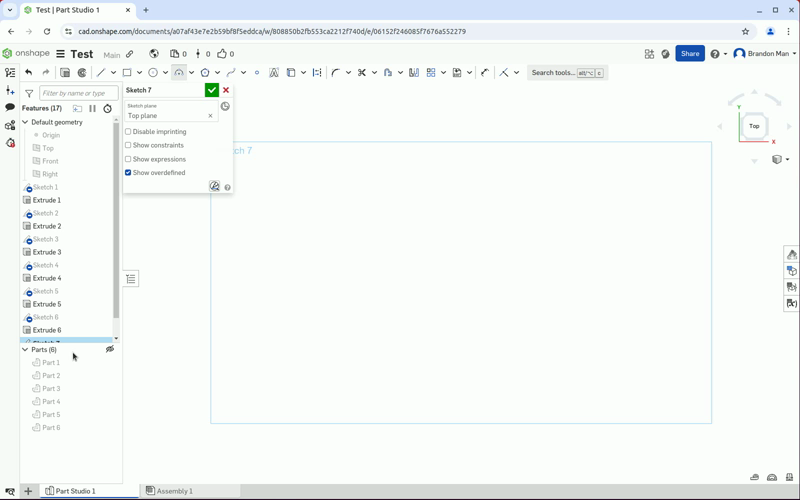
mouse_move(451, 346)
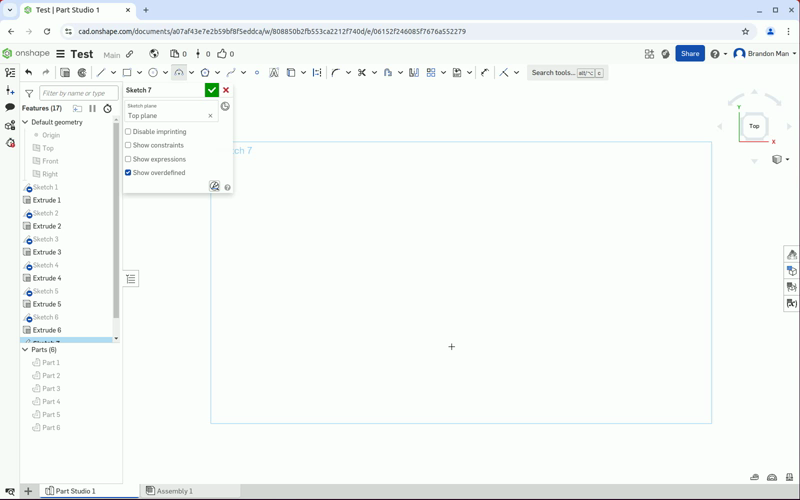
click(451, 346)
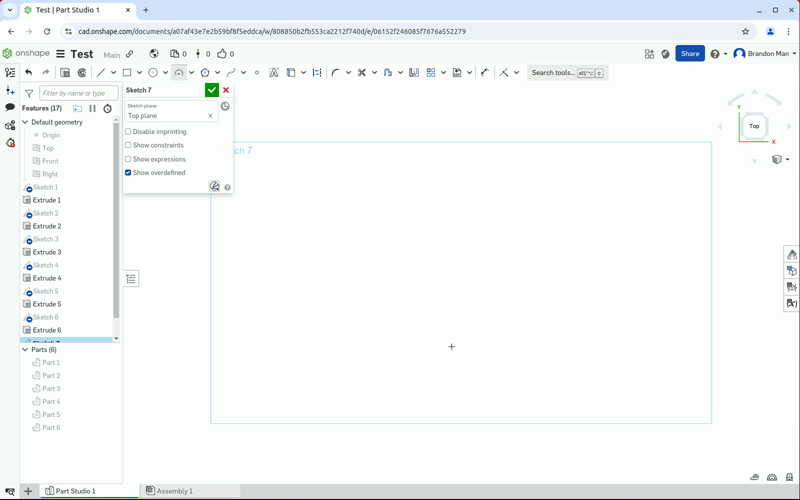
key_up(shift)
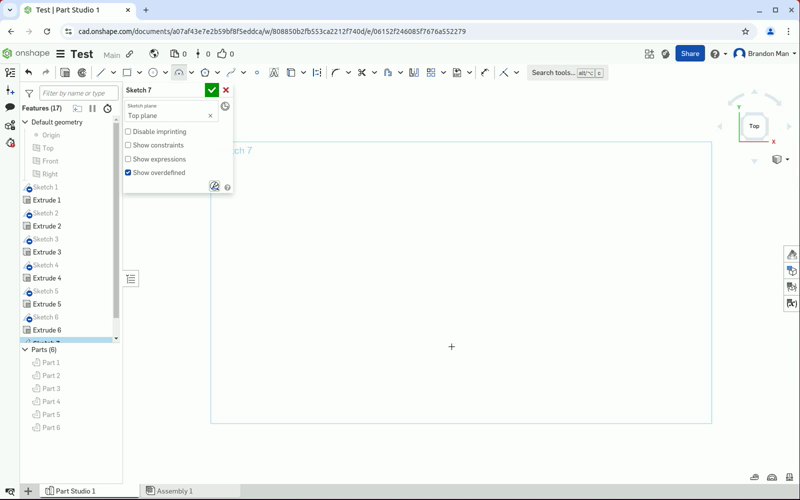
key_down(shift)
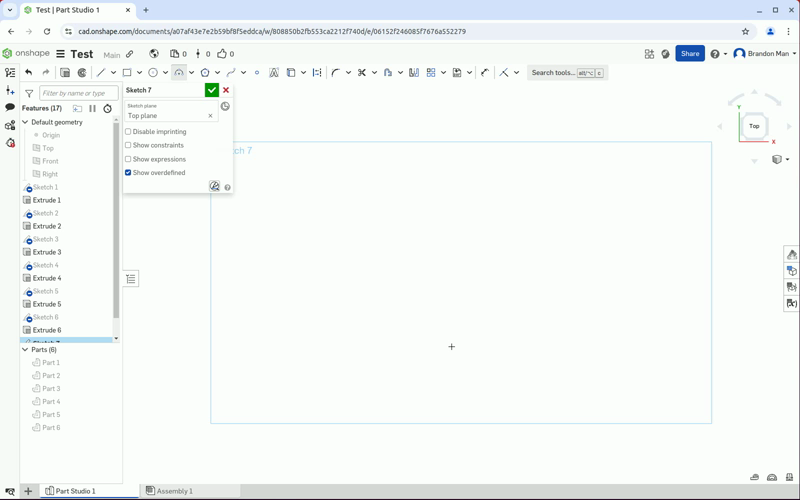
mouse_move(472, 346)
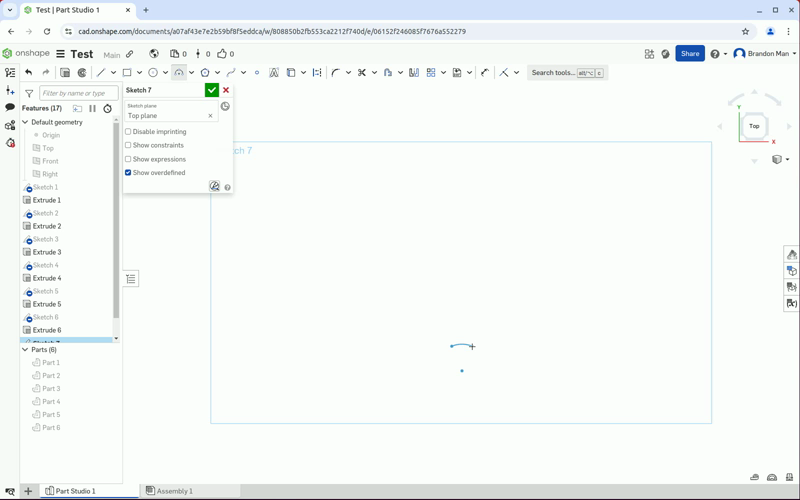
click(472, 346)
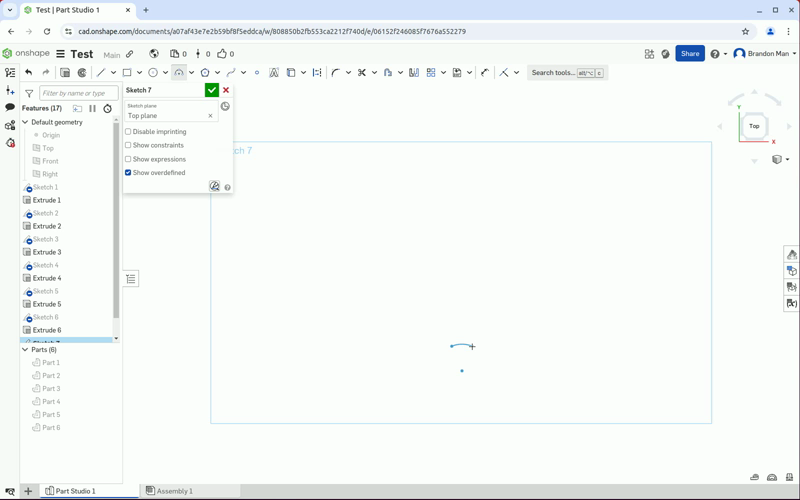
mouse_move(461, 347)
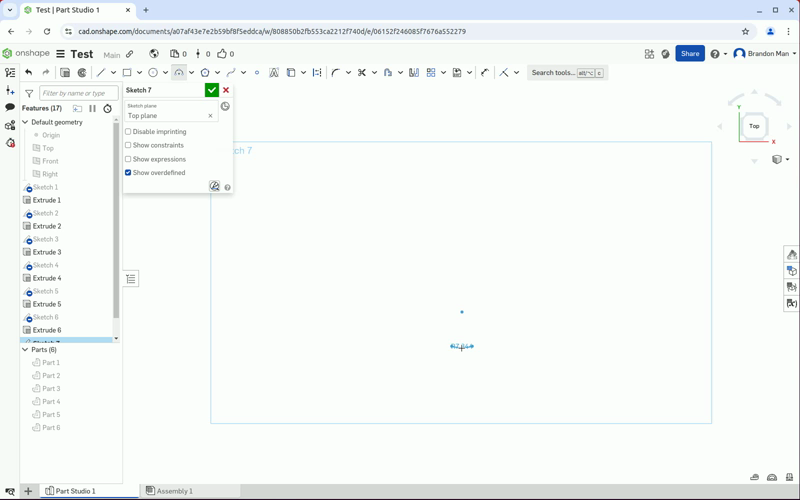
click(461, 347)
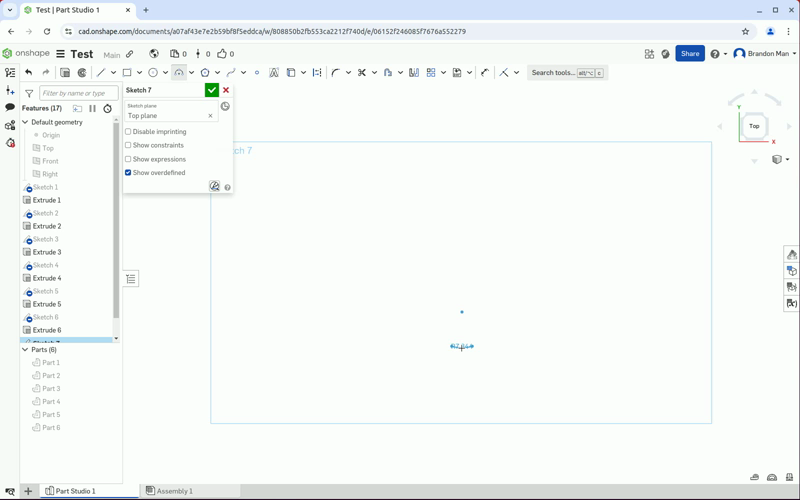
key_up(shift)
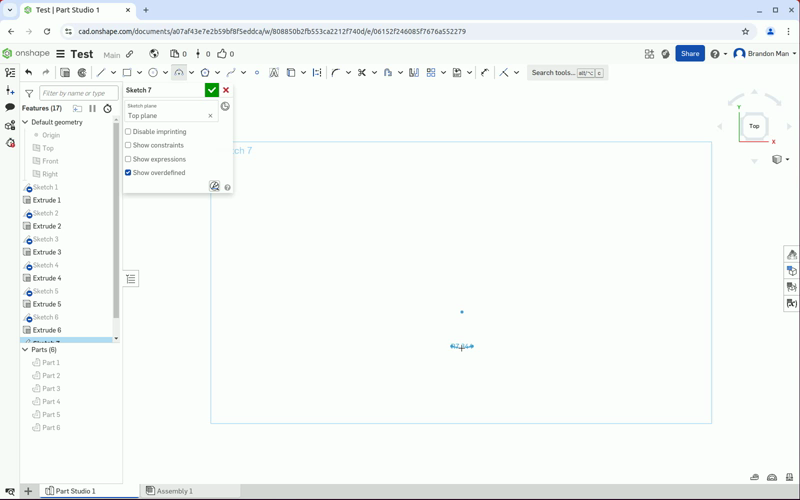
key(esc)
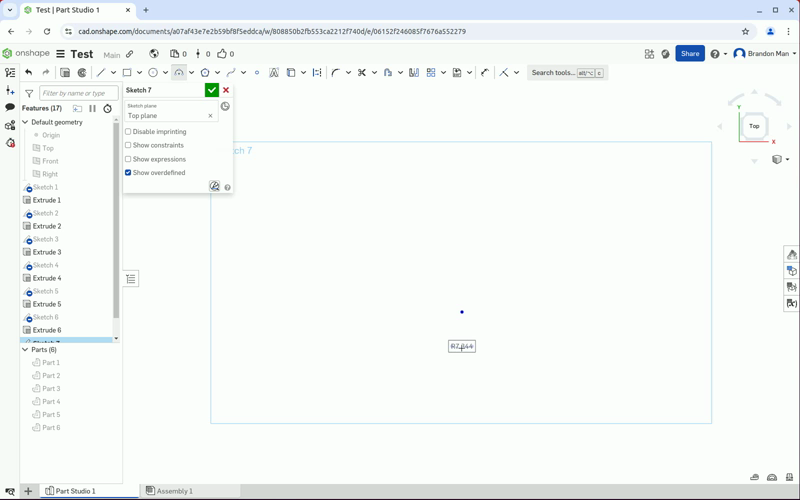
key(l)
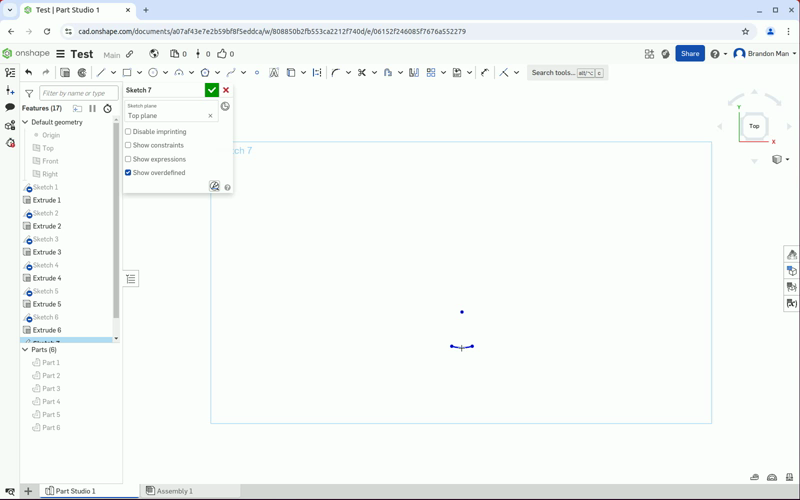
mouse_move(472, 346)
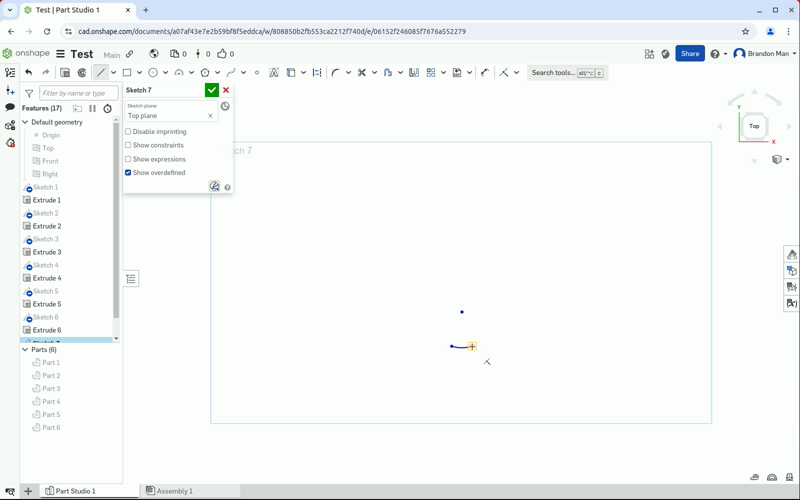
click(472, 346)
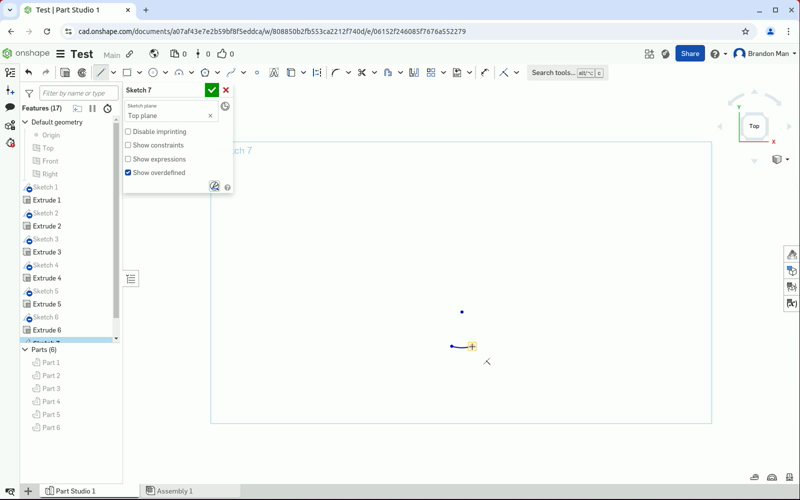
key_down(shift)
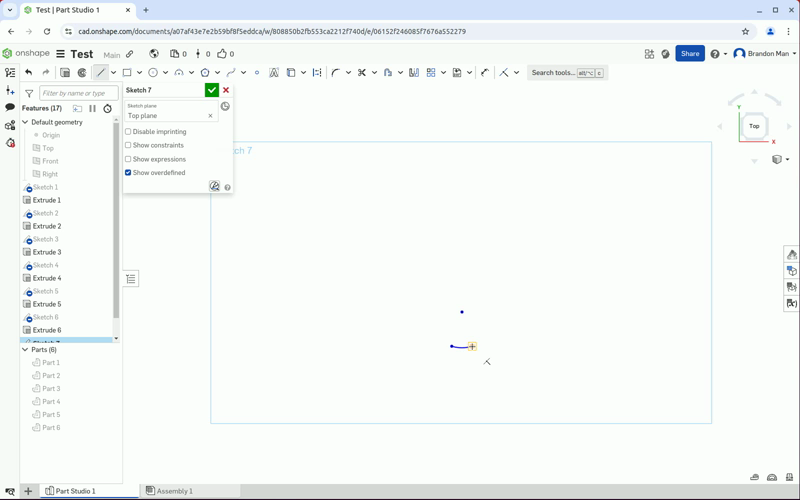
mouse_move(502, 346)
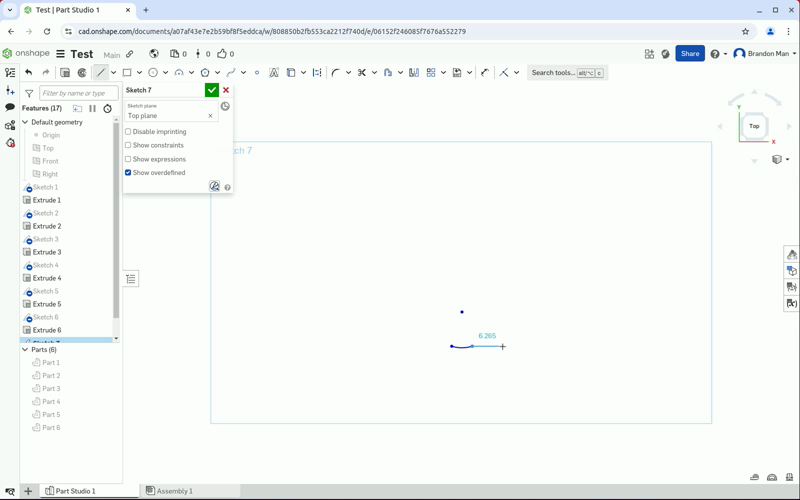
mouse_move(472, 311)
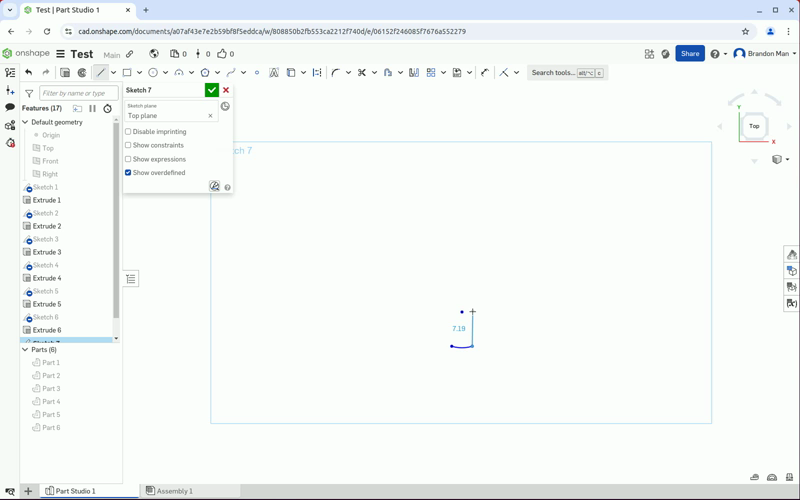
click(472, 311)
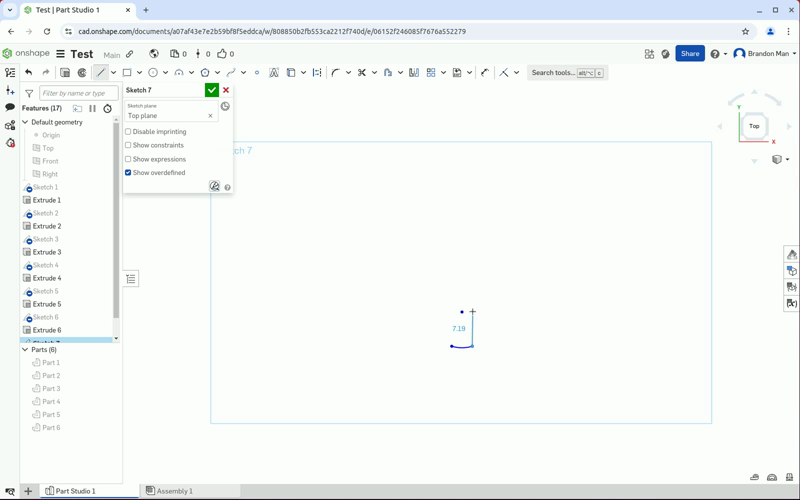
key_up(shift)
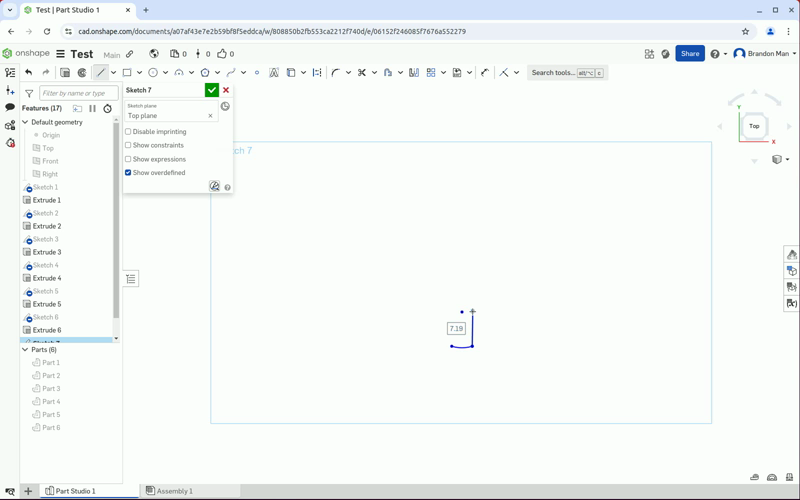
key_down(shift)
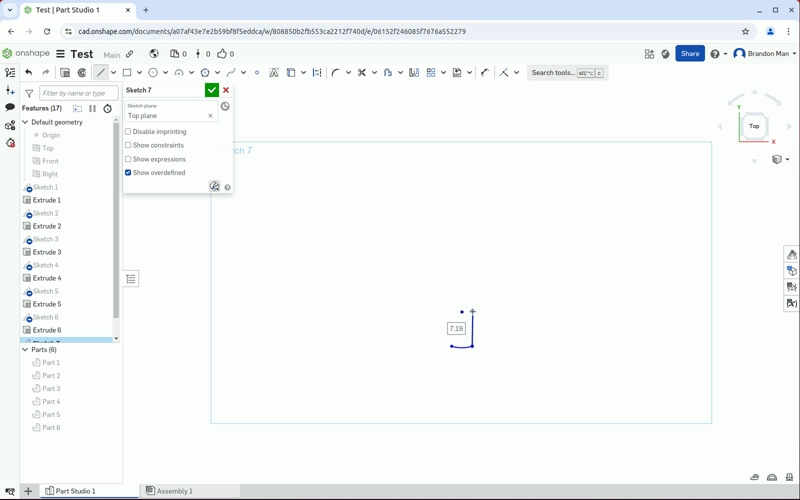
mouse_move(502, 311)
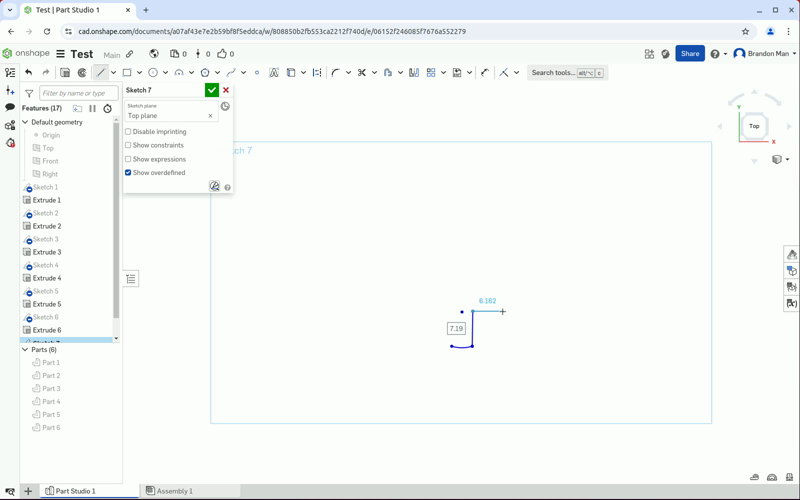
mouse_move(451, 311)
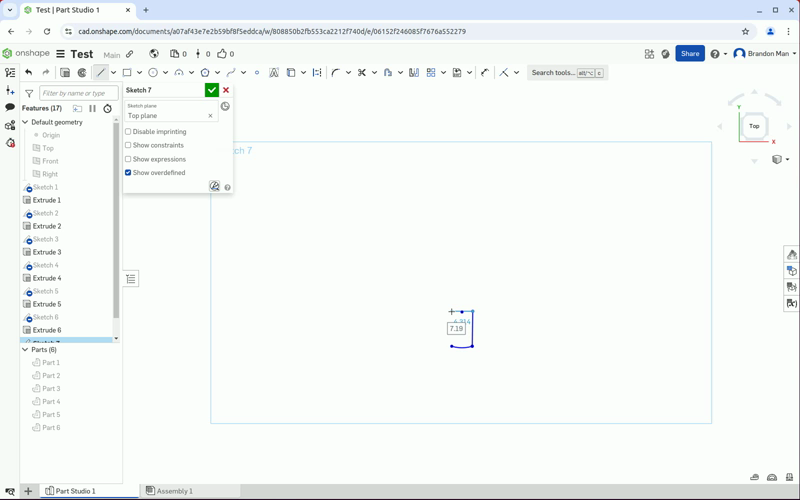
click(451, 311)
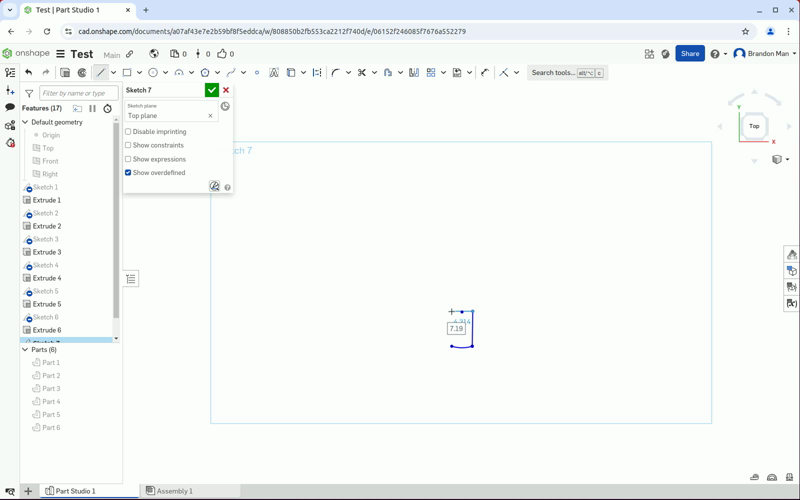
key_up(shift)
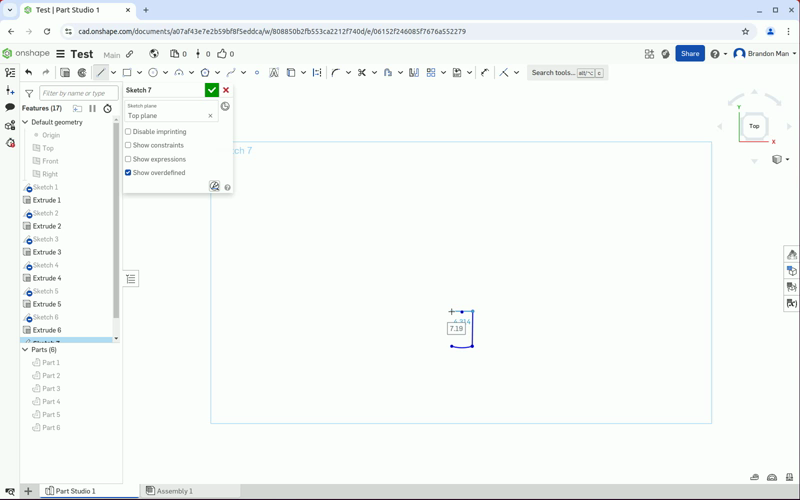
mouse_move(481, 311)
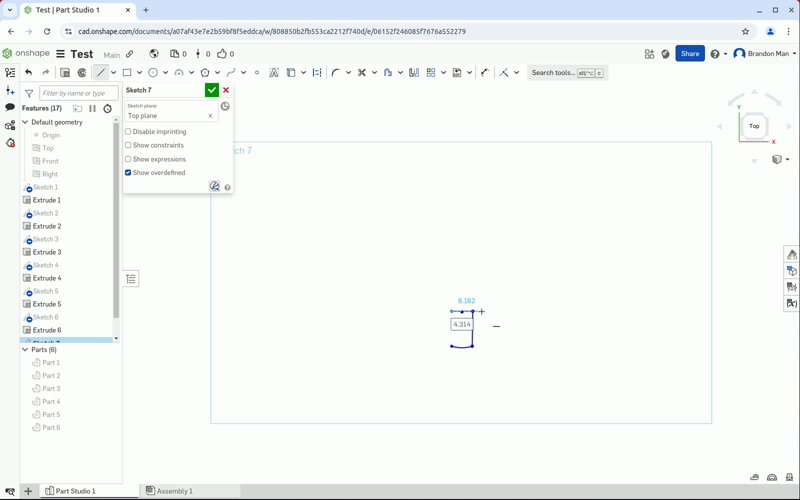
key_down(shift)
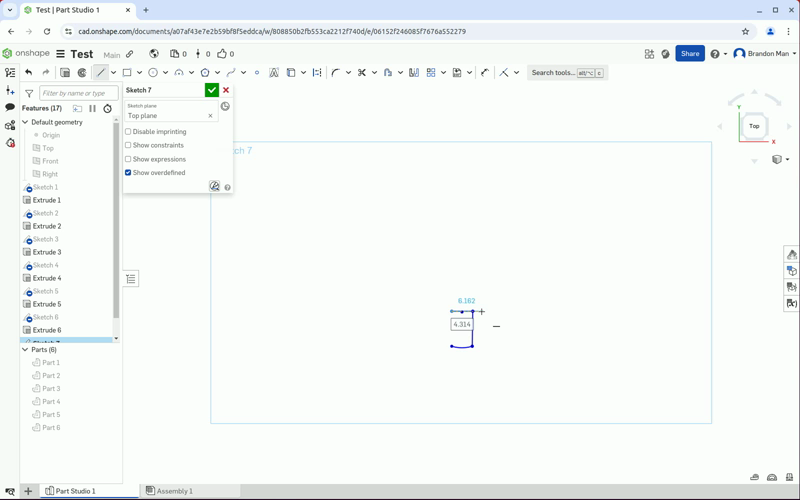
mouse_move(451, 346)
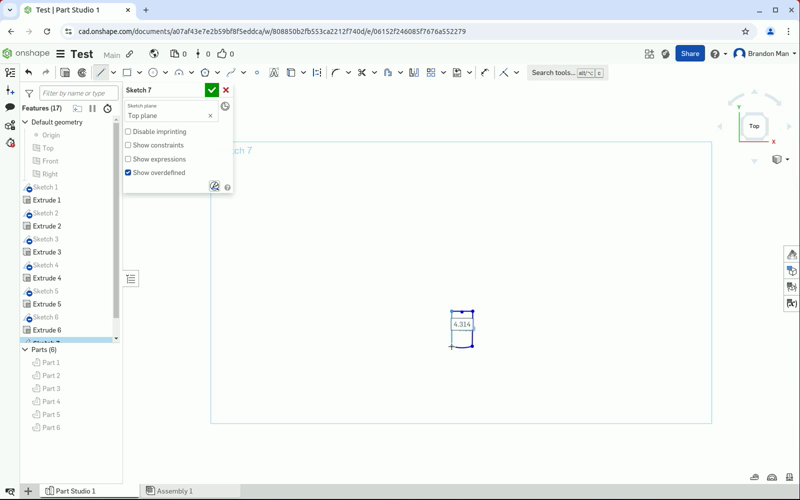
key_up(shift)
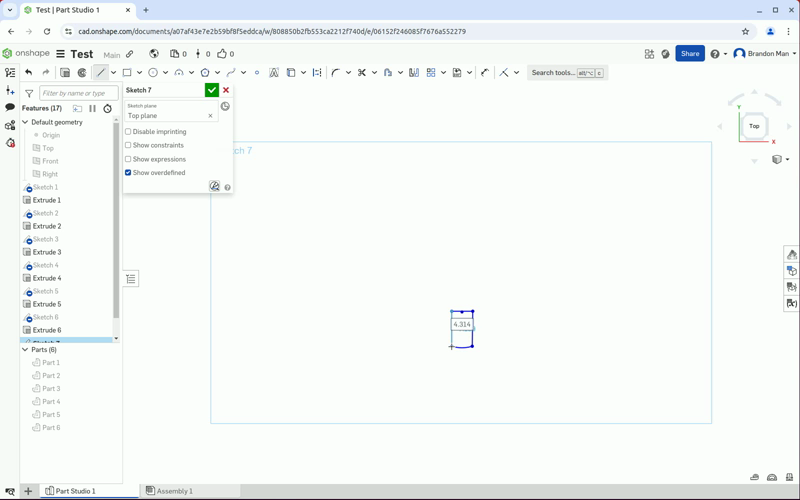
click(451, 346)
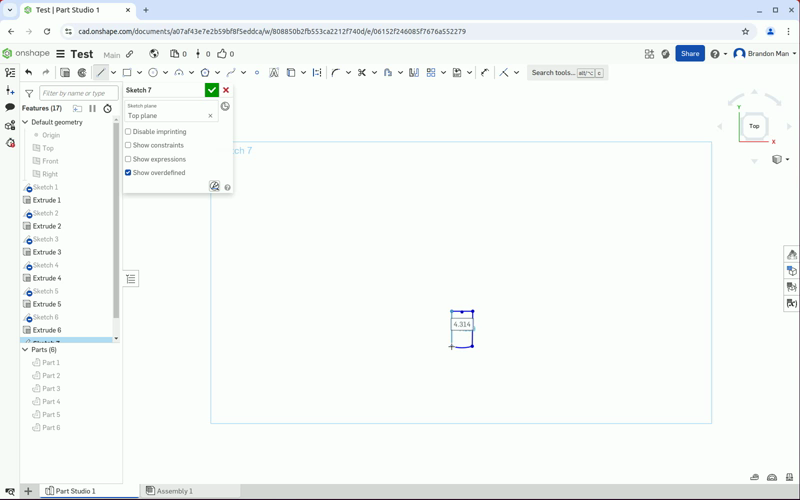
key(esc)
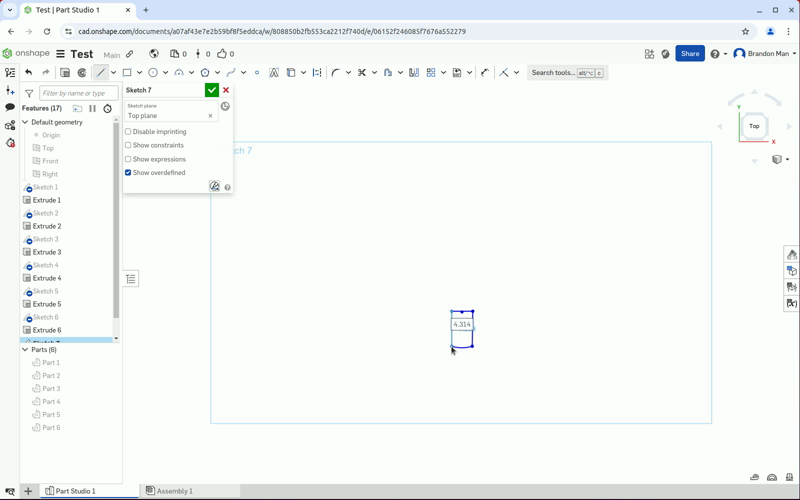
mouse_move(457, 327)
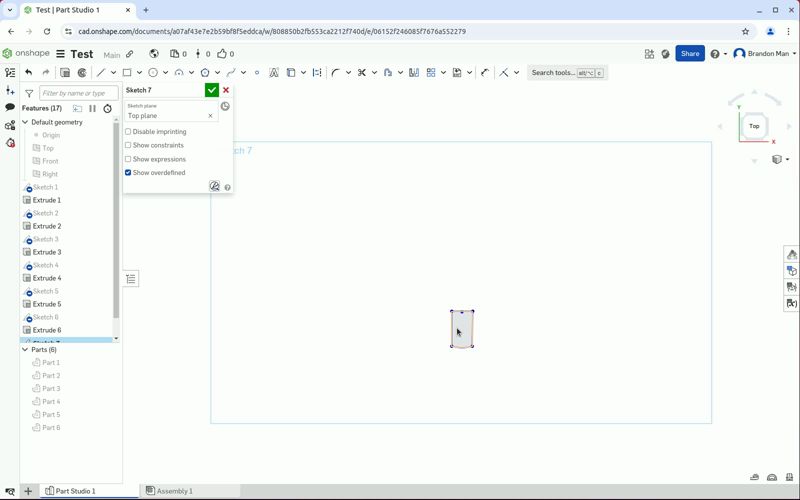
scroll(6)
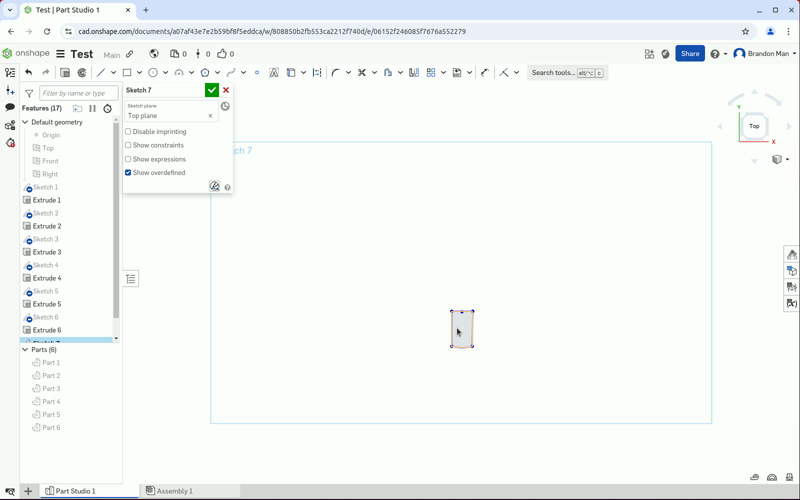
scroll(6)
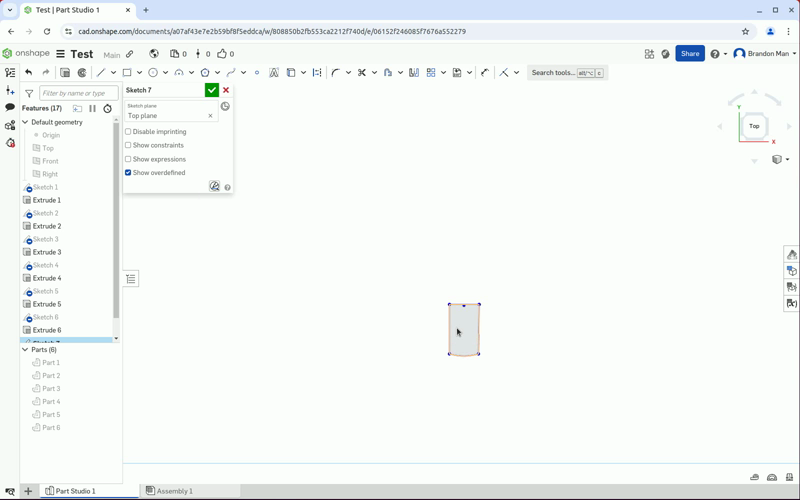
scroll(6)
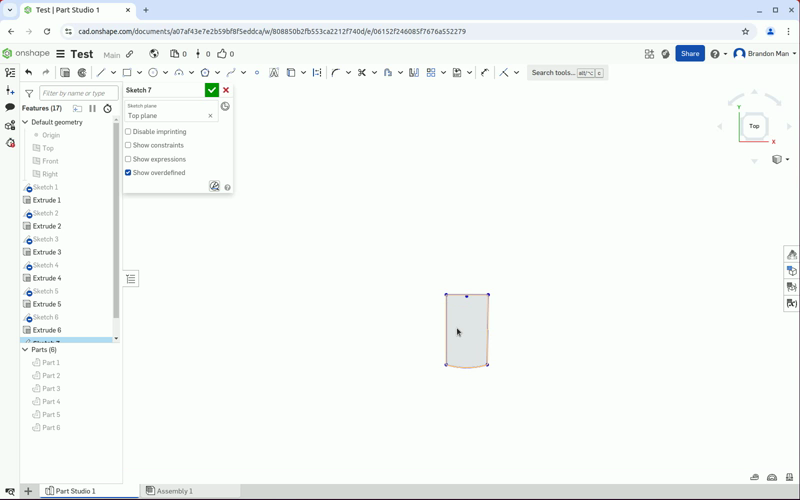
scroll(6)
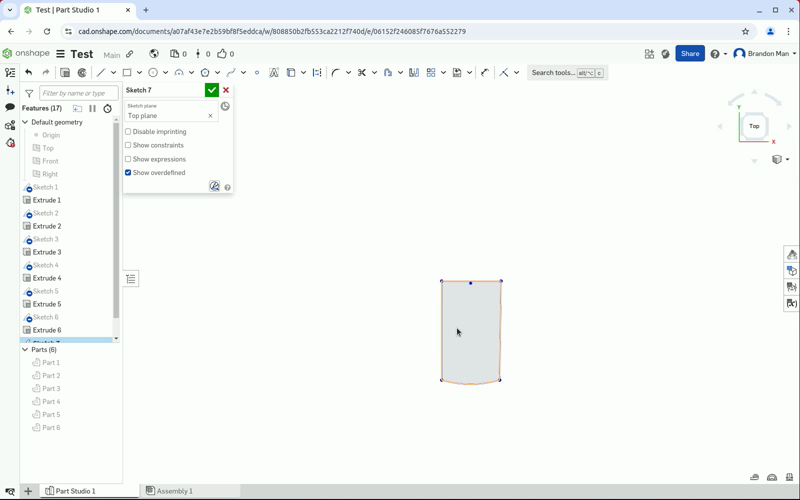
scroll(6)
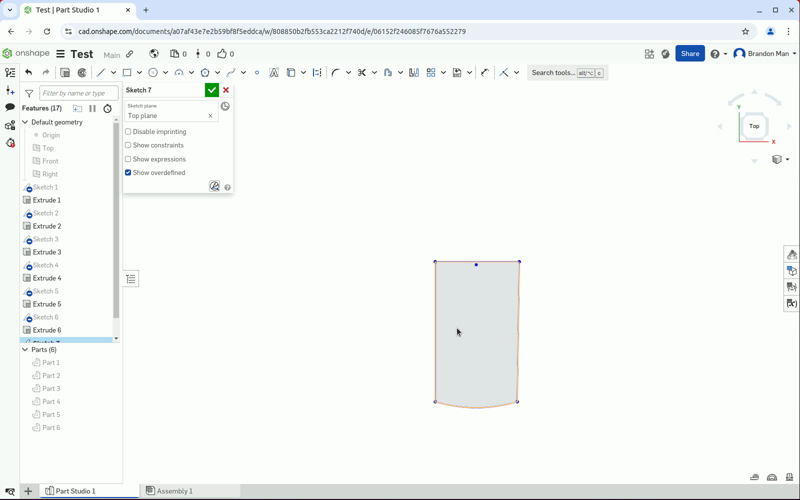
scroll(6)
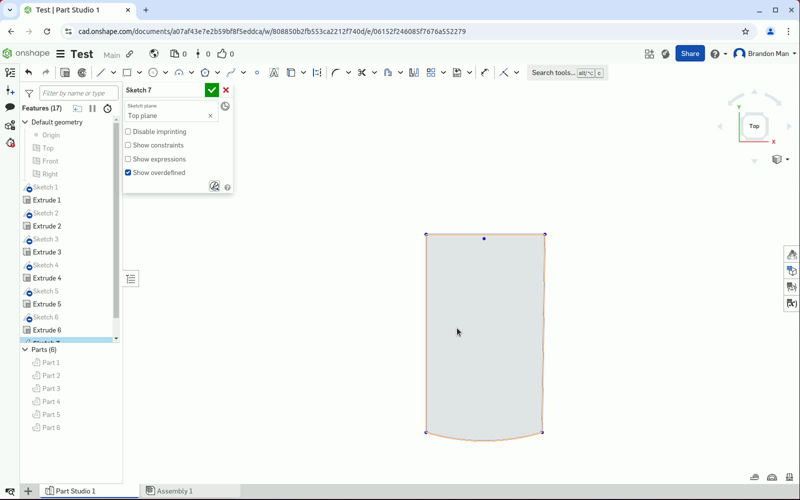
scroll(6)
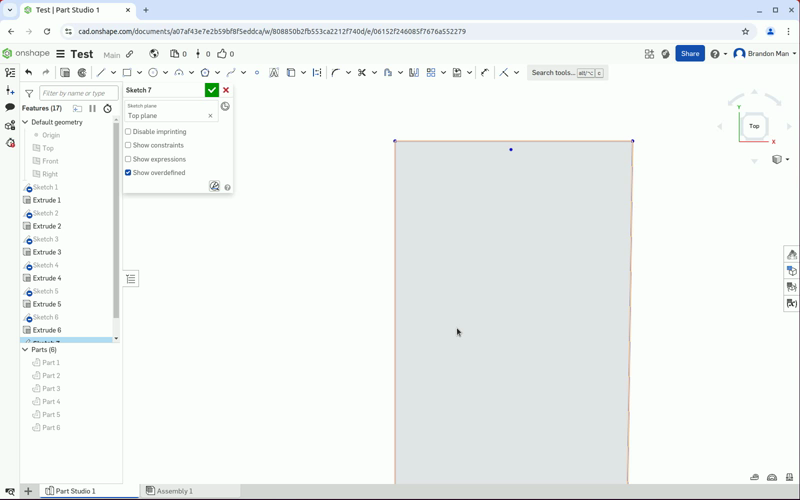
click(457, 327)
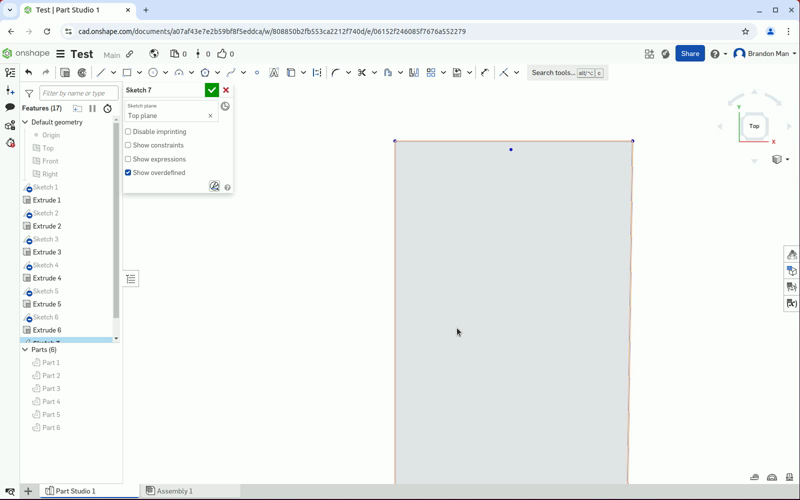
scroll(-6)
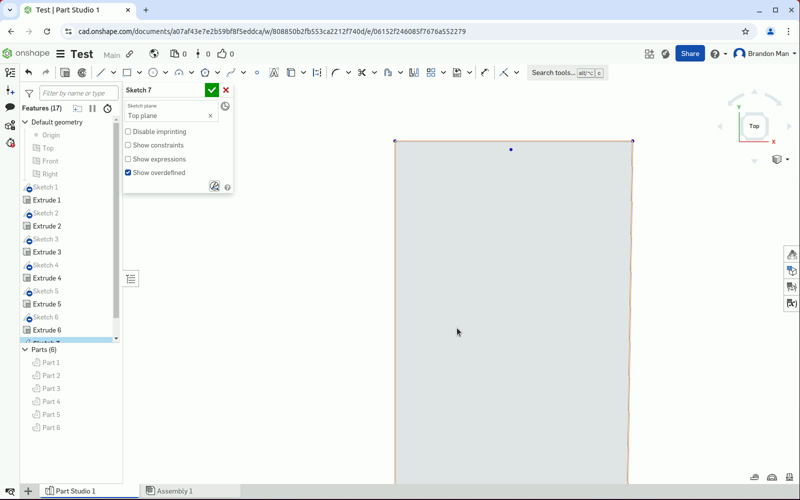
scroll(-6)
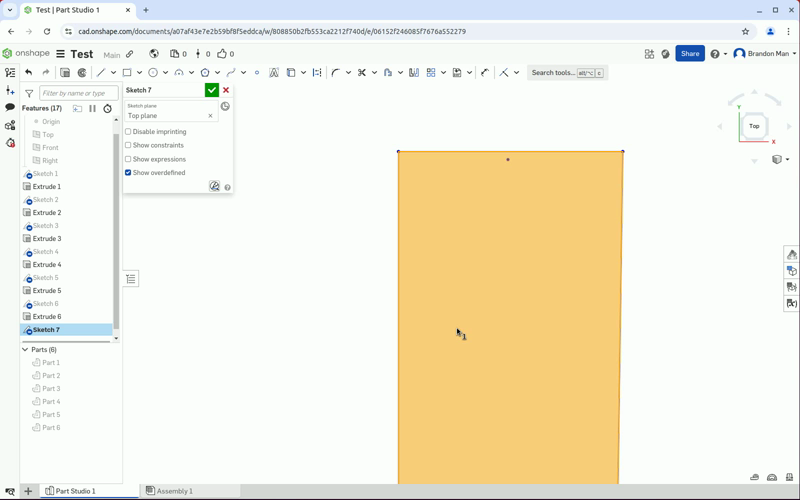
scroll(-6)
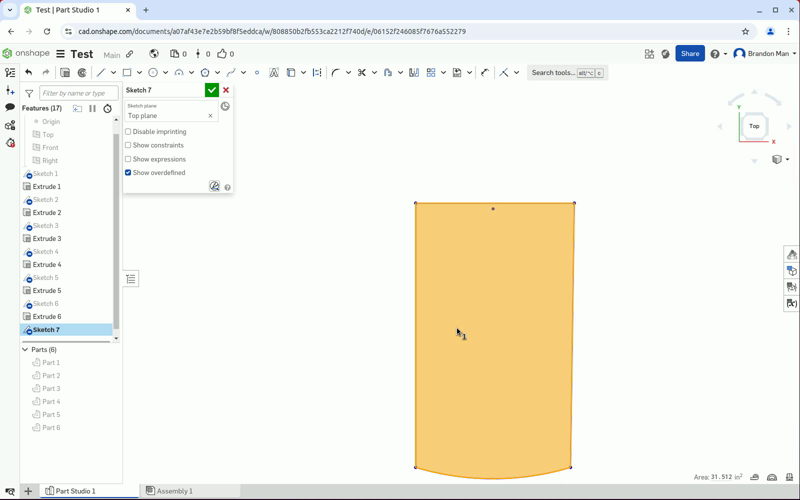
scroll(-6)
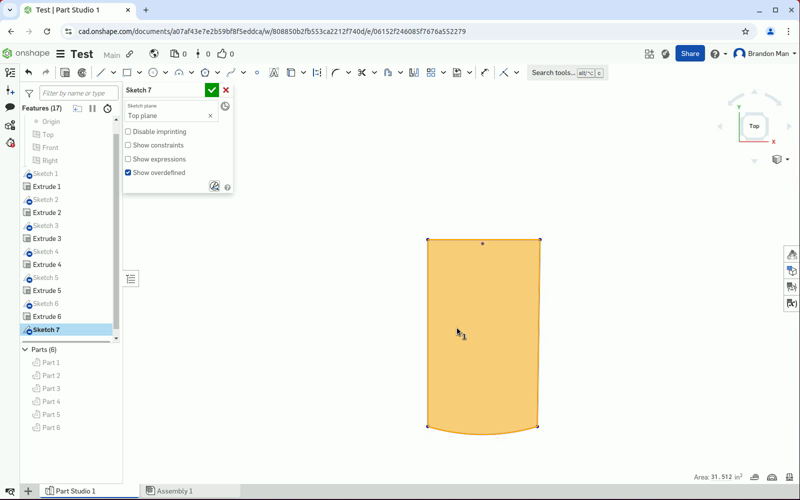
scroll(-6)
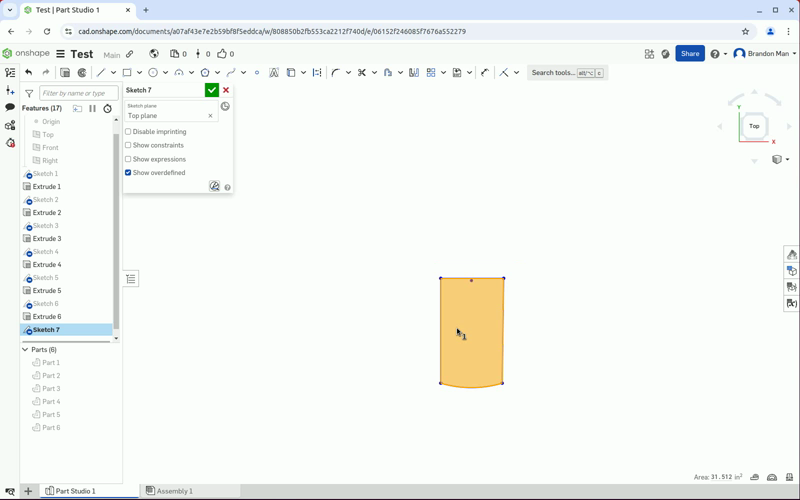
scroll(-6)
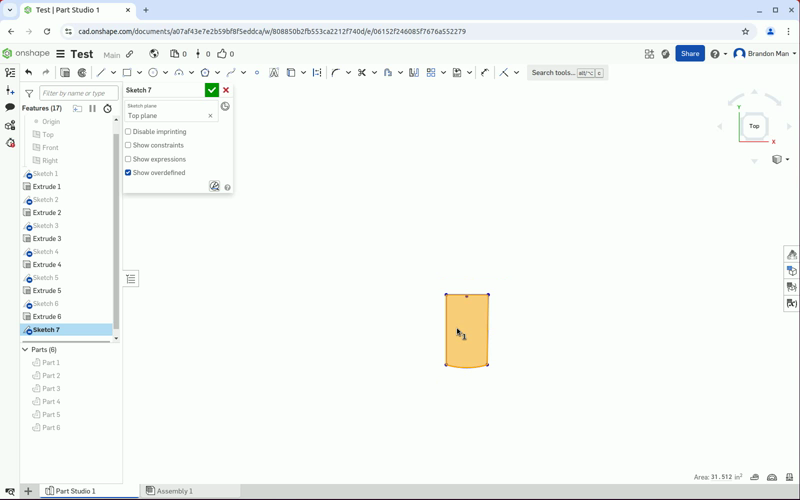
scroll(-6)
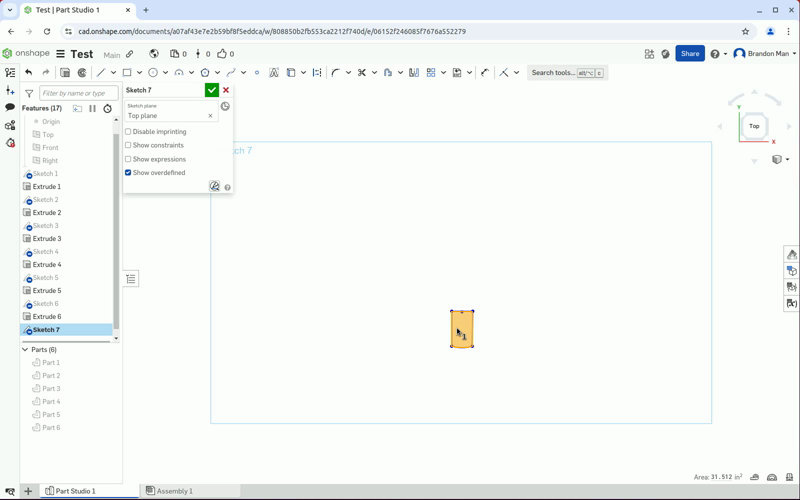
mouse_move(73, 352)
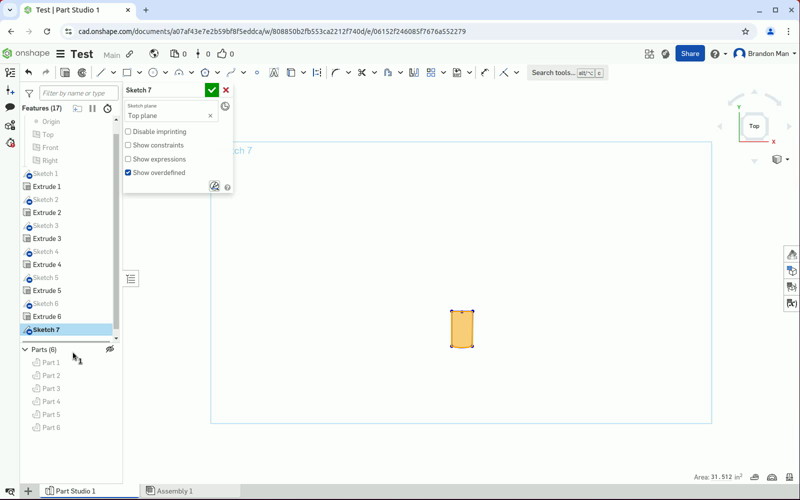
key(shift+y)
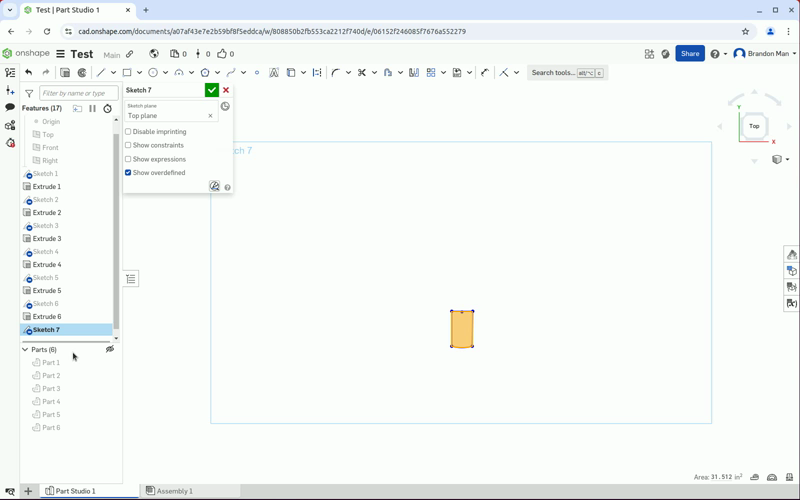
key(shift+e)
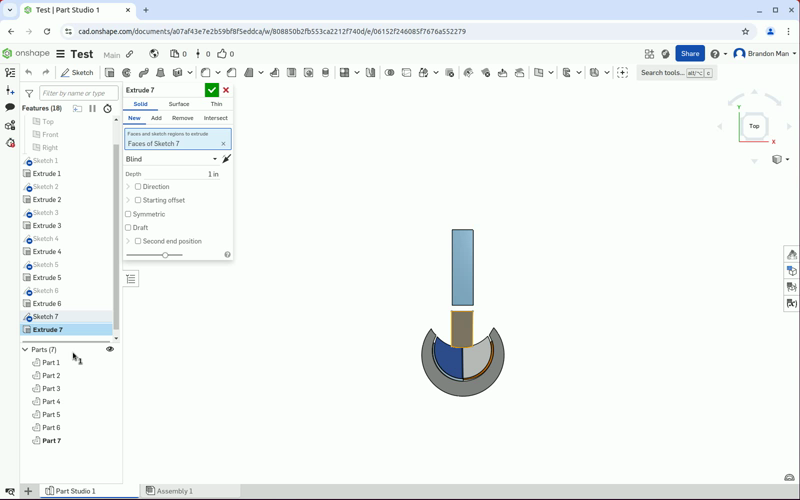
mouse_move(143, 106)
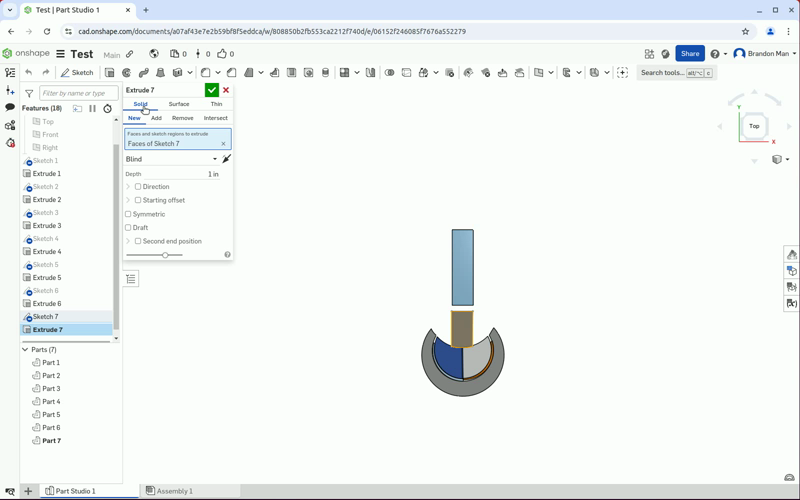
click(143, 106)
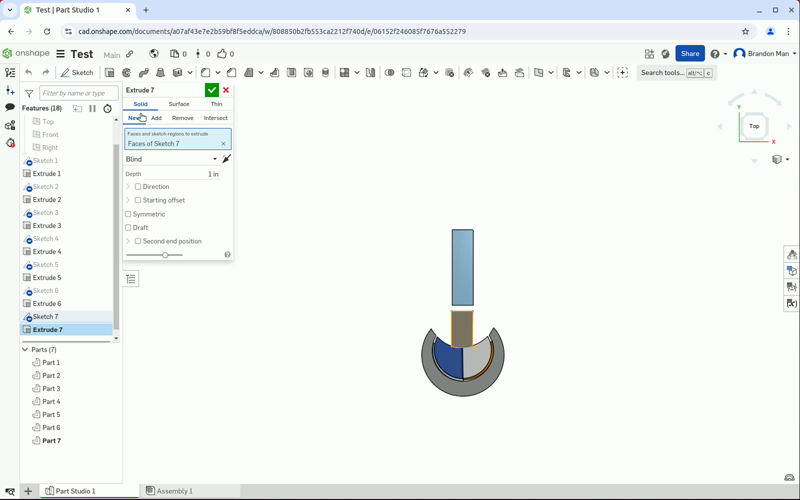
mouse_move(137, 120)
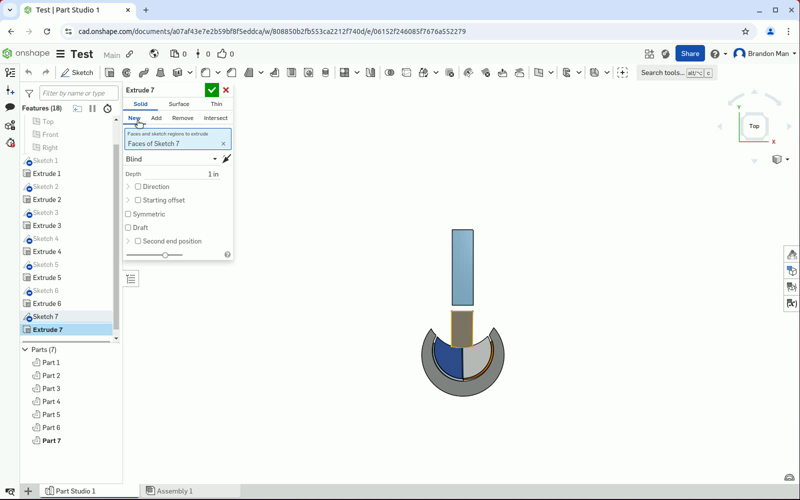
click(137, 120)
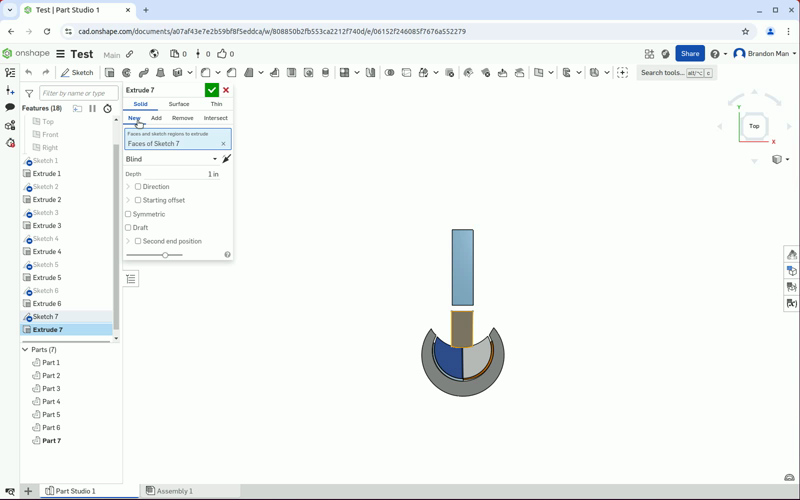
key(tab, 4)
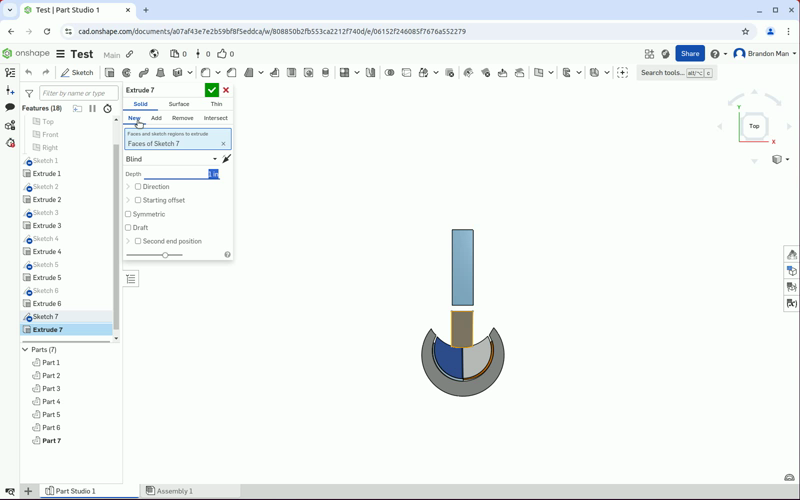
text(0.481)
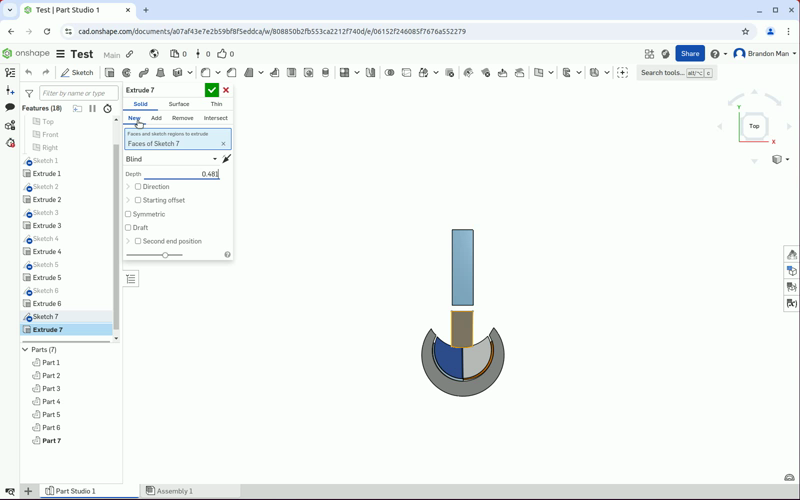
key(enter)
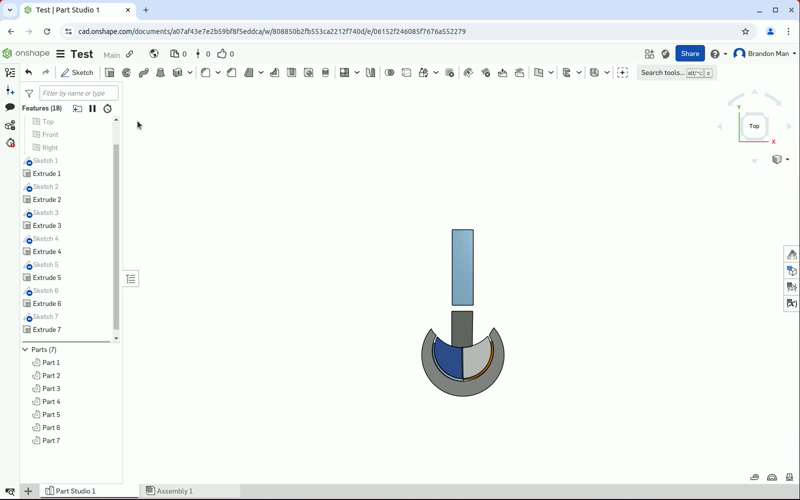
key(shift+h)
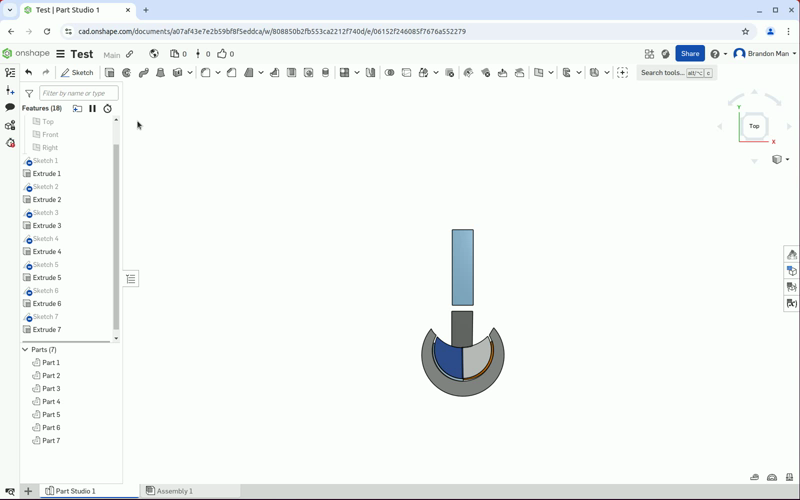
key(shift+h)
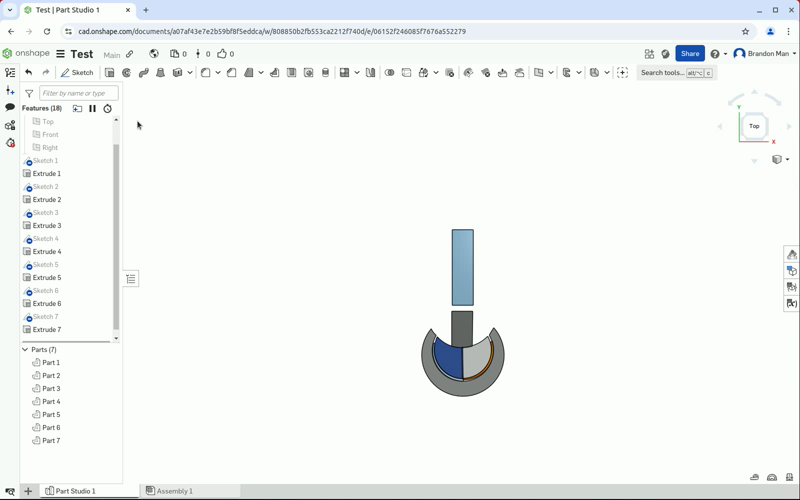
mouse_move(69, 163)
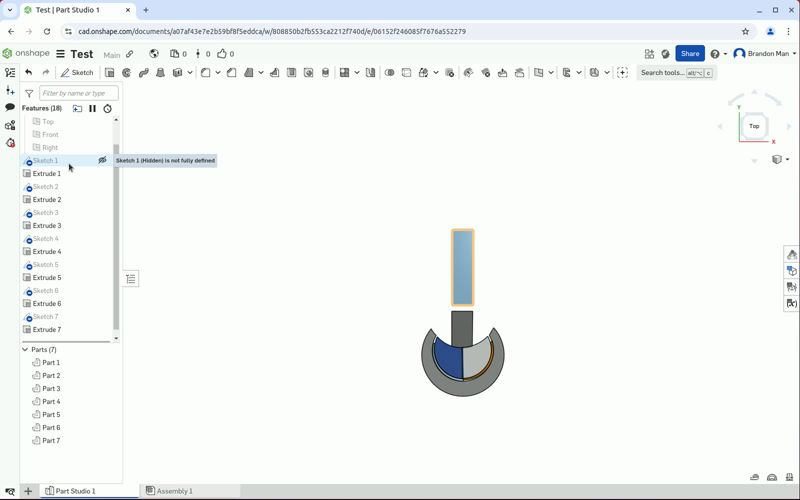
click(69, 163)
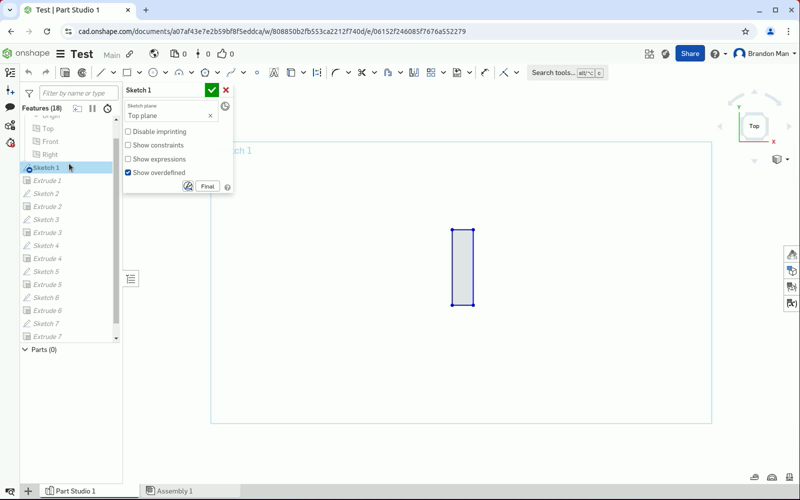
mouse_move(229, 92)
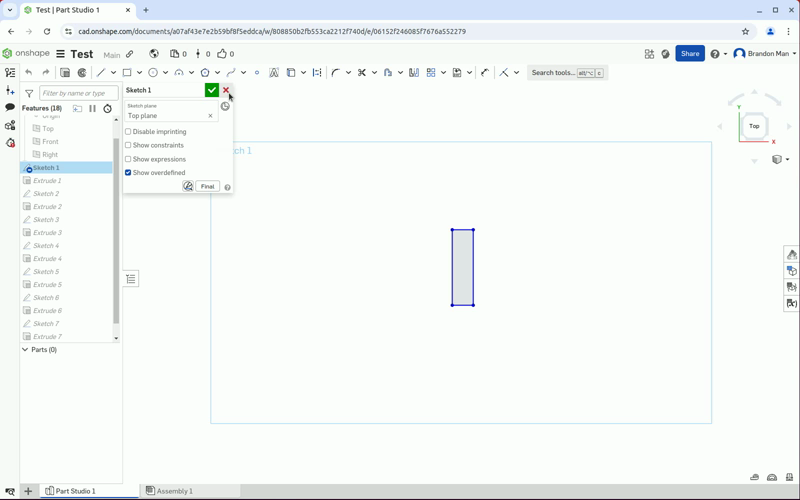
click(229, 92)
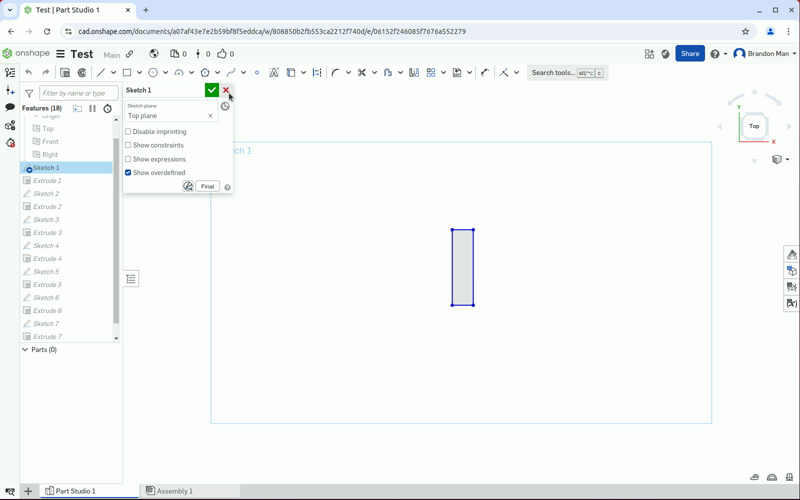
key(shift+s)
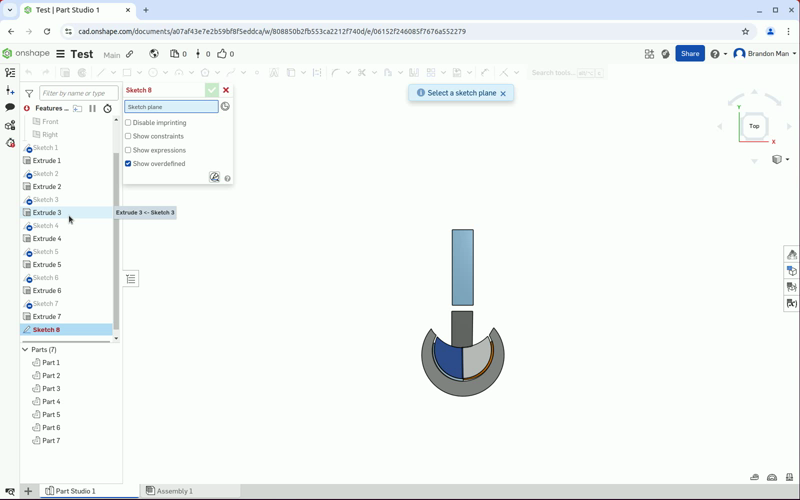
scroll(3)
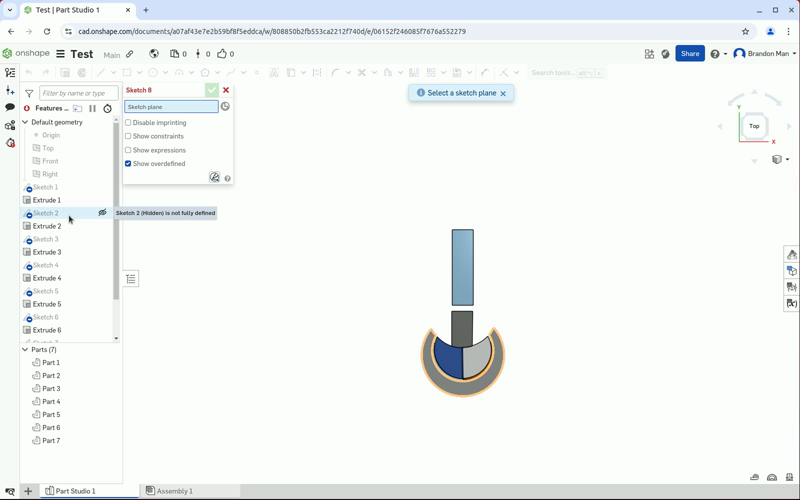
mouse_move(69, 150)
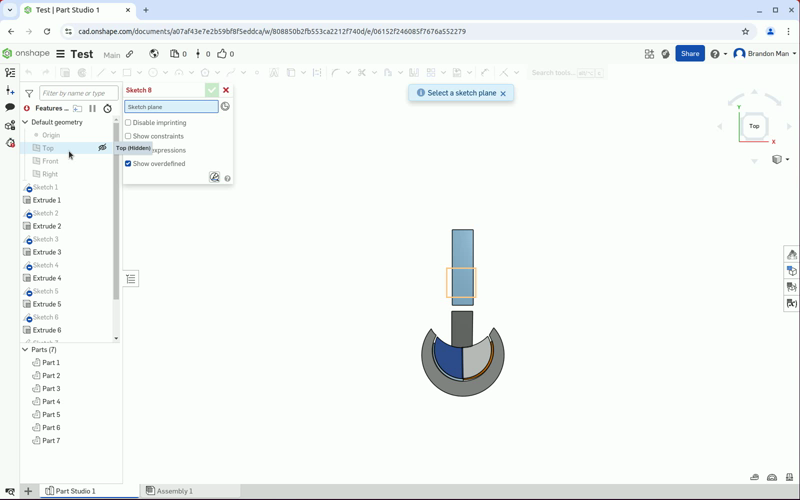
click(69, 150)
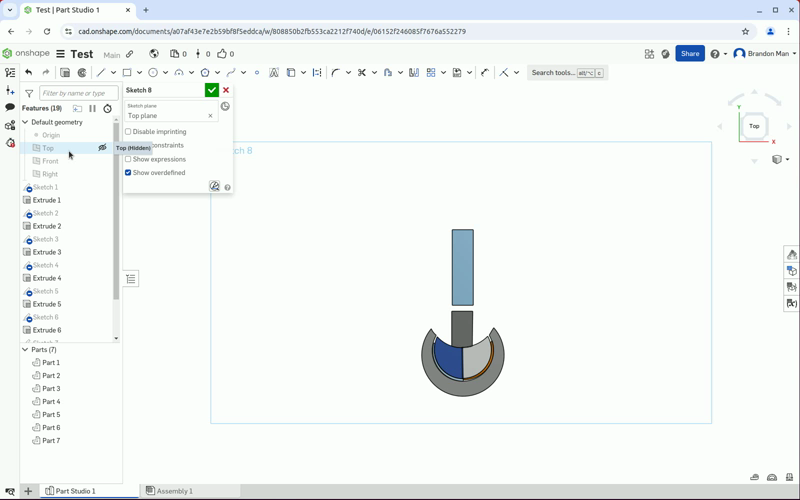
mouse_move(73, 352)
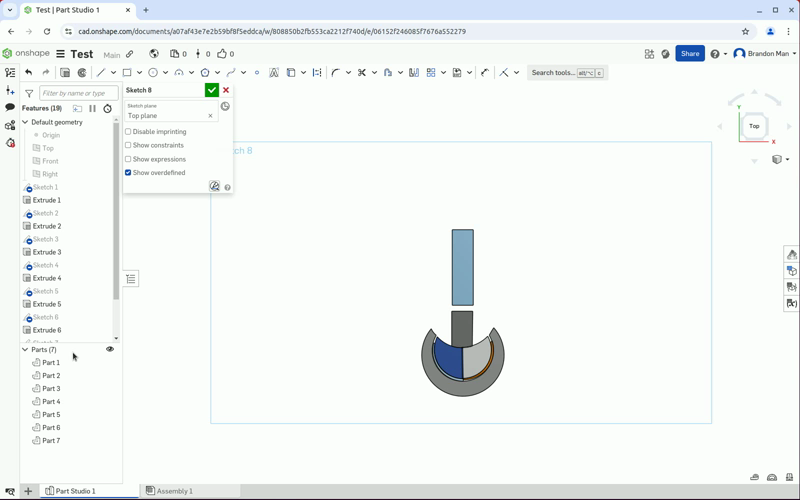
key(y)
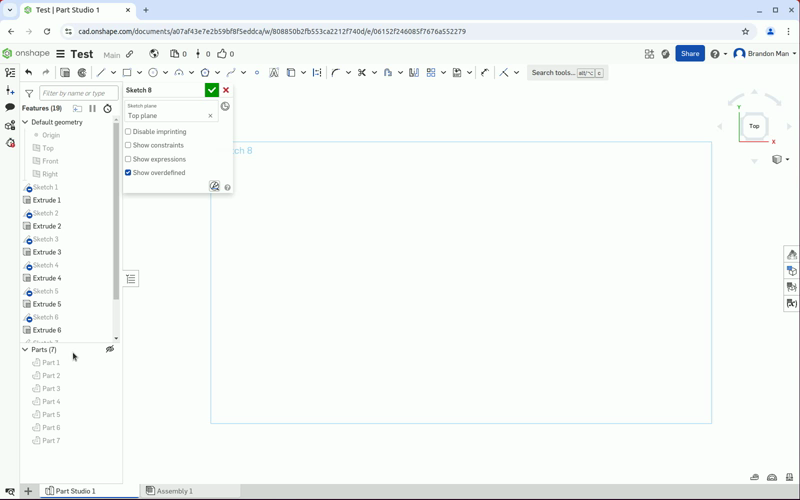
key(l)
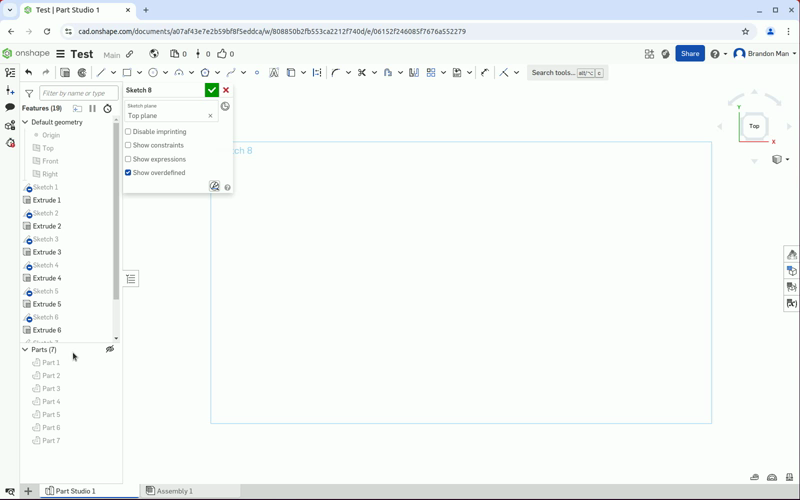
key_down(shift)
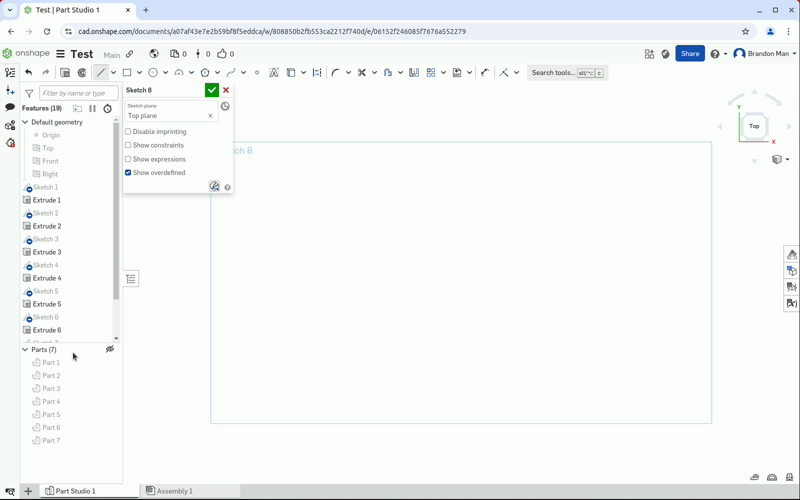
mouse_move(452, 312)
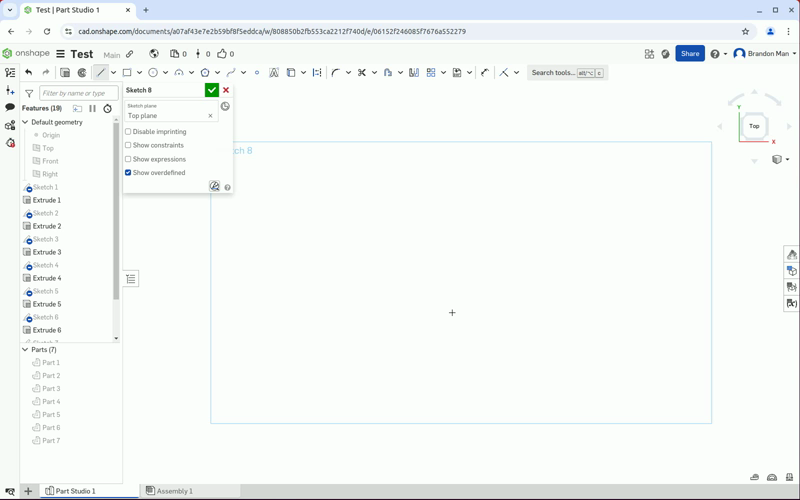
click(452, 312)
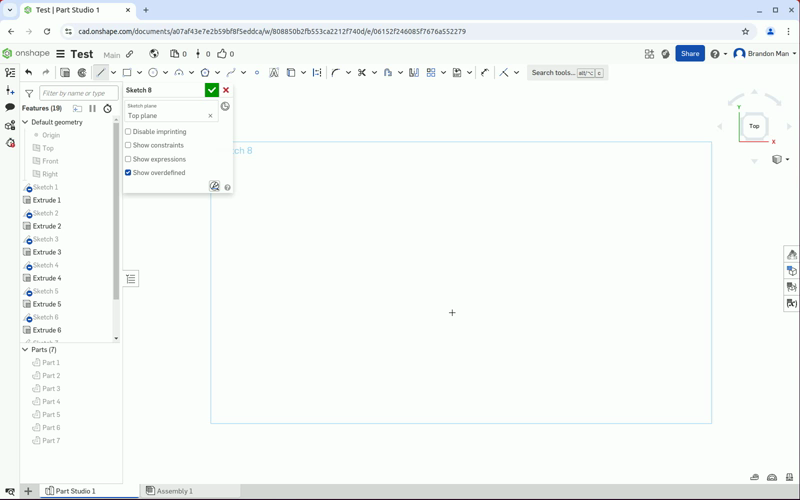
key_up(shift)
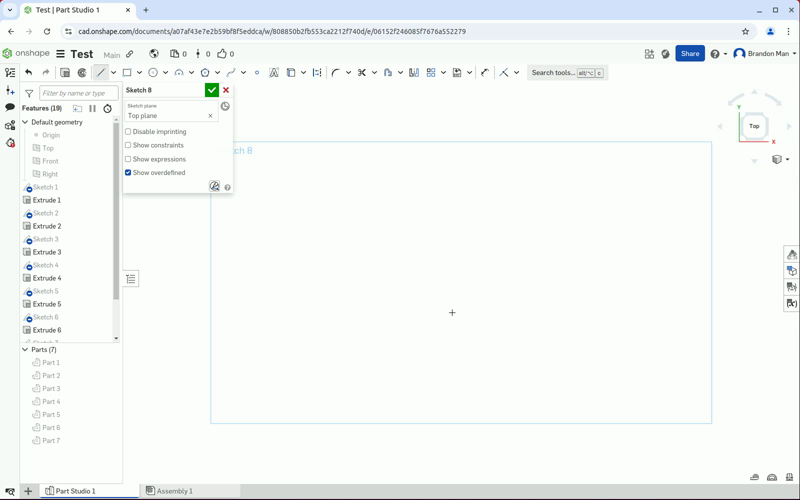
key_down(shift)
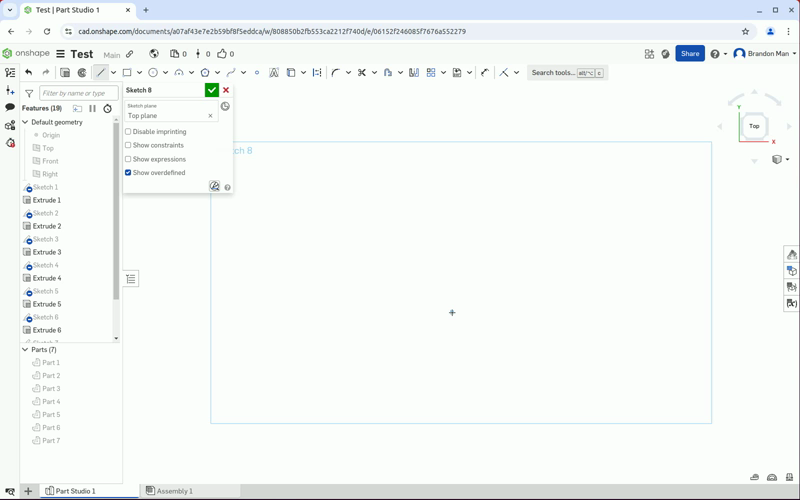
mouse_move(482, 312)
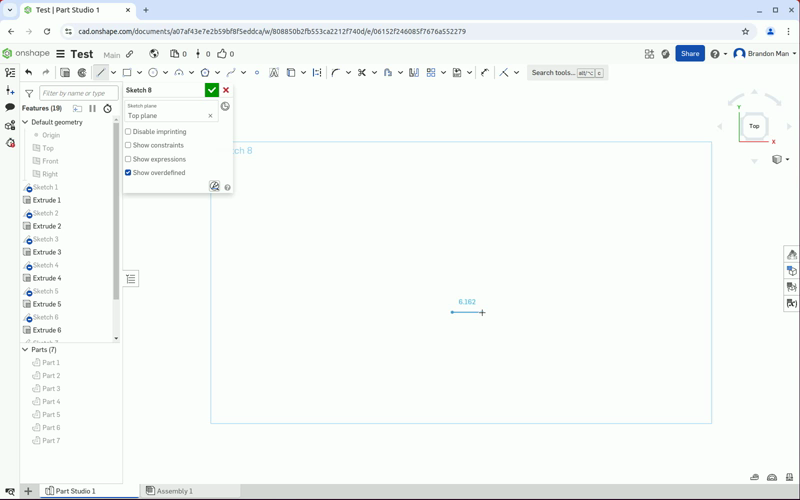
mouse_move(474, 312)
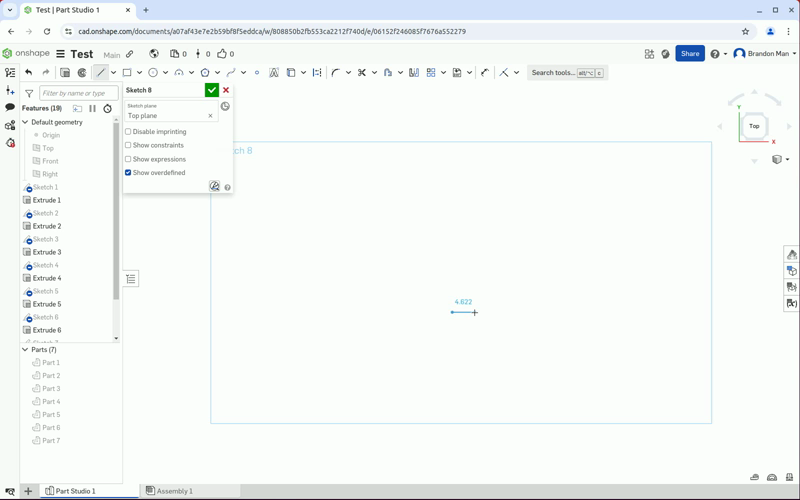
click(474, 312)
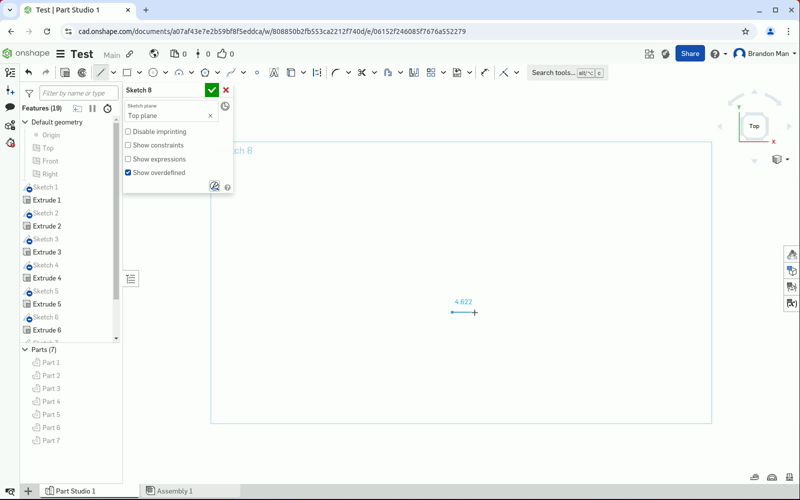
key_up(shift)
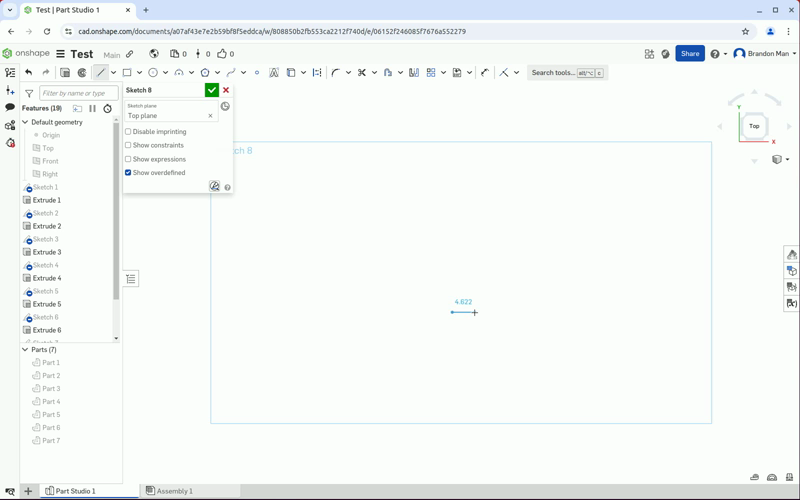
key_down(shift)
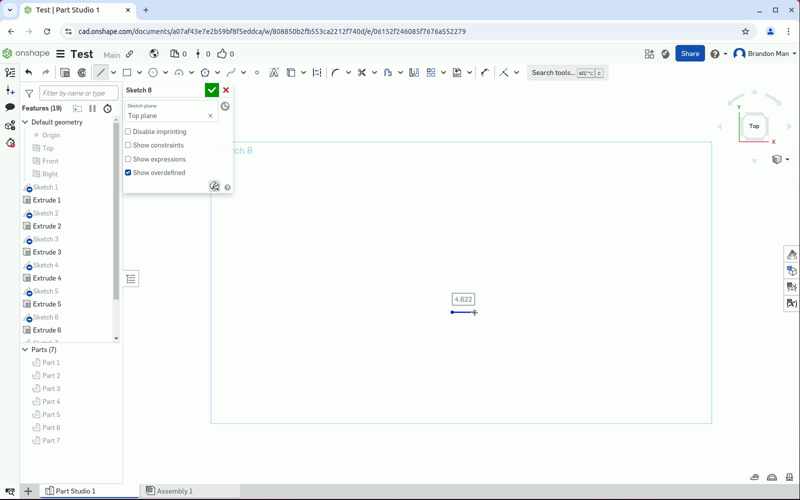
mouse_move(504, 312)
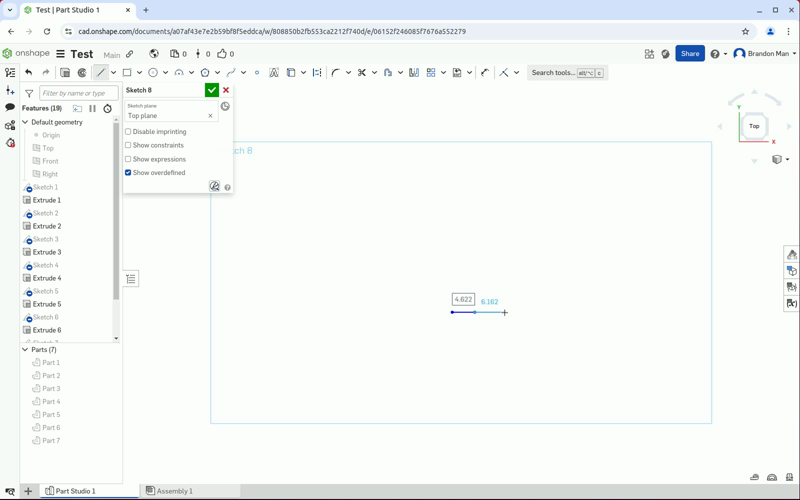
mouse_move(474, 304)
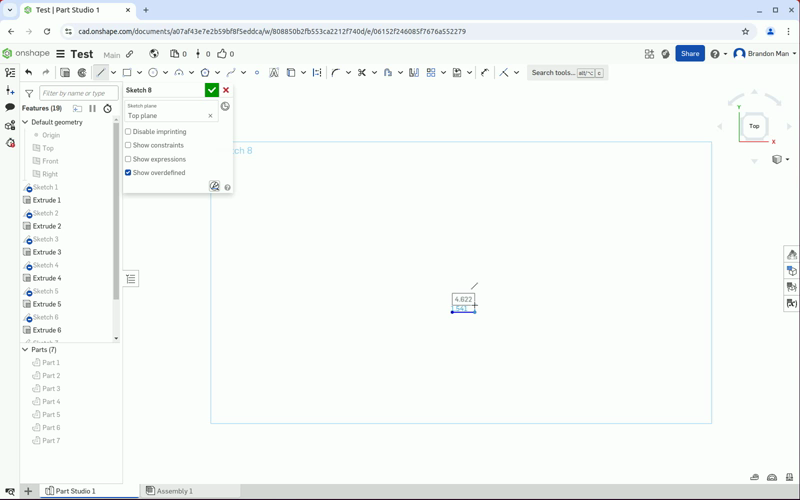
scroll(6)
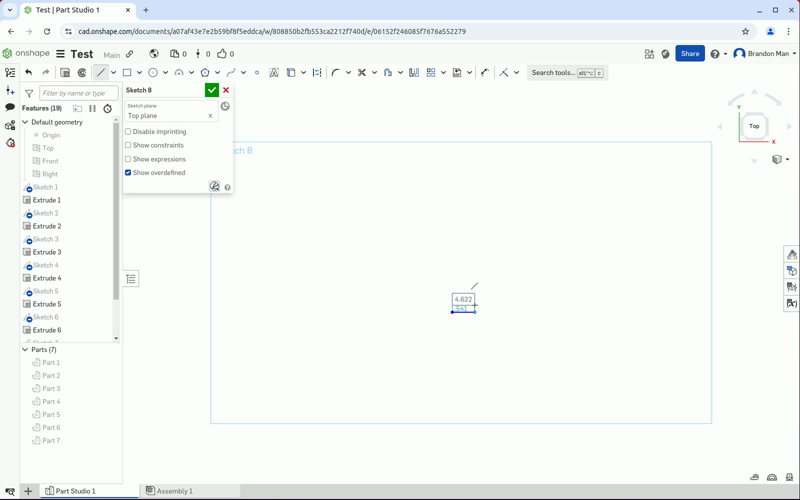
scroll(6)
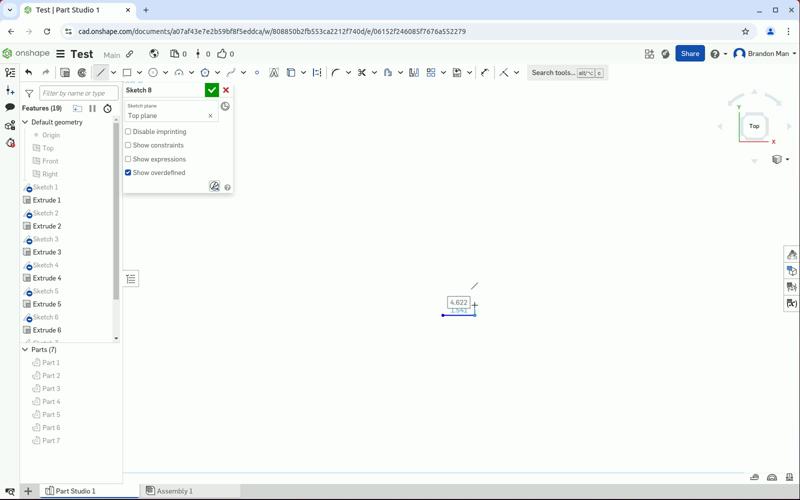
scroll(6)
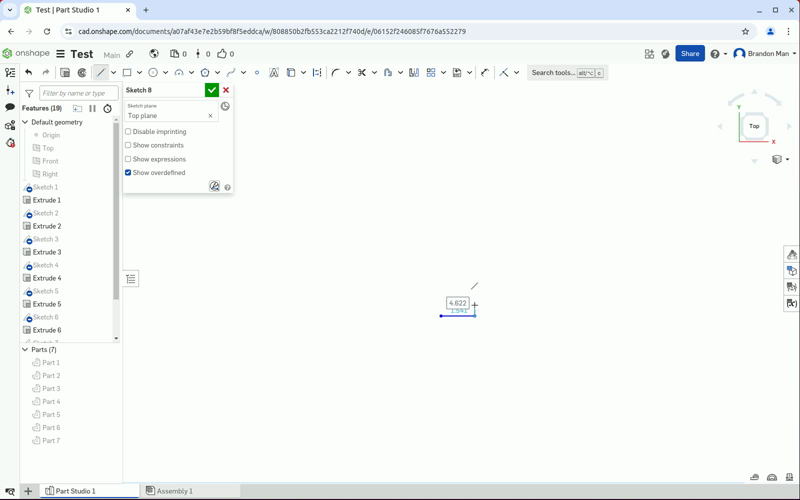
scroll(6)
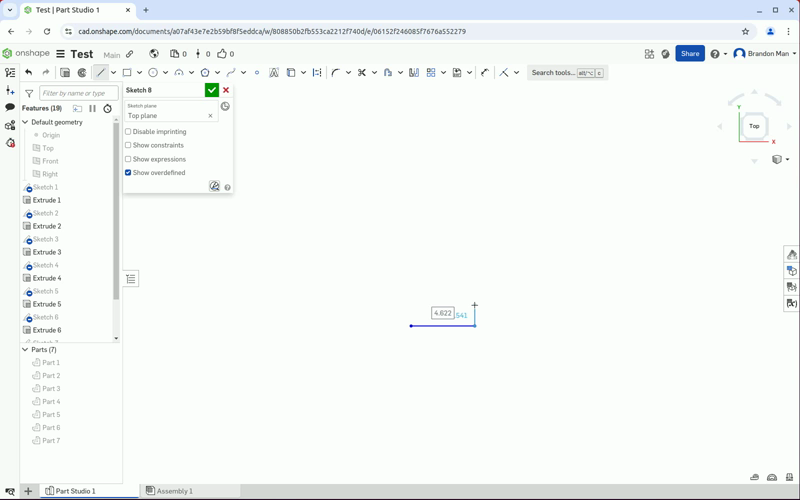
scroll(6)
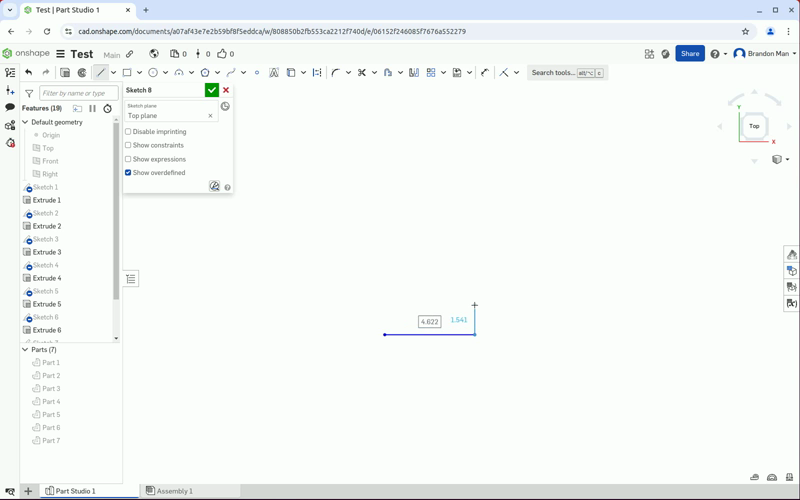
scroll(6)
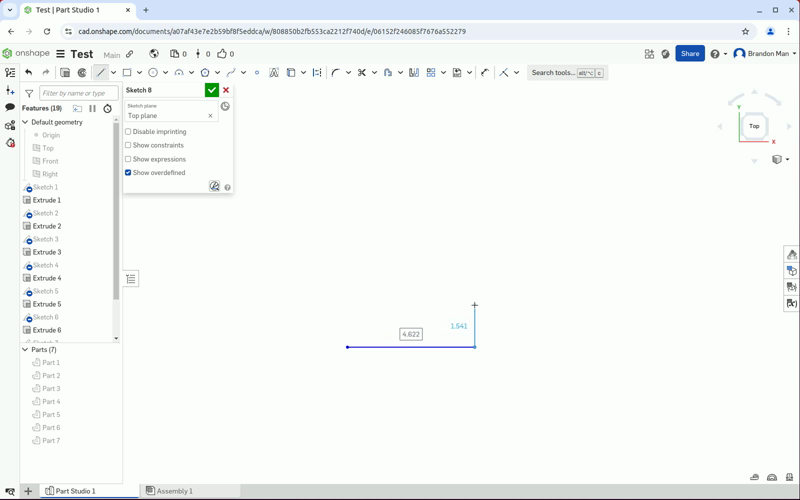
scroll(6)
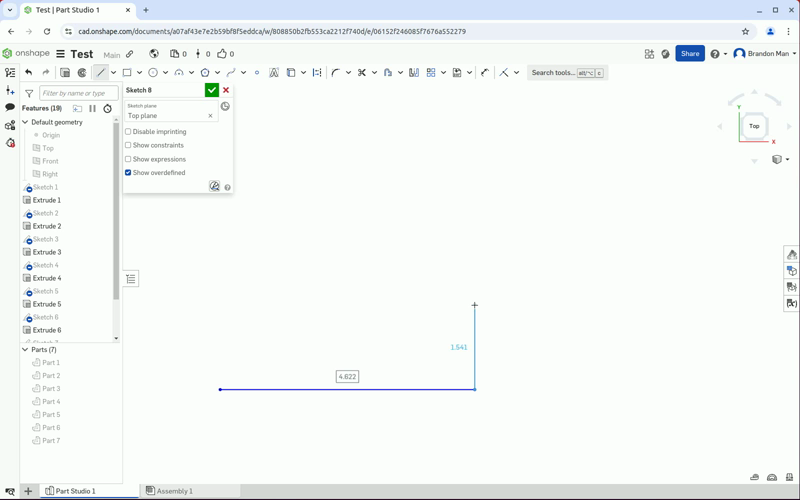
click(474, 304)
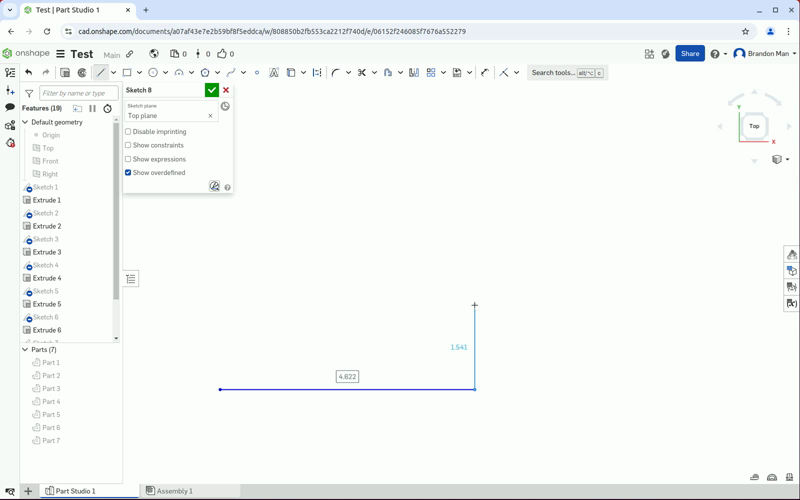
scroll(-6)
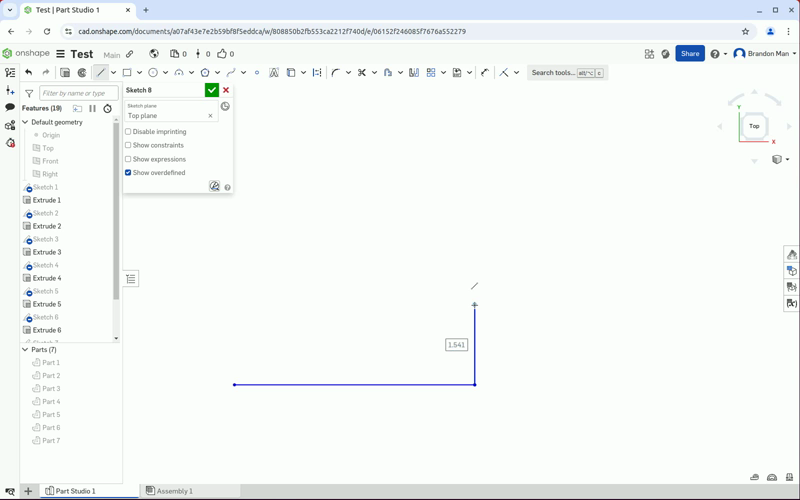
scroll(-6)
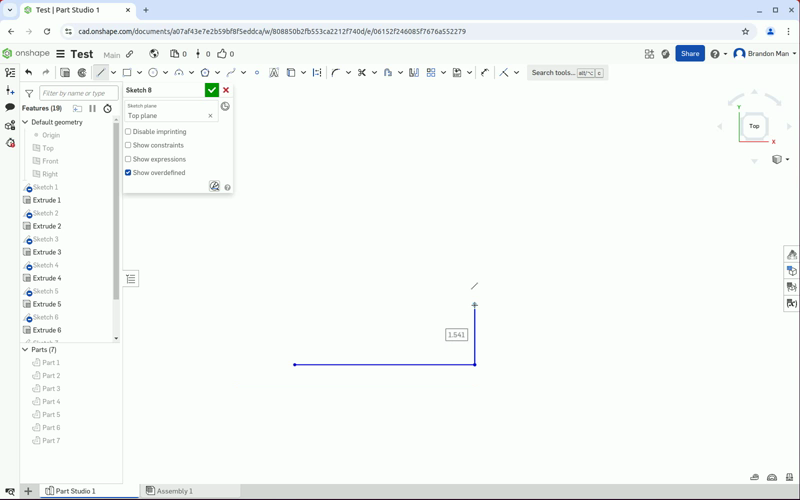
scroll(-6)
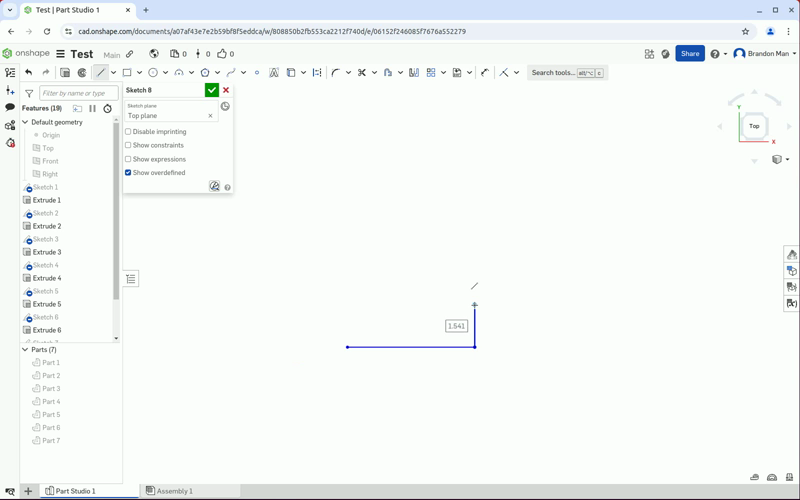
scroll(-6)
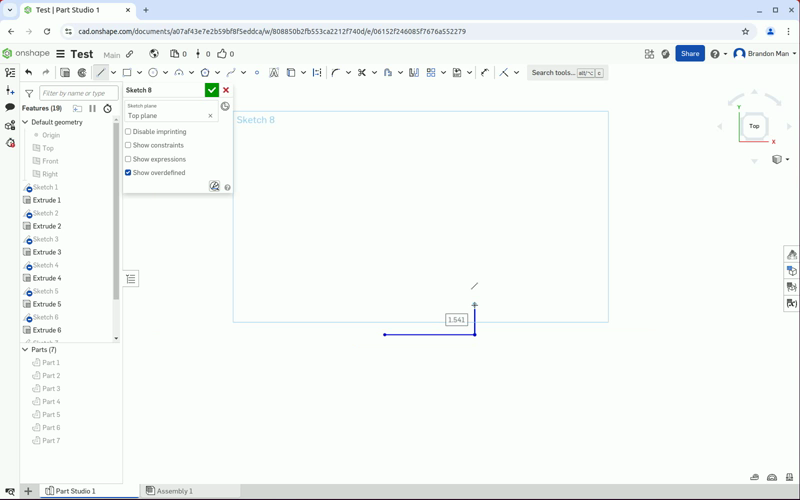
scroll(-6)
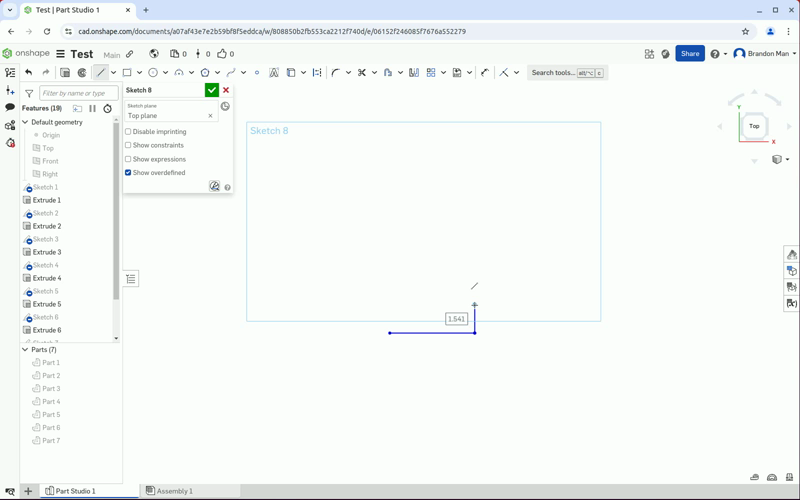
scroll(-6)
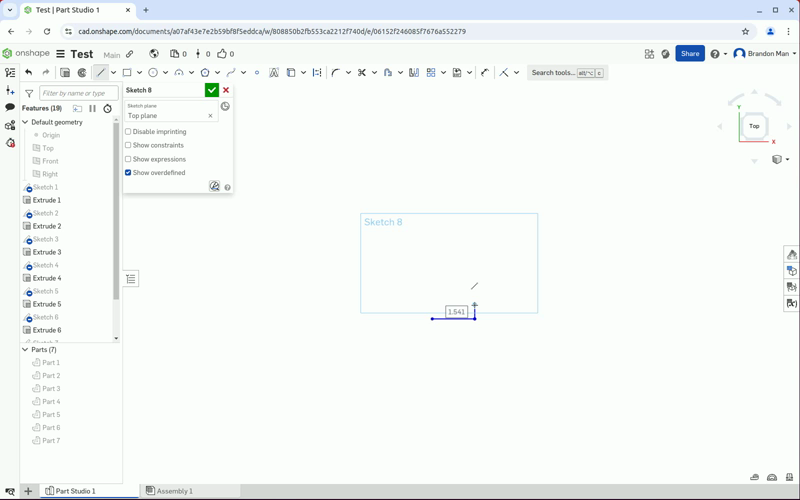
scroll(-6)
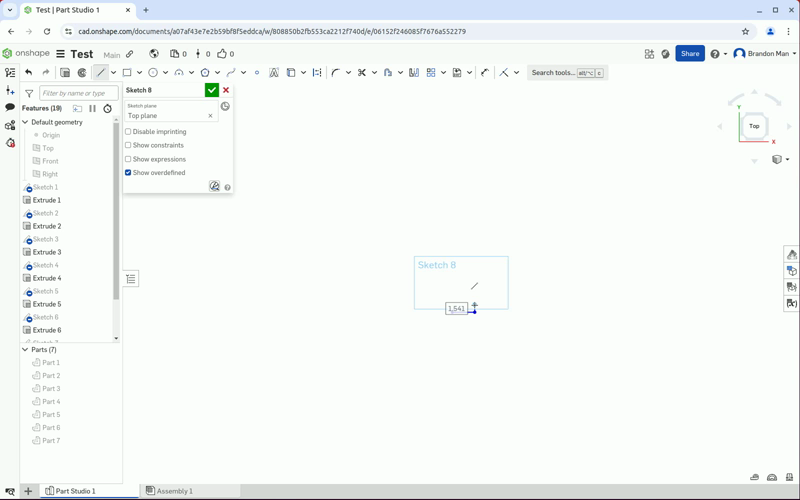
key_up(shift)
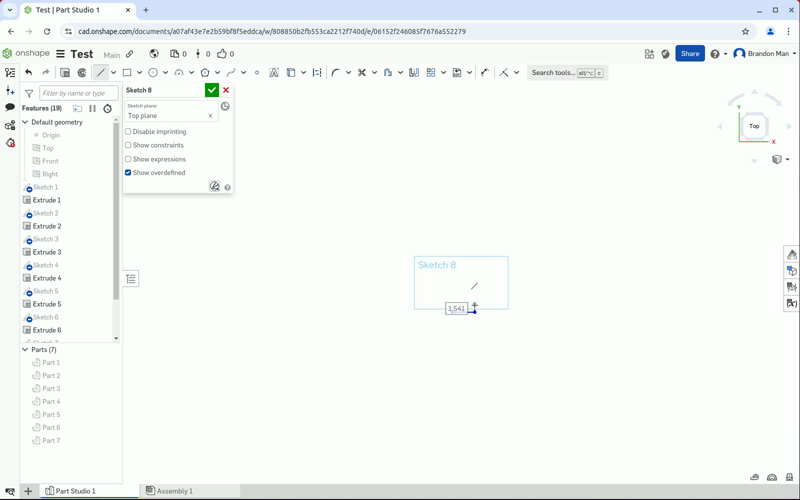
key_down(shift)
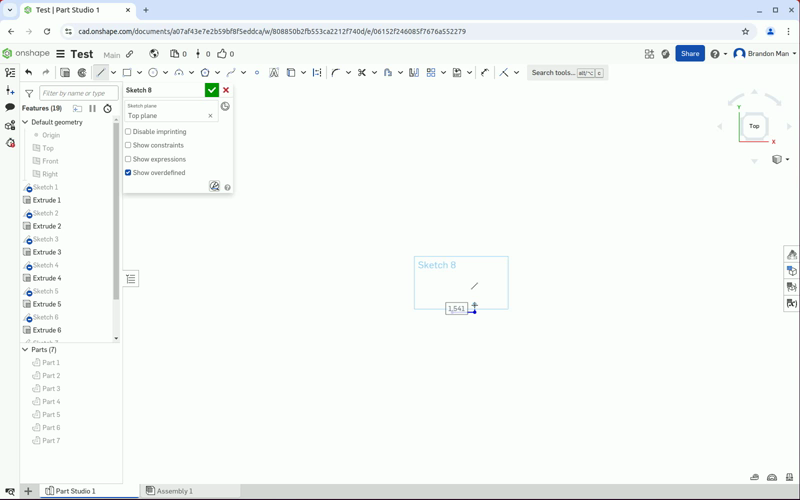
mouse_move(504, 304)
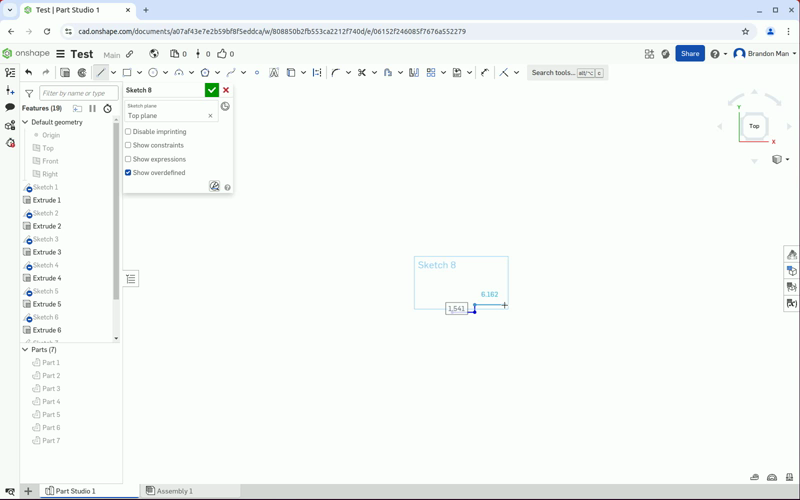
mouse_move(452, 304)
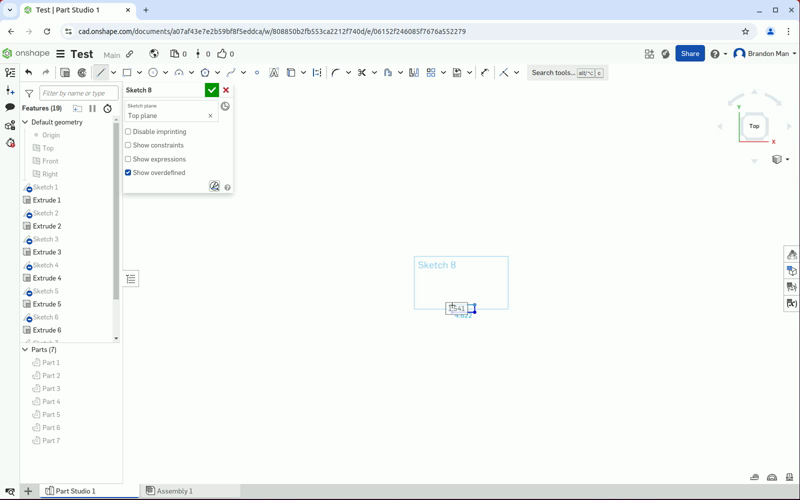
click(452, 304)
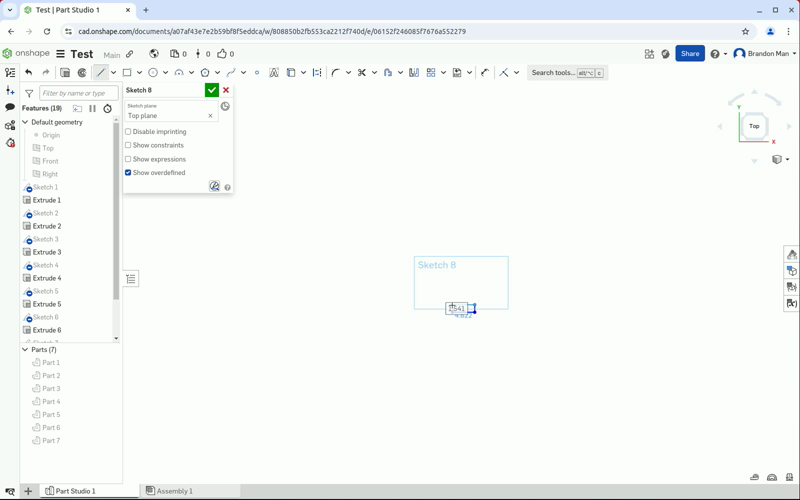
key_up(shift)
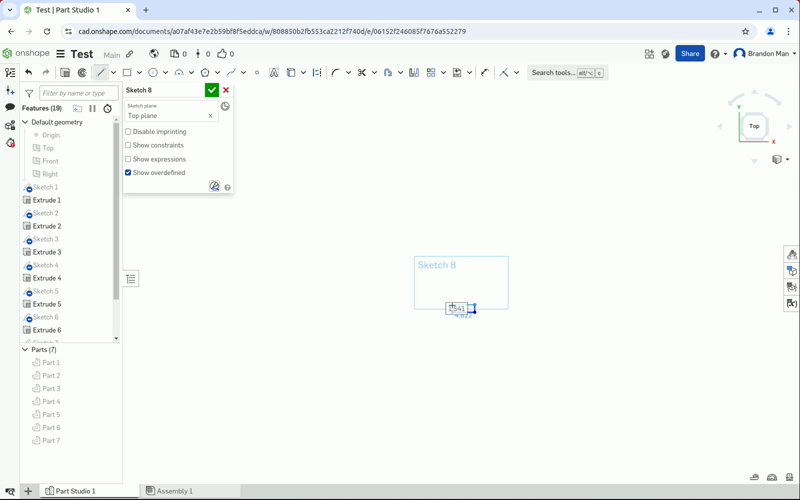
mouse_move(482, 304)
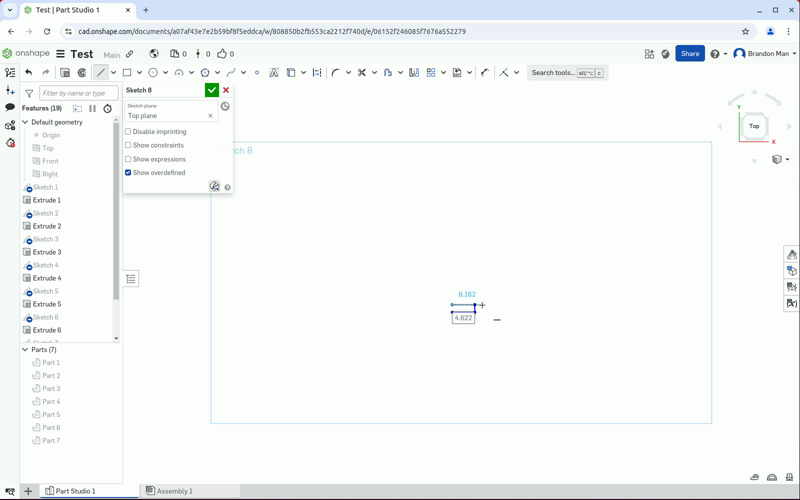
key_down(shift)
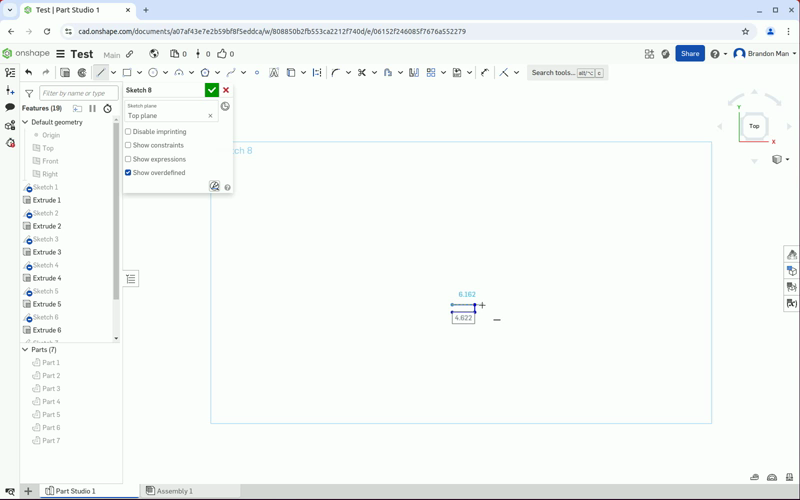
mouse_move(452, 312)
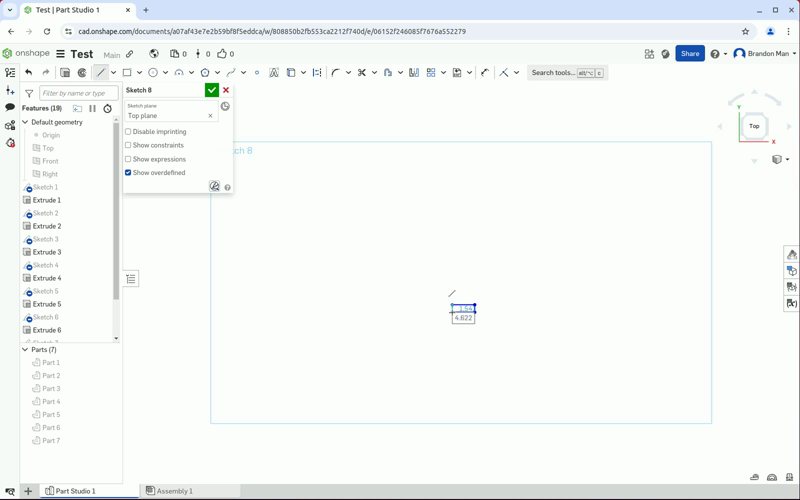
scroll(6)
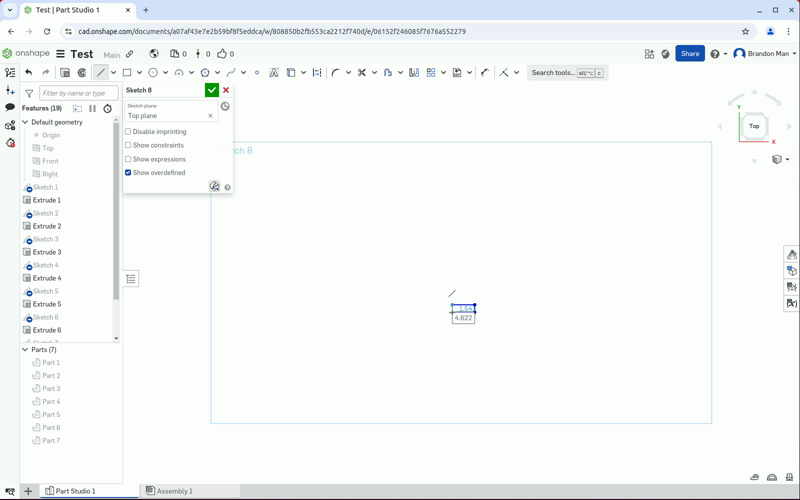
scroll(6)
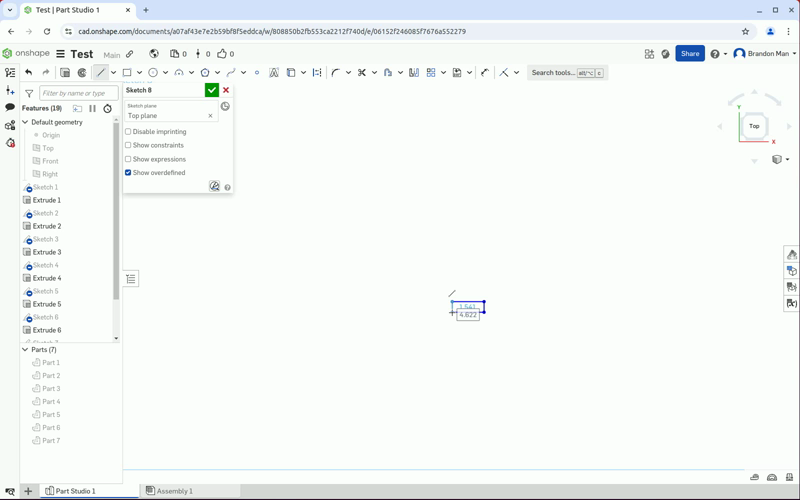
scroll(6)
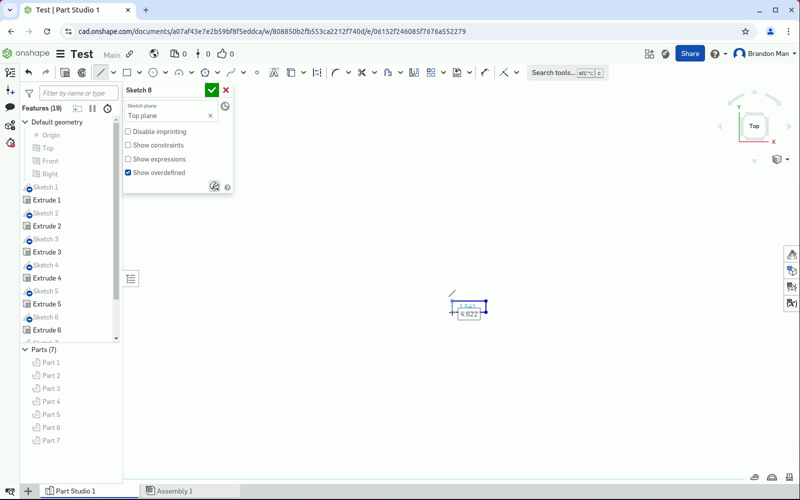
scroll(6)
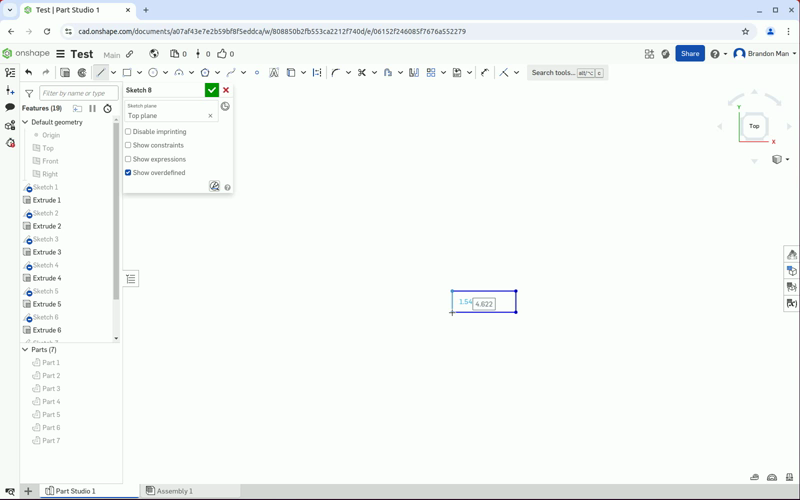
scroll(6)
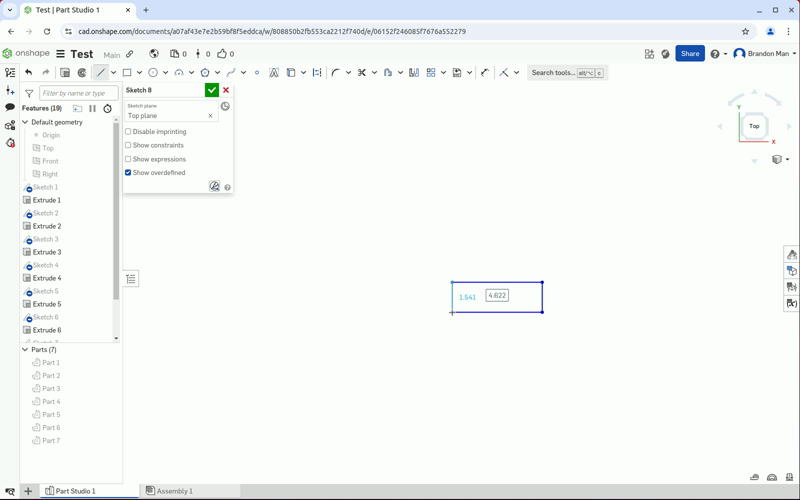
scroll(6)
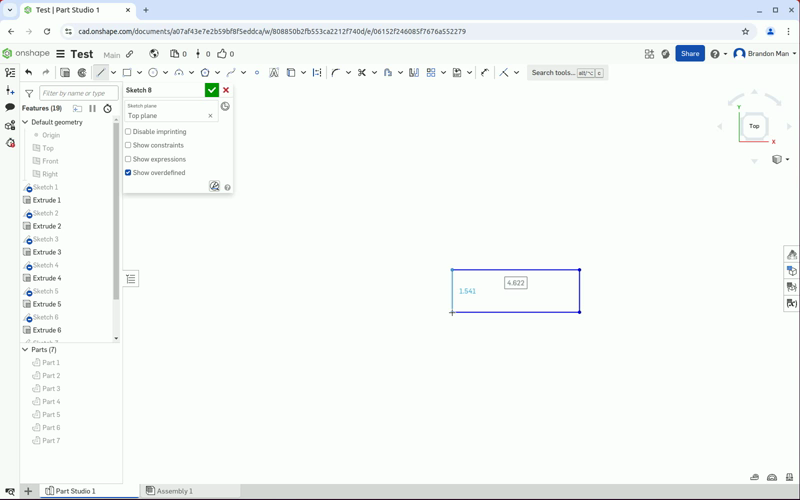
scroll(6)
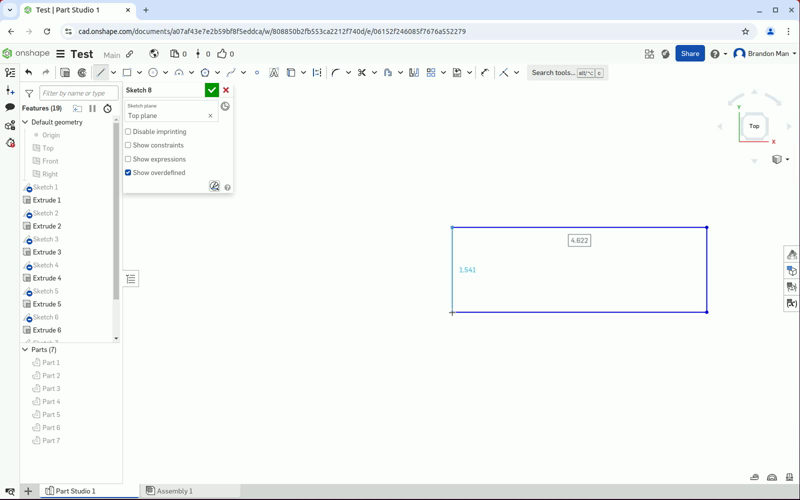
key_up(shift)
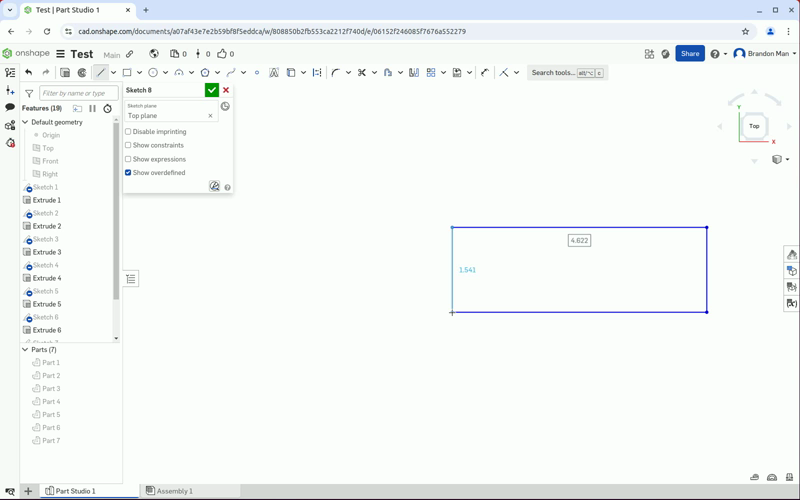
click(452, 312)
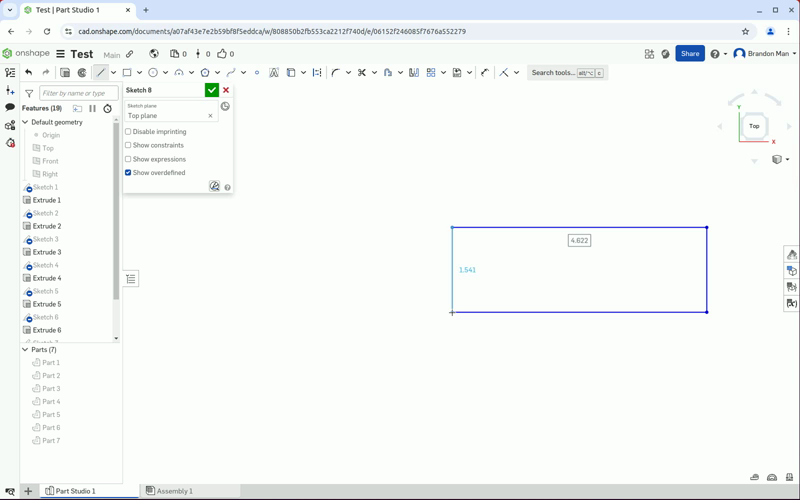
scroll(-6)
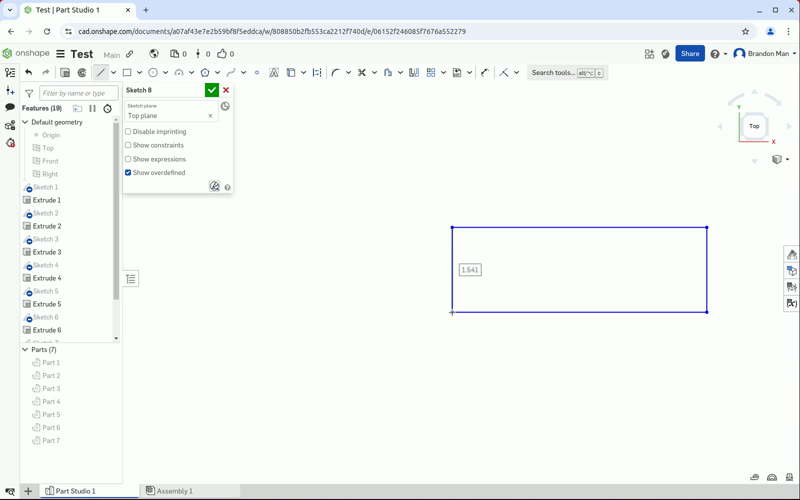
scroll(-6)
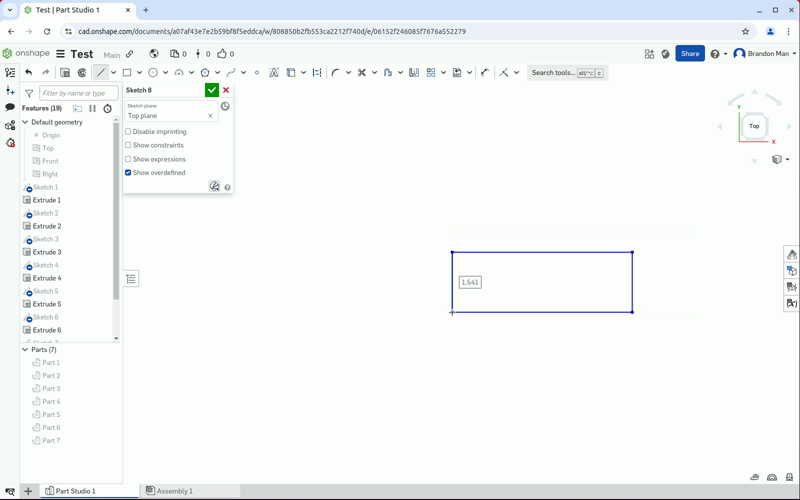
scroll(-6)
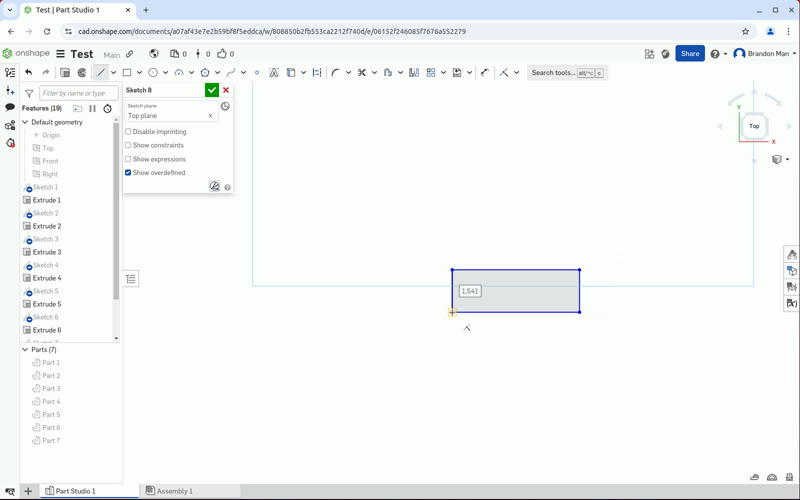
scroll(-6)
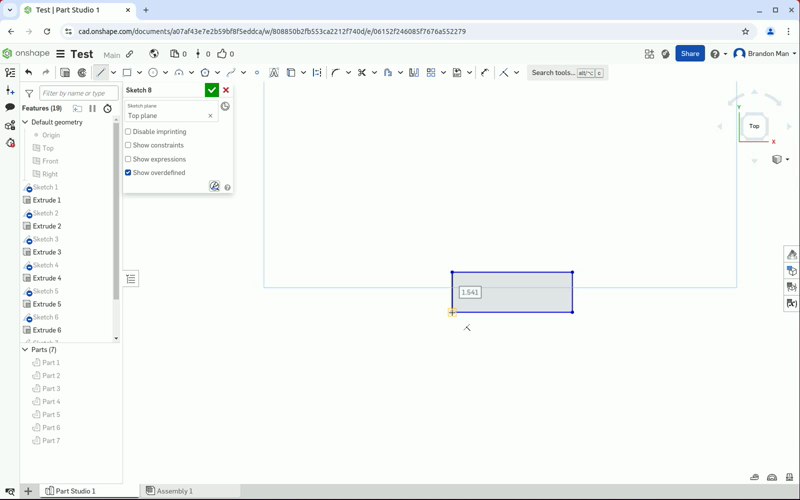
scroll(-6)
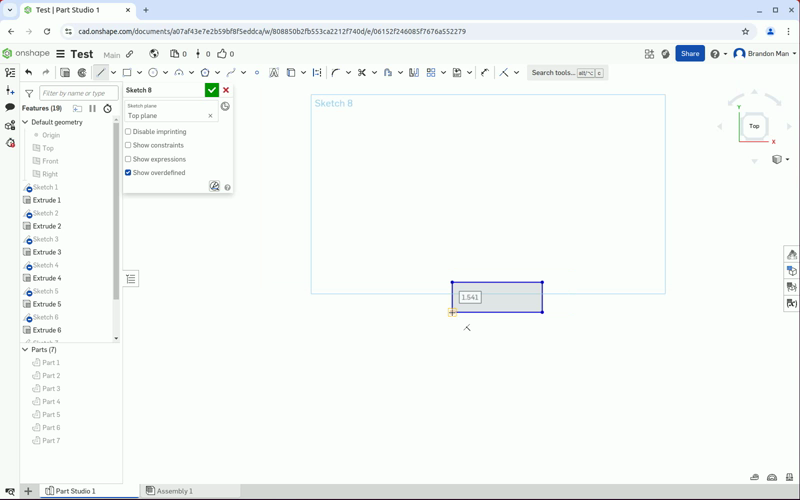
scroll(-6)
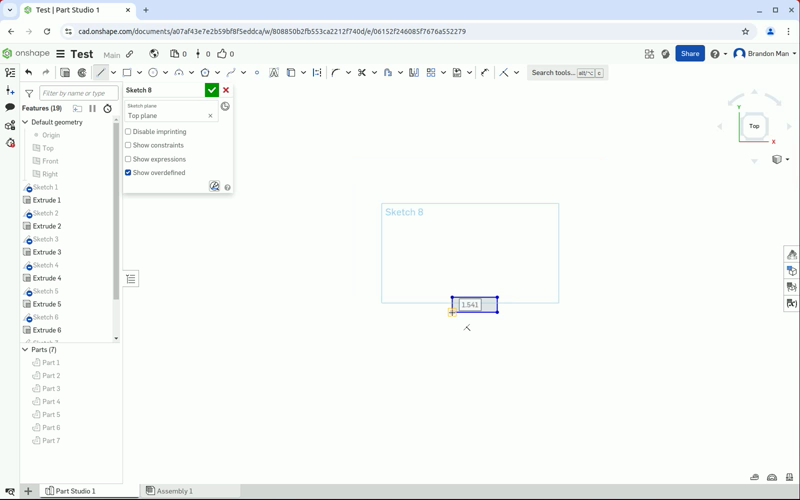
scroll(-6)
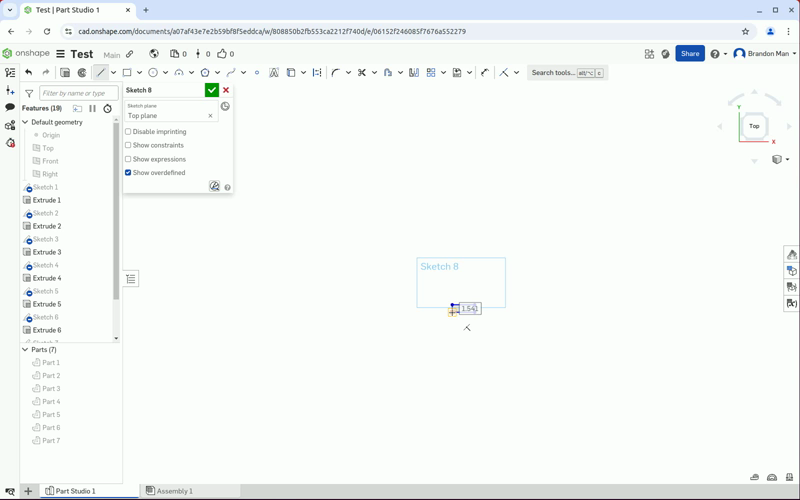
key(esc)
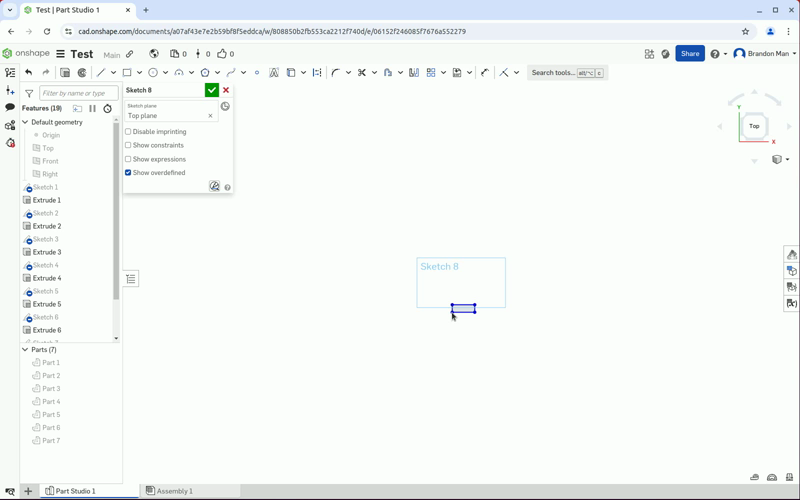
mouse_move(471, 305)
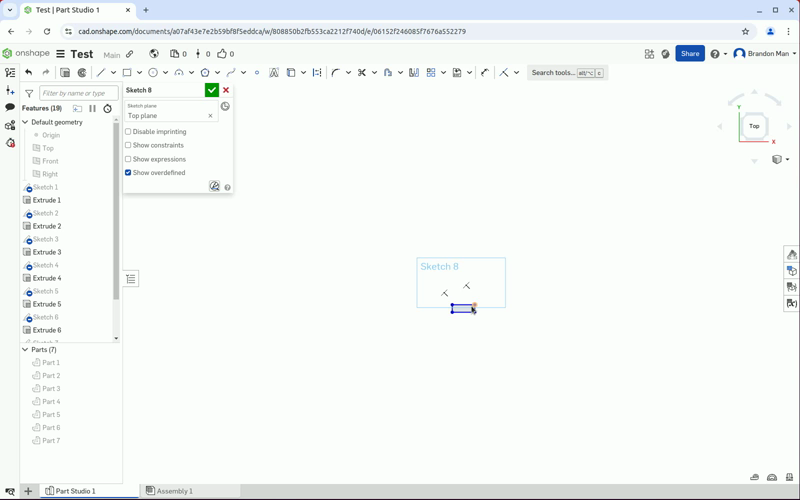
scroll(6)
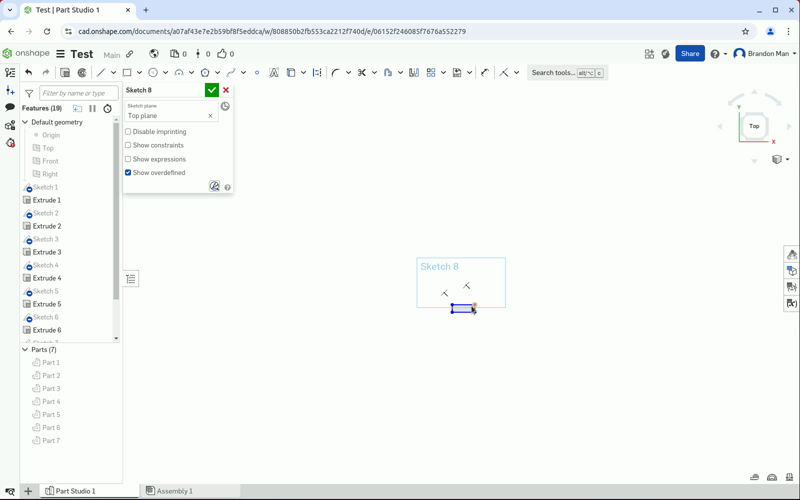
scroll(6)
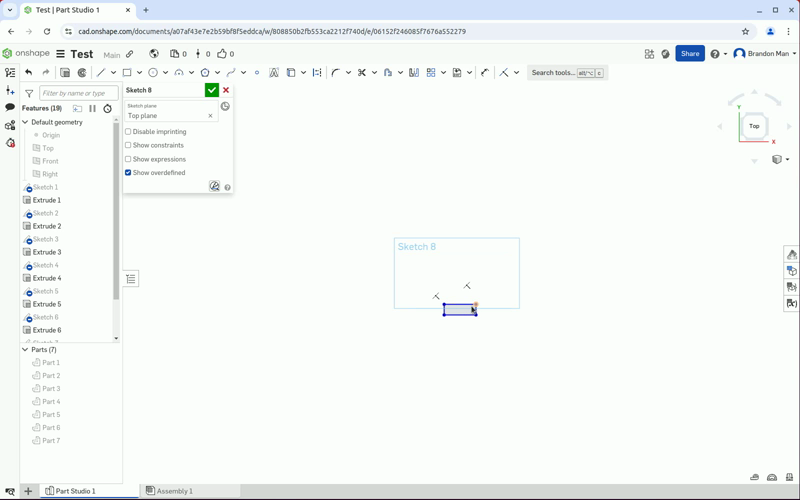
scroll(6)
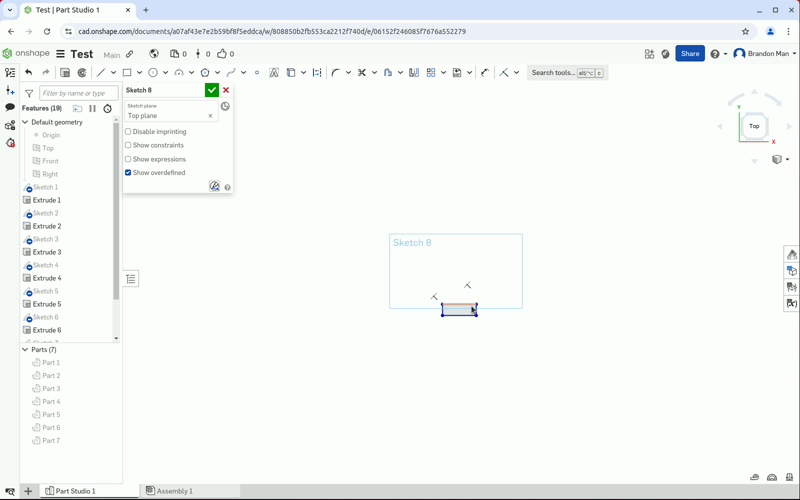
scroll(6)
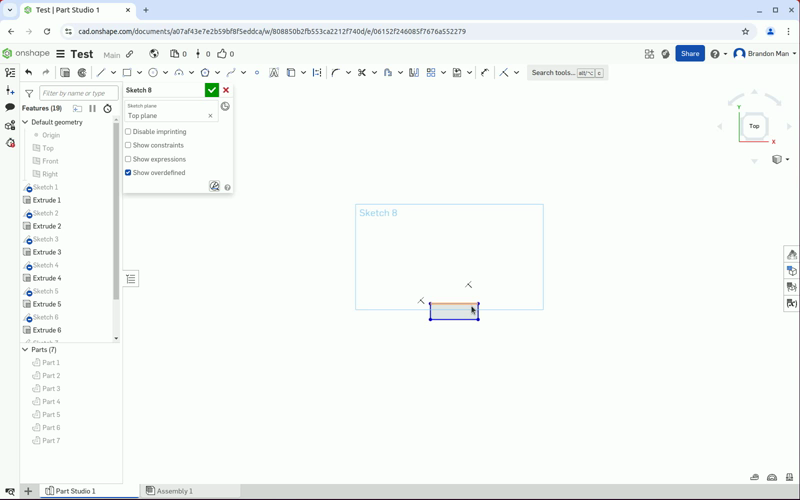
scroll(6)
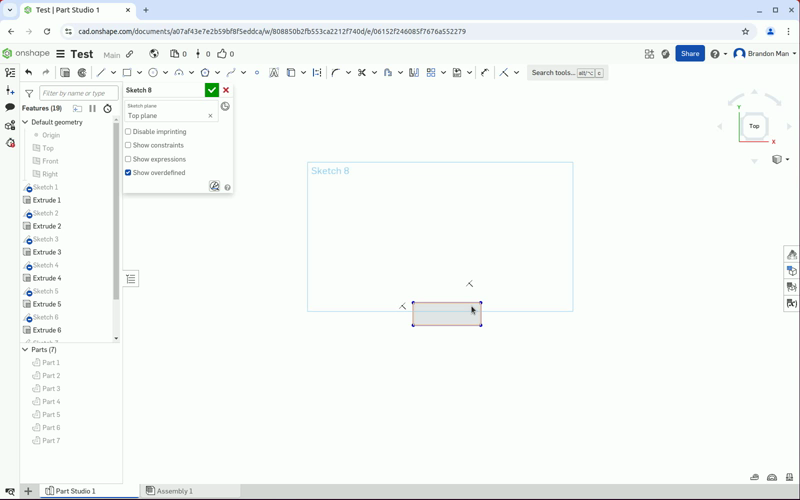
scroll(6)
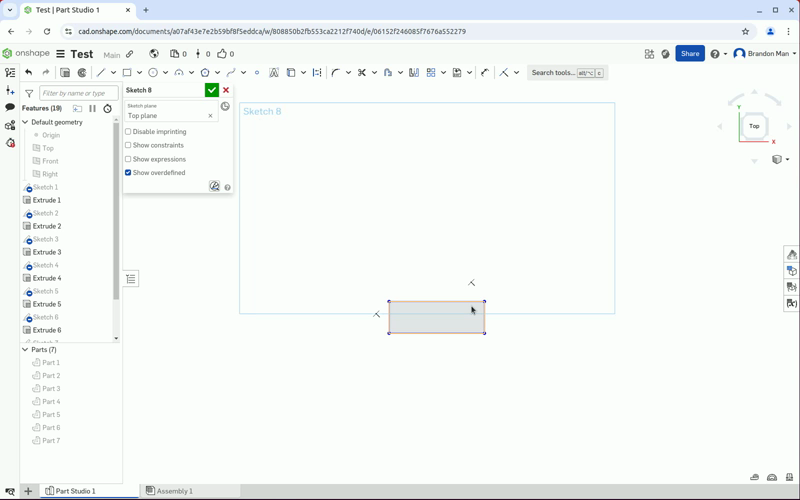
scroll(6)
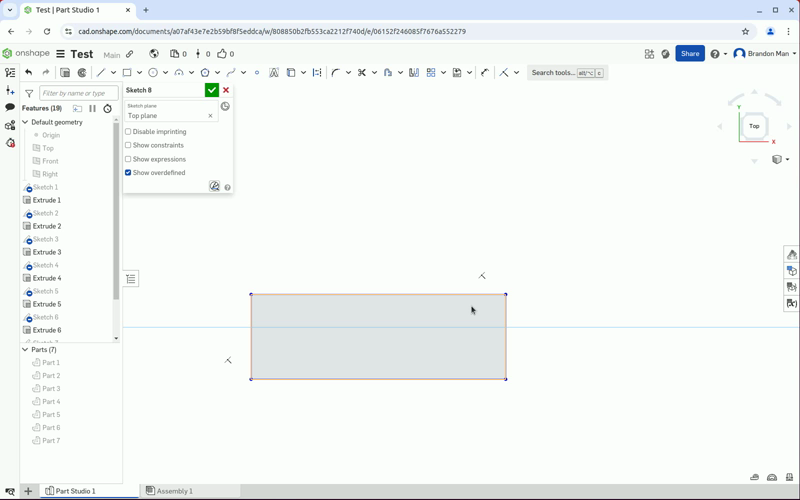
click(471, 305)
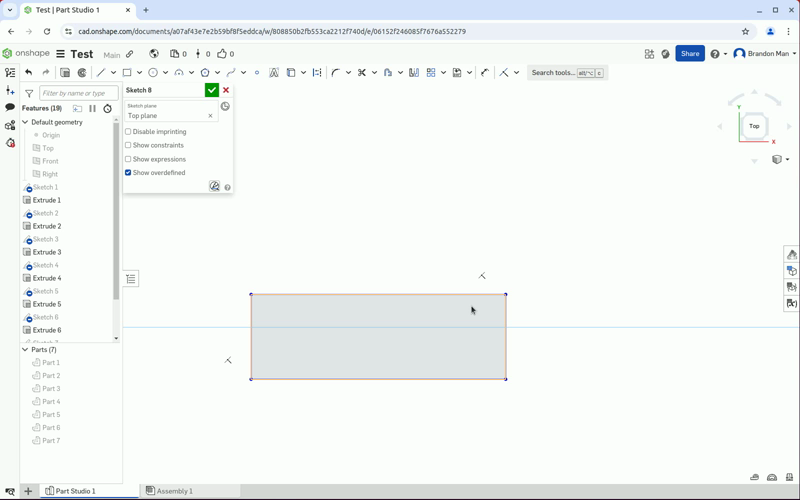
scroll(-6)
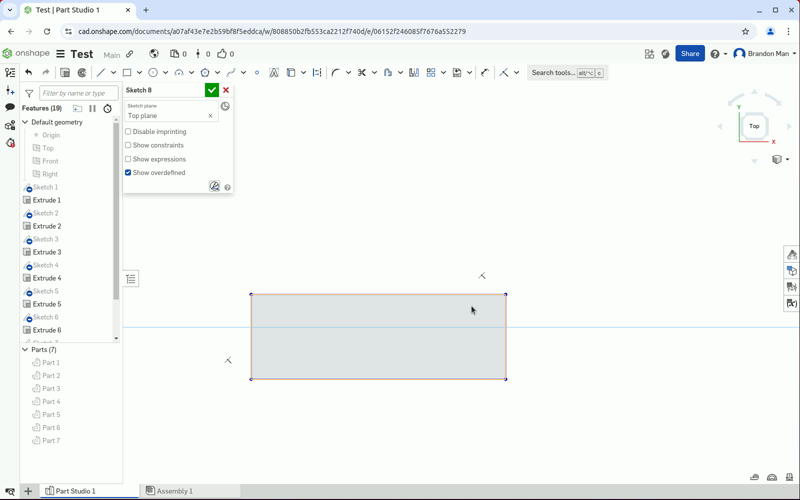
scroll(-6)
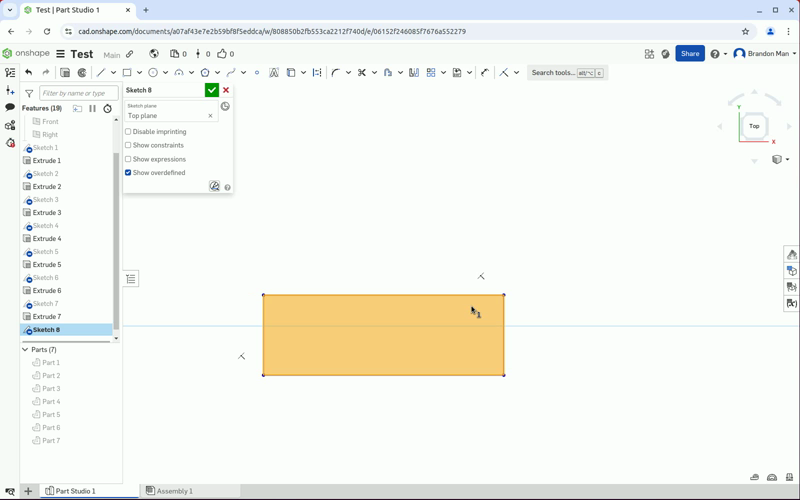
scroll(-6)
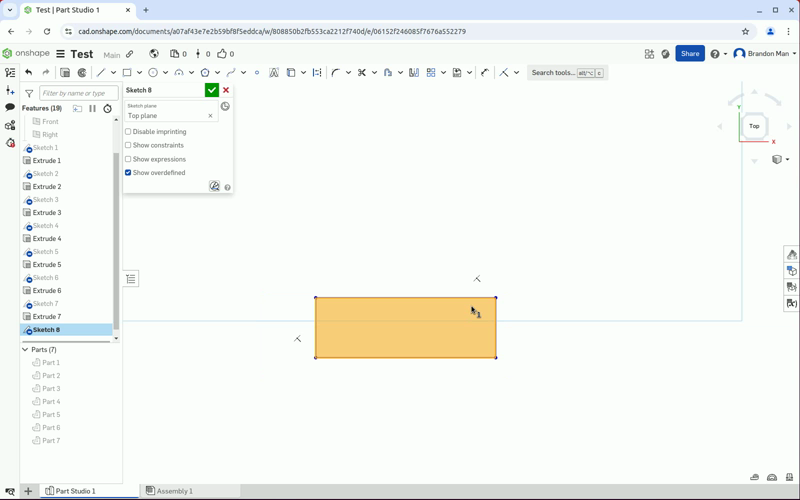
scroll(-6)
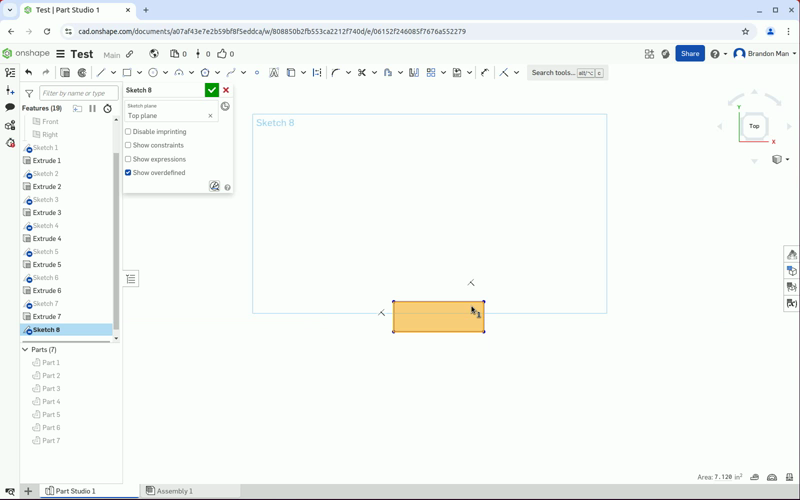
scroll(-6)
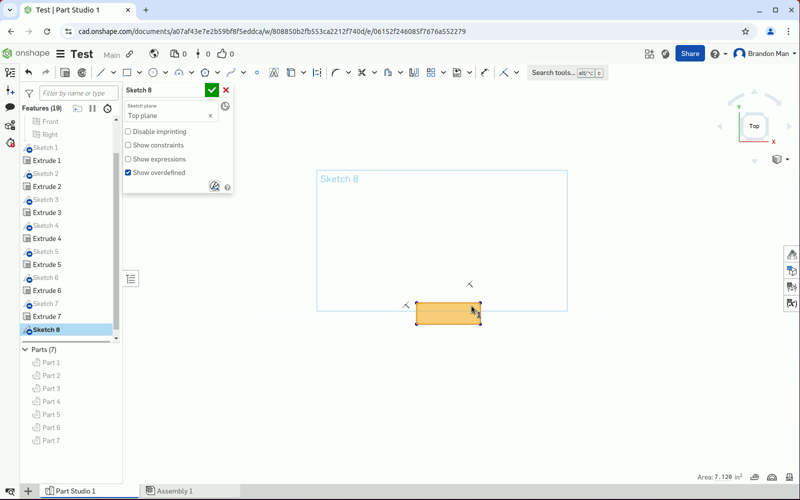
scroll(-6)
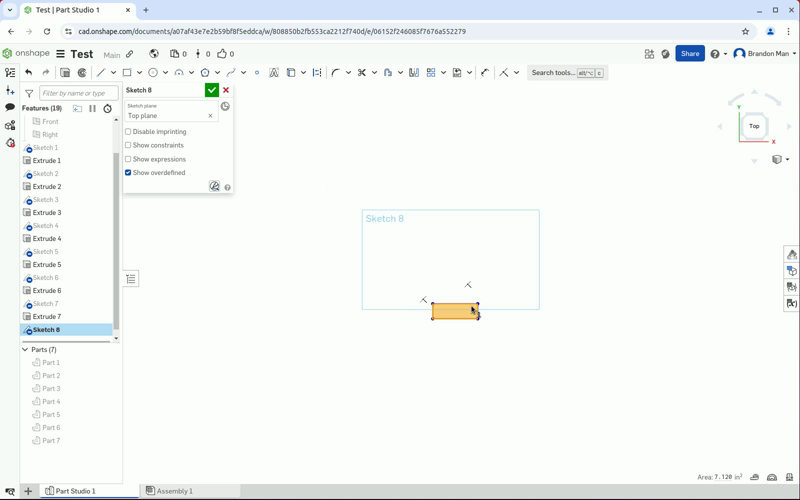
scroll(-6)
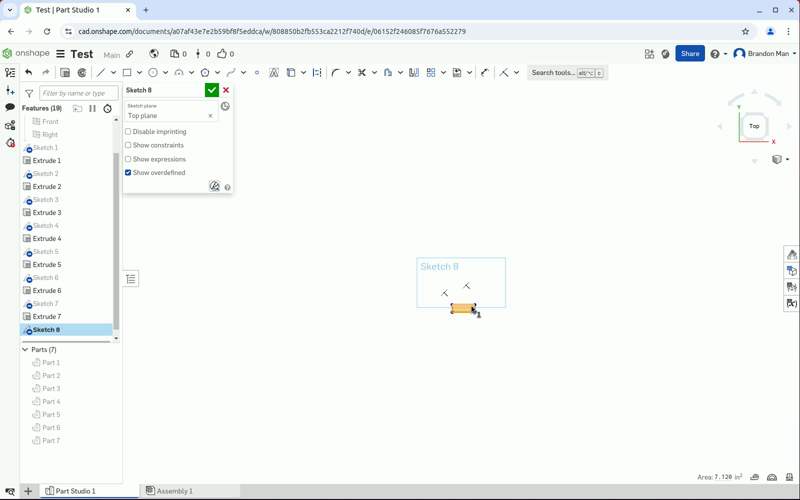
mouse_move(73, 352)
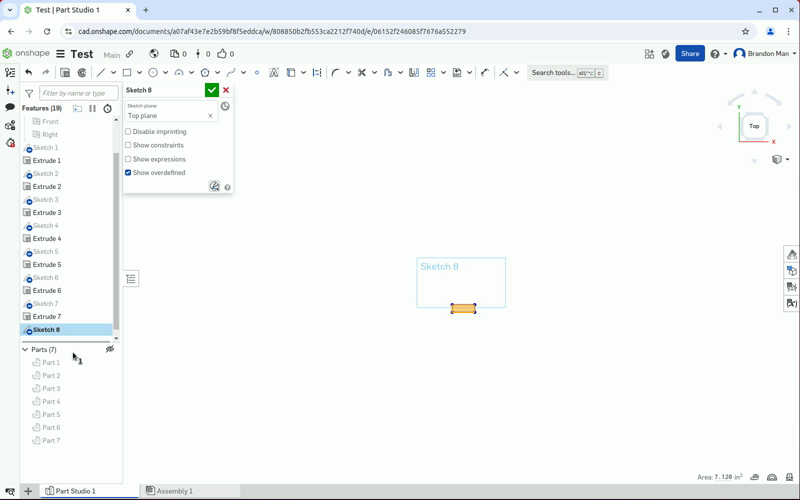
key(shift+y)
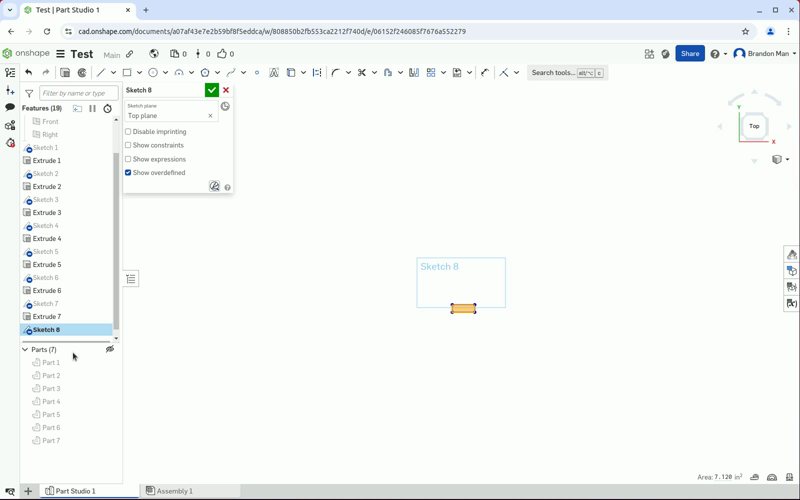
key(shift+e)
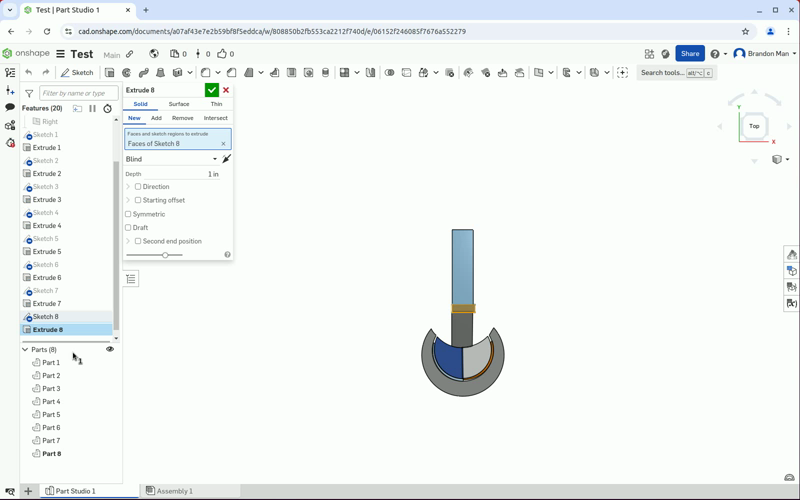
mouse_move(143, 106)
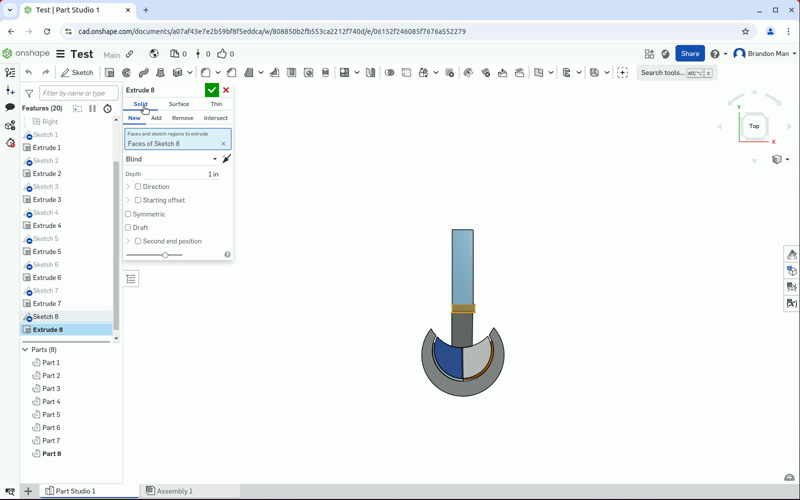
click(143, 106)
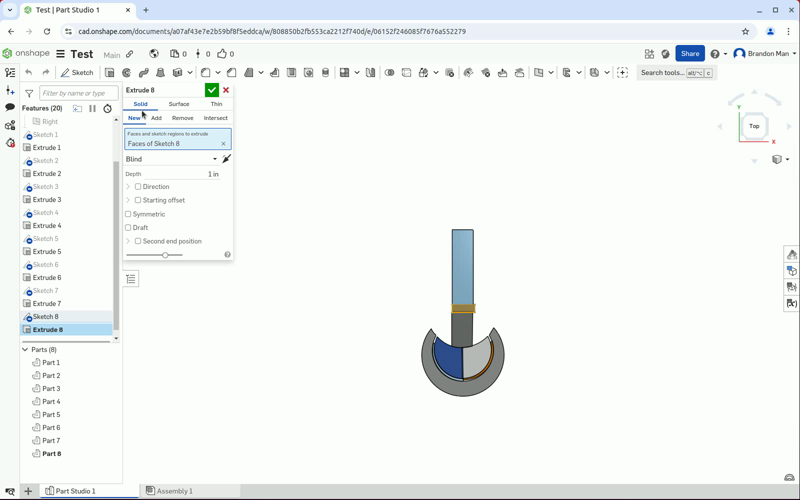
mouse_move(137, 120)
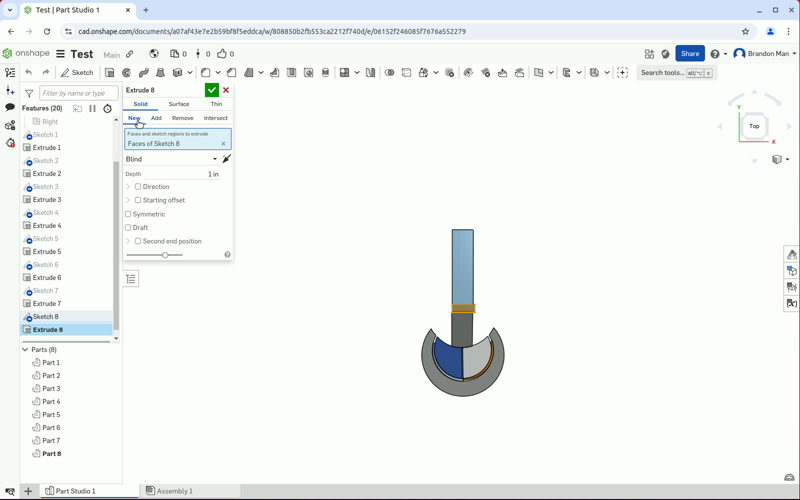
click(137, 120)
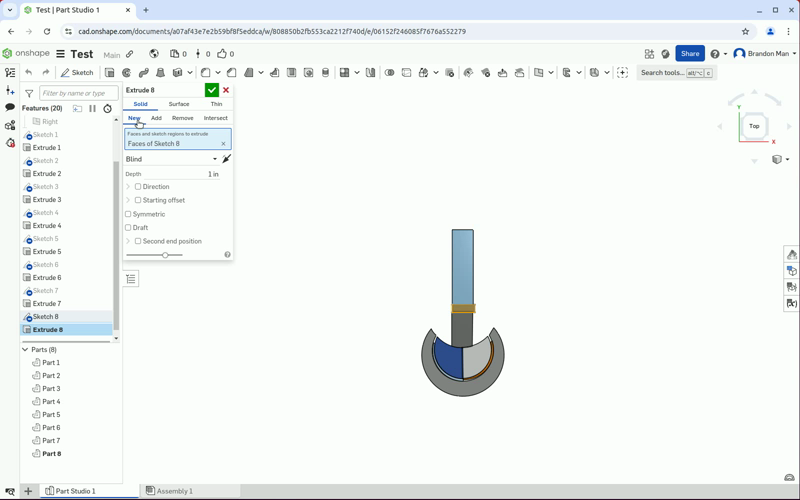
key(tab, 4)
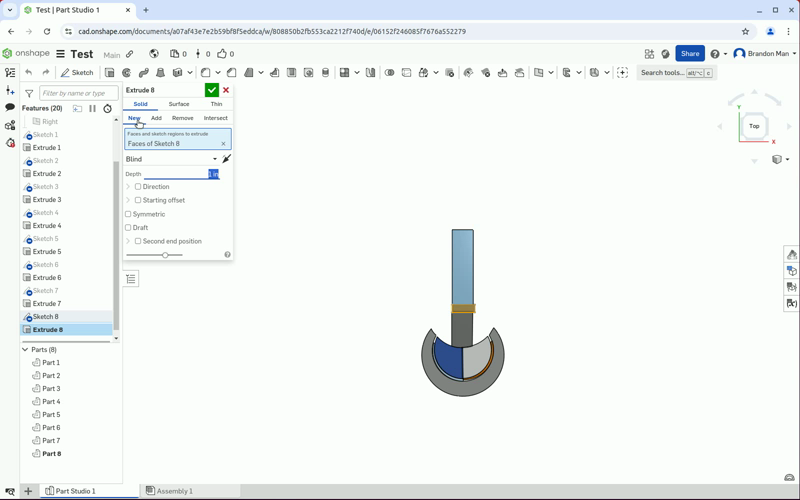
text(0.481)
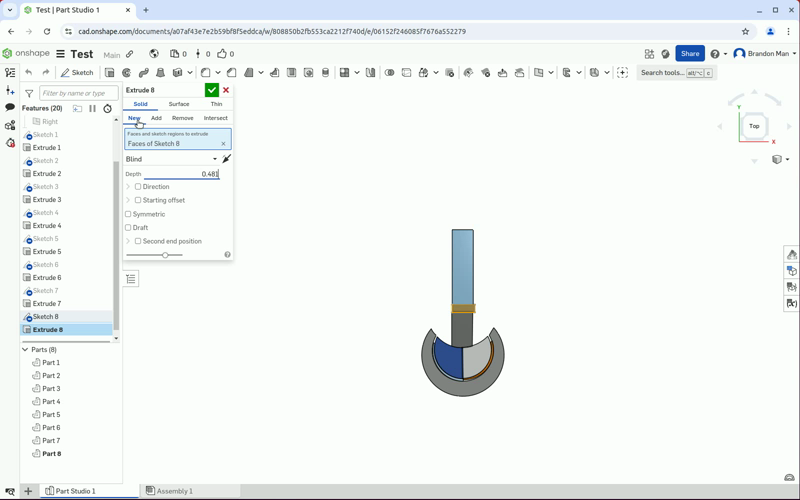
key(enter)
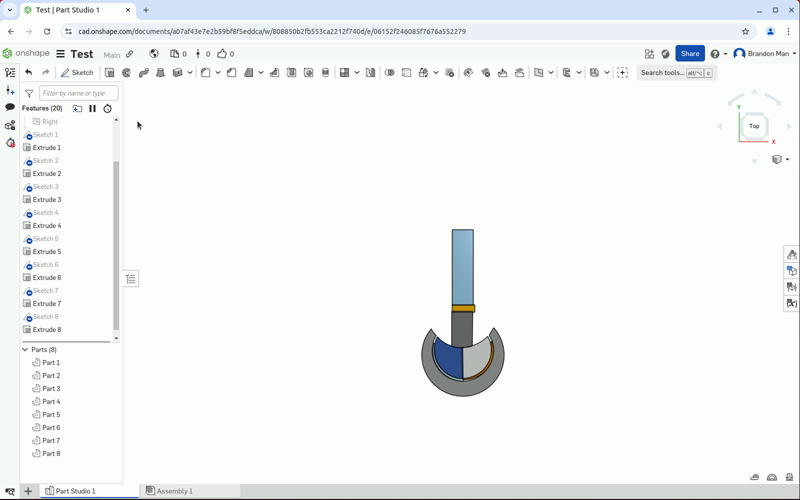
key(shift+h)
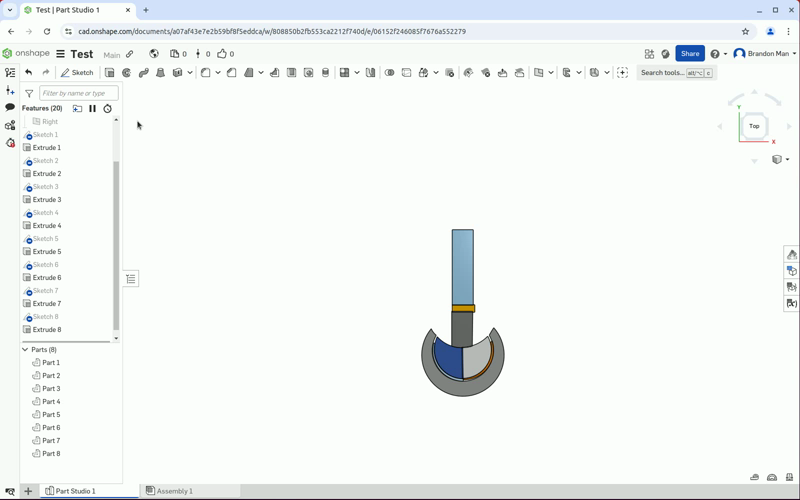
key(shift+h)
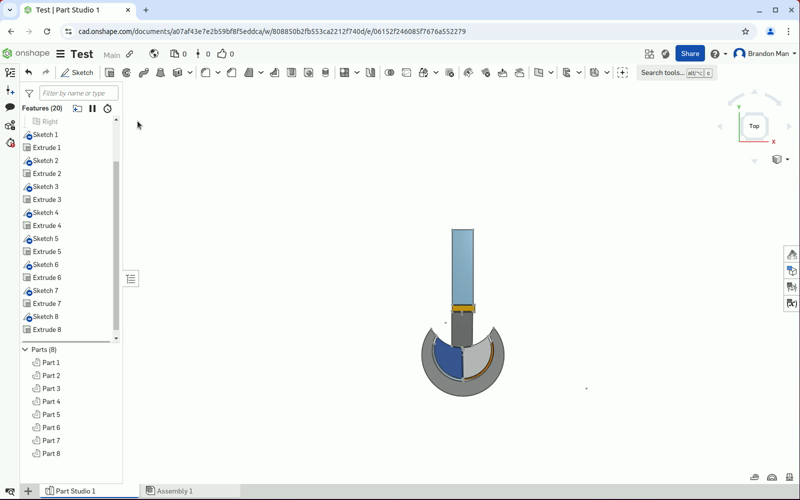
key(shift+7)
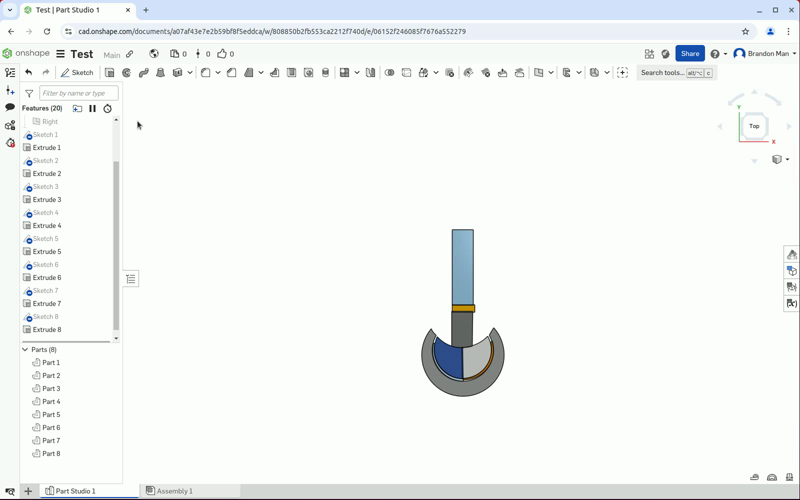
key(up, 3)
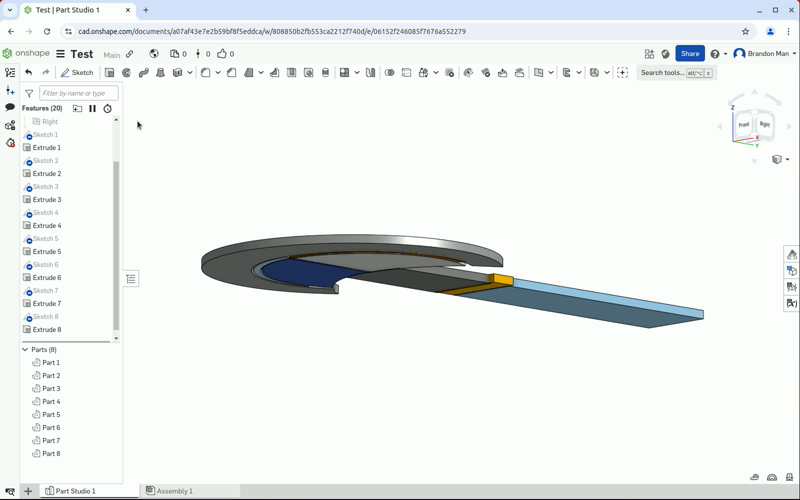
key(left, 3)
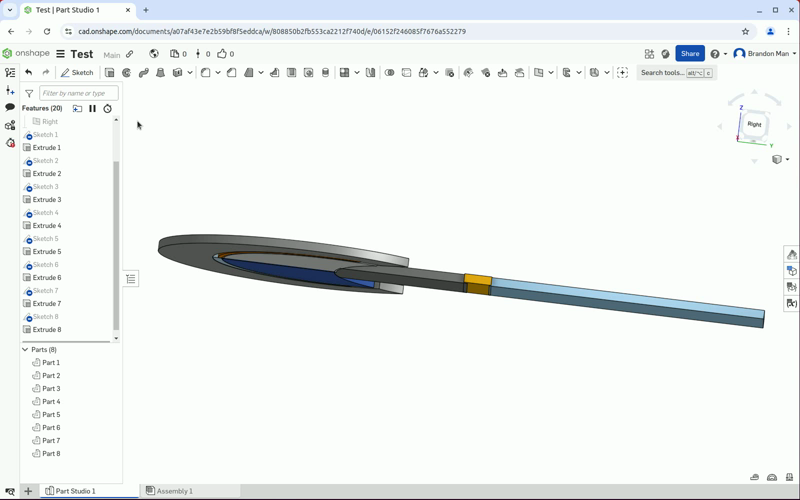
key(right, 3)
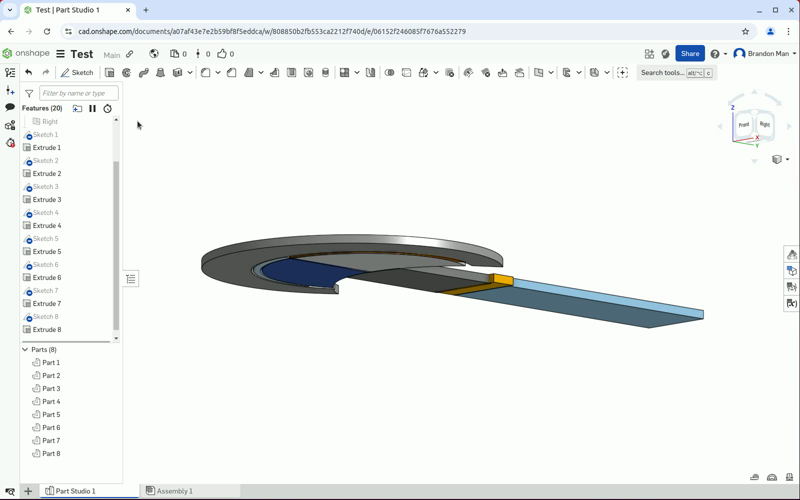
key(down, 3)
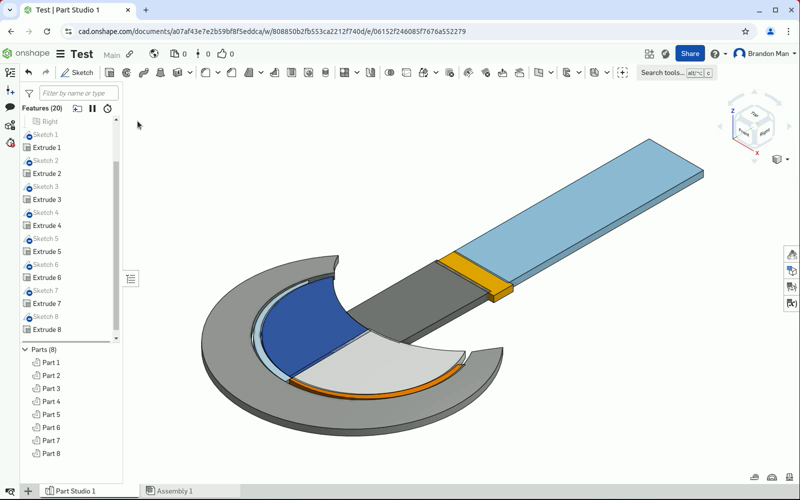
mouse_move(69, 137)
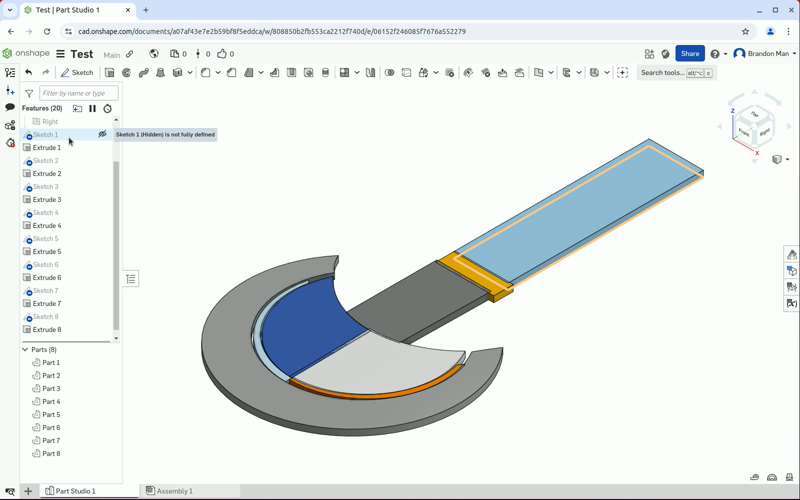
click(69, 137)